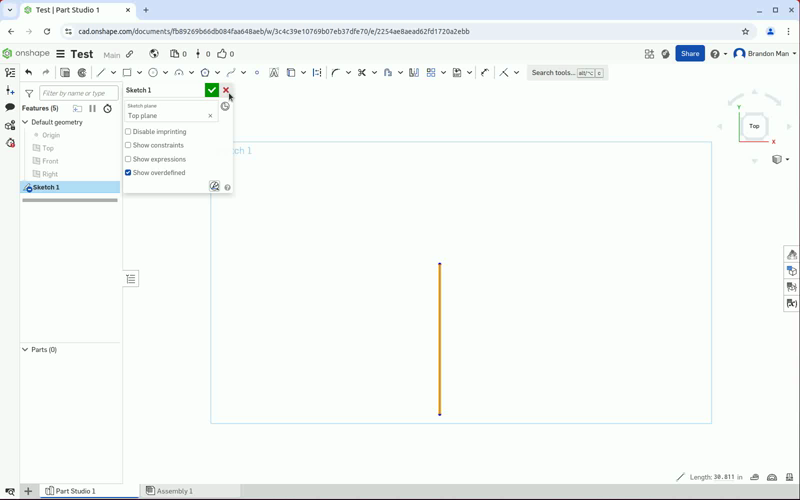
key(shift+h)
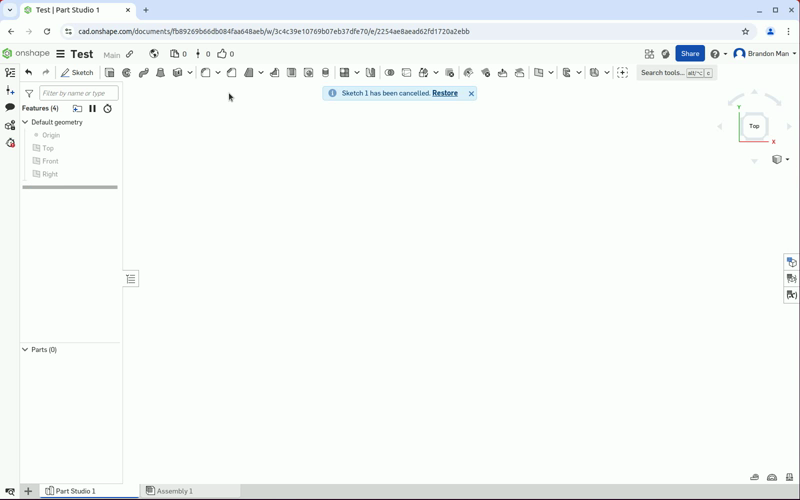
mouse_move(73, 352)
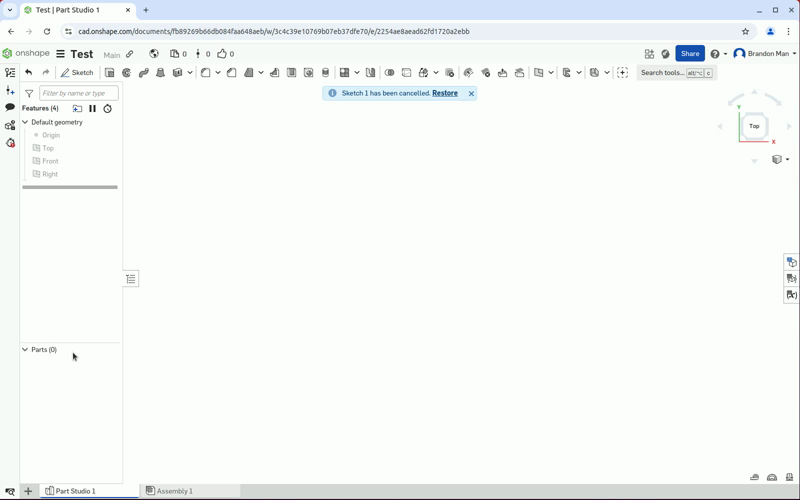
key(y)
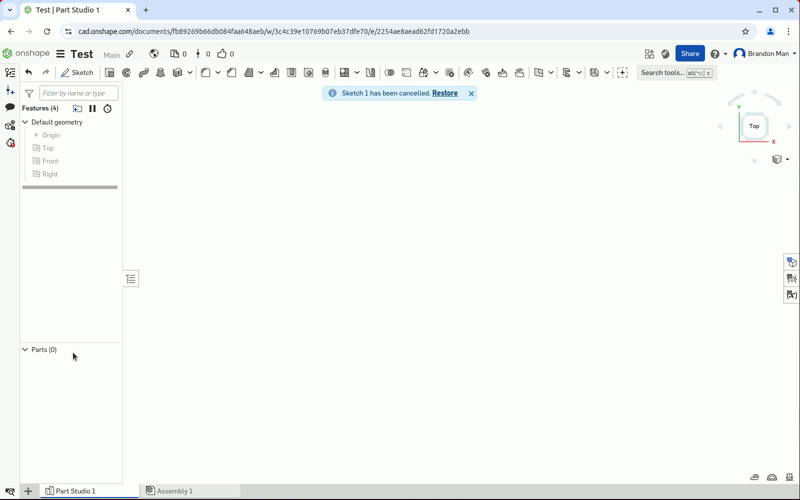
key(shift+p)
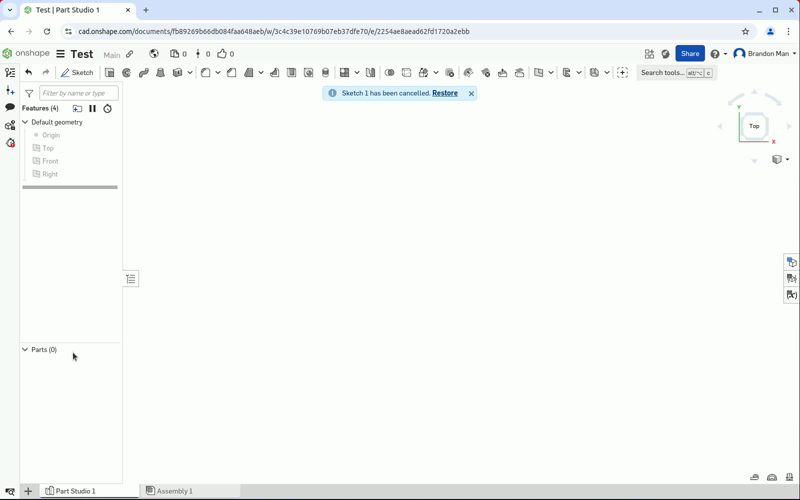
key(space)
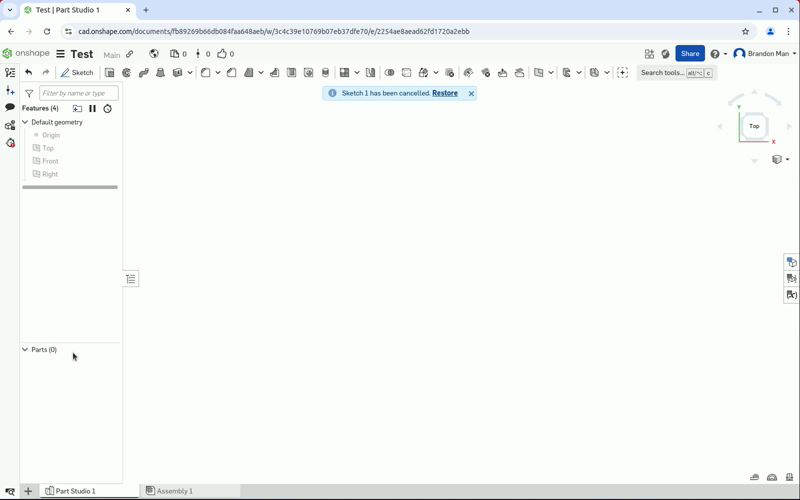
key_down(shift)
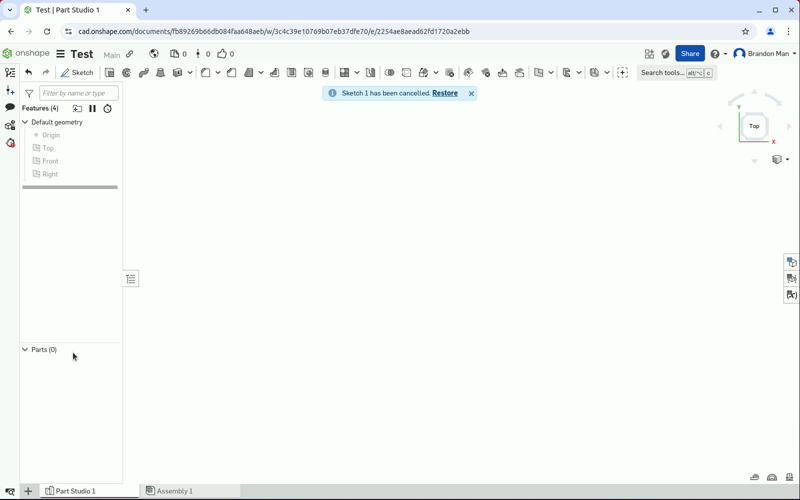
key(up)
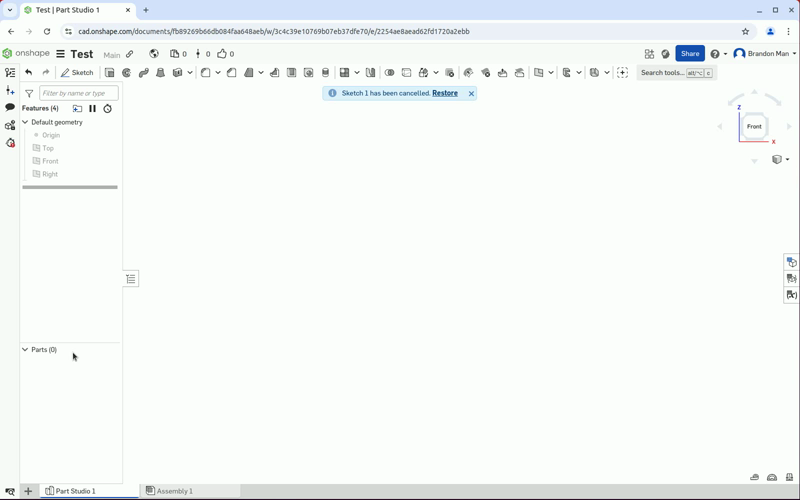
key_up(shift)
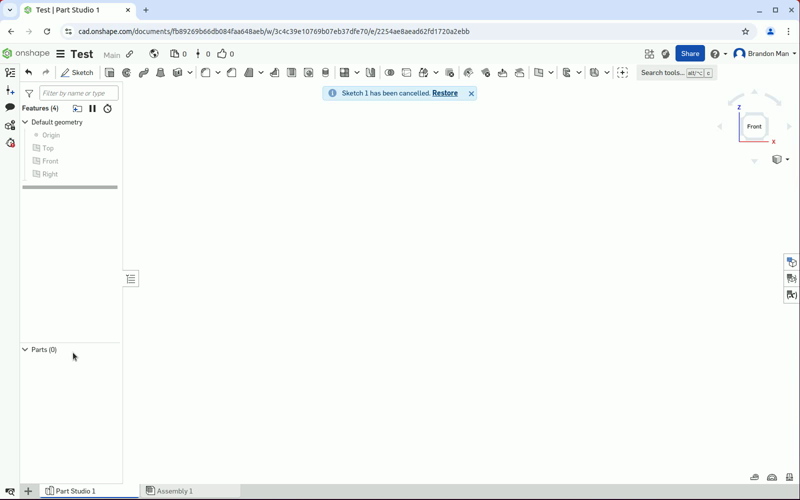
mouse_move(73, 352)
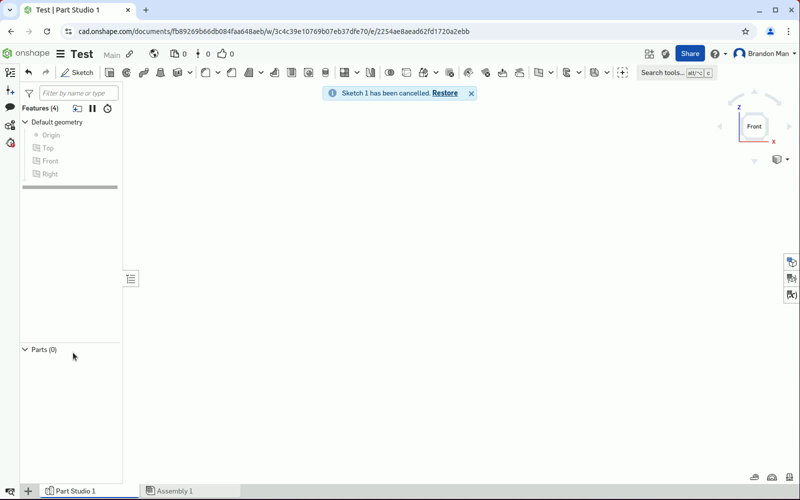
key(shift+y)
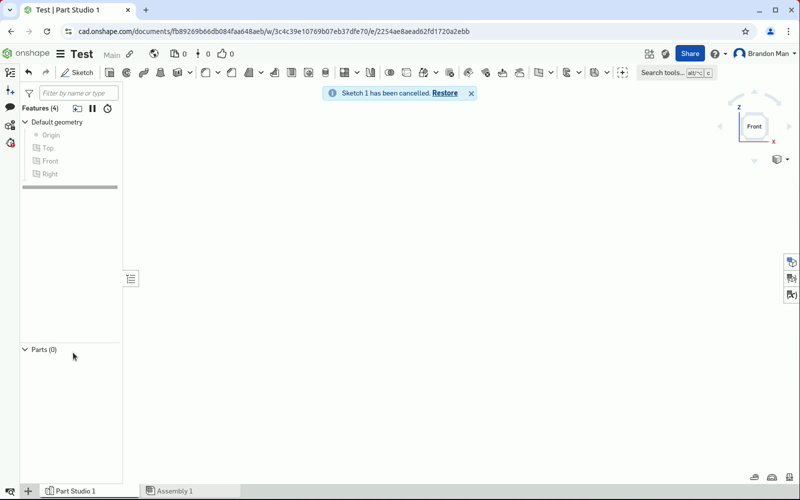
key(shift+s)
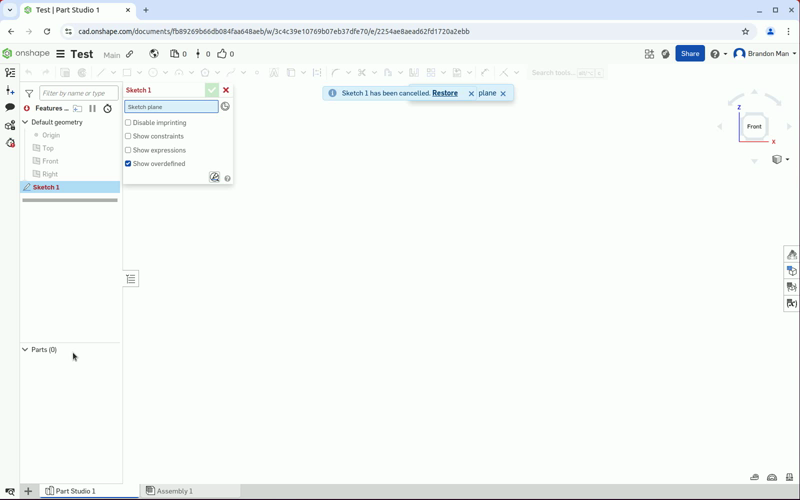
mouse_move(73, 163)
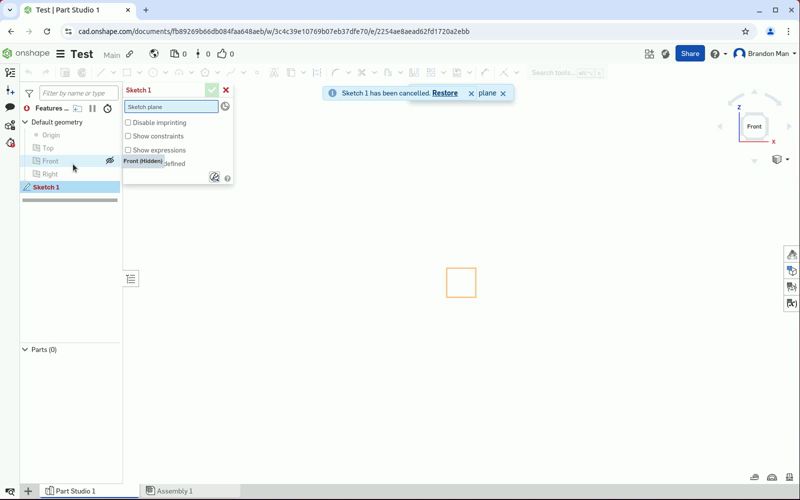
click(73, 163)
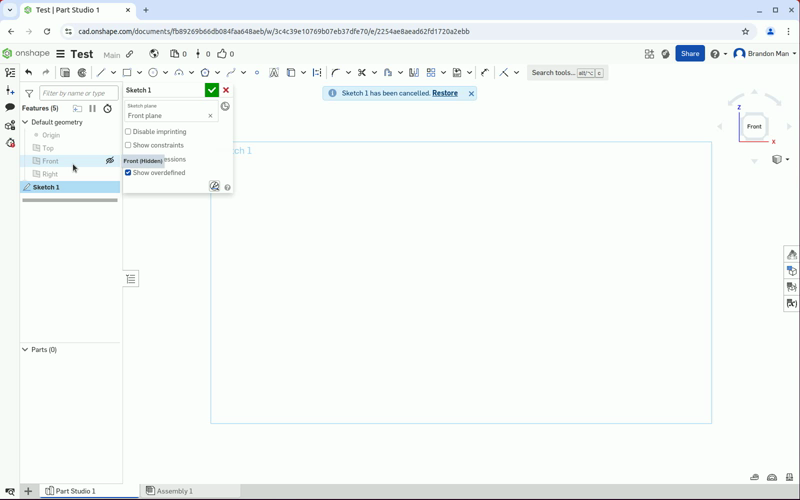
mouse_move(73, 352)
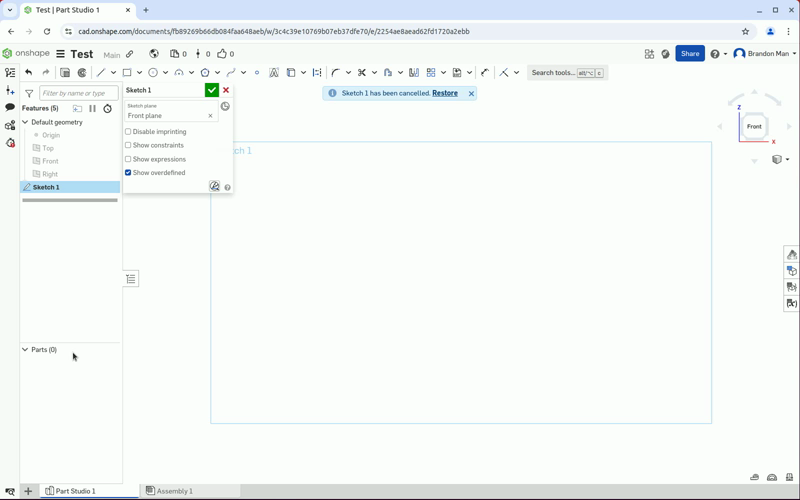
key(y)
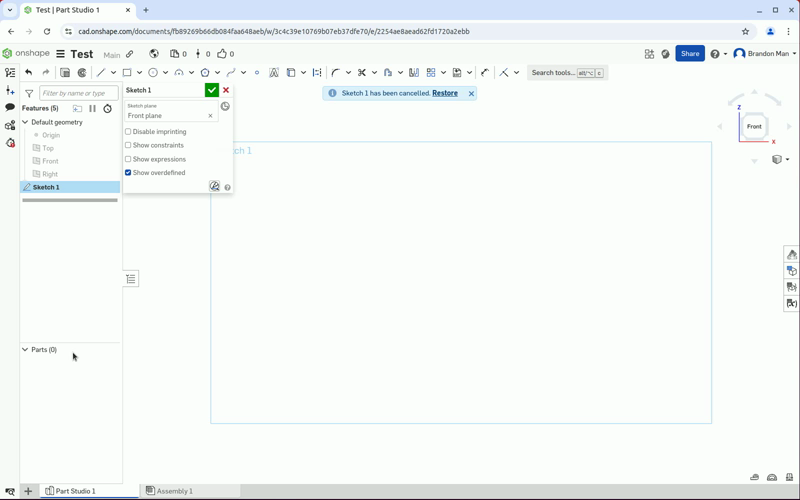
key(l)
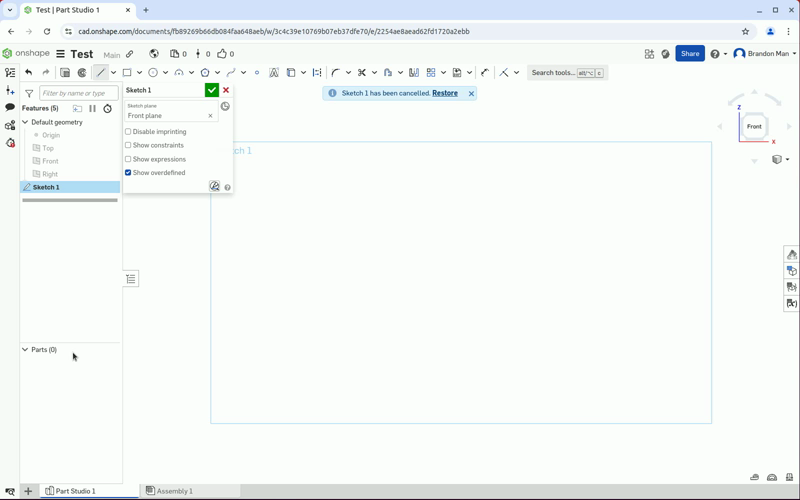
key_down(shift)
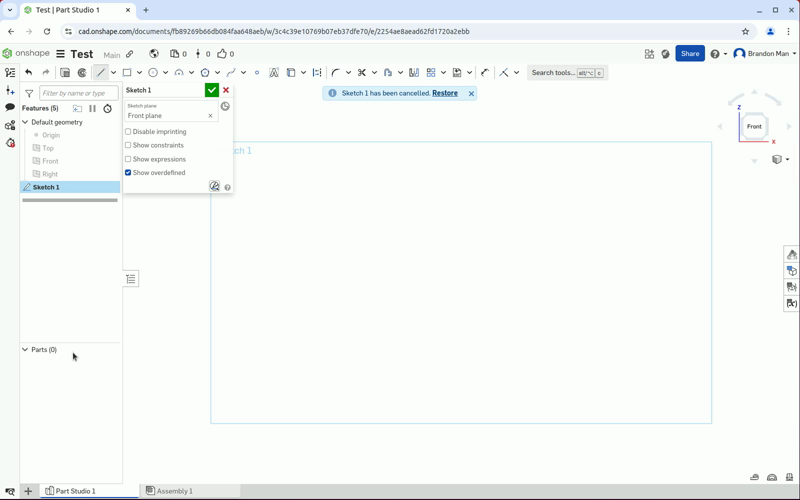
mouse_move(352, 197)
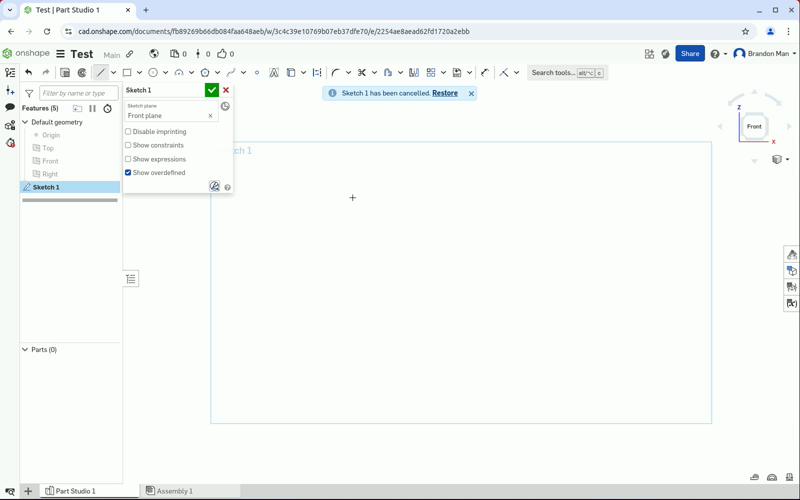
click(352, 197)
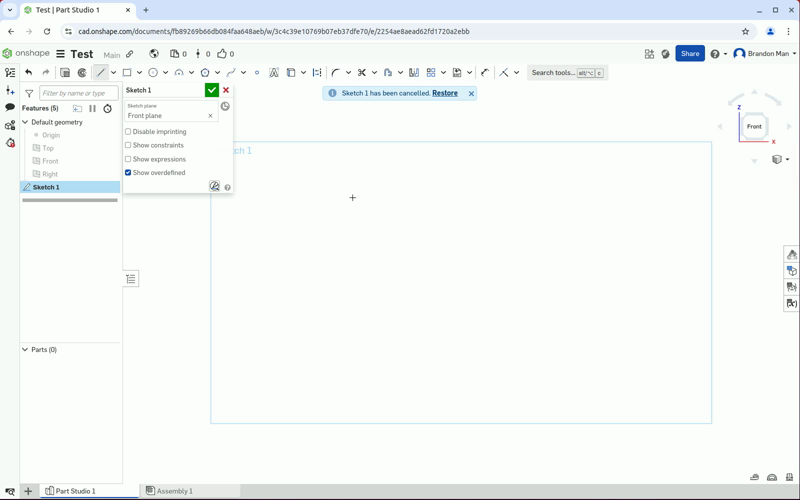
key_up(shift)
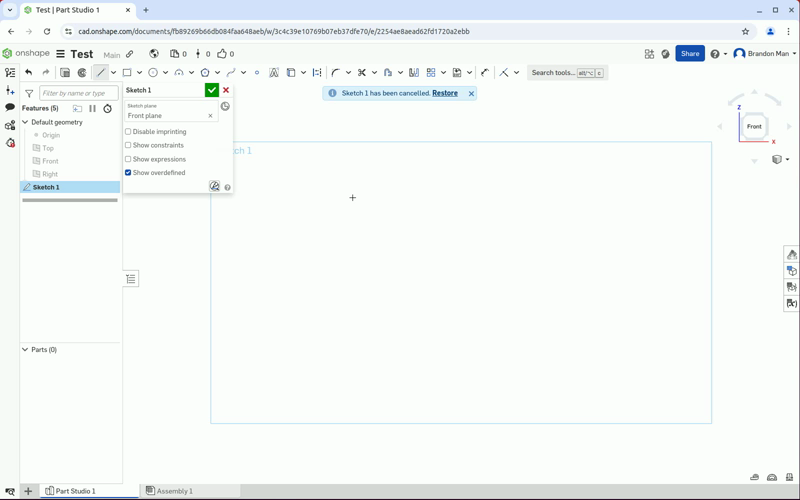
key_down(shift)
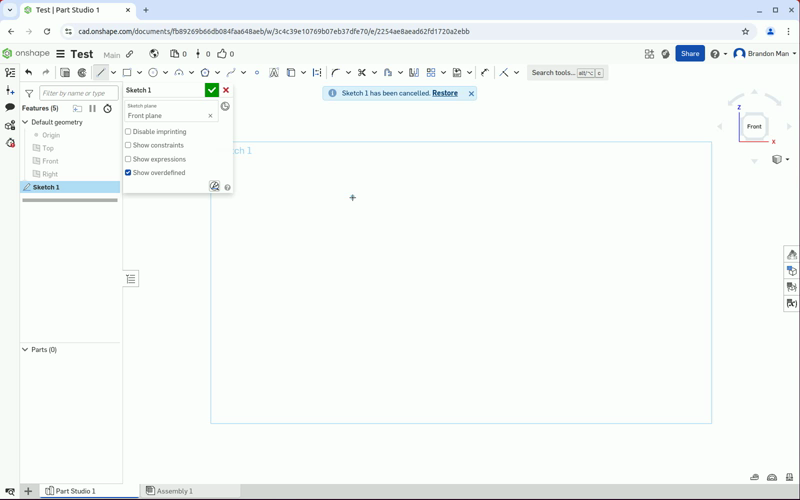
mouse_move(382, 197)
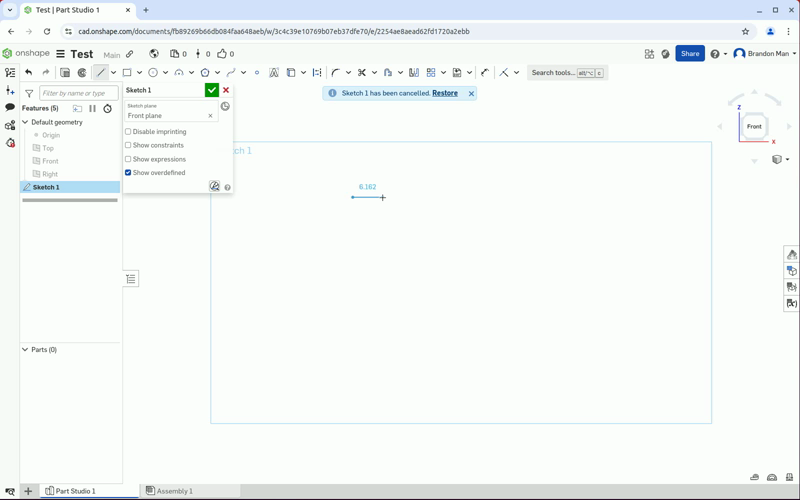
mouse_move(367, 225)
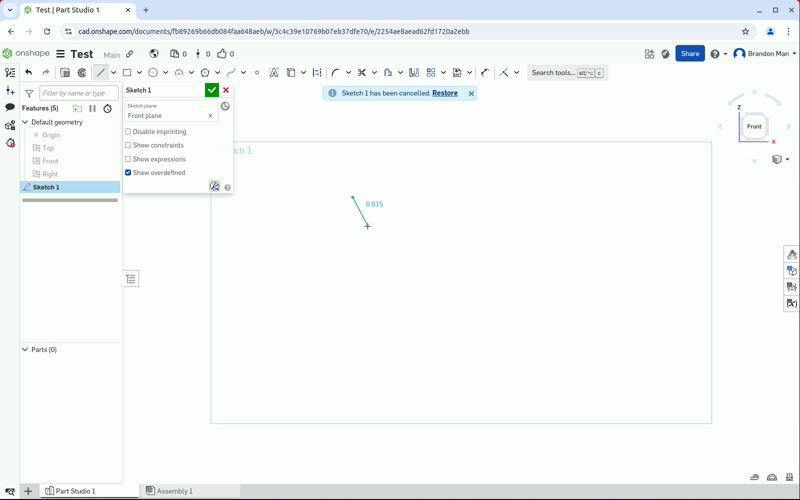
click(367, 225)
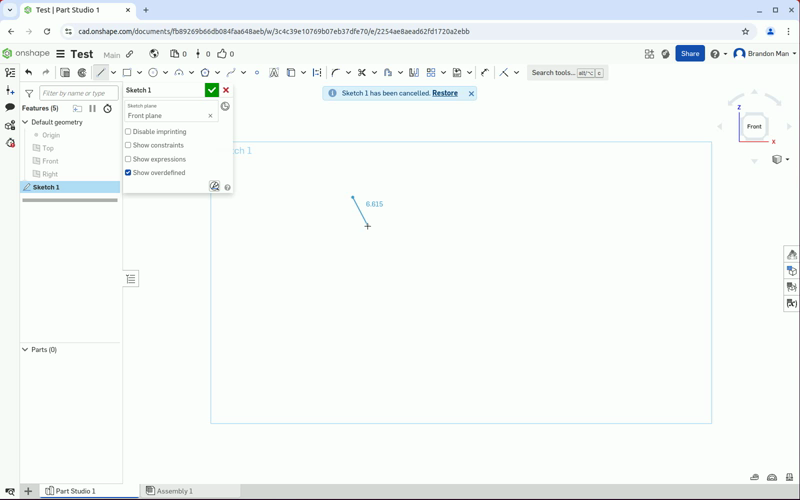
key_up(shift)
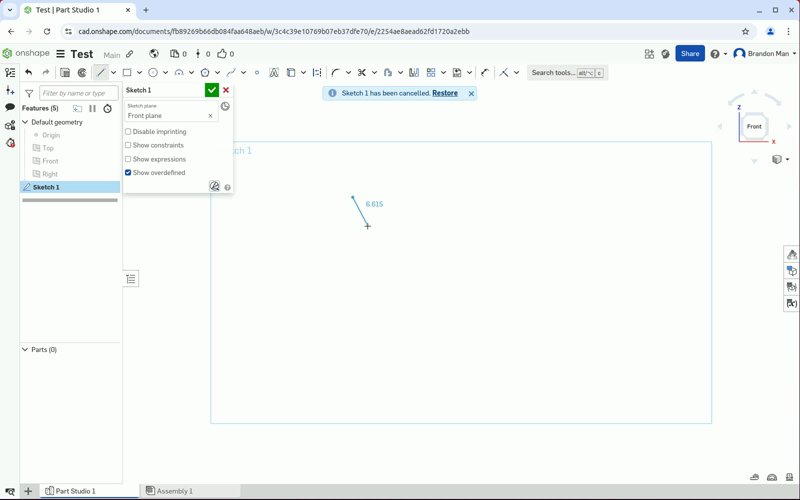
key_down(shift)
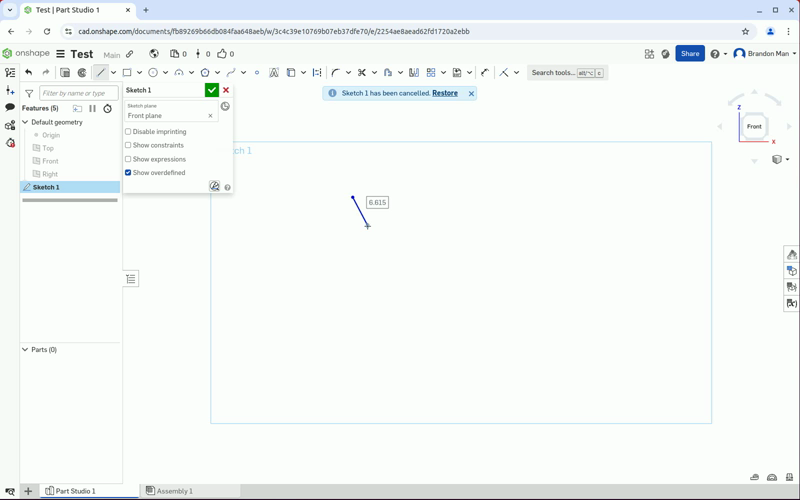
mouse_move(397, 225)
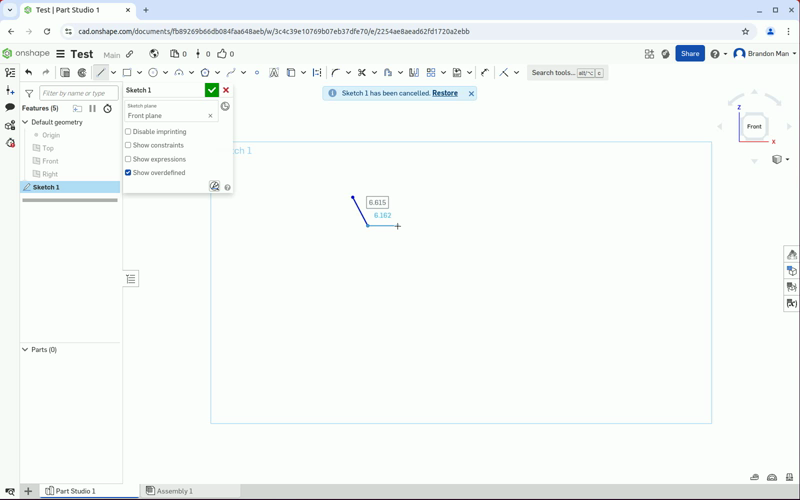
mouse_move(399, 227)
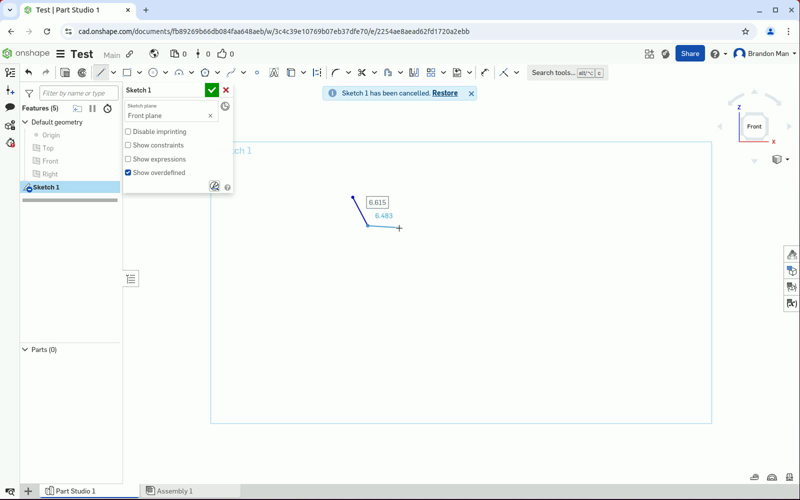
click(399, 227)
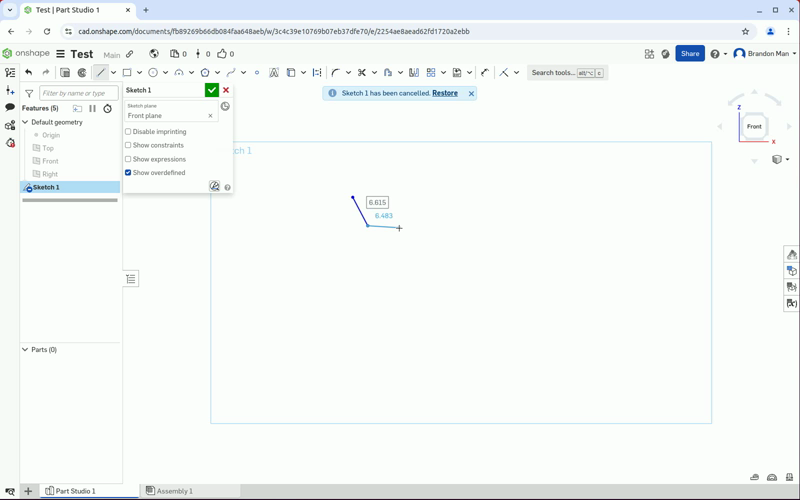
key_up(shift)
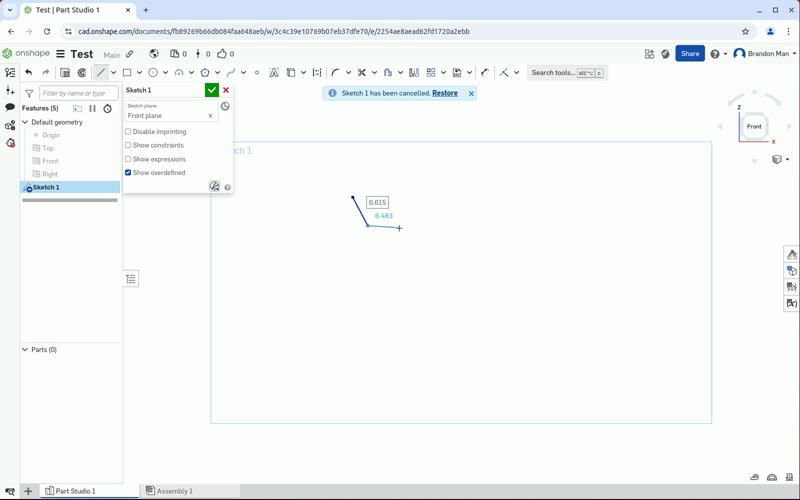
key_down(shift)
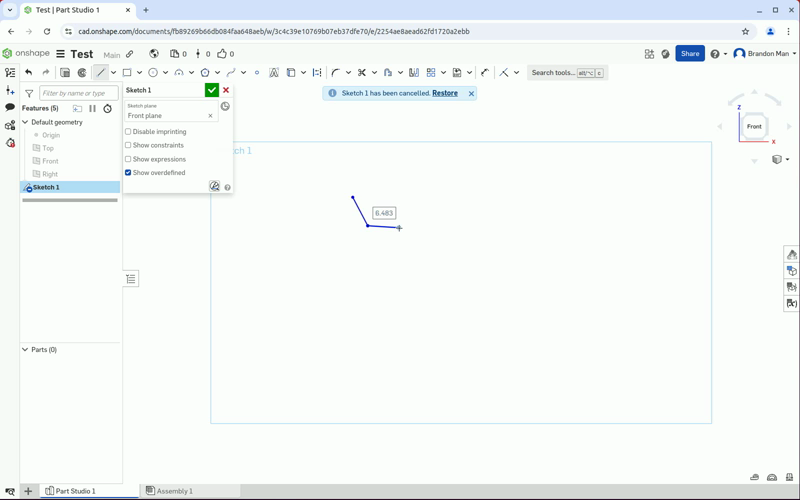
mouse_move(429, 227)
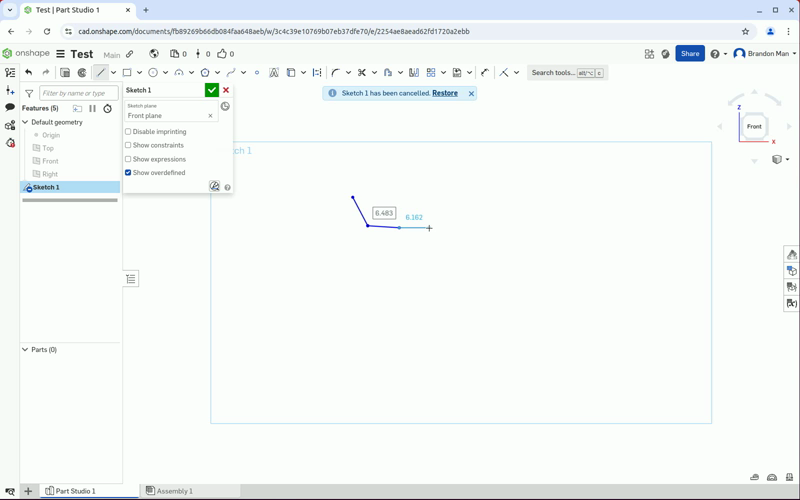
mouse_move(416, 200)
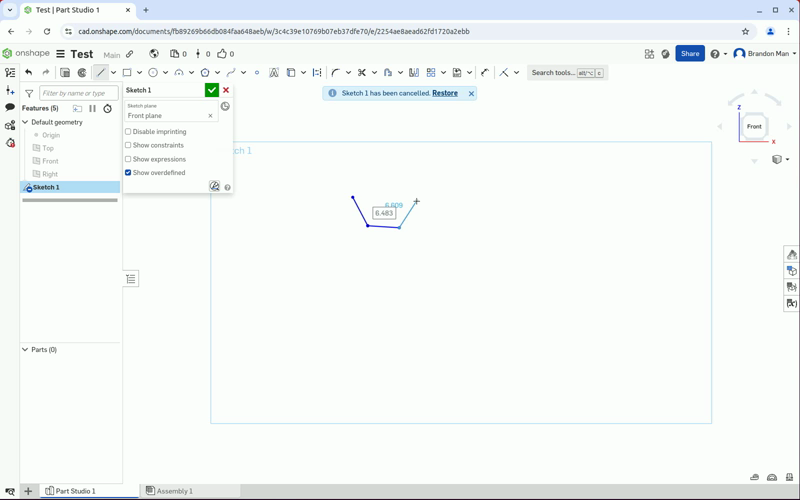
click(416, 200)
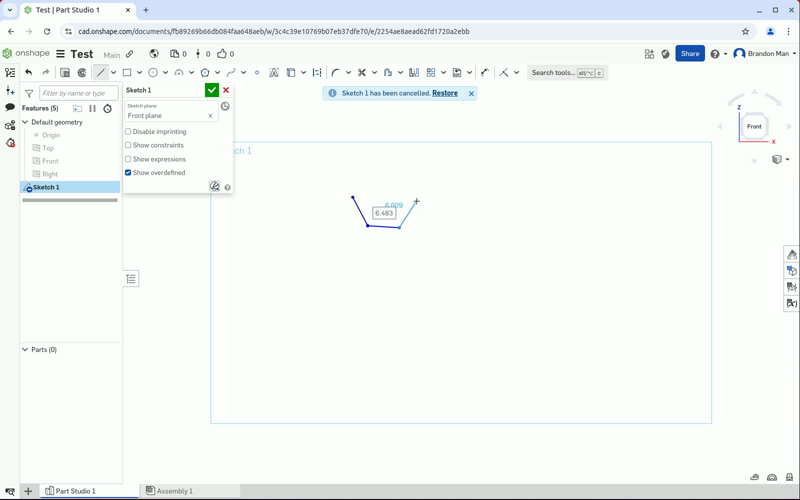
key_up(shift)
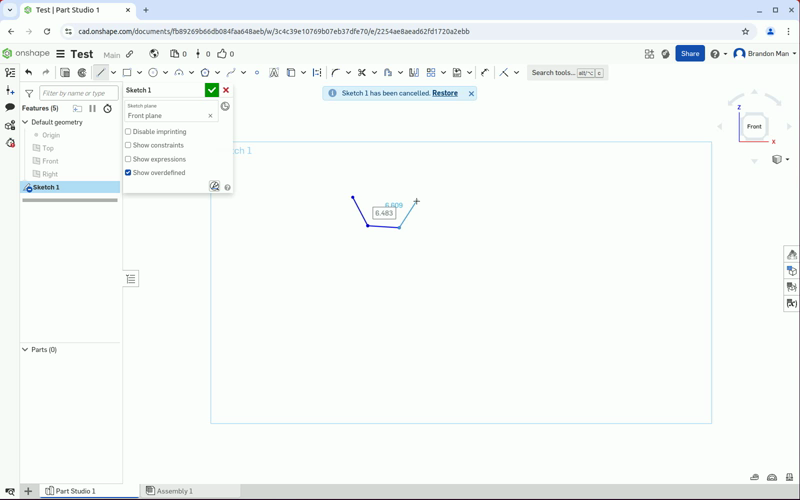
key_down(shift)
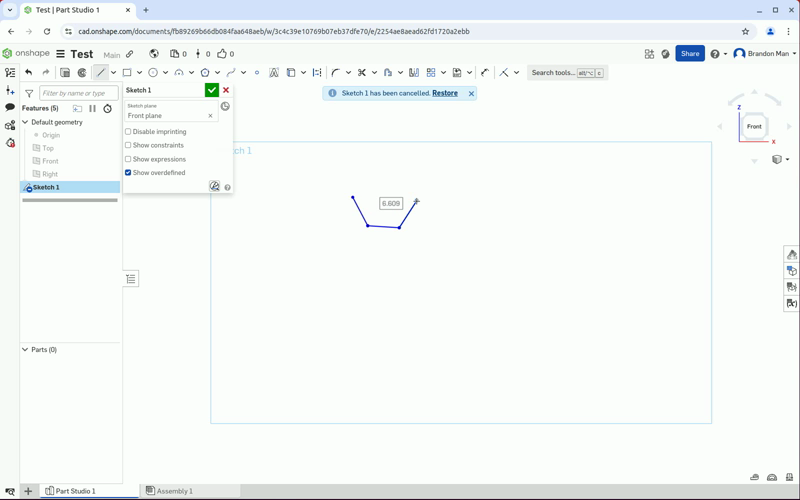
mouse_move(446, 200)
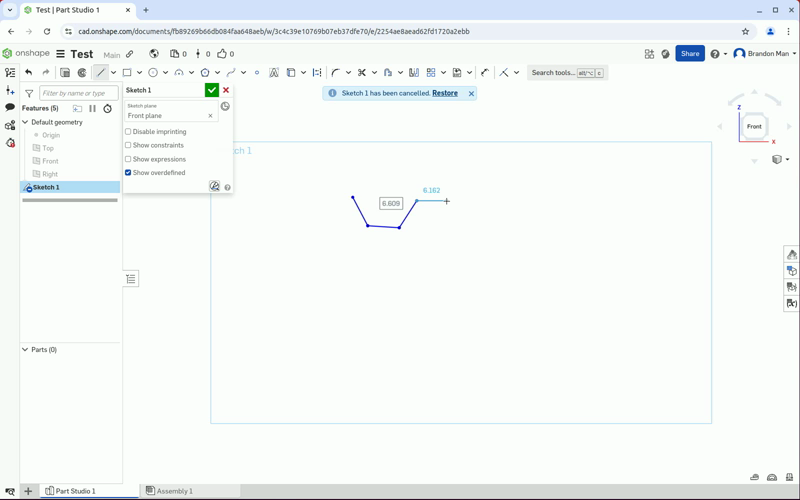
mouse_move(401, 172)
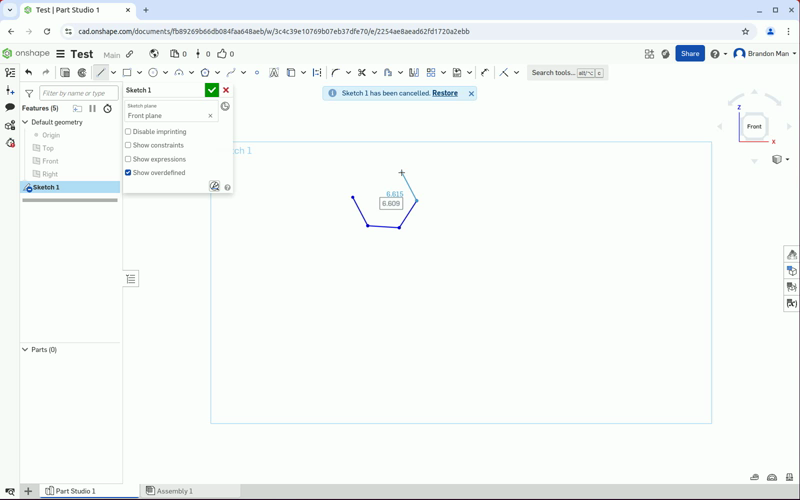
click(401, 172)
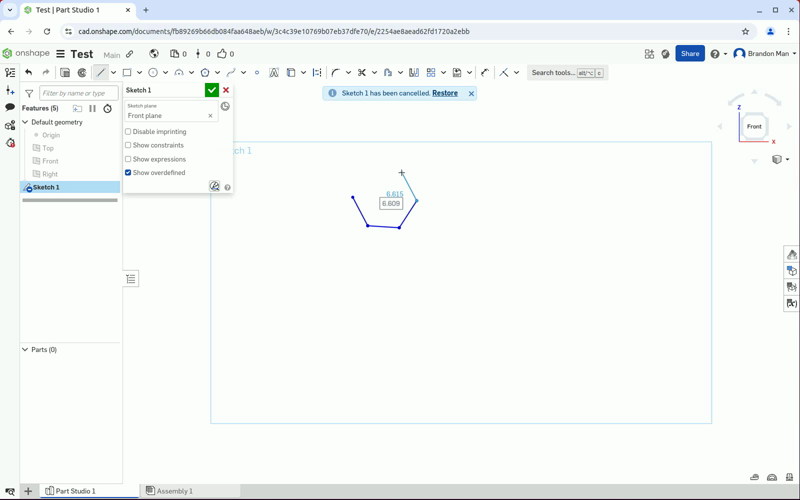
key_up(shift)
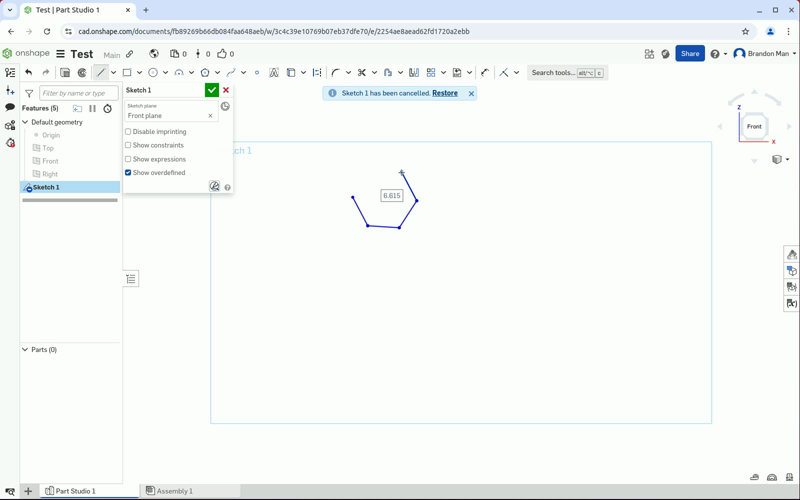
key_down(shift)
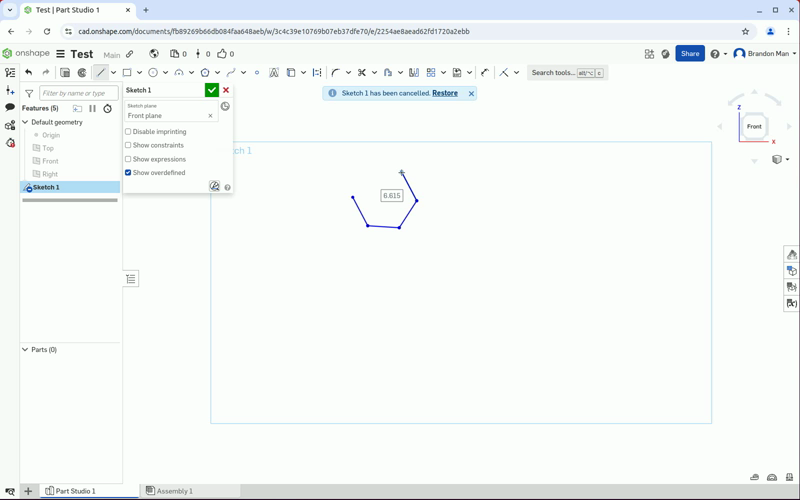
mouse_move(431, 172)
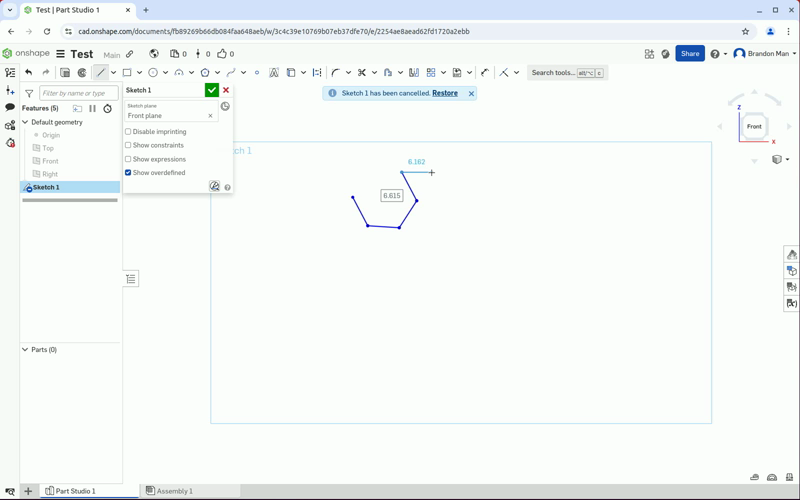
mouse_move(370, 170)
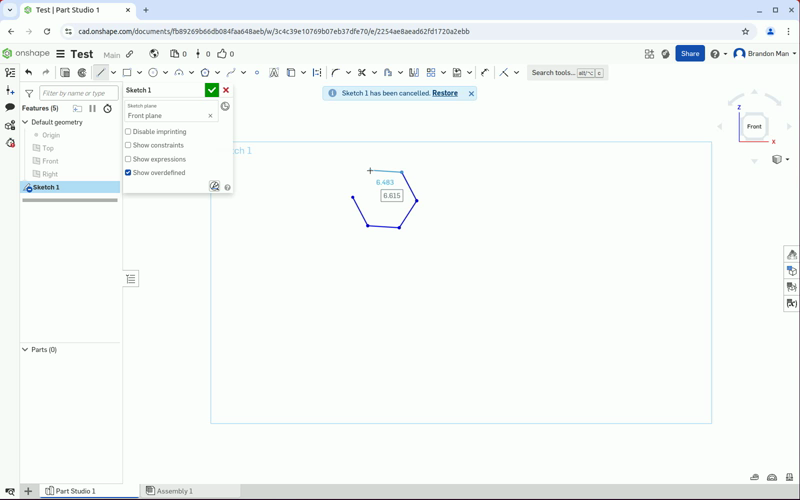
click(370, 170)
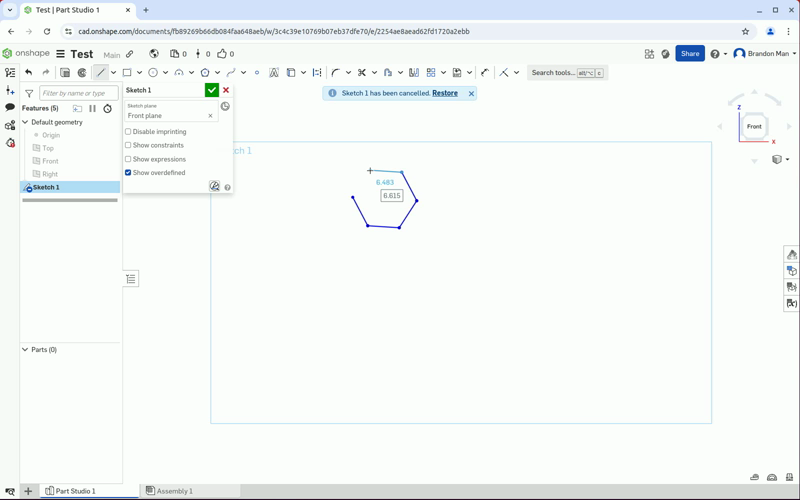
key_up(shift)
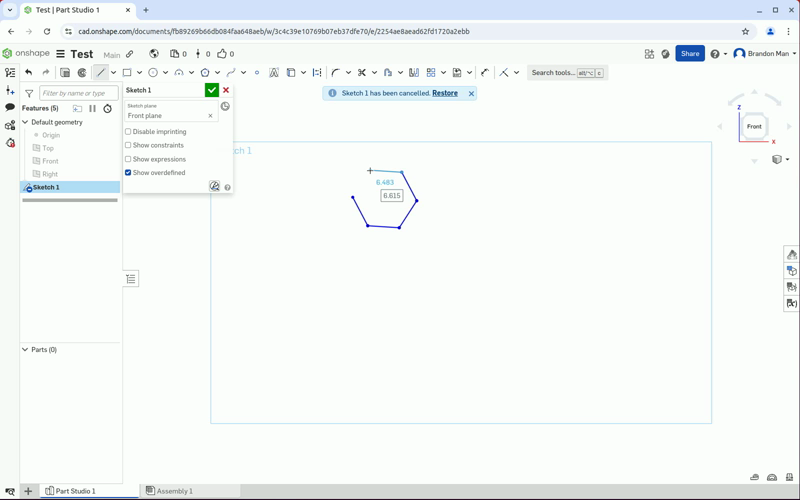
mouse_move(400, 170)
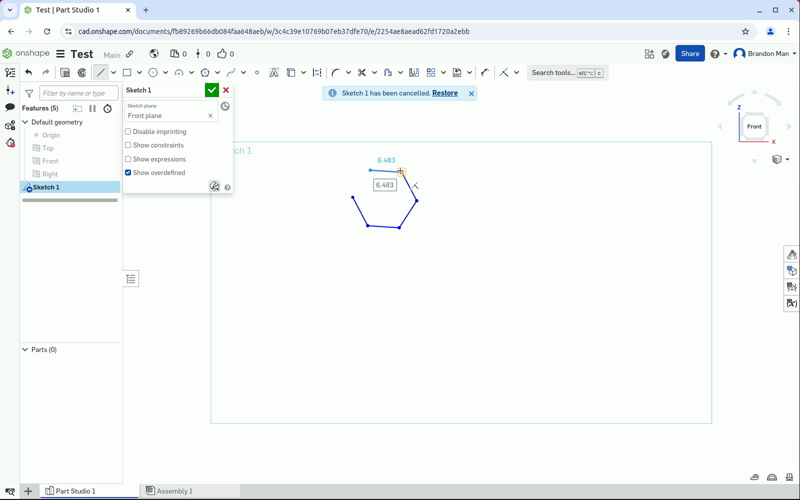
key_down(shift)
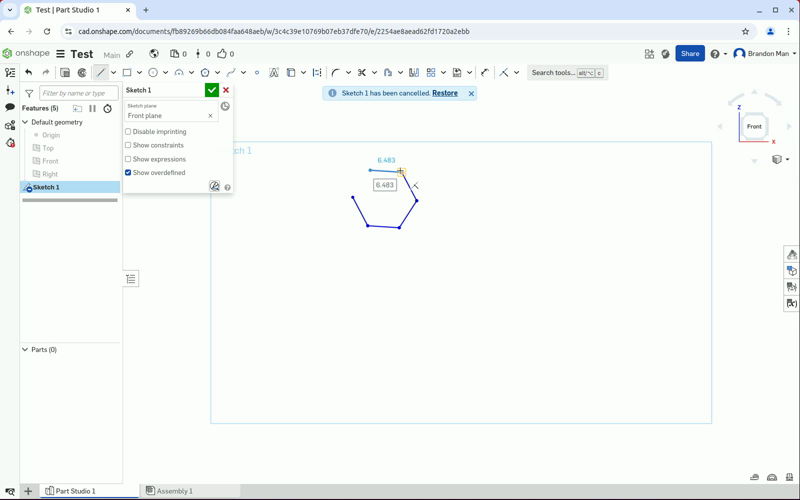
mouse_move(352, 197)
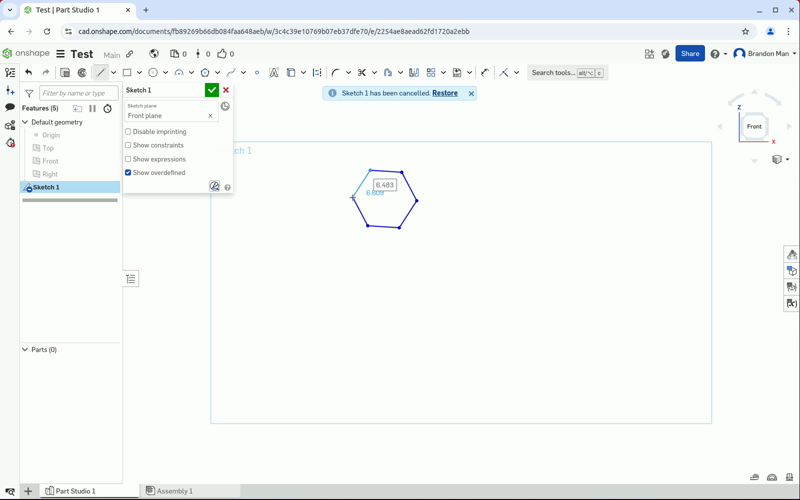
key_up(shift)
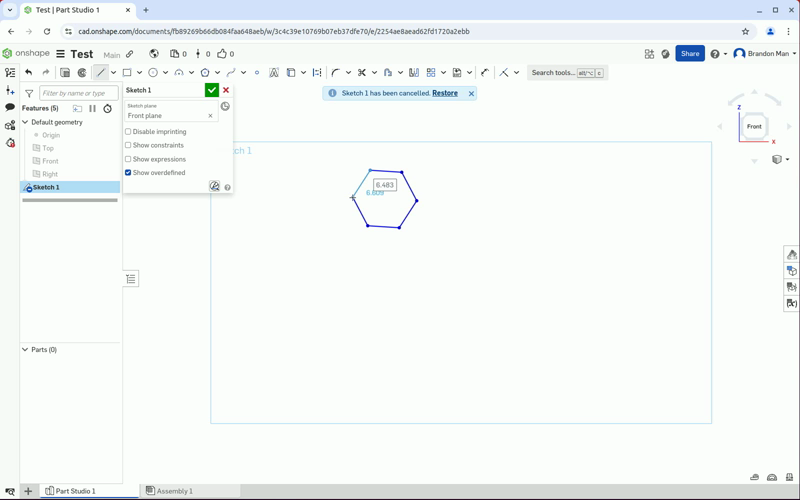
click(352, 197)
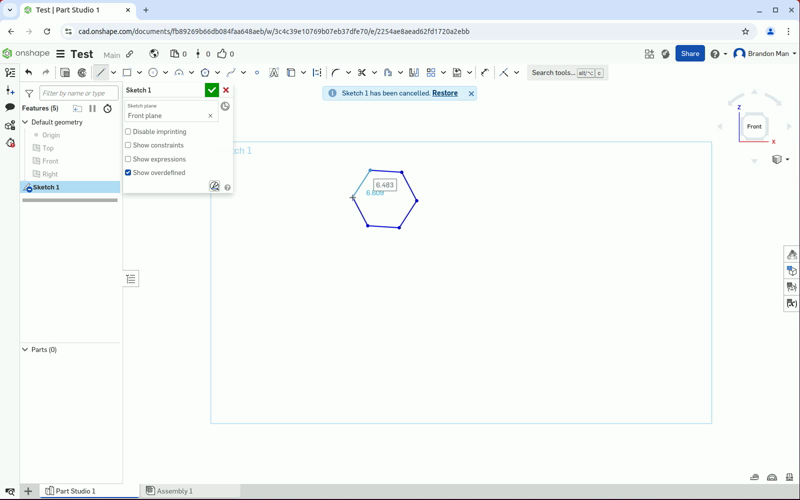
key(esc)
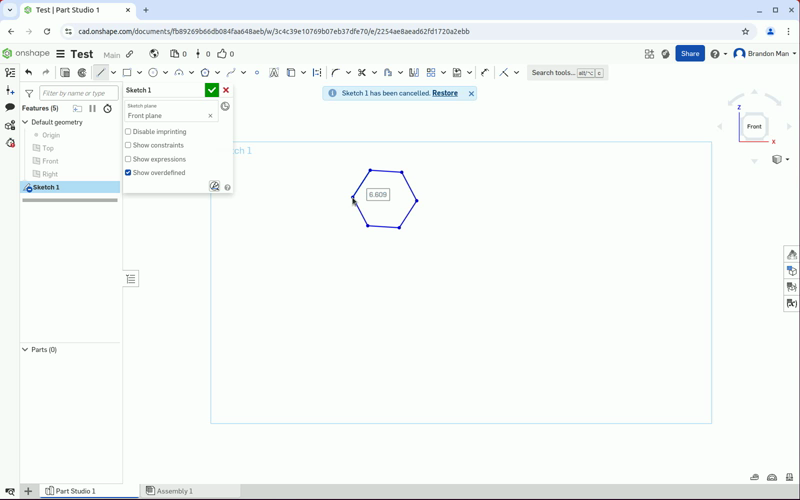
mouse_move(370, 205)
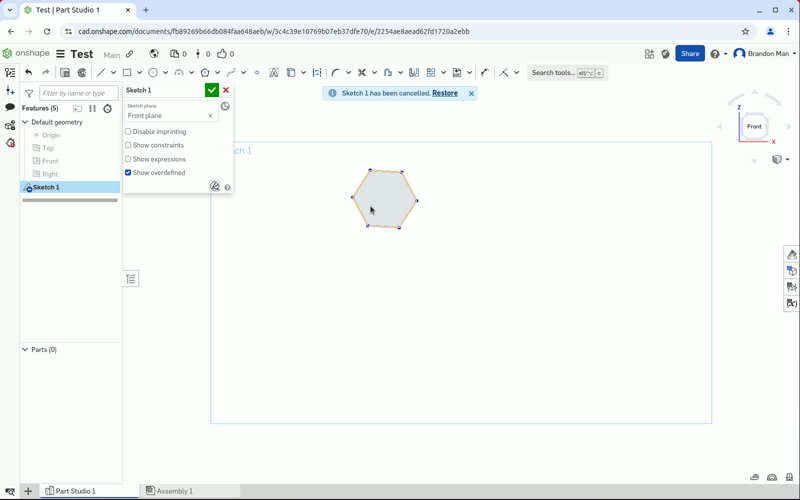
click(370, 205)
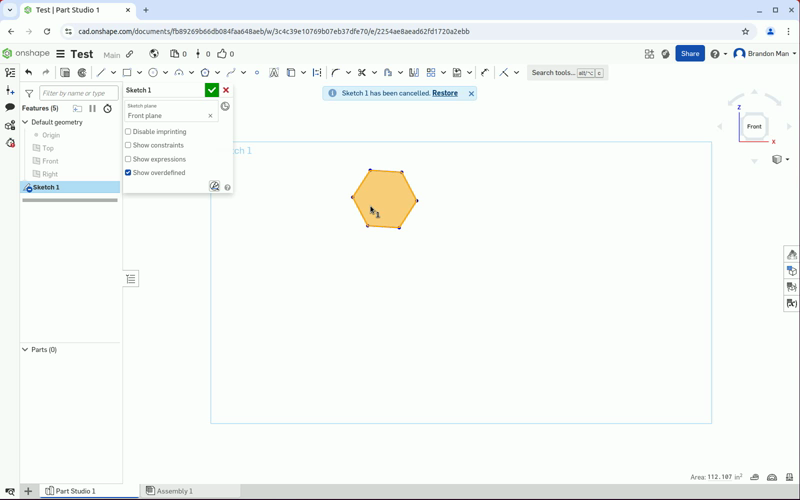
mouse_move(73, 352)
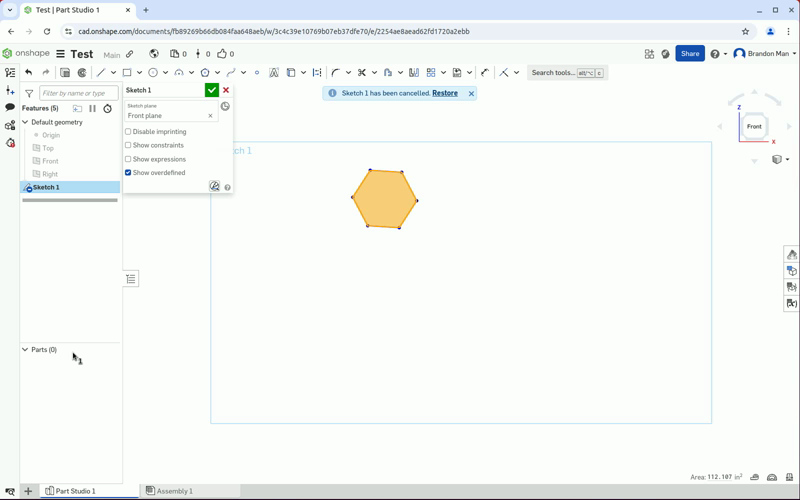
key(shift+y)
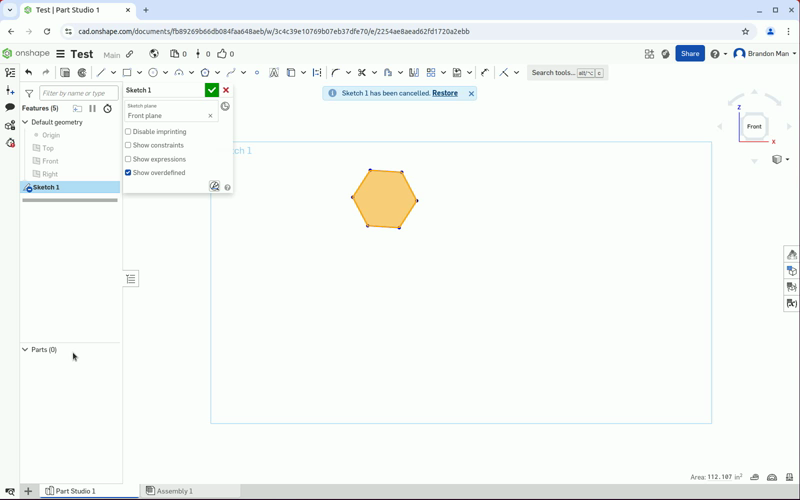
key(shift+e)
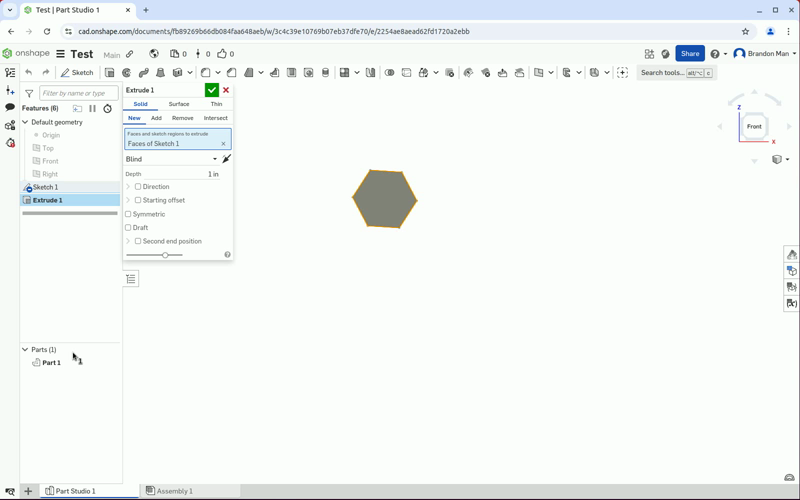
mouse_move(143, 106)
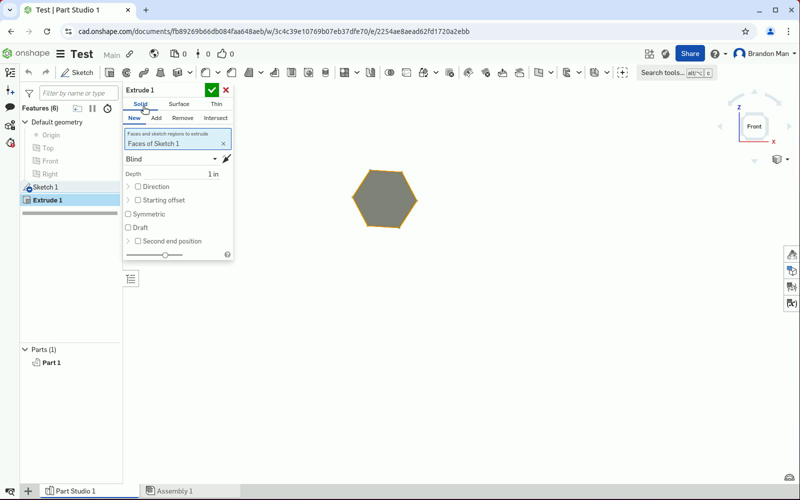
click(143, 106)
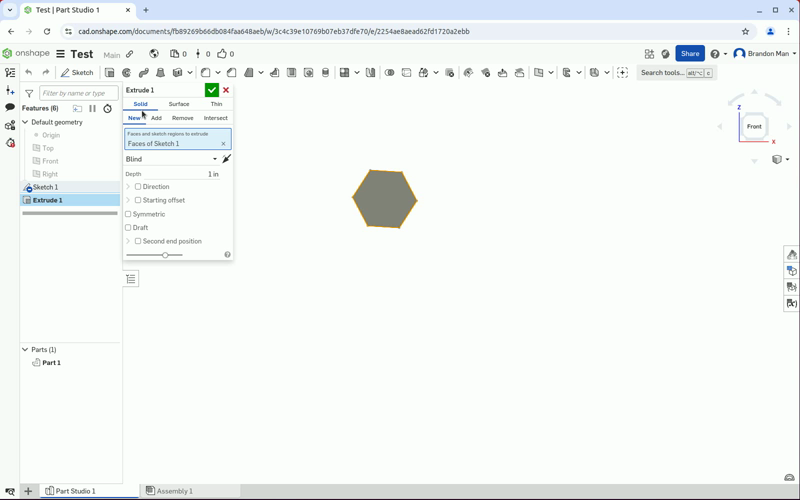
mouse_move(137, 120)
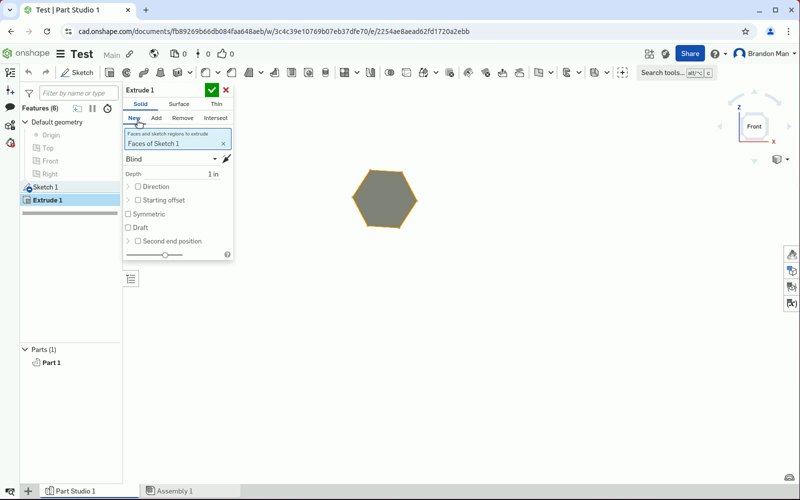
click(137, 120)
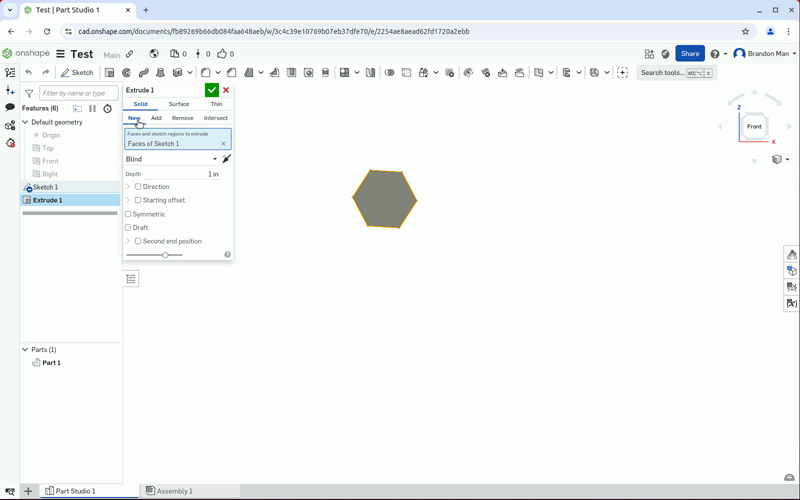
key(tab, 4)
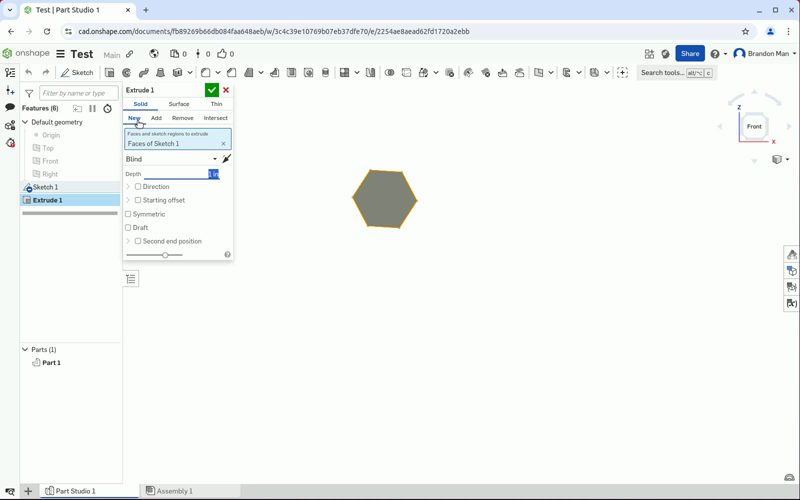
text(0.241)
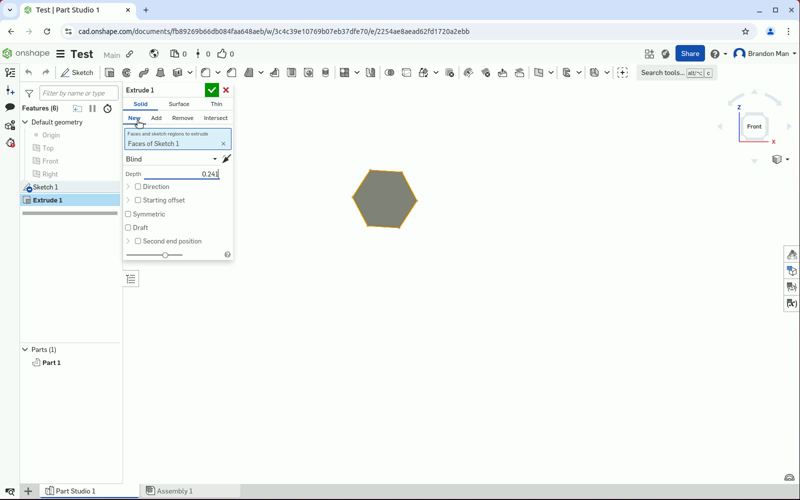
key(enter)
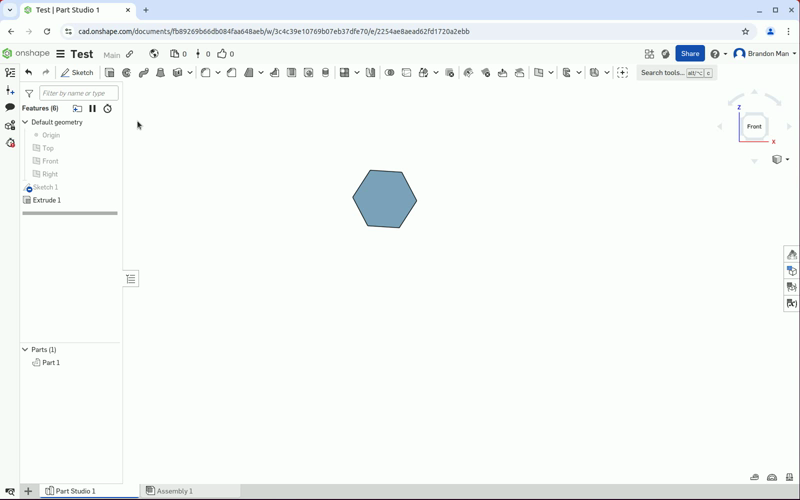
key(shift+h)
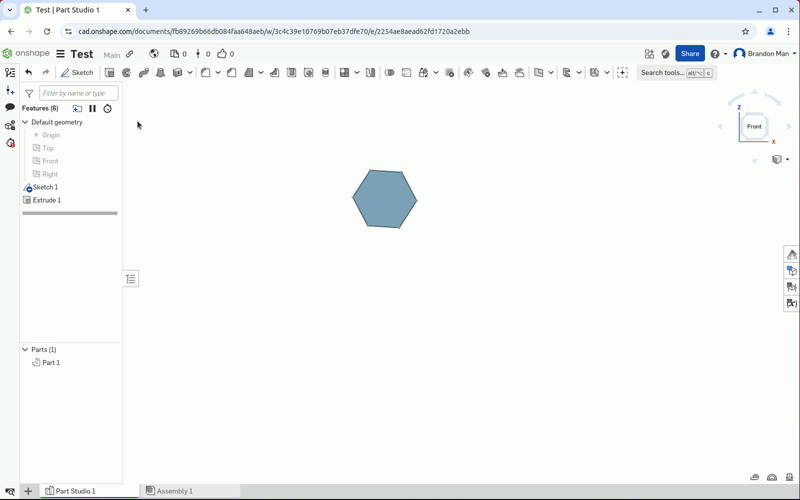
key(shift+h)
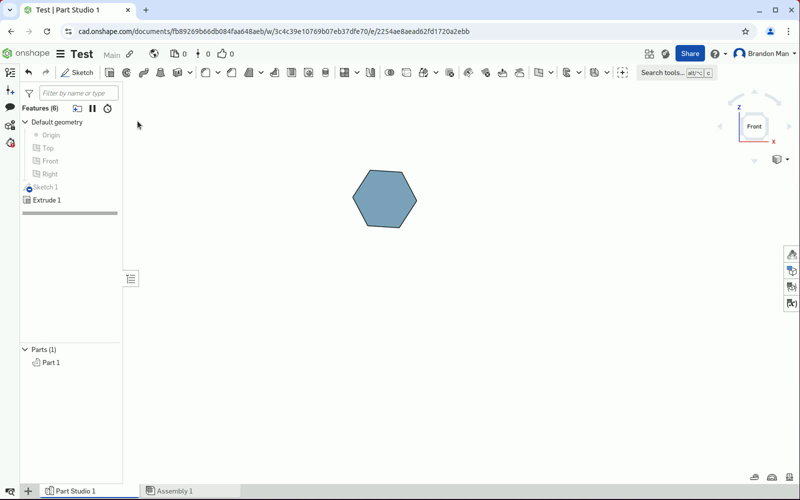
mouse_move(73, 189)
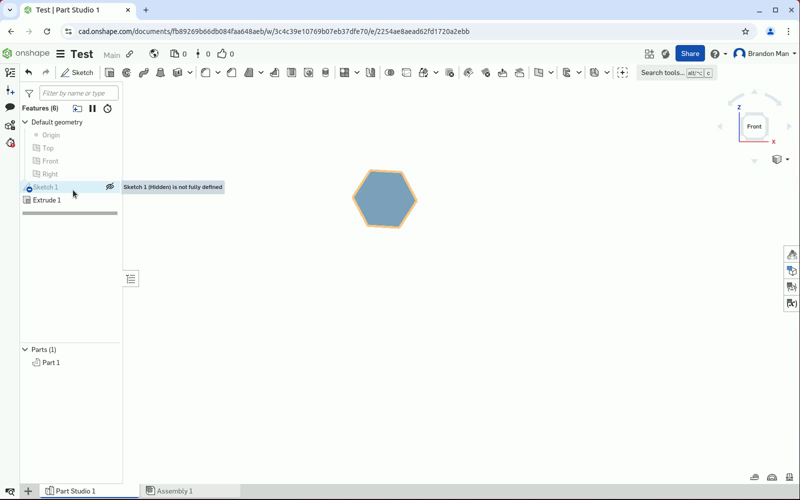
click(73, 189)
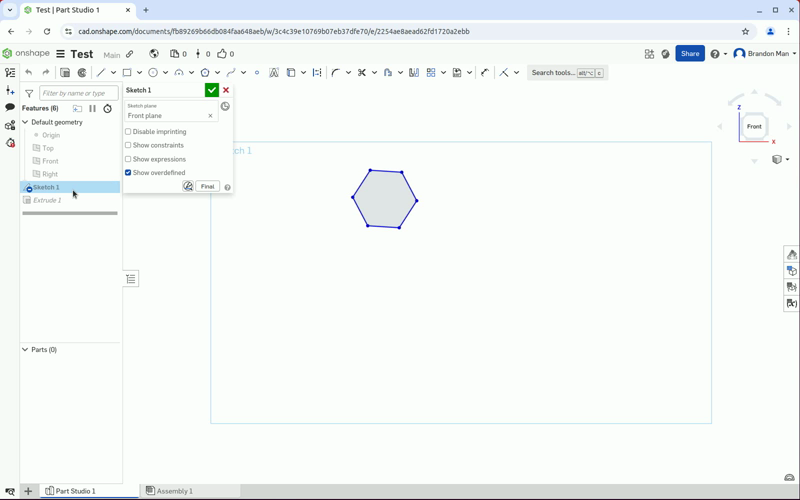
mouse_move(229, 92)
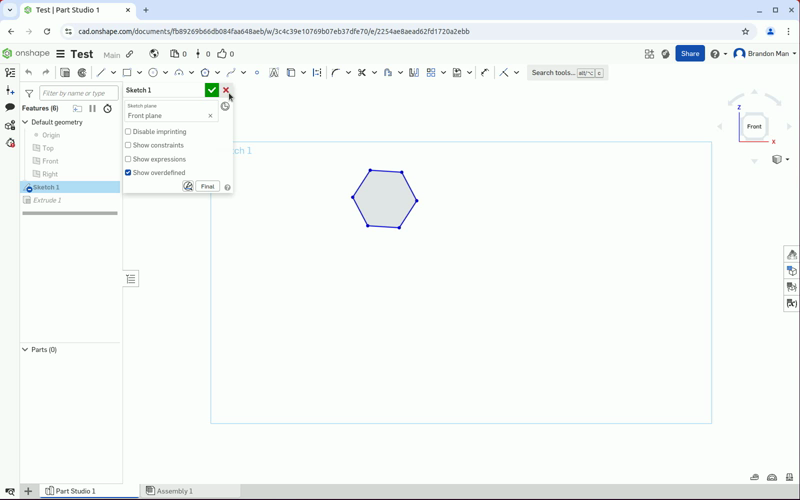
click(229, 92)
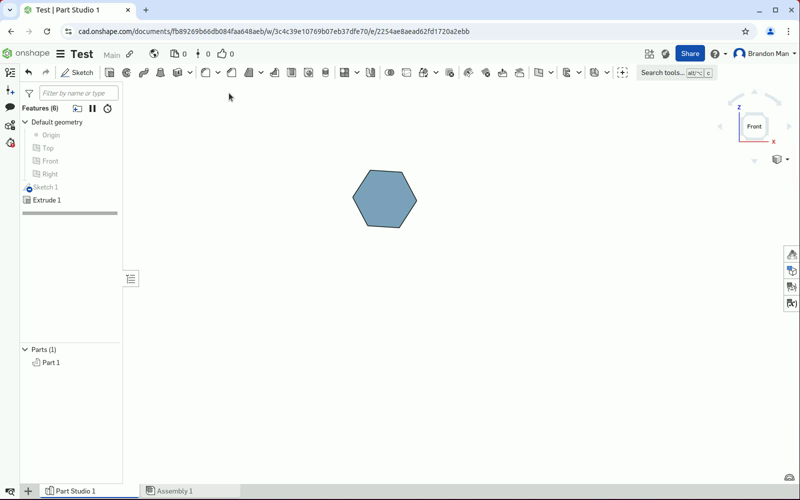
mouse_move(541, 75)
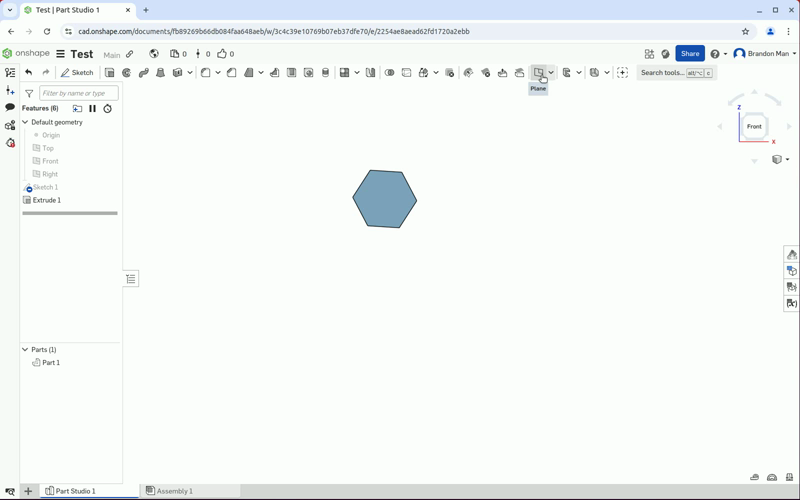
click(541, 75)
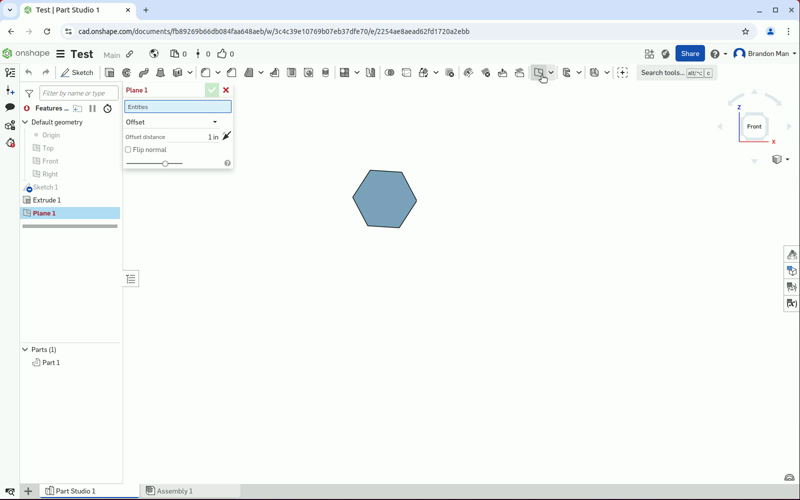
mouse_move(73, 163)
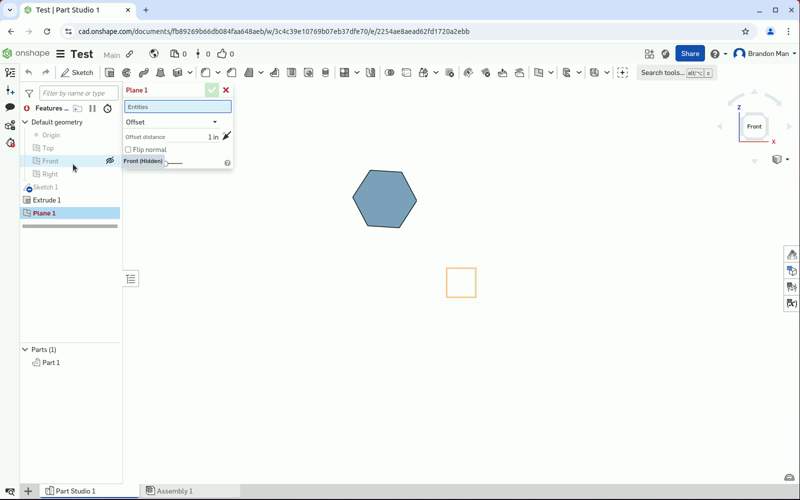
click(73, 163)
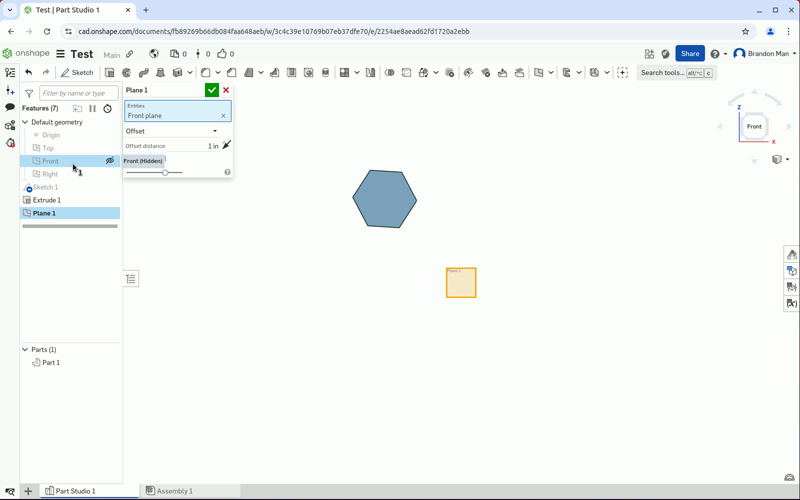
key(tab, 2)
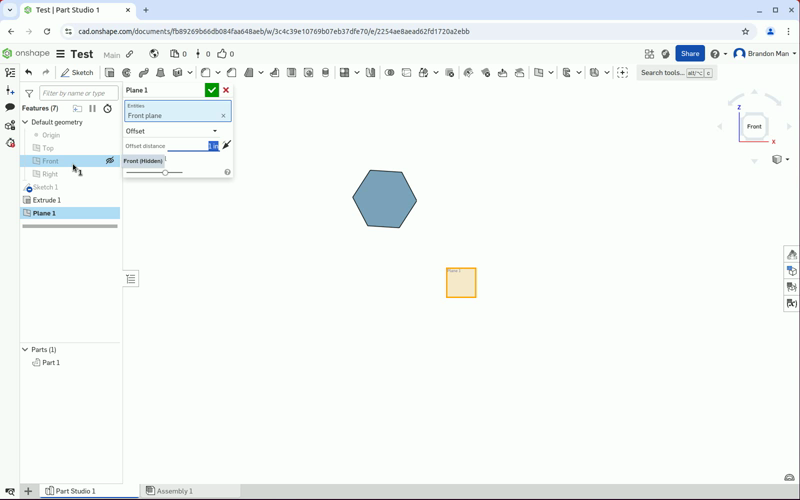
text(0.246)
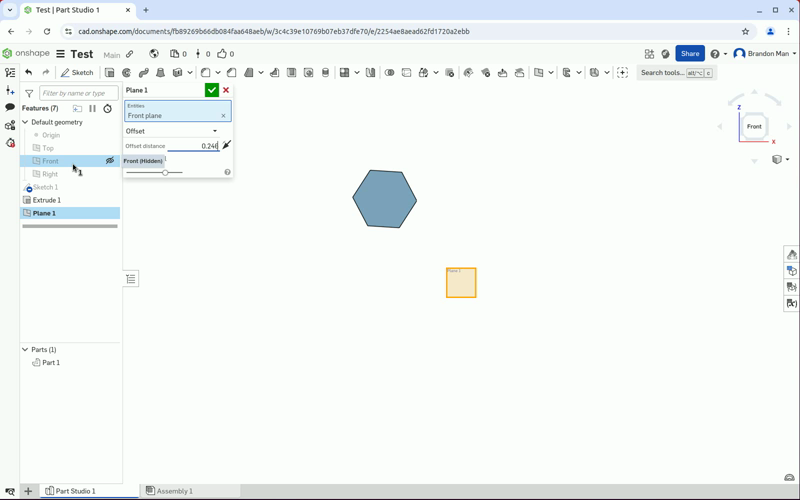
key(enter, 2)
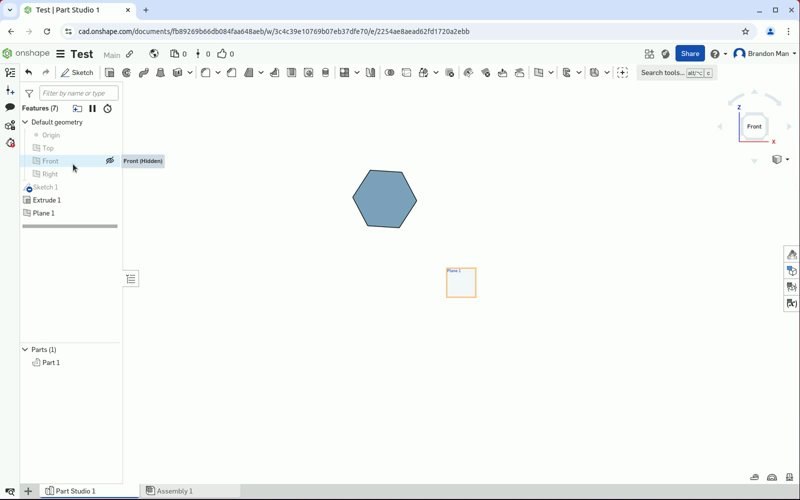
key(shift+s)
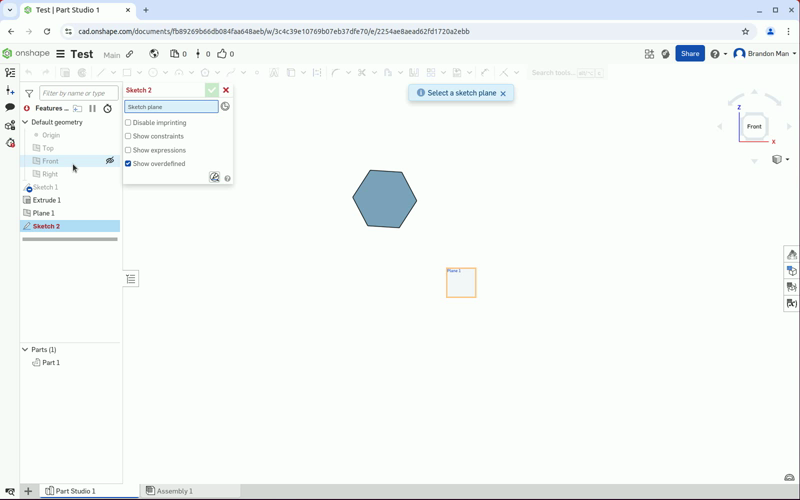
mouse_move(73, 215)
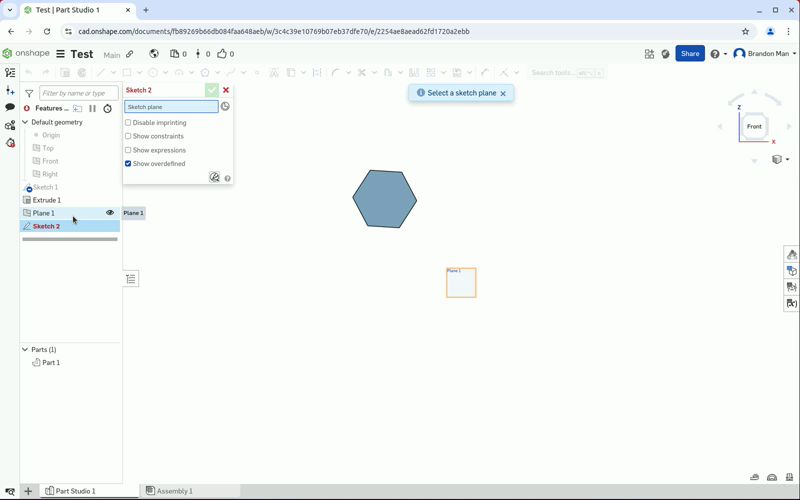
click(73, 215)
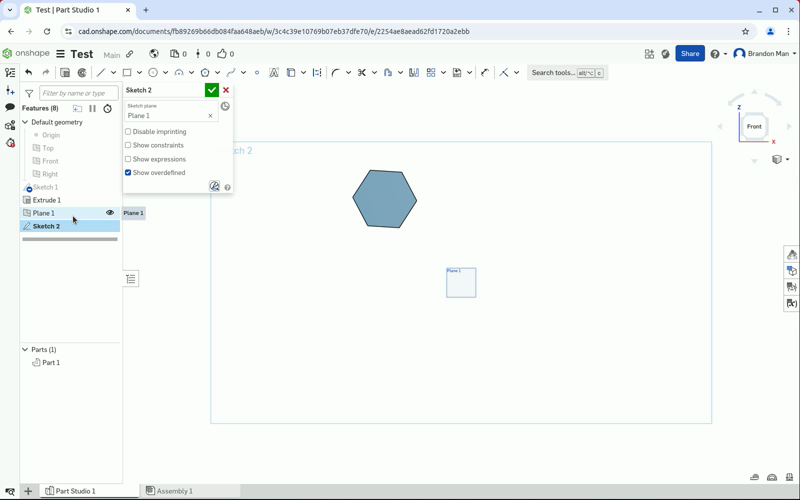
mouse_move(73, 352)
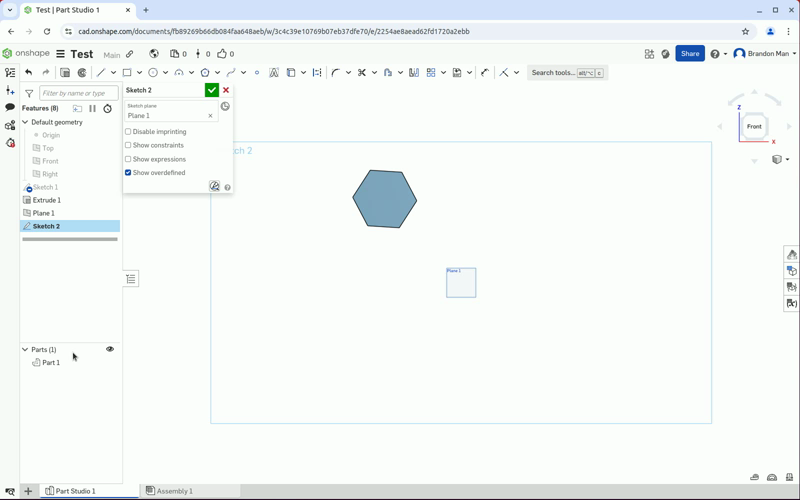
key(y)
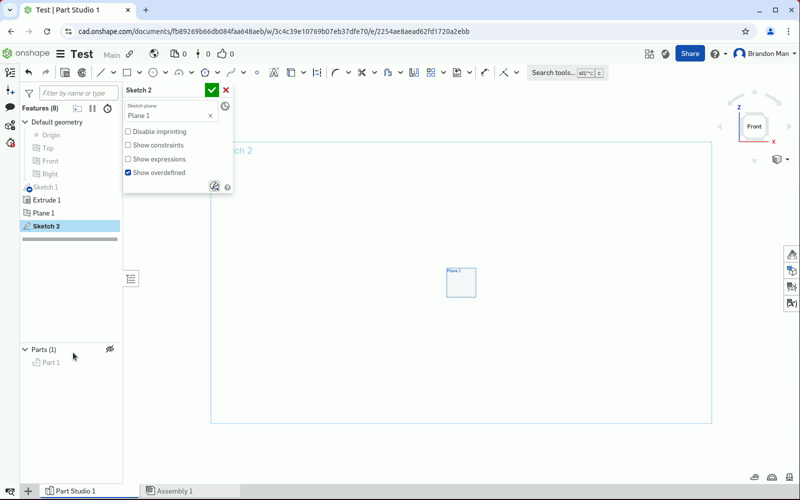
key(l)
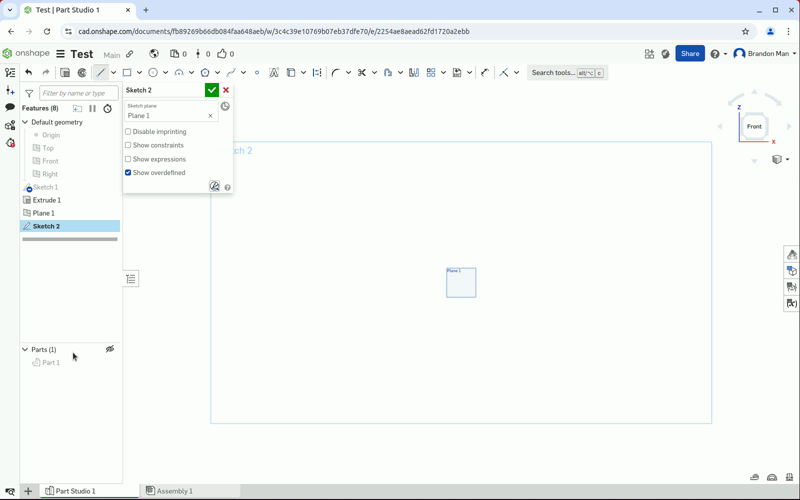
key_down(shift)
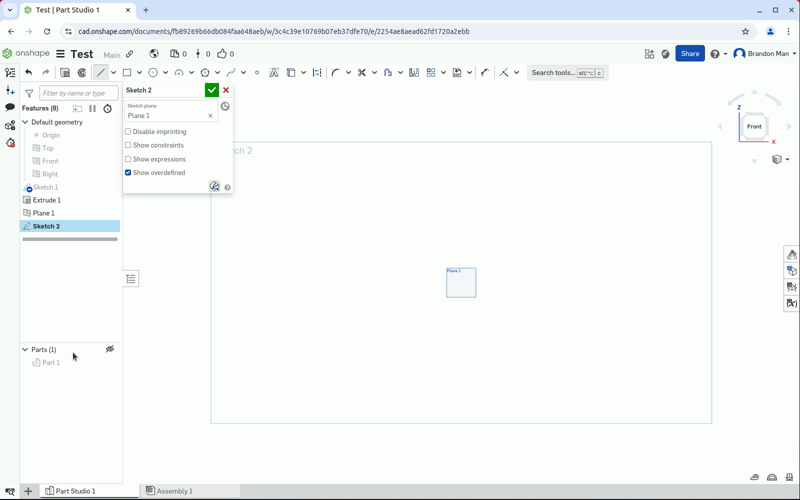
mouse_move(369, 171)
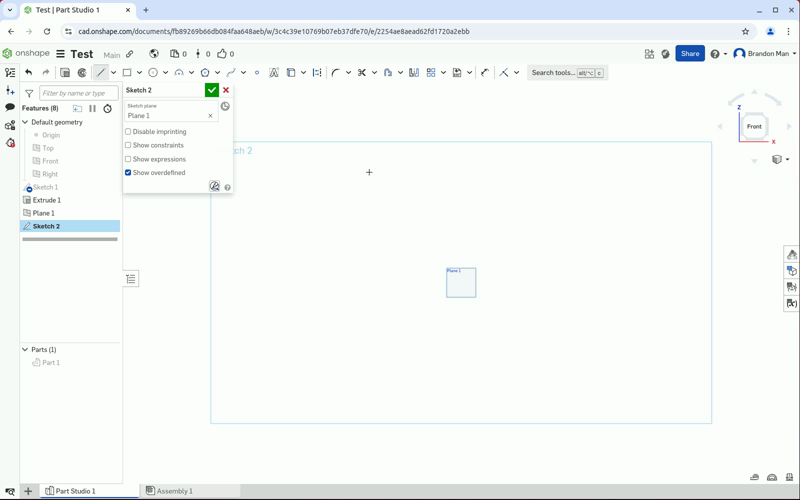
click(369, 171)
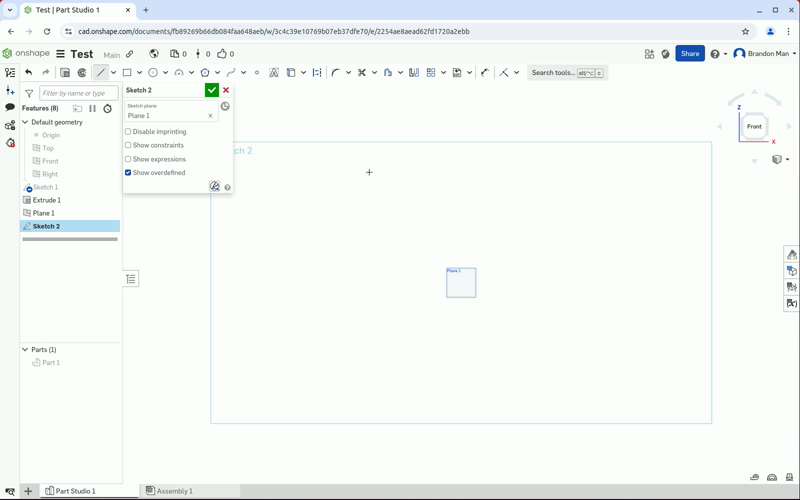
key_up(shift)
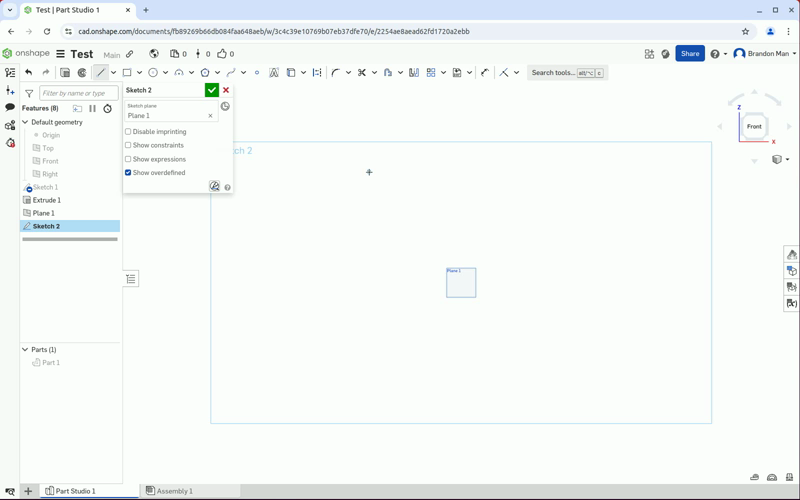
key_down(shift)
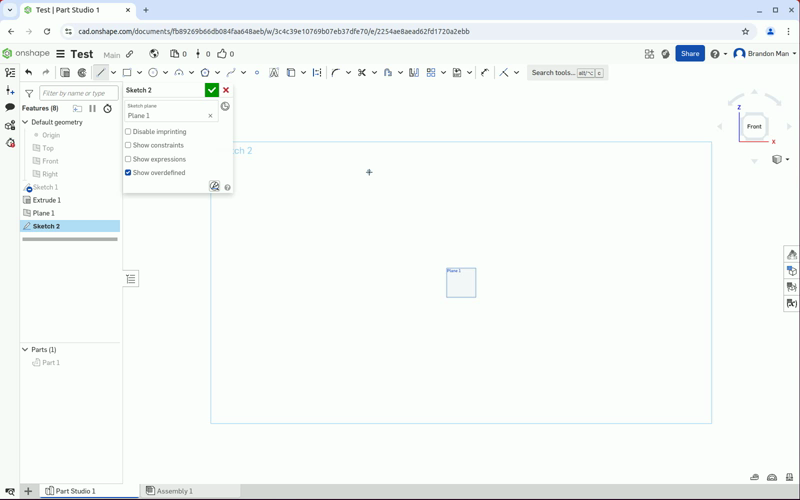
mouse_move(399, 171)
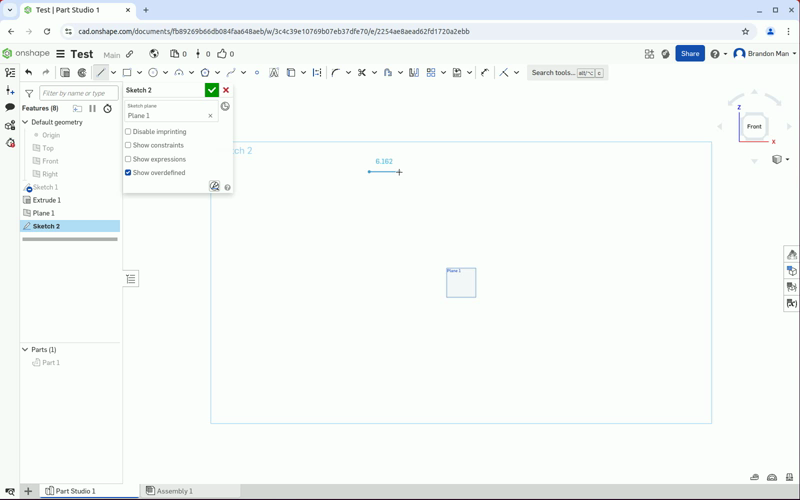
mouse_move(370, 170)
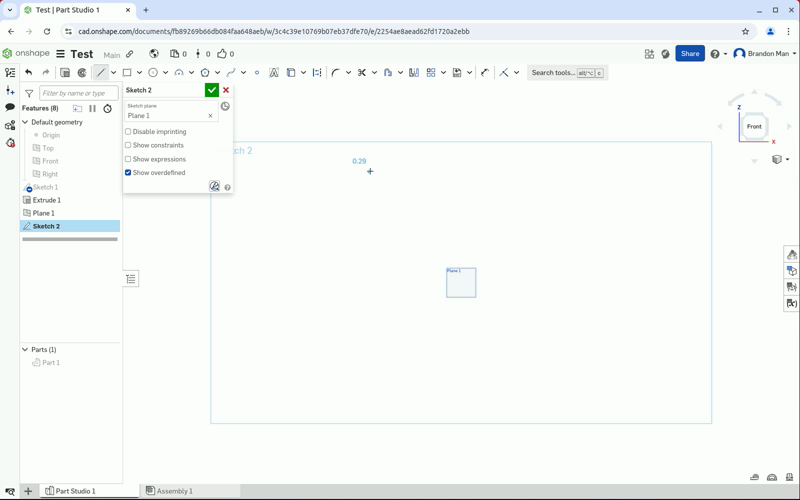
scroll(6)
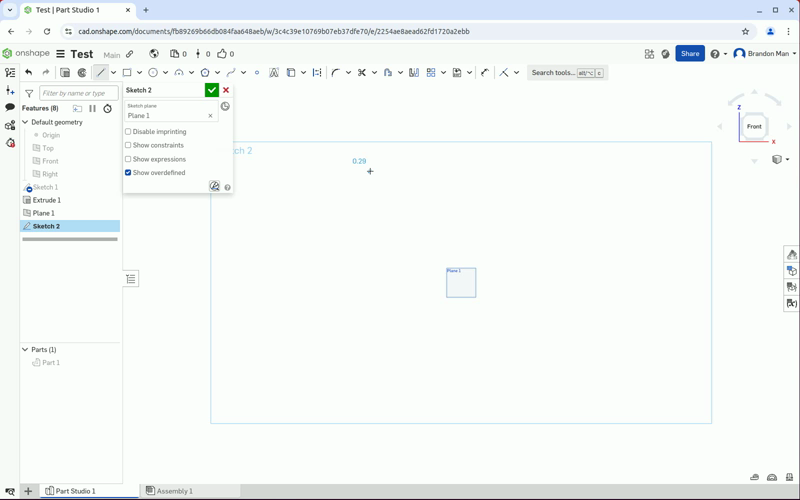
scroll(6)
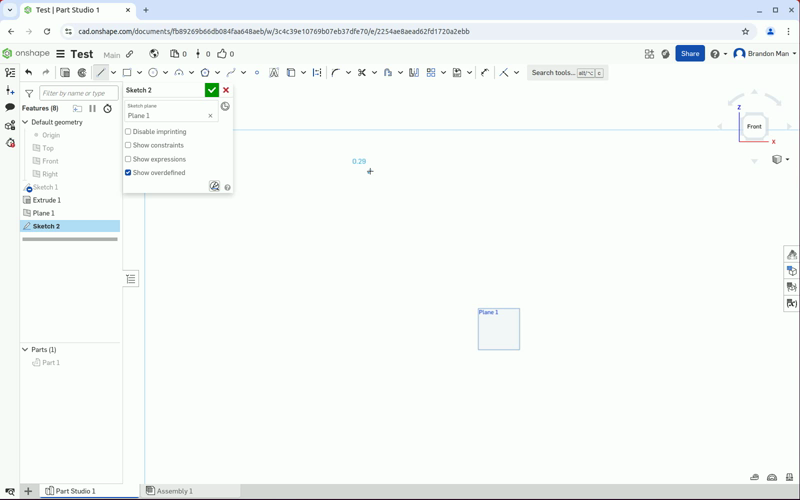
scroll(6)
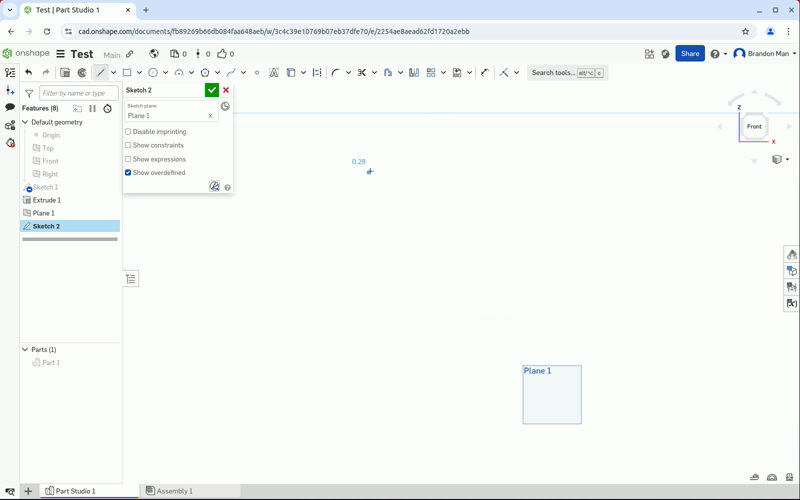
scroll(6)
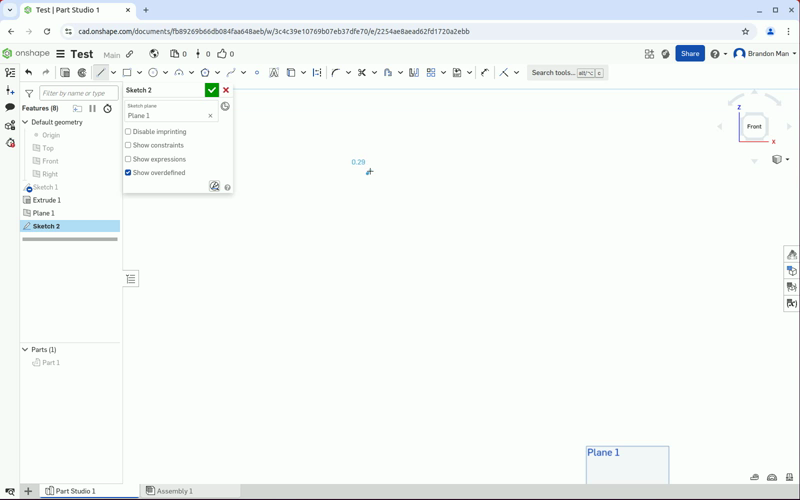
scroll(6)
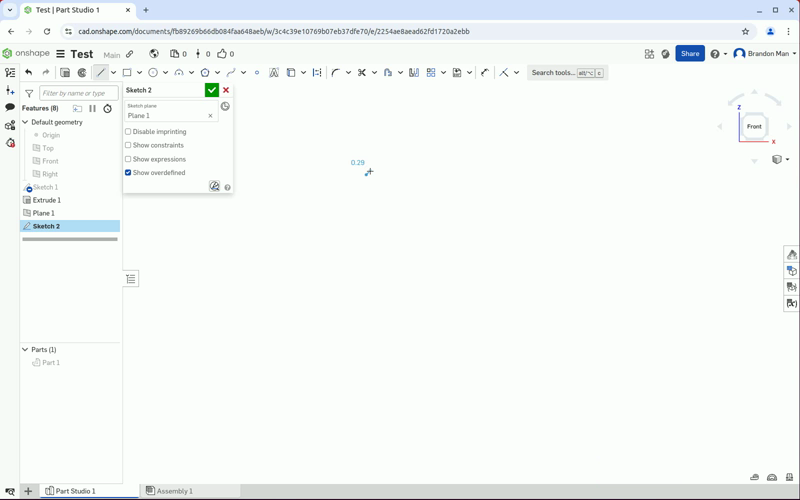
scroll(6)
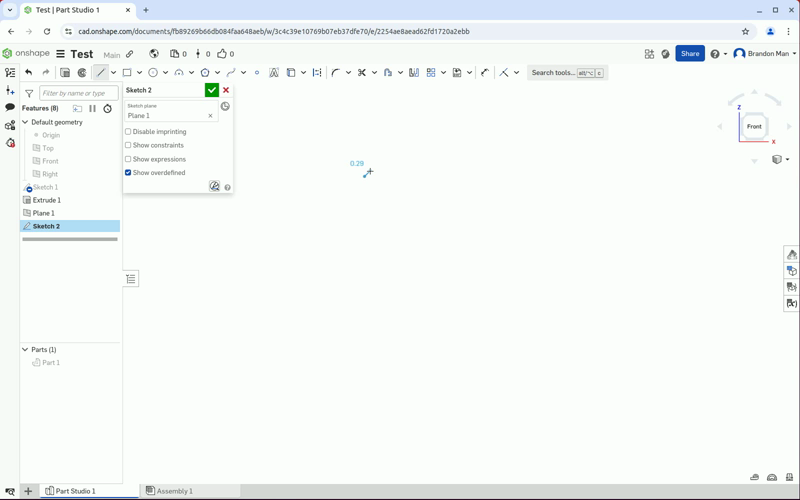
scroll(6)
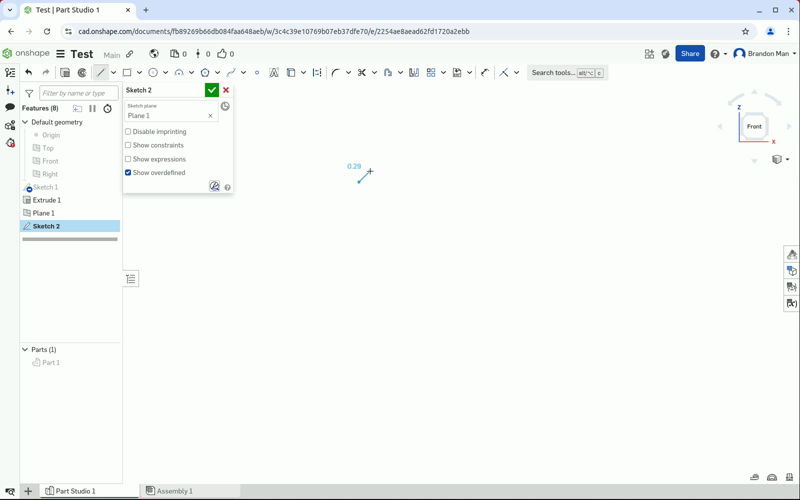
click(370, 170)
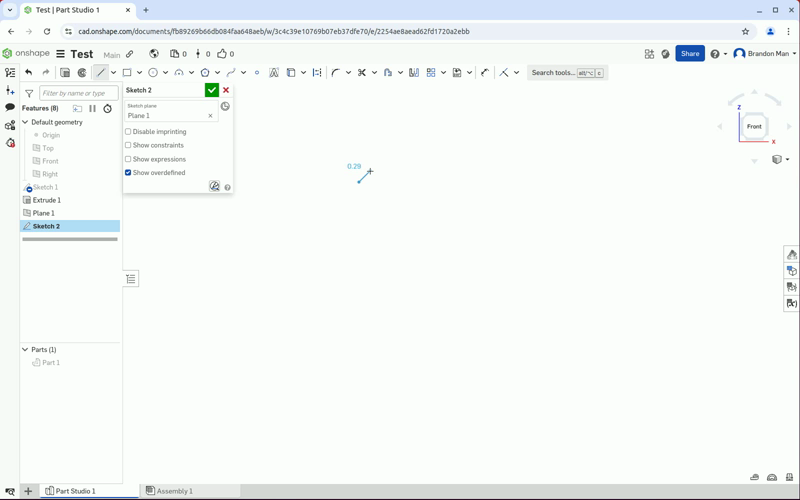
scroll(-6)
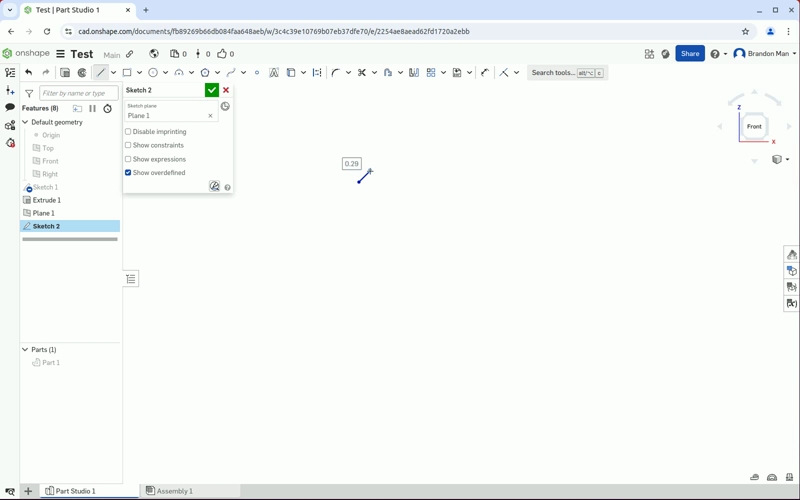
scroll(-6)
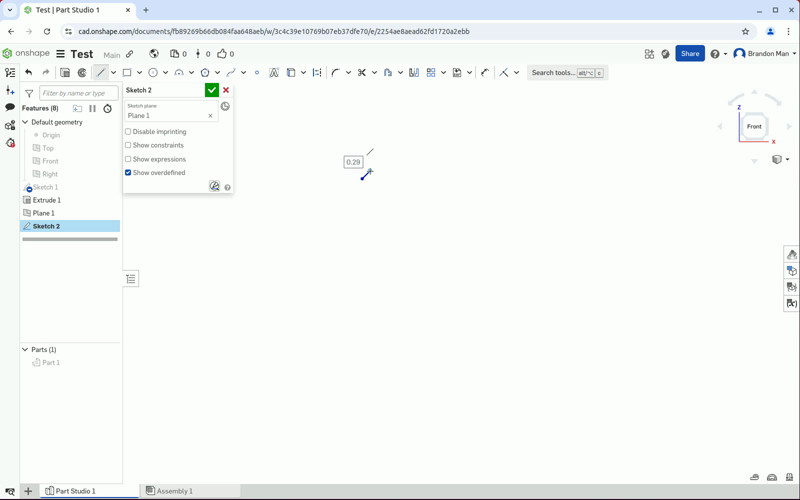
scroll(-6)
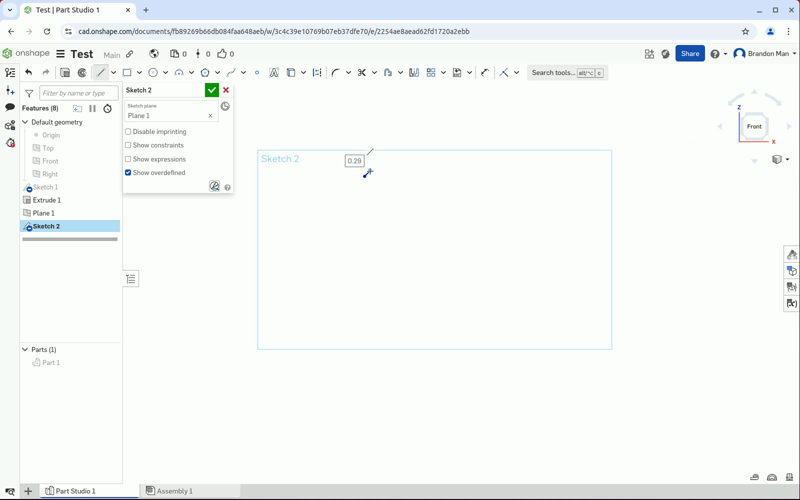
scroll(-6)
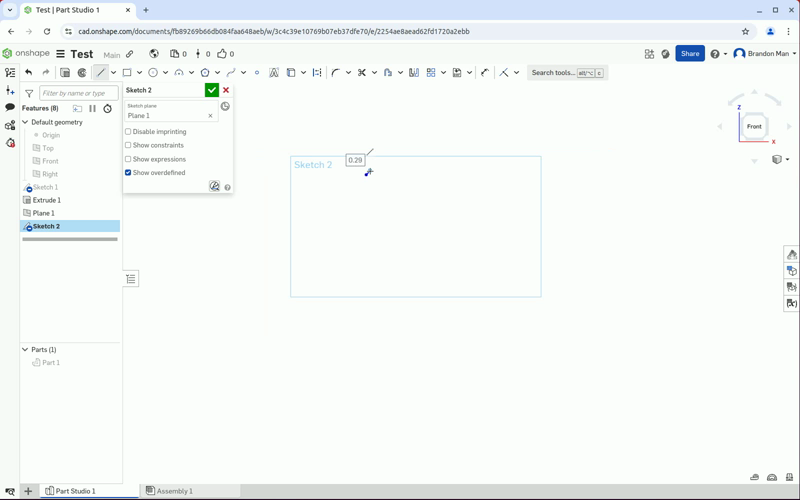
scroll(-6)
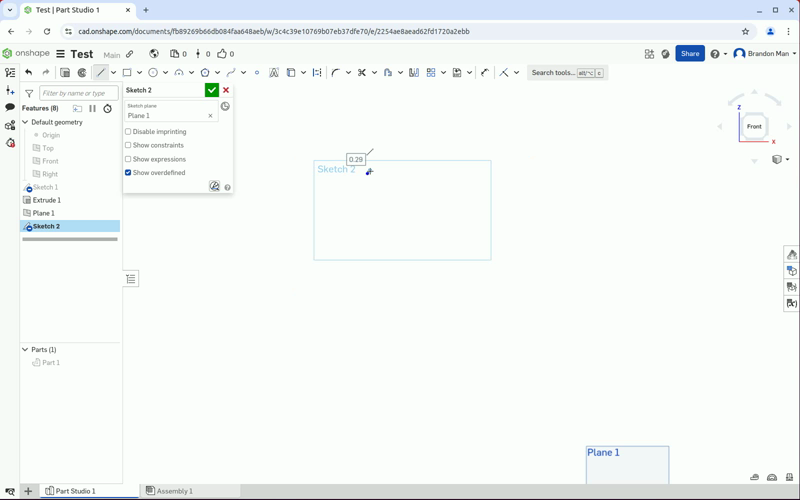
scroll(-6)
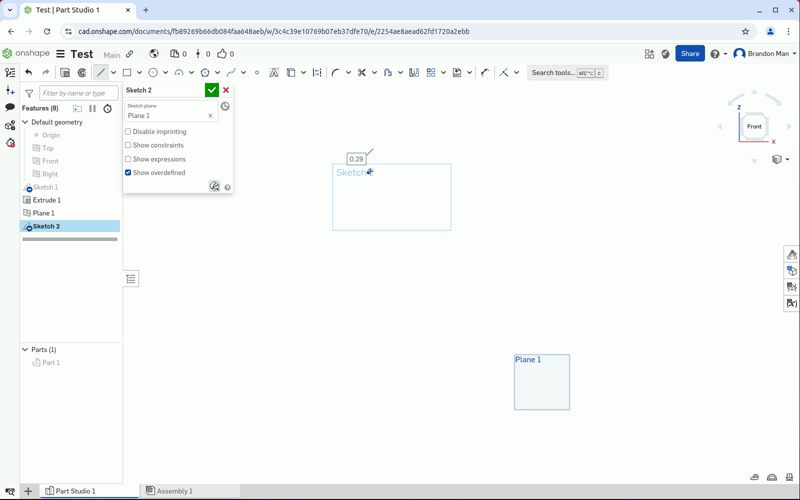
scroll(-6)
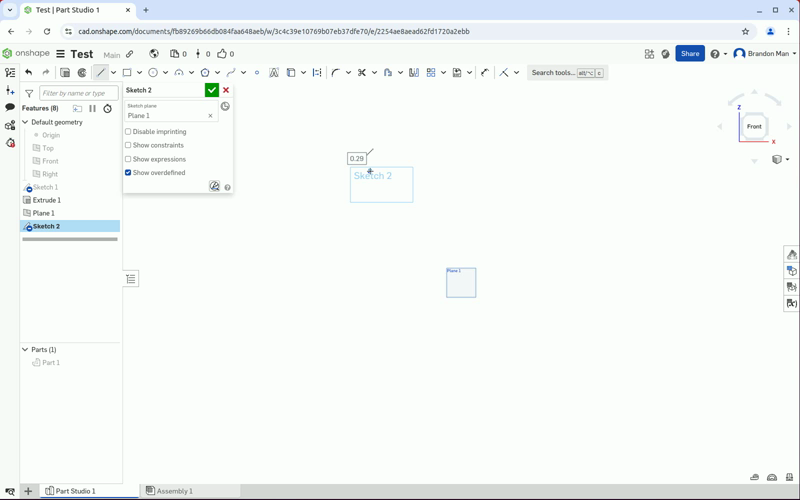
key_up(shift)
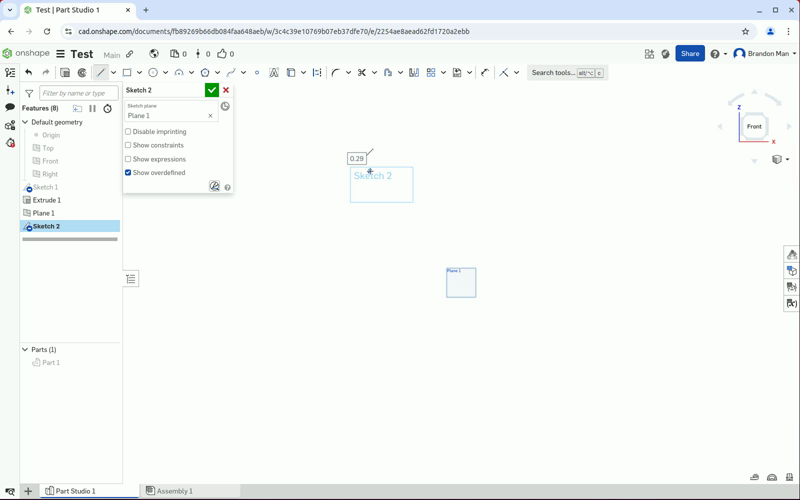
key_down(shift)
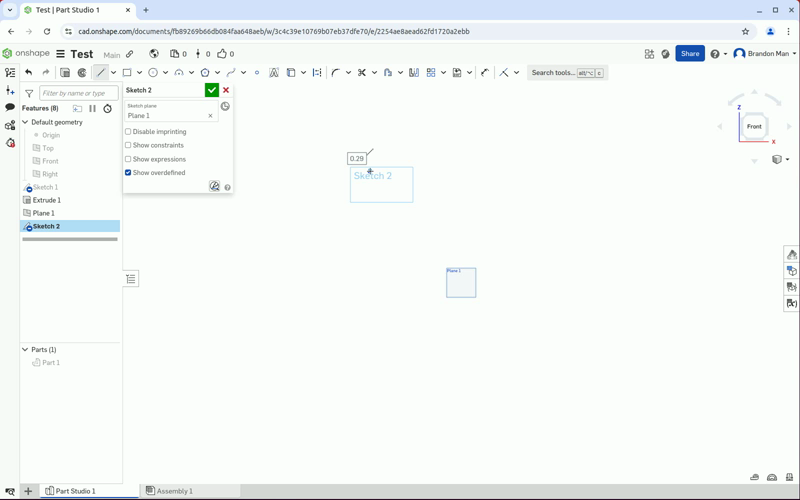
mouse_move(400, 170)
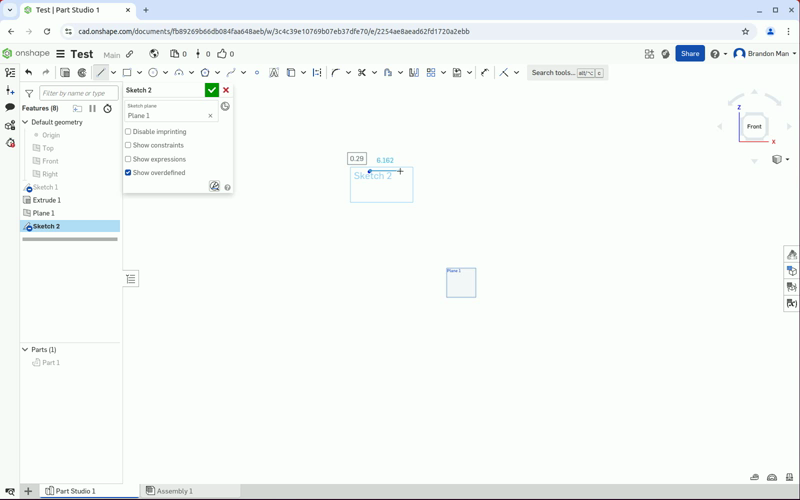
mouse_move(371, 170)
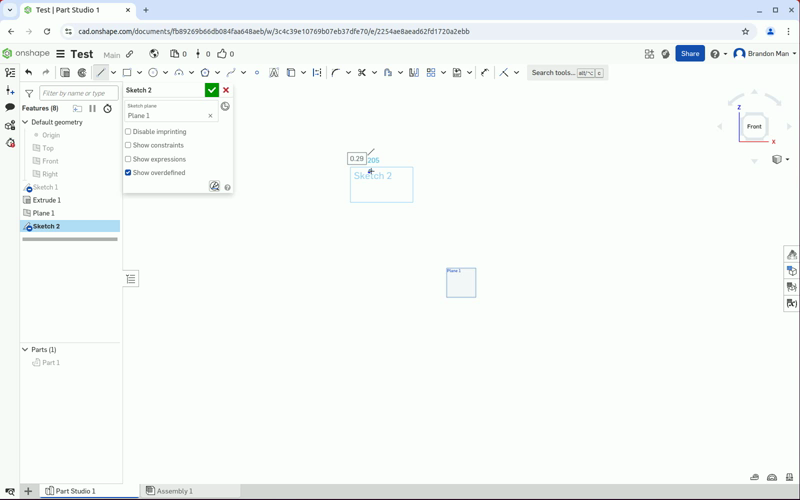
scroll(6)
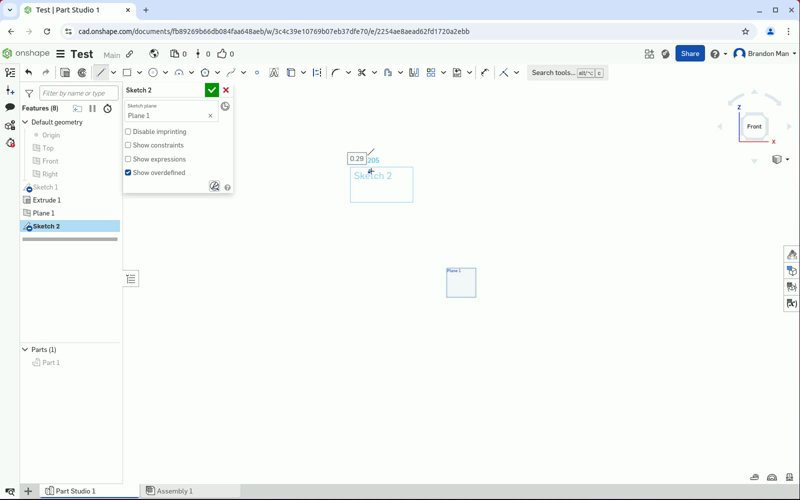
scroll(6)
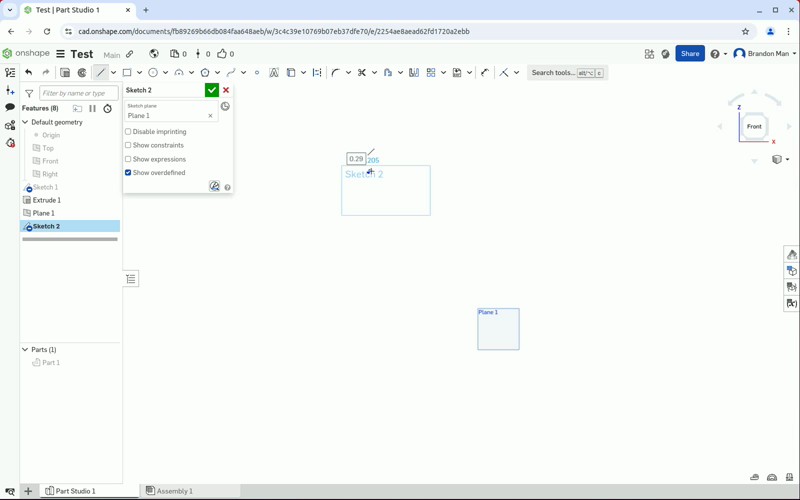
scroll(6)
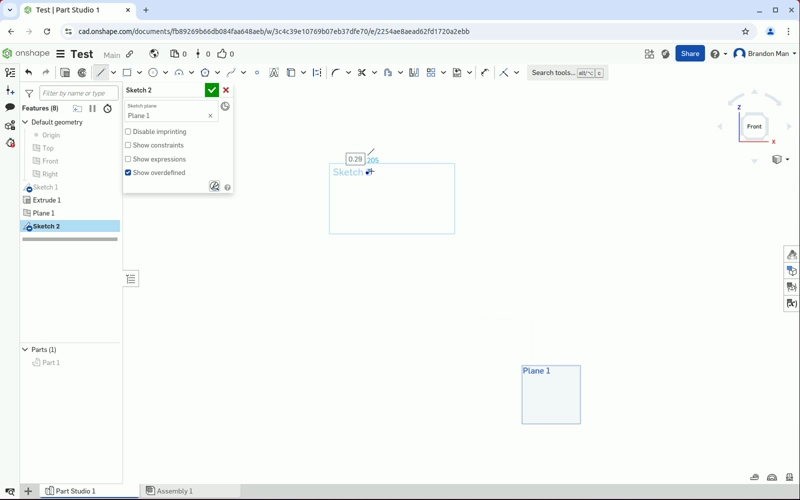
scroll(6)
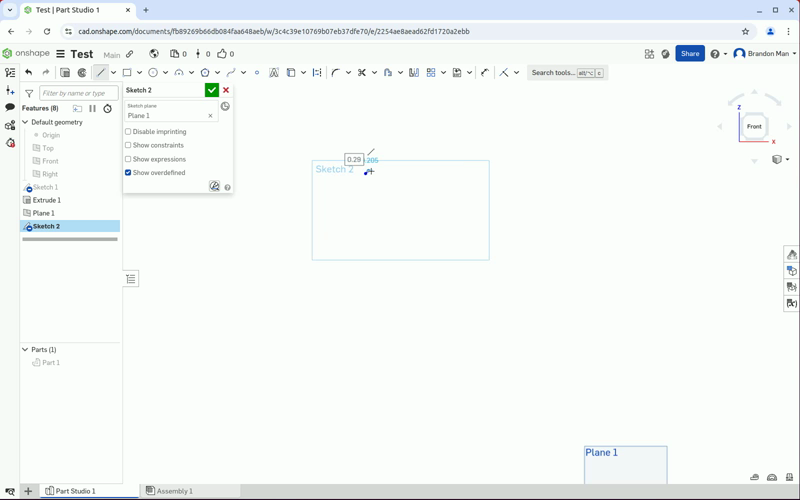
scroll(6)
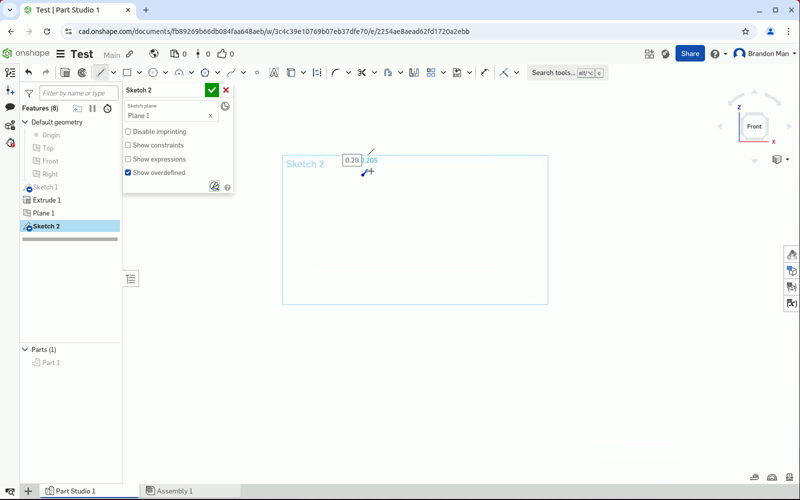
scroll(6)
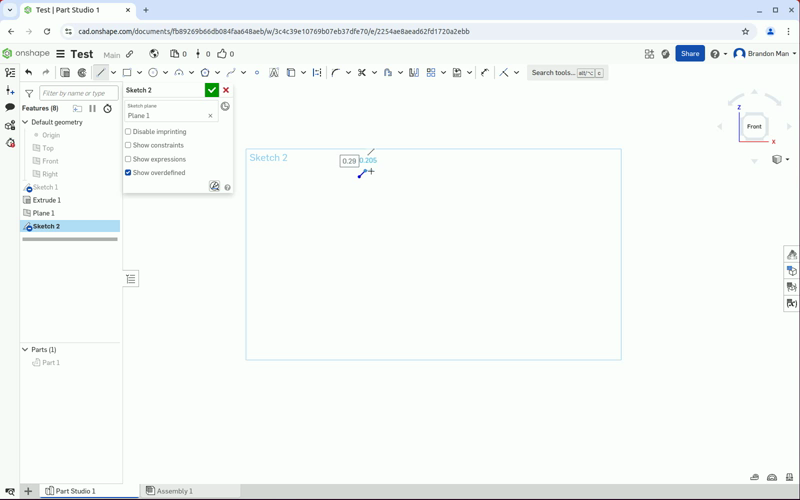
scroll(6)
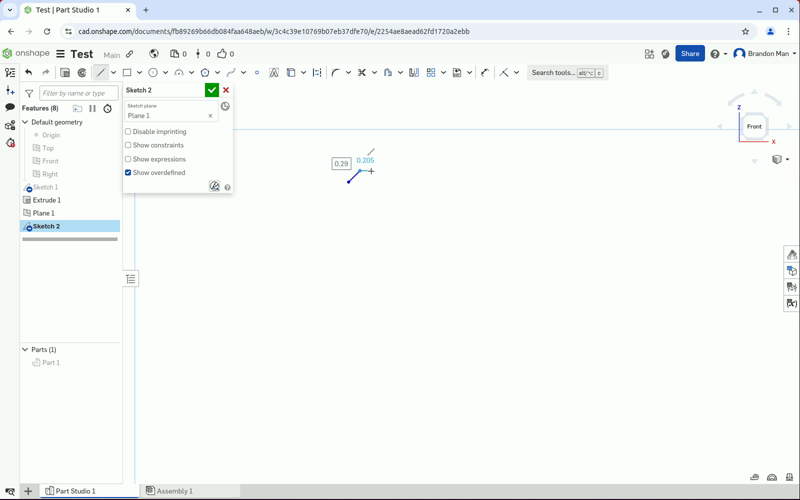
click(371, 170)
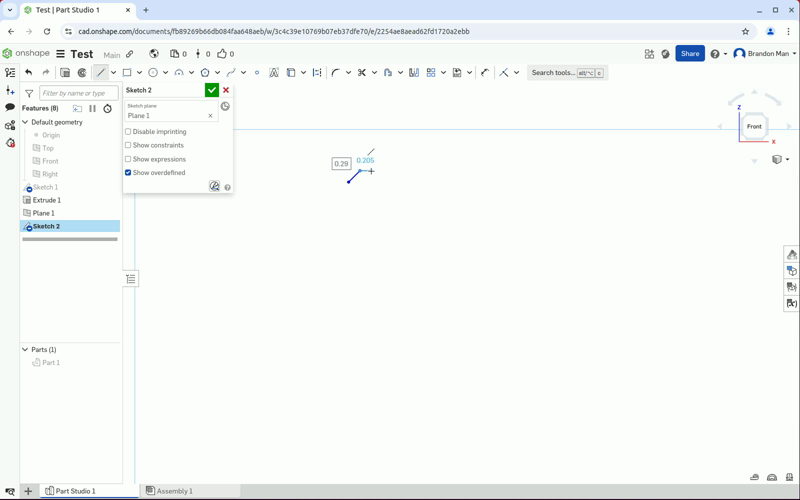
scroll(-6)
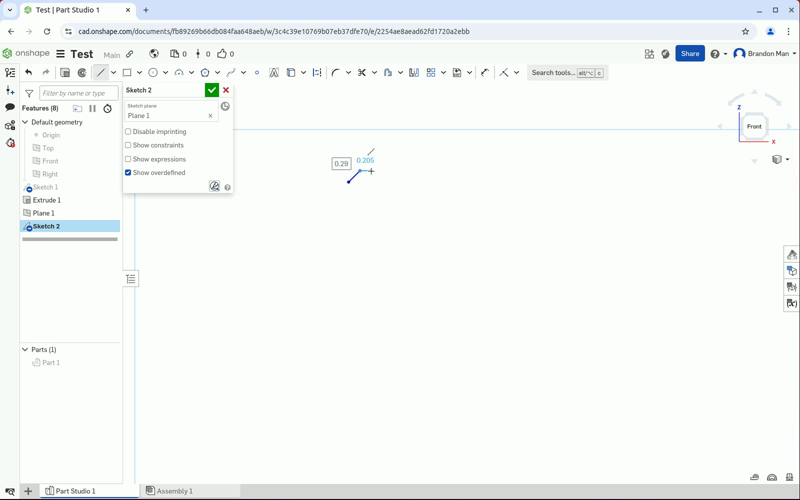
scroll(-6)
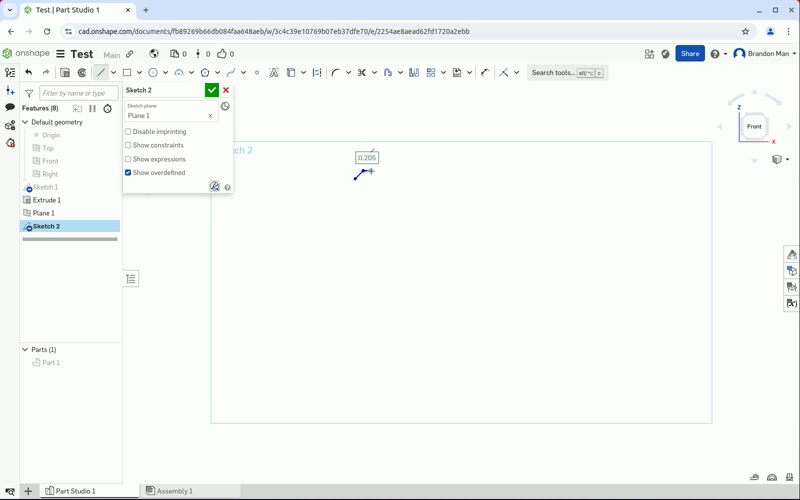
scroll(-6)
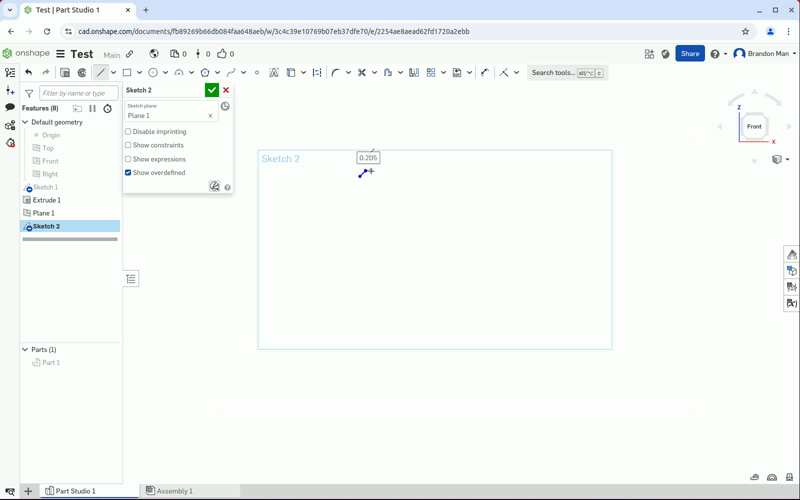
scroll(-6)
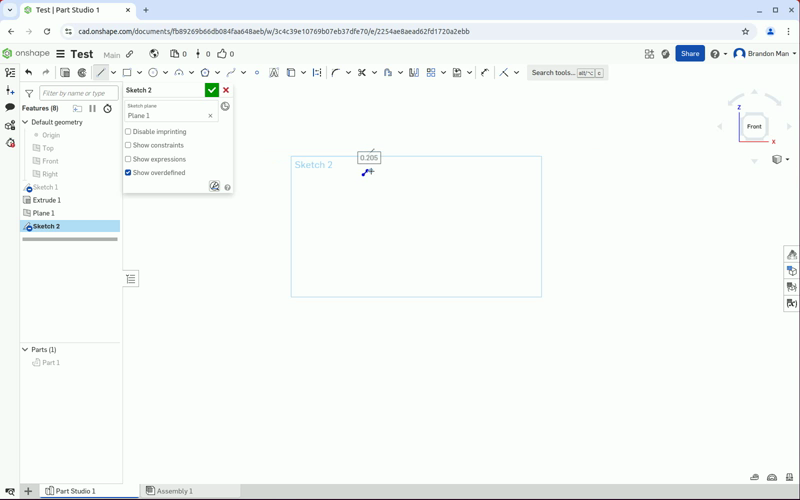
scroll(-6)
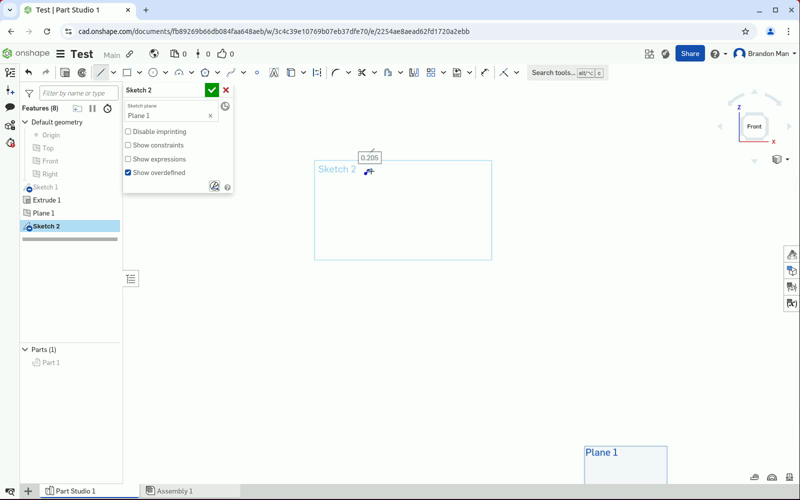
scroll(-6)
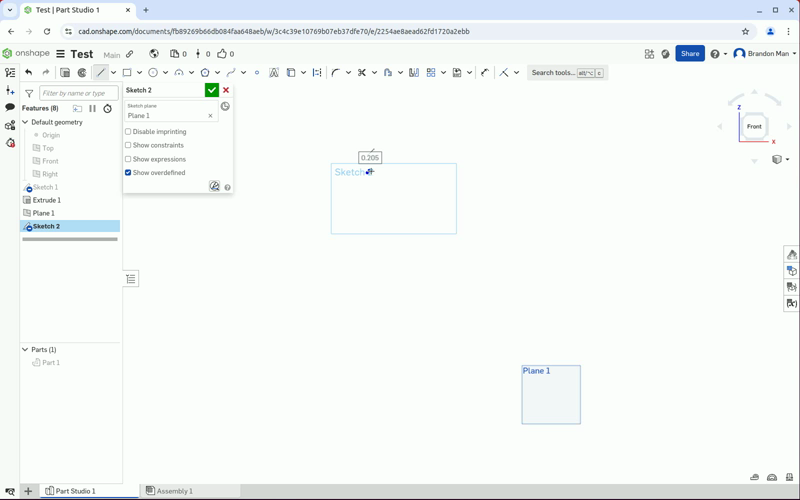
scroll(-6)
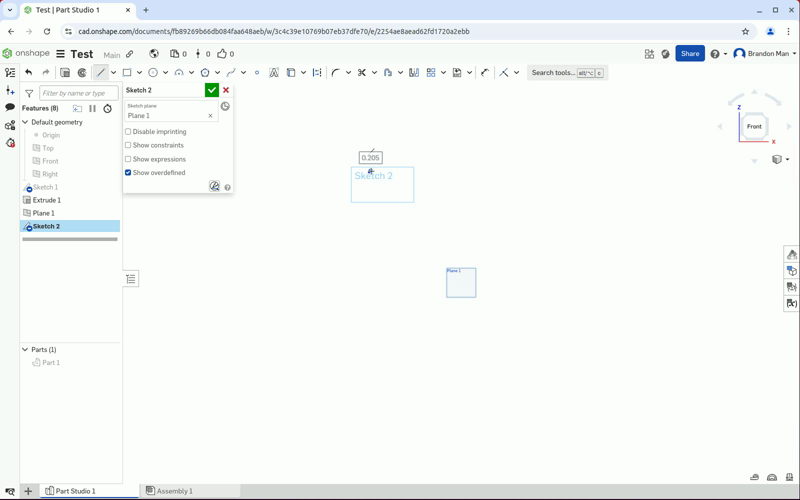
key_up(shift)
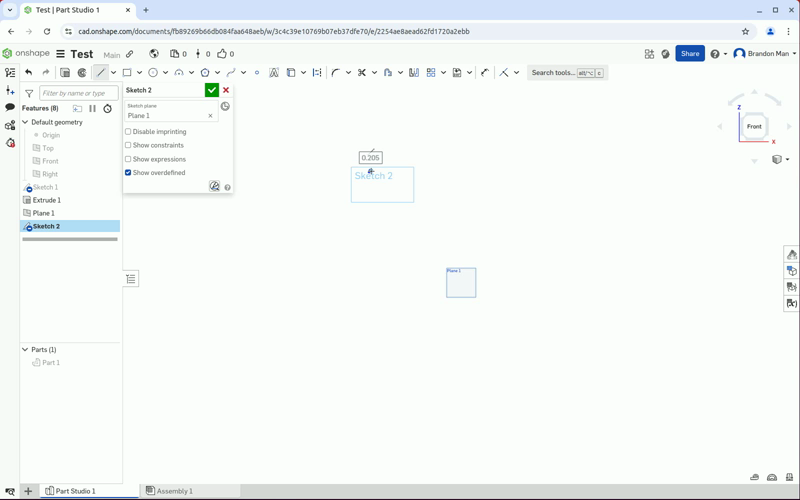
key(esc)
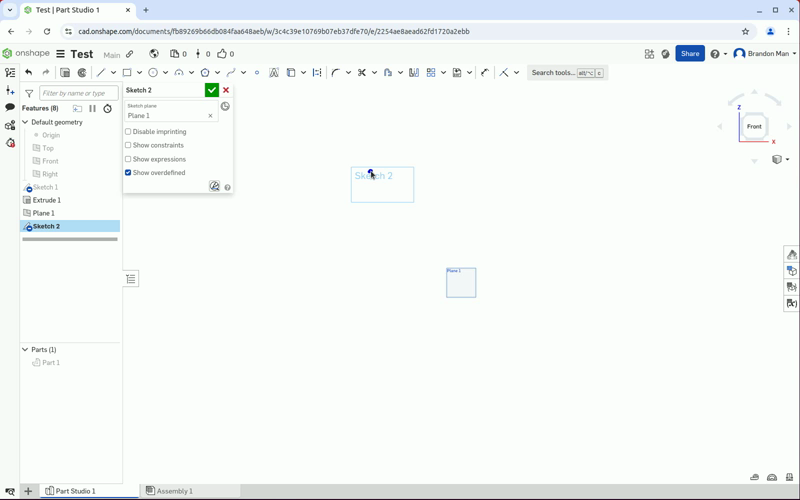
key(a)
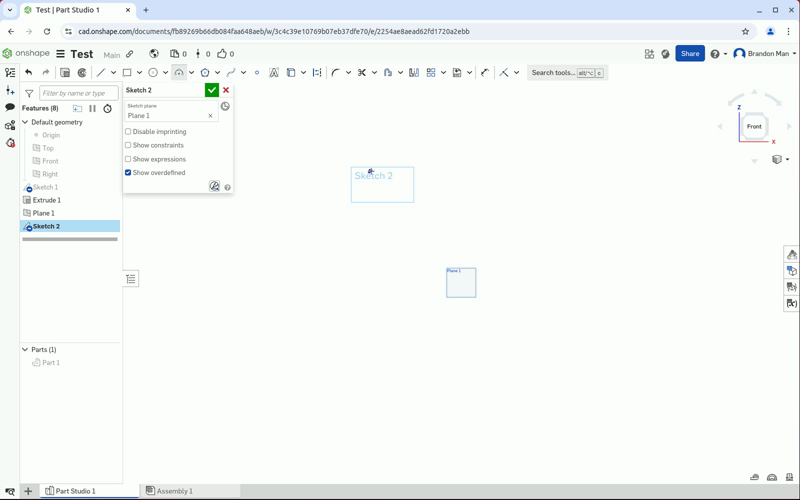
mouse_move(371, 170)
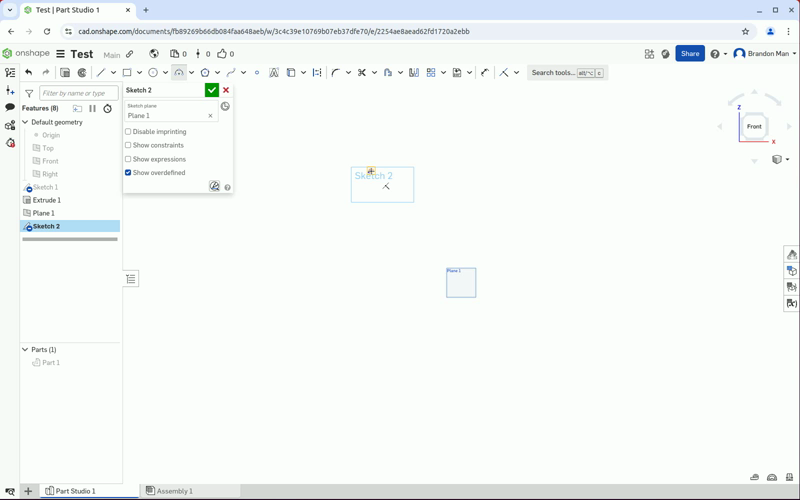
scroll(6)
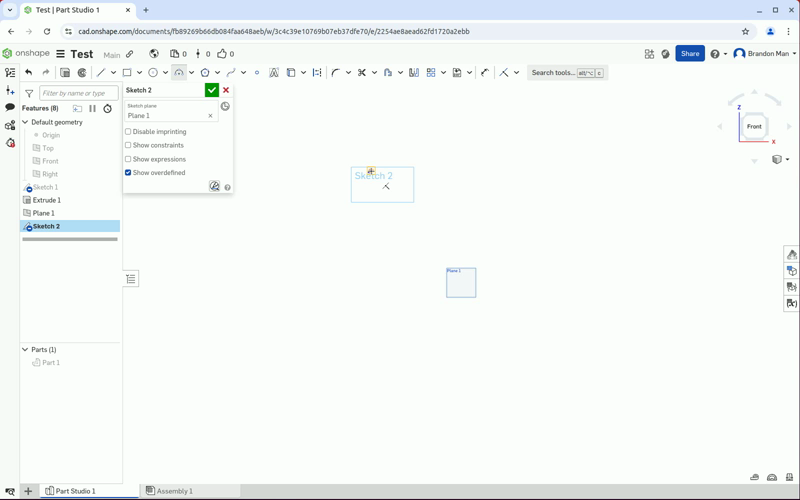
scroll(6)
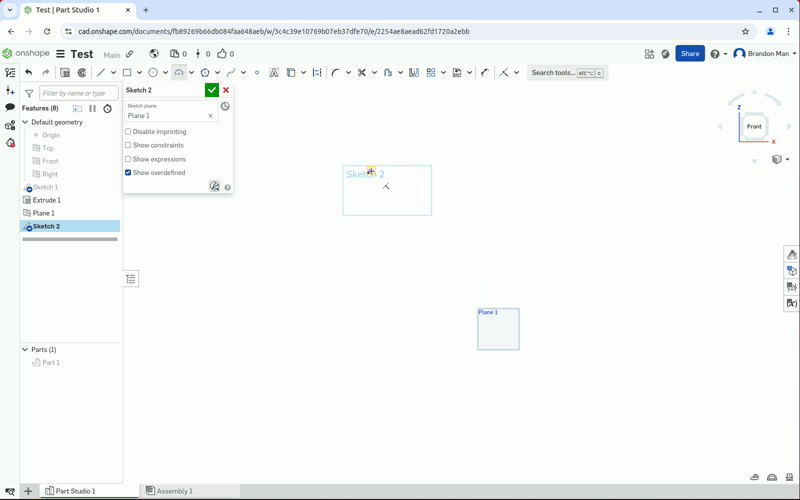
scroll(6)
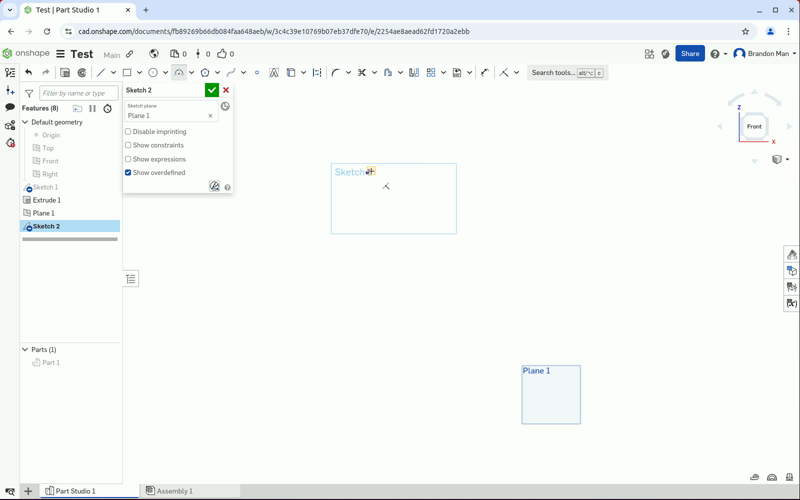
scroll(6)
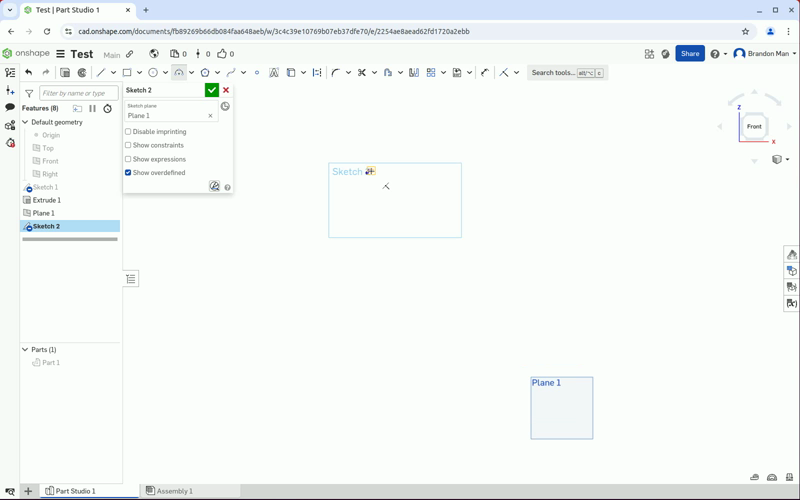
scroll(6)
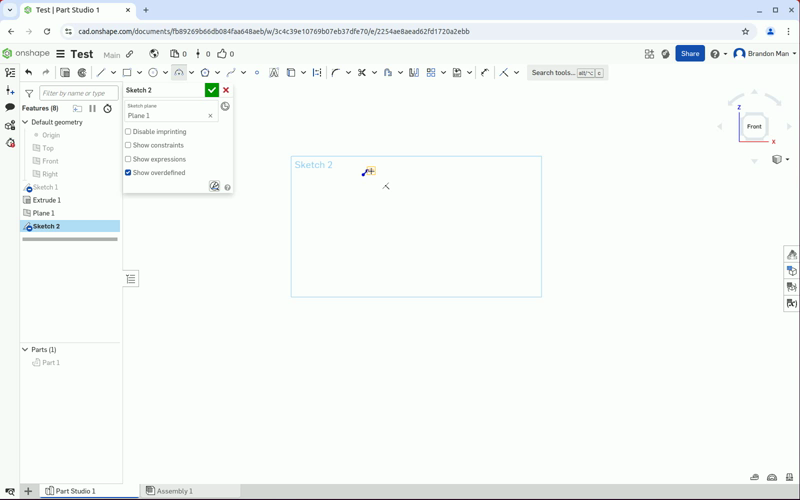
scroll(6)
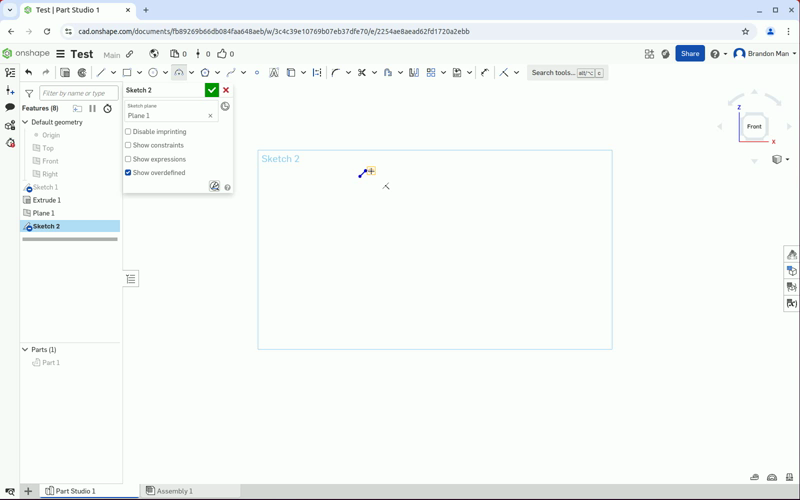
scroll(6)
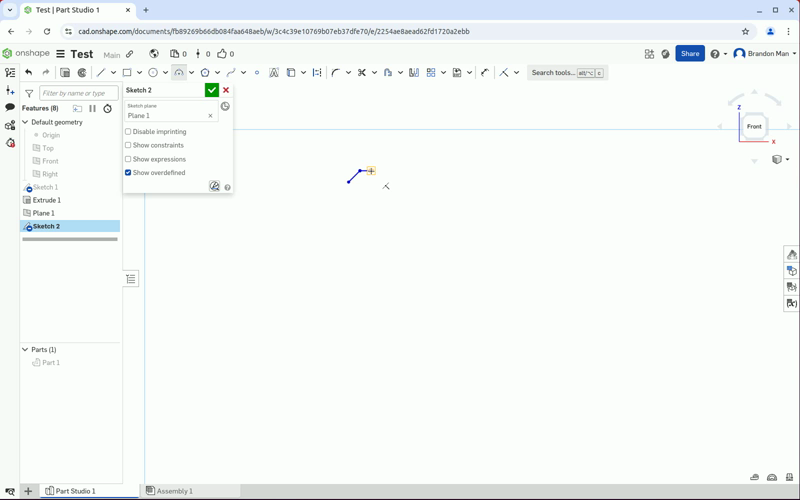
click(371, 170)
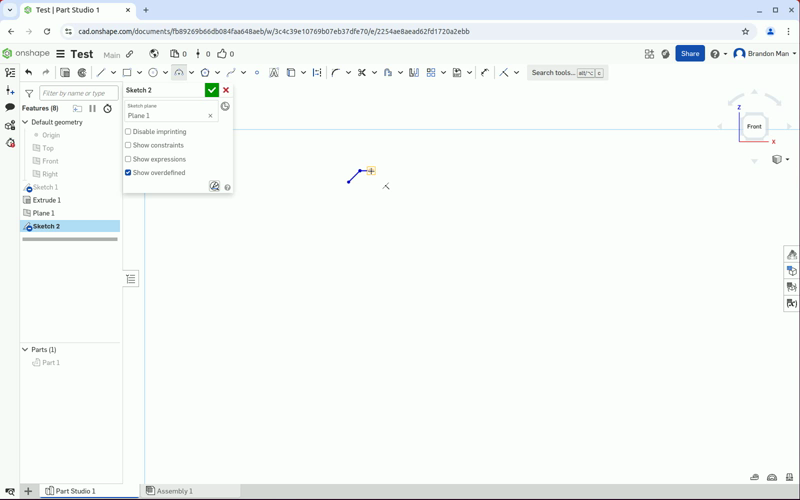
scroll(-6)
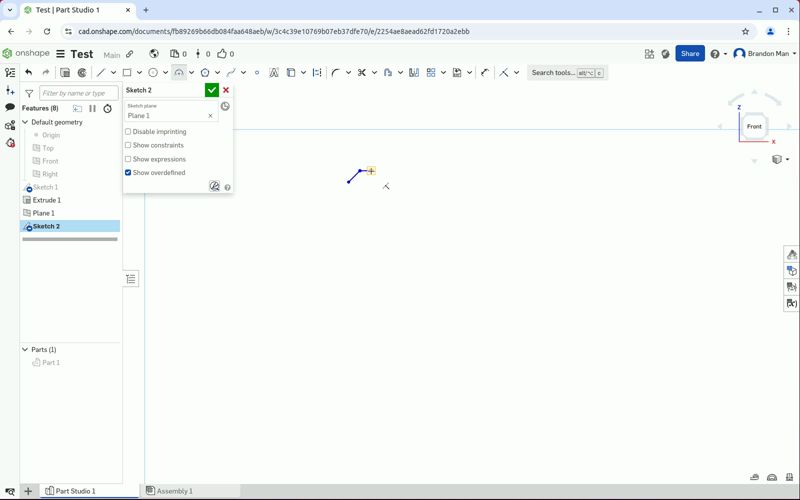
scroll(-6)
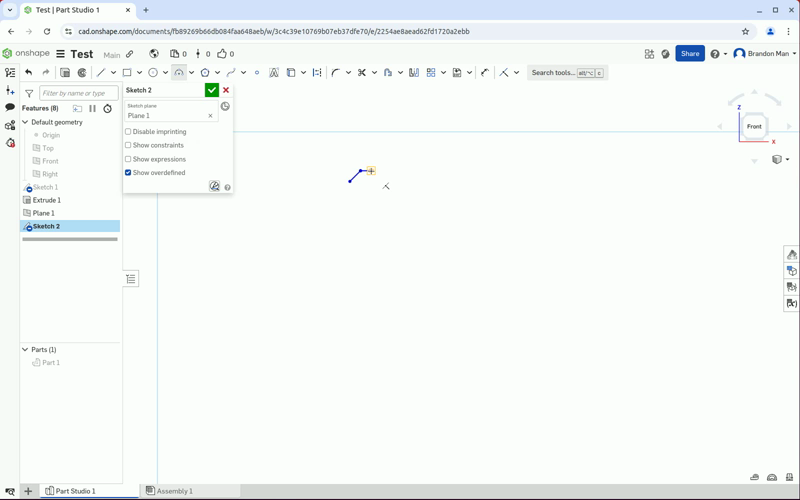
scroll(-6)
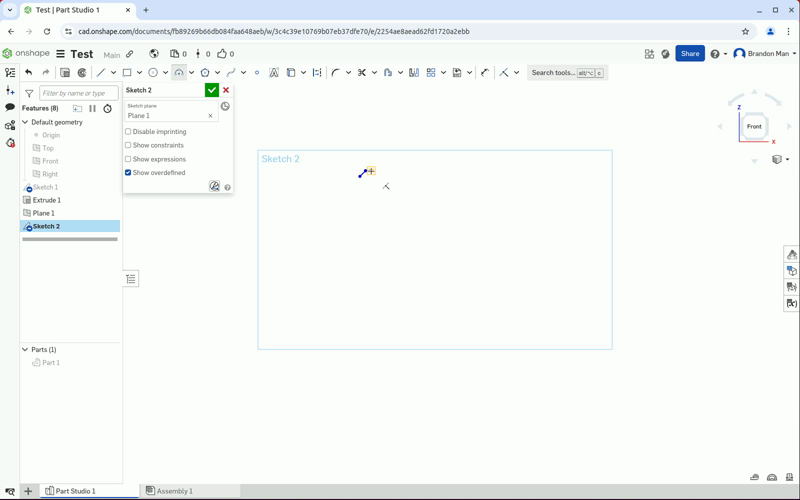
scroll(-6)
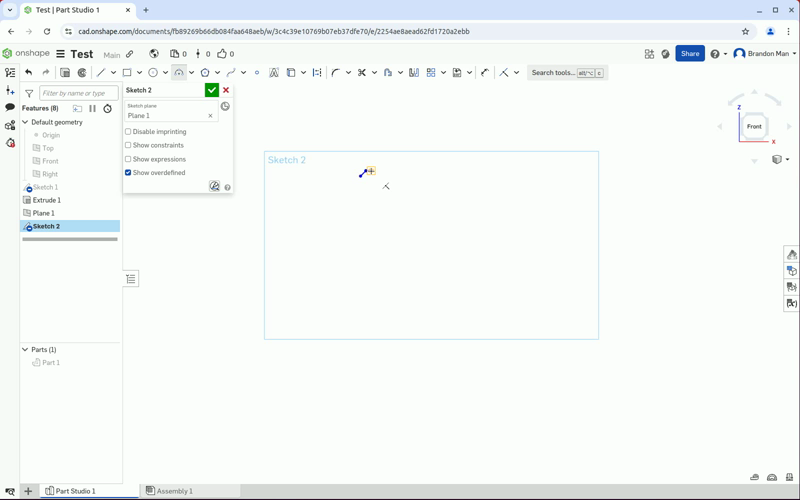
scroll(-6)
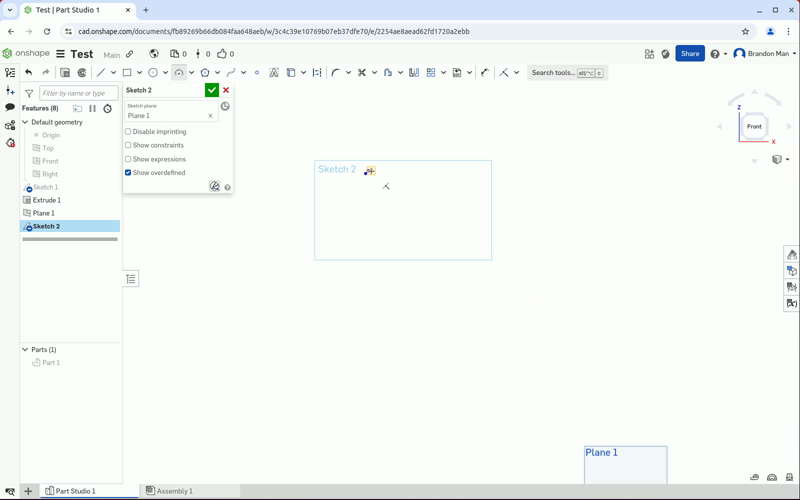
scroll(-6)
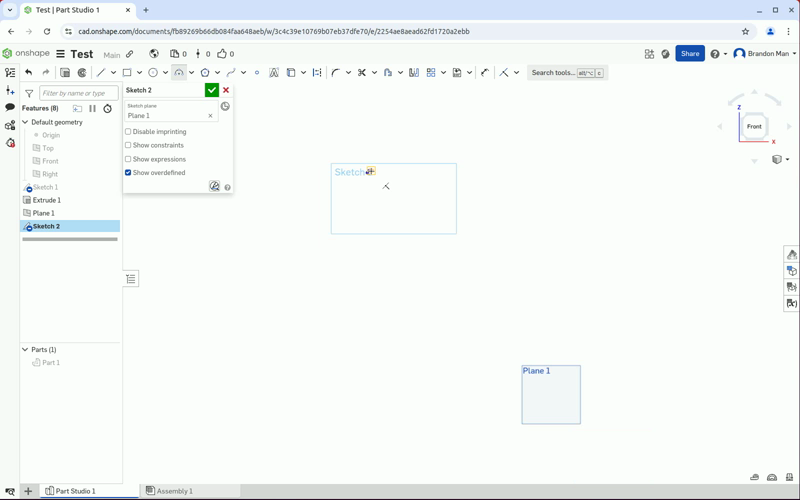
scroll(-6)
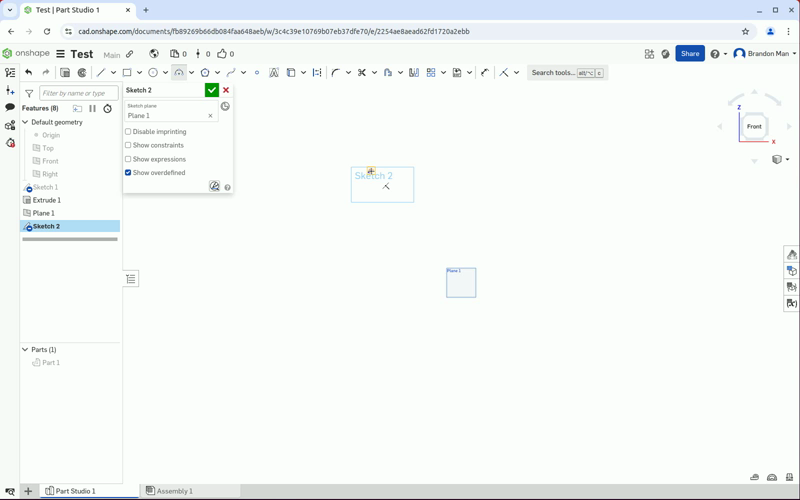
mouse_move(369, 171)
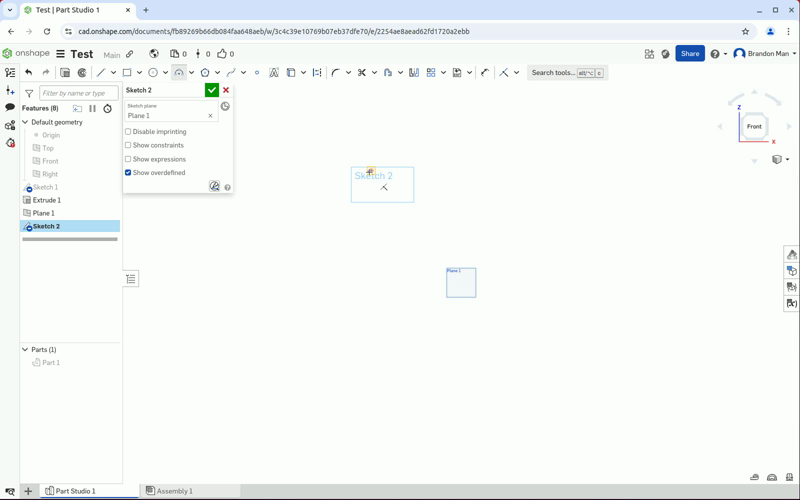
scroll(6)
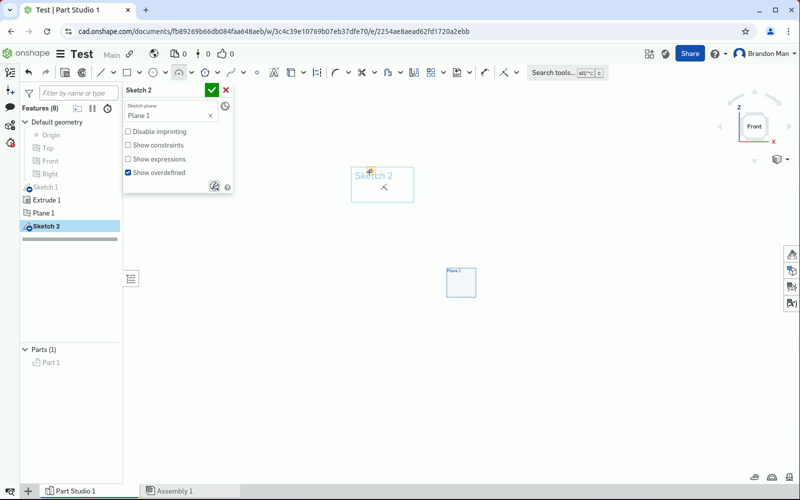
scroll(6)
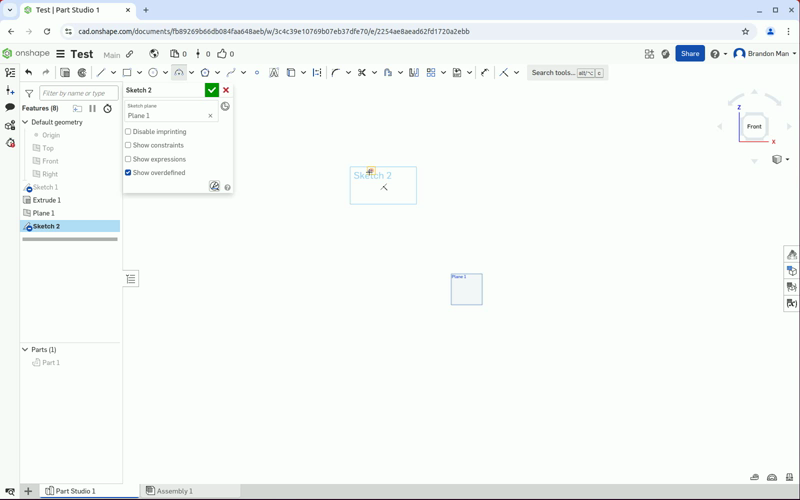
scroll(6)
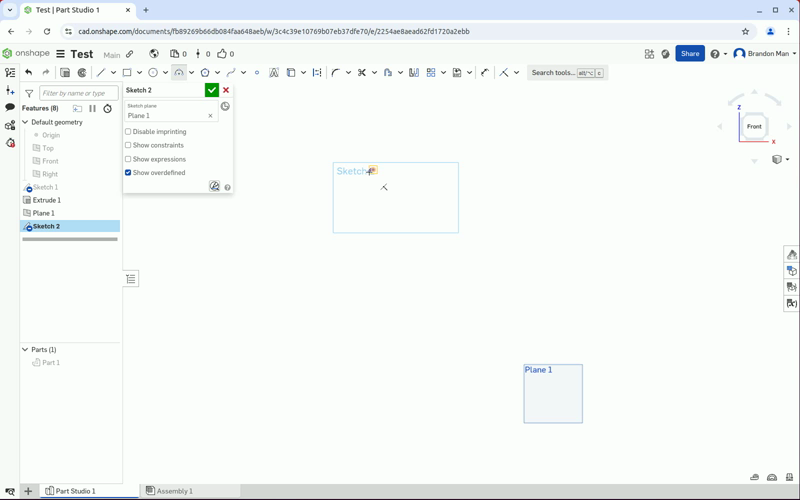
scroll(6)
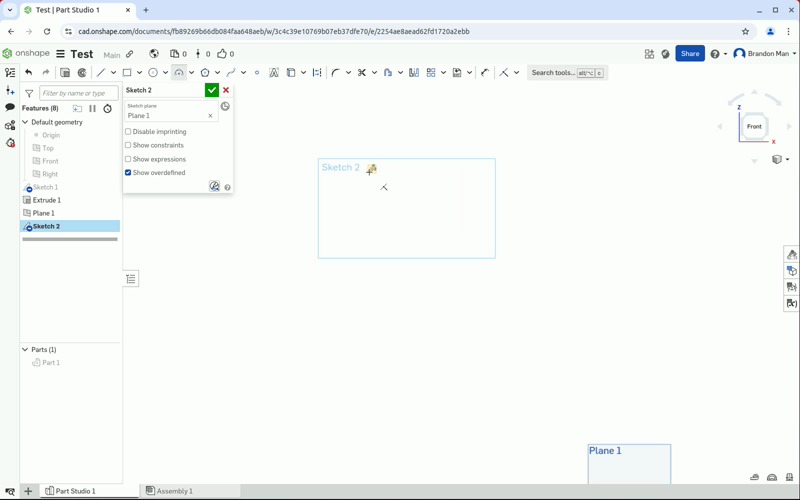
scroll(6)
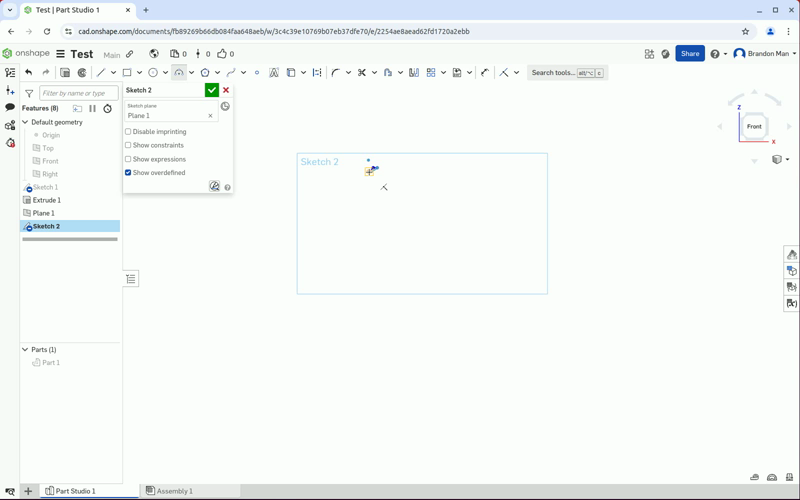
scroll(6)
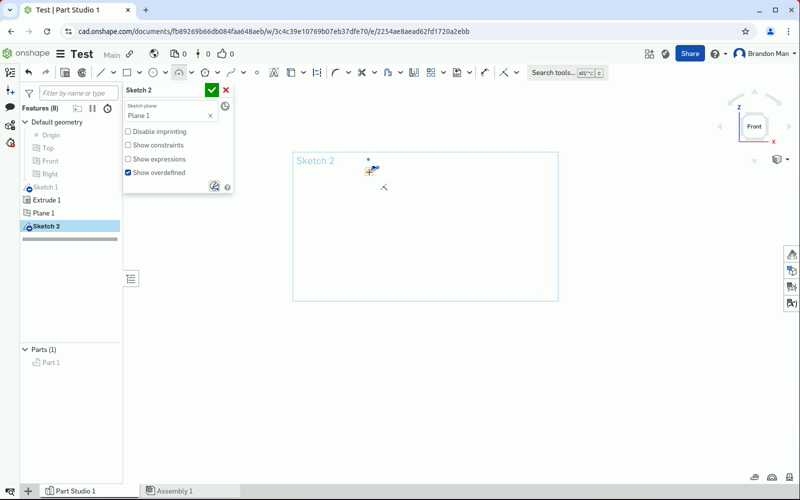
scroll(6)
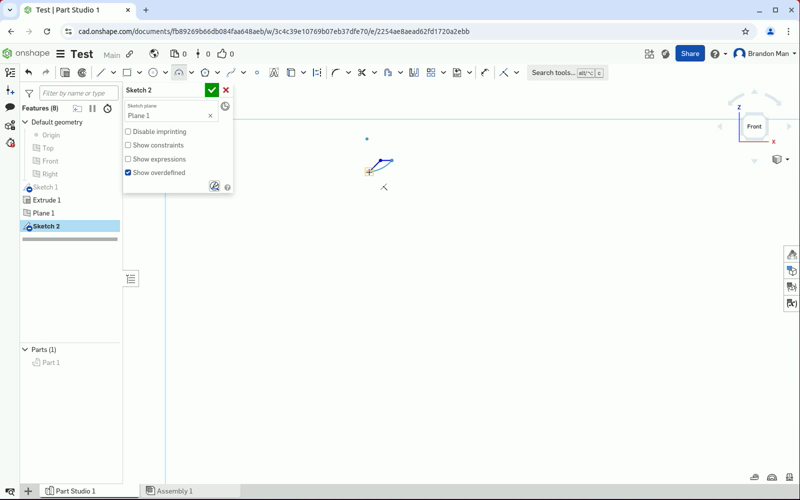
click(369, 171)
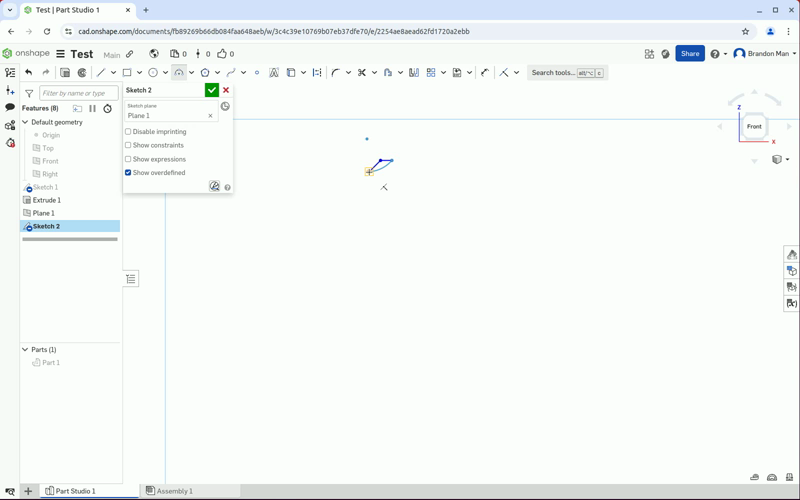
scroll(-6)
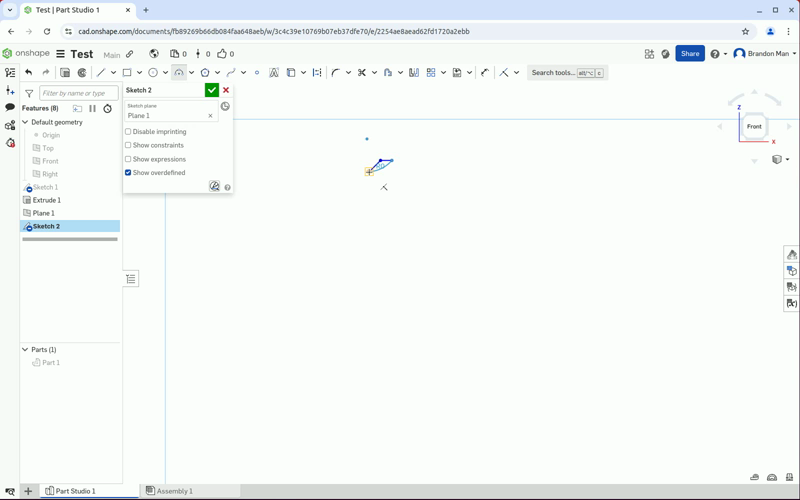
scroll(-6)
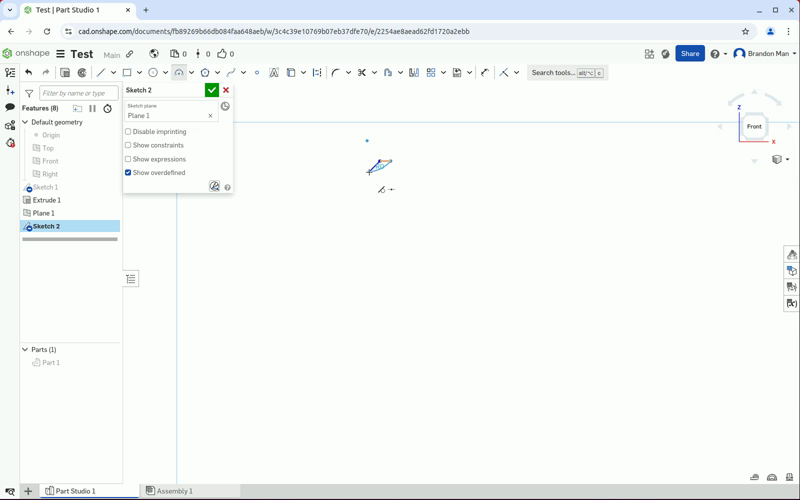
scroll(-6)
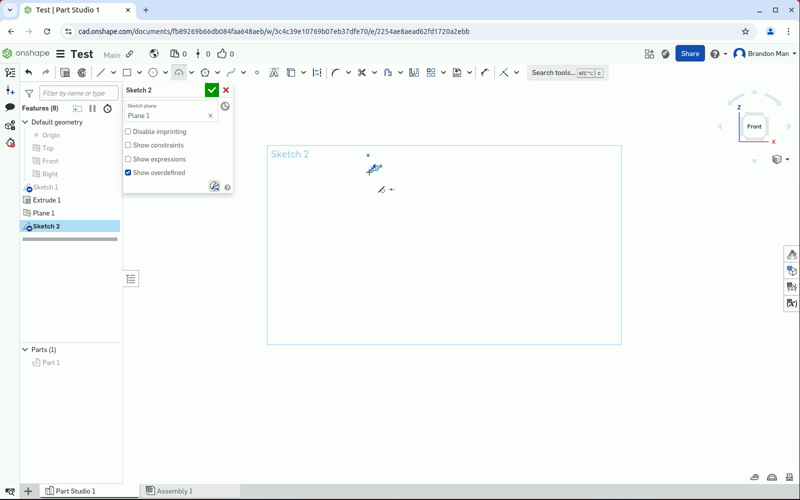
scroll(-6)
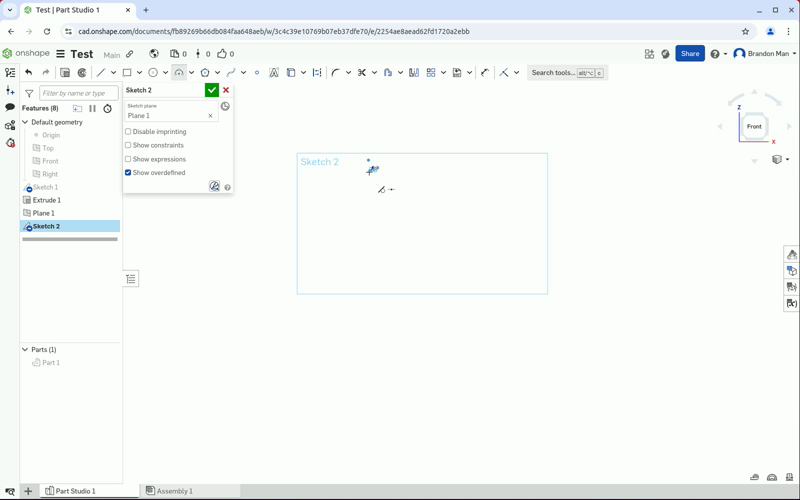
scroll(-6)
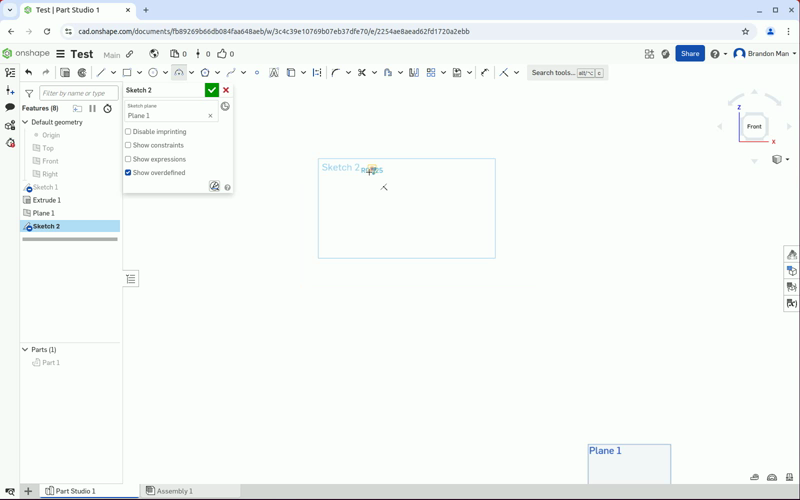
scroll(-6)
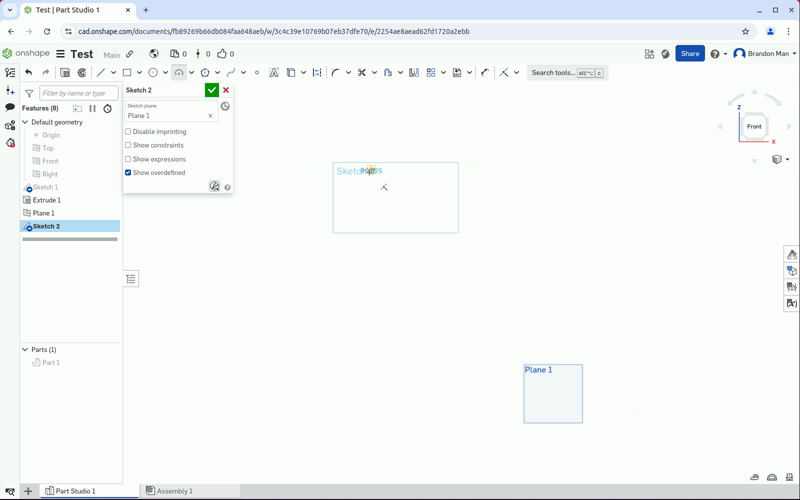
scroll(-6)
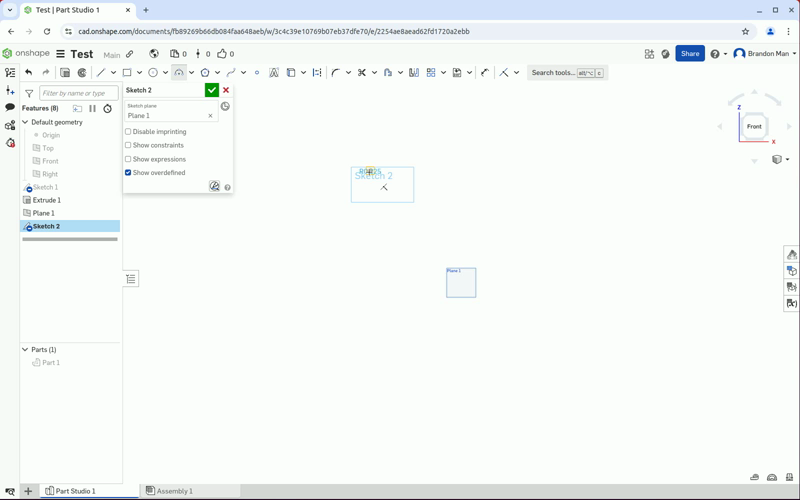
key_down(shift)
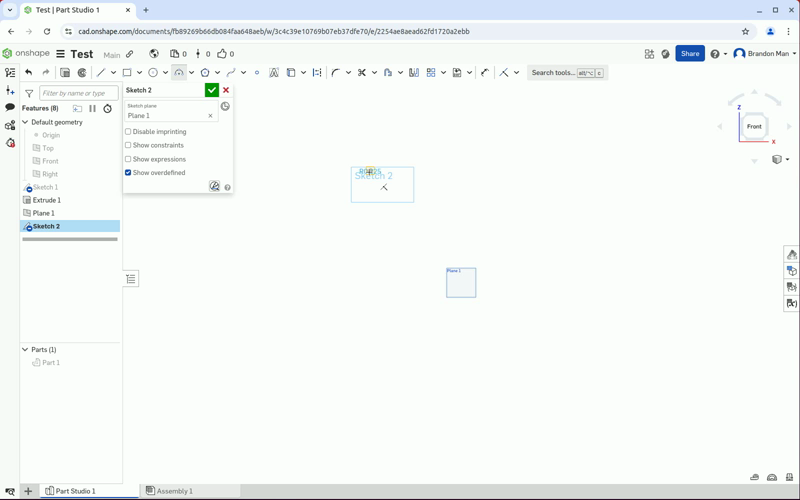
mouse_move(369, 169)
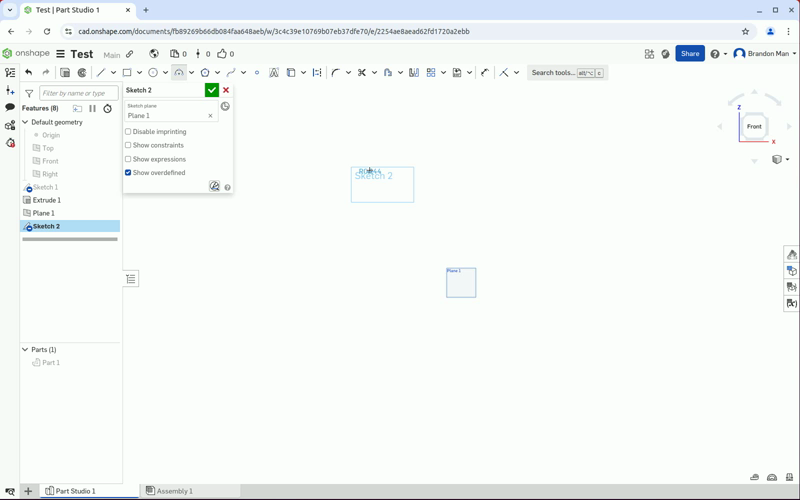
scroll(6)
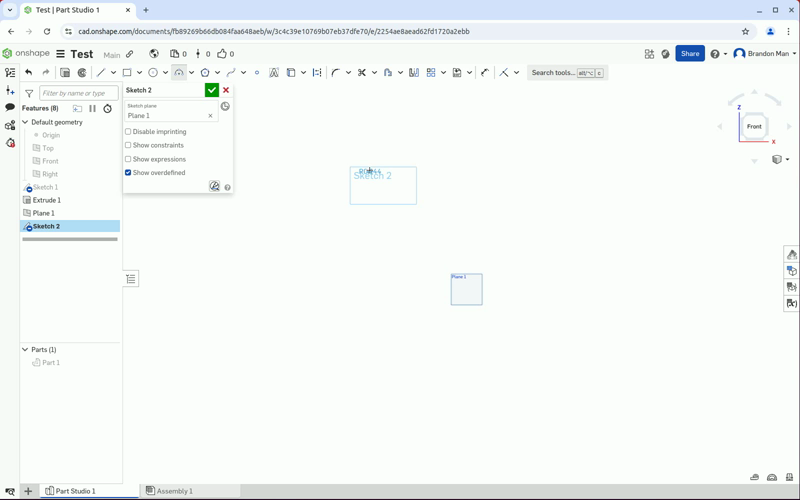
scroll(6)
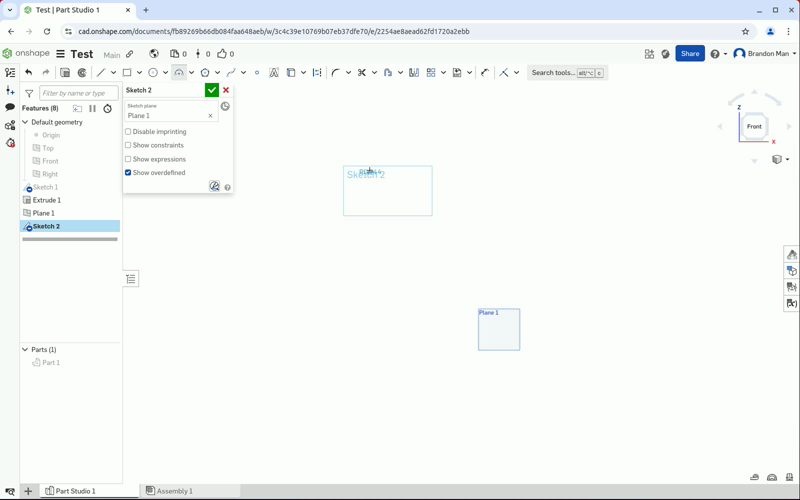
scroll(6)
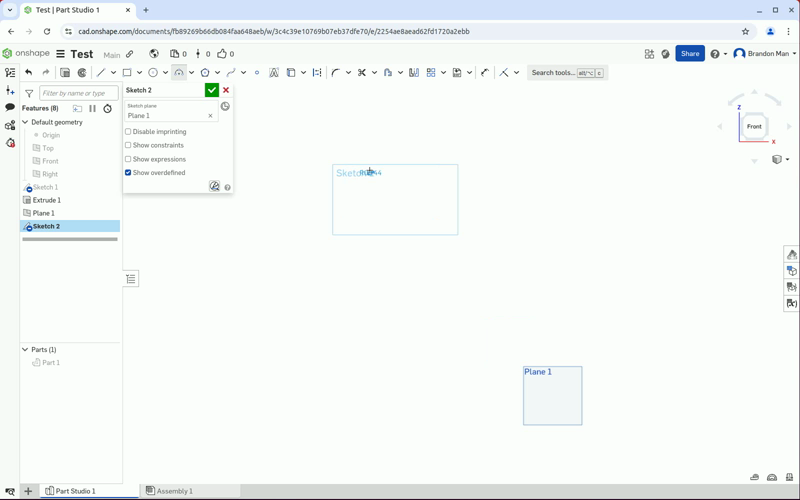
scroll(6)
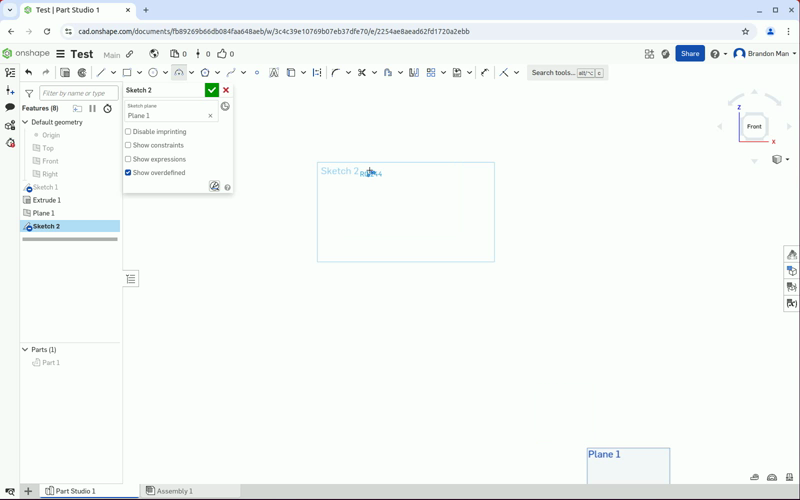
scroll(6)
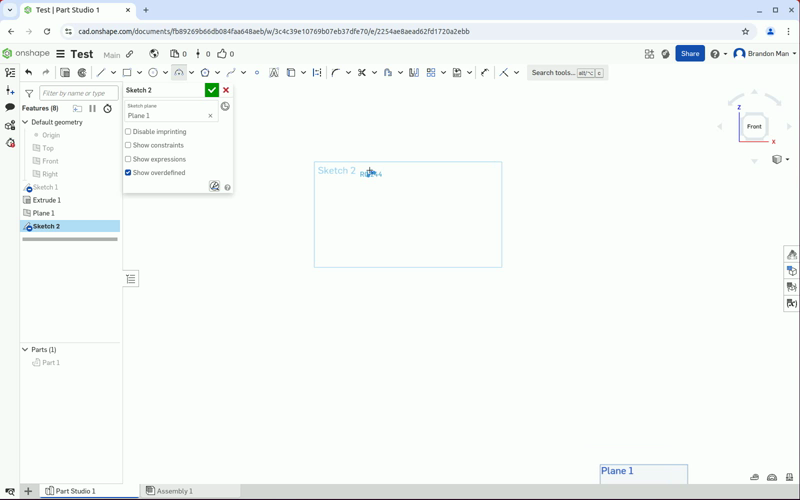
scroll(6)
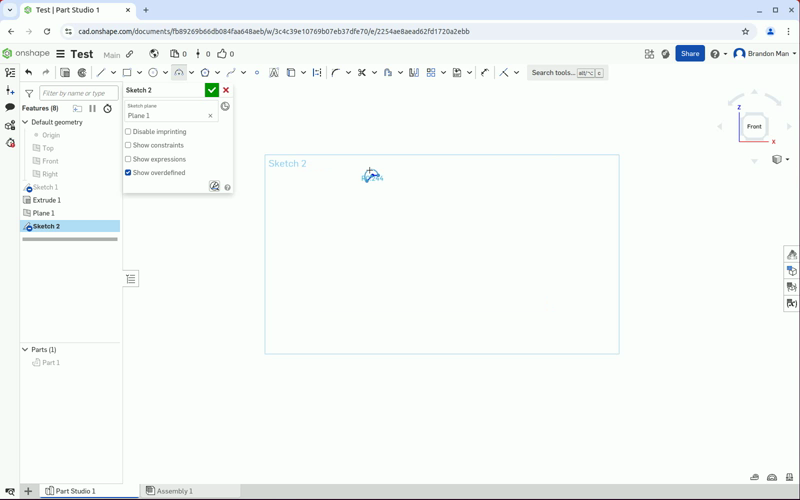
scroll(6)
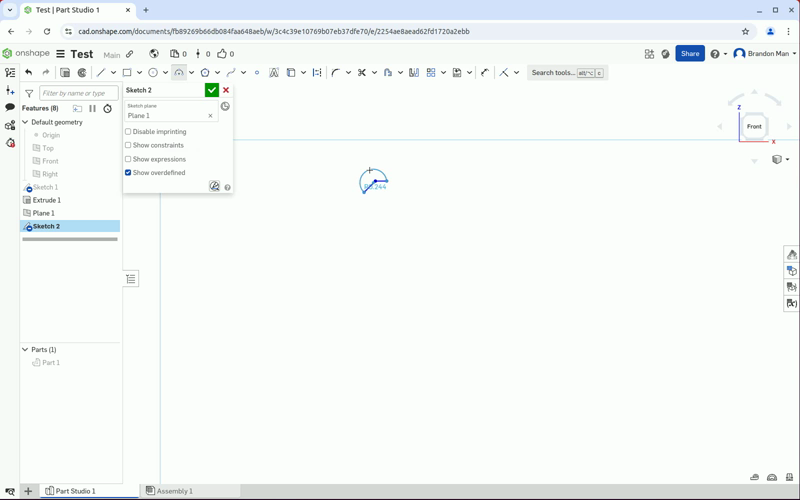
click(369, 169)
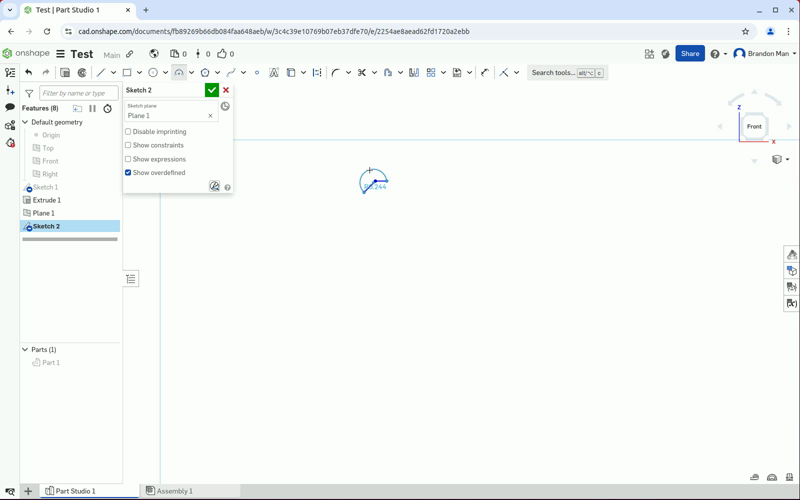
scroll(-6)
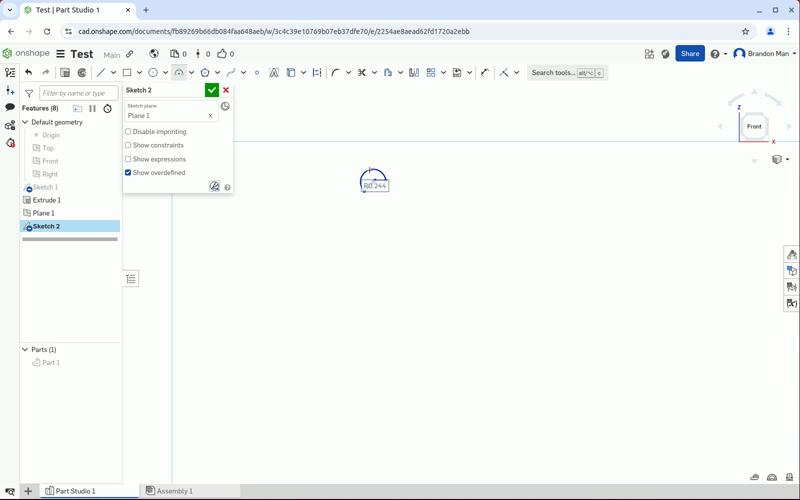
scroll(-6)
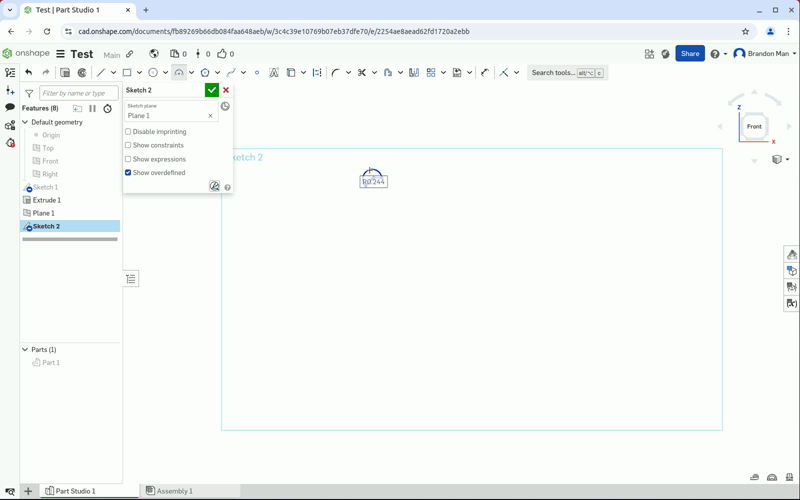
scroll(-6)
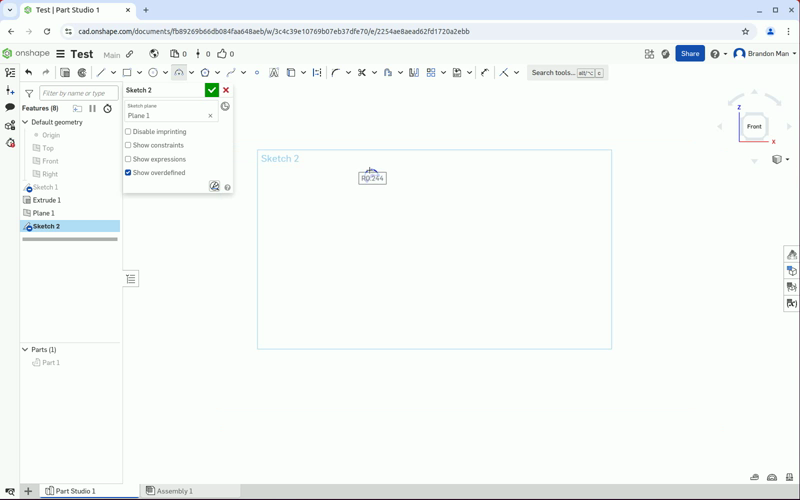
scroll(-6)
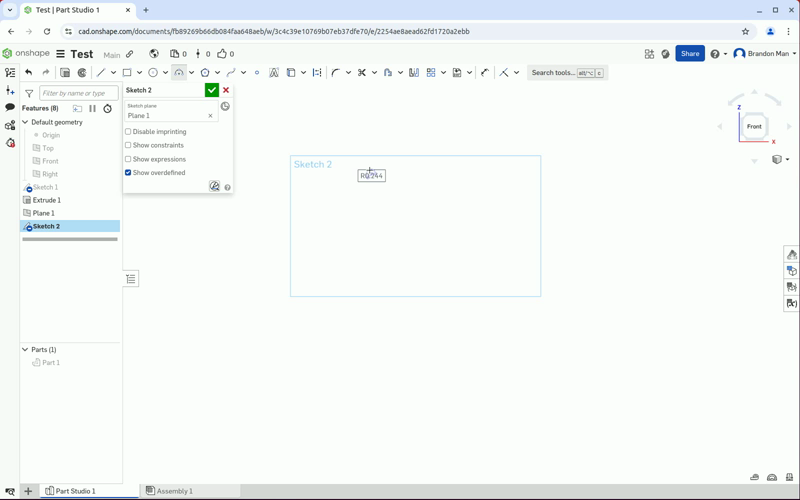
scroll(-6)
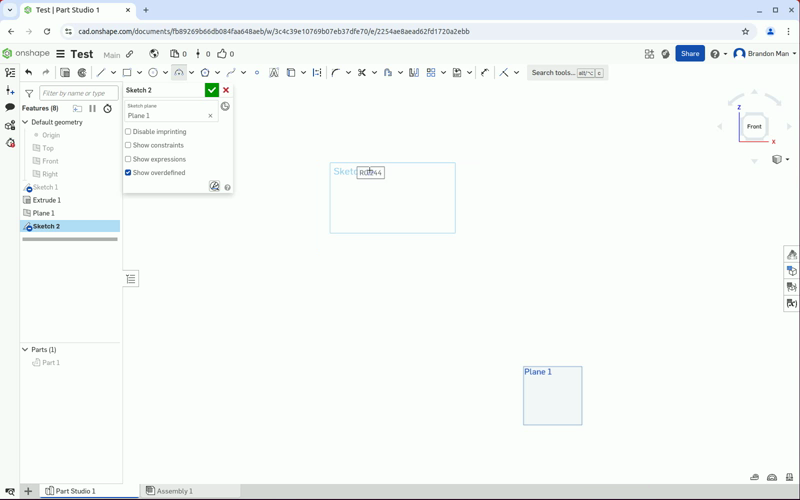
scroll(-6)
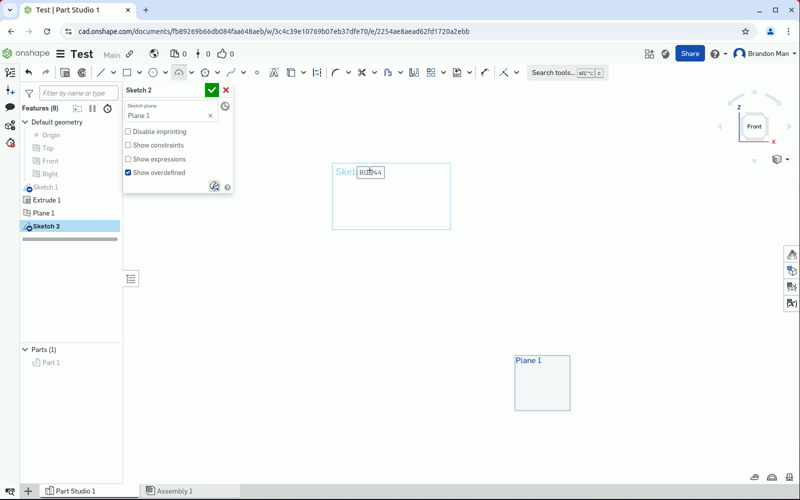
scroll(-6)
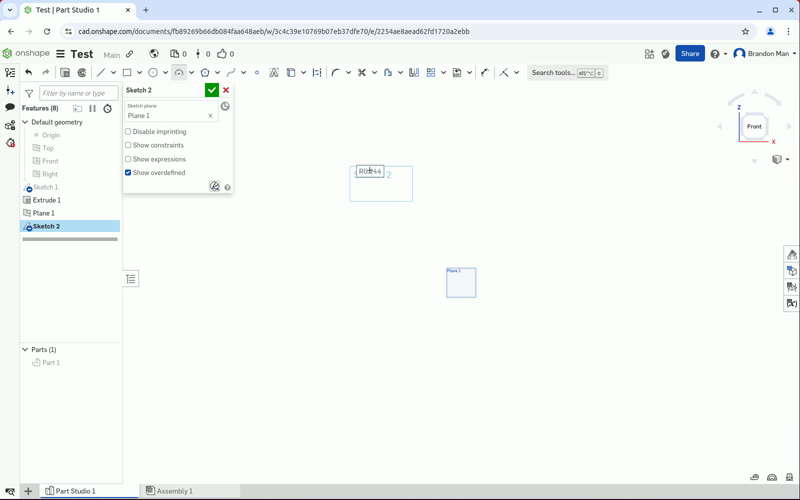
key_up(shift)
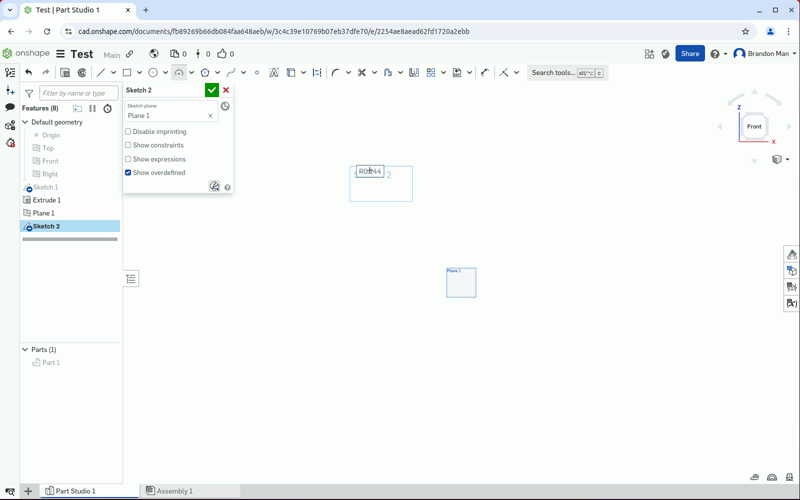
key(esc)
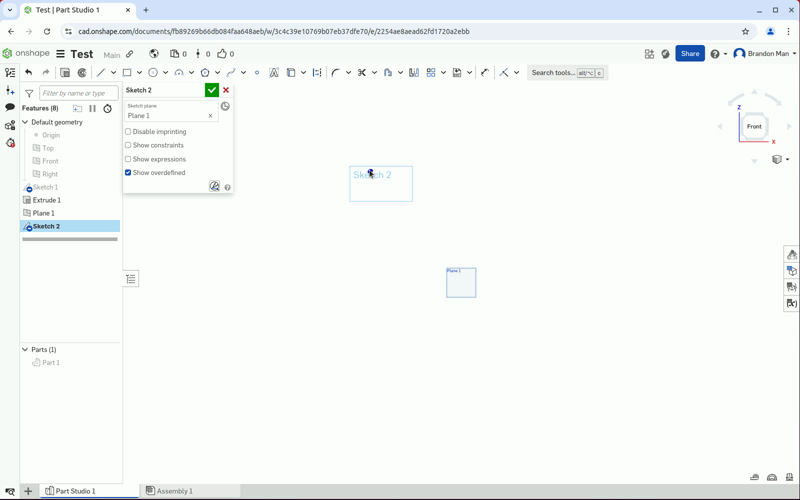
mouse_move(369, 170)
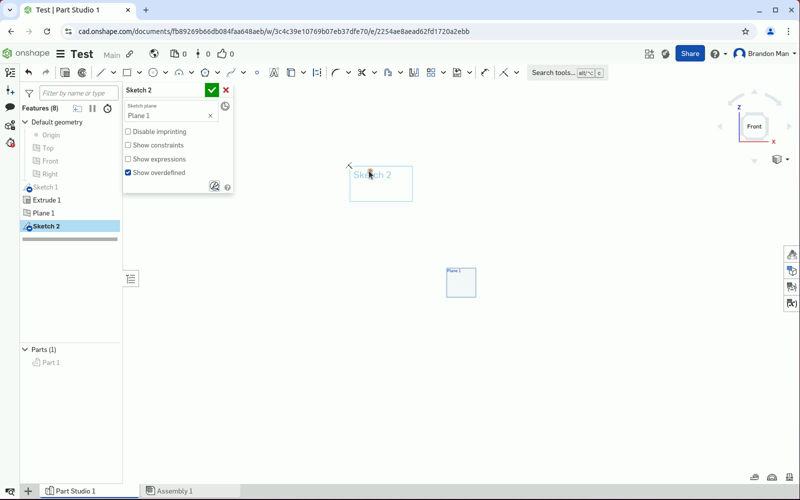
scroll(6)
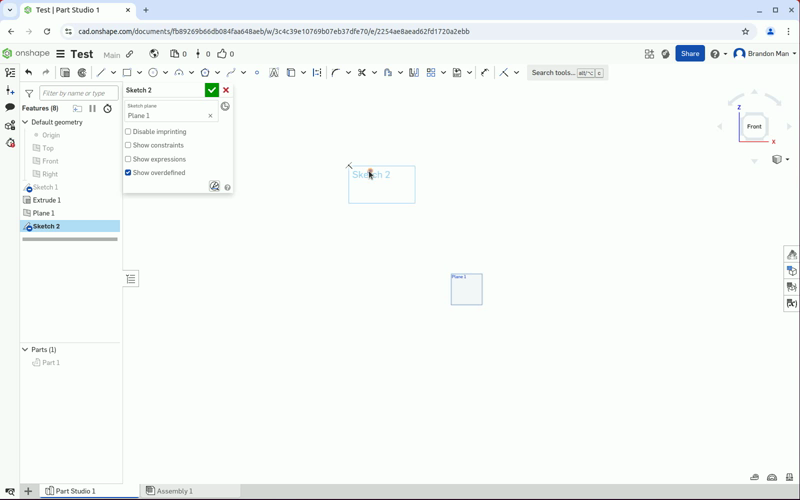
scroll(6)
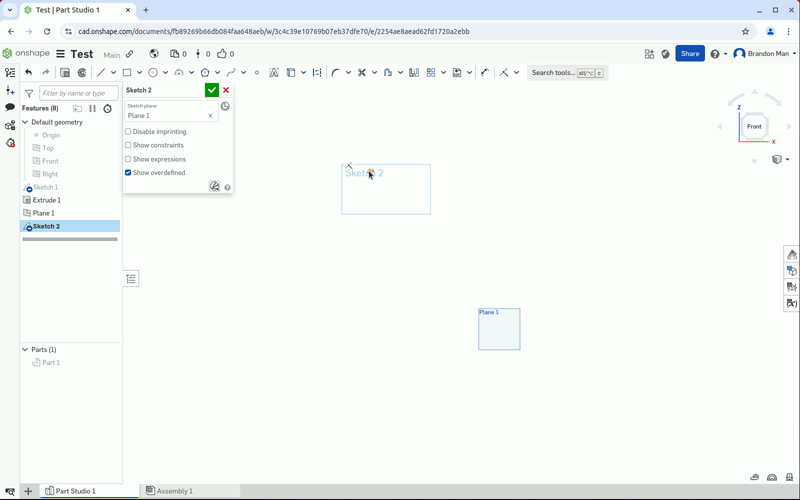
scroll(6)
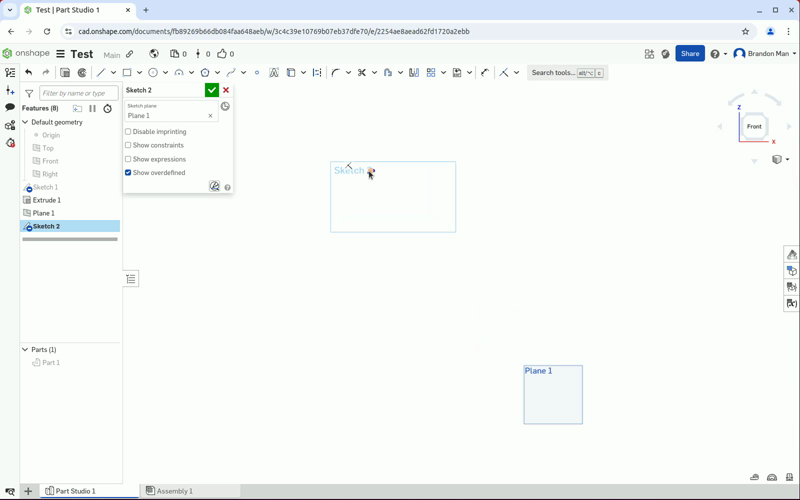
scroll(6)
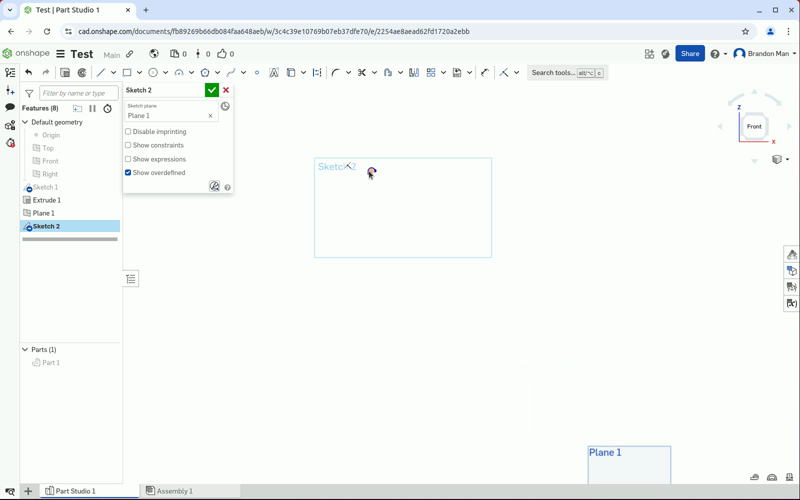
scroll(6)
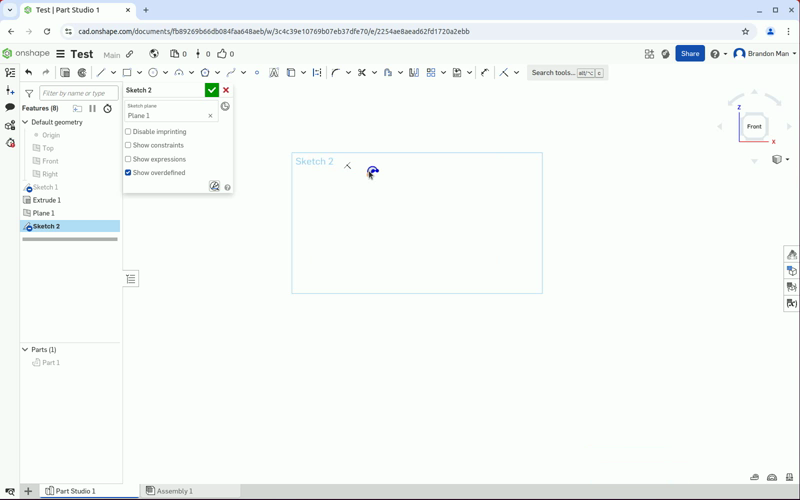
scroll(6)
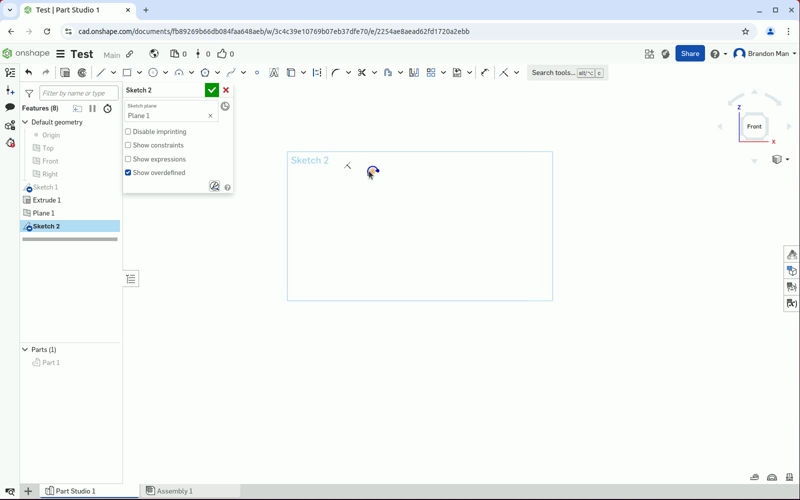
scroll(6)
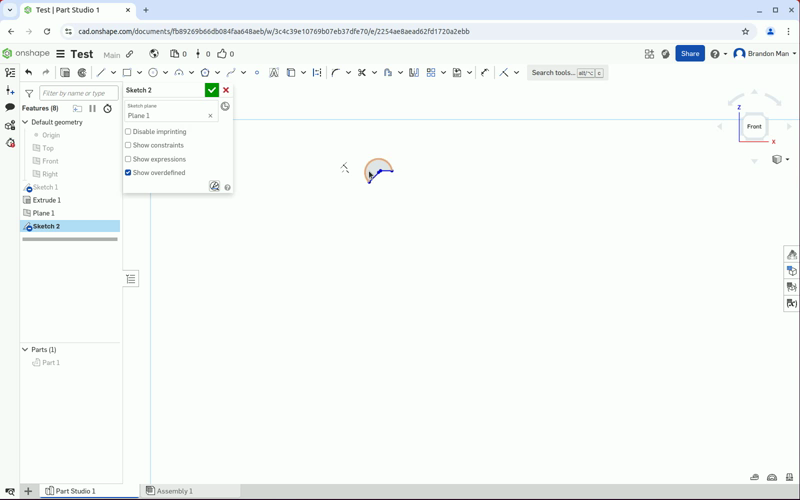
click(369, 170)
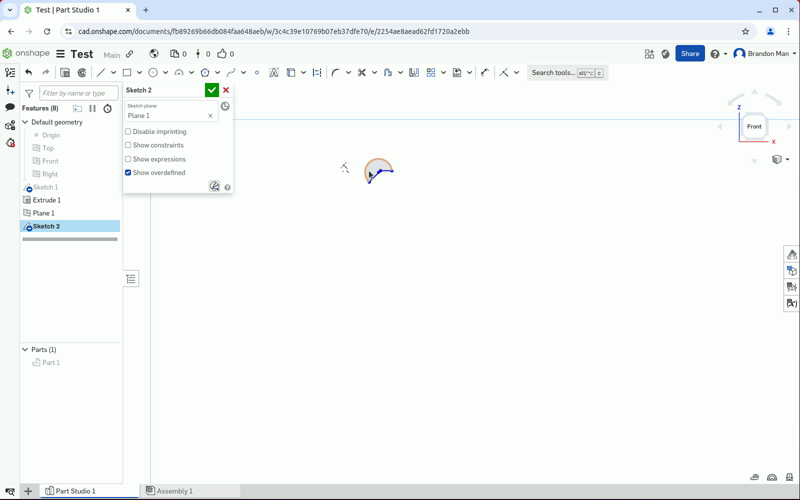
scroll(-6)
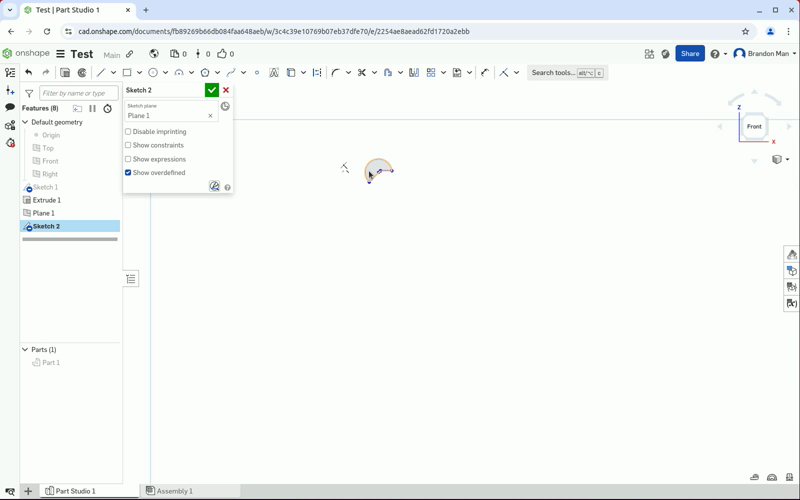
scroll(-6)
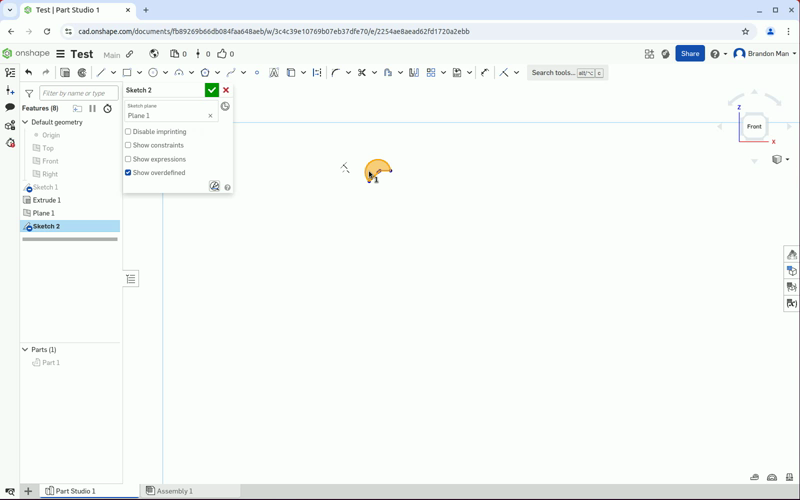
scroll(-6)
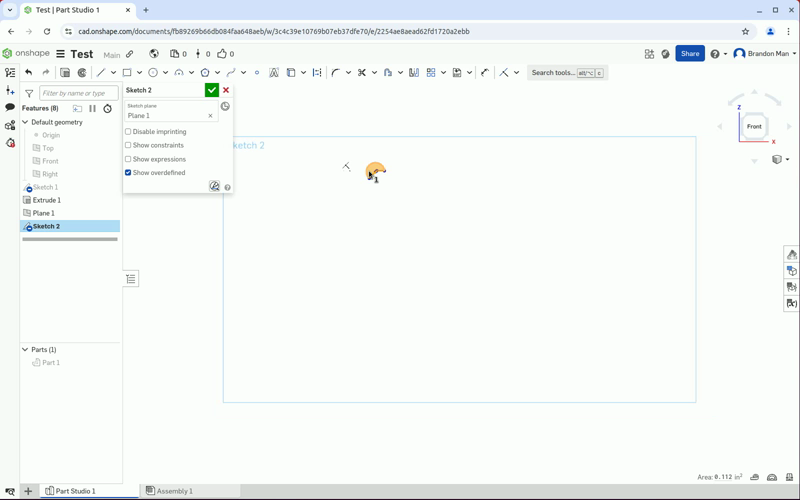
scroll(-6)
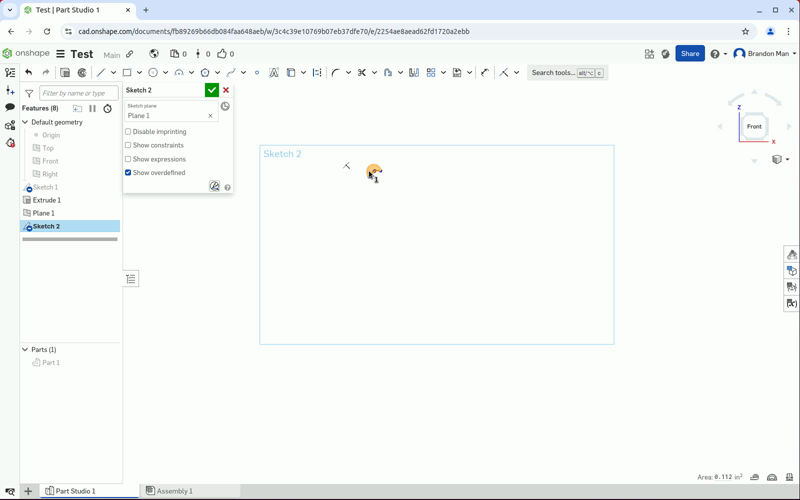
scroll(-6)
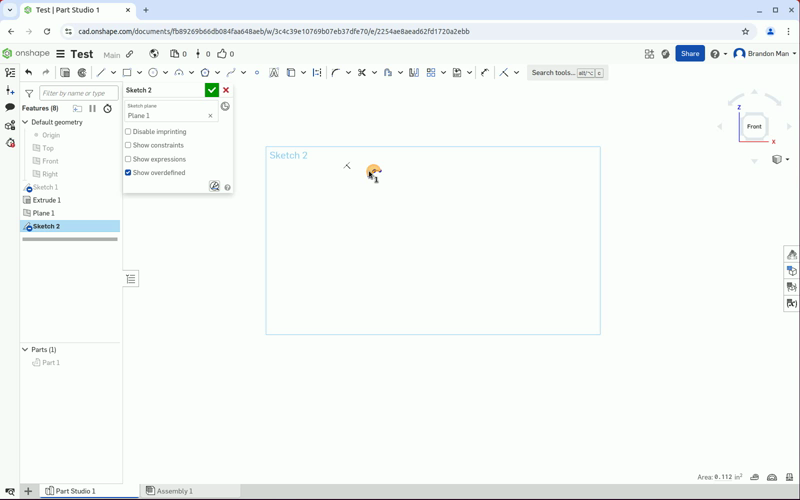
scroll(-6)
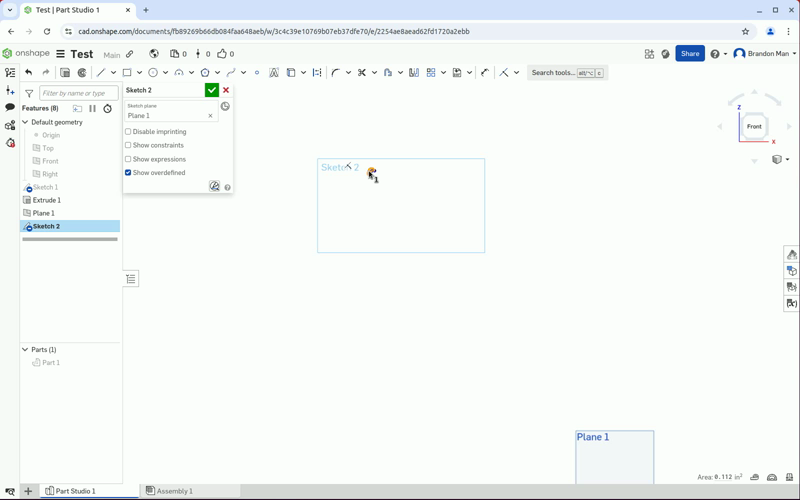
scroll(-6)
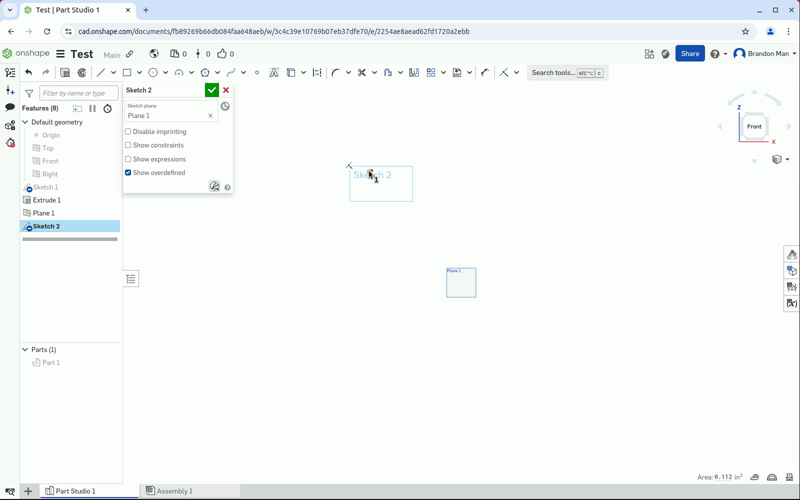
mouse_move(73, 352)
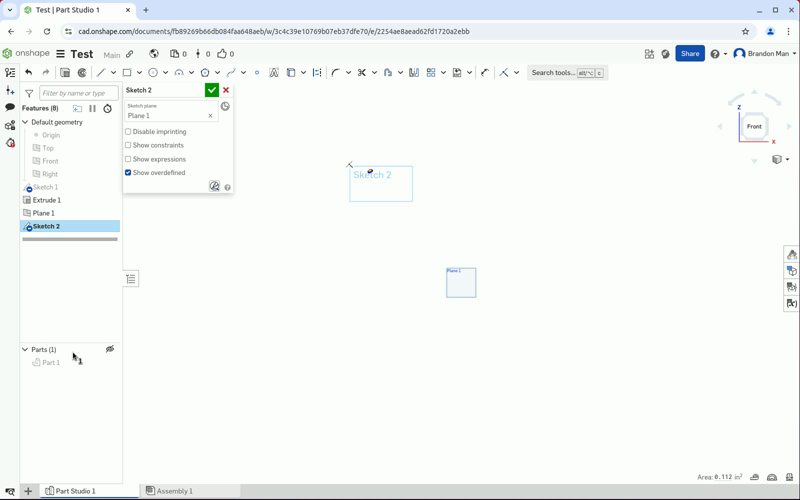
key(shift+y)
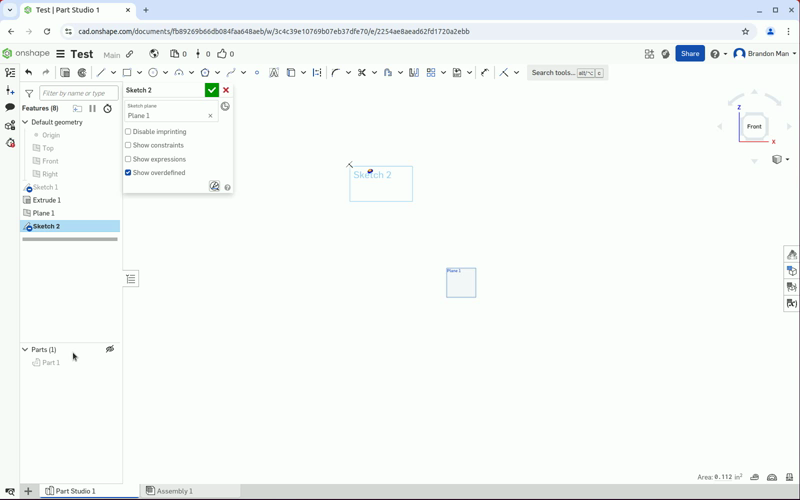
key(shift+e)
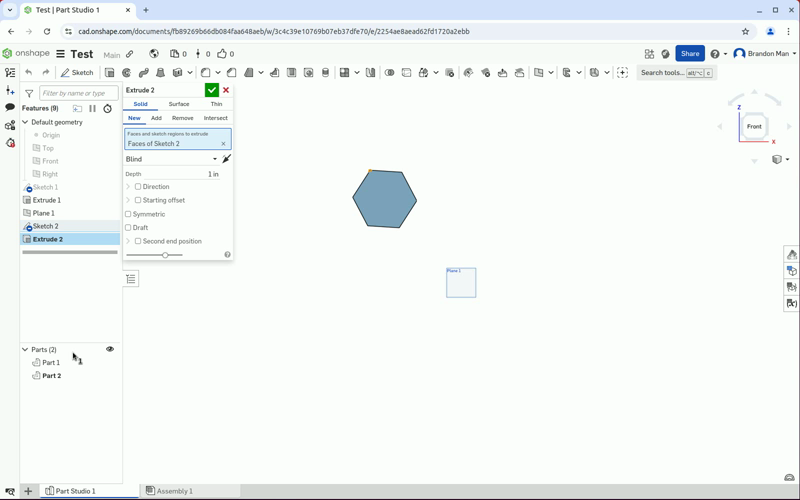
mouse_move(143, 106)
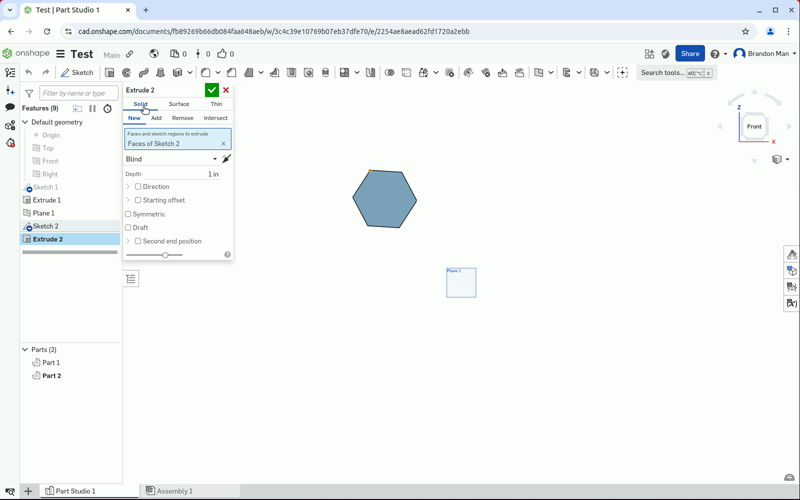
click(143, 106)
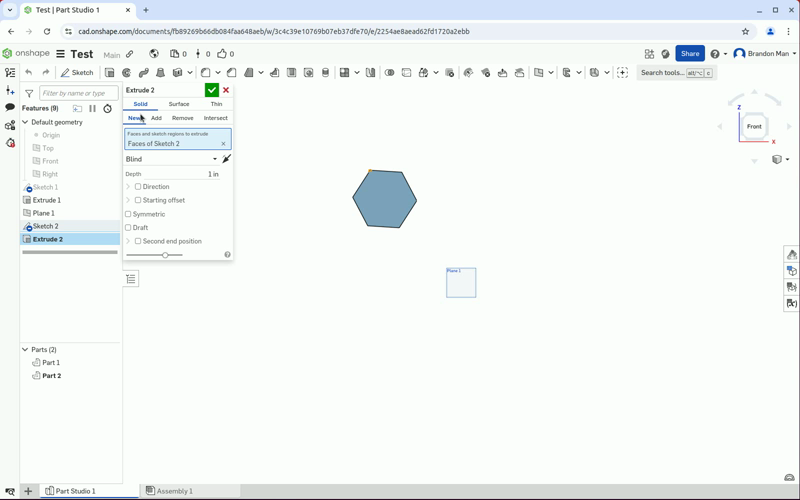
mouse_move(137, 120)
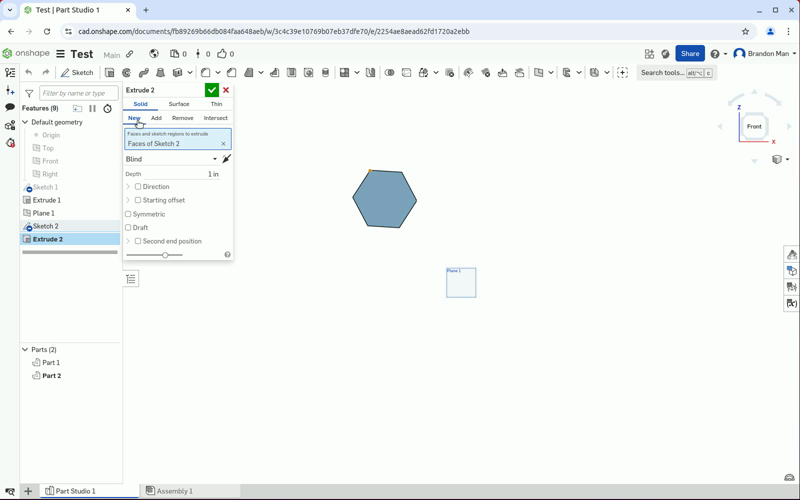
click(137, 120)
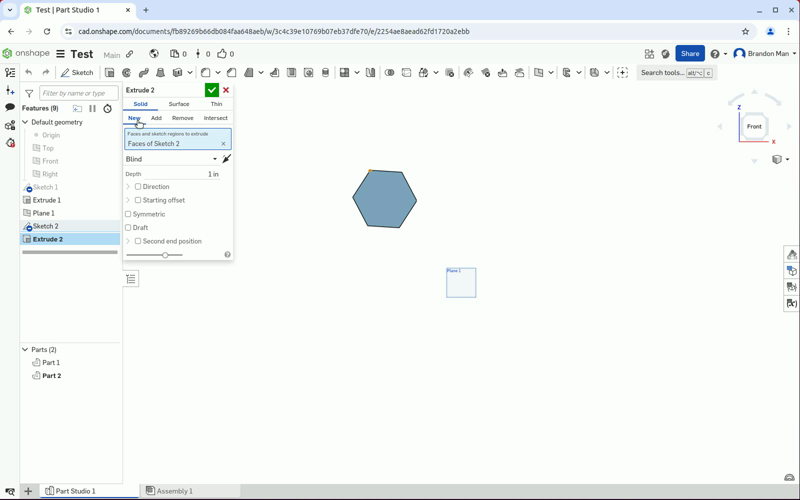
key(tab, 4)
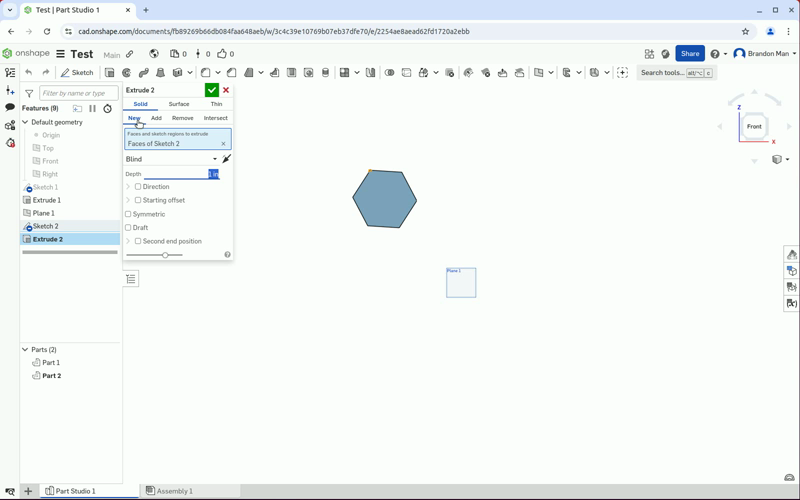
text(5.777)
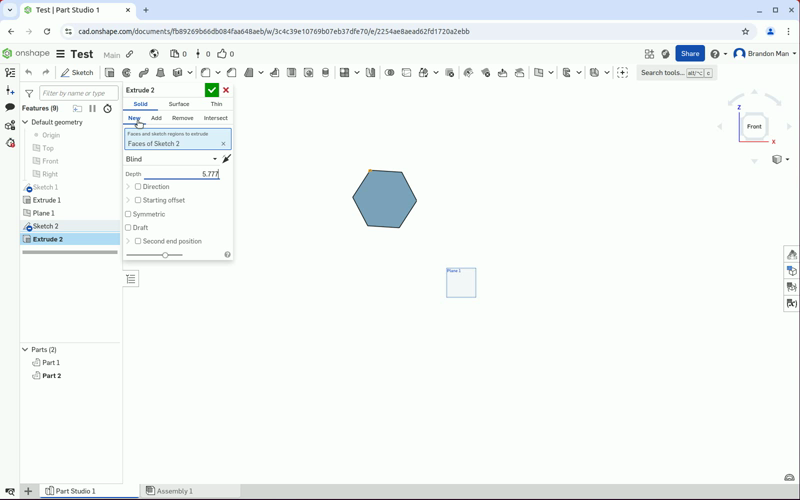
key(enter)
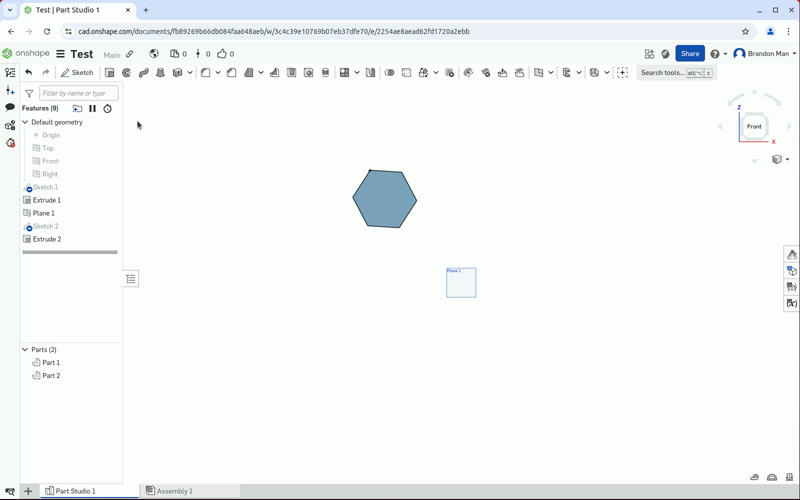
key(shift+h)
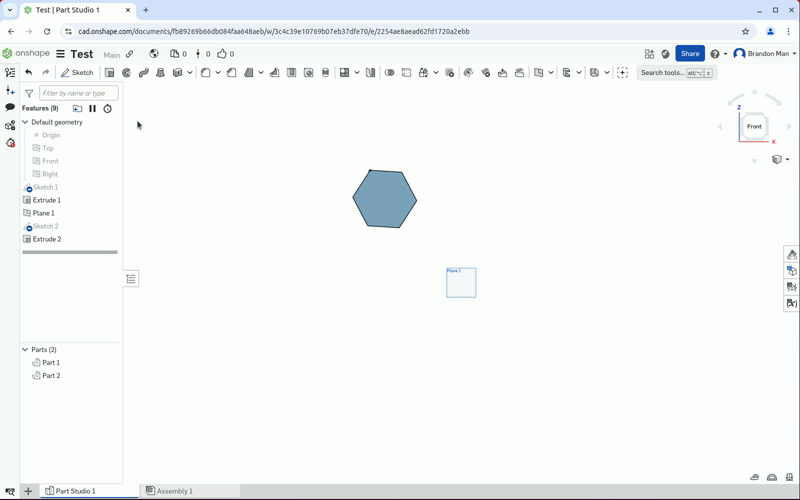
key(shift+h)
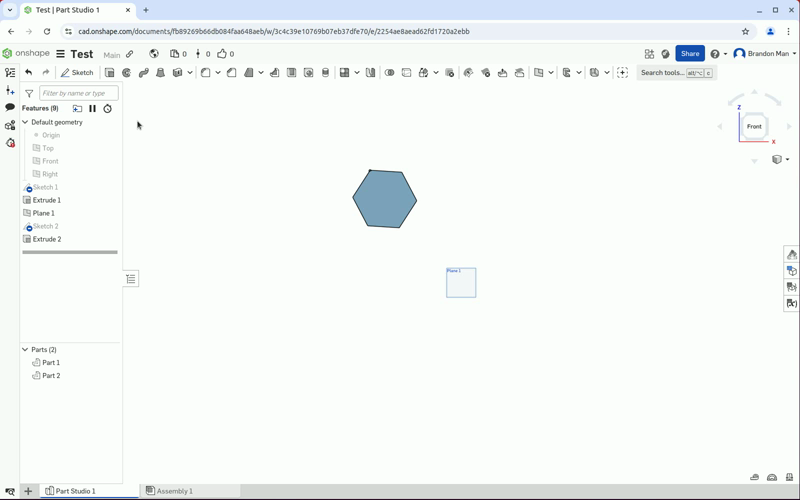
mouse_move(73, 189)
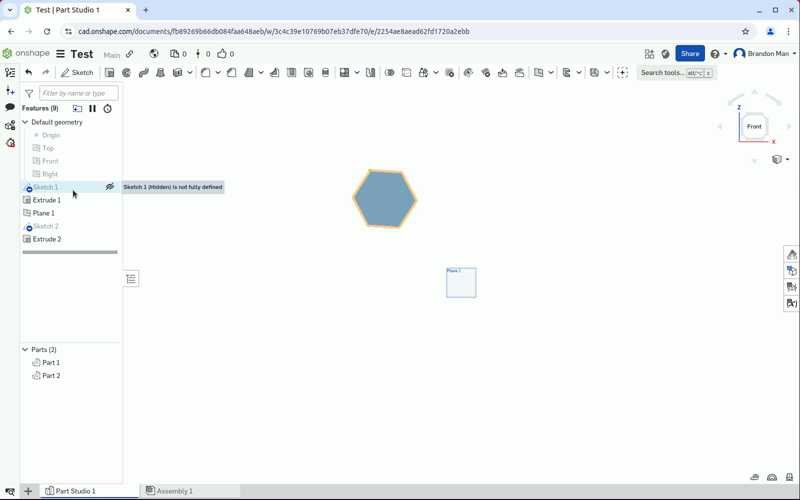
click(73, 189)
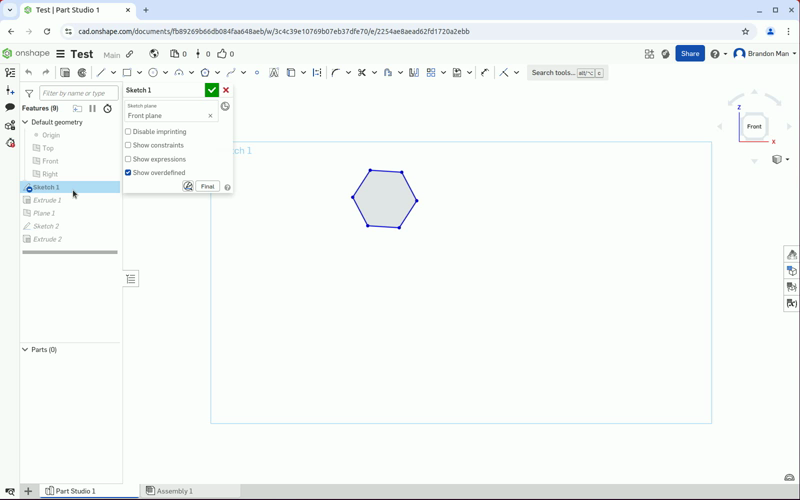
mouse_move(229, 92)
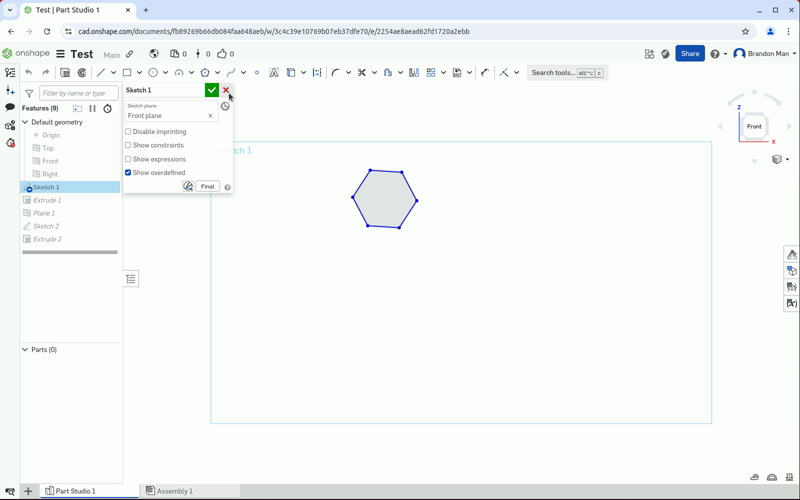
click(229, 92)
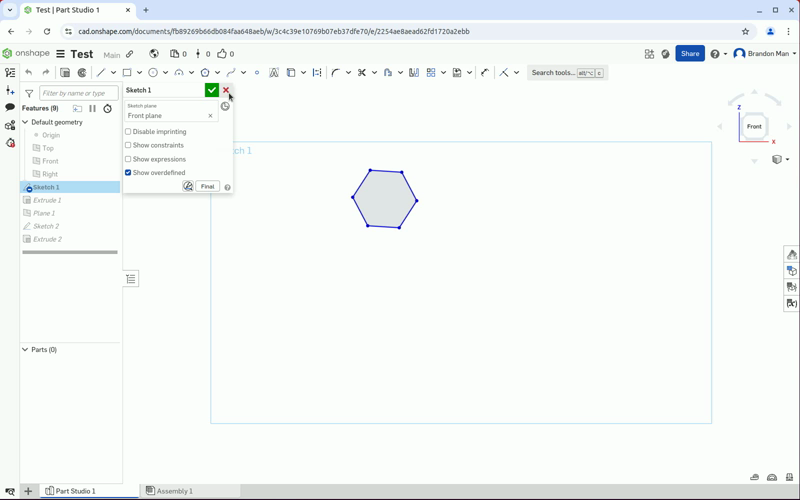
key(shift+s)
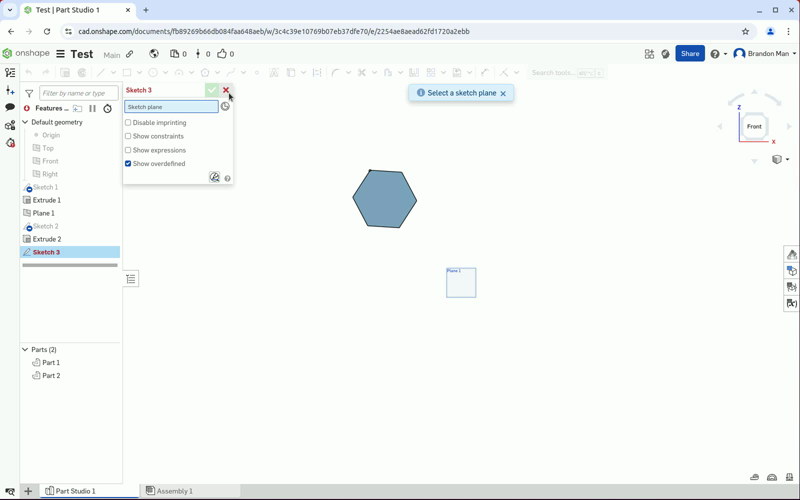
mouse_move(73, 215)
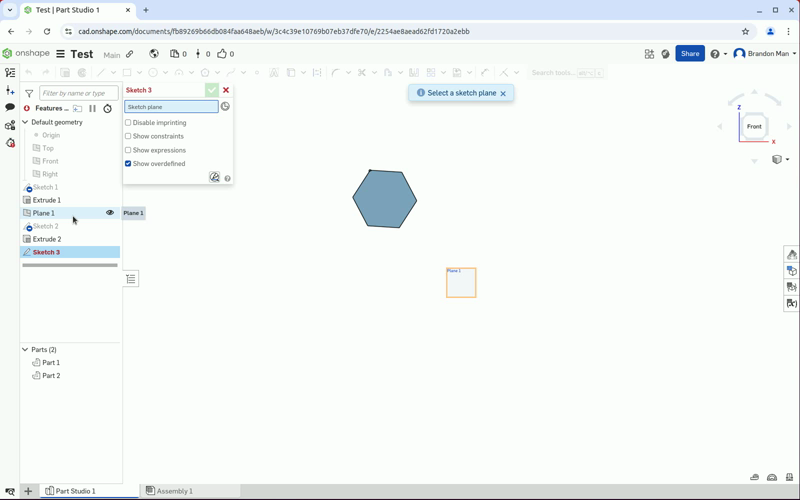
click(73, 215)
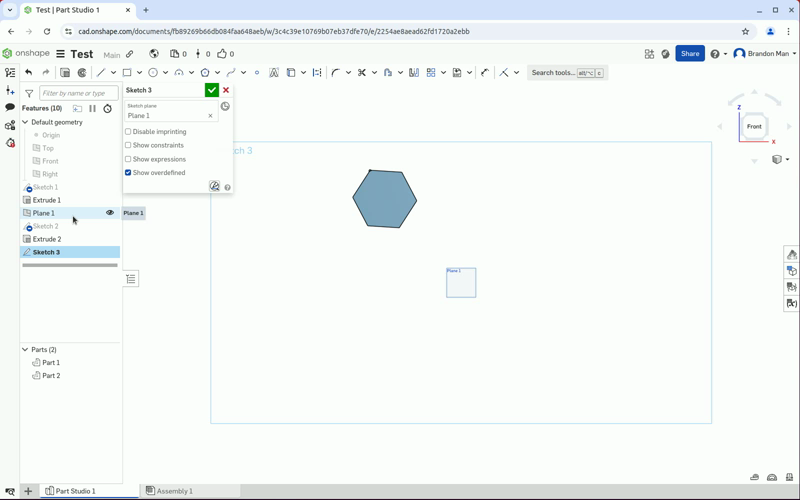
mouse_move(73, 352)
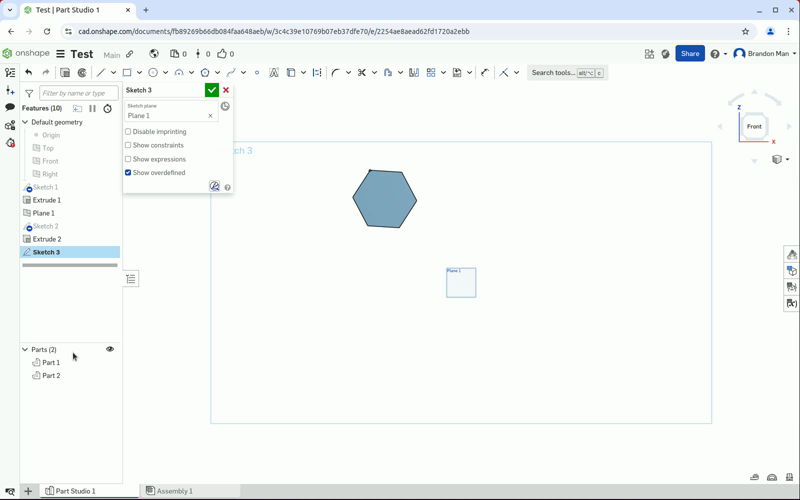
key(y)
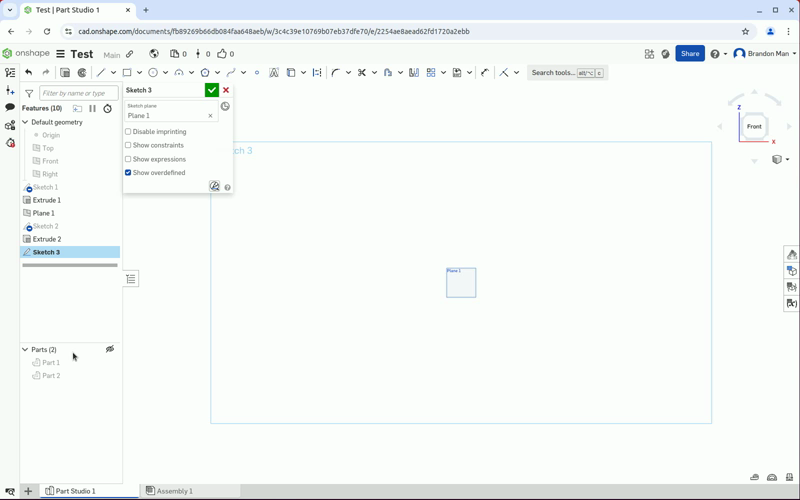
key(l)
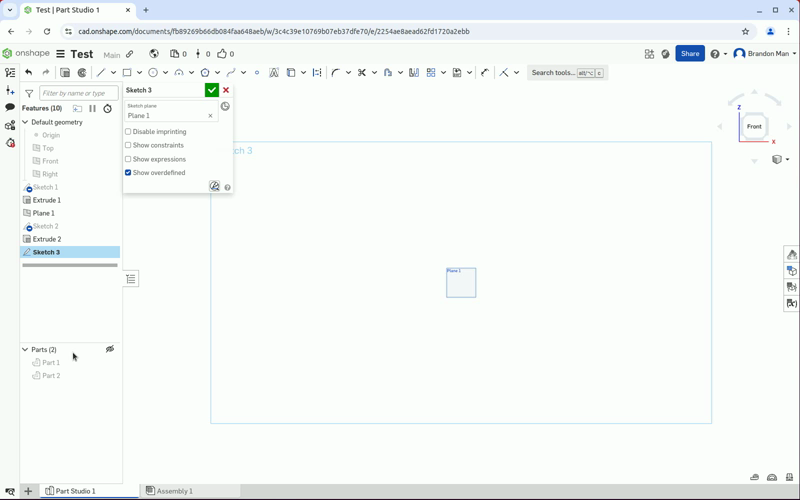
key_down(shift)
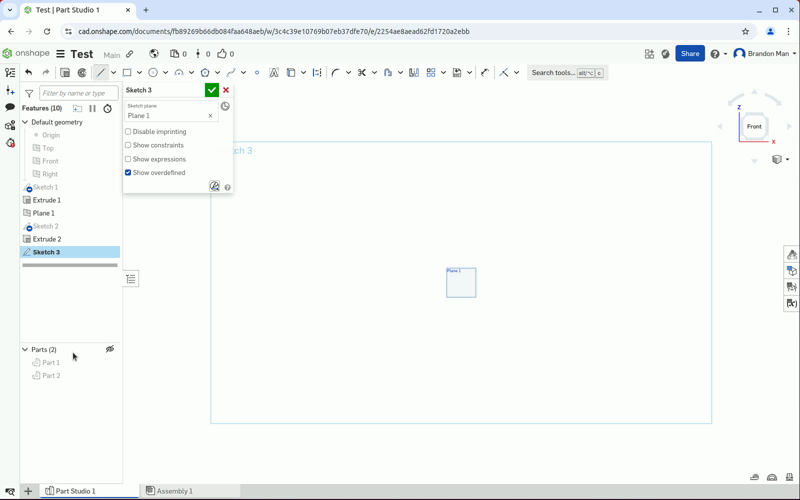
mouse_move(401, 172)
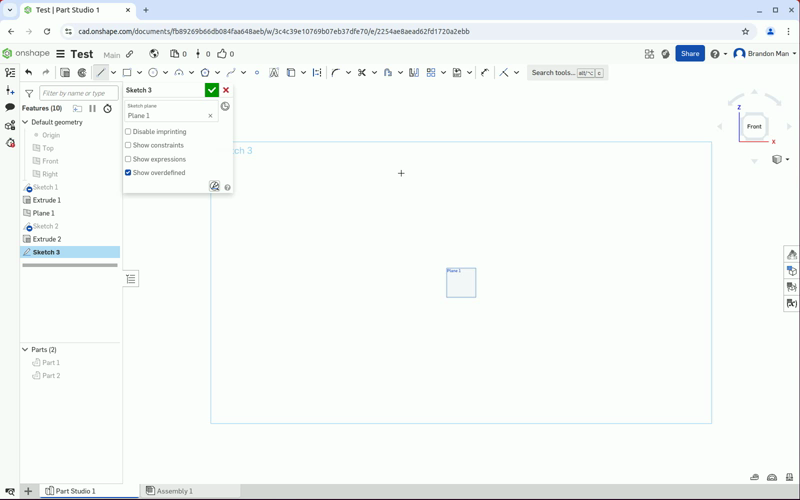
click(401, 172)
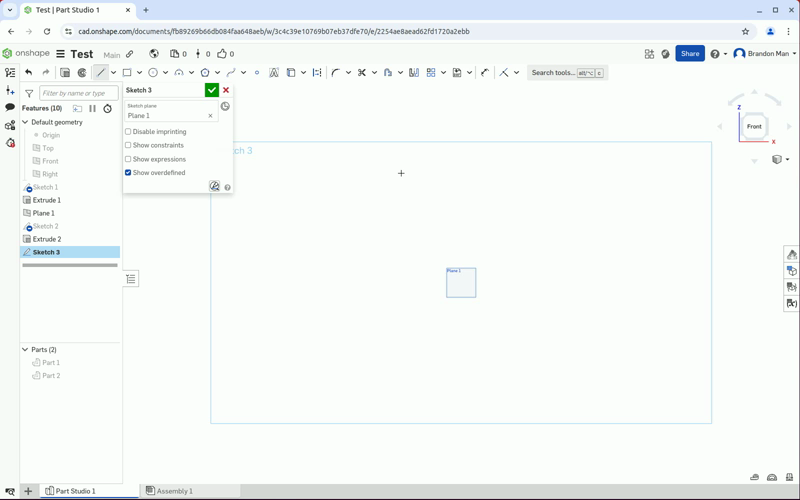
key_up(shift)
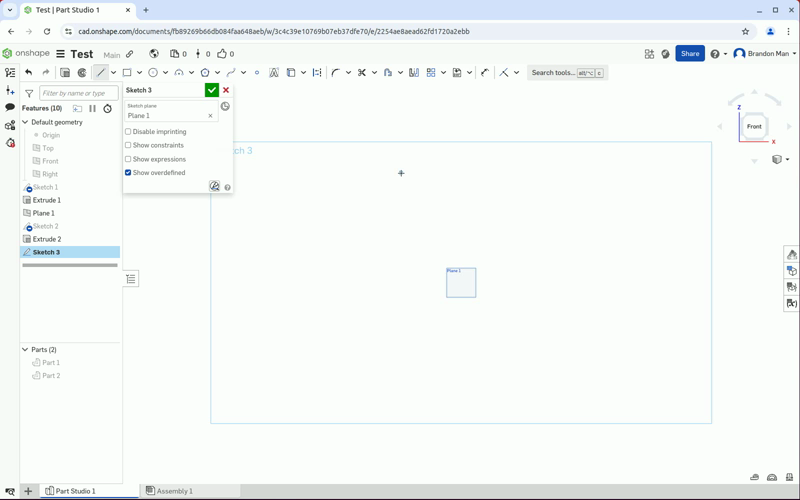
key_down(shift)
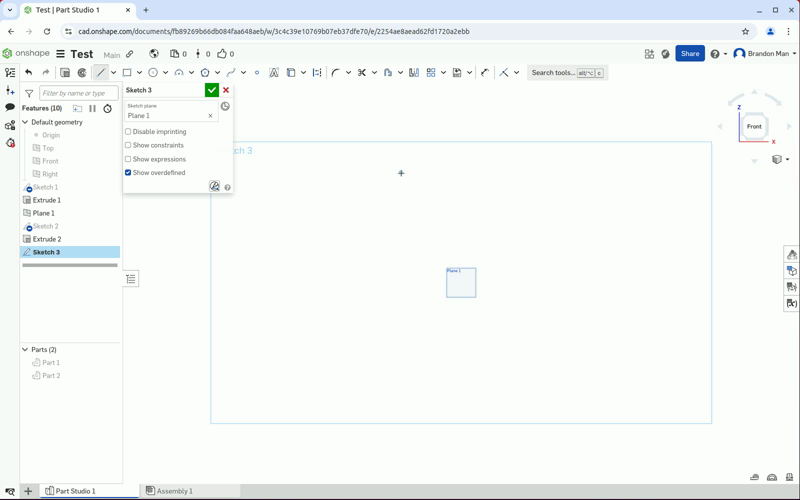
mouse_move(431, 172)
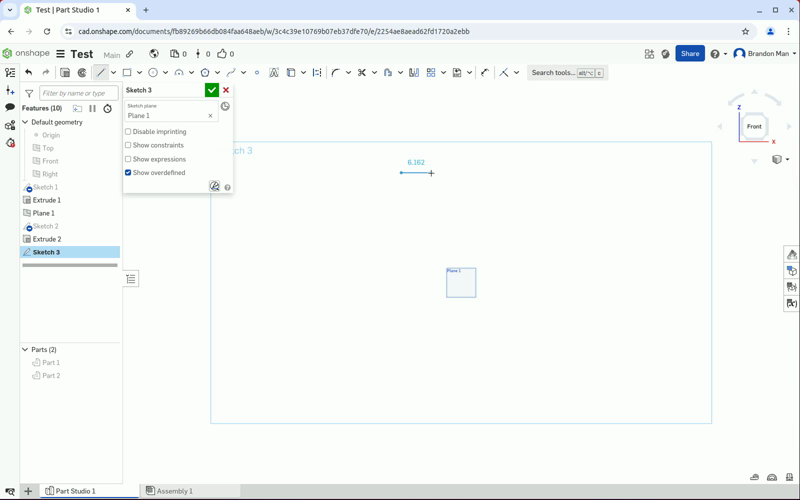
mouse_move(402, 172)
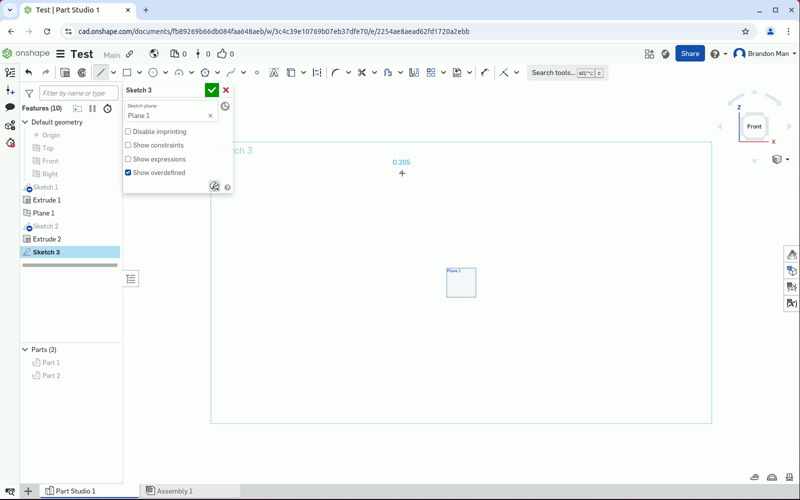
scroll(6)
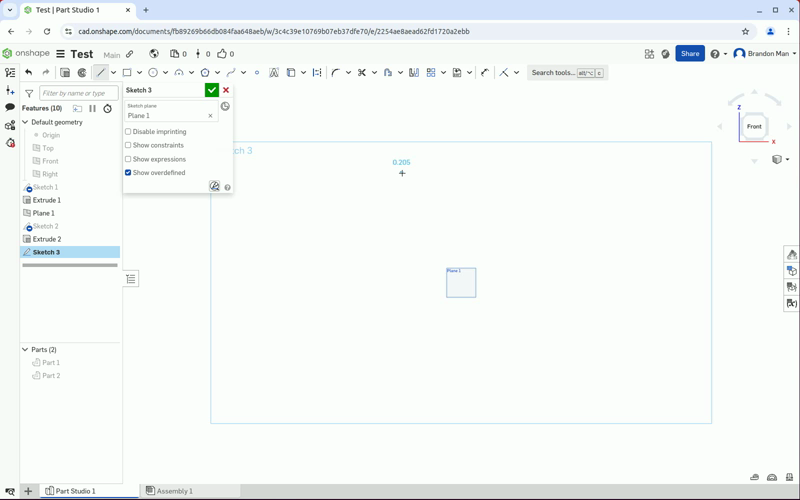
scroll(6)
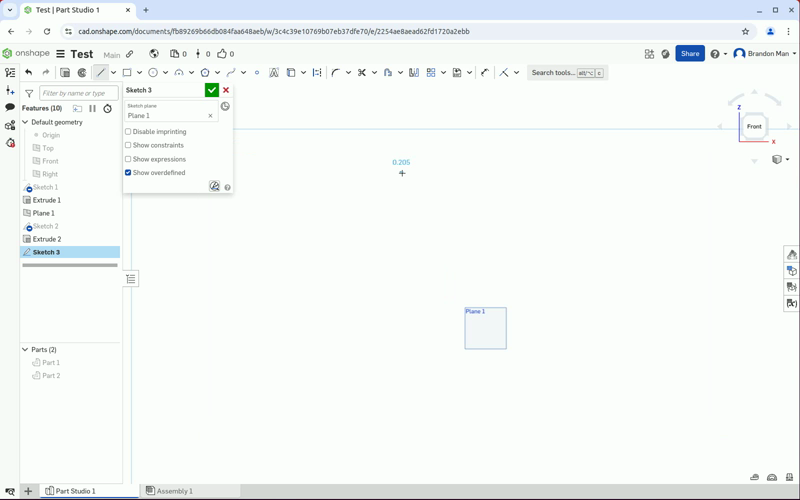
scroll(6)
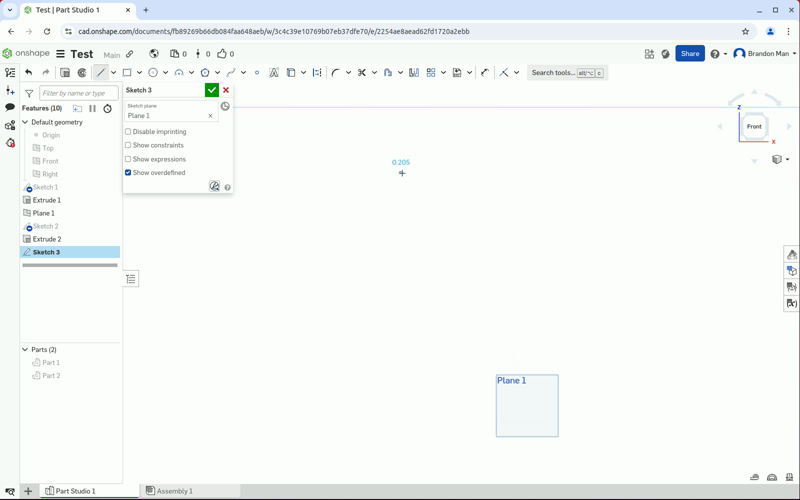
scroll(6)
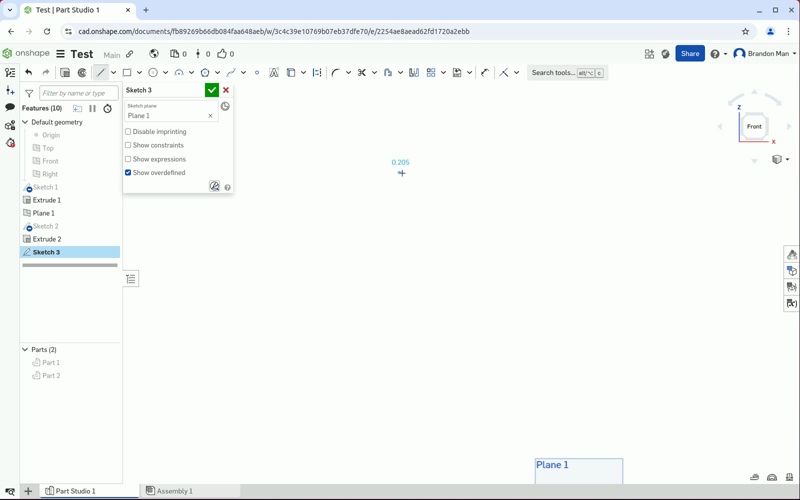
scroll(6)
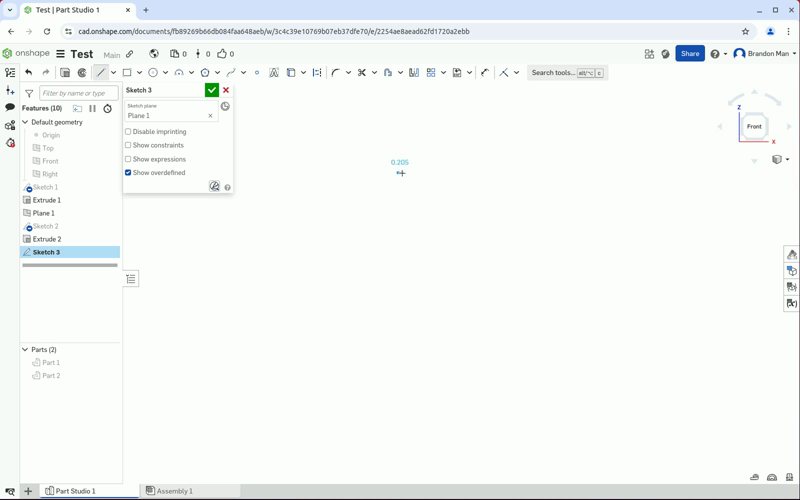
scroll(6)
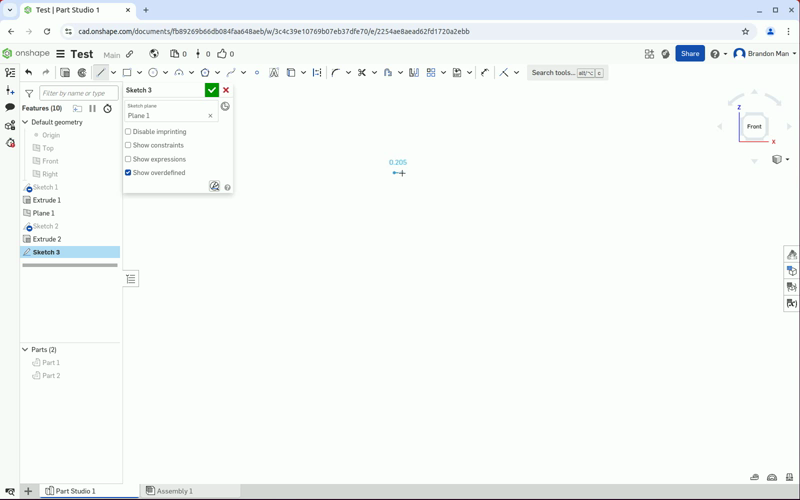
scroll(6)
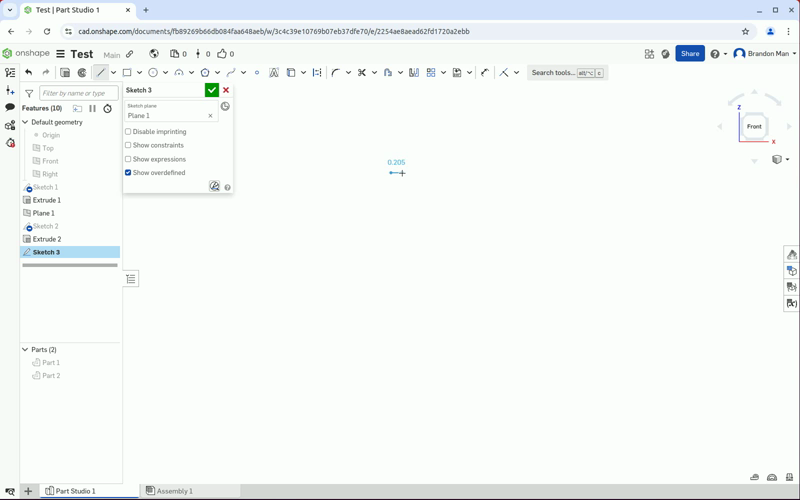
click(402, 172)
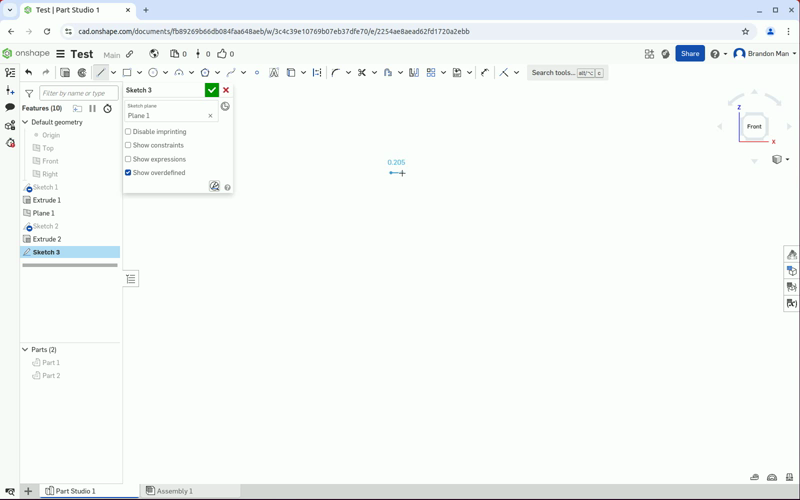
scroll(-6)
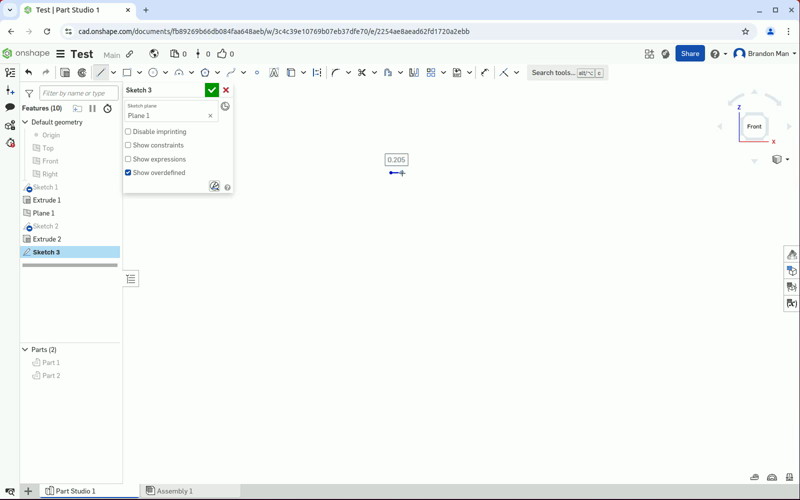
scroll(-6)
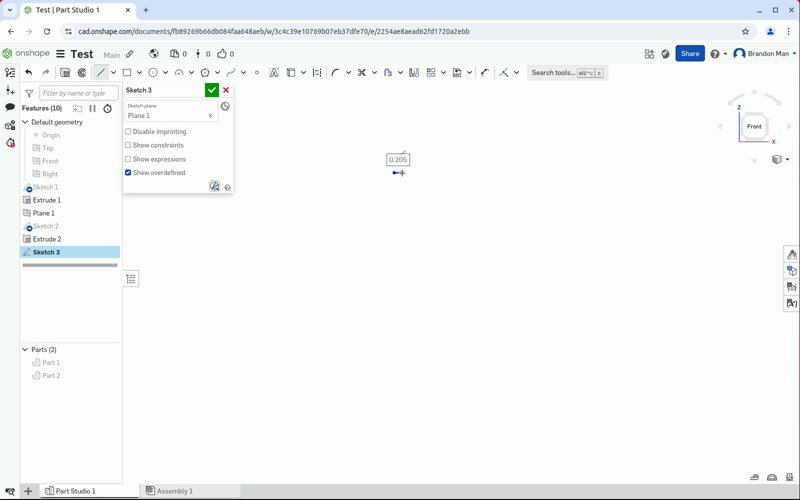
scroll(-6)
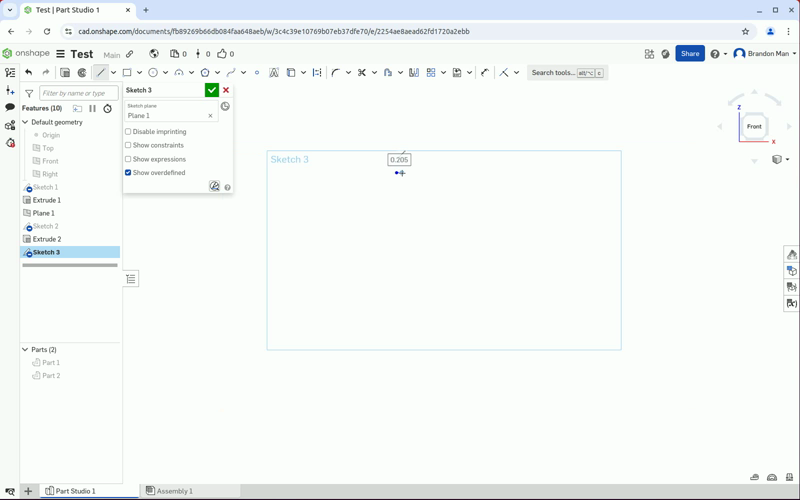
scroll(-6)
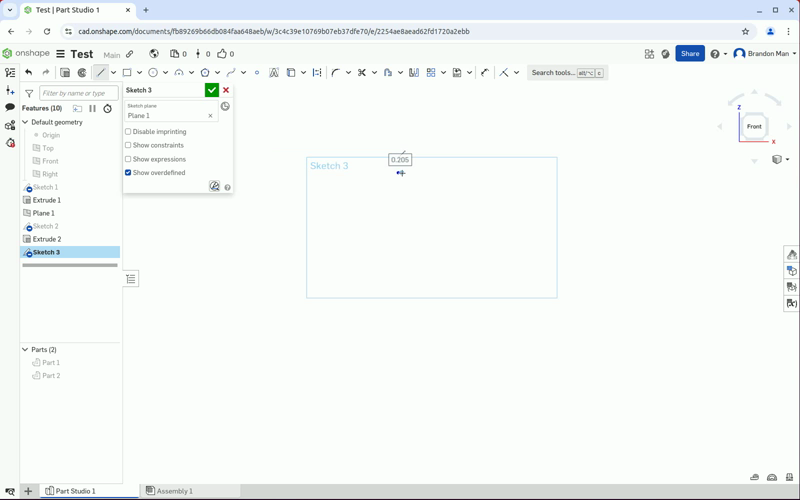
scroll(-6)
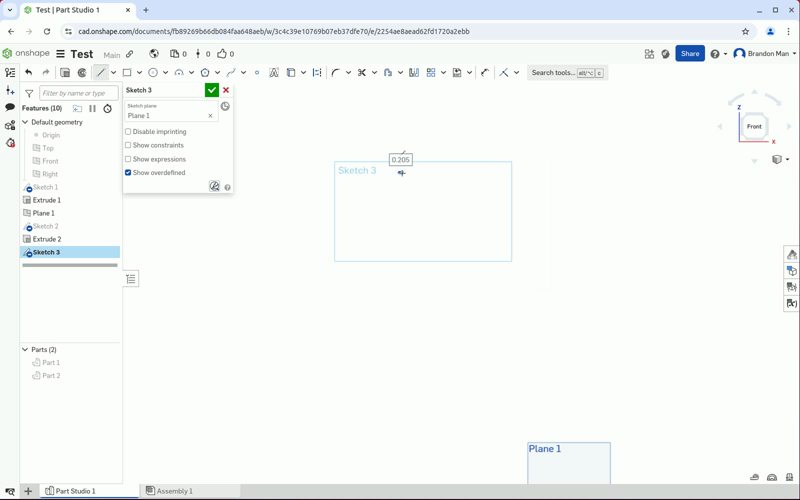
scroll(-6)
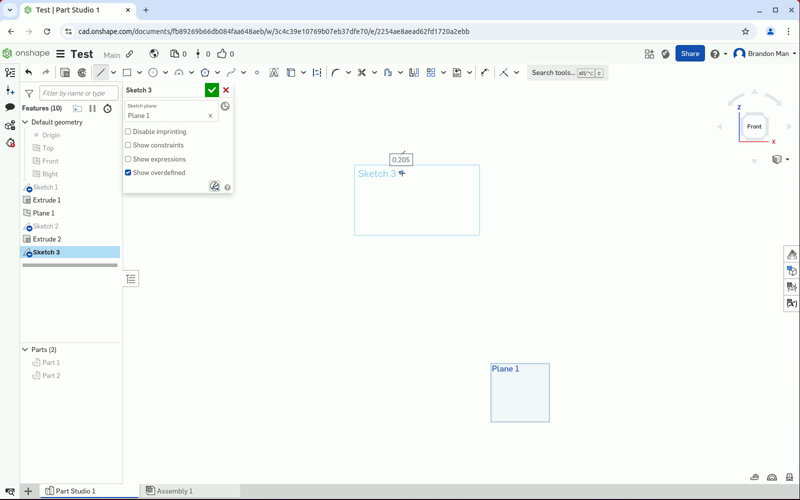
scroll(-6)
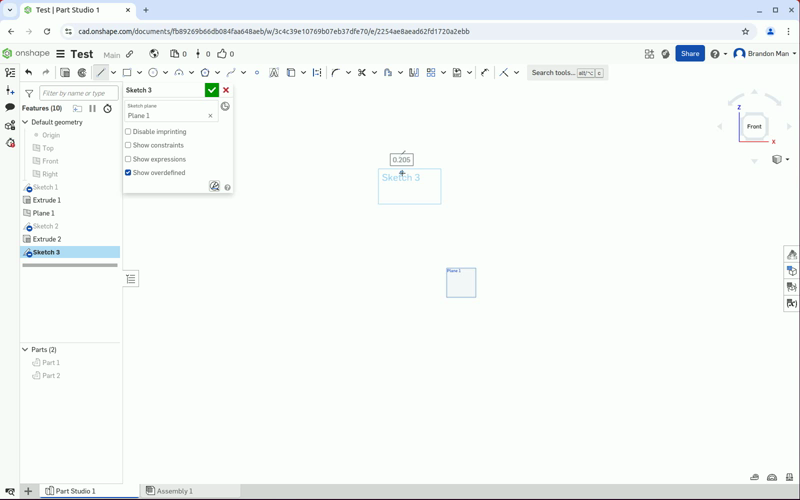
key_up(shift)
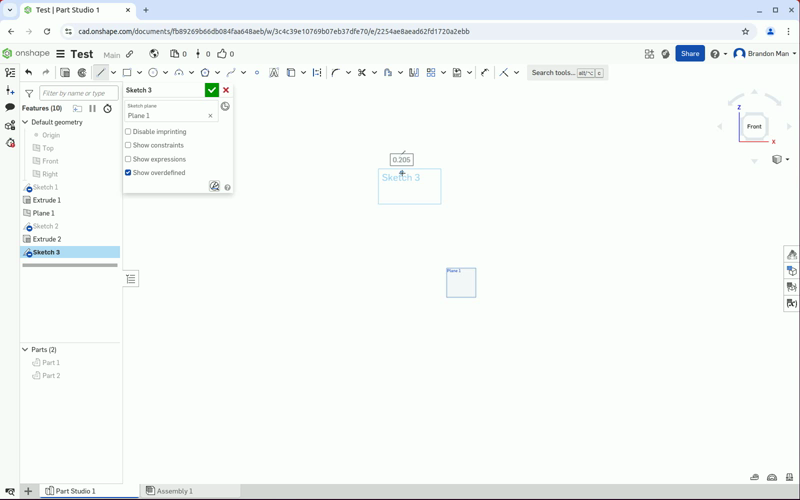
key_down(shift)
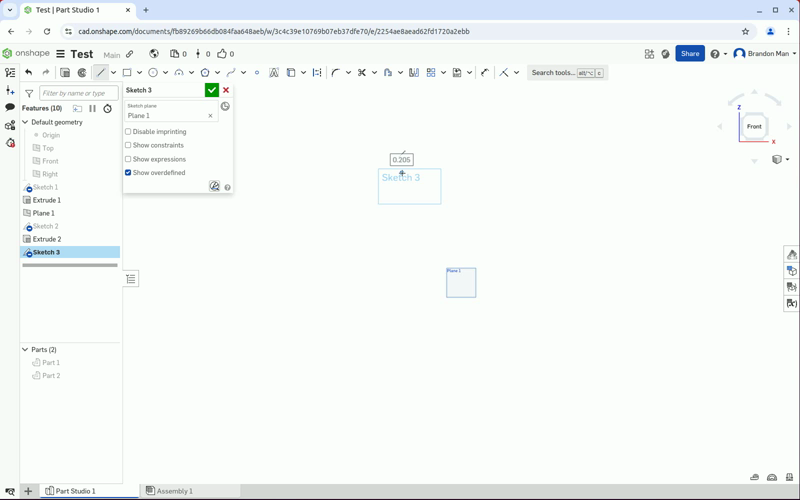
mouse_move(432, 172)
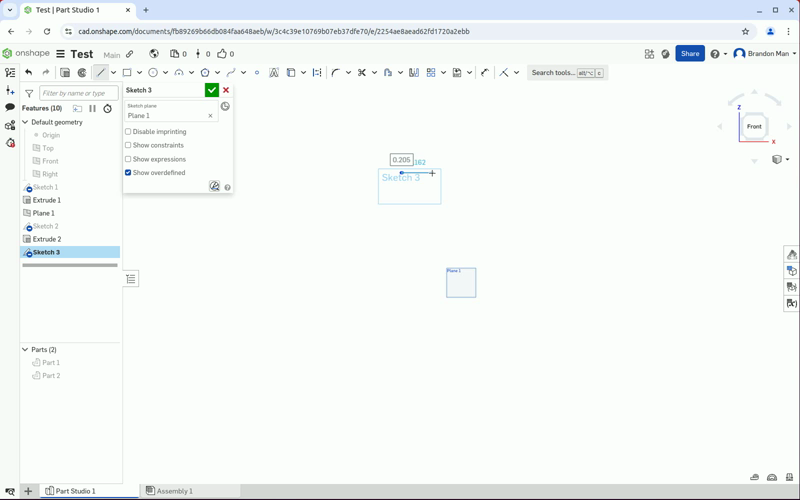
mouse_move(402, 174)
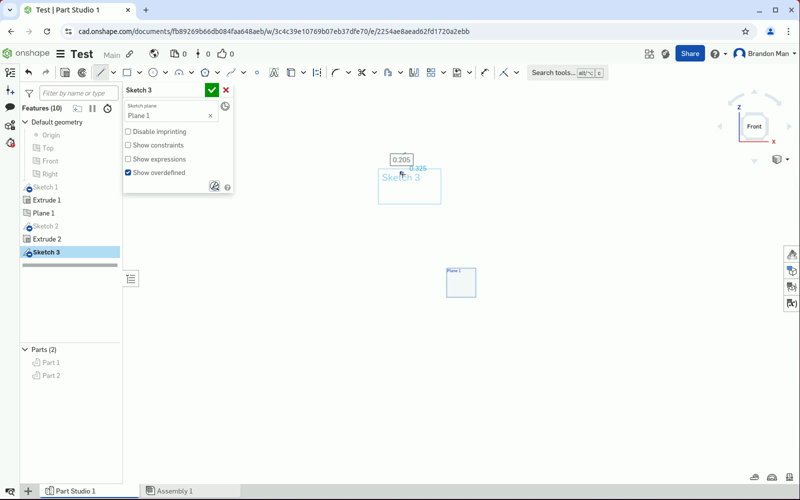
scroll(6)
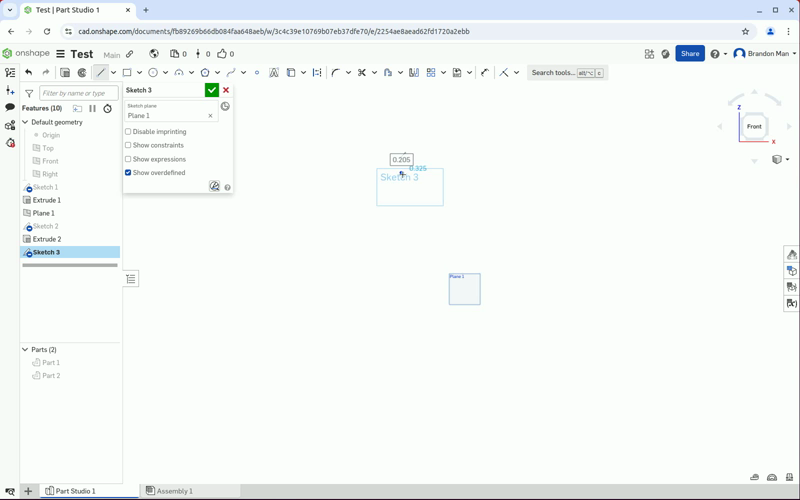
scroll(6)
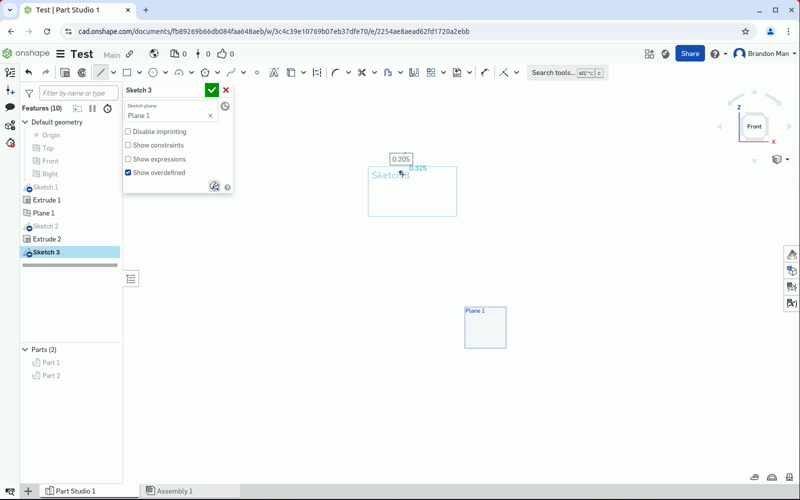
scroll(6)
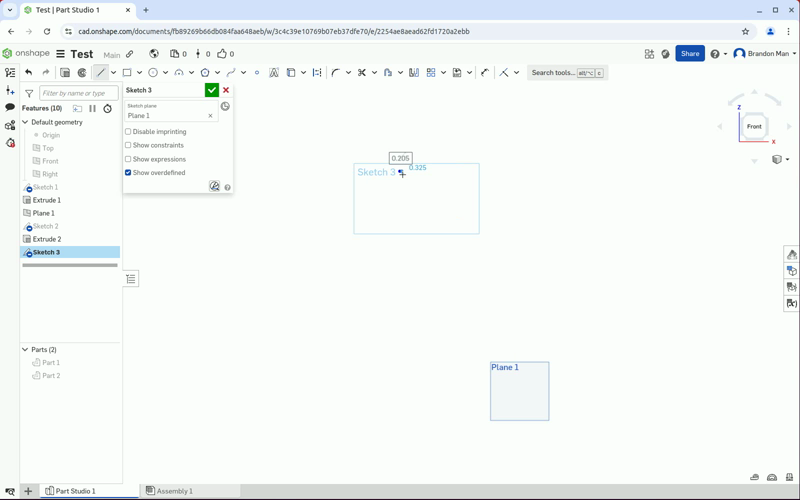
scroll(6)
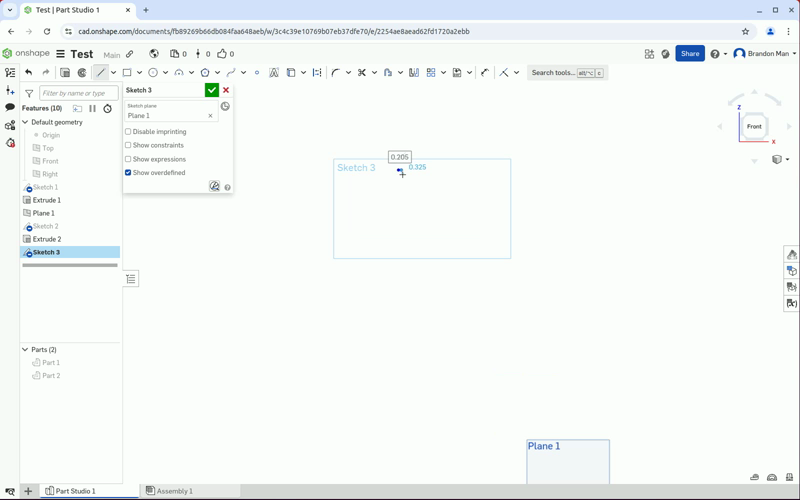
scroll(6)
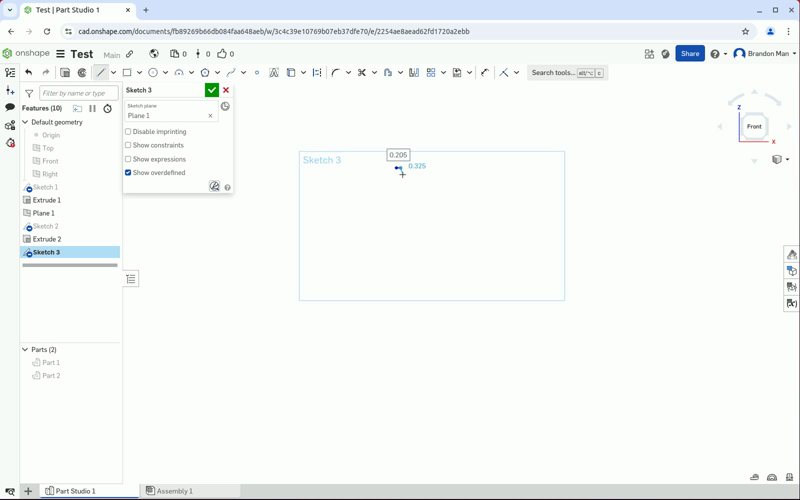
scroll(6)
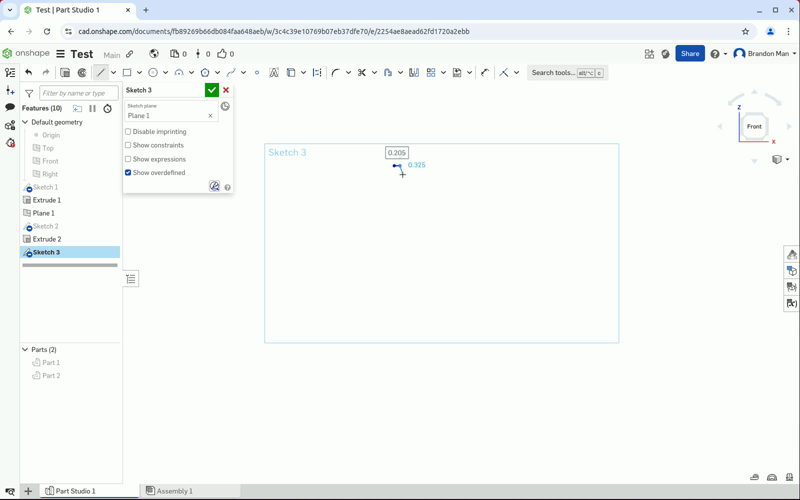
scroll(6)
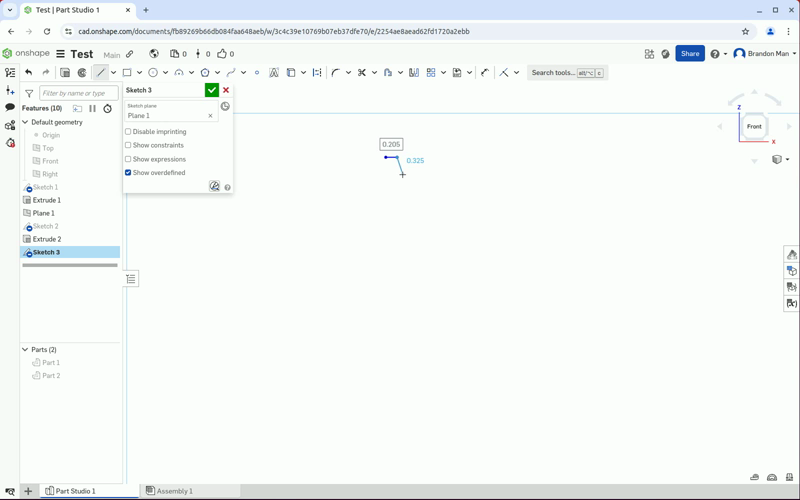
click(402, 174)
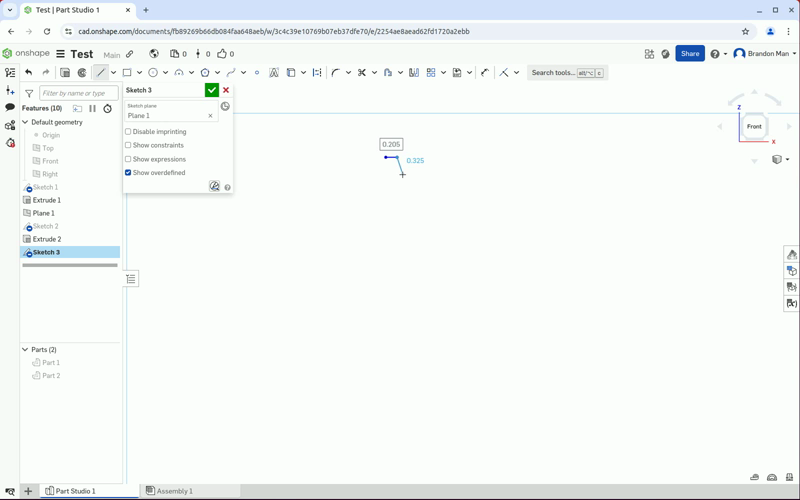
scroll(-6)
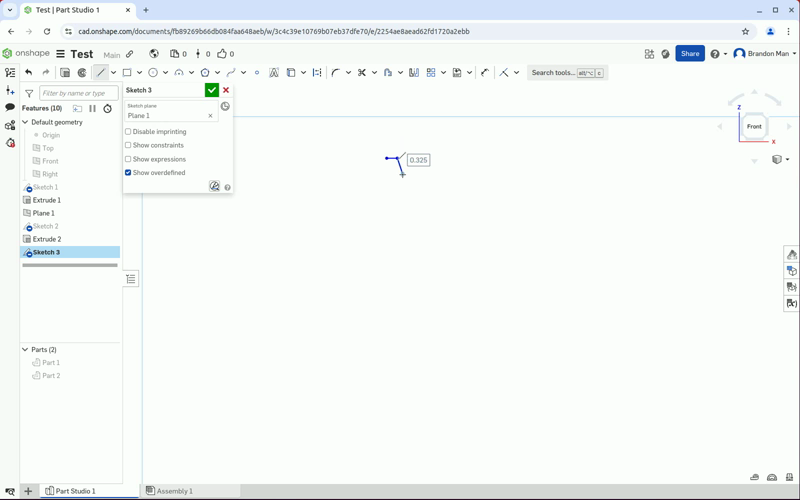
scroll(-6)
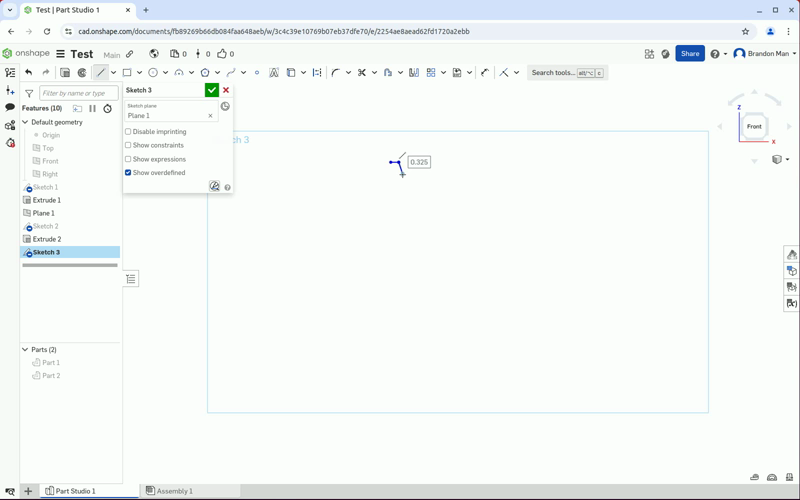
scroll(-6)
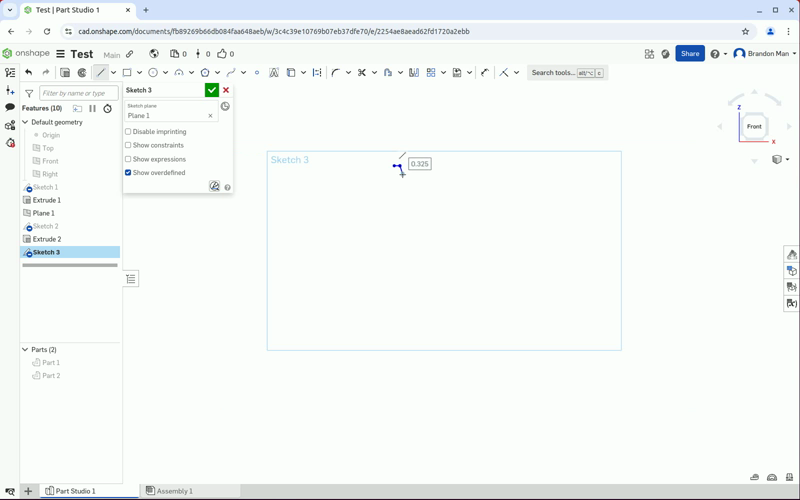
scroll(-6)
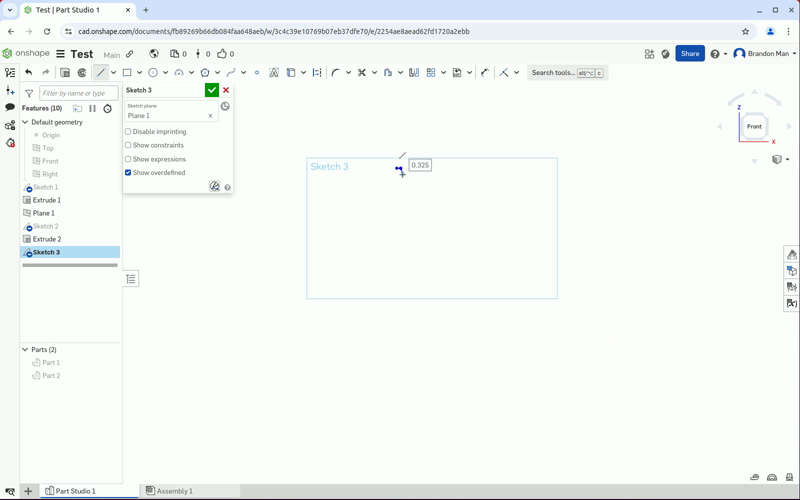
scroll(-6)
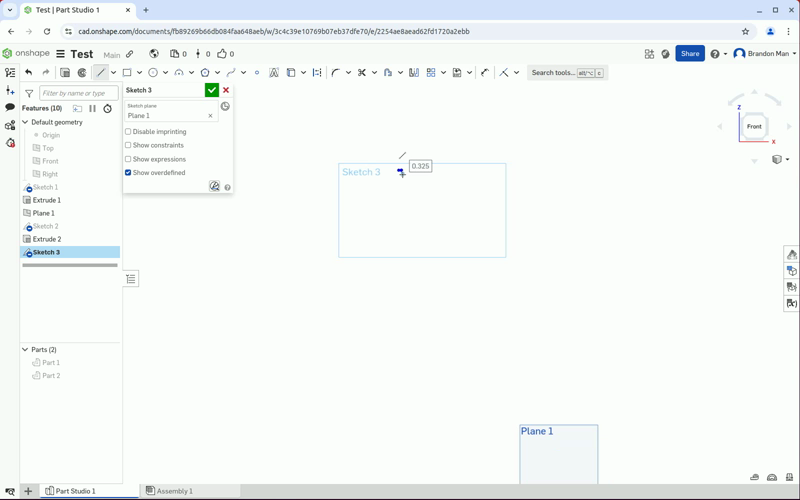
scroll(-6)
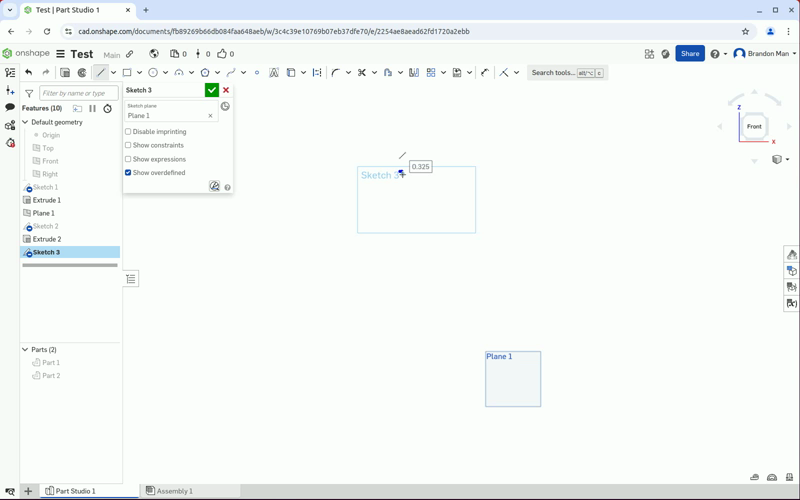
scroll(-6)
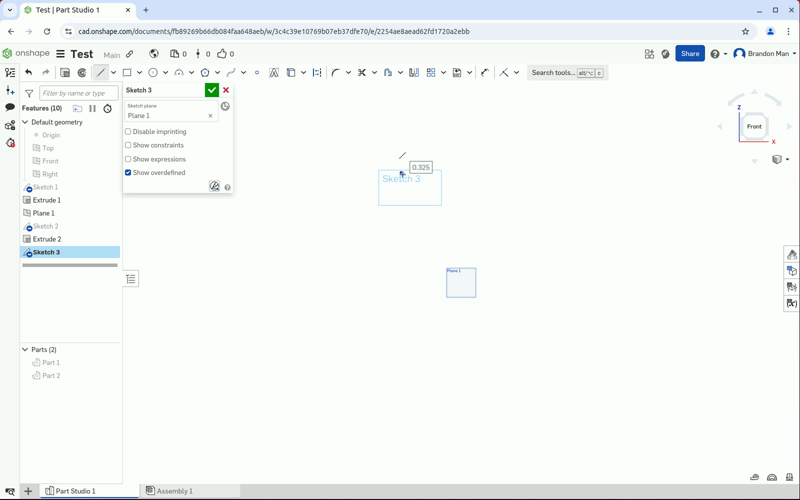
key_up(shift)
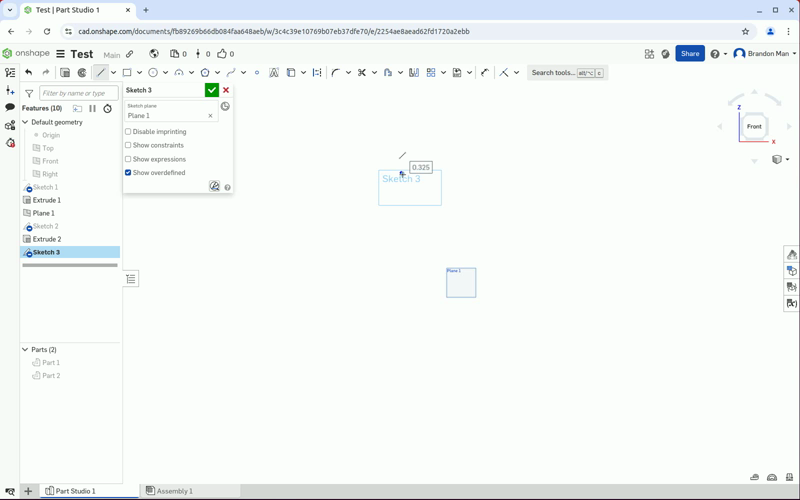
key(esc)
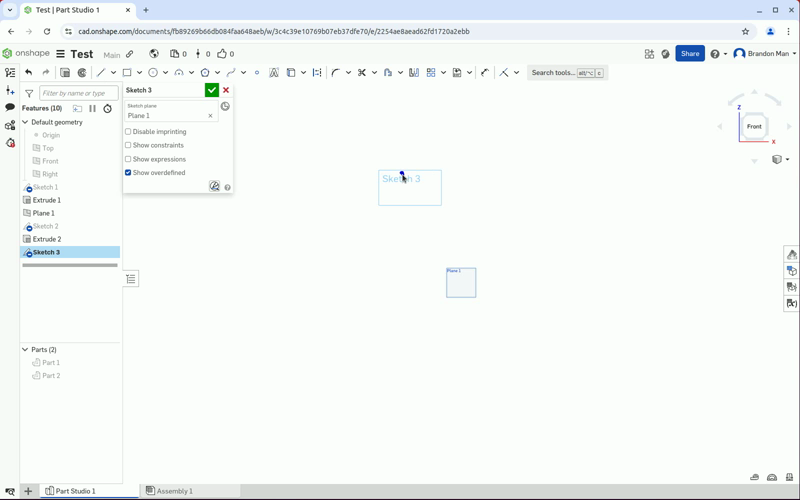
key(a)
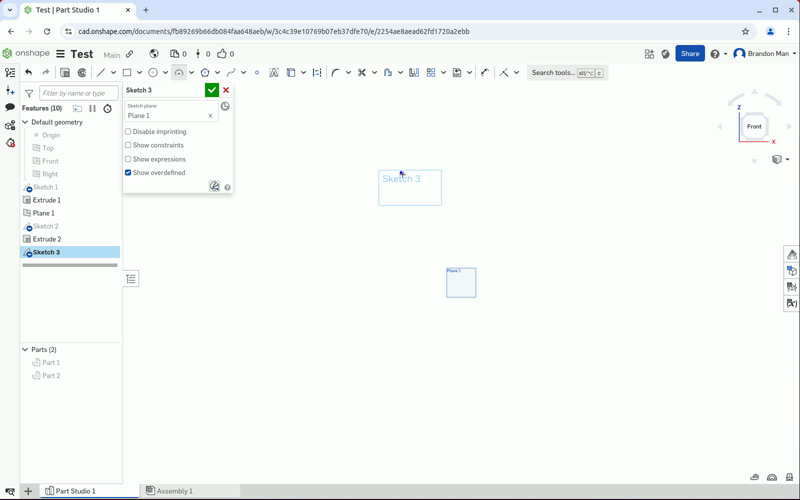
mouse_move(402, 174)
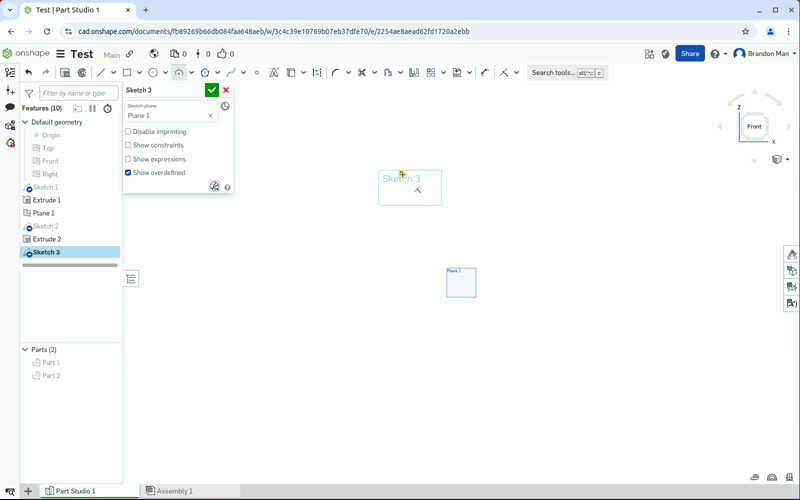
scroll(6)
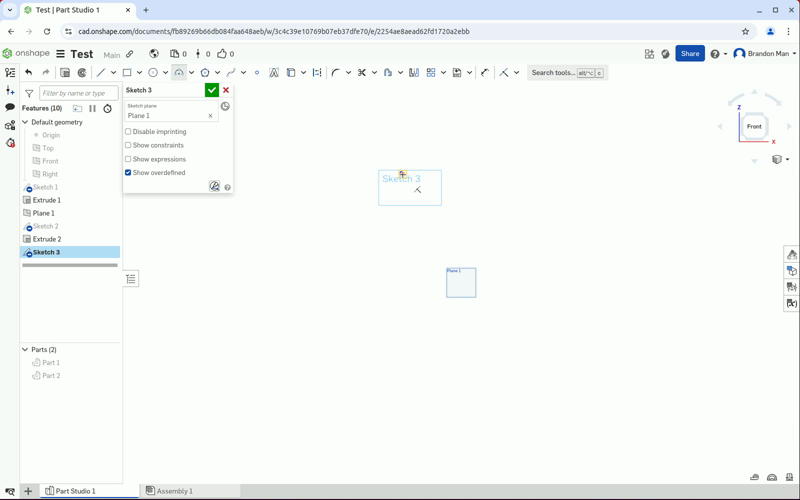
scroll(6)
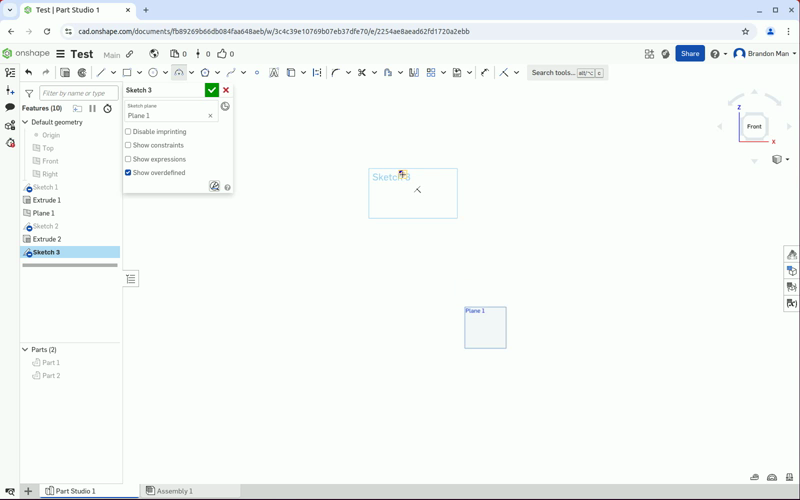
scroll(6)
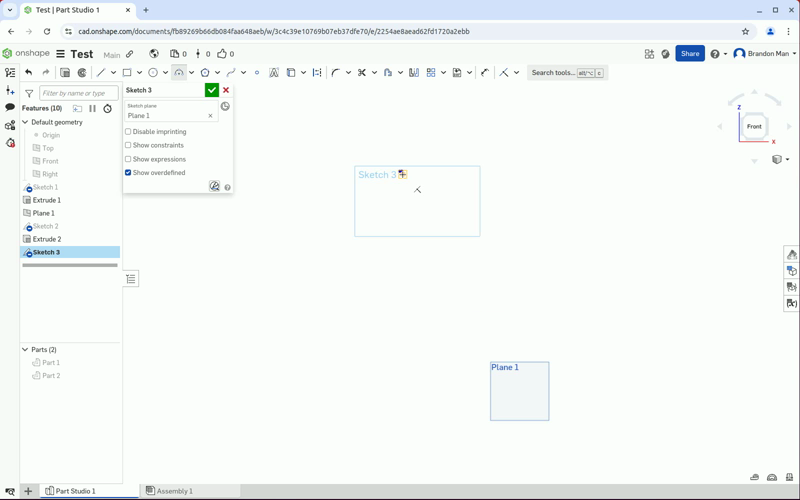
scroll(6)
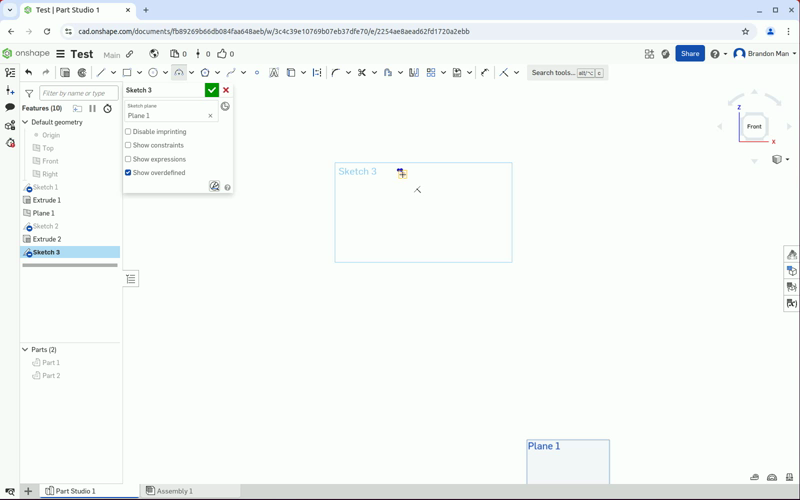
scroll(6)
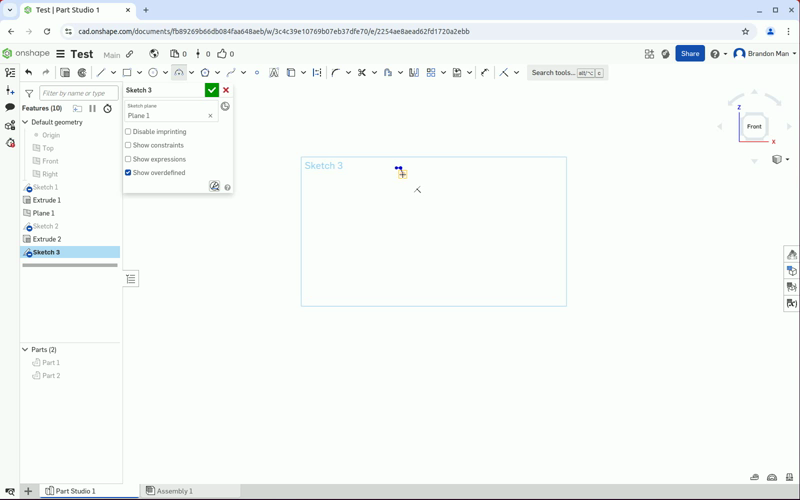
scroll(6)
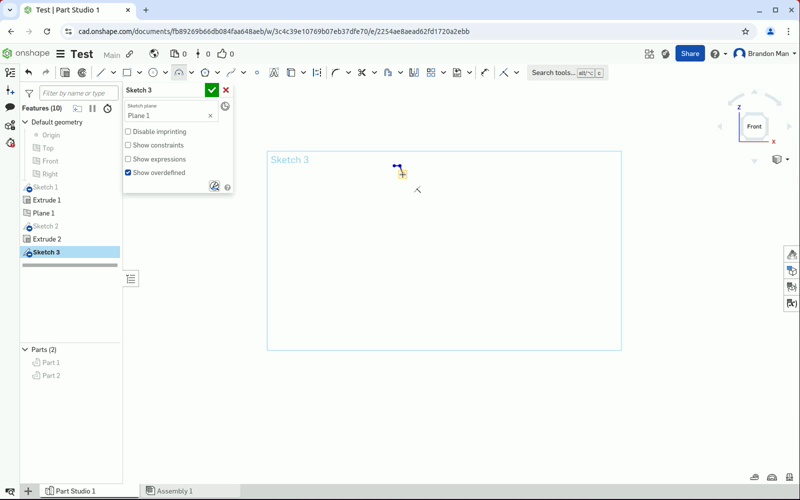
scroll(6)
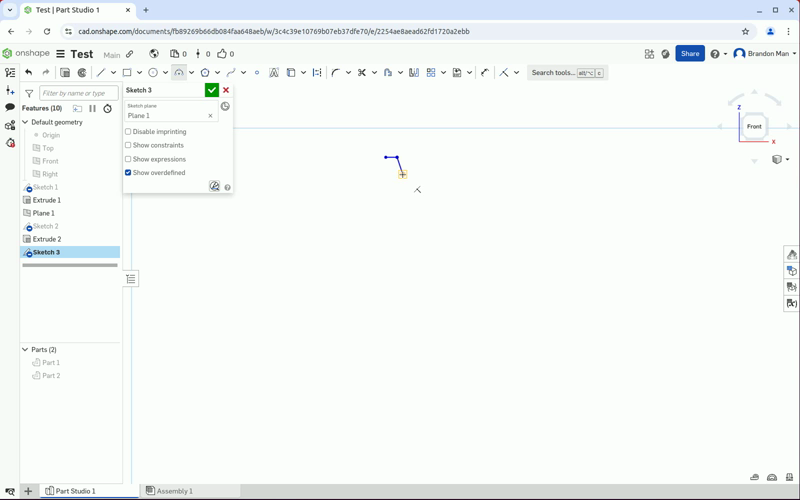
click(402, 174)
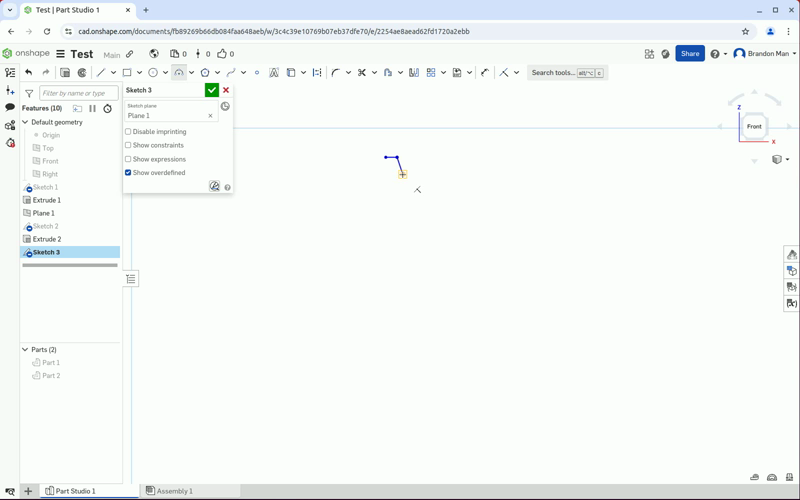
scroll(-6)
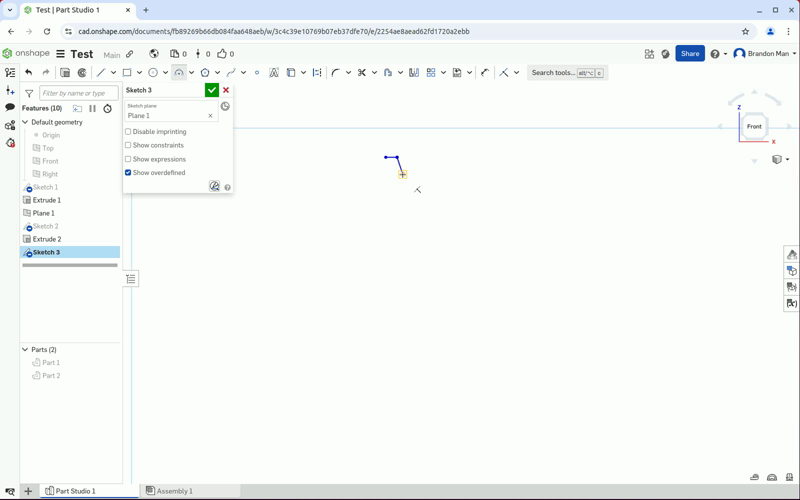
scroll(-6)
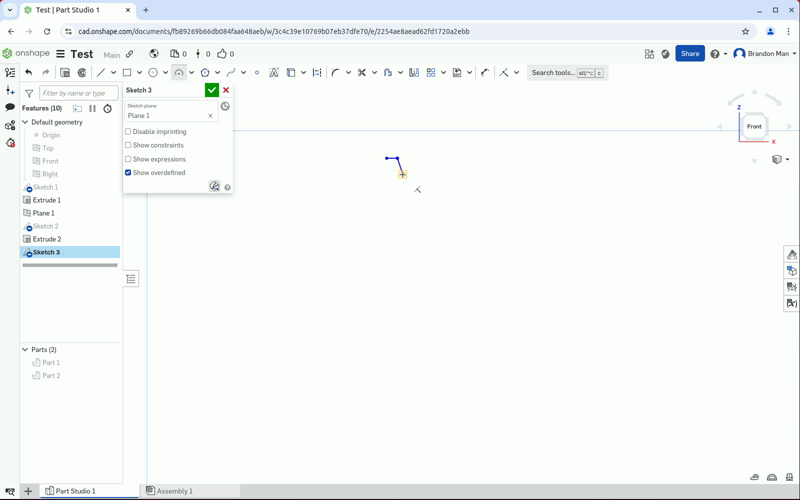
scroll(-6)
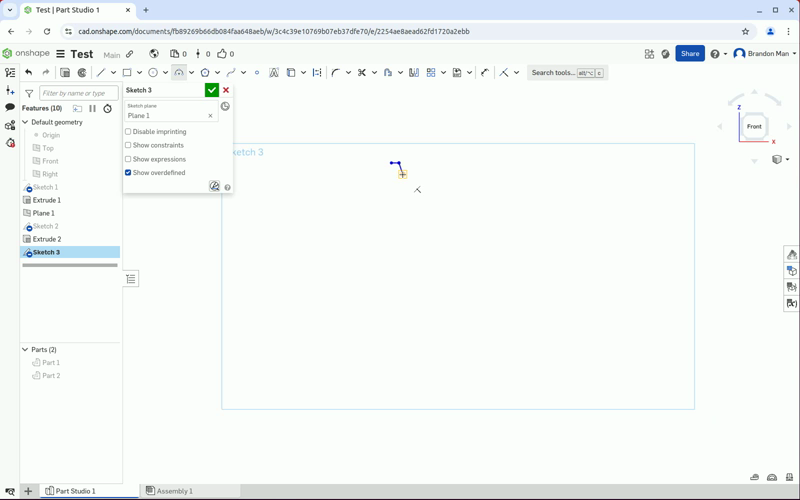
scroll(-6)
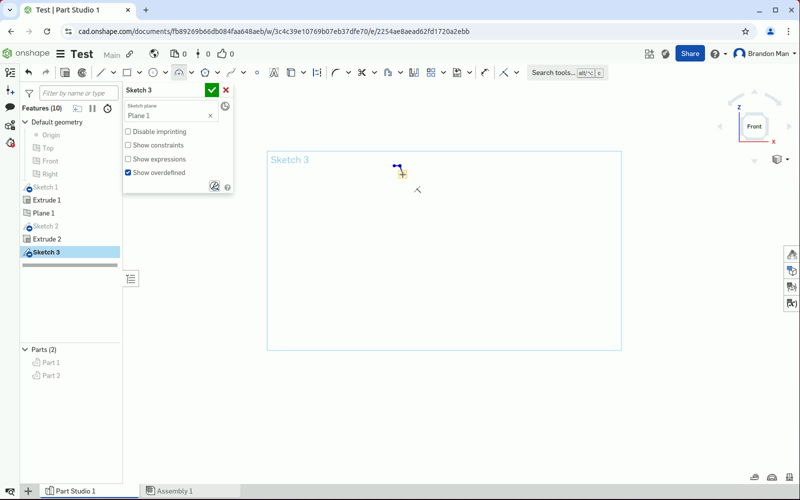
scroll(-6)
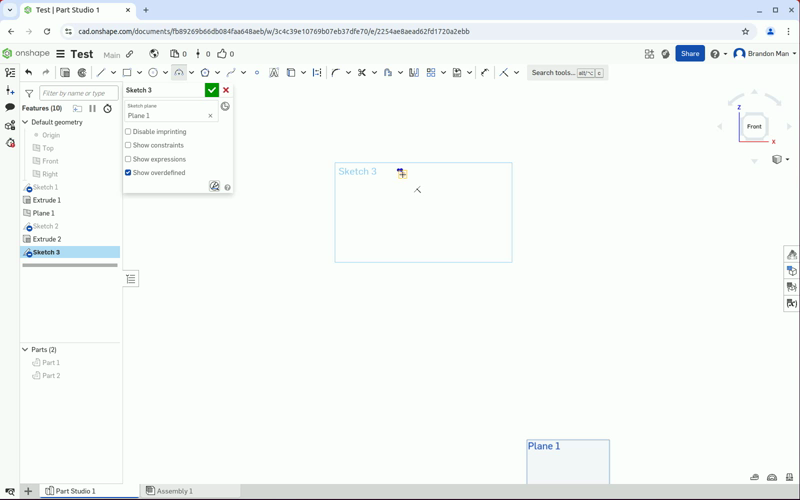
scroll(-6)
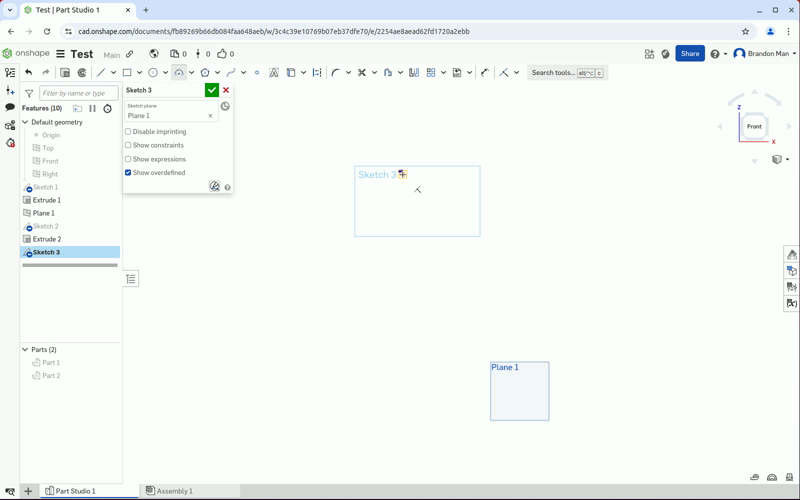
scroll(-6)
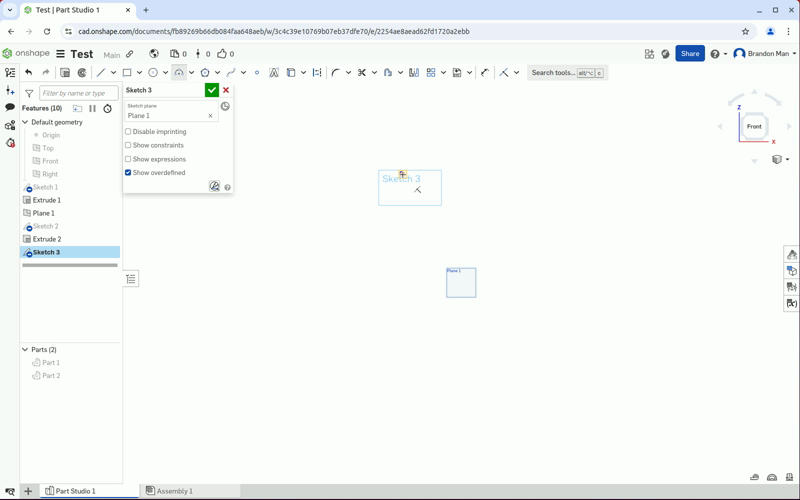
mouse_move(401, 172)
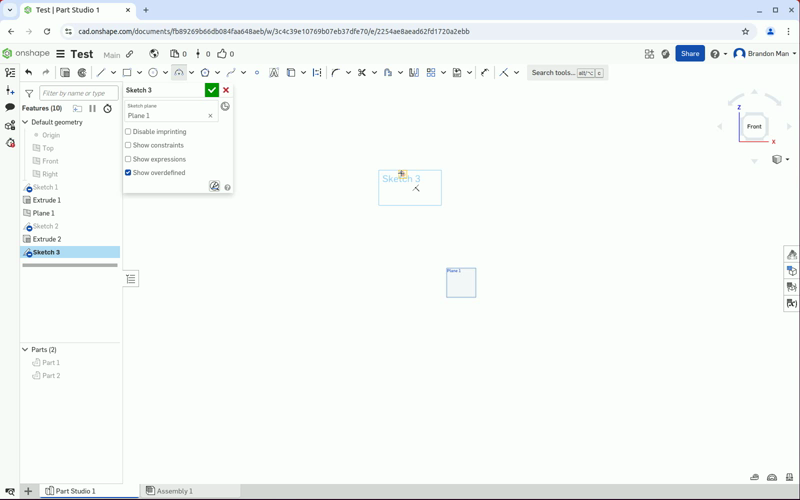
scroll(6)
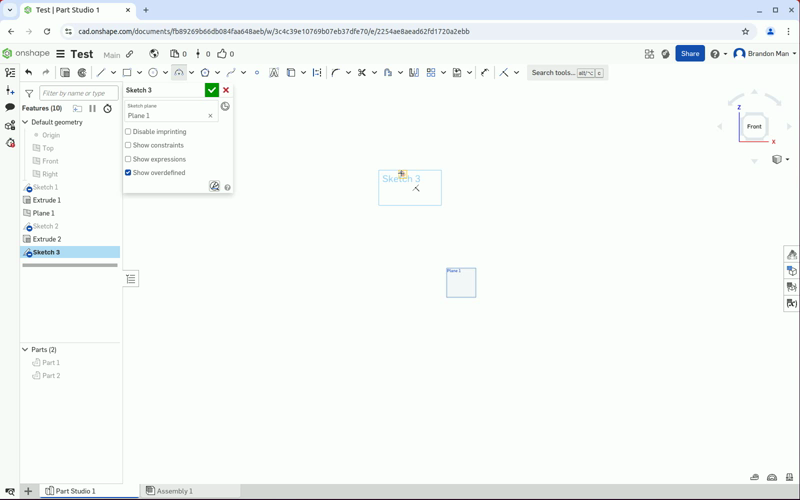
scroll(6)
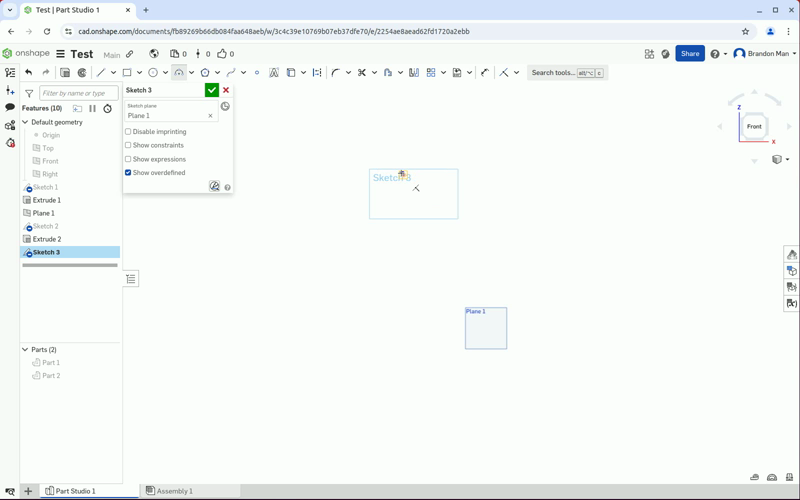
scroll(6)
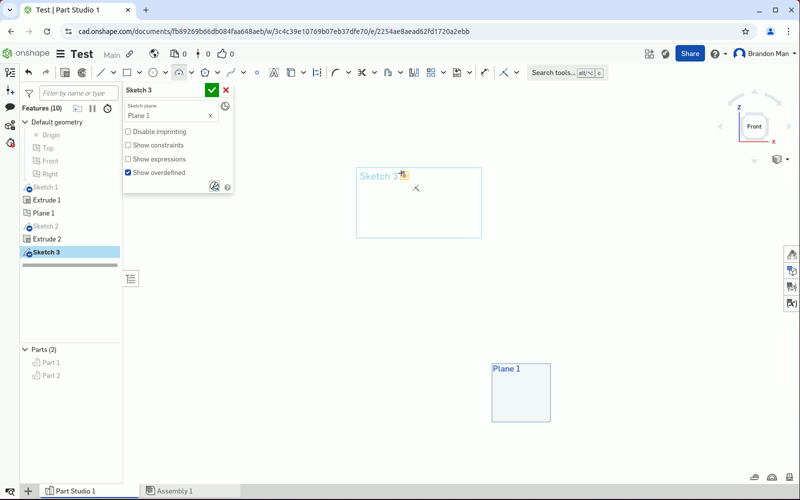
scroll(6)
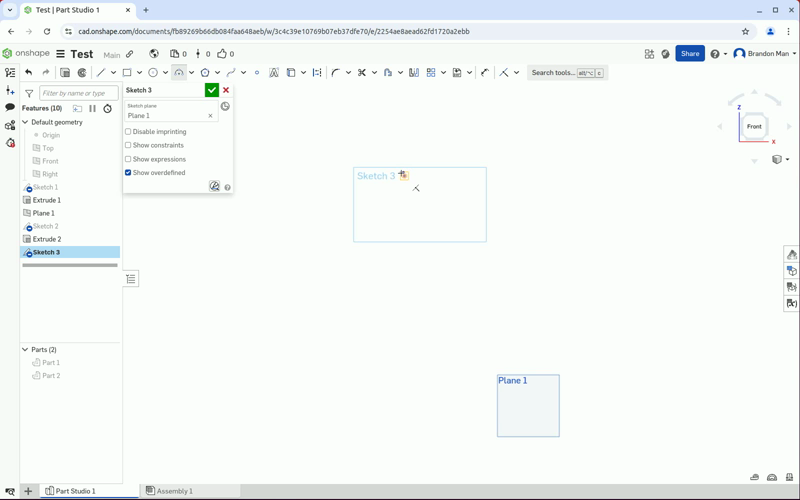
scroll(6)
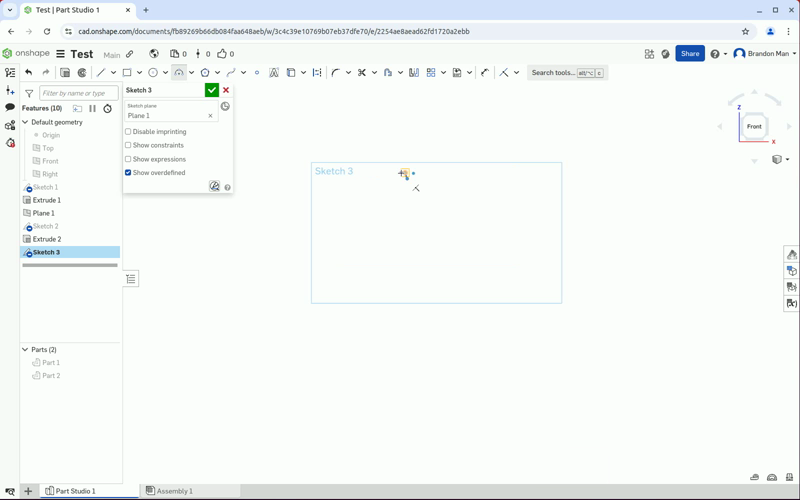
scroll(6)
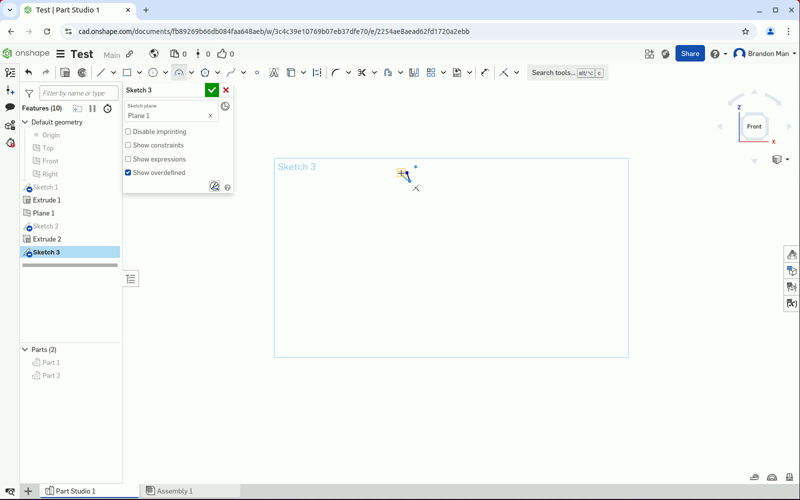
scroll(6)
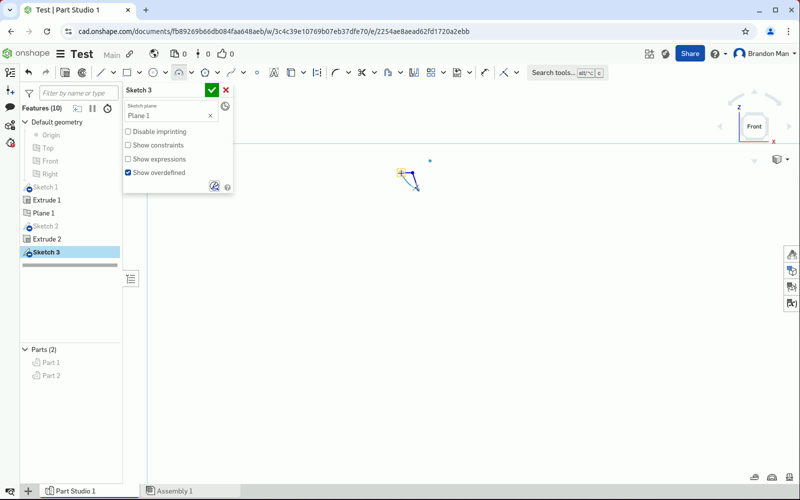
click(401, 172)
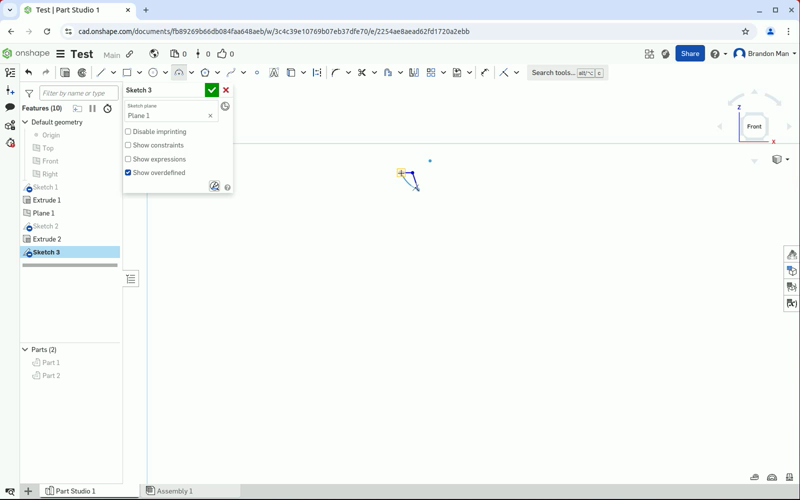
scroll(-6)
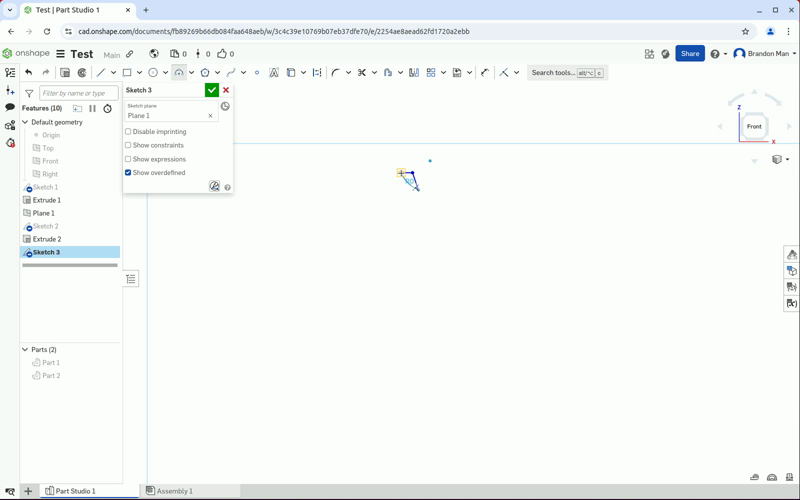
scroll(-6)
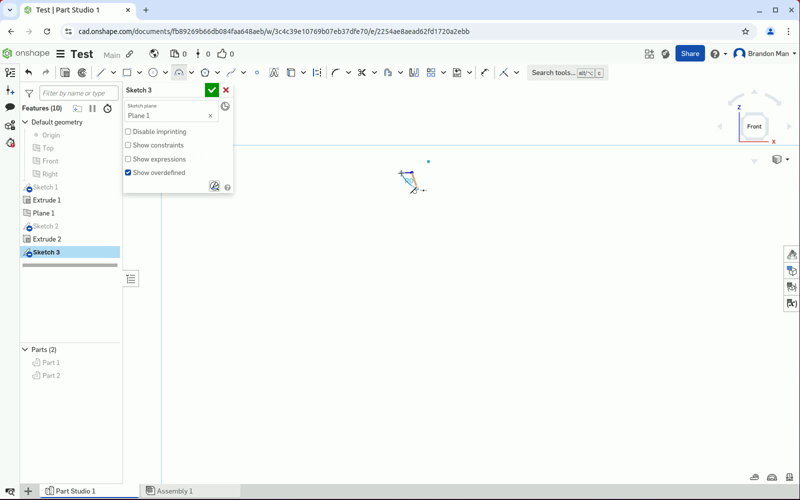
scroll(-6)
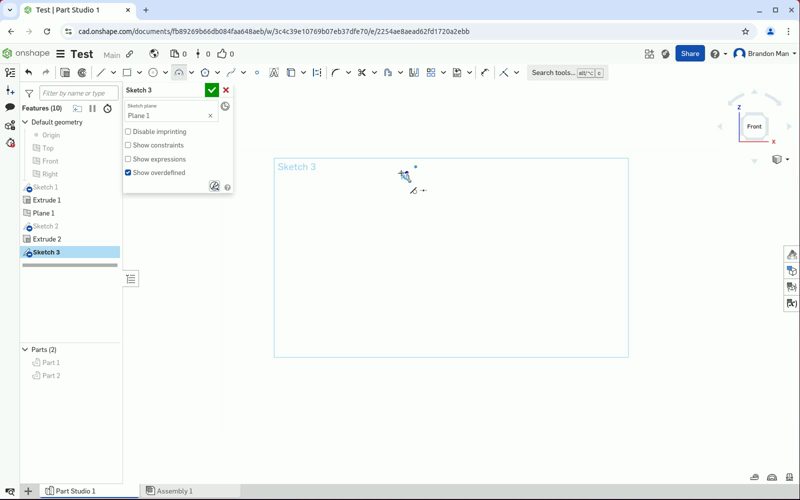
scroll(-6)
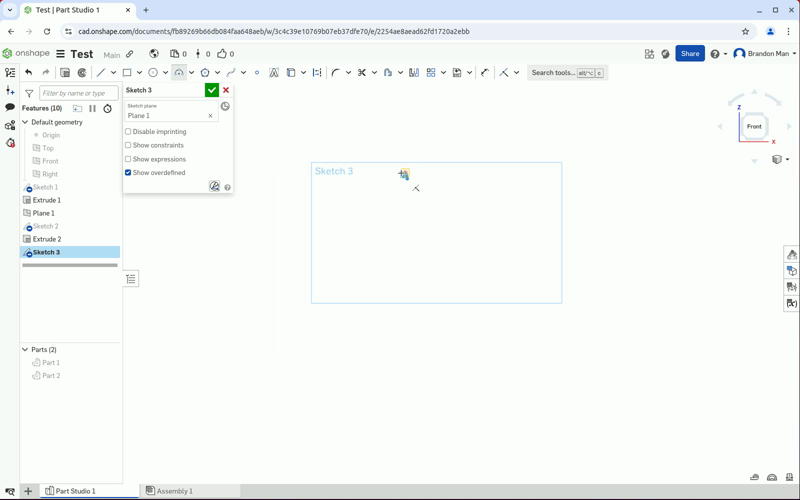
scroll(-6)
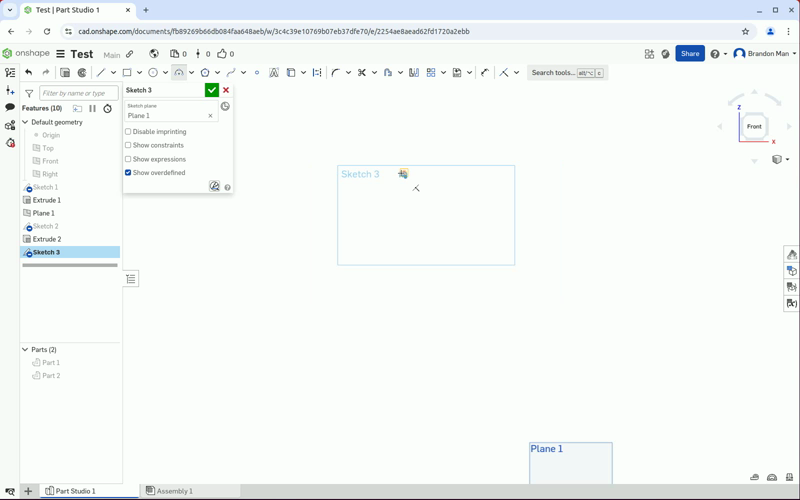
scroll(-6)
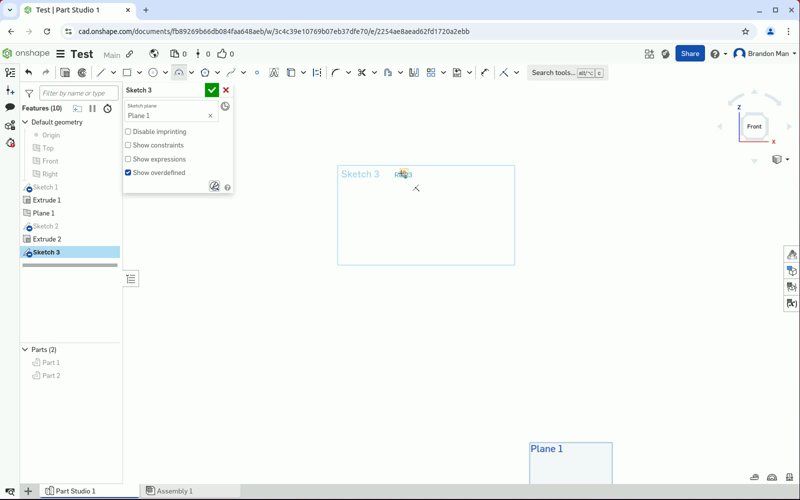
scroll(-6)
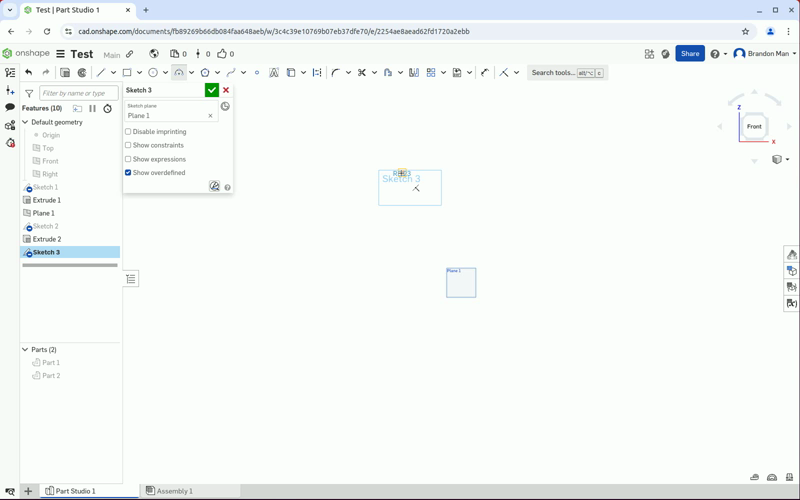
key_down(shift)
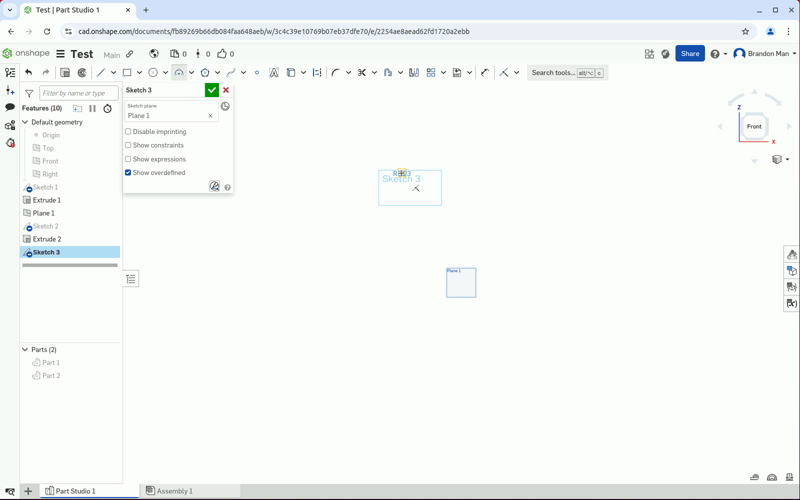
mouse_move(402, 171)
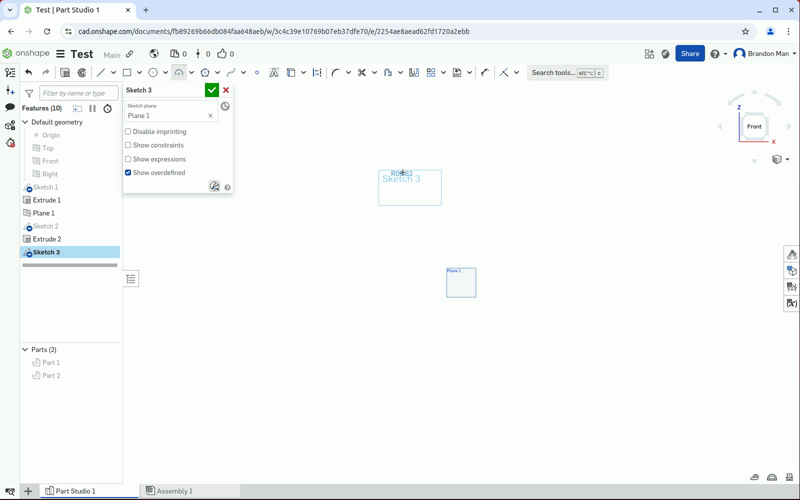
scroll(6)
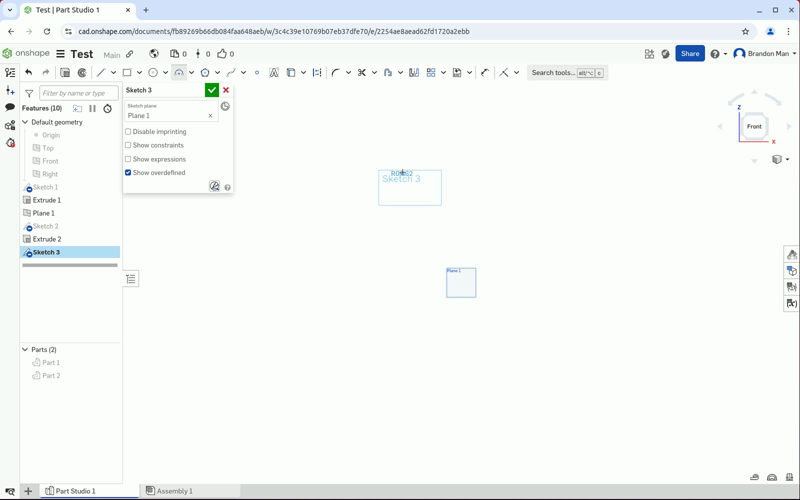
scroll(6)
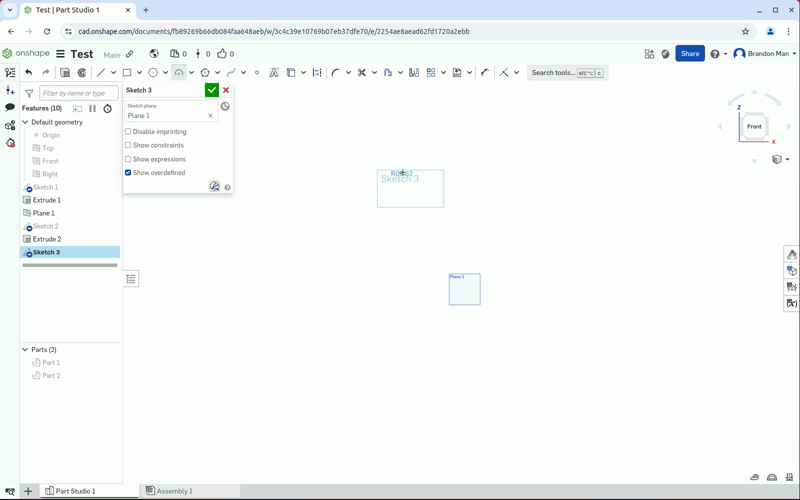
scroll(6)
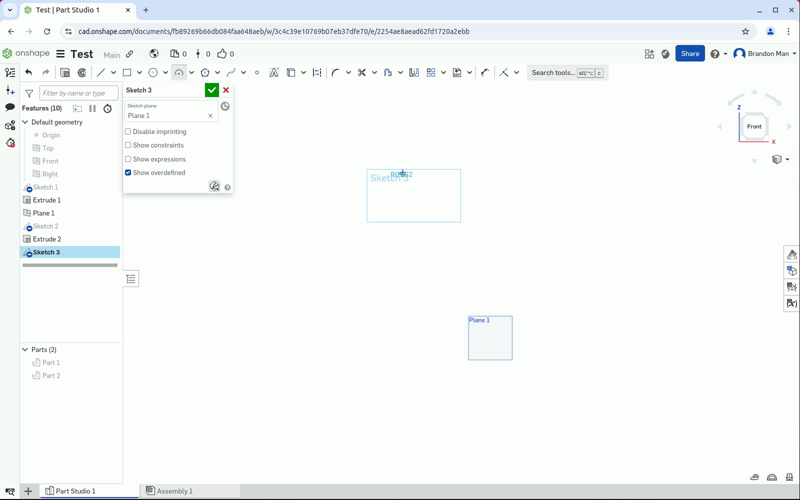
scroll(6)
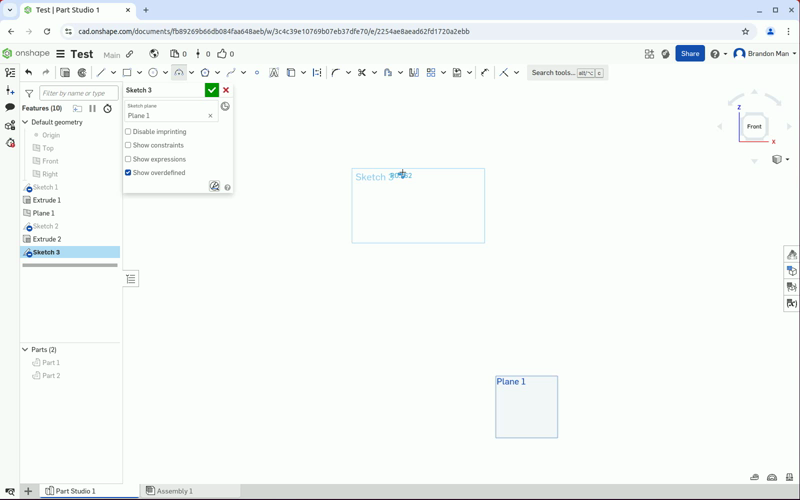
scroll(6)
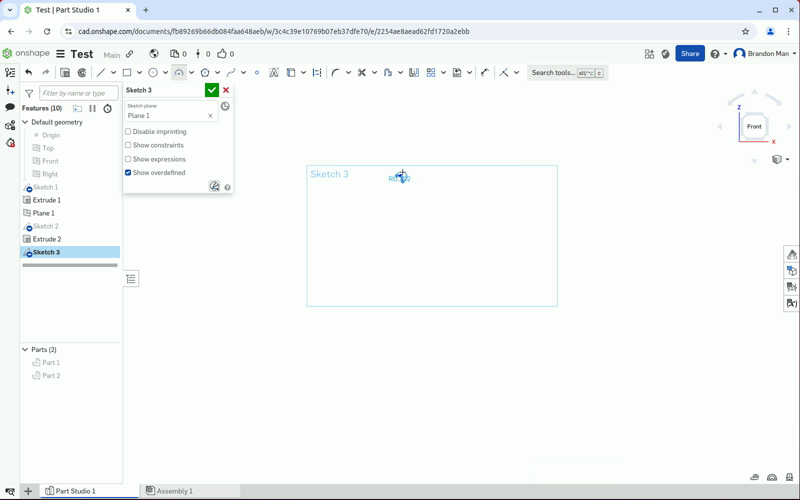
scroll(6)
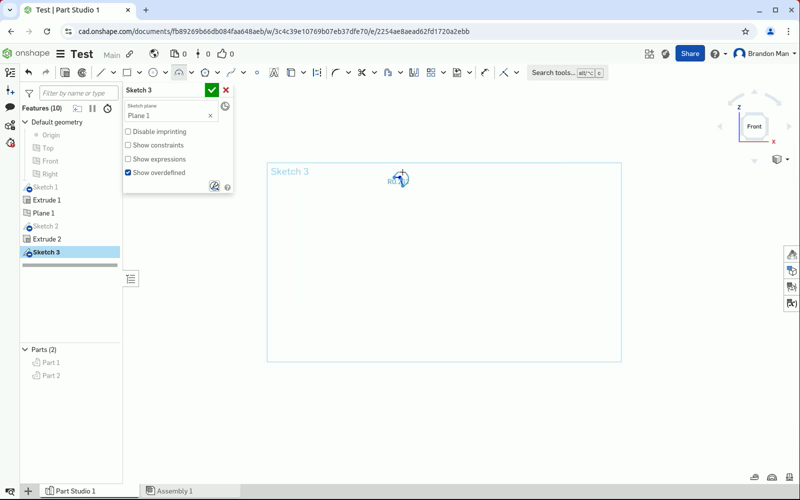
scroll(6)
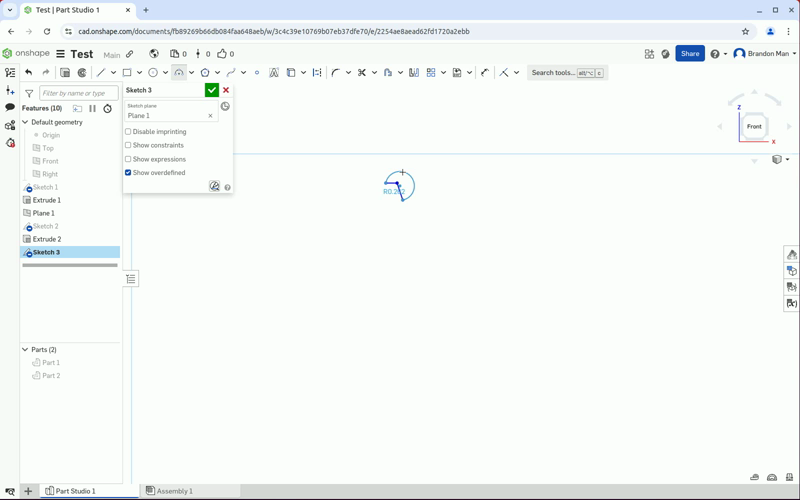
click(402, 171)
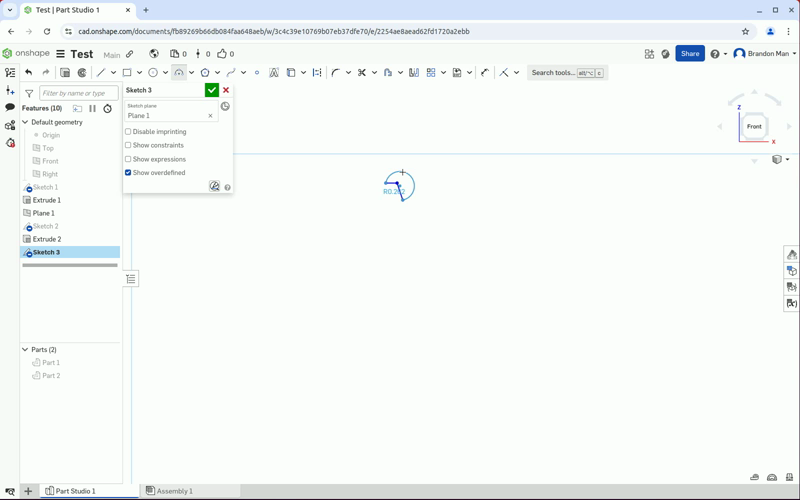
scroll(-6)
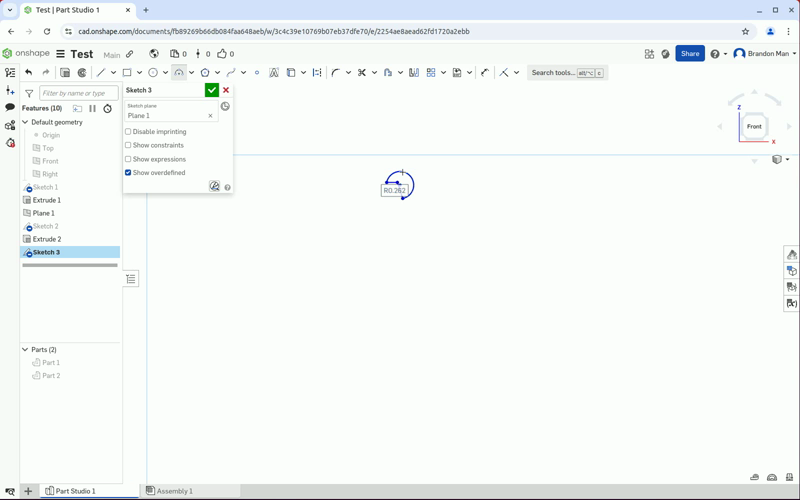
scroll(-6)
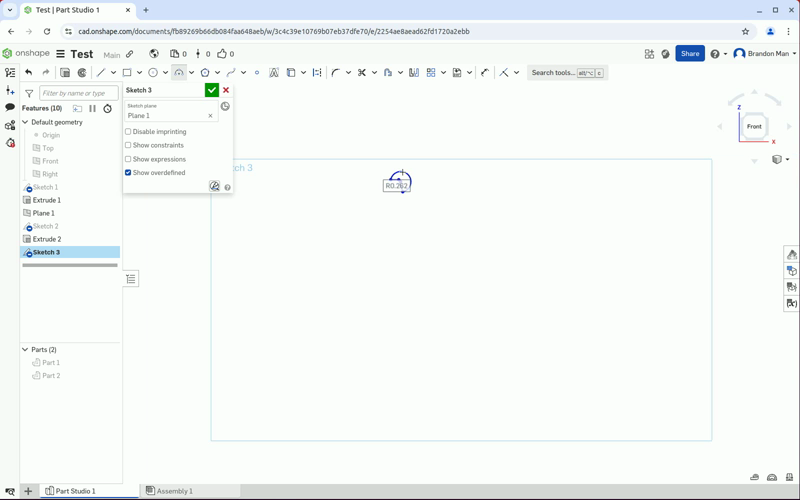
scroll(-6)
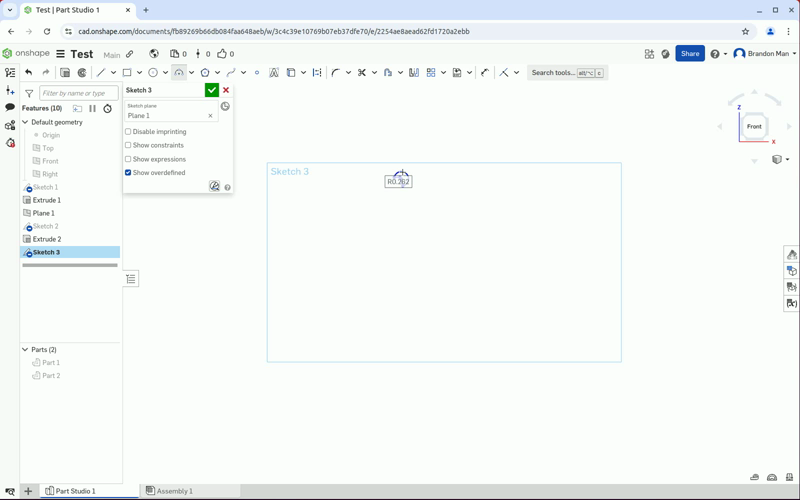
scroll(-6)
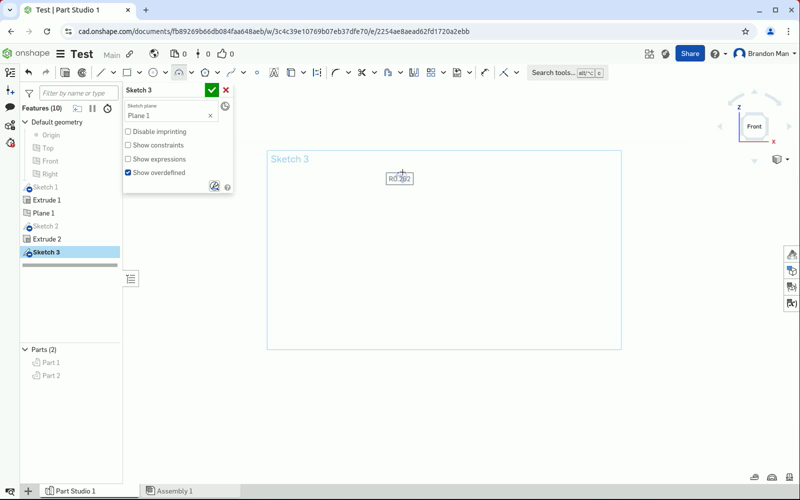
scroll(-6)
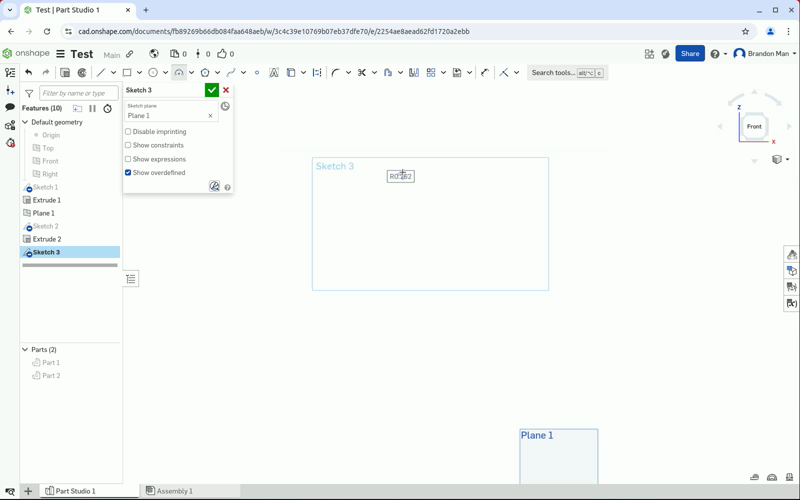
scroll(-6)
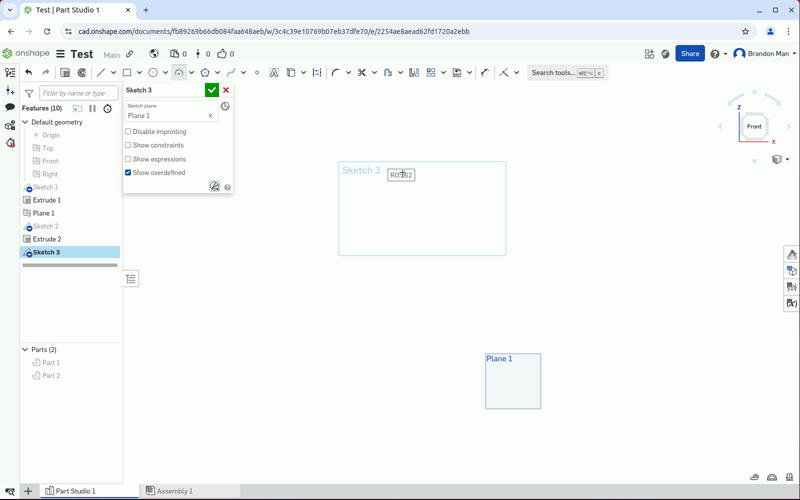
scroll(-6)
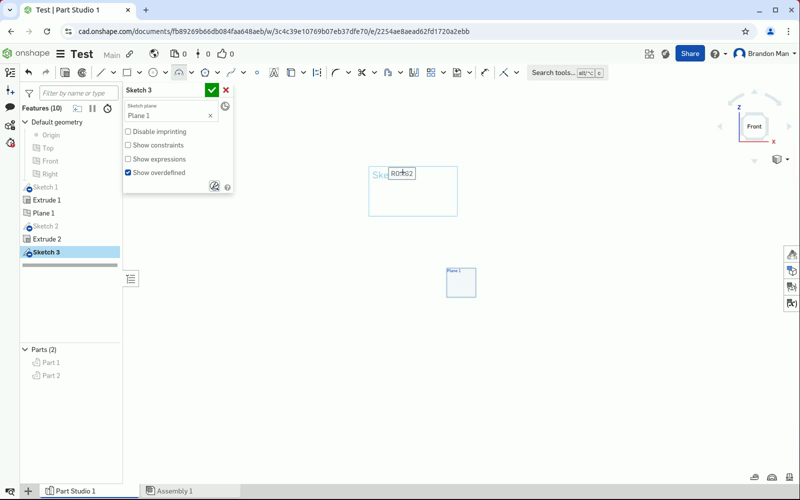
key_up(shift)
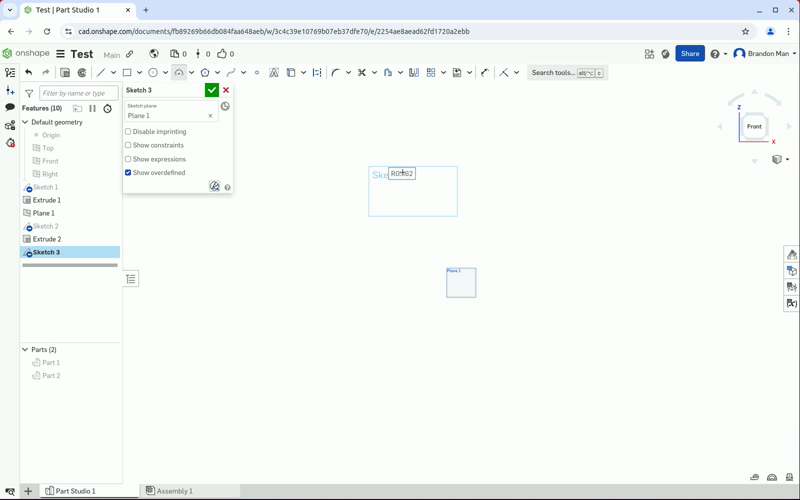
key(esc)
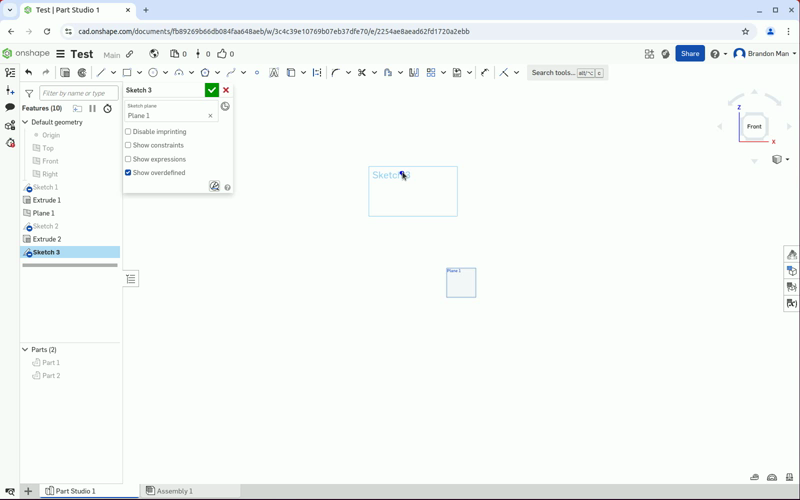
mouse_move(403, 172)
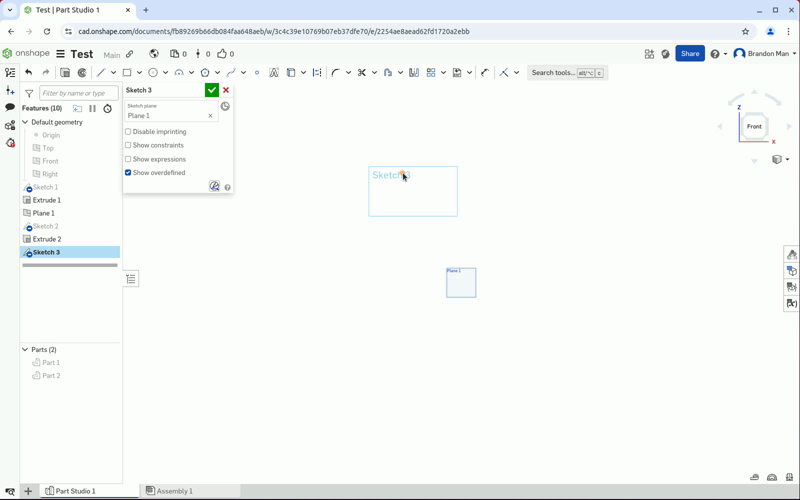
scroll(6)
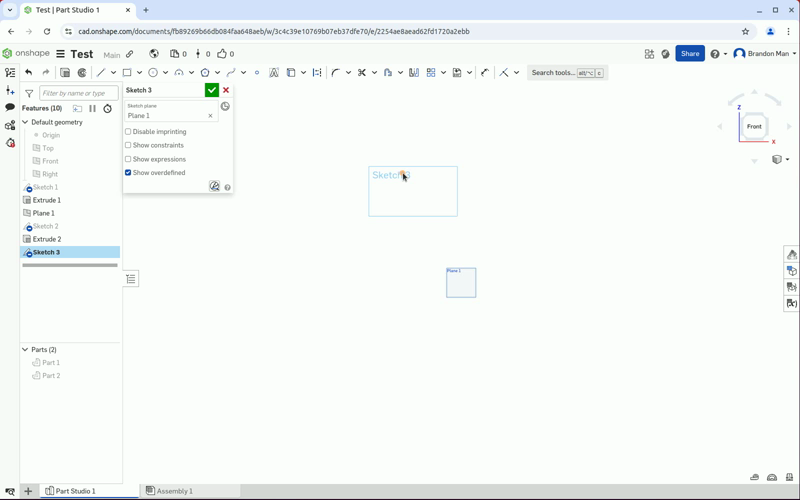
scroll(6)
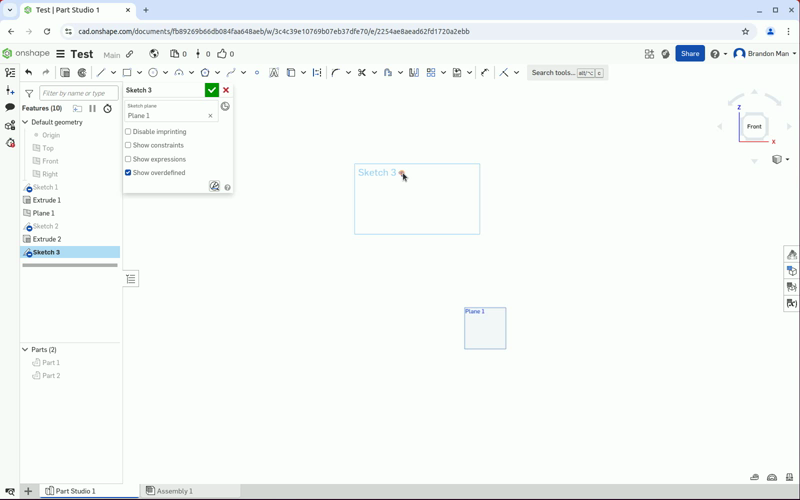
scroll(6)
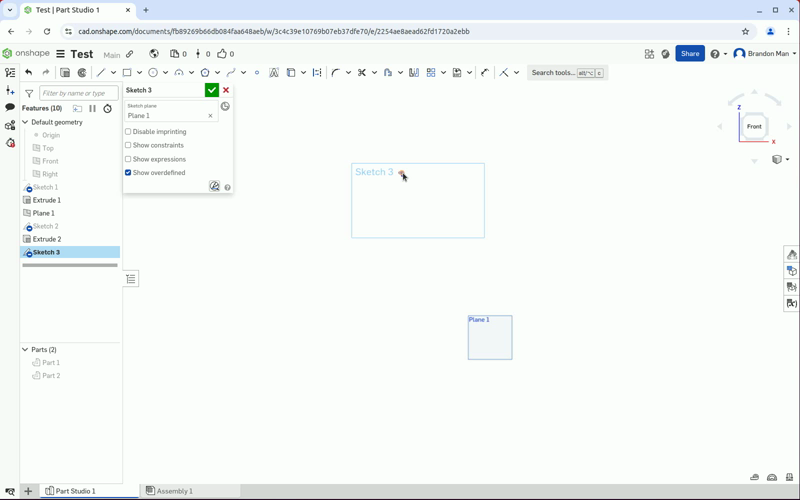
scroll(6)
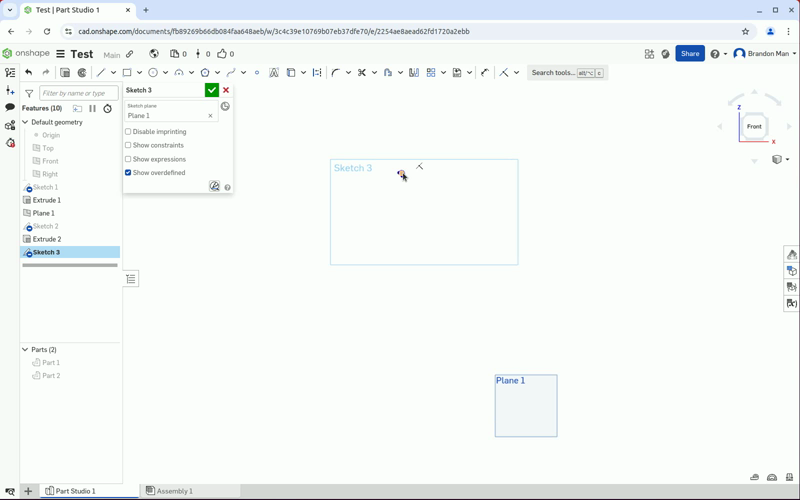
scroll(6)
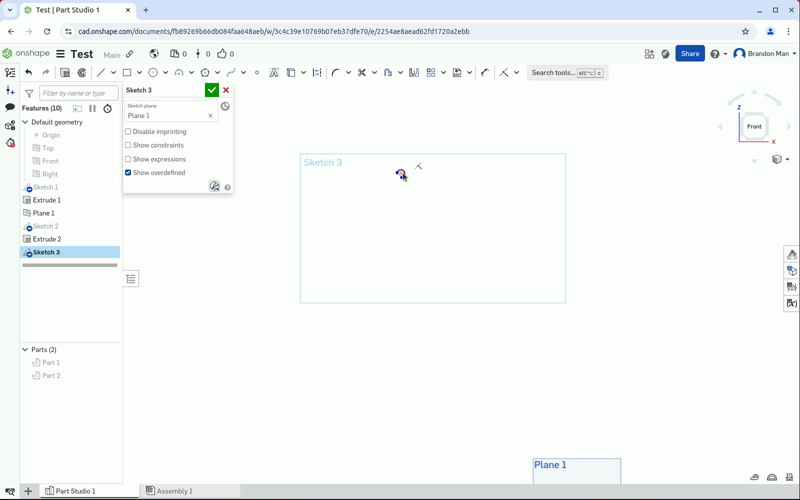
scroll(6)
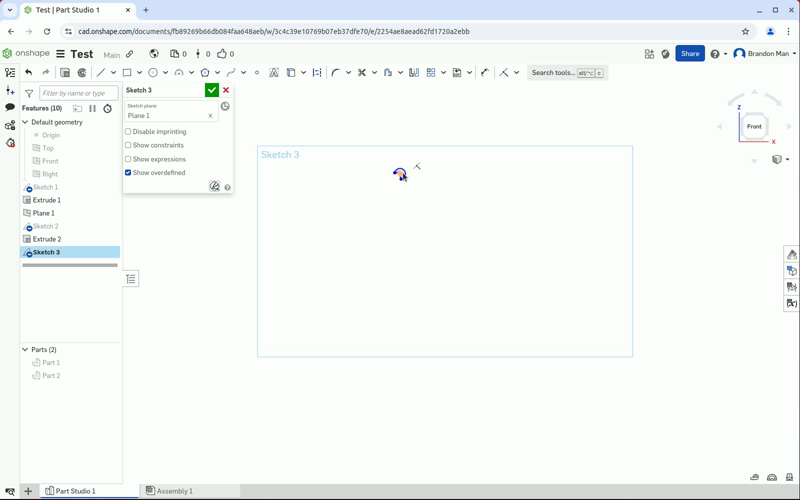
scroll(6)
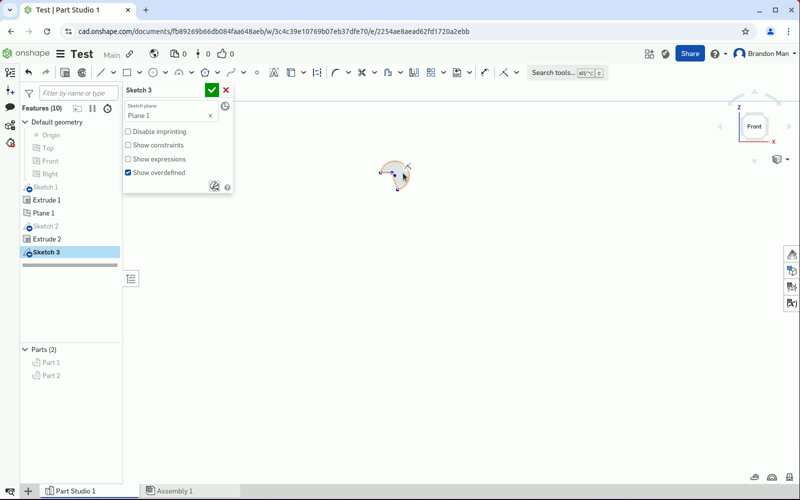
click(403, 172)
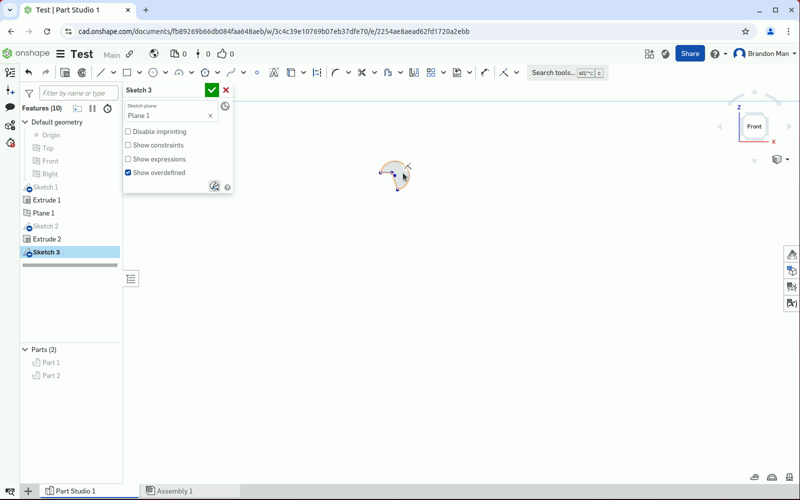
scroll(-6)
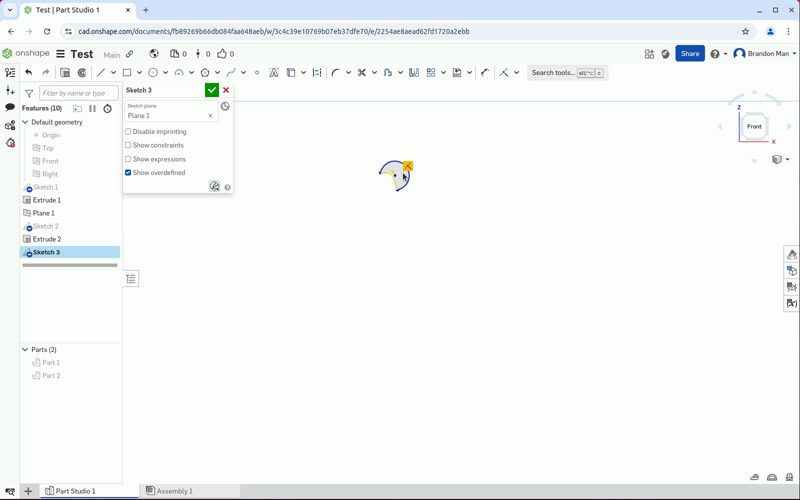
scroll(-6)
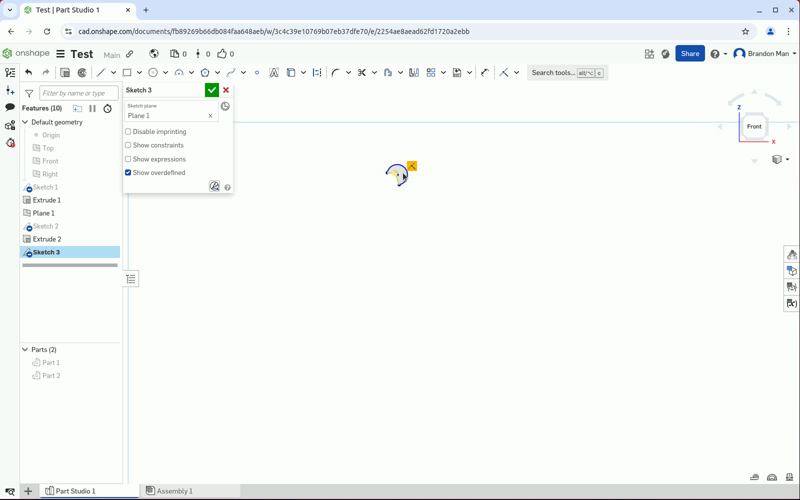
scroll(-6)
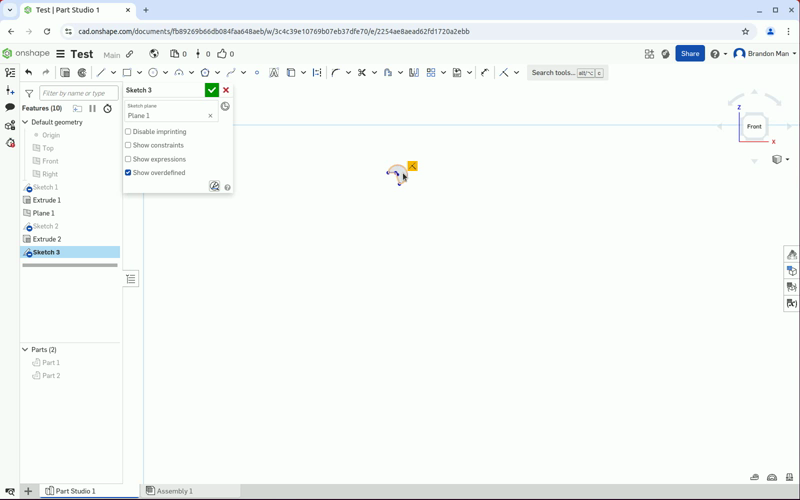
scroll(-6)
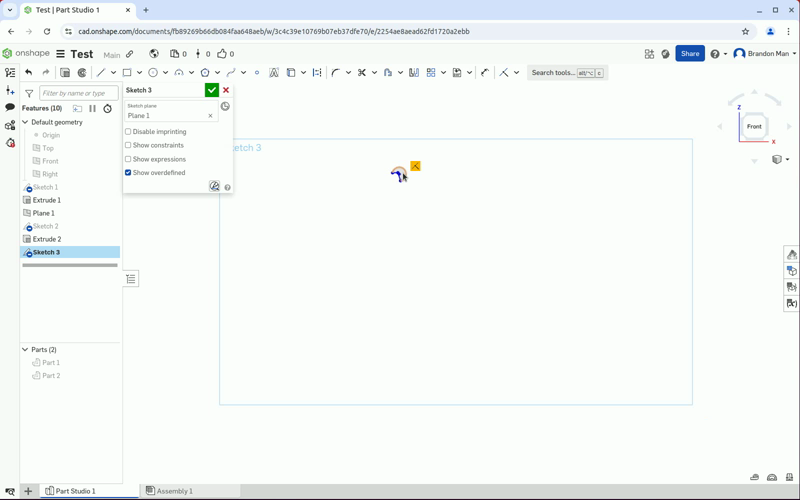
scroll(-6)
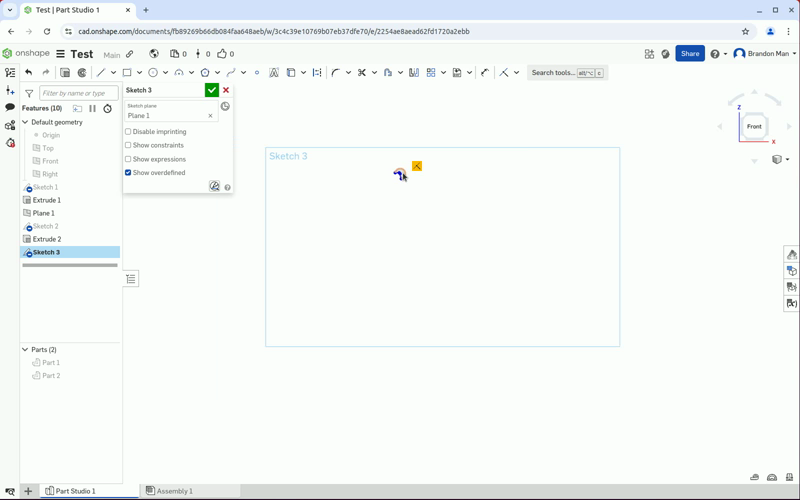
scroll(-6)
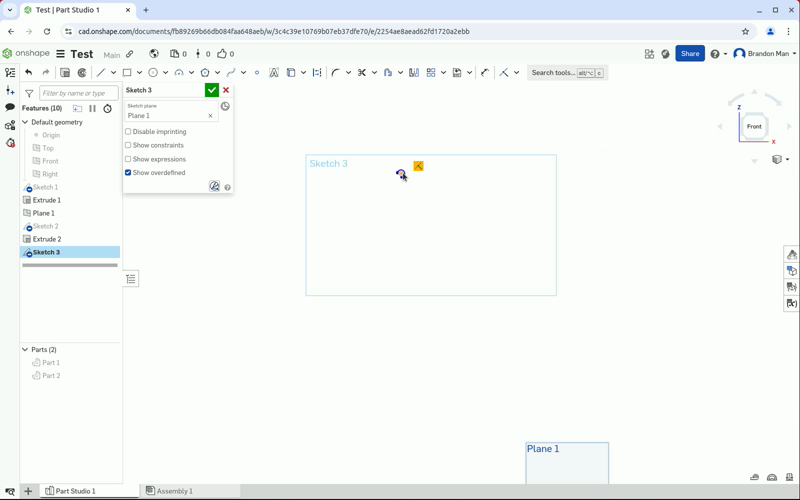
scroll(-6)
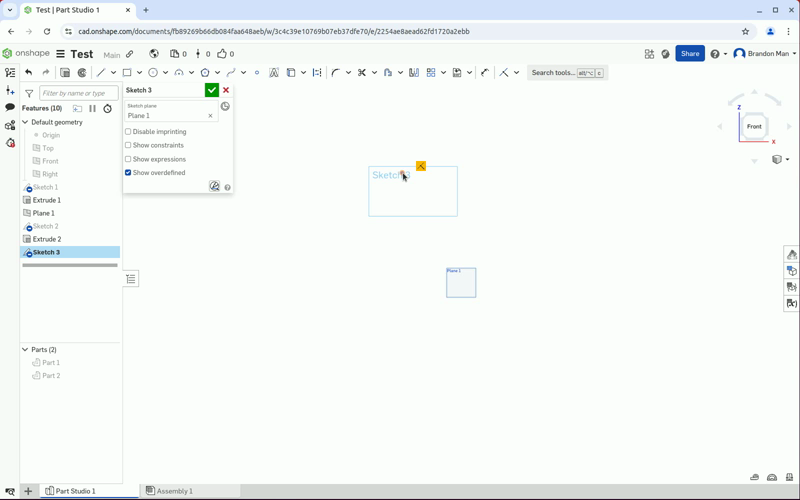
mouse_move(73, 352)
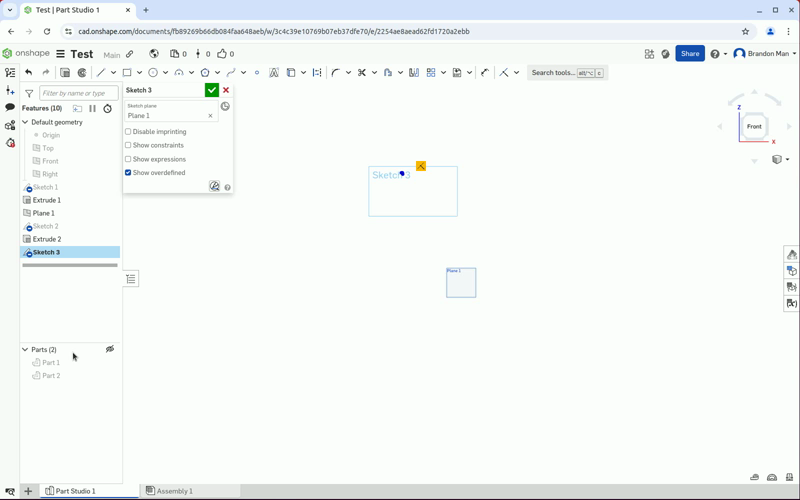
key(shift+y)
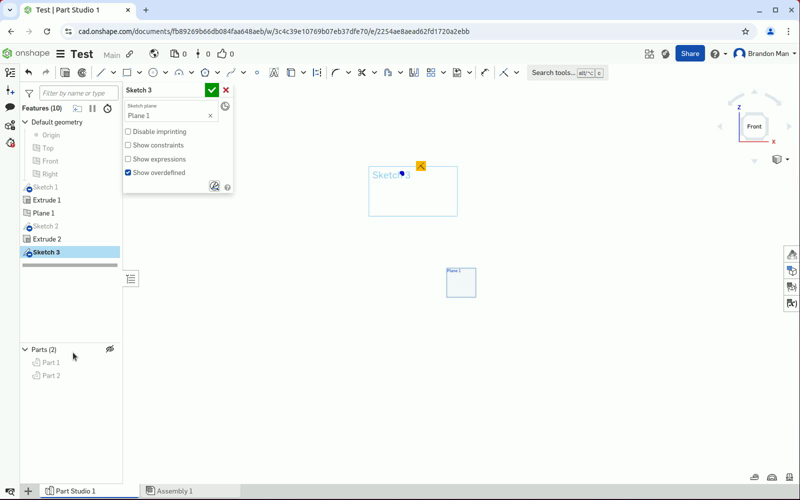
key(shift+e)
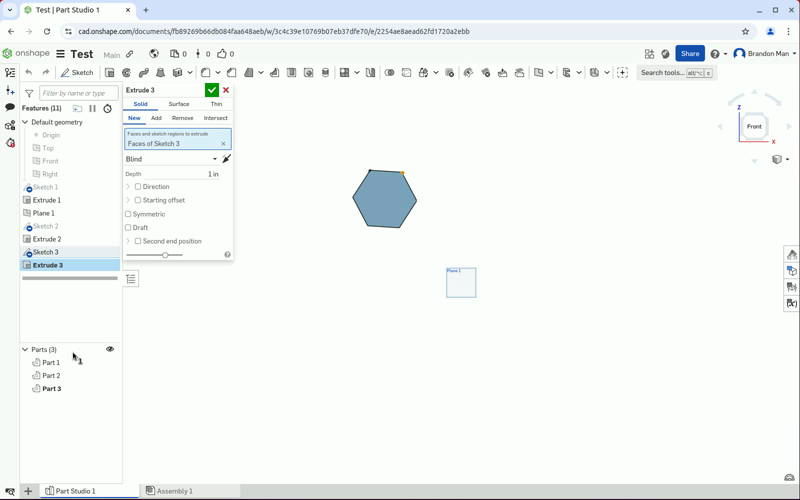
mouse_move(143, 106)
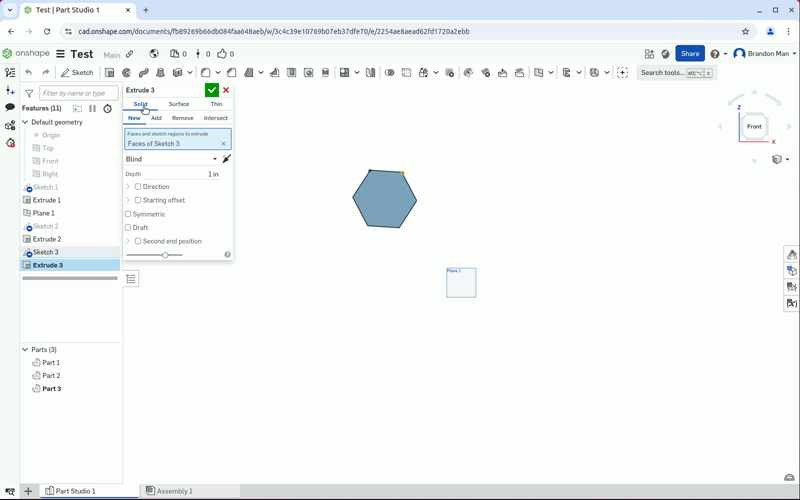
click(143, 106)
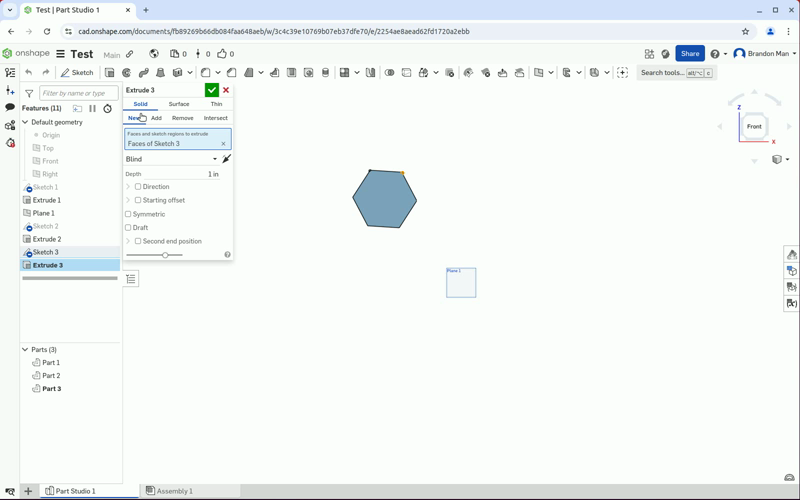
mouse_move(137, 120)
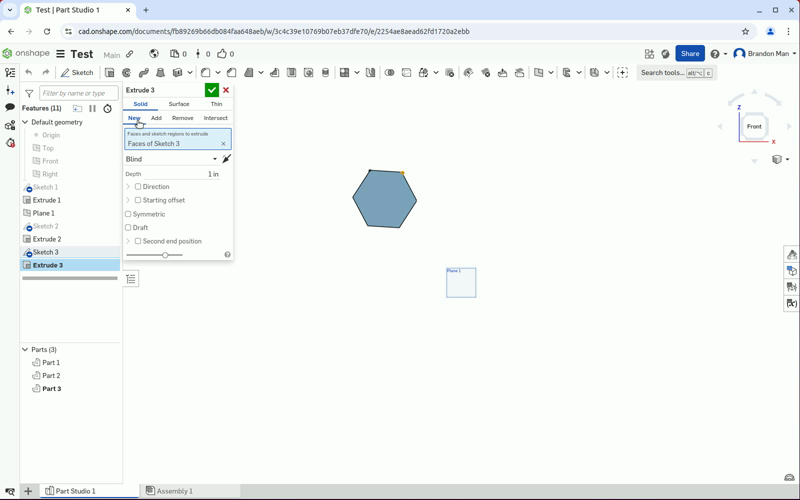
click(137, 120)
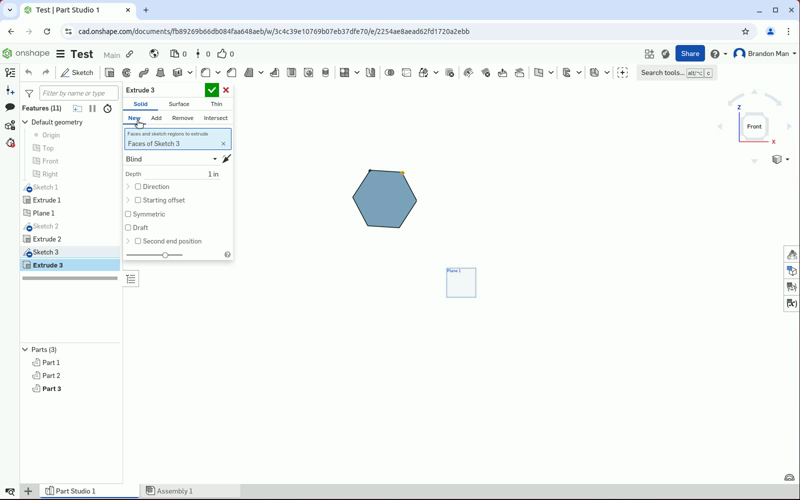
key(tab, 4)
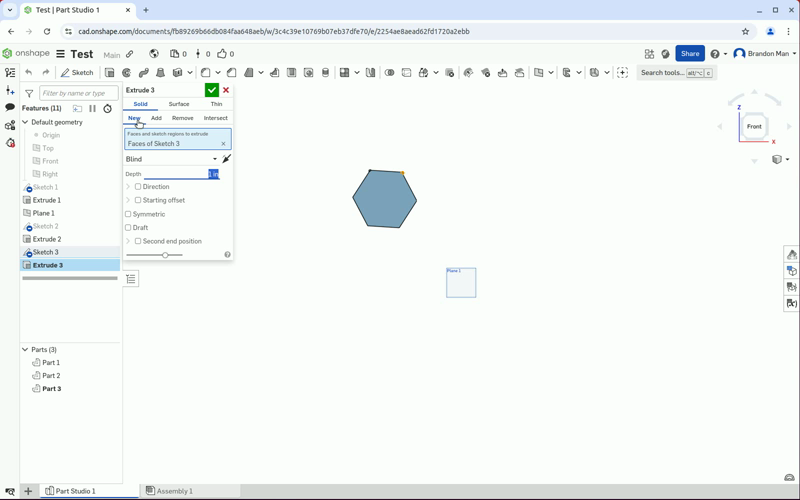
text(5.777)
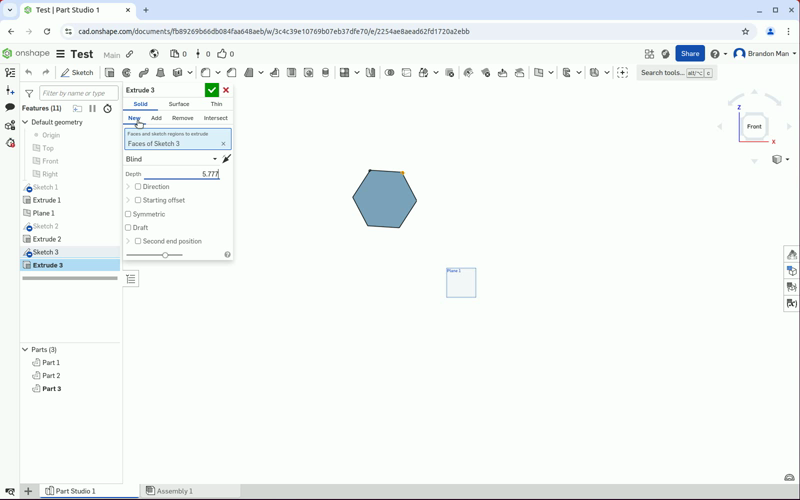
key(enter)
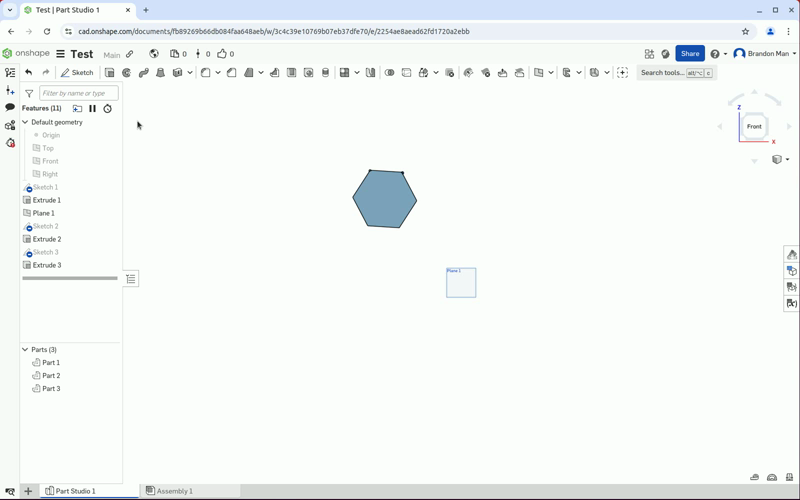
key(shift+h)
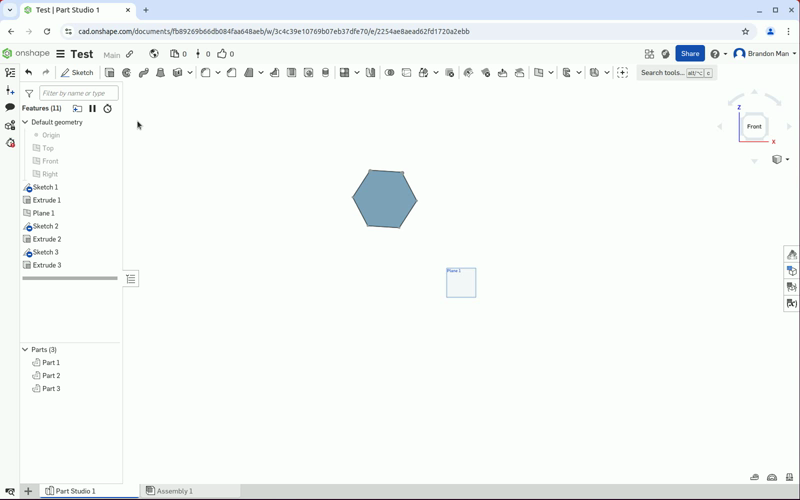
key(shift+h)
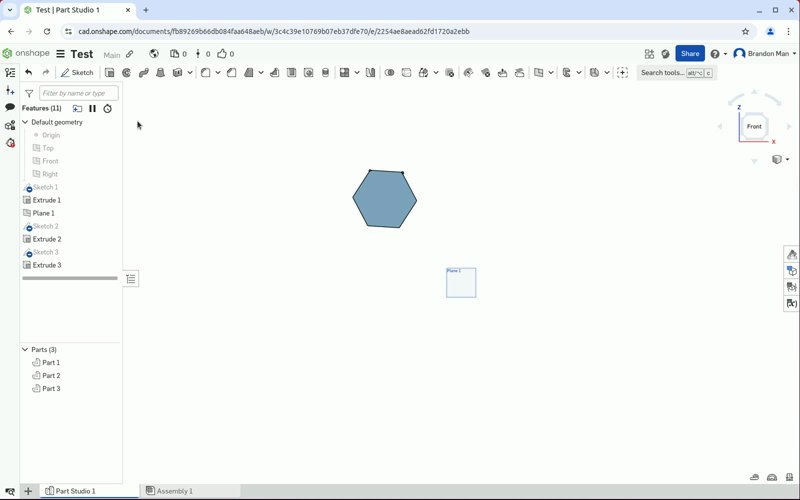
mouse_move(73, 189)
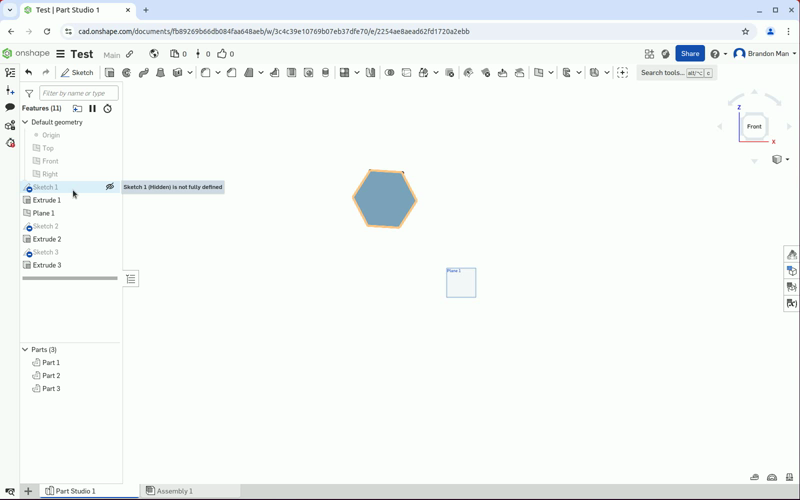
click(73, 189)
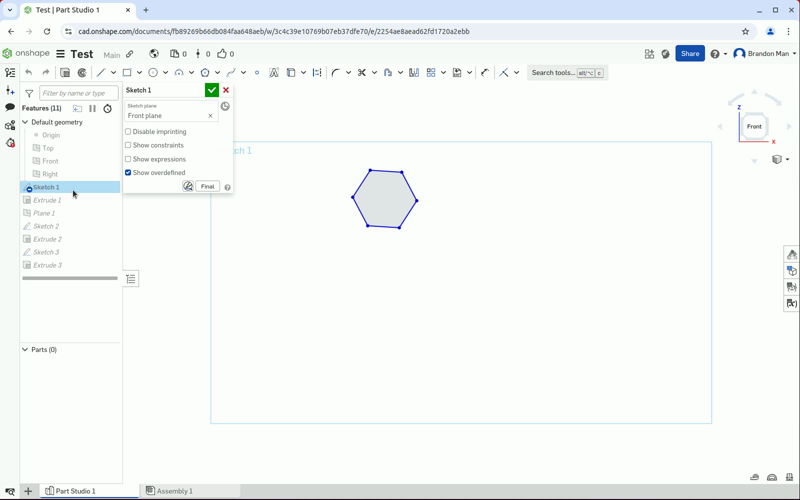
mouse_move(229, 92)
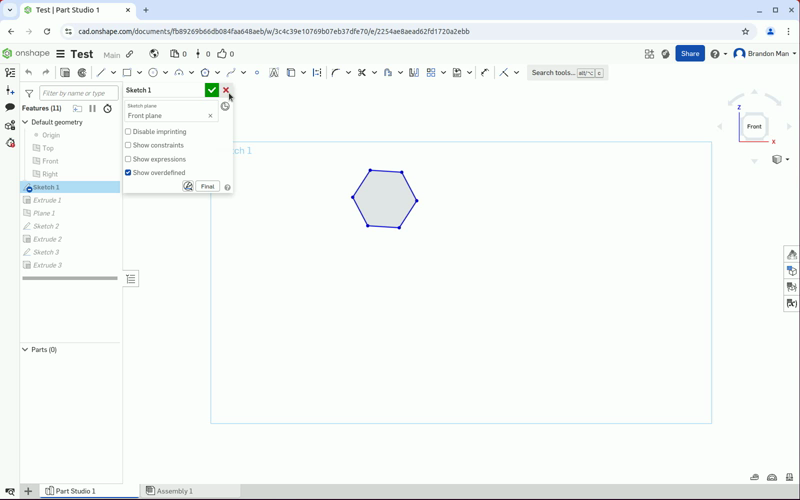
click(229, 92)
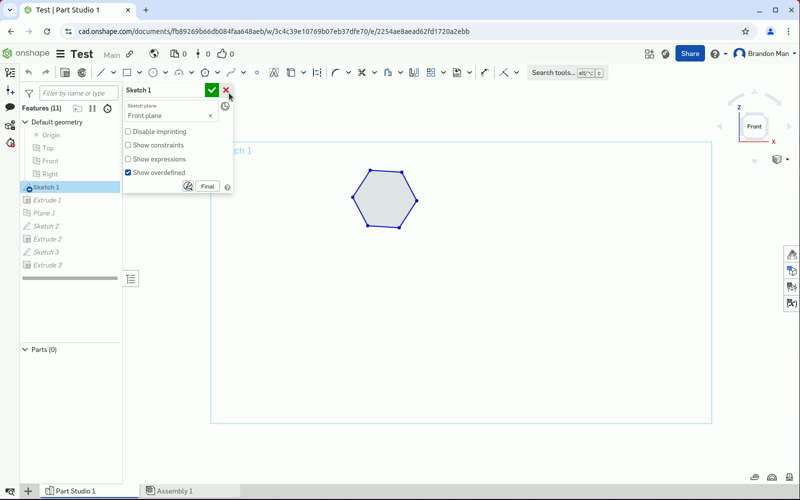
key(shift+s)
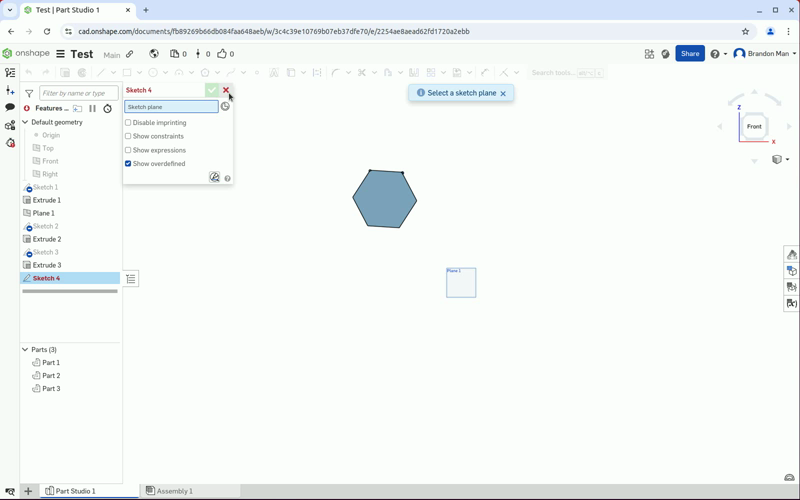
mouse_move(73, 215)
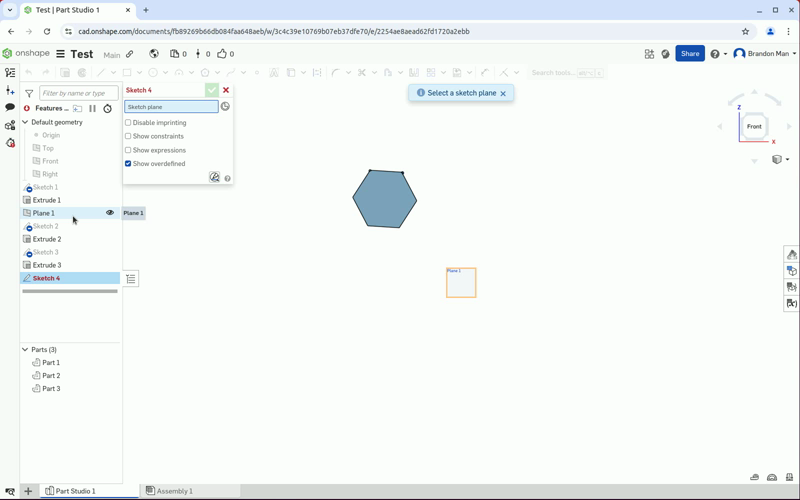
click(73, 215)
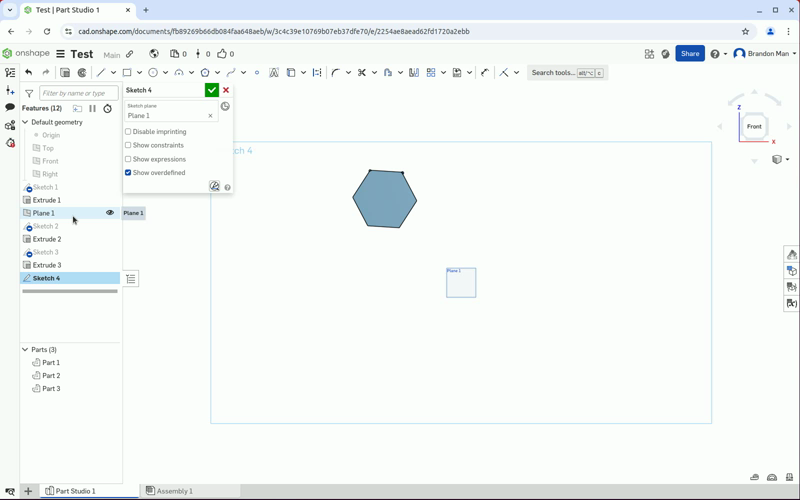
mouse_move(73, 352)
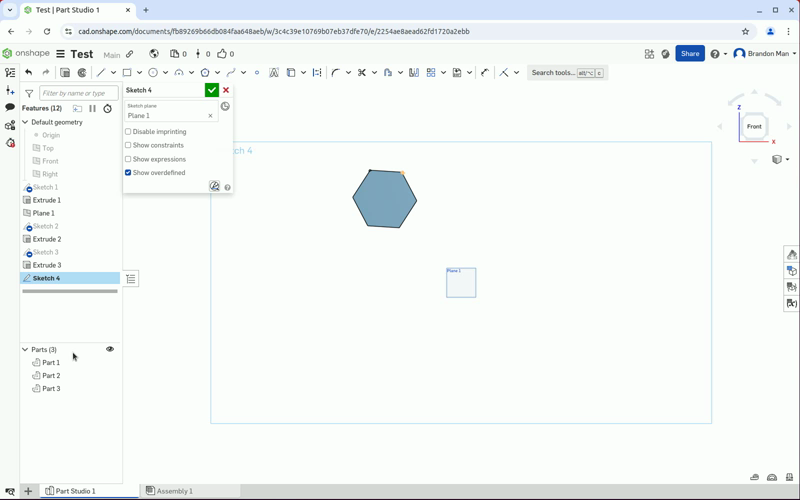
key(y)
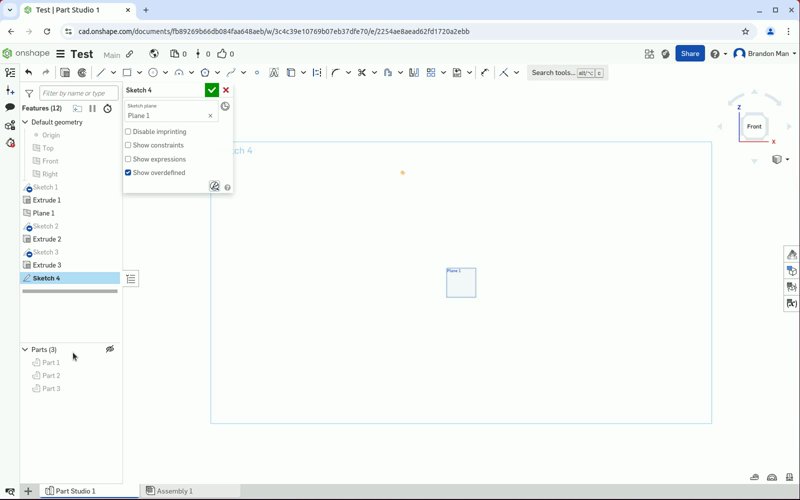
key(a)
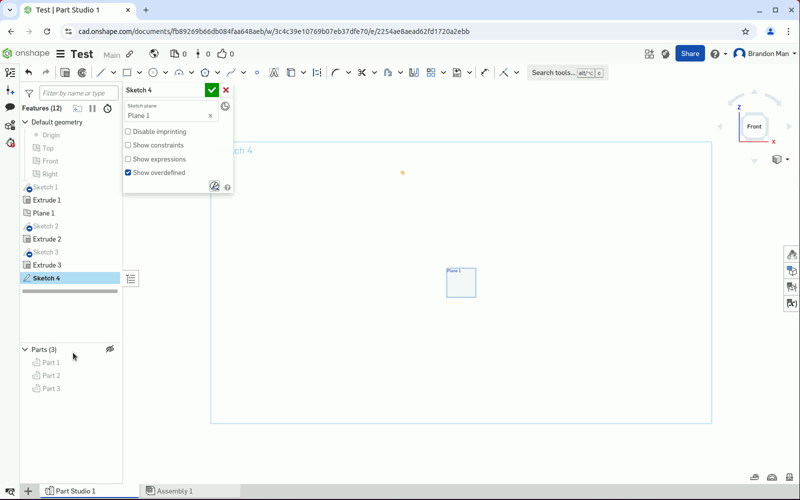
key_down(shift)
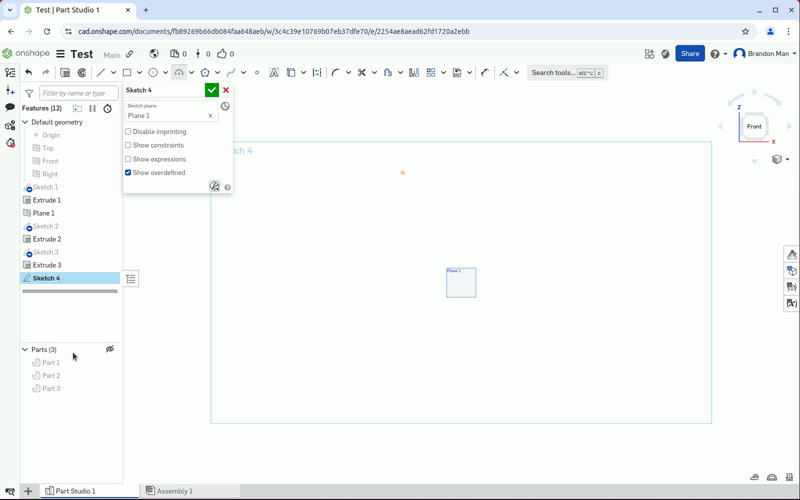
mouse_move(414, 201)
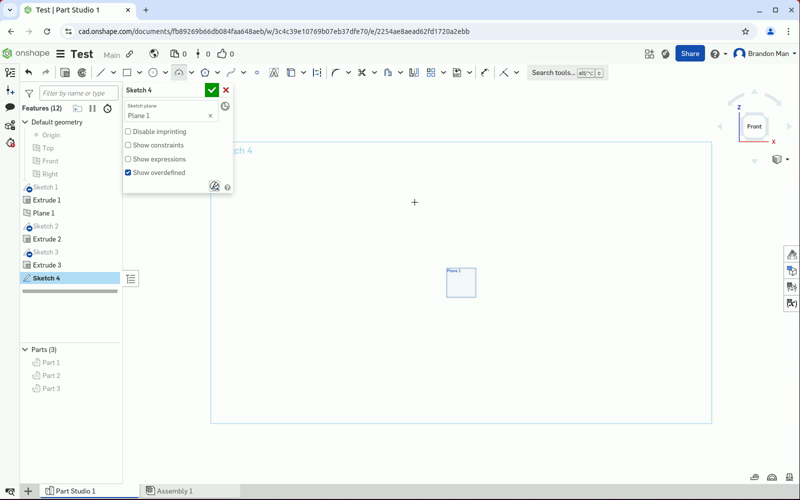
click(414, 201)
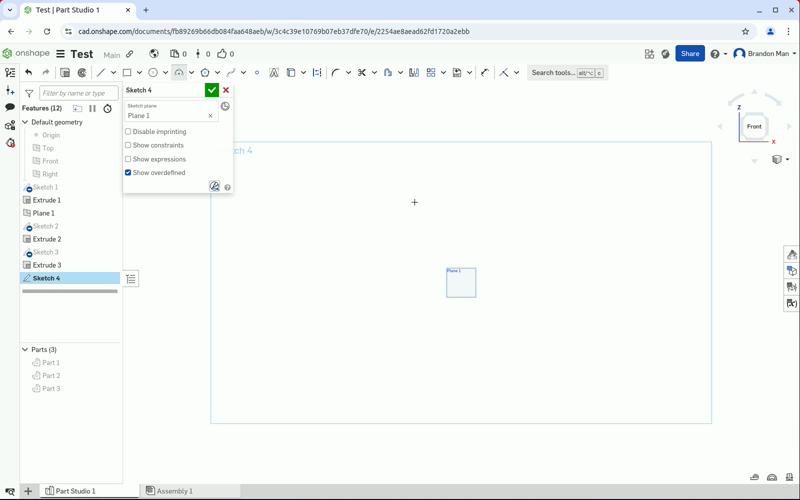
key_up(shift)
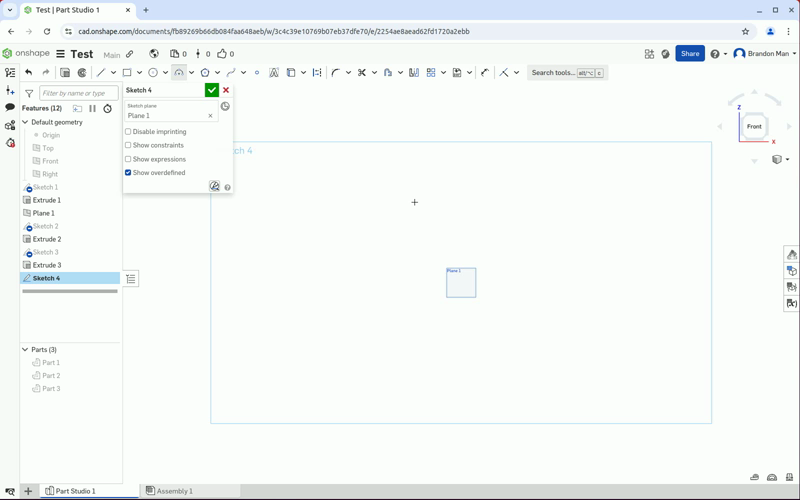
key_down(shift)
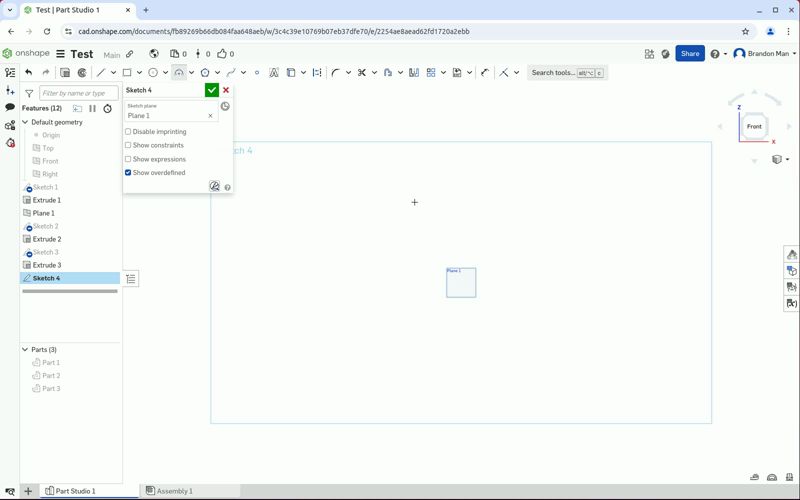
mouse_move(415, 199)
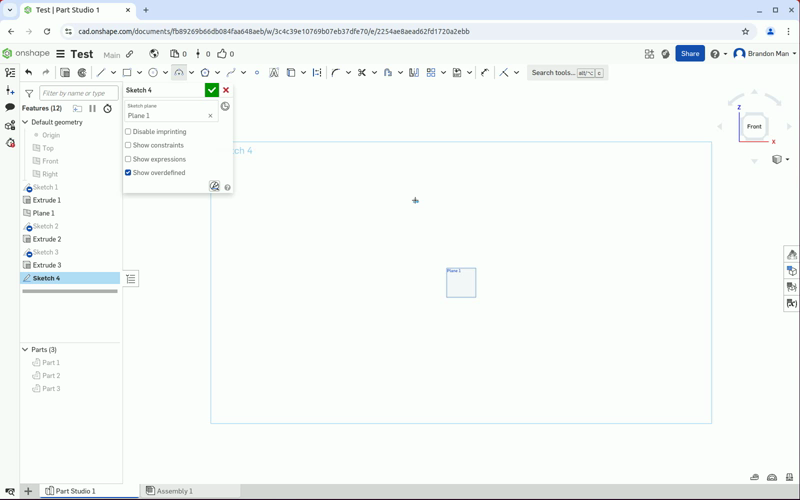
scroll(6)
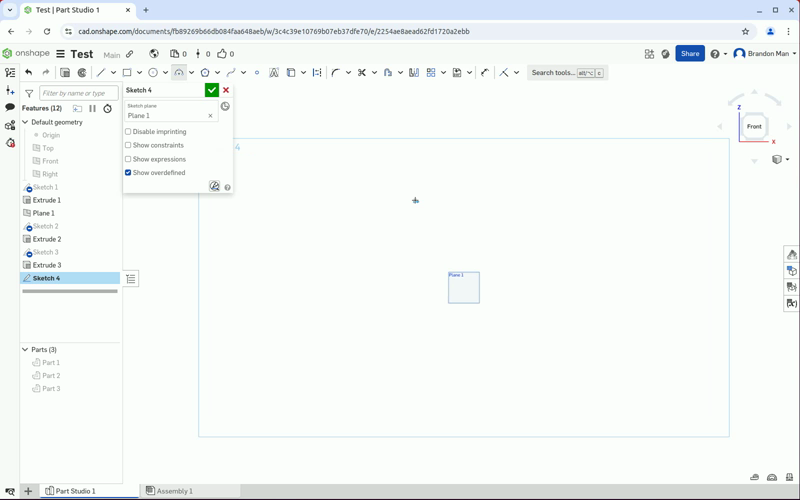
scroll(6)
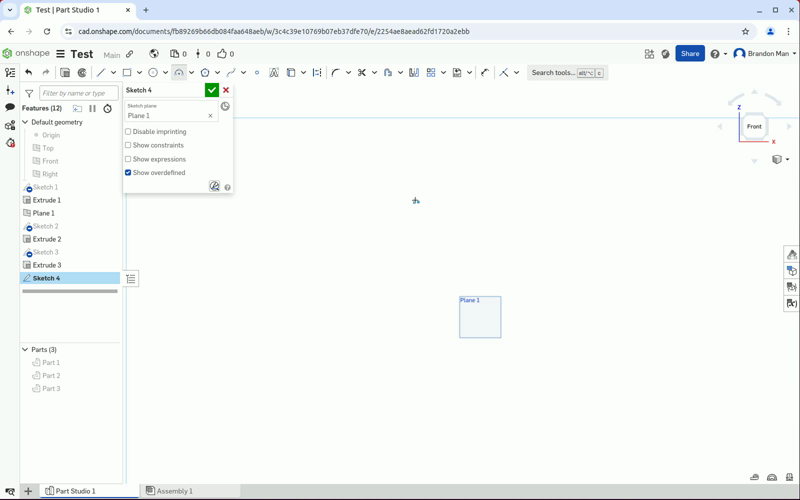
scroll(6)
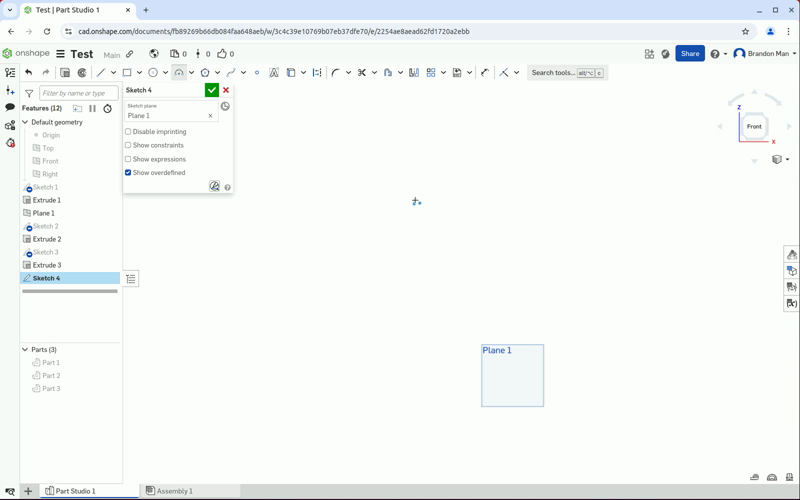
scroll(6)
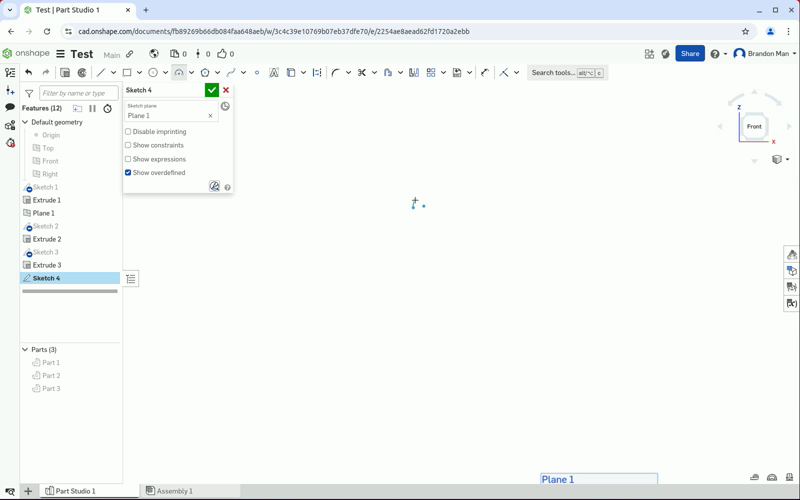
scroll(6)
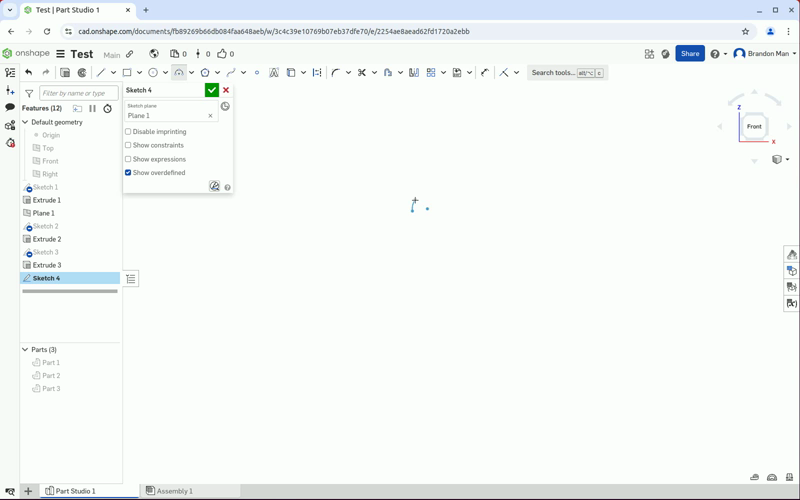
scroll(6)
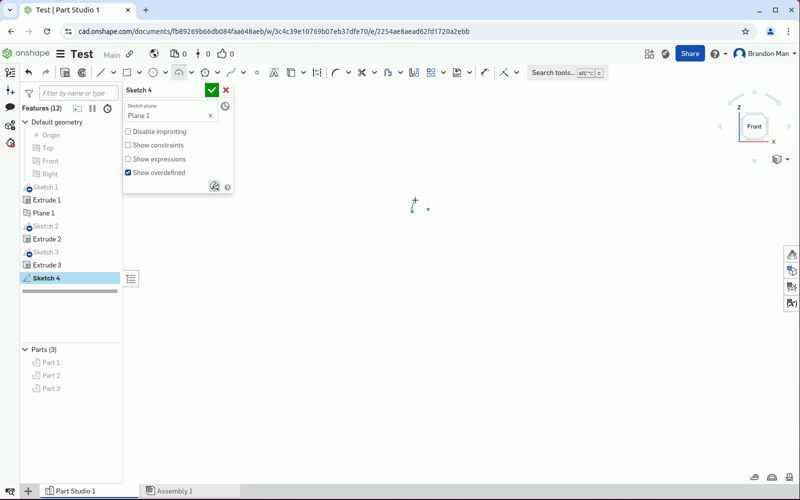
scroll(6)
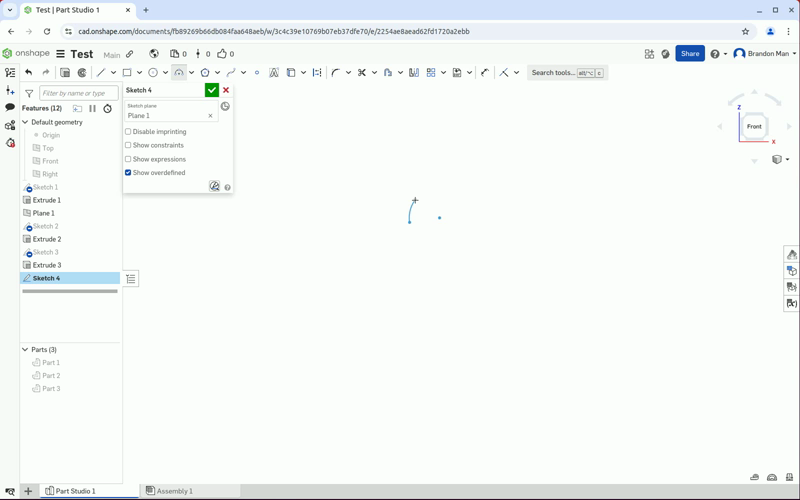
click(415, 199)
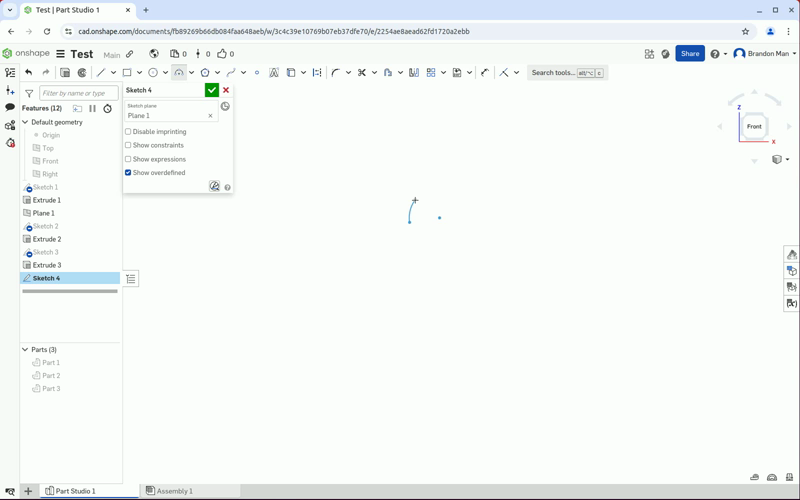
scroll(-6)
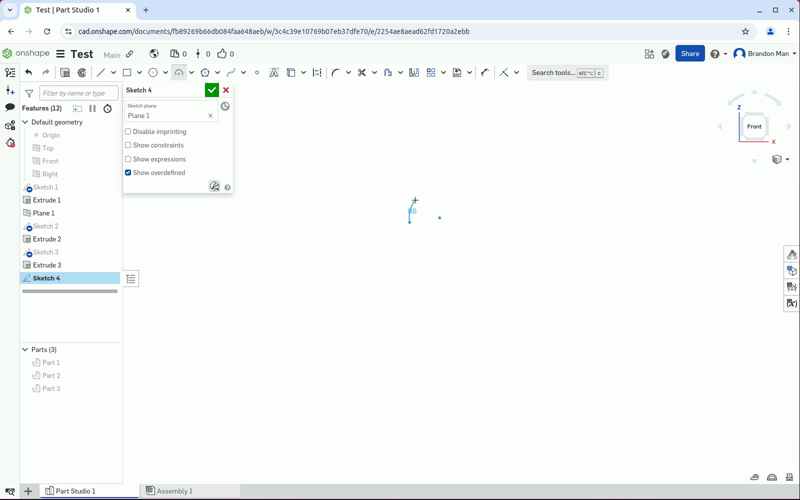
scroll(-6)
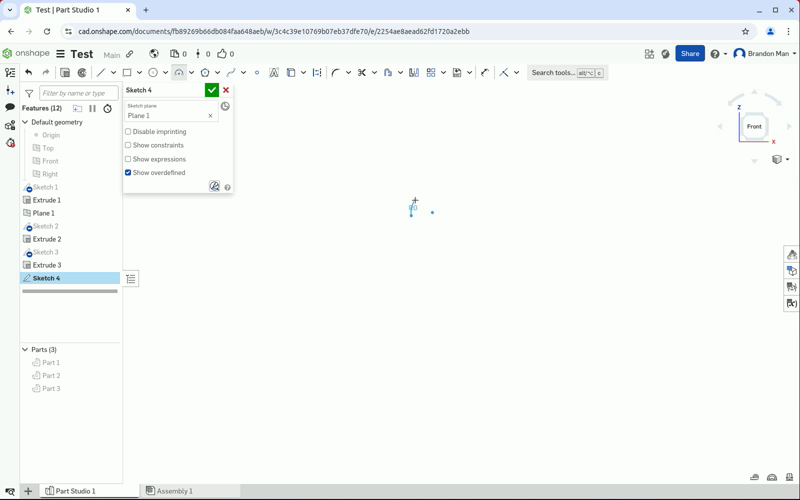
scroll(-6)
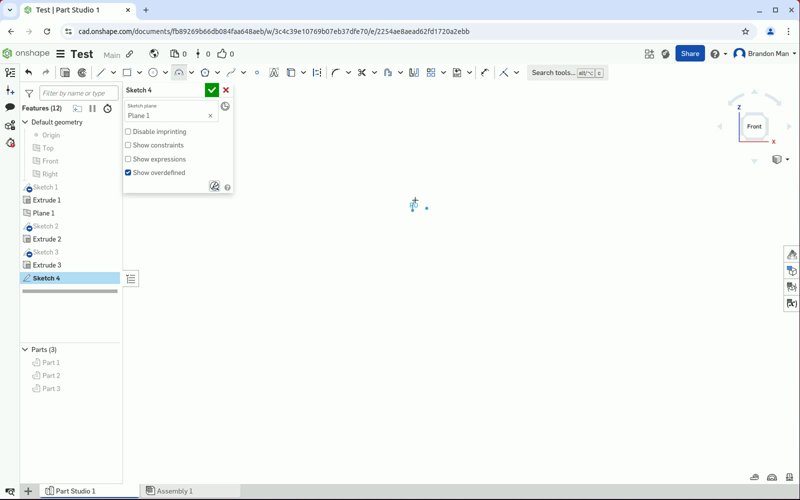
scroll(-6)
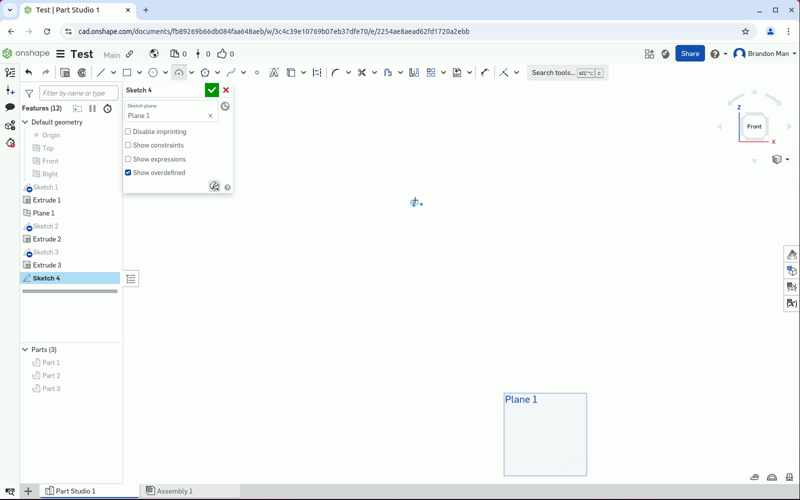
scroll(-6)
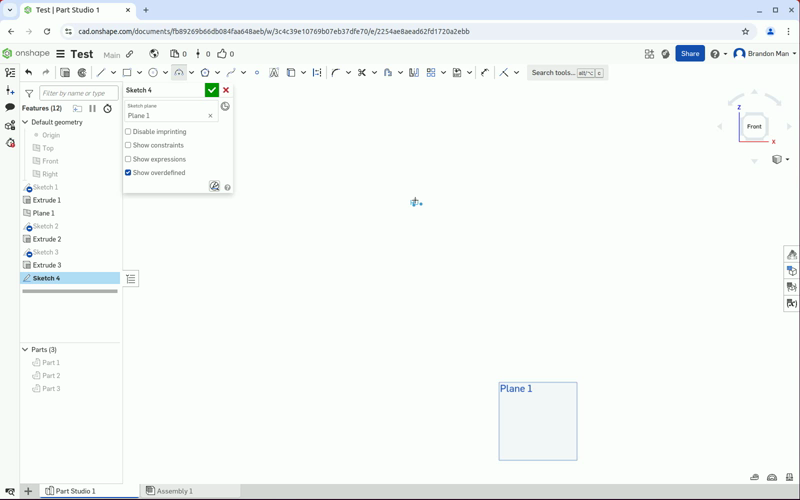
scroll(-6)
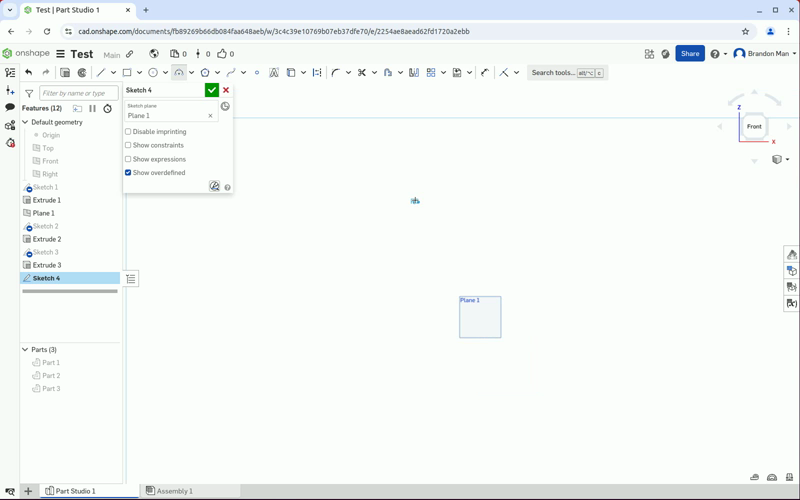
scroll(-6)
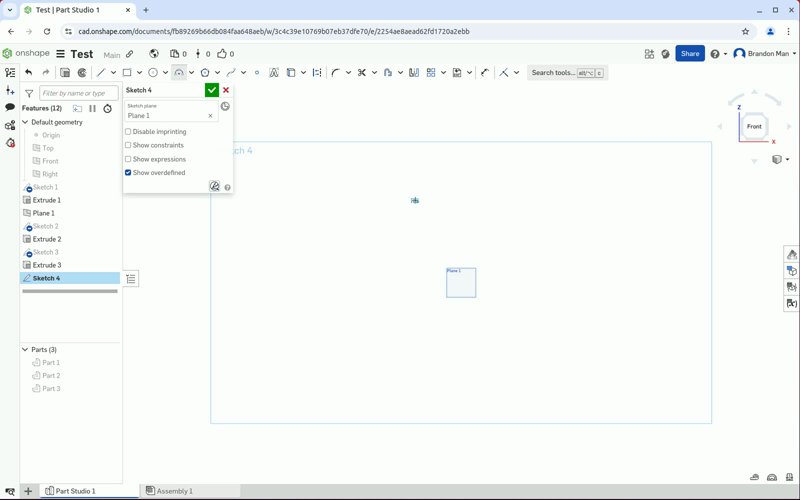
mouse_move(416, 201)
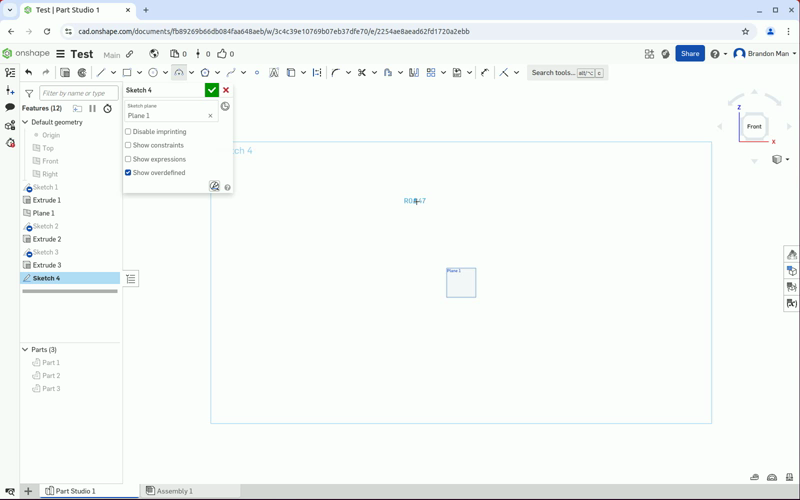
scroll(6)
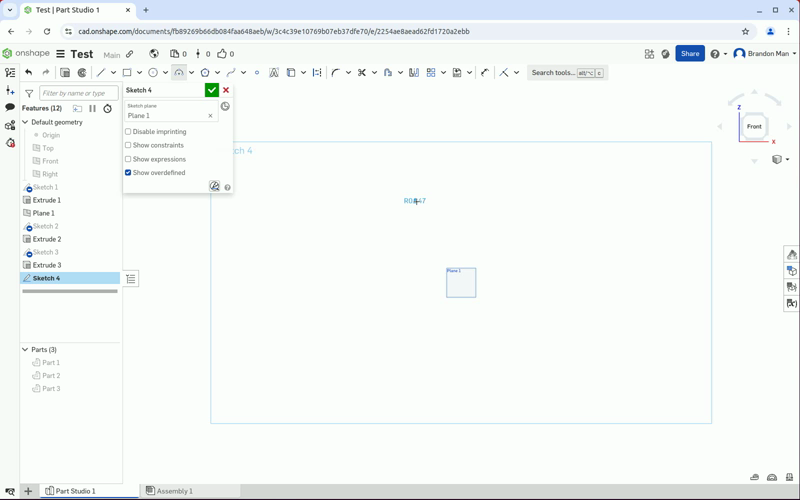
scroll(6)
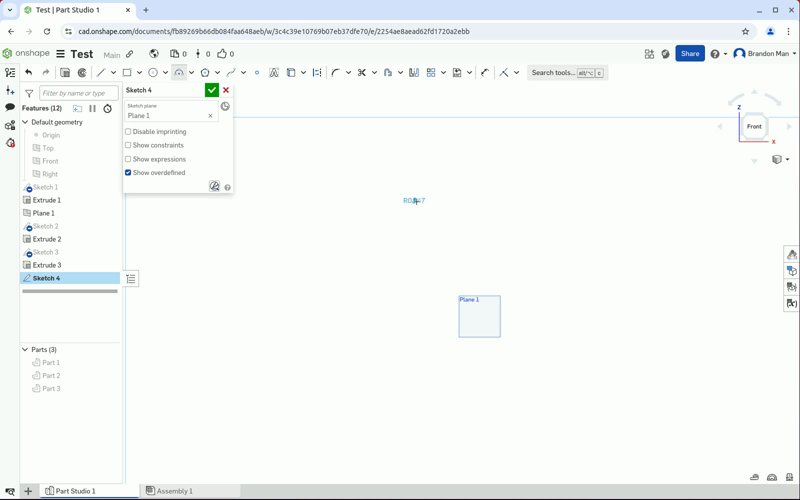
scroll(6)
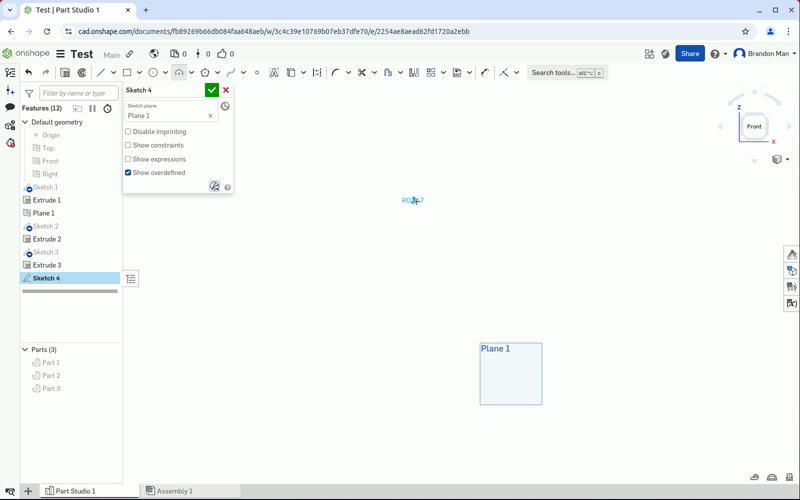
scroll(6)
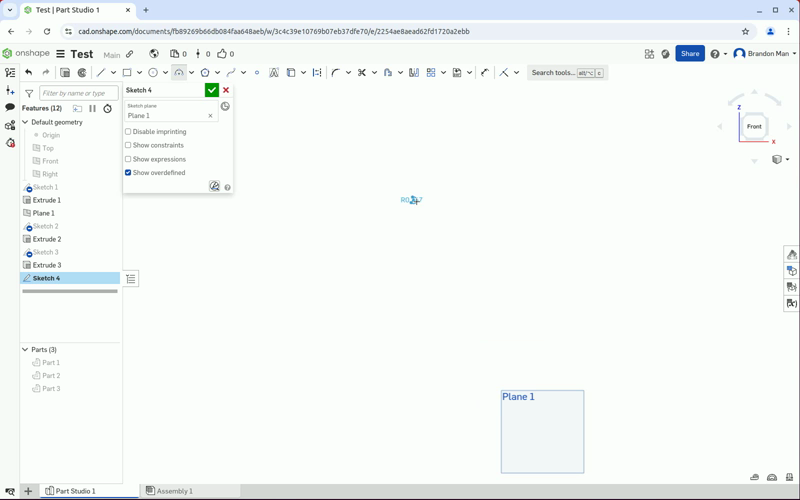
scroll(6)
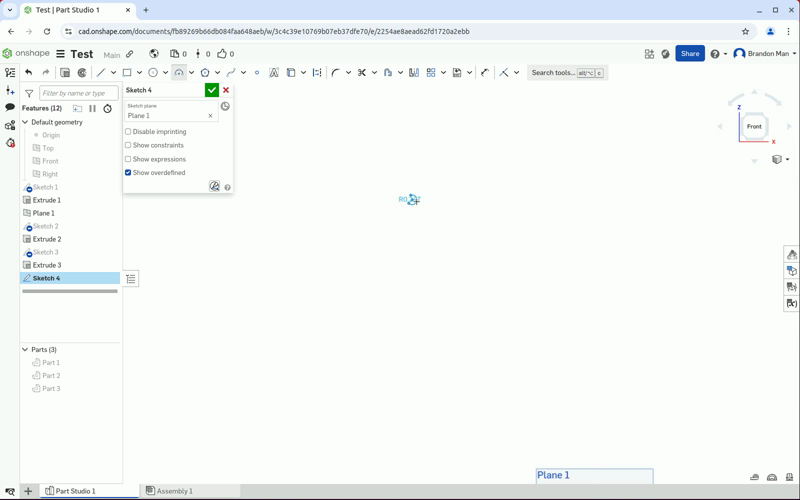
scroll(6)
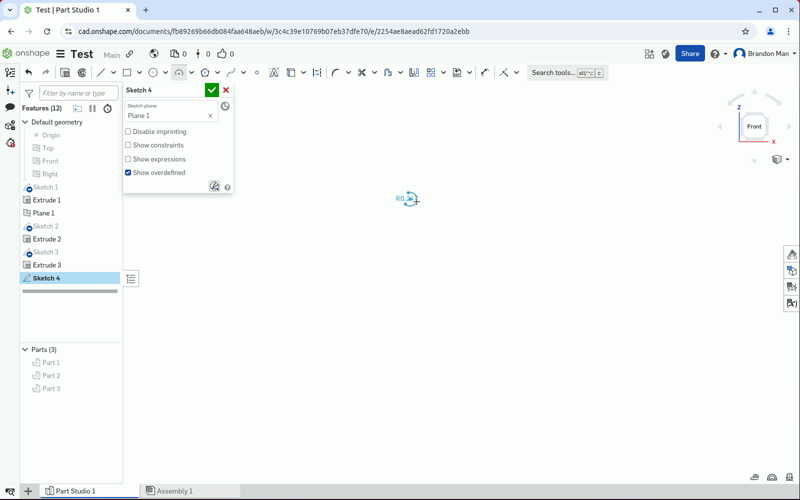
scroll(6)
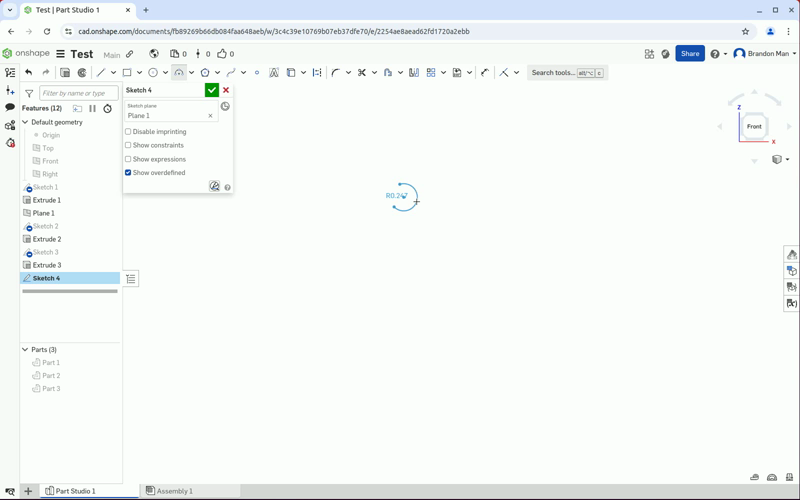
click(416, 201)
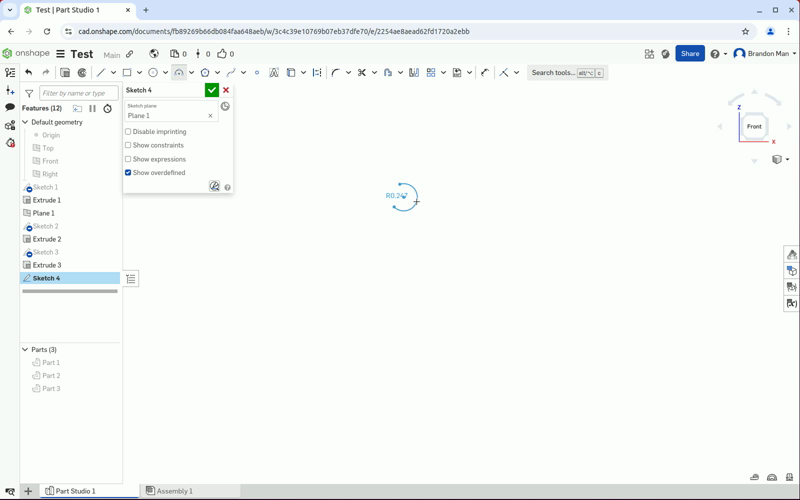
scroll(-6)
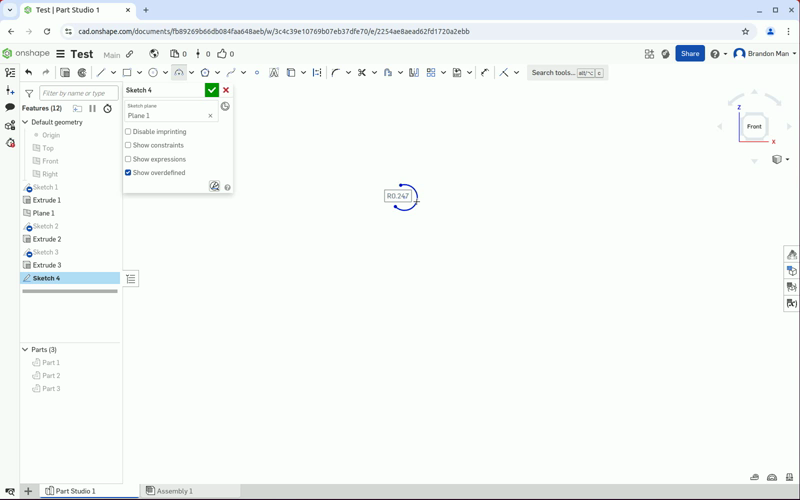
scroll(-6)
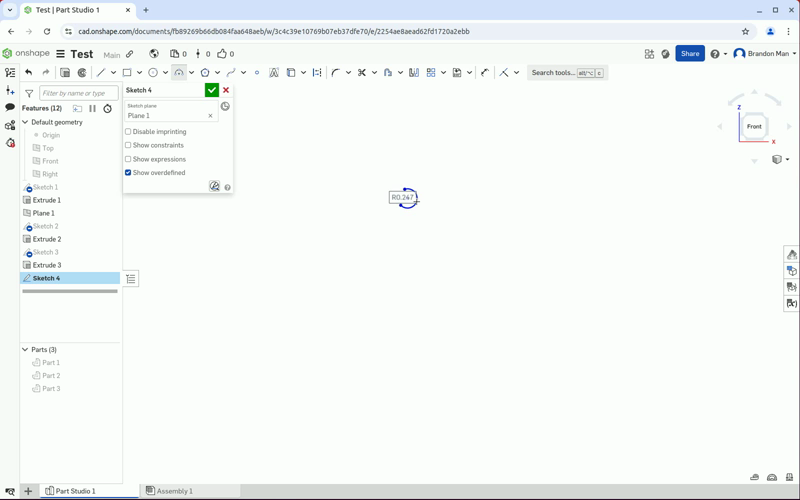
scroll(-6)
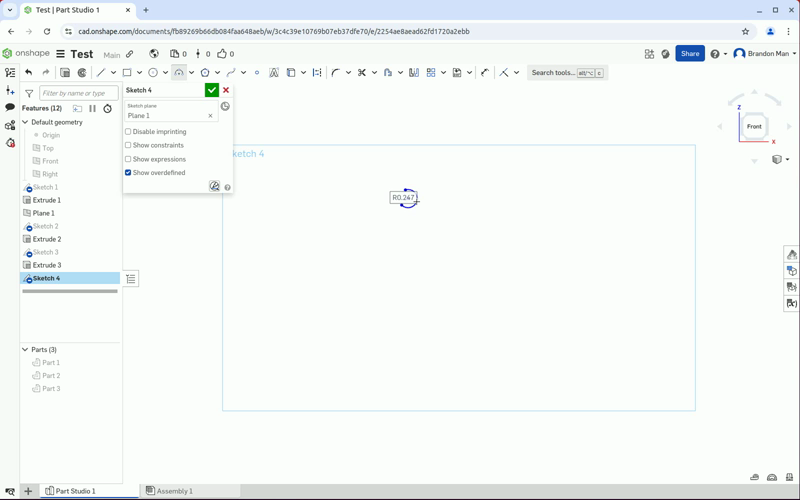
scroll(-6)
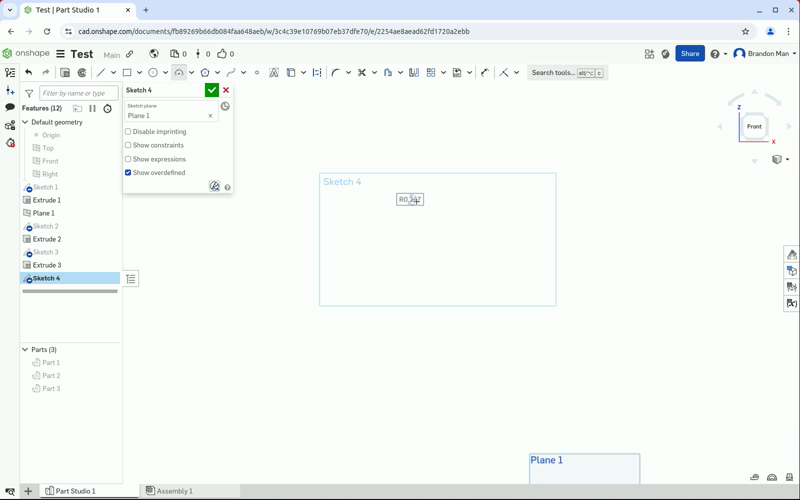
scroll(-6)
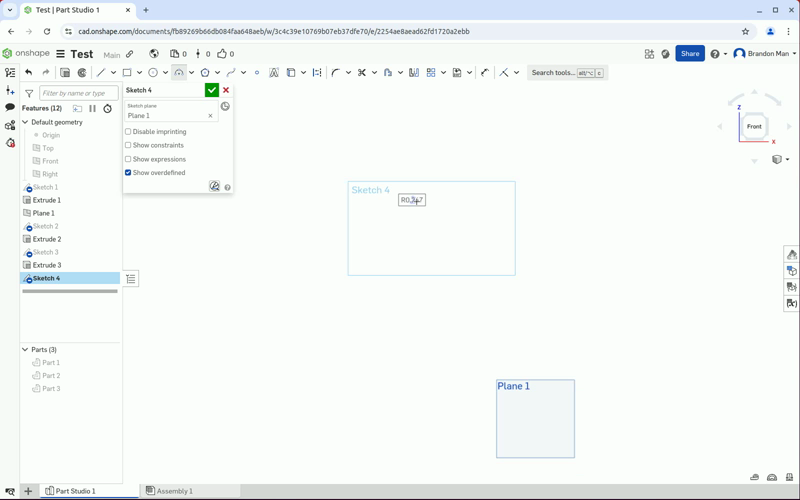
scroll(-6)
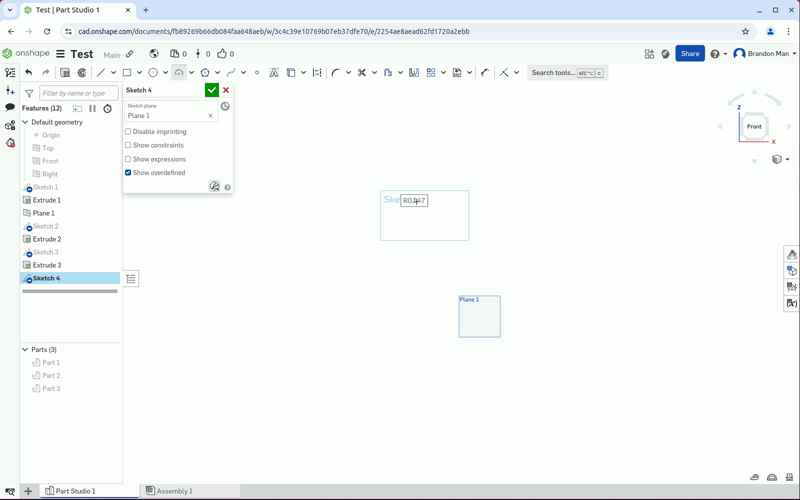
scroll(-6)
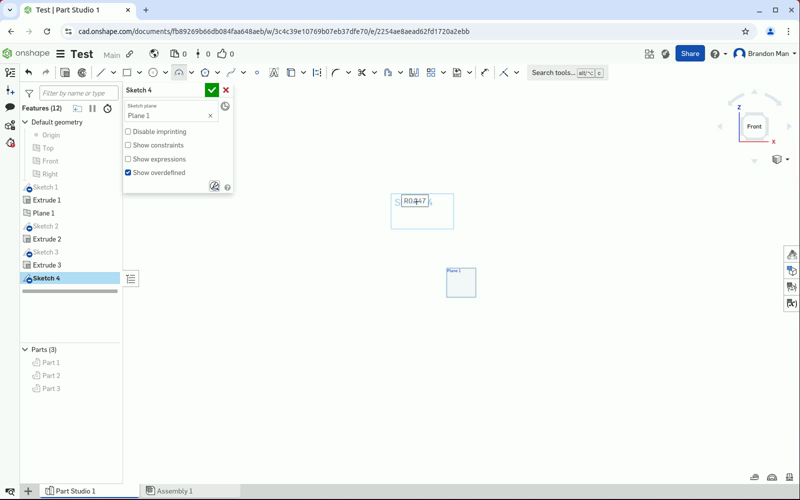
key_up(shift)
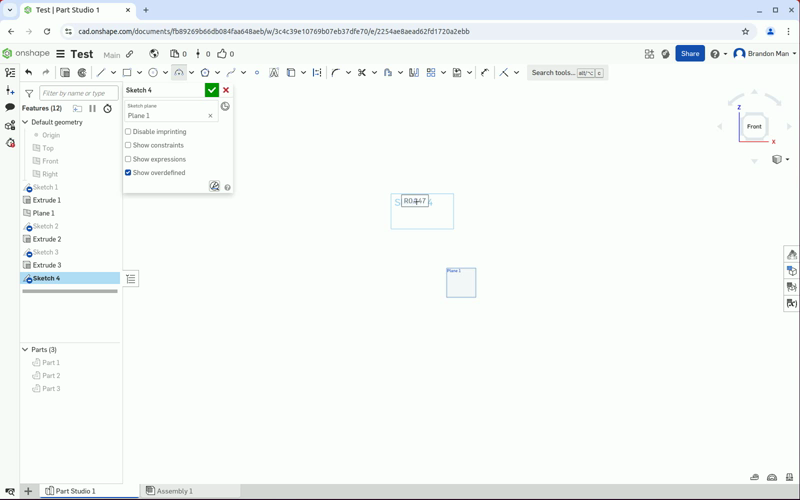
key(esc)
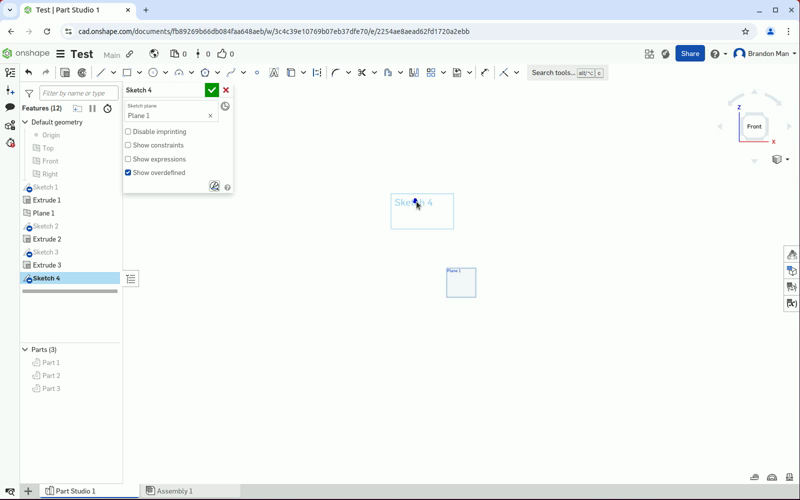
key(l)
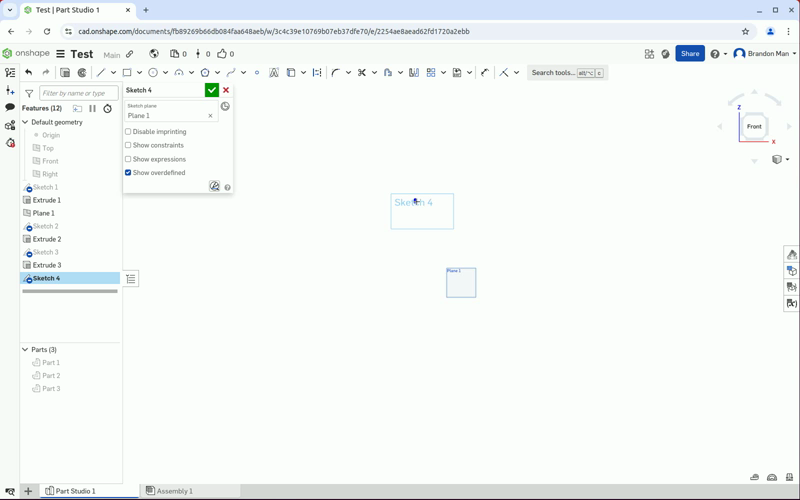
mouse_move(415, 199)
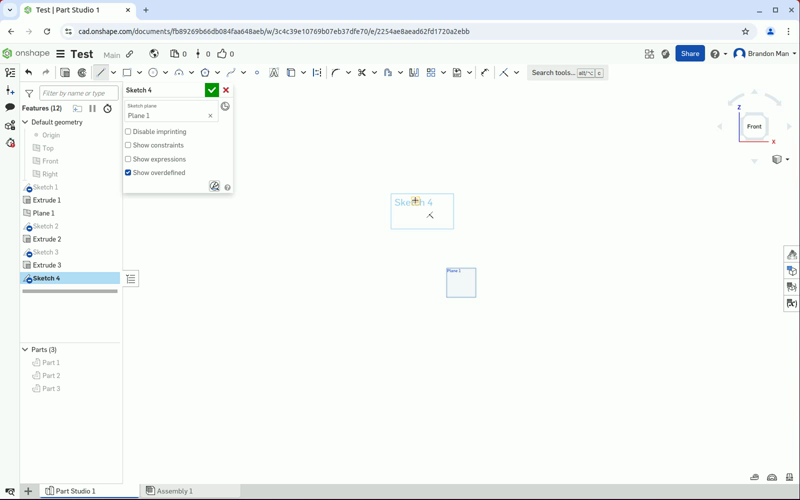
scroll(6)
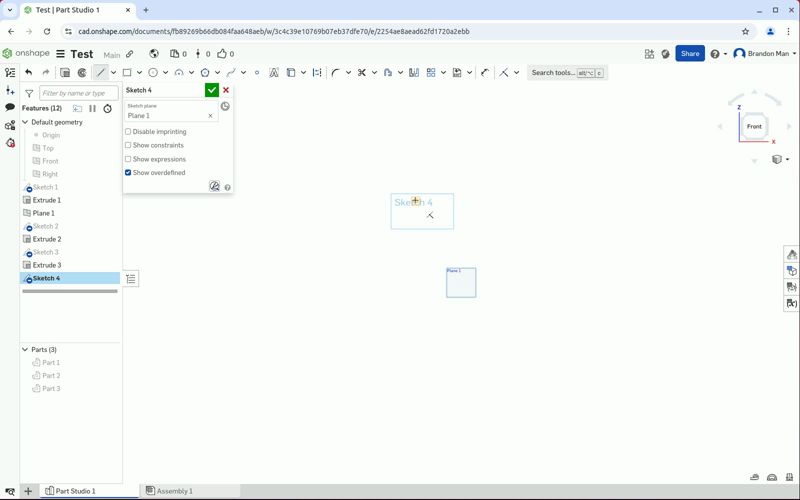
scroll(6)
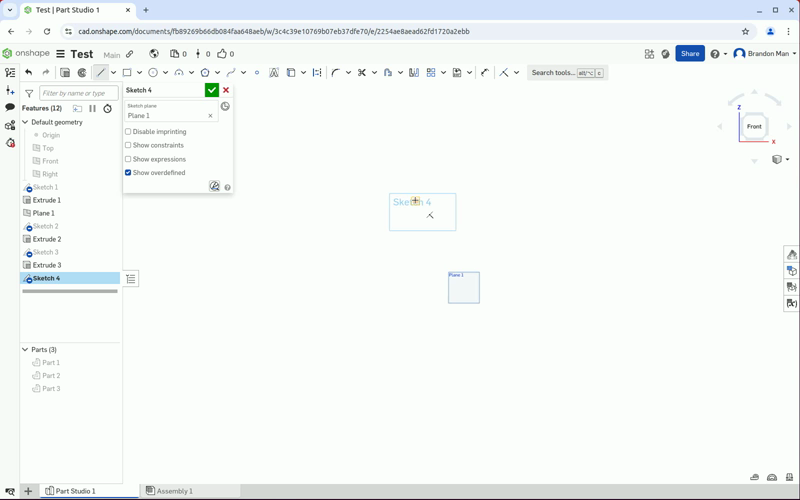
scroll(6)
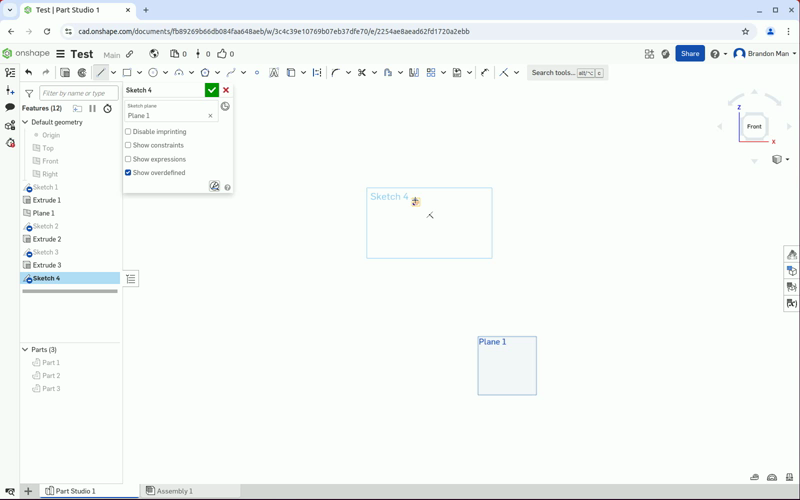
scroll(6)
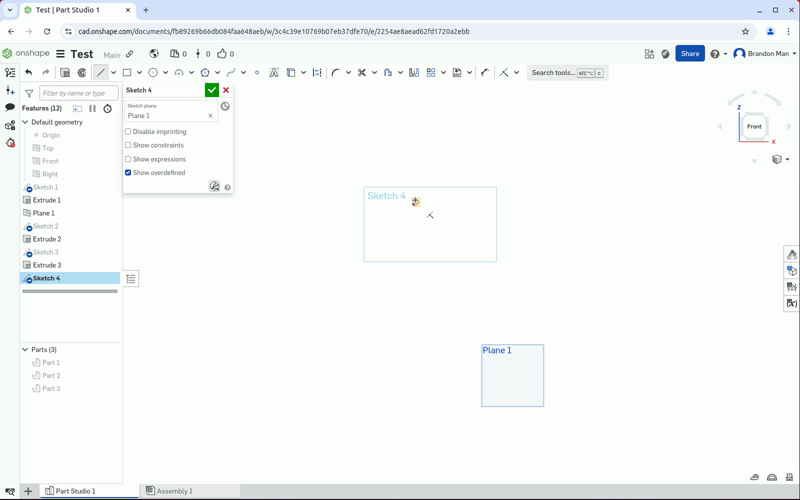
scroll(6)
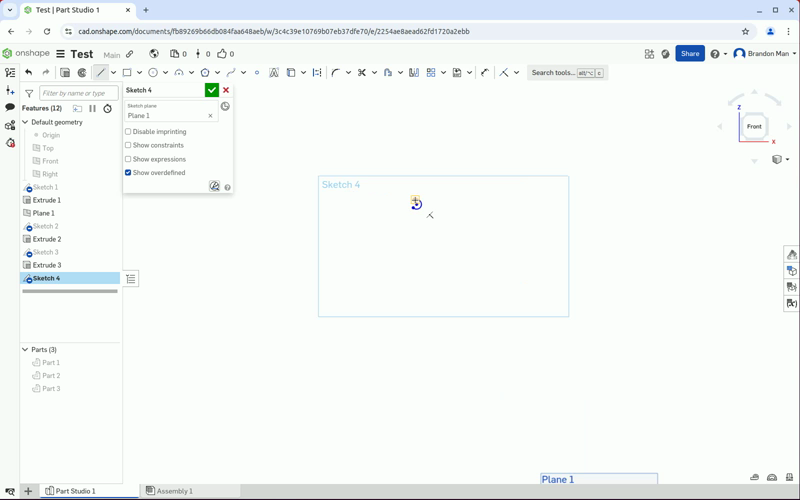
scroll(6)
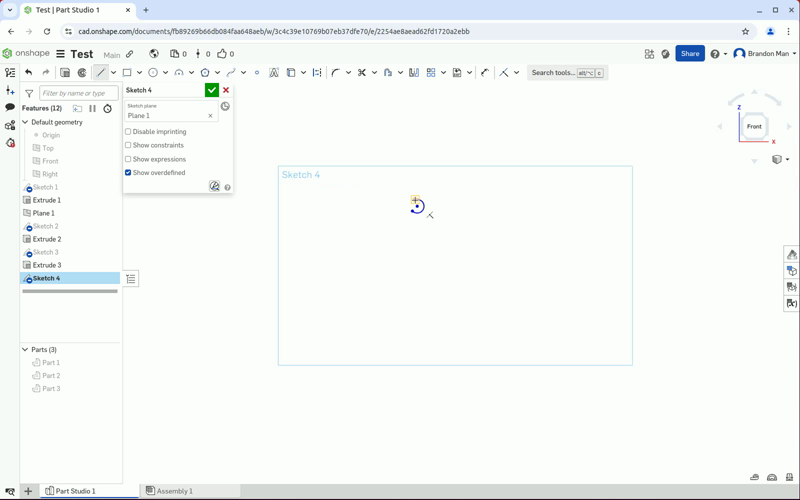
scroll(6)
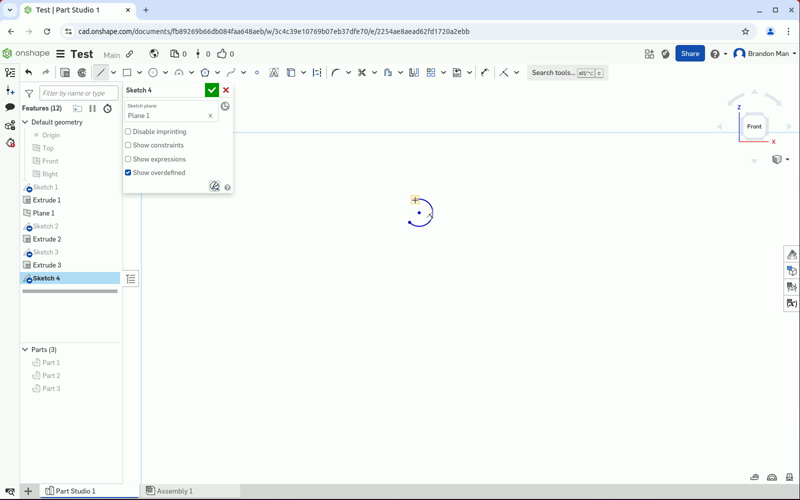
click(415, 199)
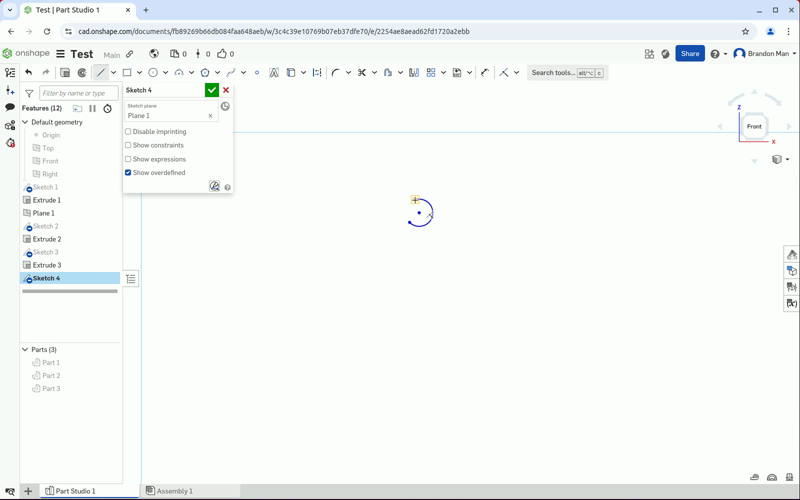
scroll(-6)
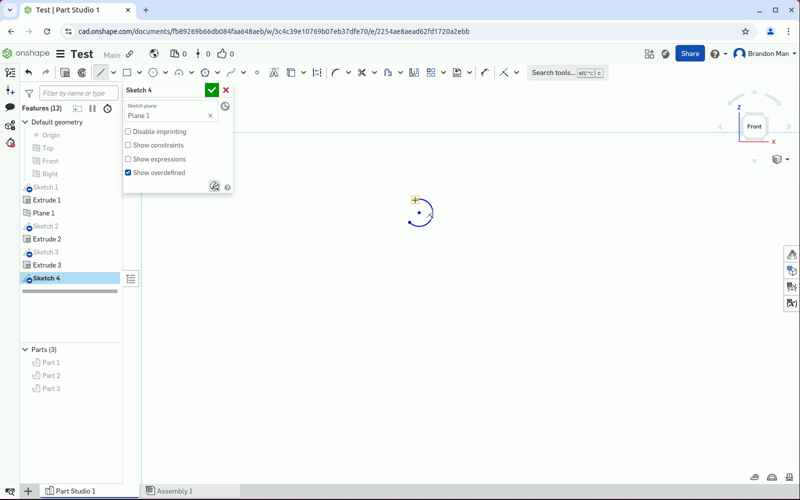
scroll(-6)
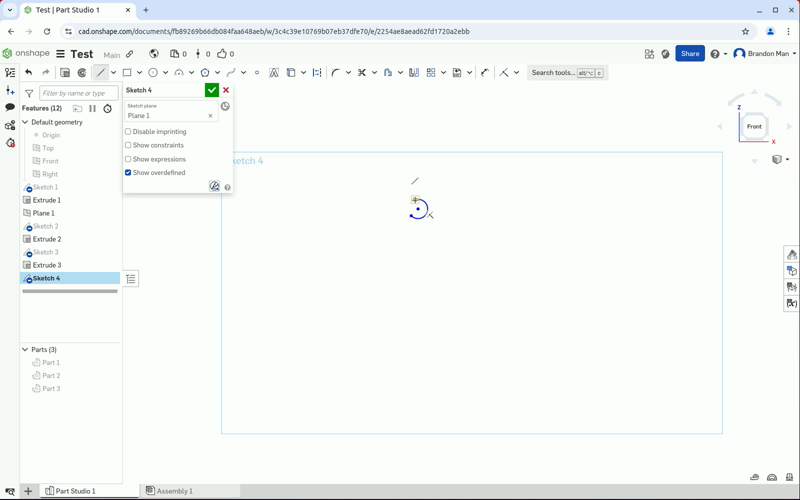
scroll(-6)
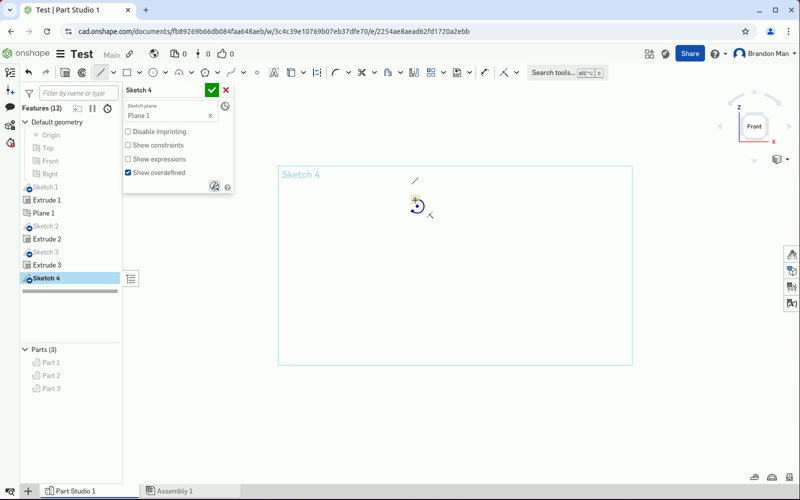
scroll(-6)
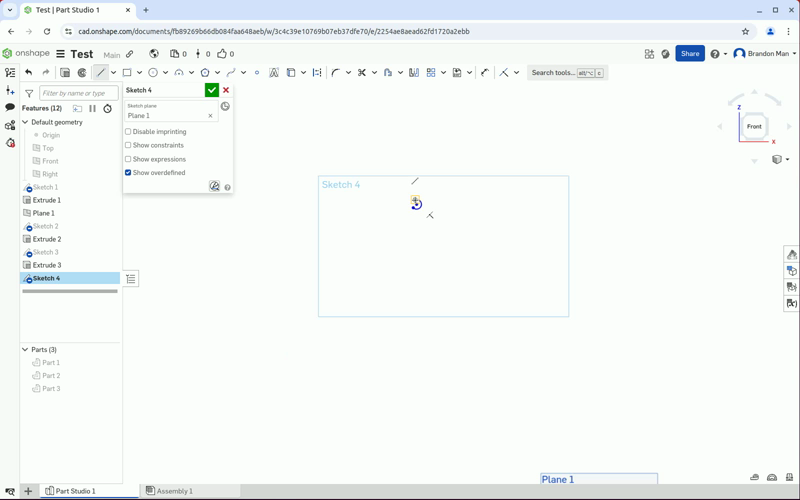
scroll(-6)
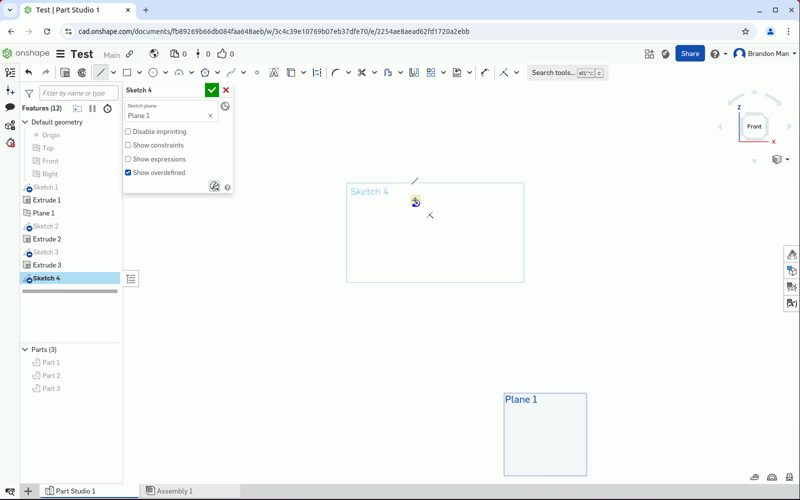
scroll(-6)
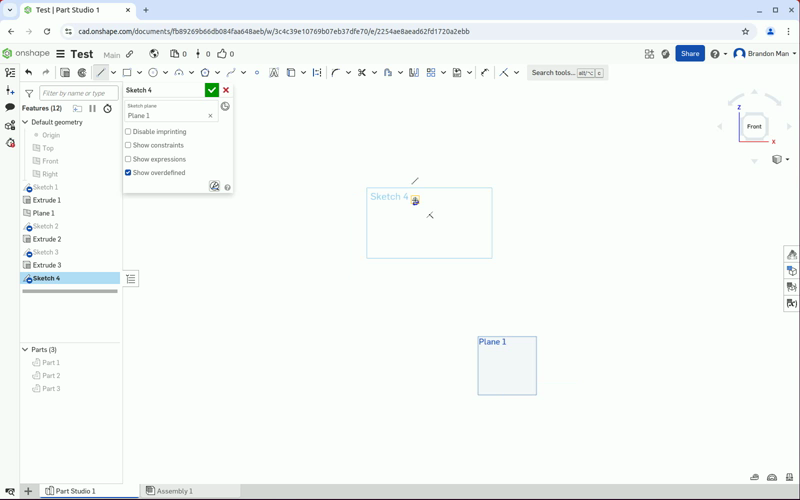
scroll(-6)
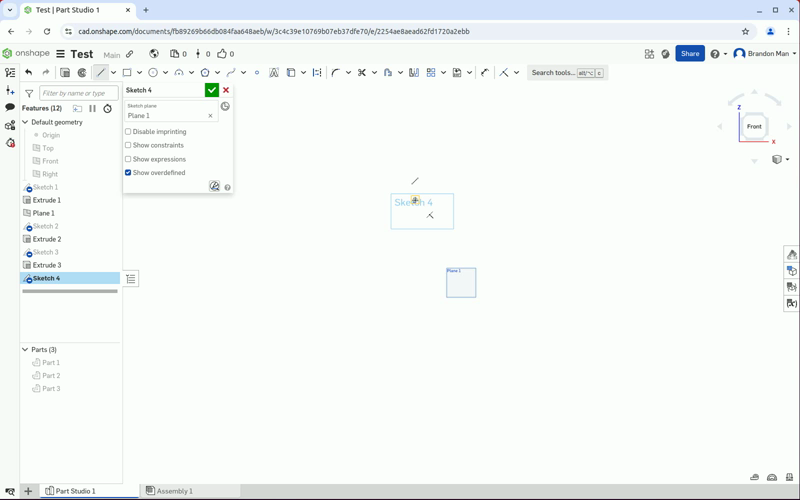
key_down(shift)
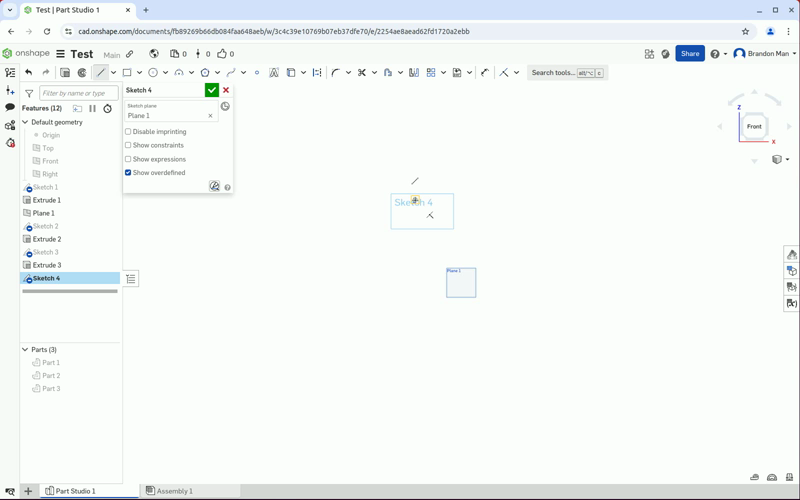
mouse_move(445, 199)
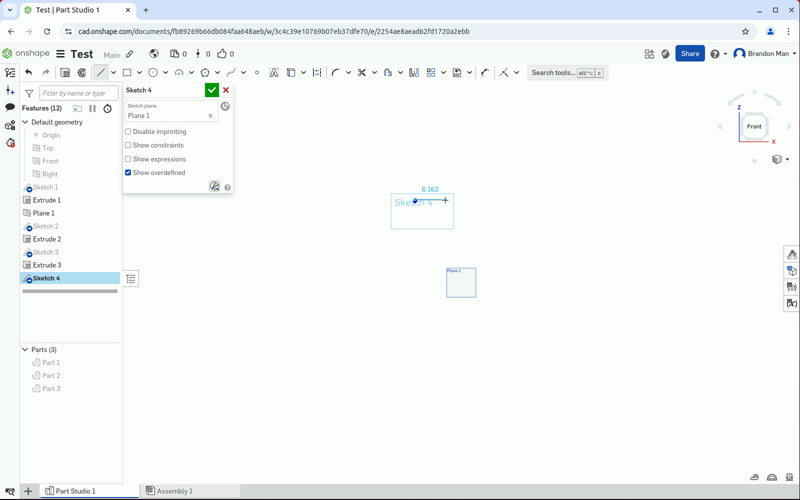
mouse_move(415, 201)
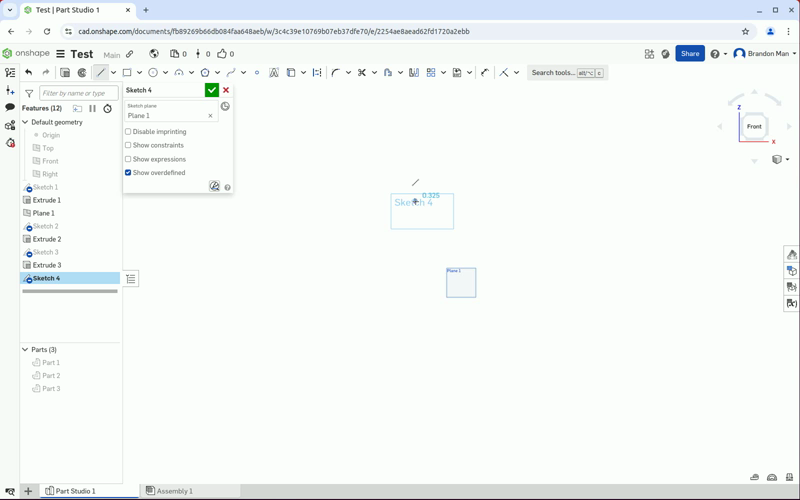
scroll(6)
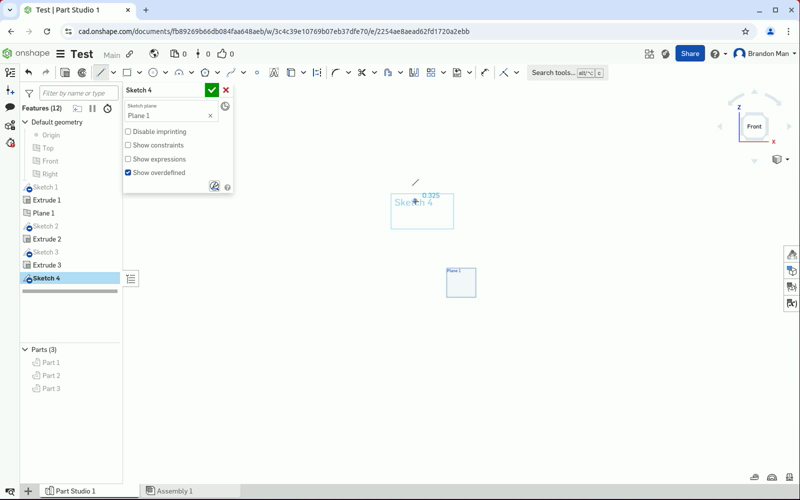
scroll(6)
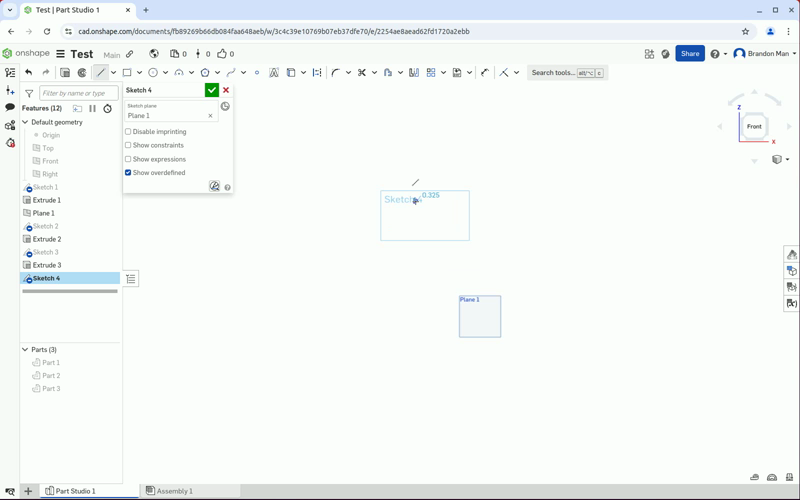
scroll(6)
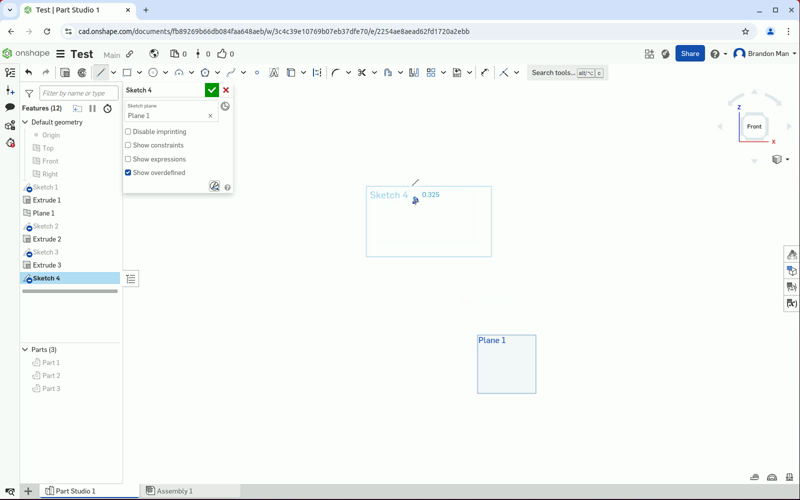
scroll(6)
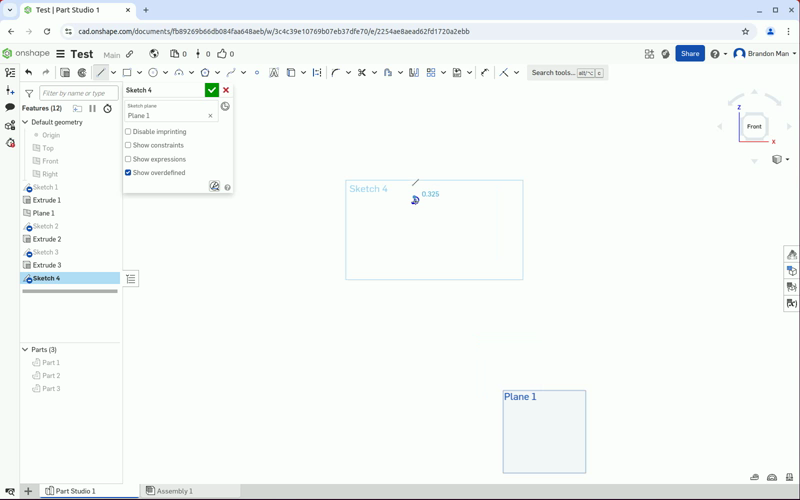
scroll(6)
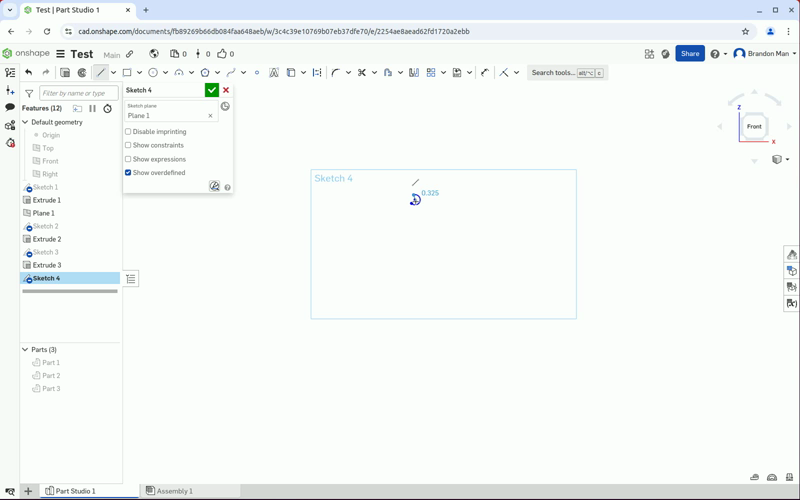
scroll(6)
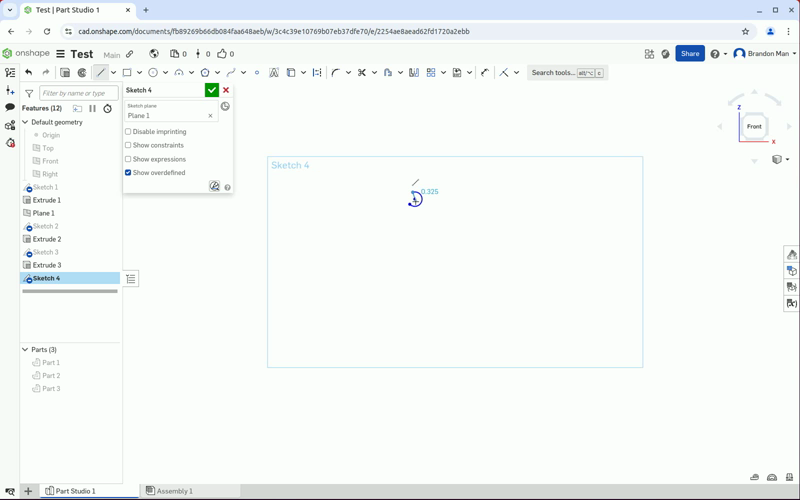
scroll(6)
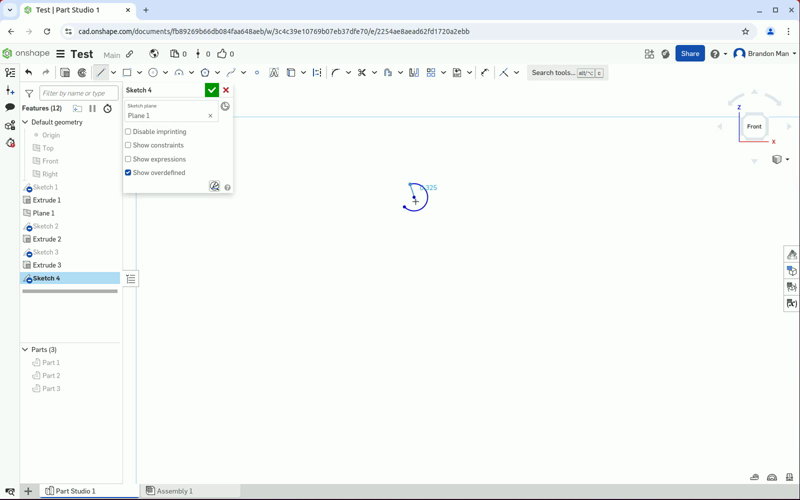
click(415, 201)
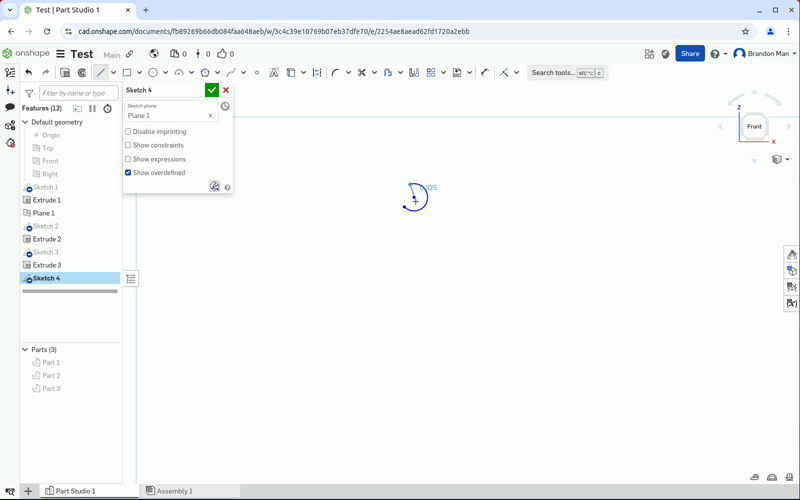
scroll(-6)
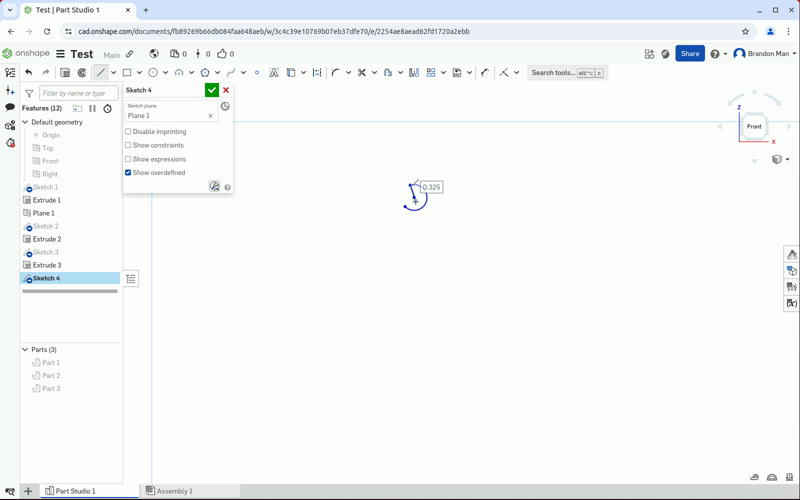
scroll(-6)
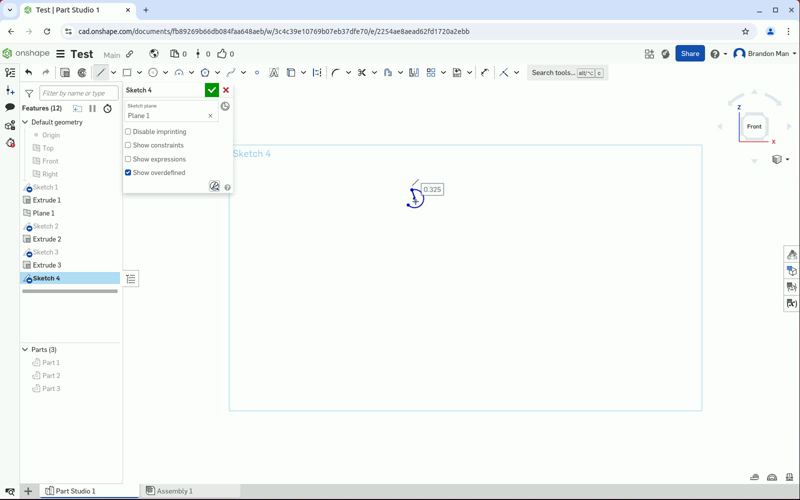
scroll(-6)
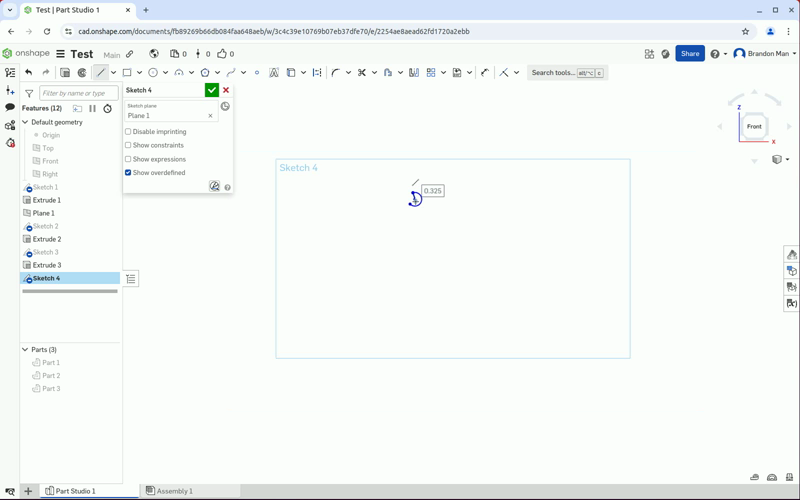
scroll(-6)
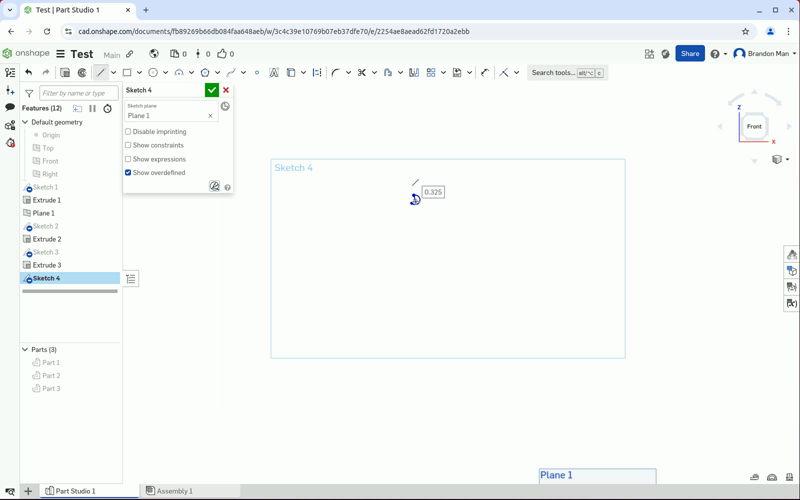
scroll(-6)
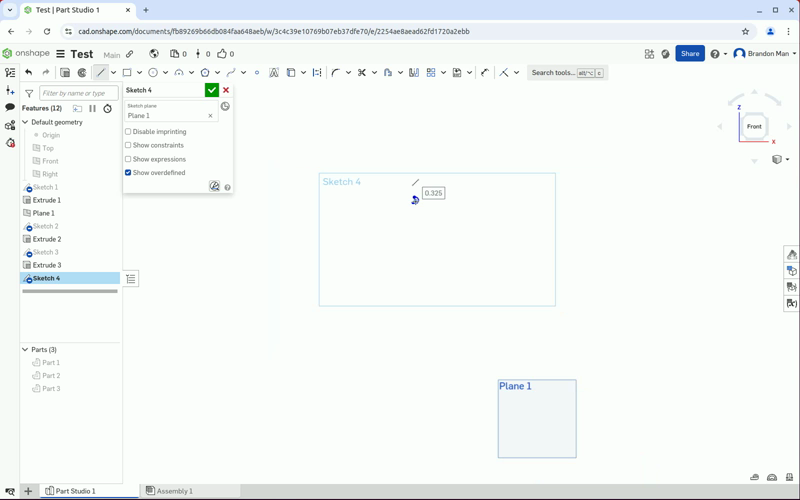
scroll(-6)
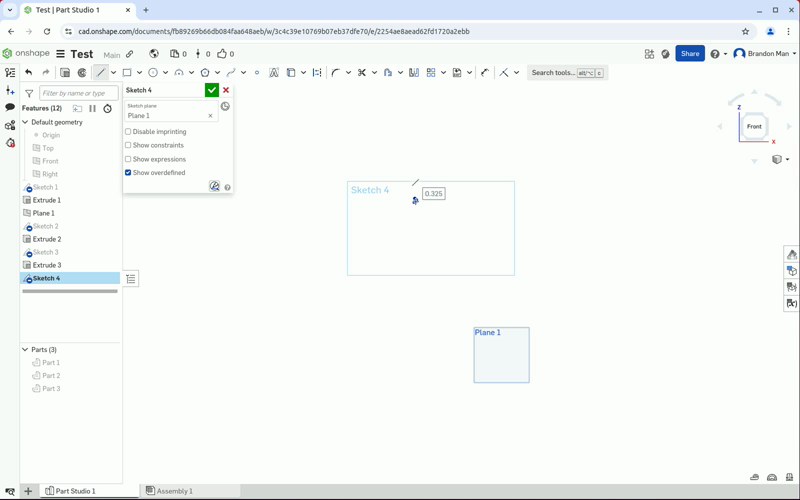
scroll(-6)
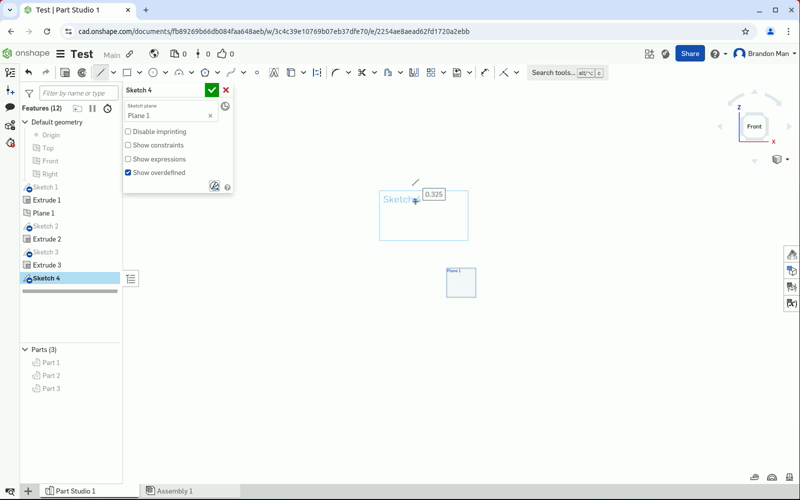
key_up(shift)
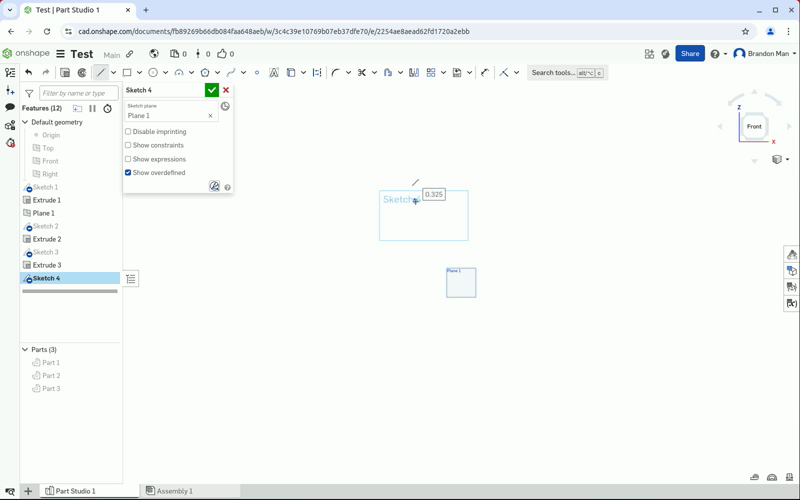
mouse_move(445, 201)
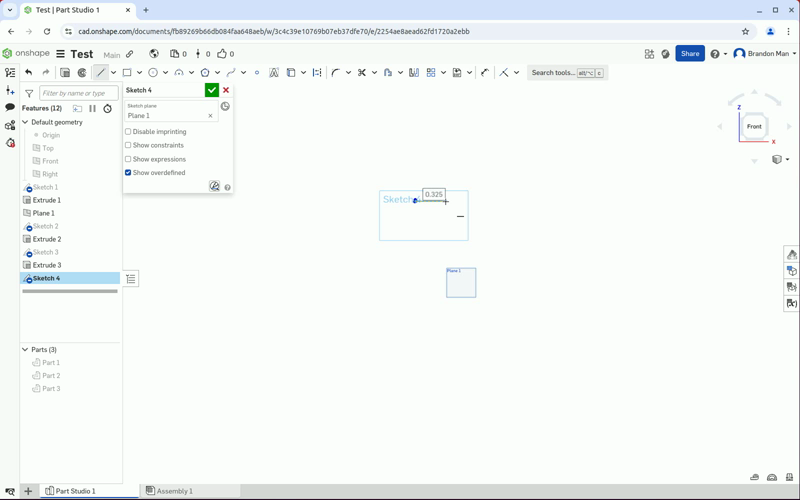
key_down(shift)
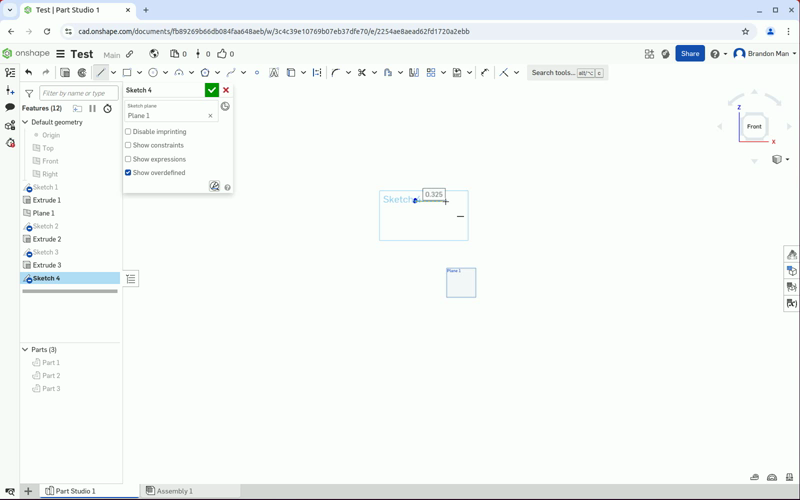
mouse_move(414, 201)
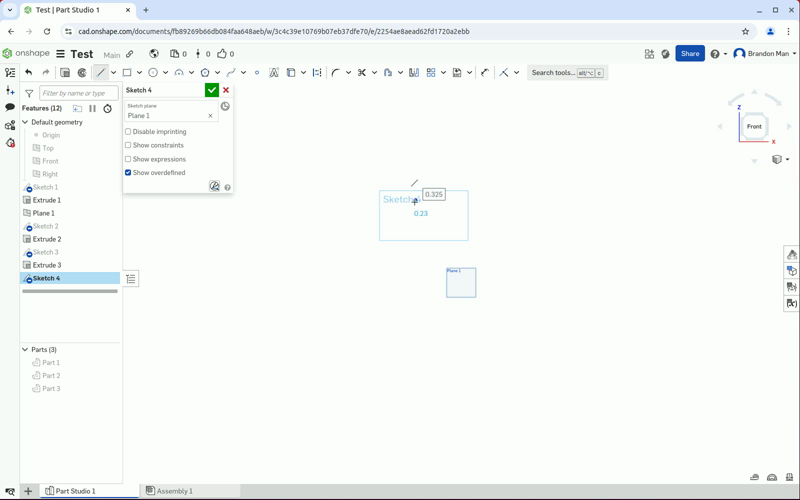
scroll(6)
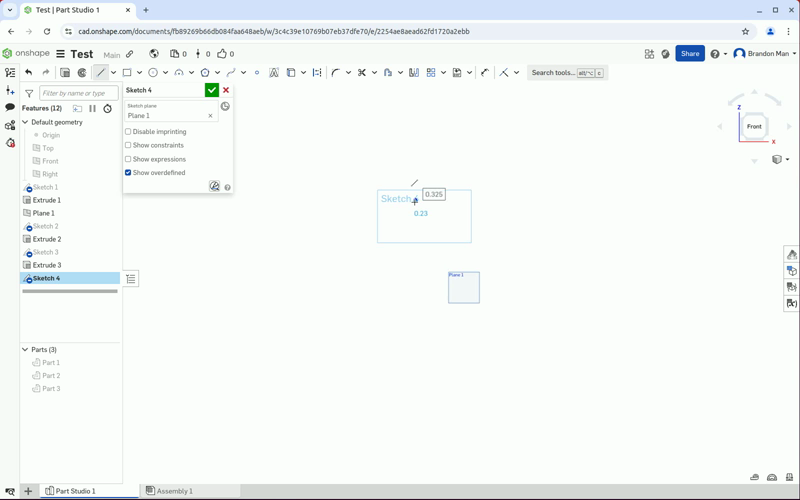
scroll(6)
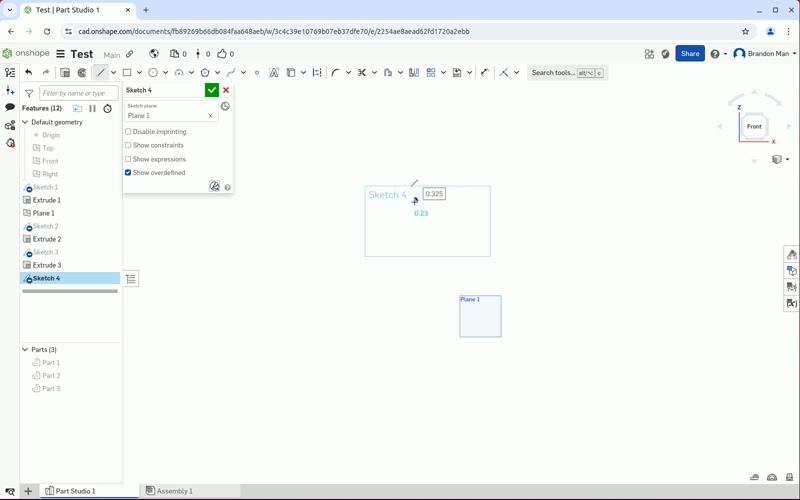
scroll(6)
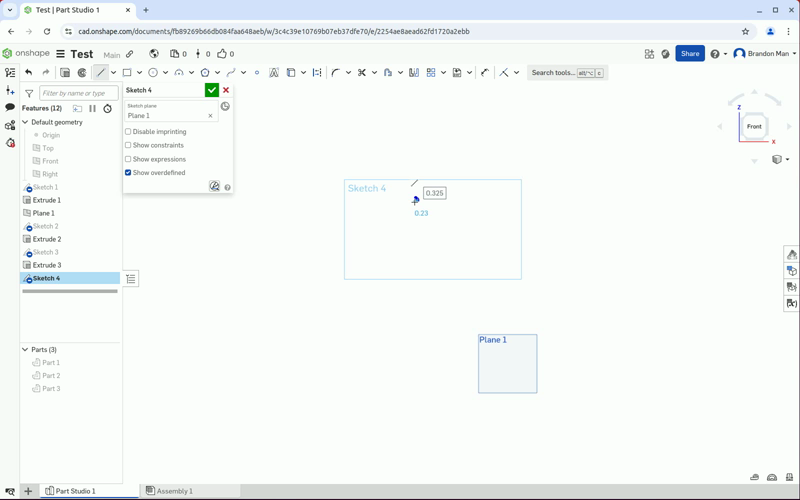
scroll(6)
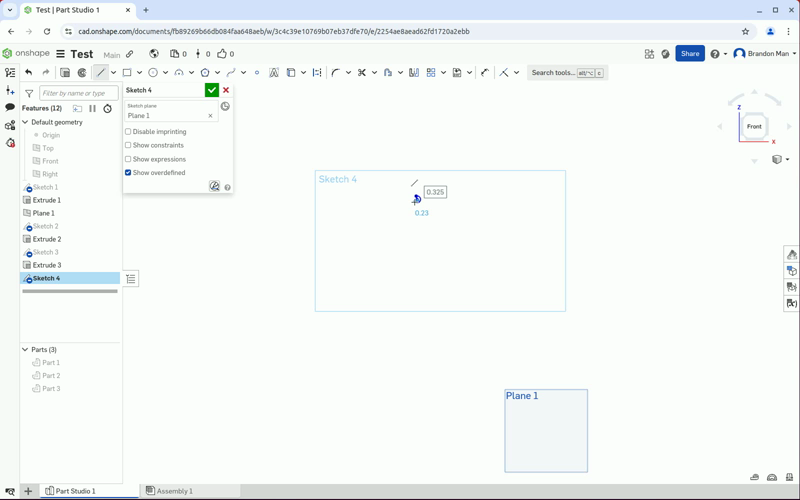
scroll(6)
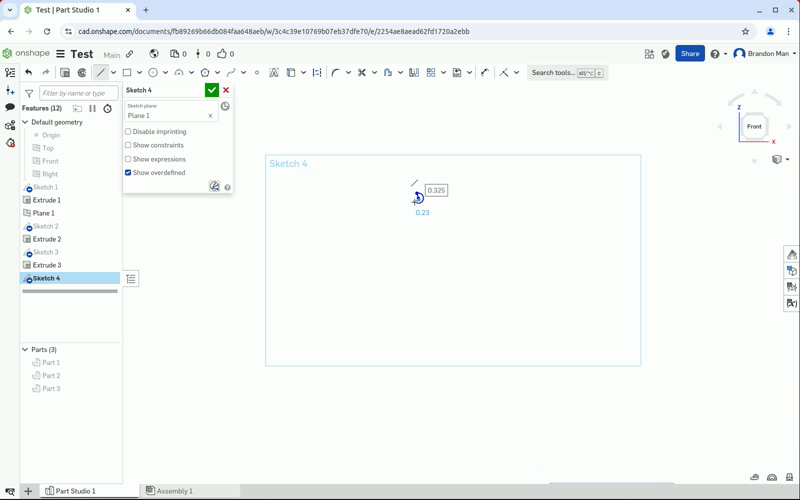
scroll(6)
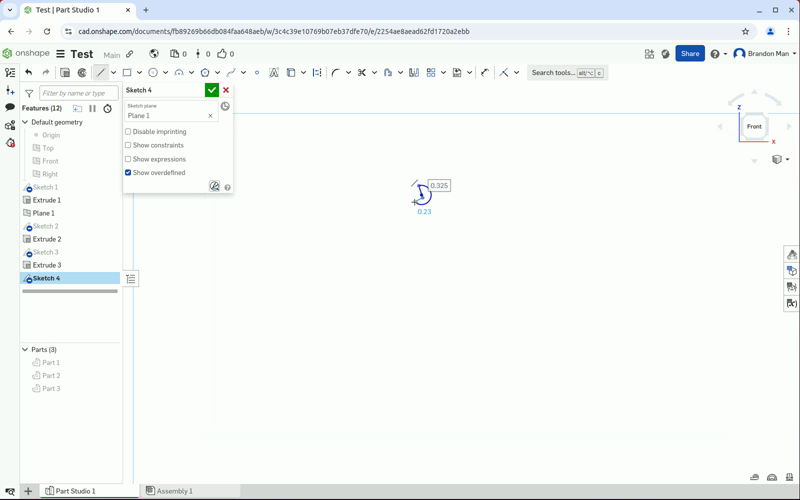
scroll(6)
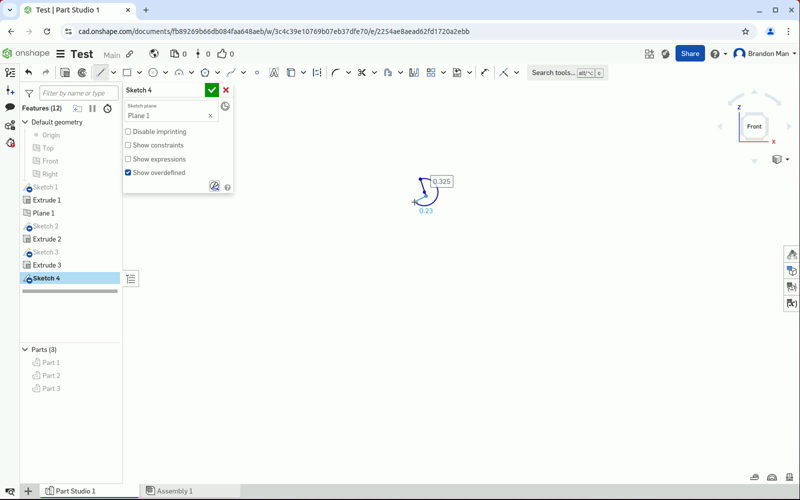
key_up(shift)
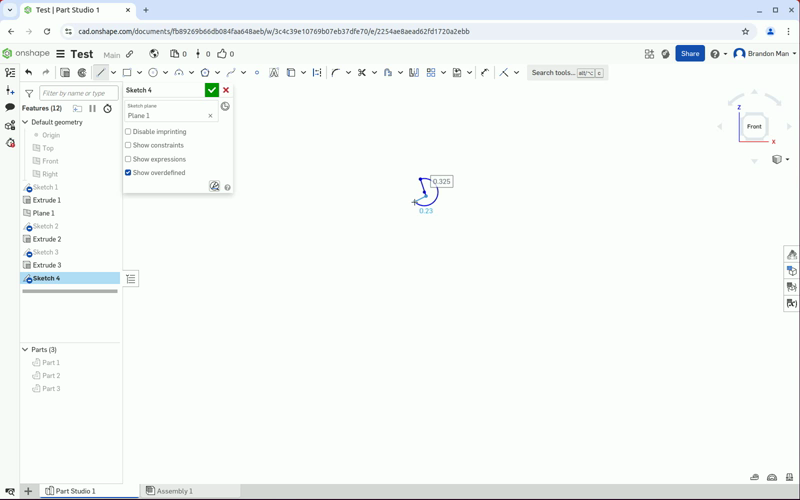
click(414, 201)
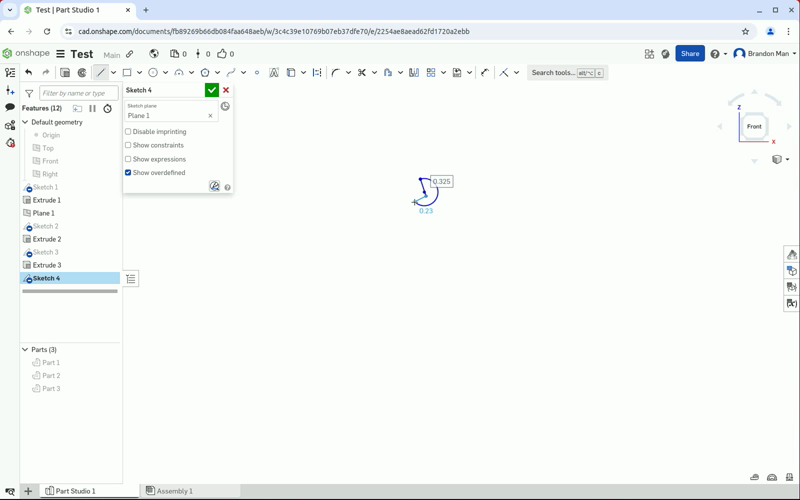
scroll(-6)
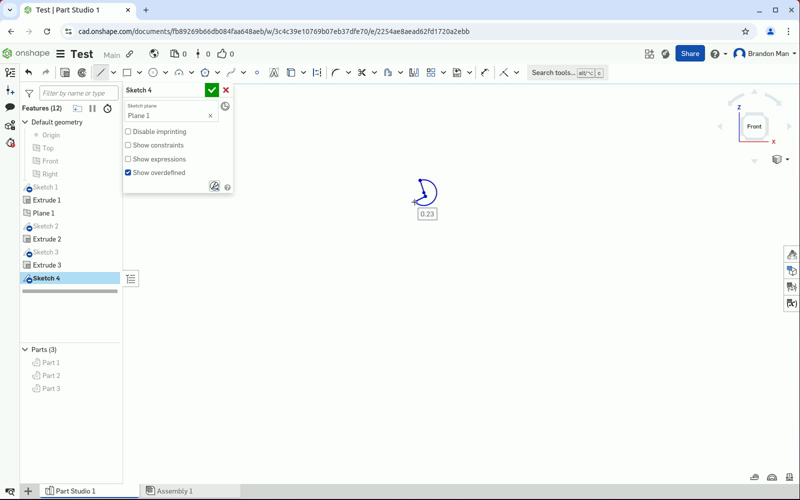
scroll(-6)
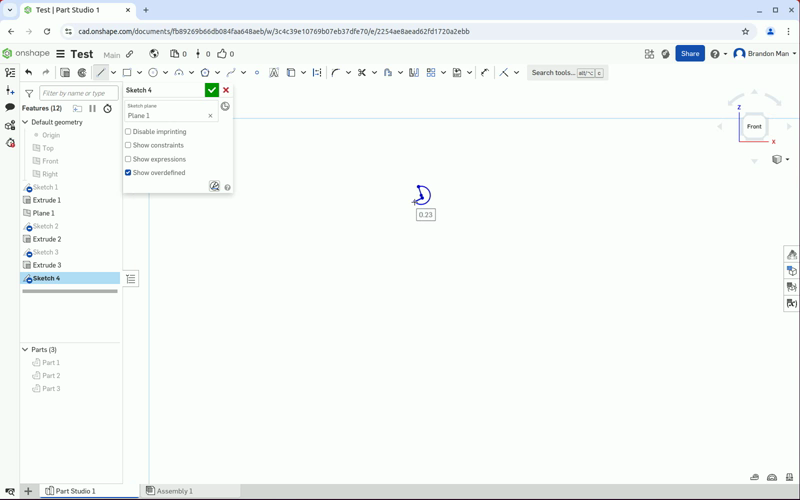
scroll(-6)
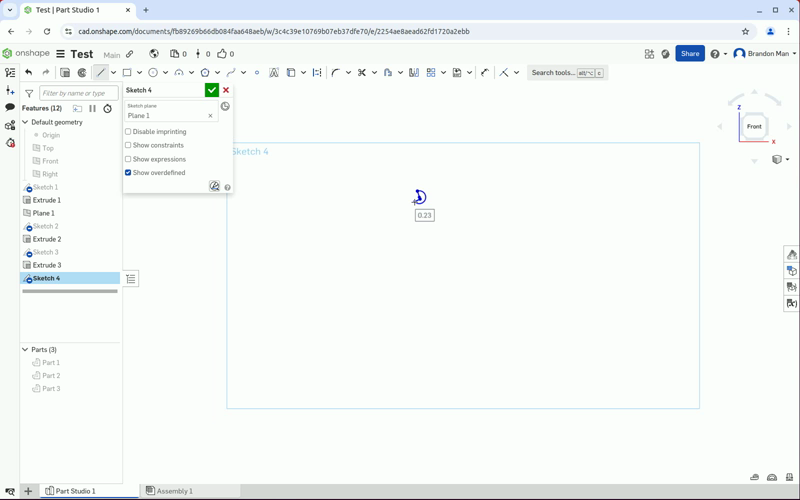
scroll(-6)
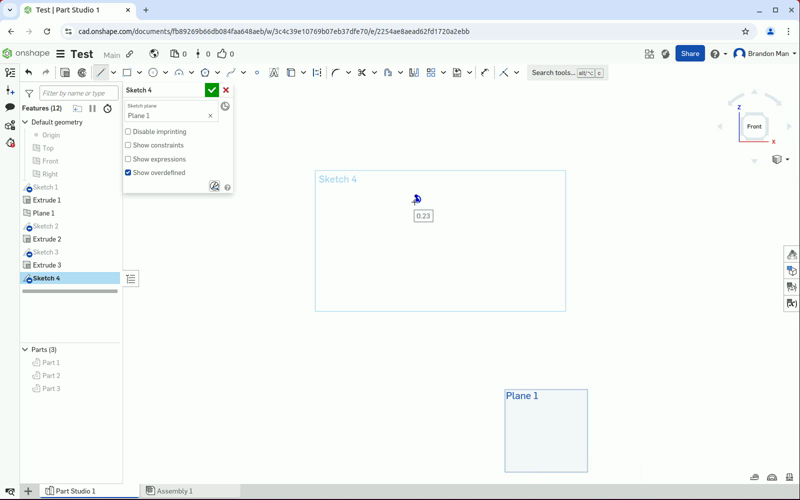
scroll(-6)
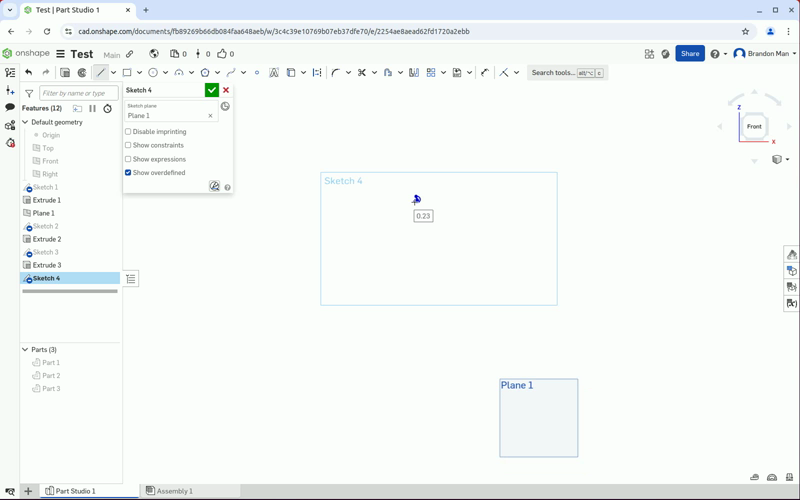
scroll(-6)
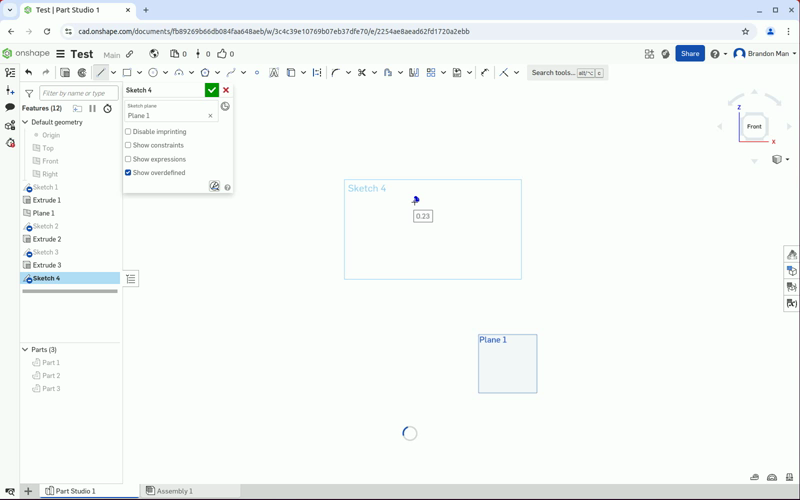
scroll(-6)
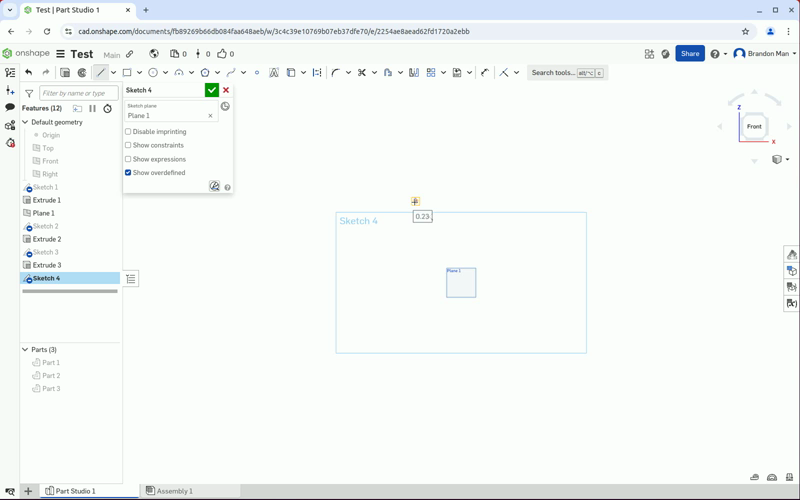
key(esc)
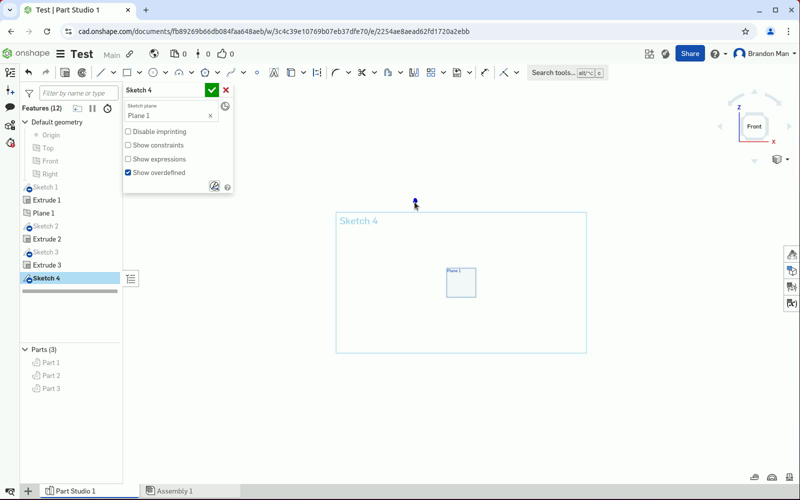
mouse_move(416, 201)
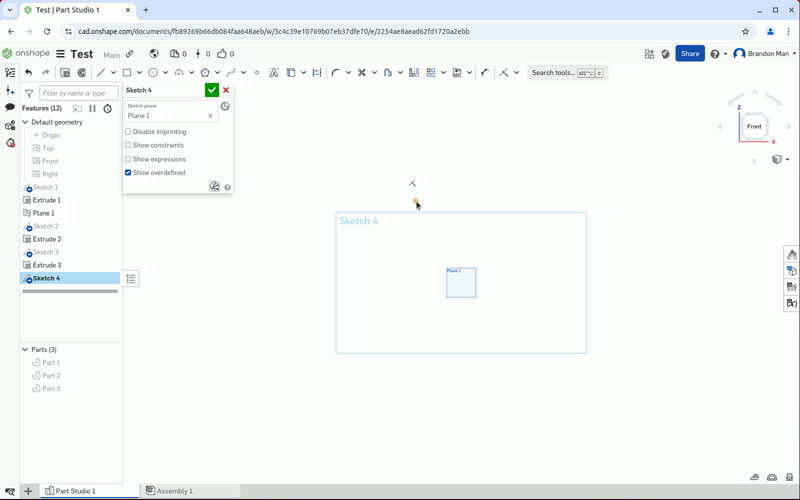
scroll(6)
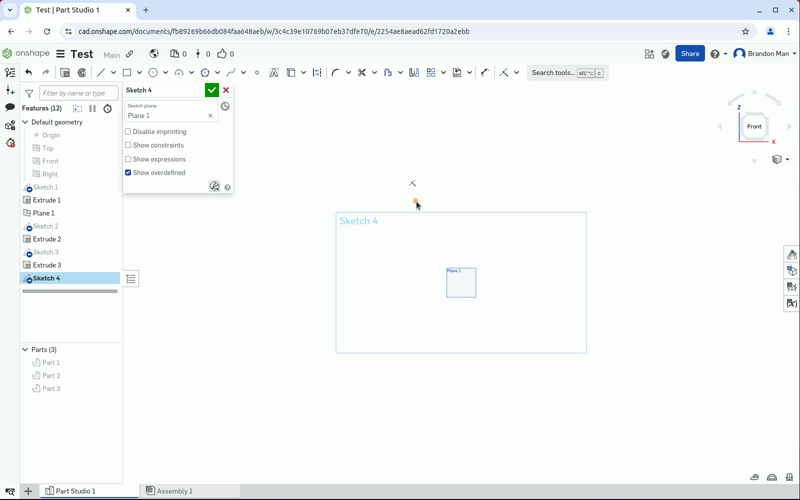
scroll(6)
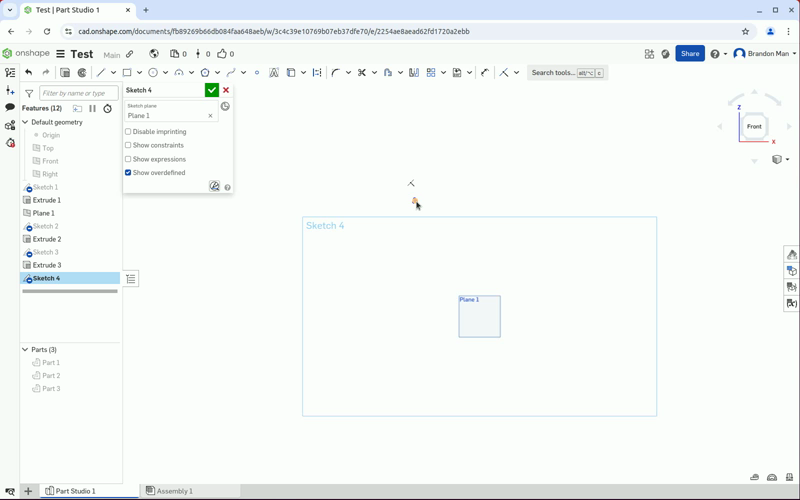
scroll(6)
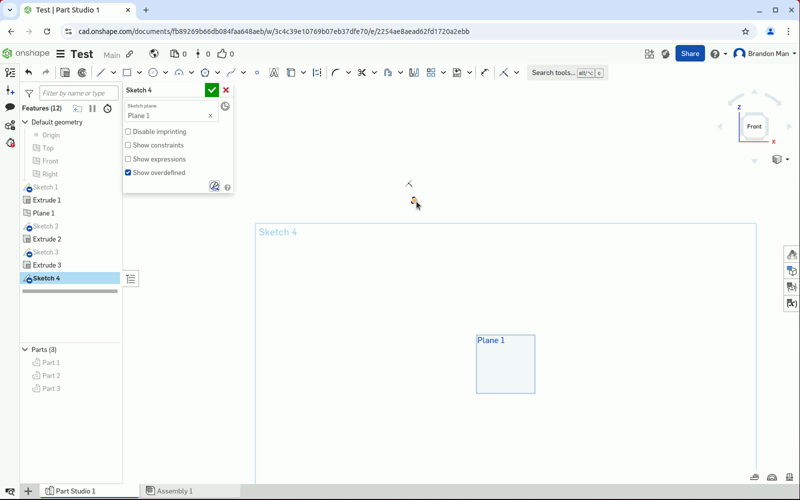
scroll(6)
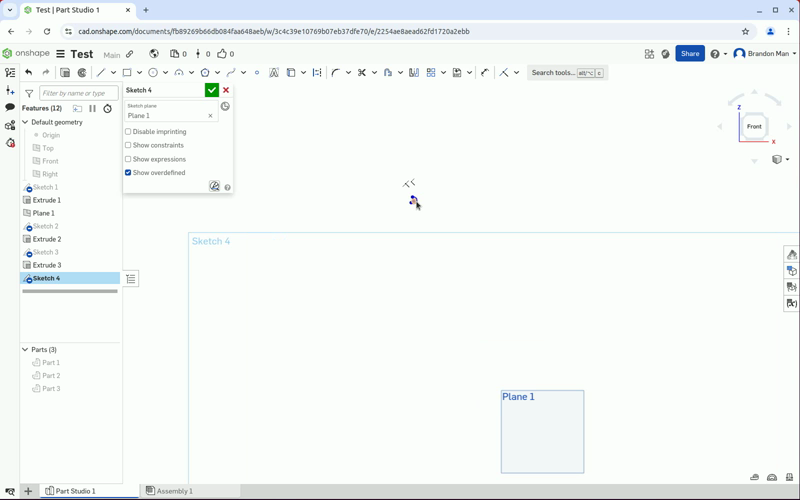
scroll(6)
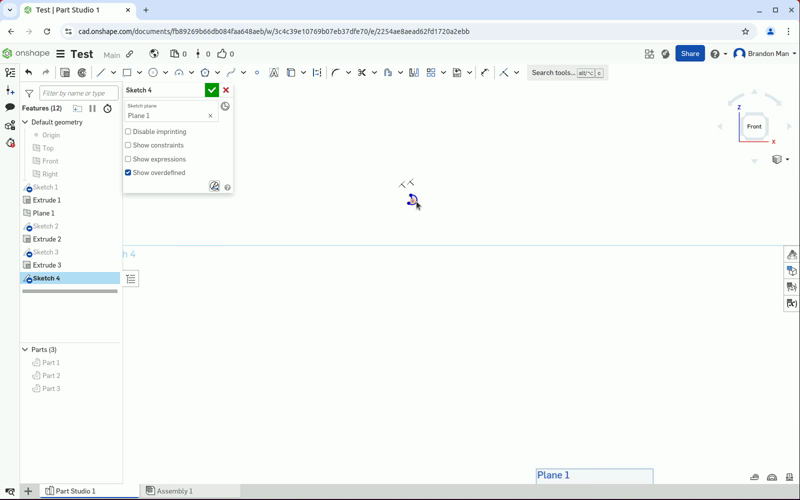
scroll(6)
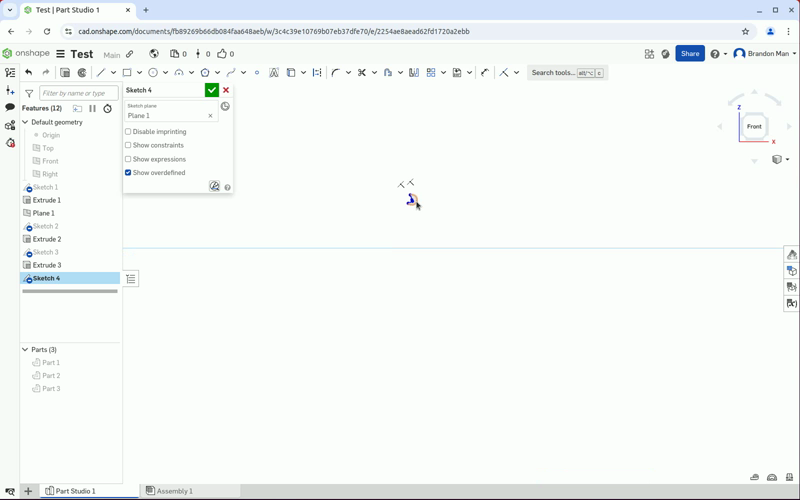
scroll(6)
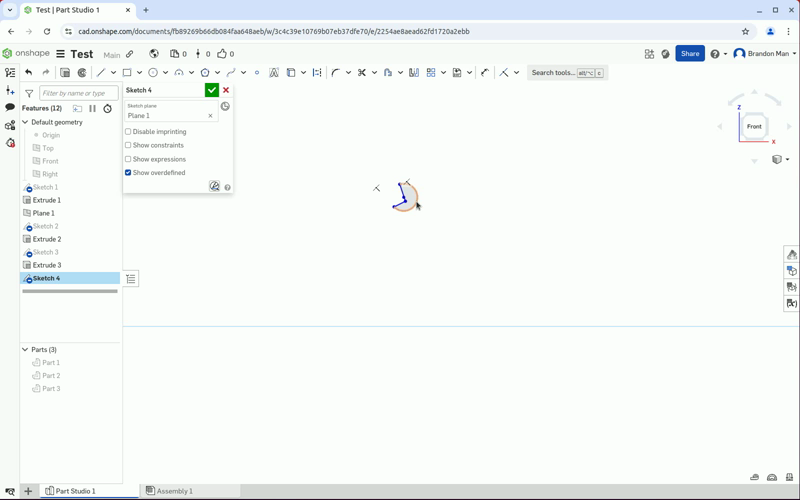
click(416, 201)
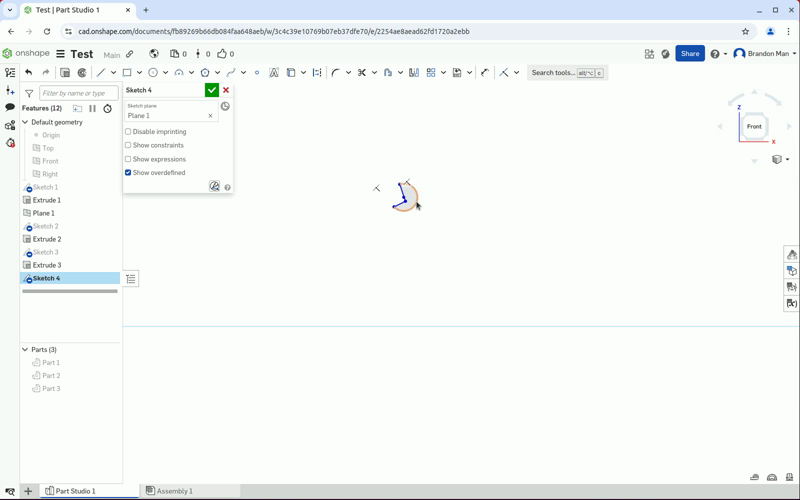
scroll(-6)
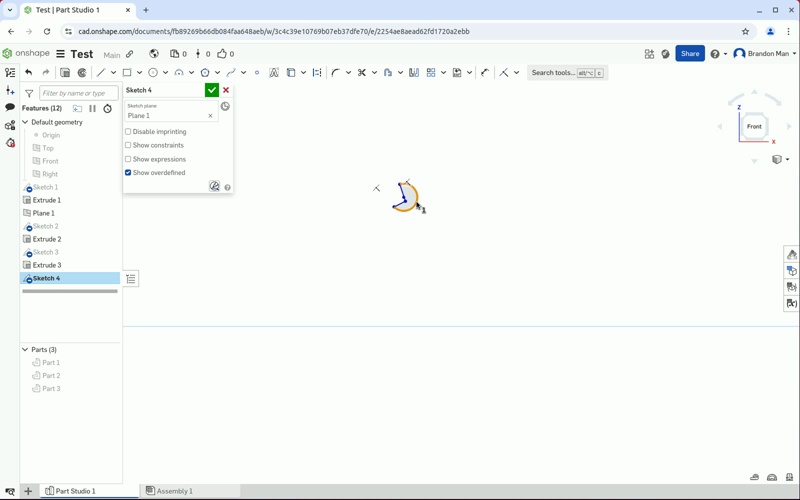
scroll(-6)
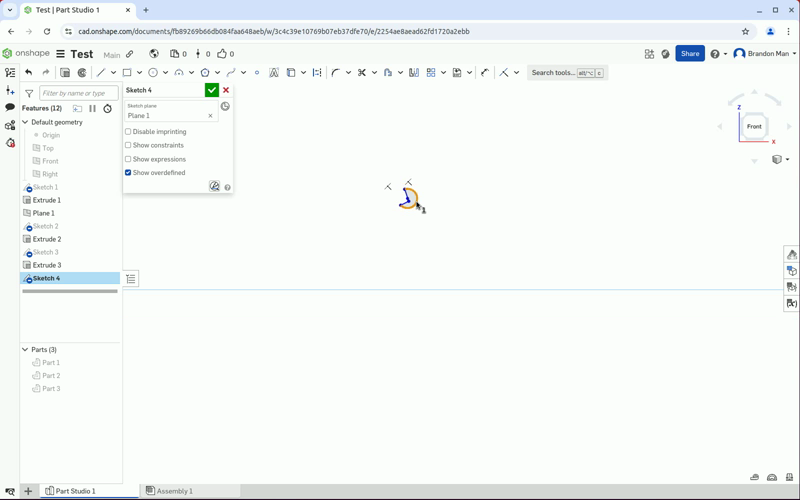
scroll(-6)
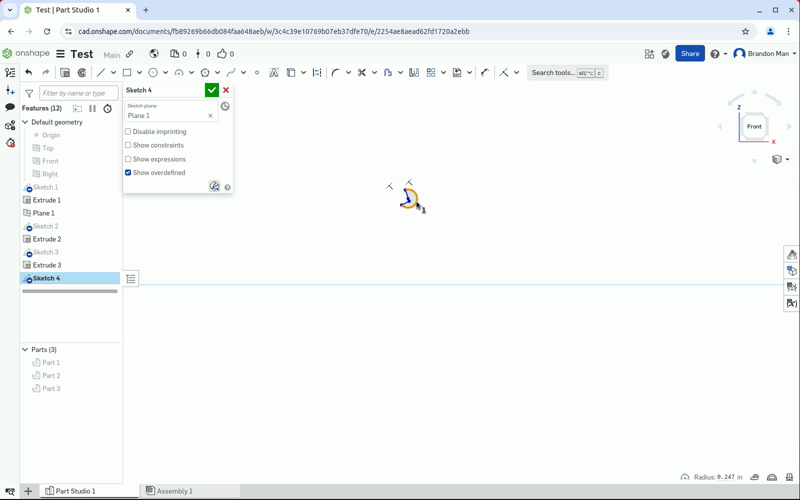
scroll(-6)
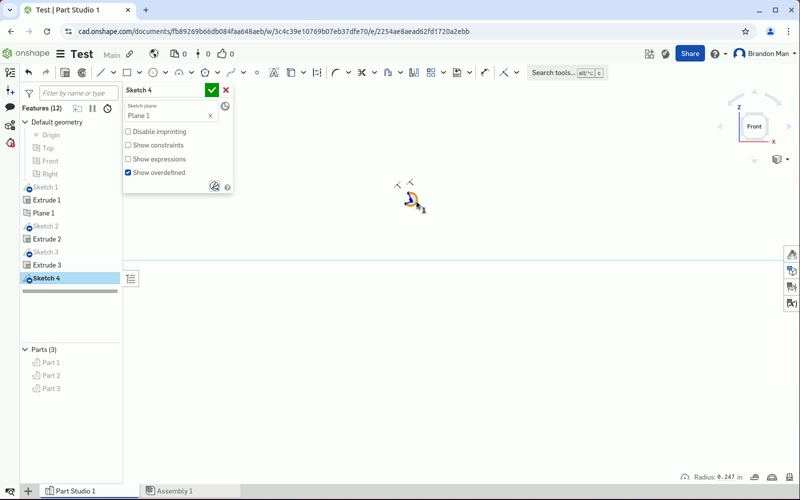
scroll(-6)
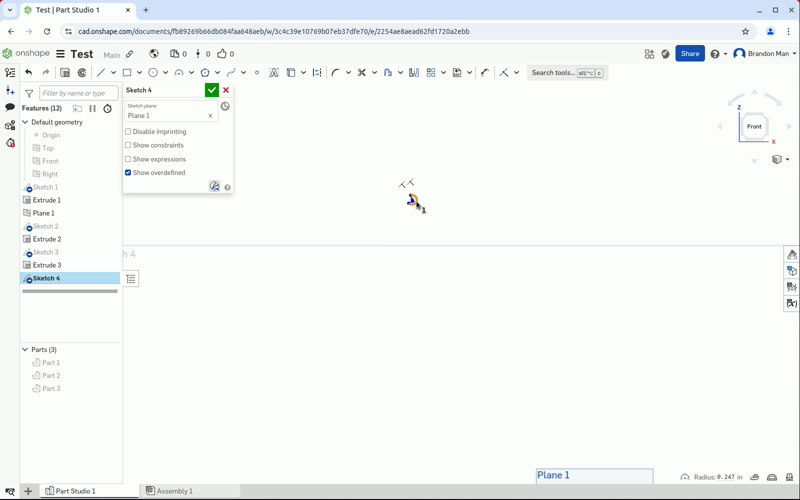
scroll(-6)
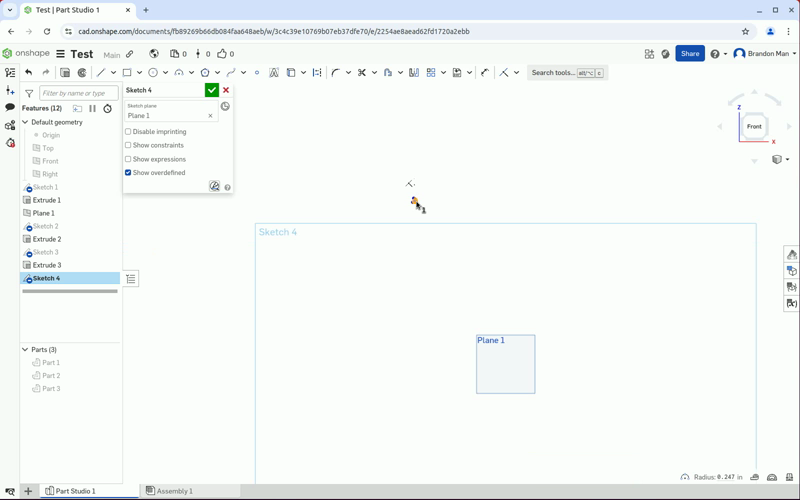
scroll(-6)
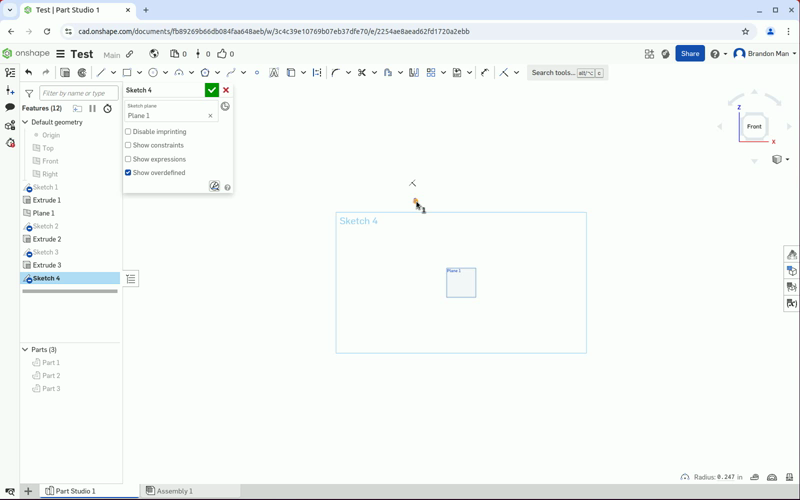
mouse_move(73, 352)
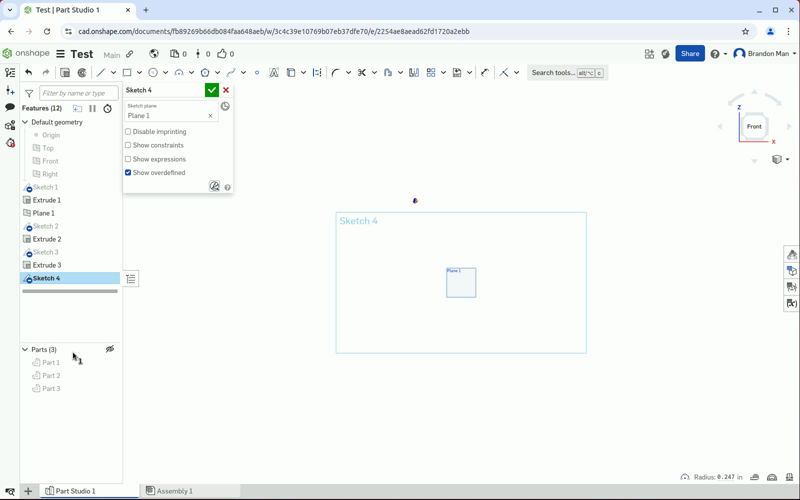
key(shift+y)
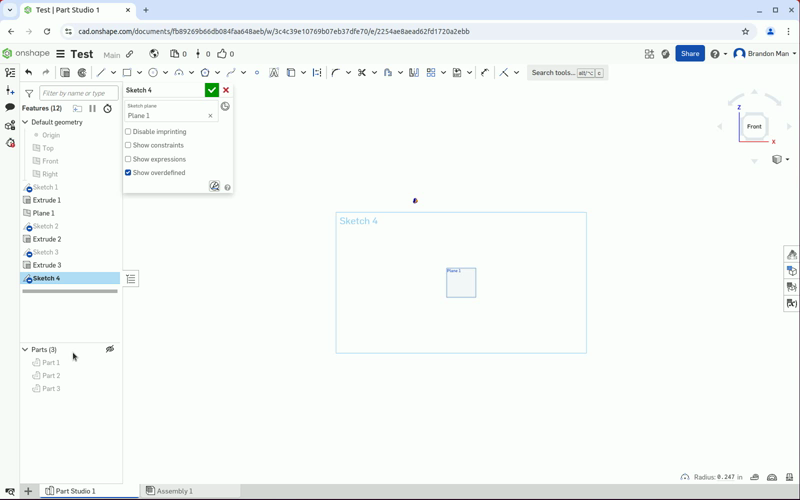
key(shift+e)
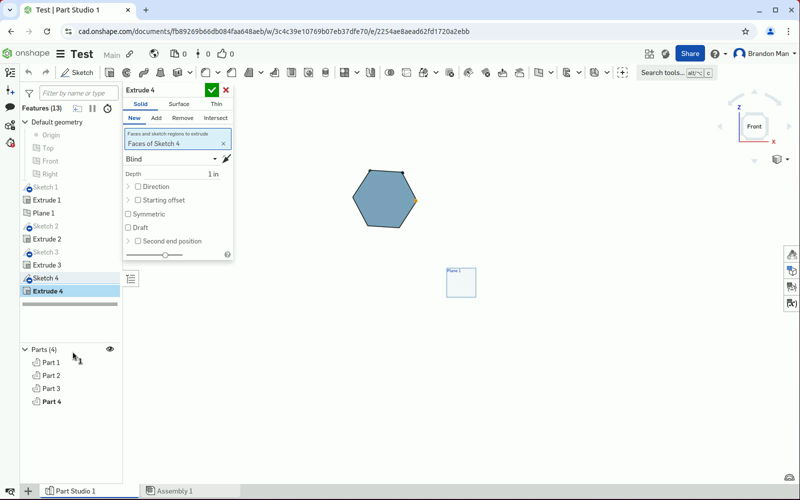
mouse_move(143, 106)
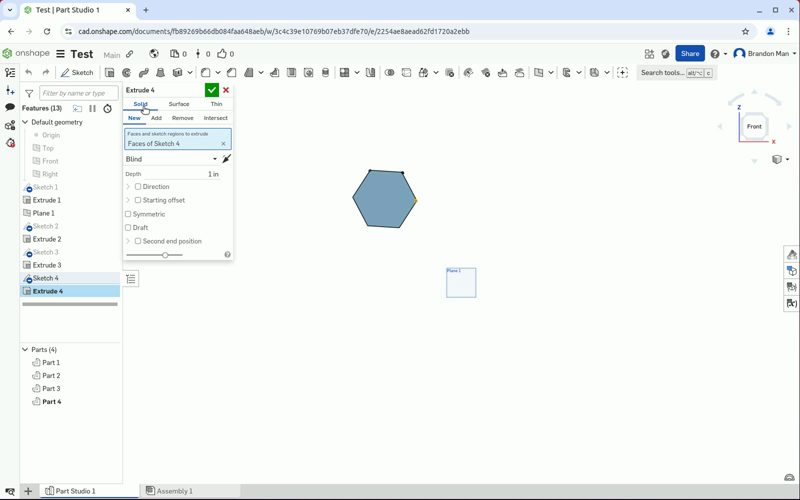
click(143, 106)
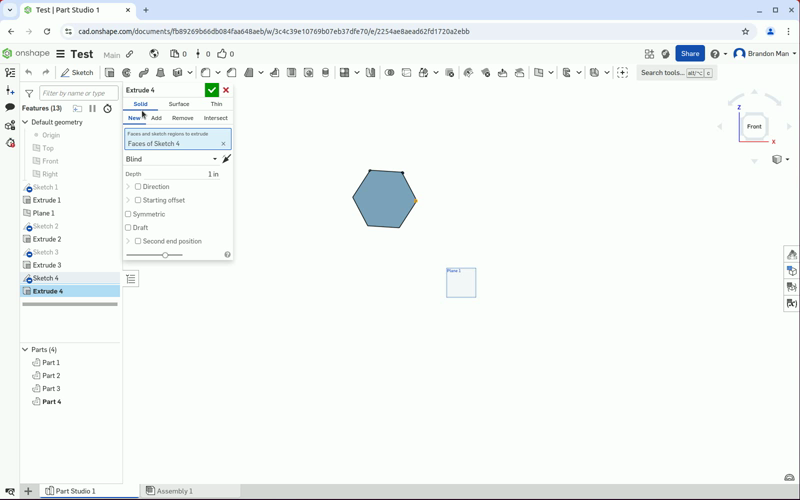
mouse_move(137, 120)
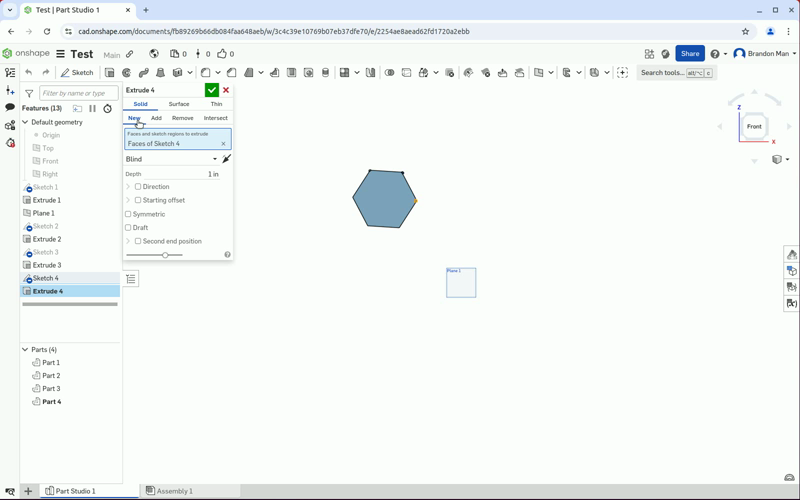
click(137, 120)
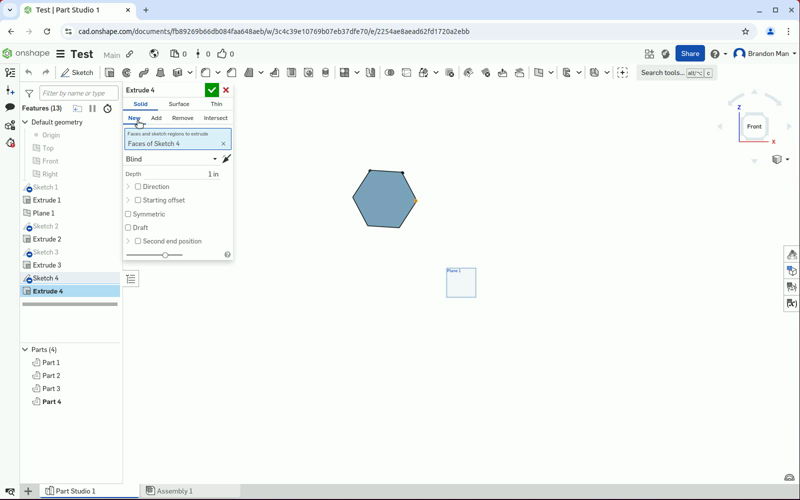
key(tab, 4)
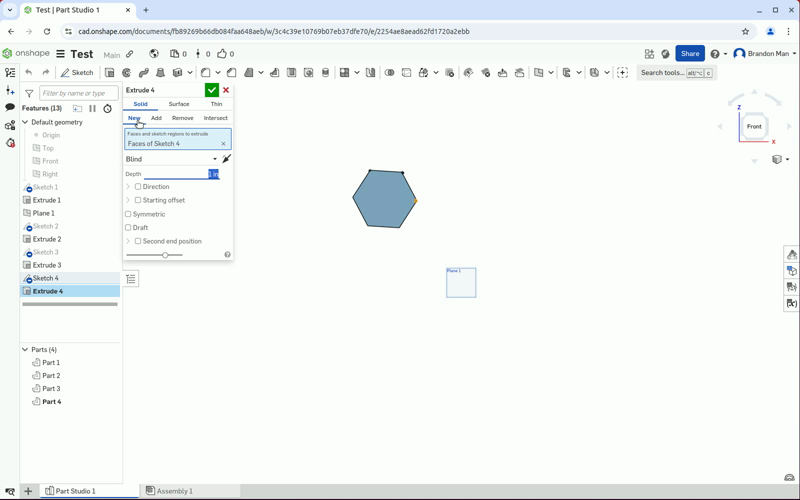
text(5.777)
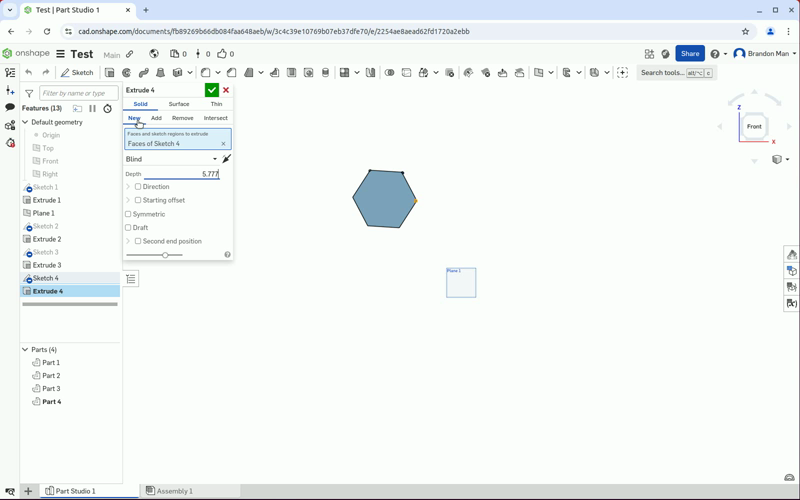
key(enter)
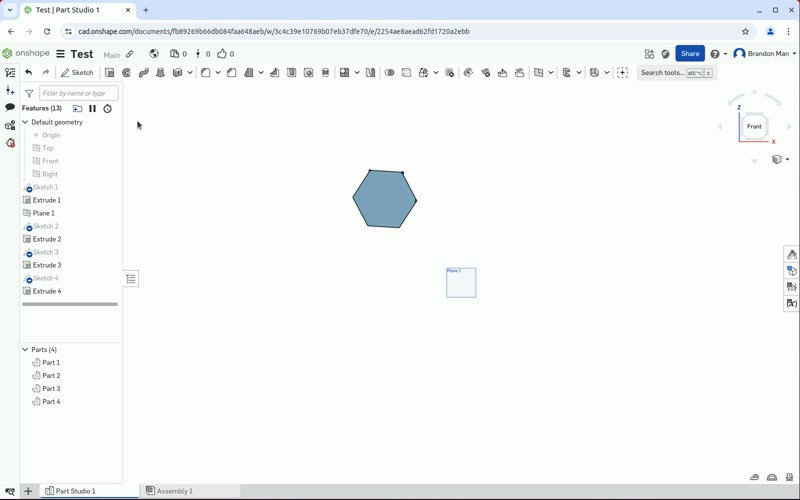
key(shift+h)
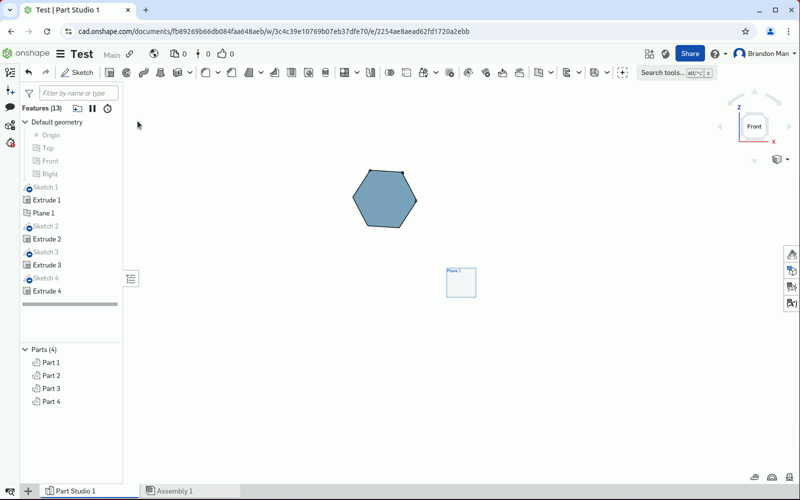
key(shift+h)
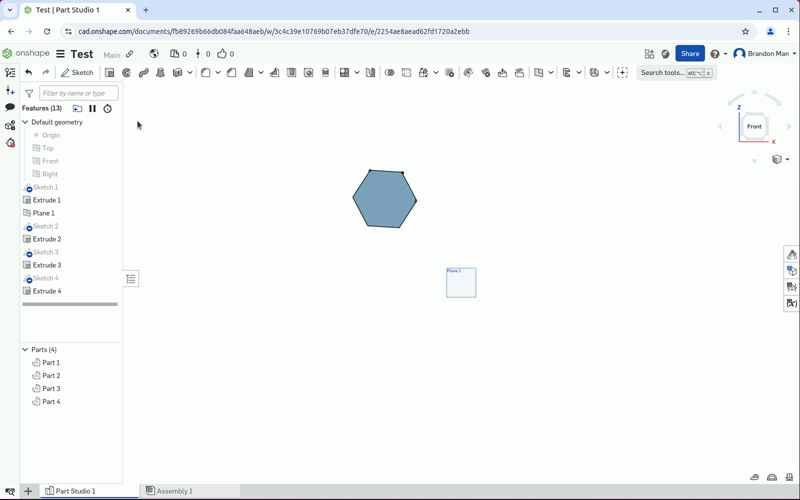
mouse_move(73, 189)
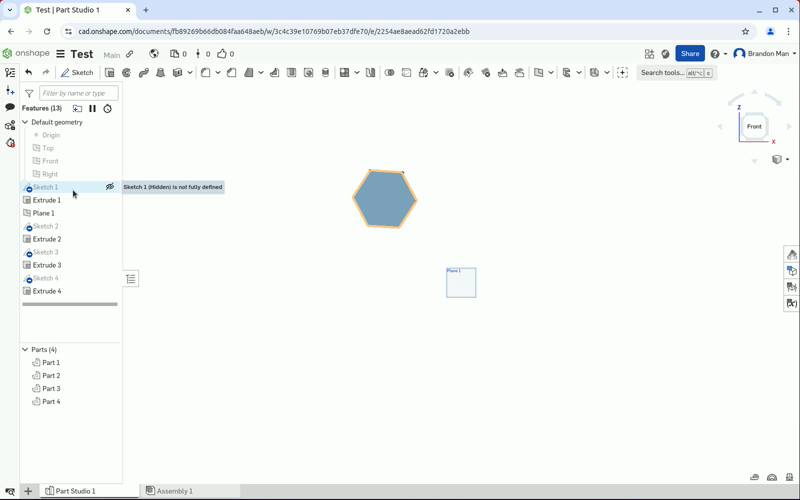
click(73, 189)
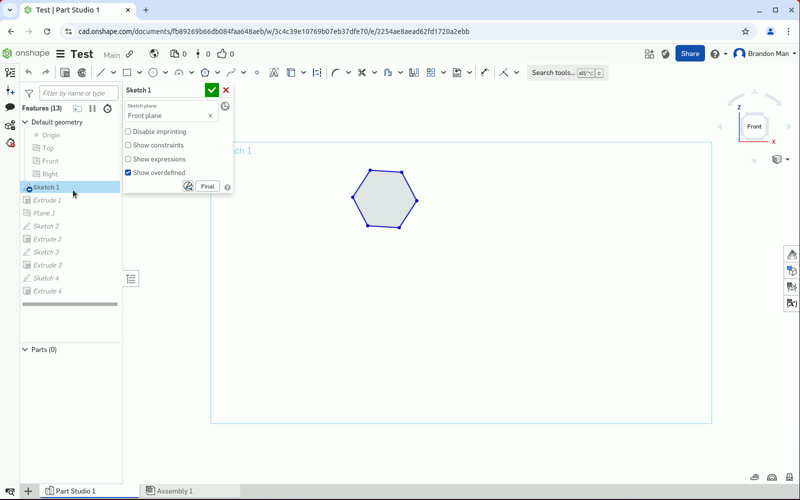
mouse_move(229, 92)
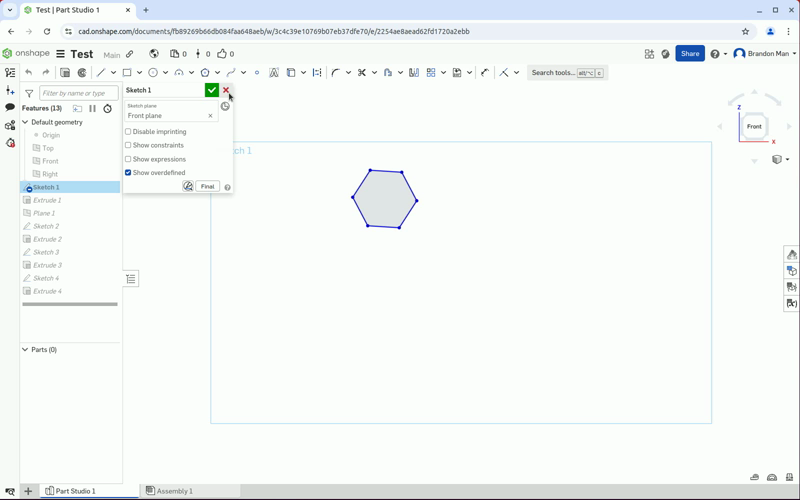
click(229, 92)
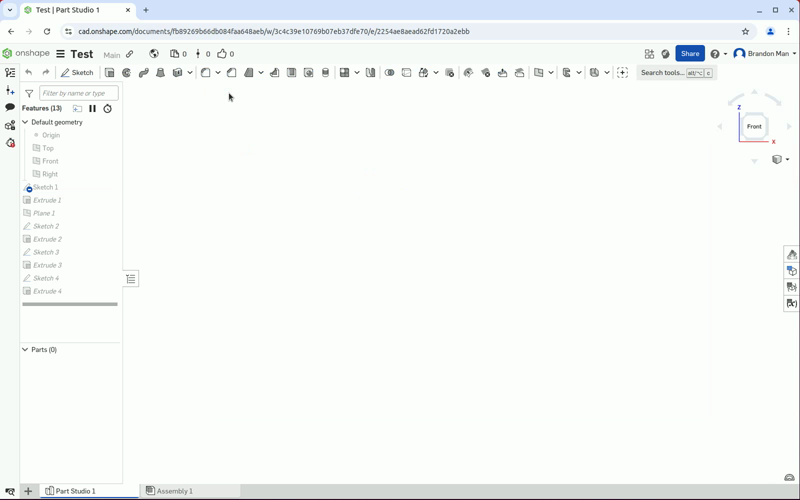
key(shift+s)
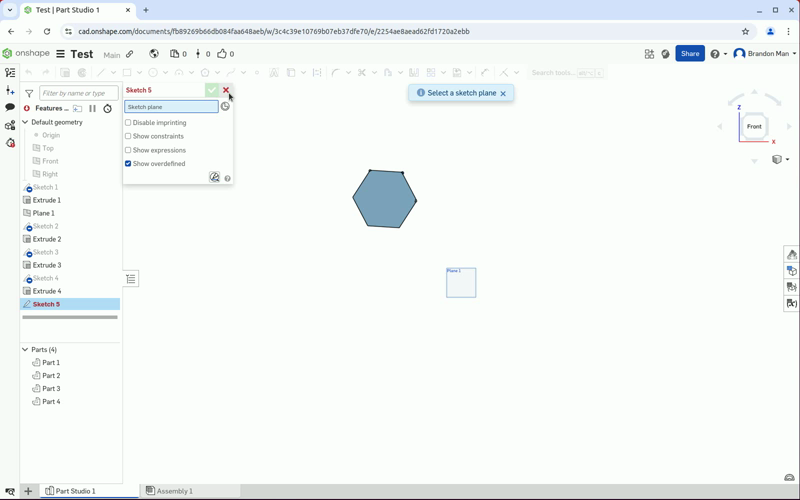
mouse_move(73, 215)
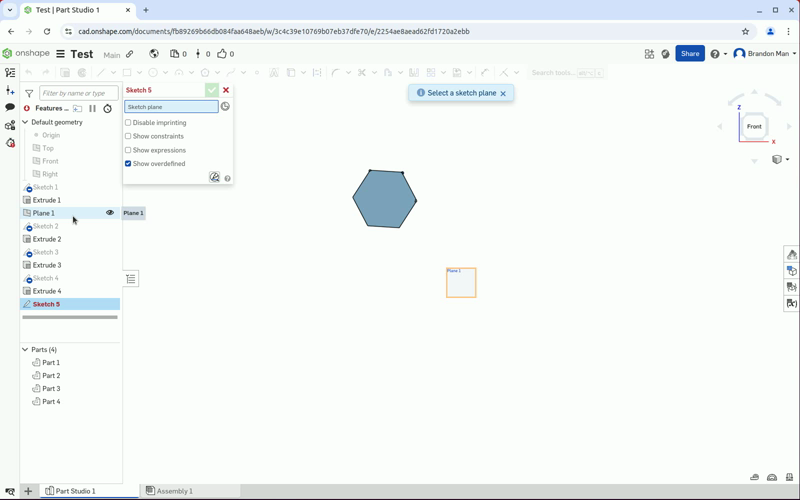
click(73, 215)
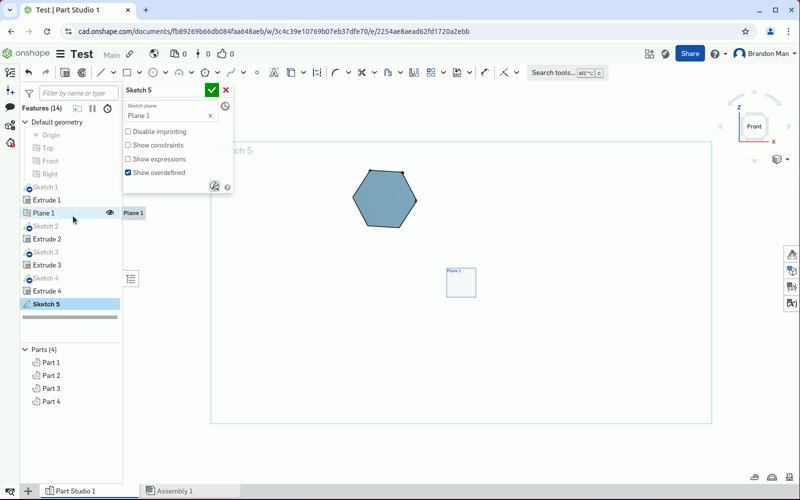
mouse_move(73, 352)
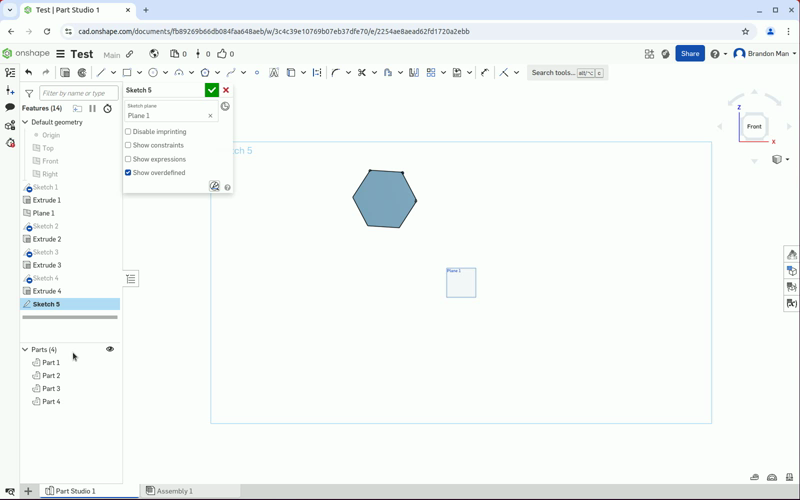
key(y)
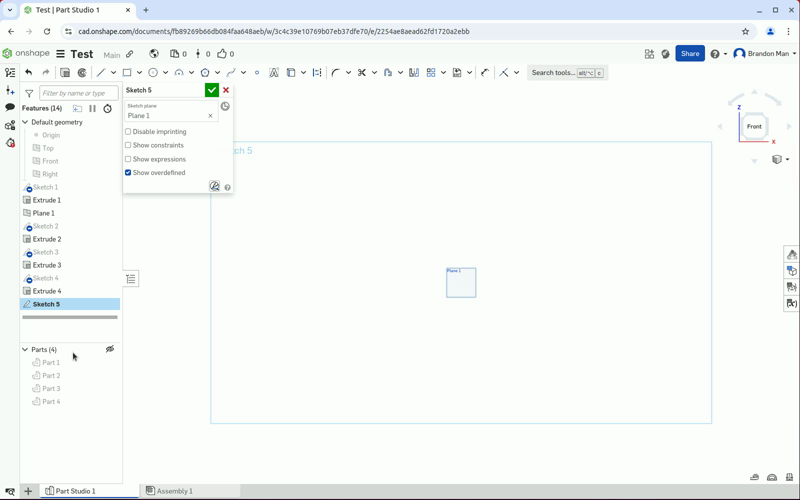
key(a)
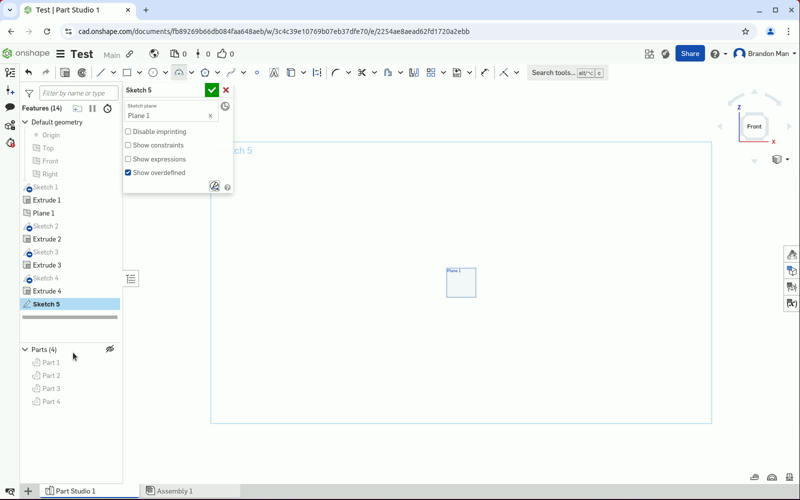
key_down(shift)
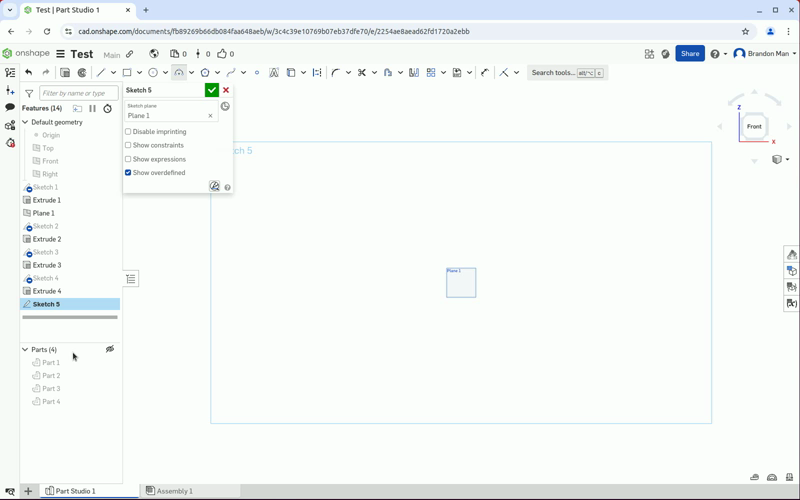
mouse_move(397, 227)
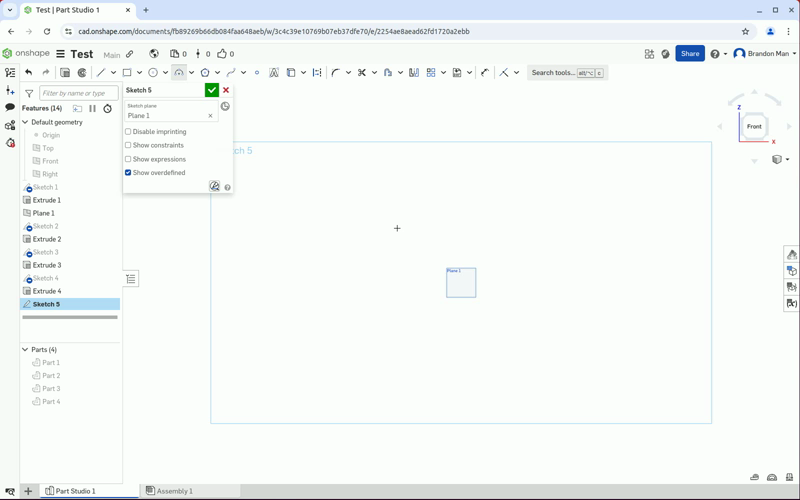
click(397, 227)
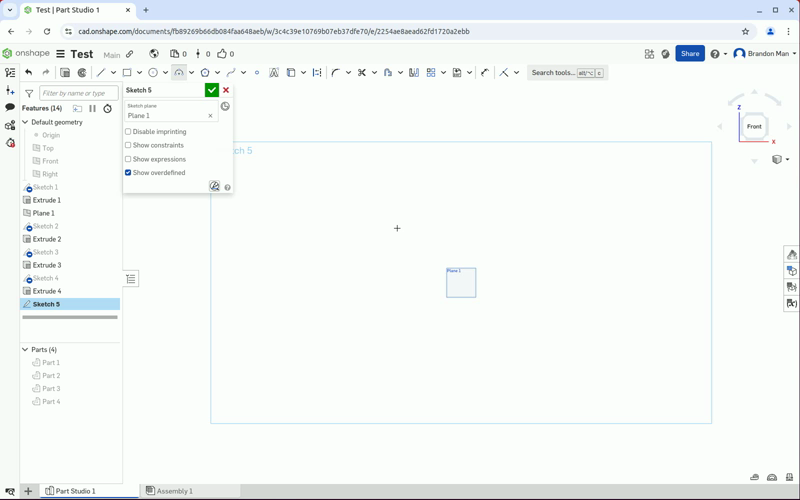
key_up(shift)
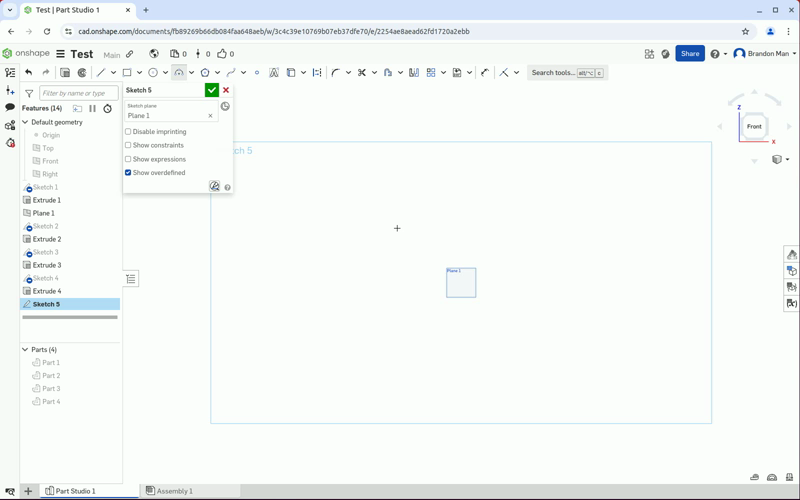
key_down(shift)
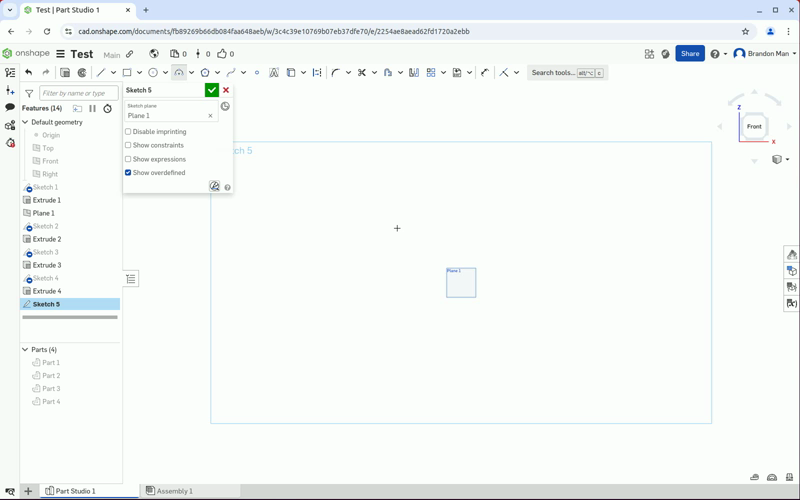
mouse_move(399, 226)
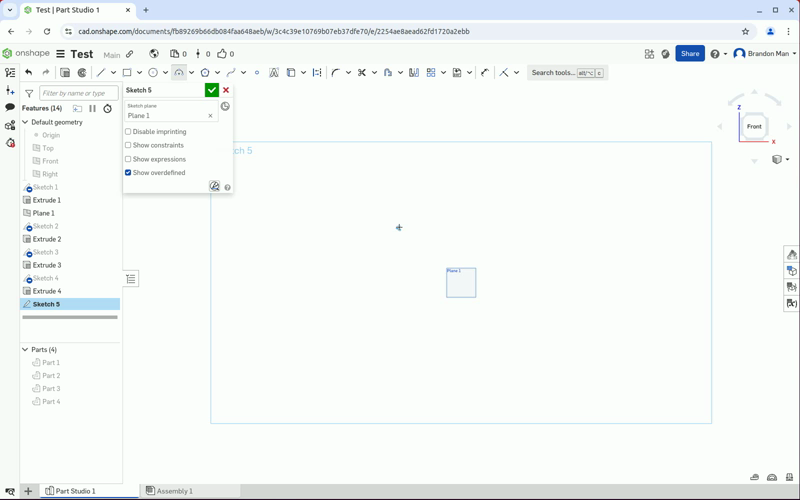
scroll(6)
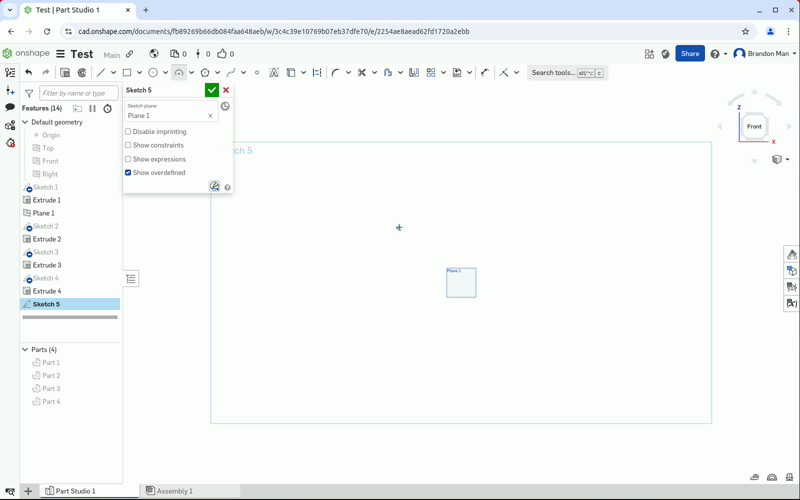
scroll(6)
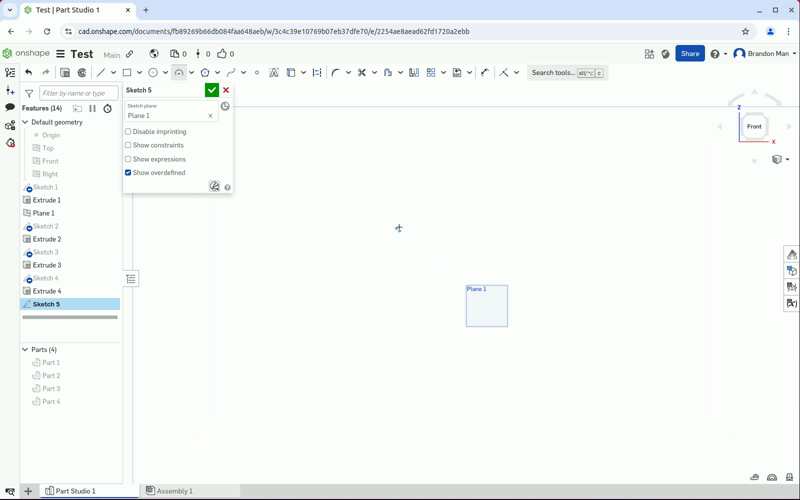
scroll(6)
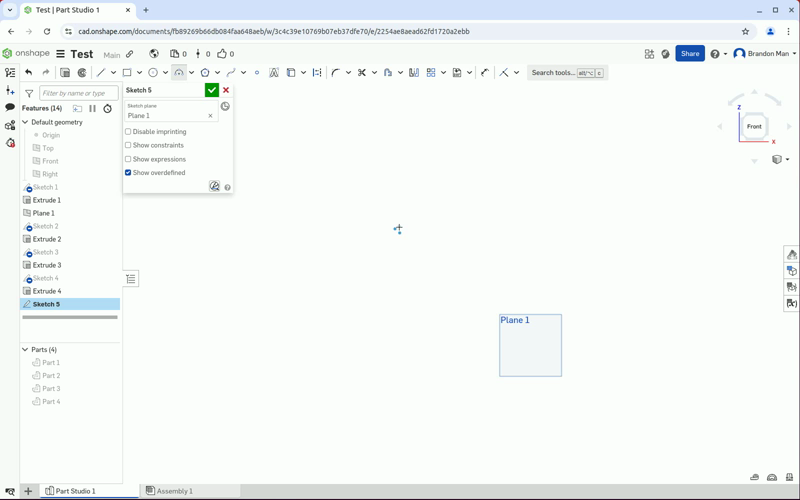
scroll(6)
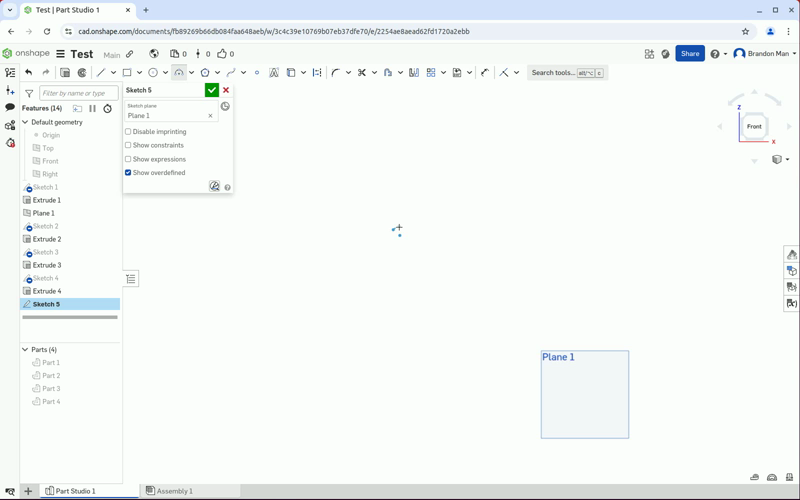
scroll(6)
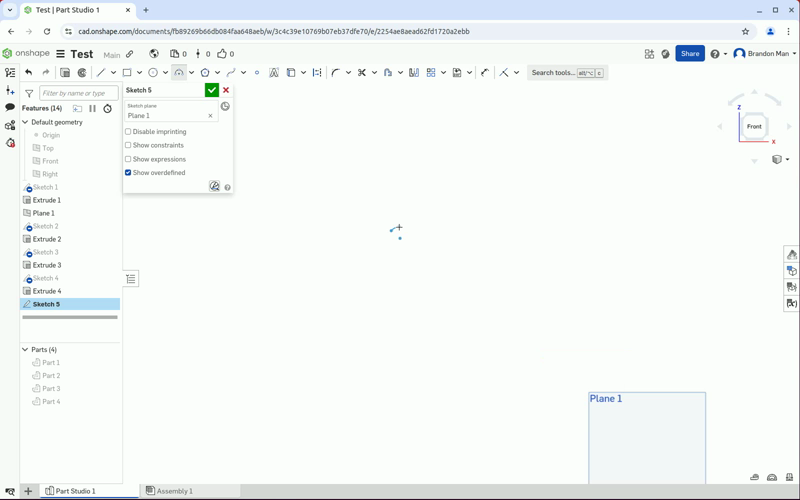
scroll(6)
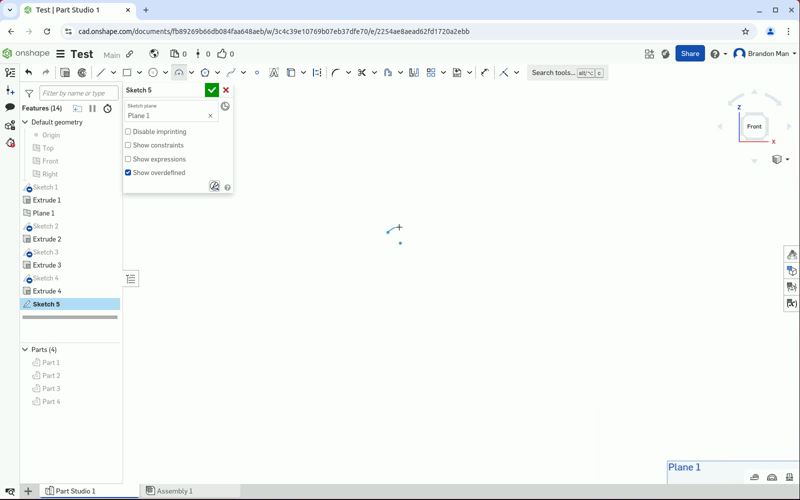
scroll(6)
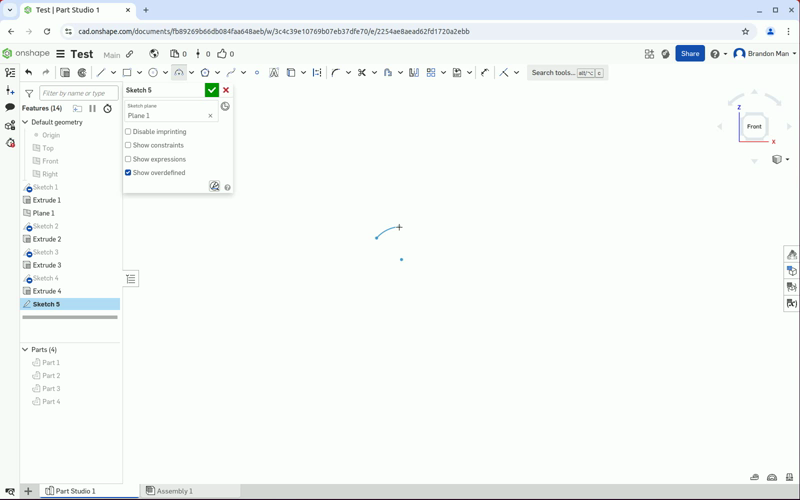
click(399, 226)
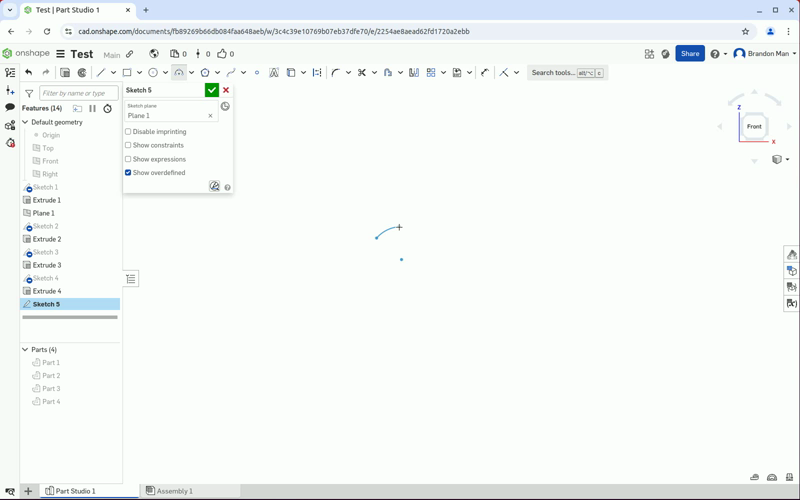
scroll(-6)
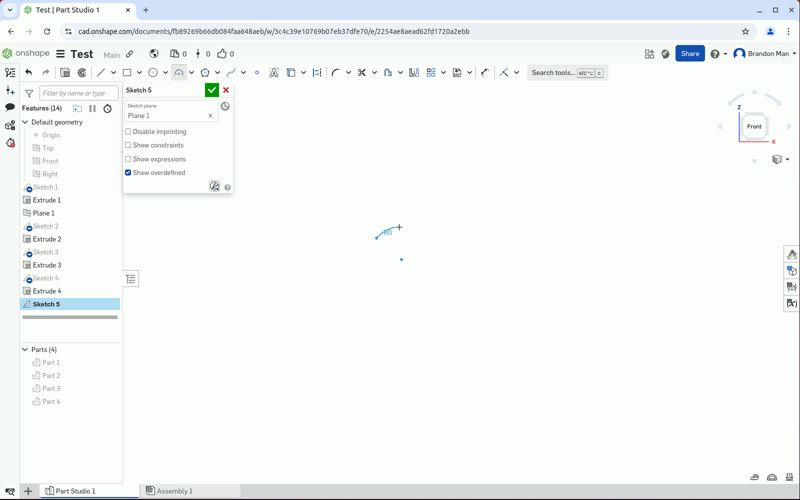
scroll(-6)
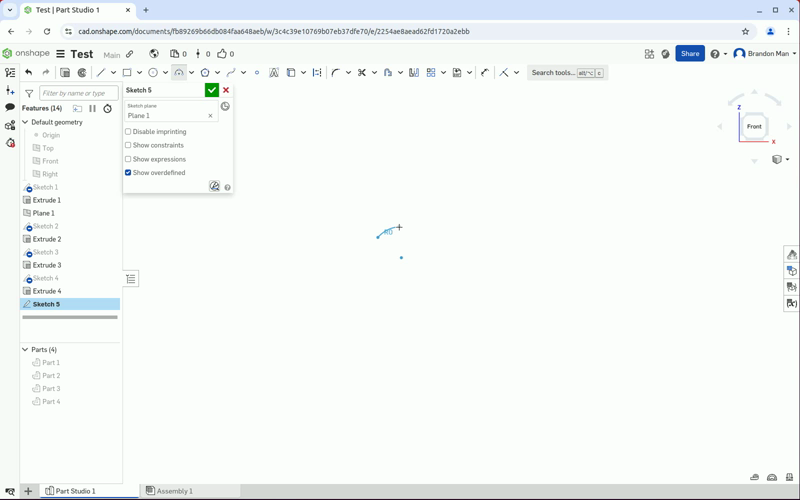
scroll(-6)
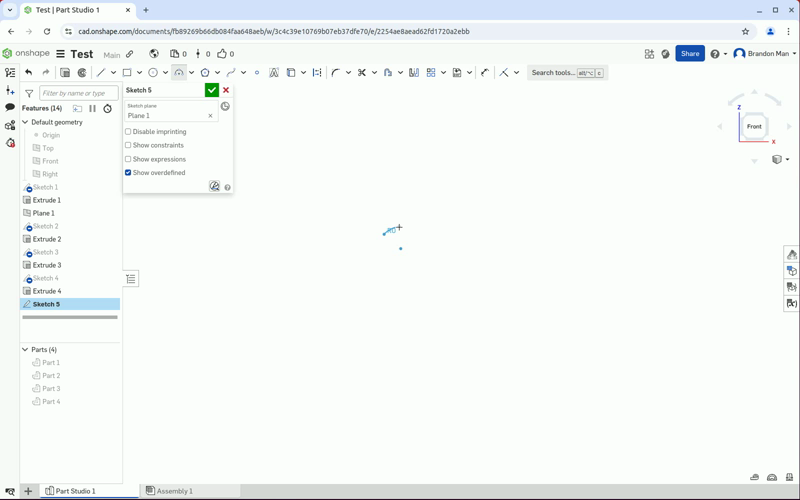
scroll(-6)
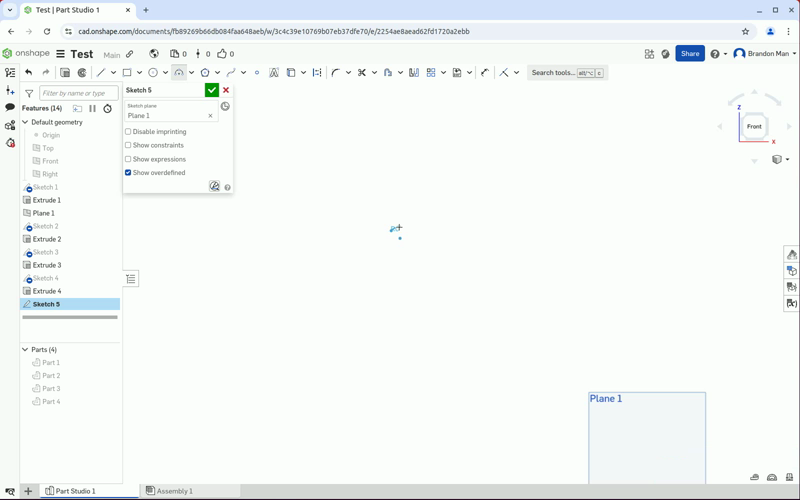
scroll(-6)
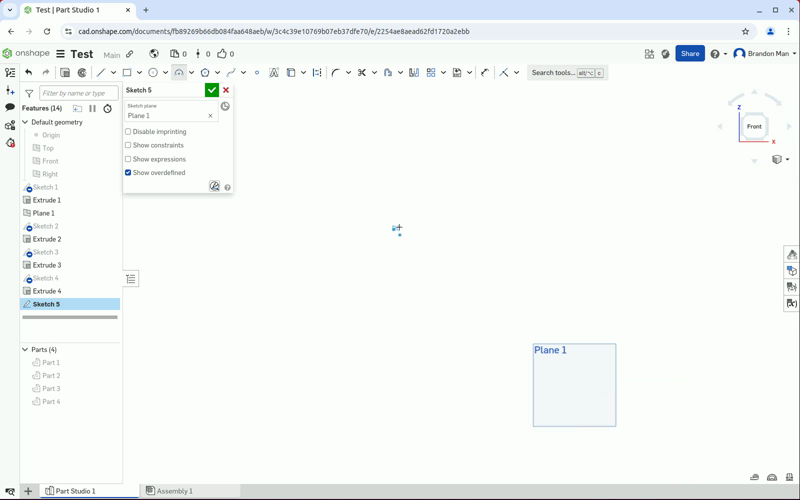
scroll(-6)
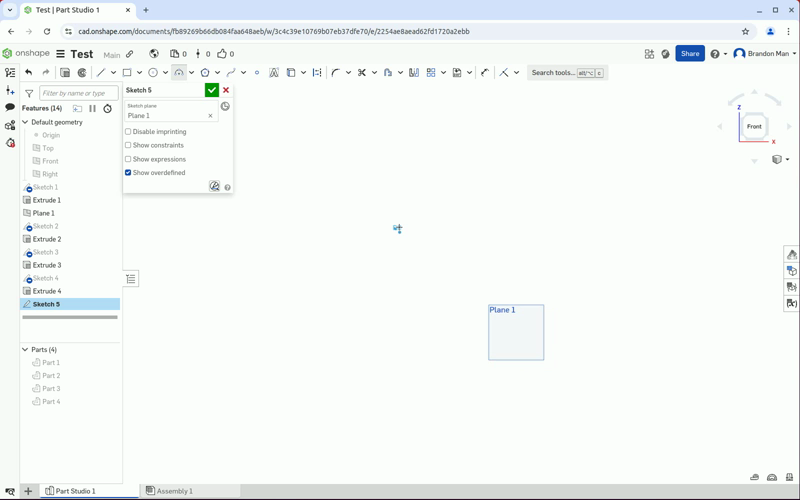
scroll(-6)
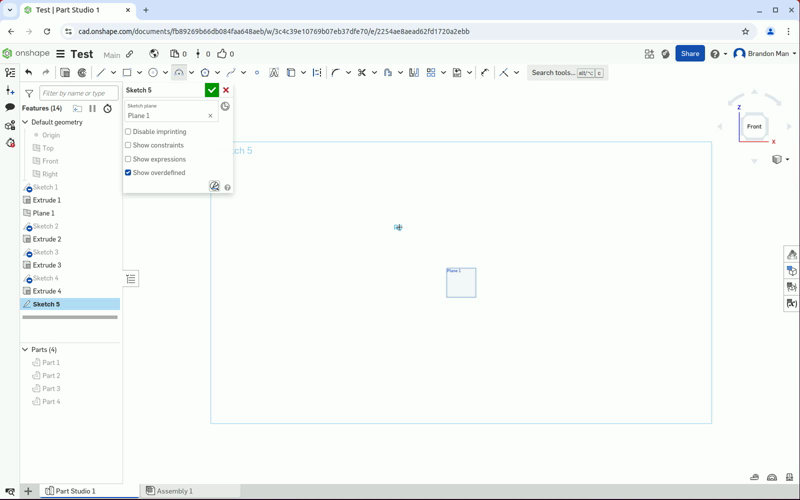
mouse_move(399, 228)
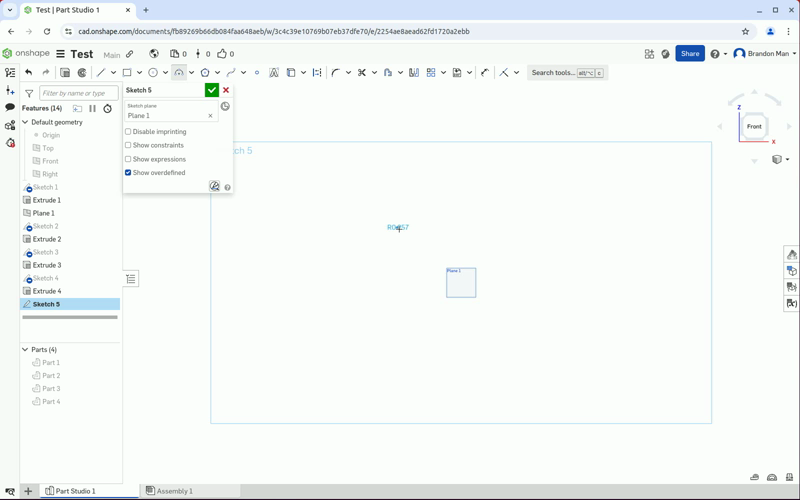
scroll(6)
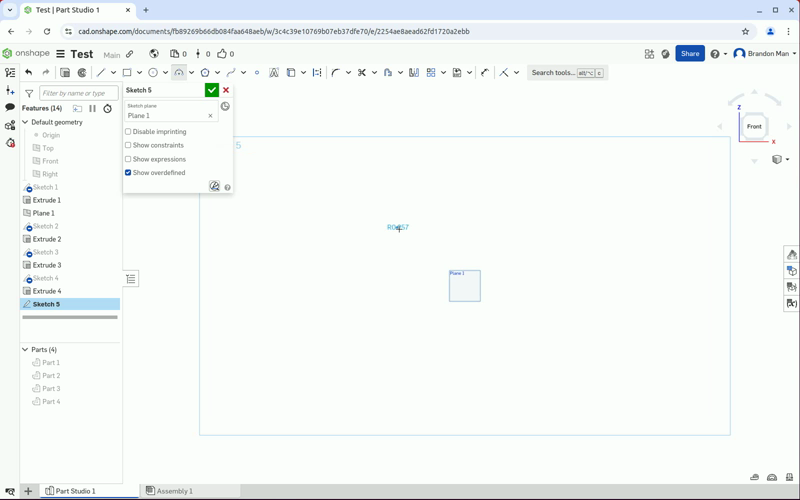
scroll(6)
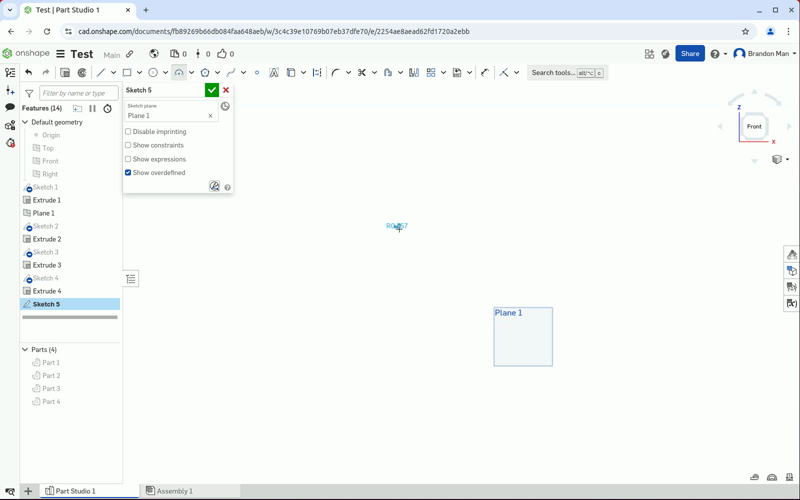
scroll(6)
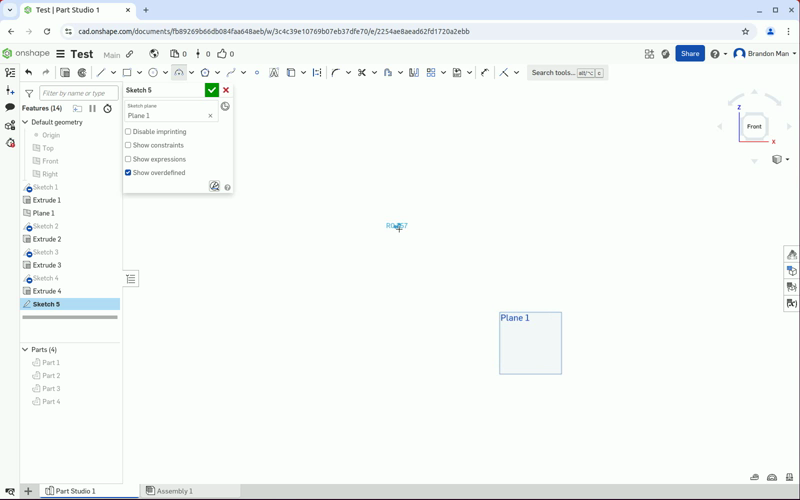
scroll(6)
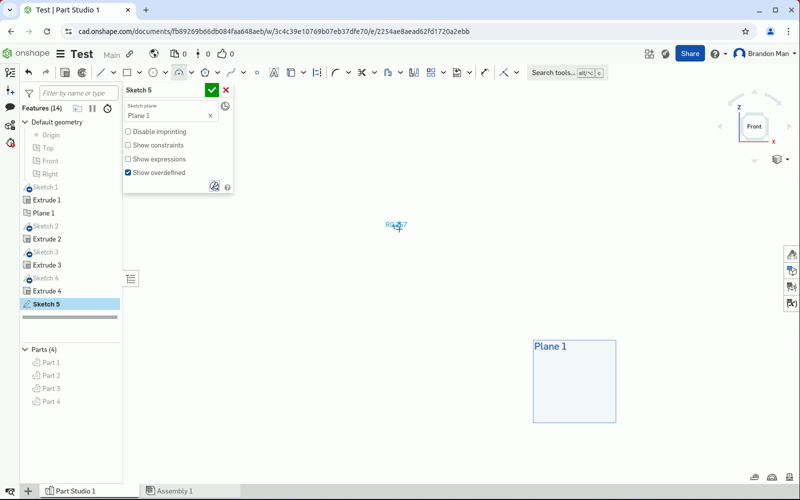
scroll(6)
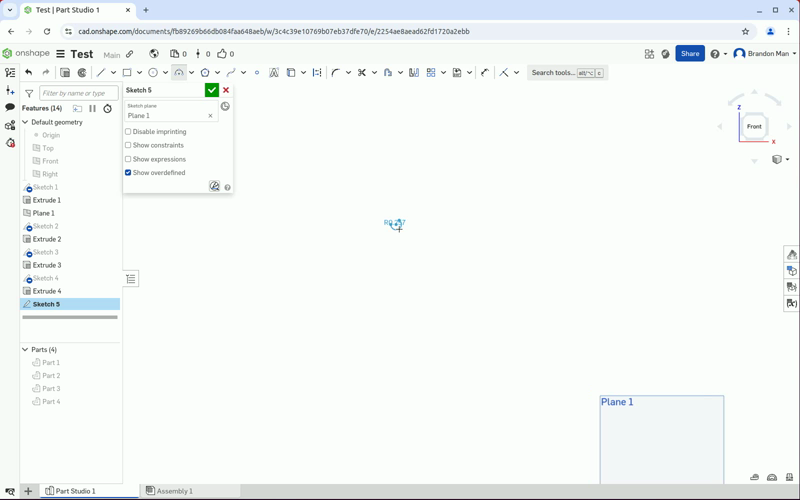
scroll(6)
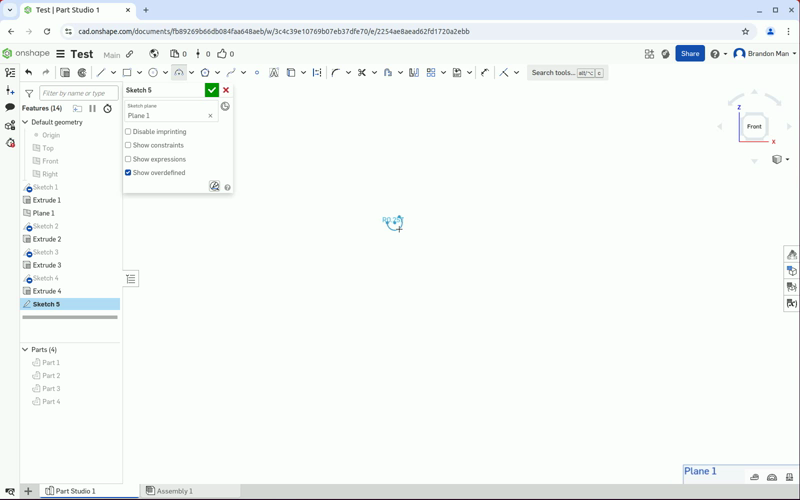
scroll(6)
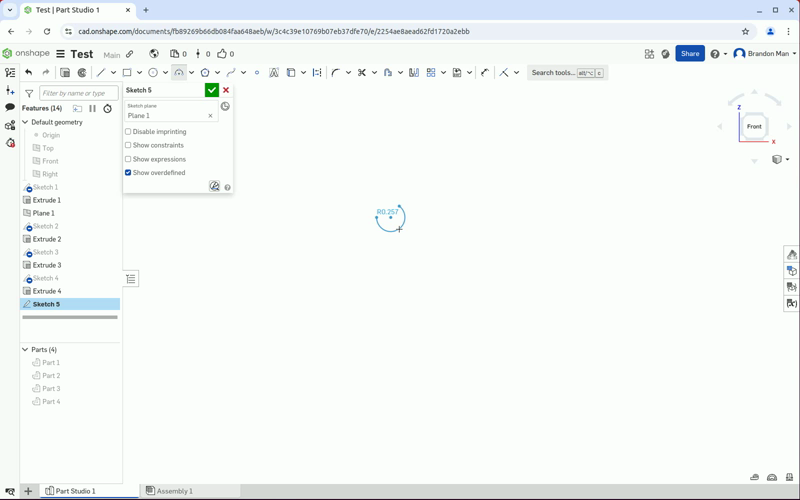
click(399, 228)
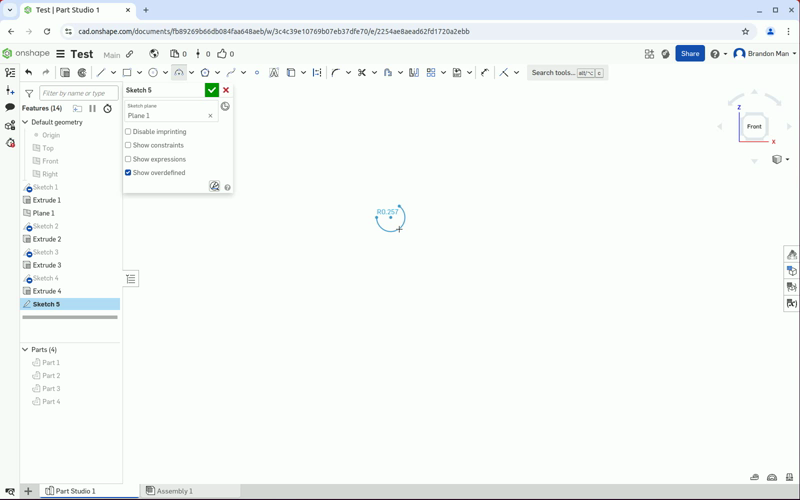
scroll(-6)
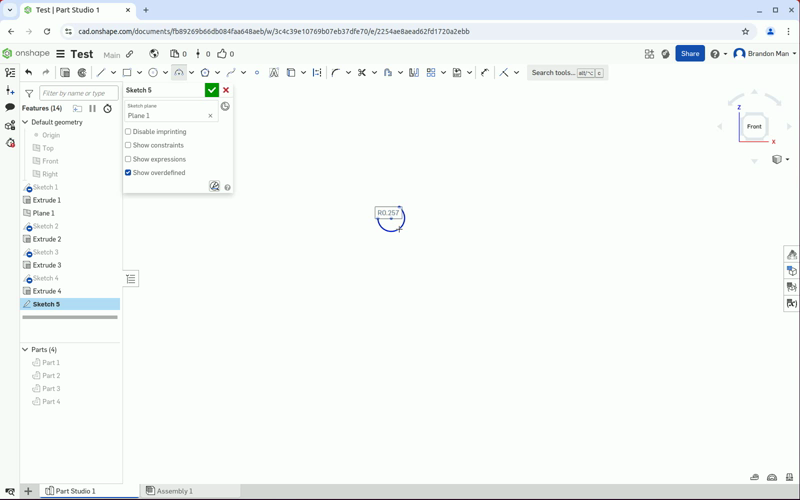
scroll(-6)
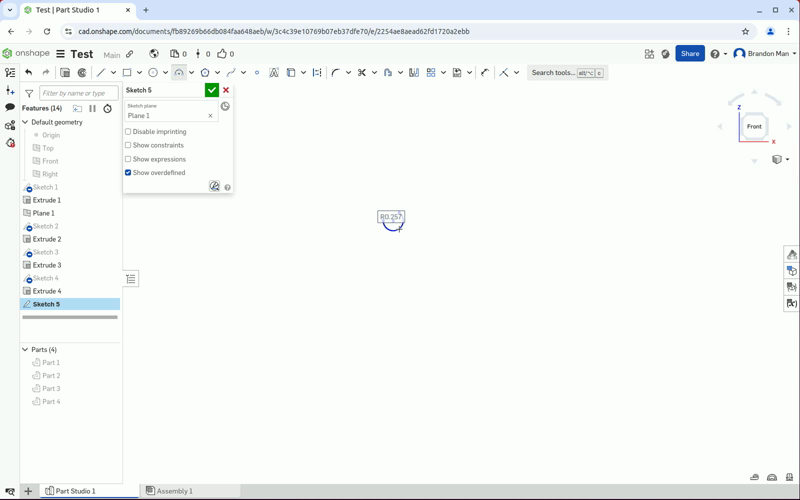
scroll(-6)
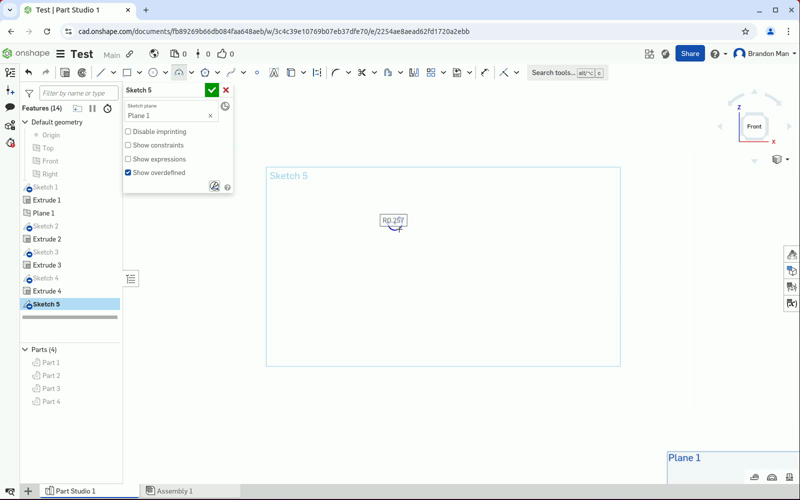
scroll(-6)
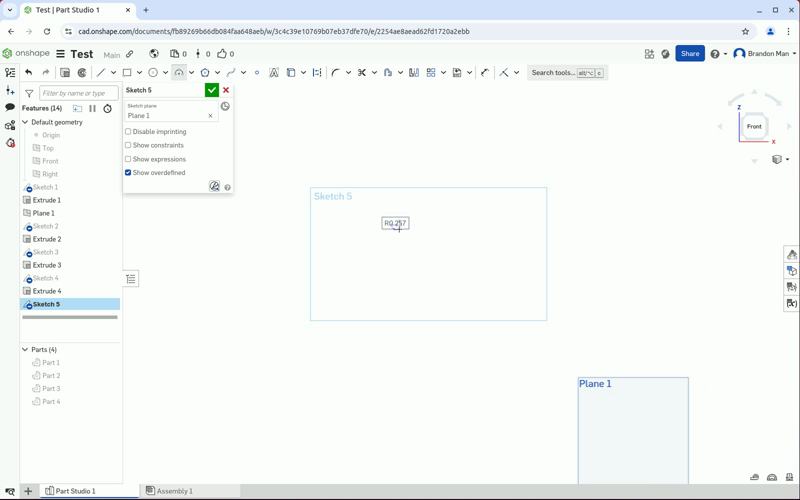
scroll(-6)
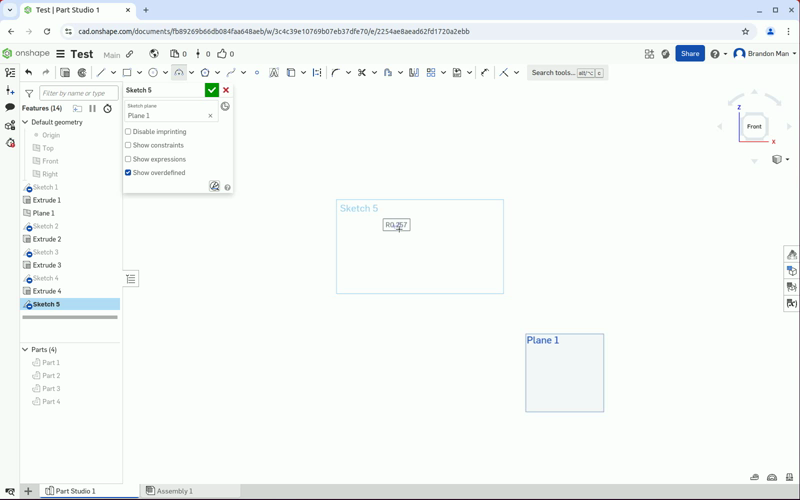
scroll(-6)
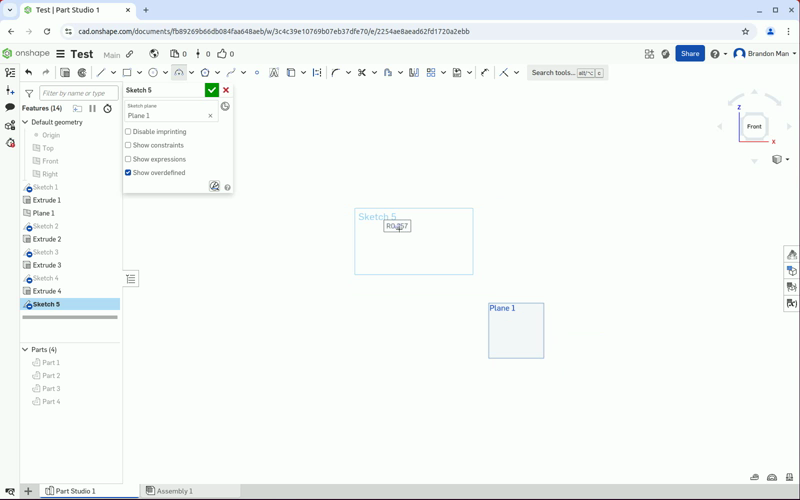
scroll(-6)
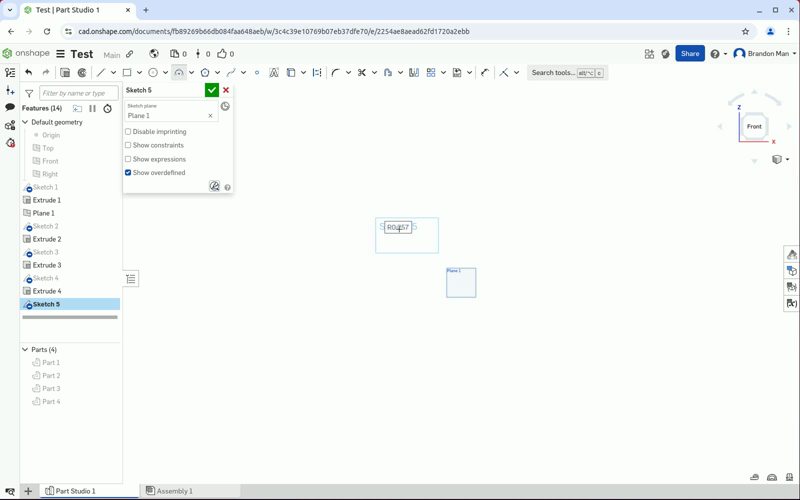
key_up(shift)
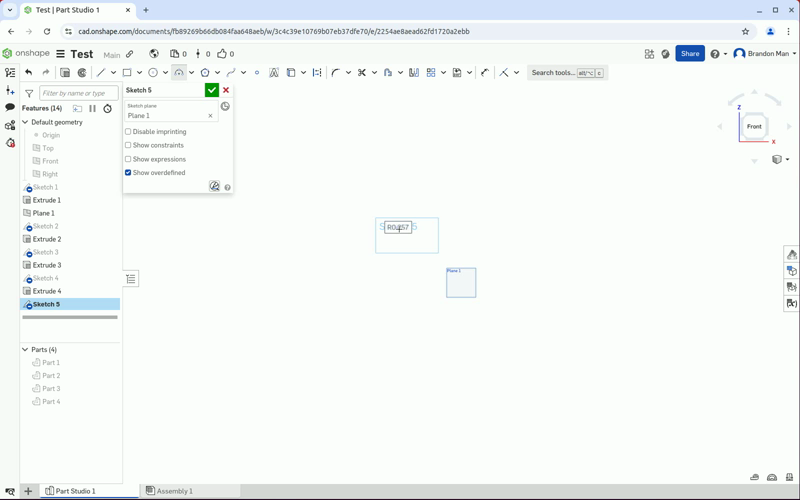
key(esc)
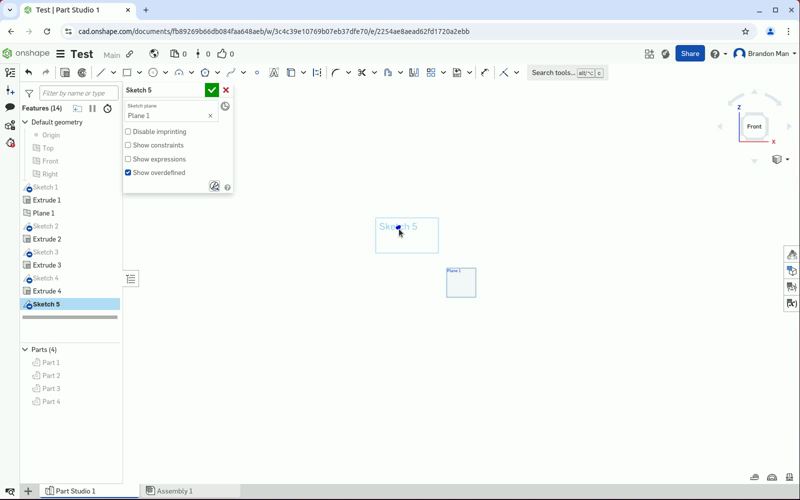
key(l)
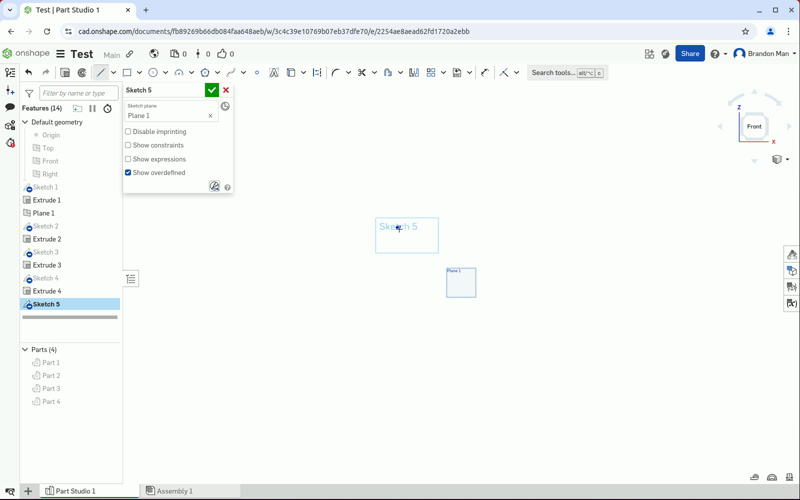
mouse_move(399, 226)
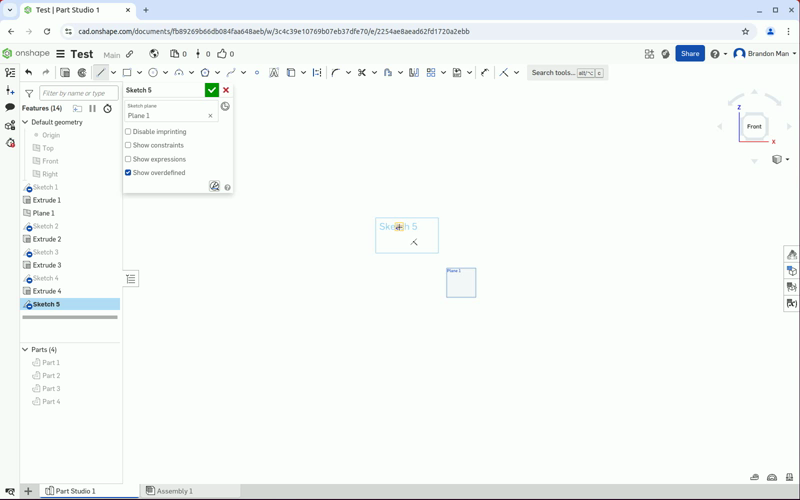
scroll(6)
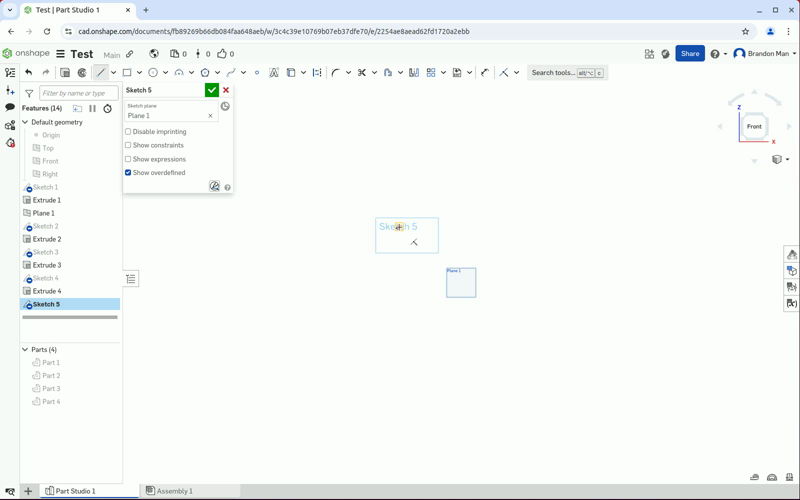
scroll(6)
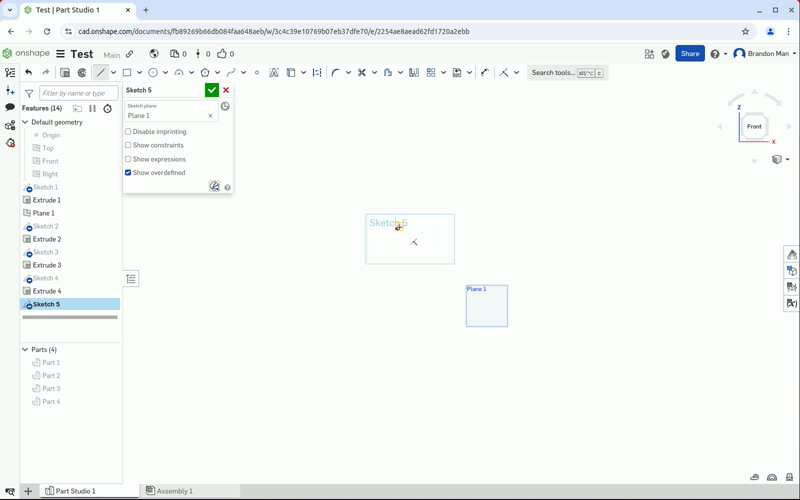
scroll(6)
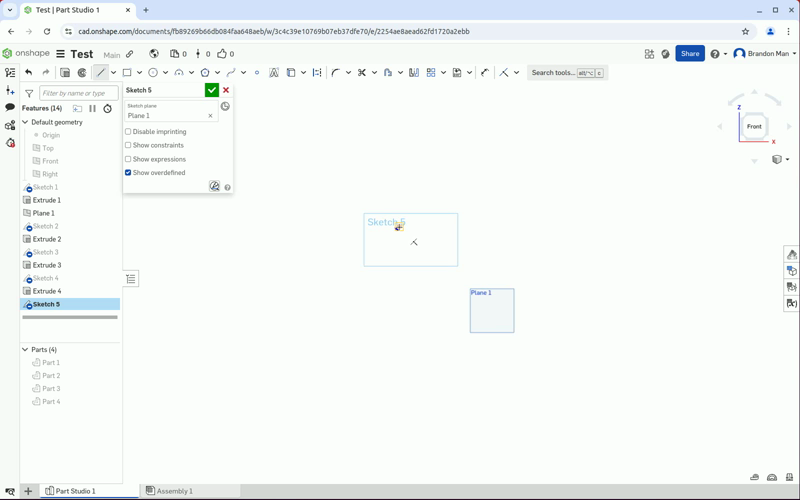
scroll(6)
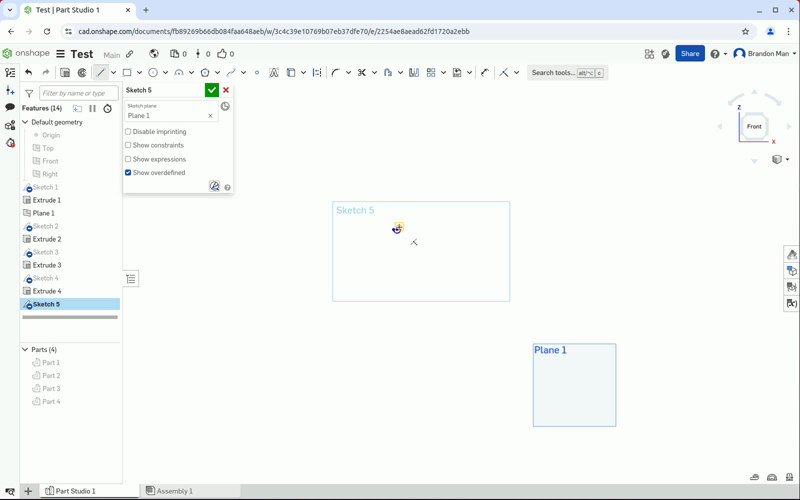
scroll(6)
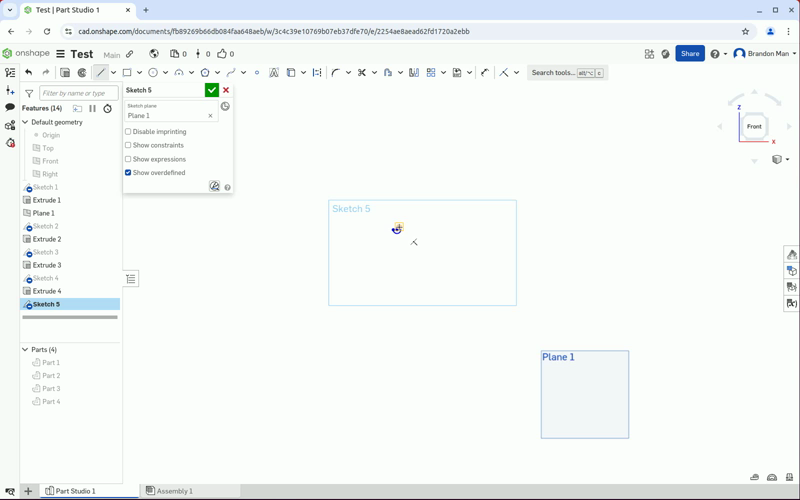
scroll(6)
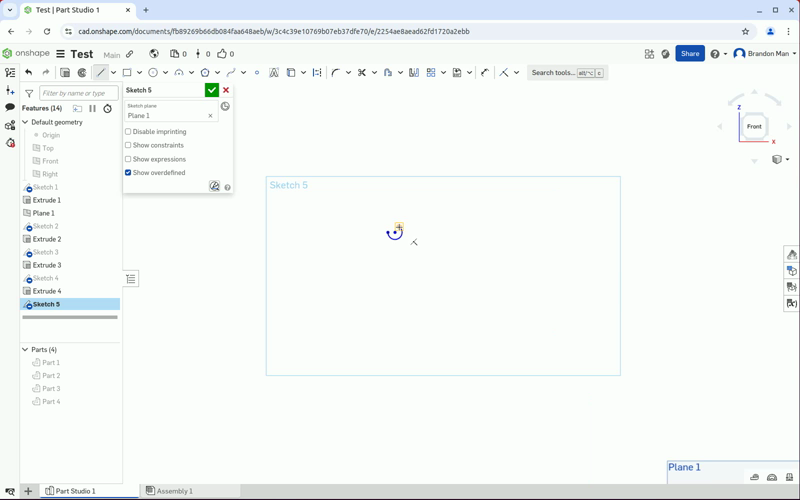
scroll(6)
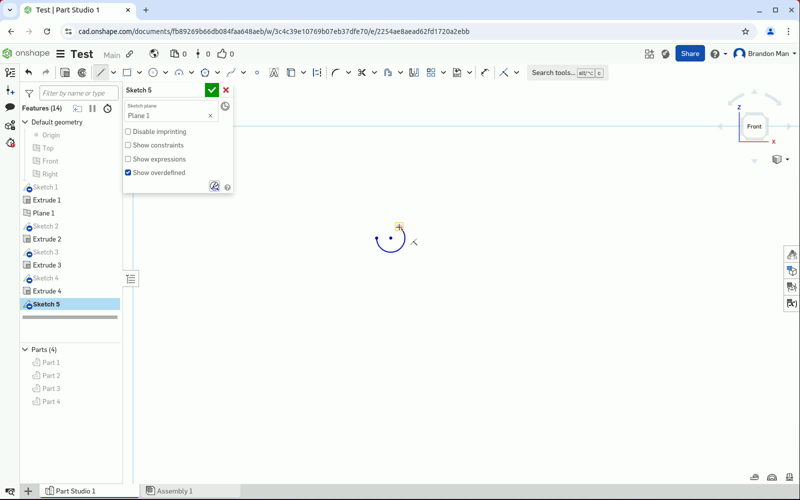
click(399, 226)
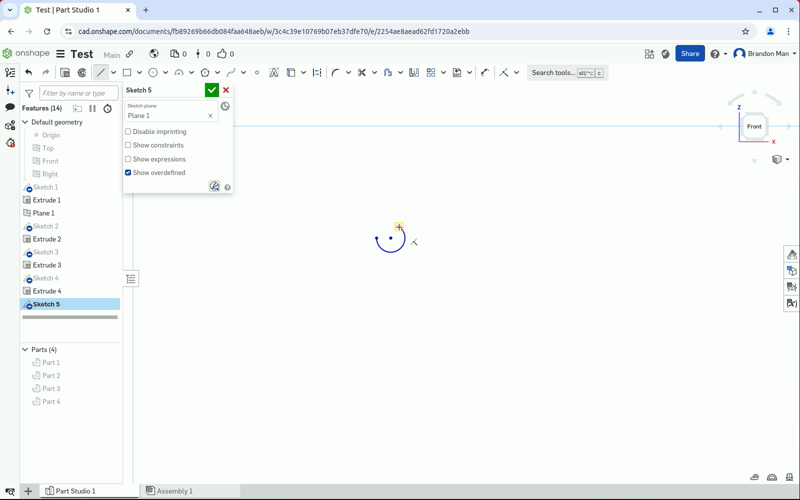
scroll(-6)
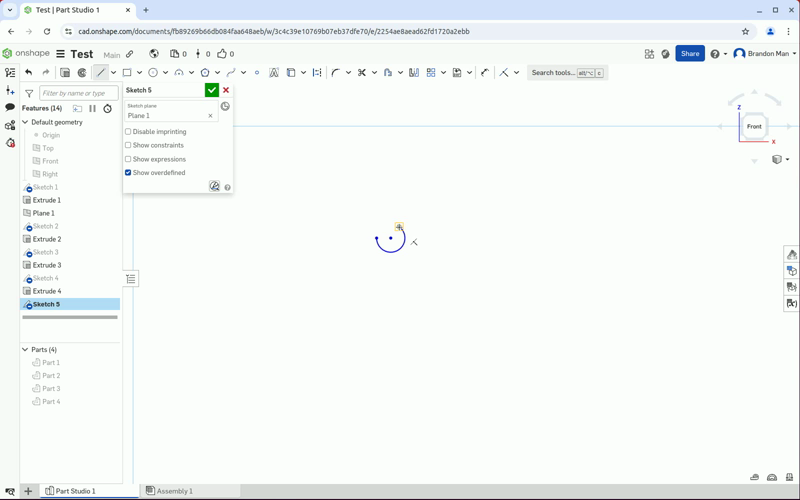
scroll(-6)
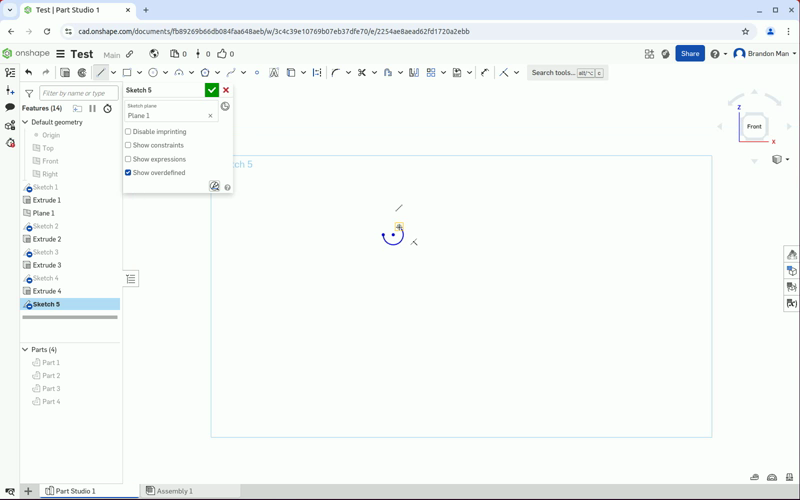
scroll(-6)
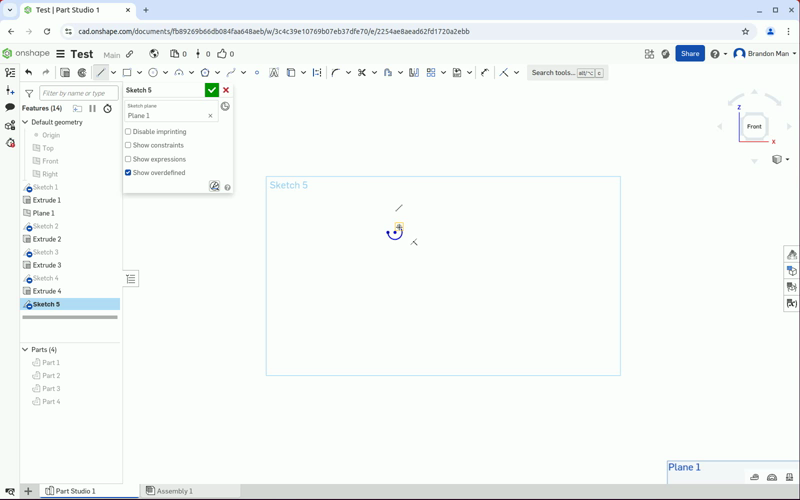
scroll(-6)
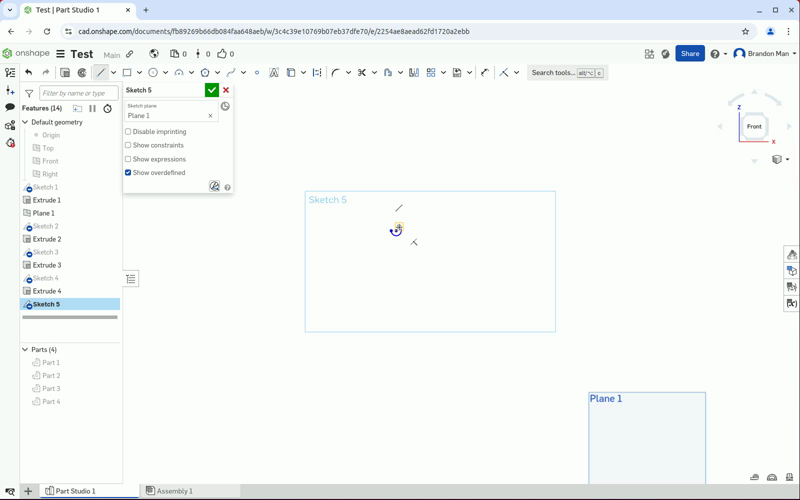
scroll(-6)
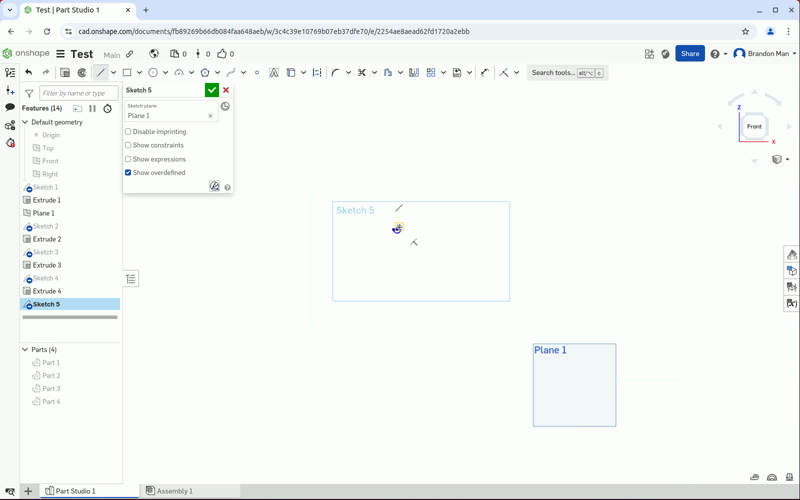
scroll(-6)
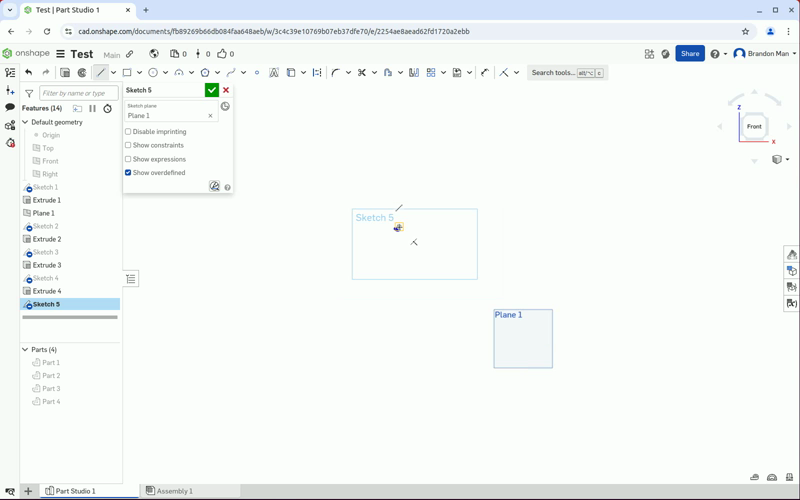
scroll(-6)
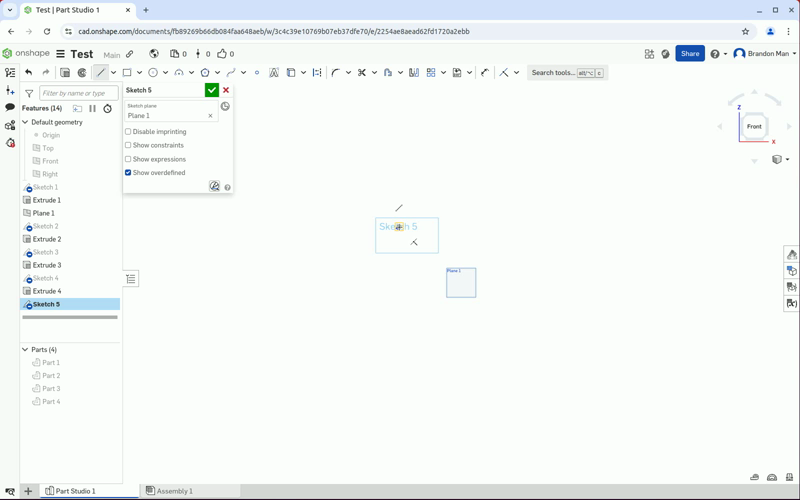
key_down(shift)
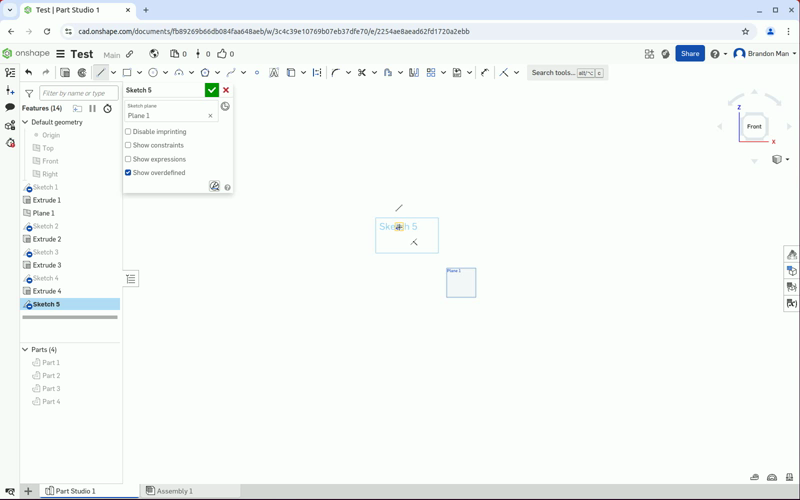
mouse_move(429, 226)
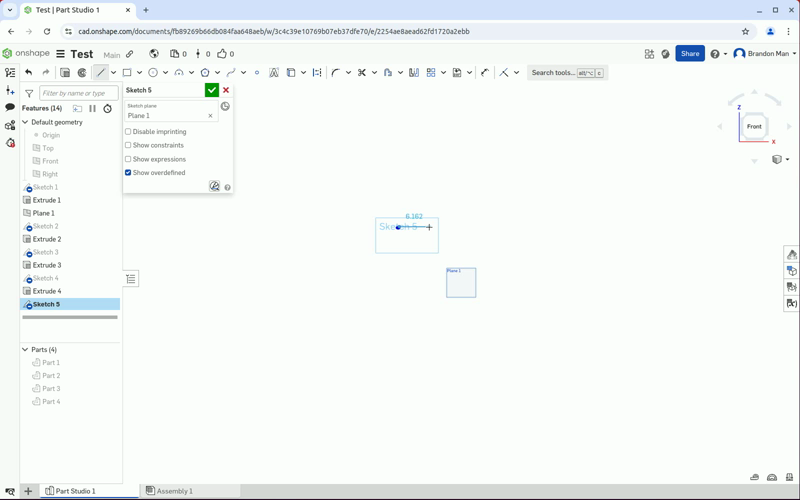
mouse_move(398, 228)
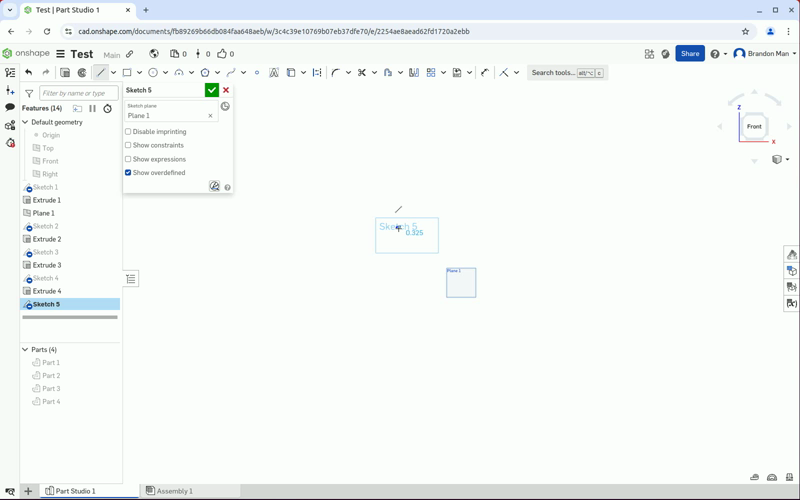
scroll(6)
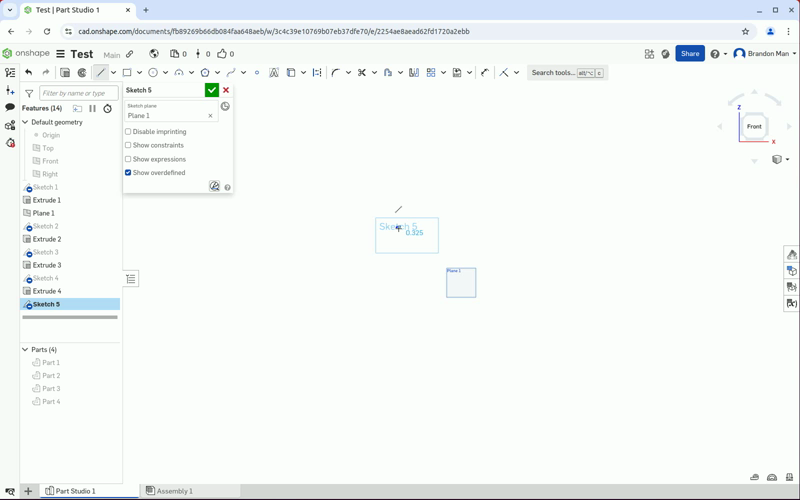
scroll(6)
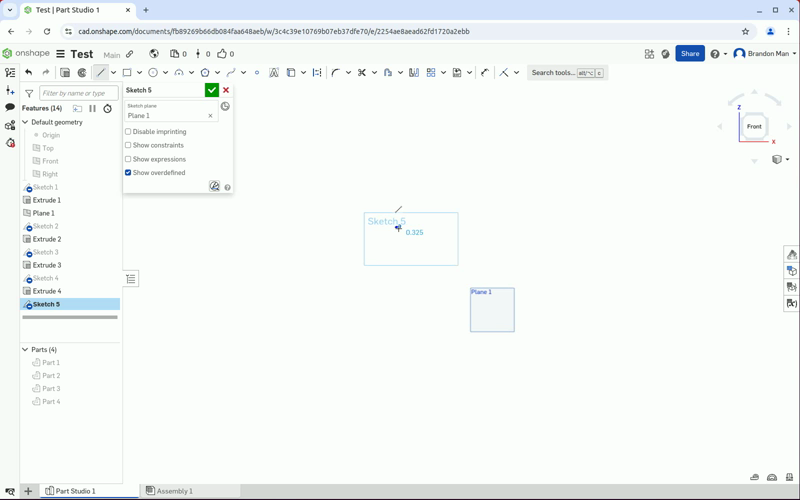
scroll(6)
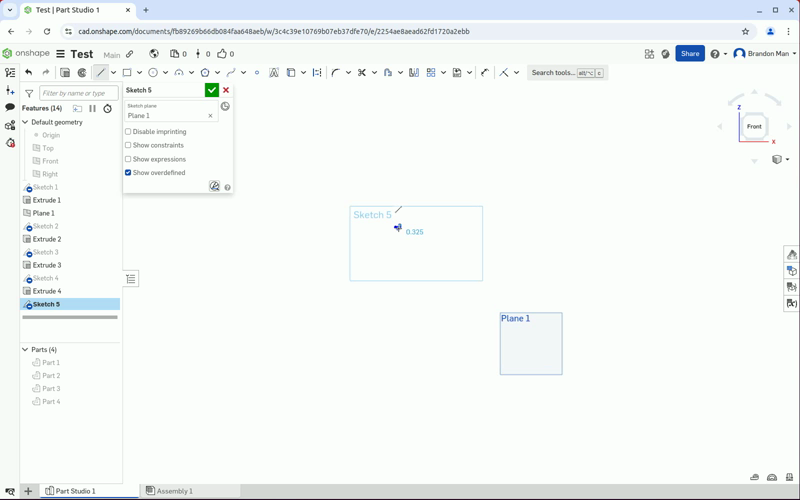
scroll(6)
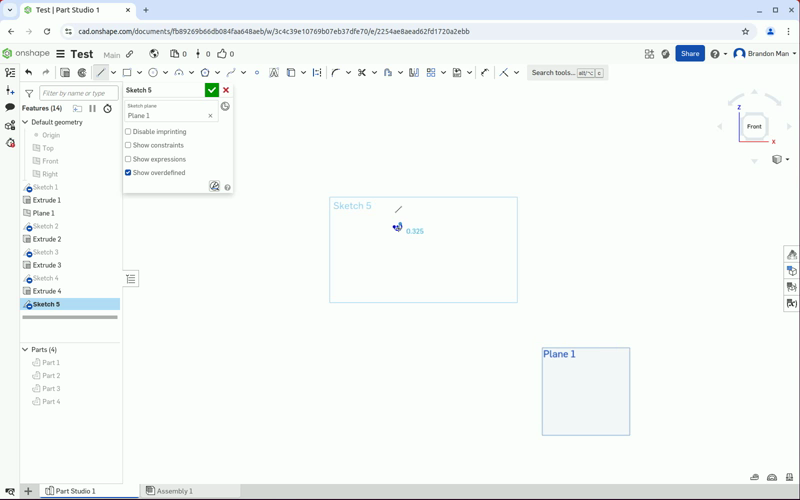
scroll(6)
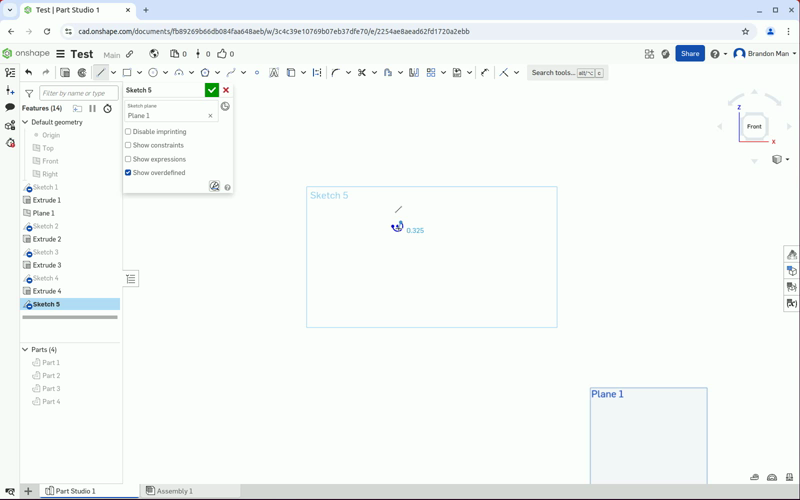
scroll(6)
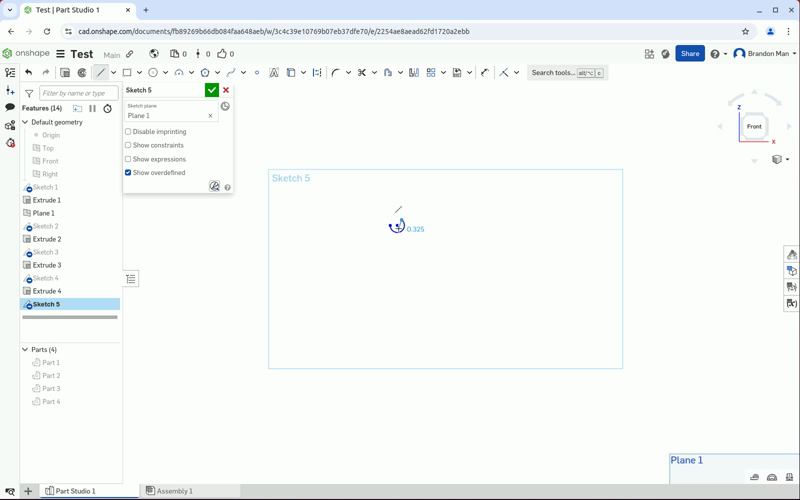
scroll(6)
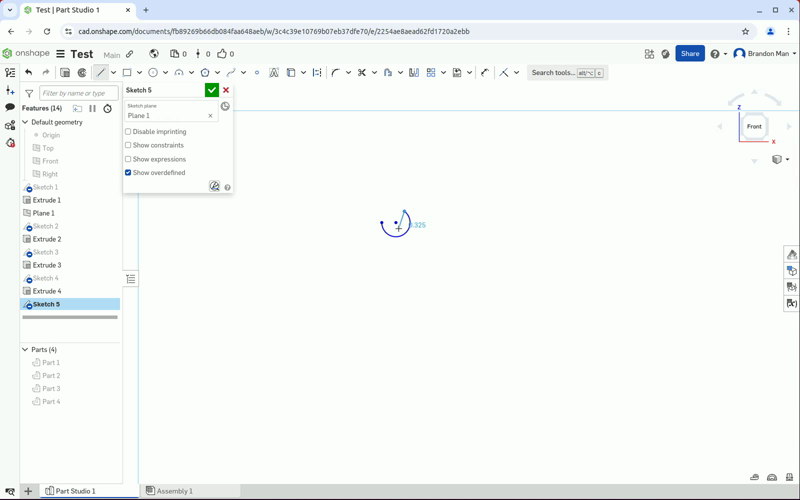
click(398, 228)
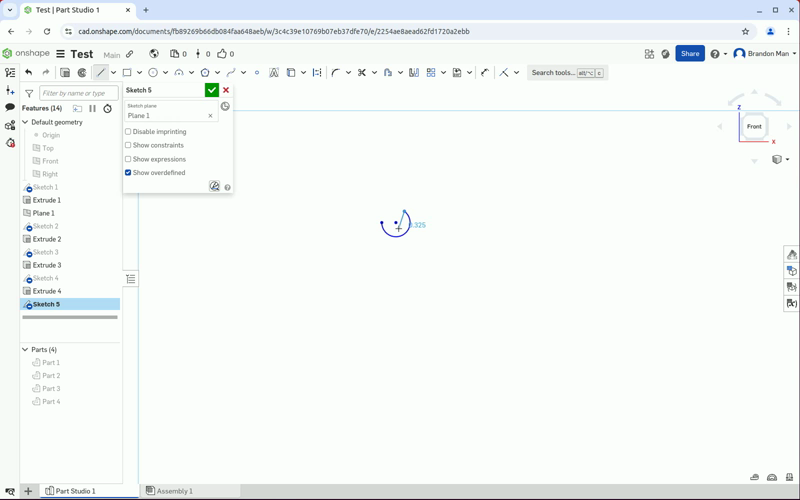
scroll(-6)
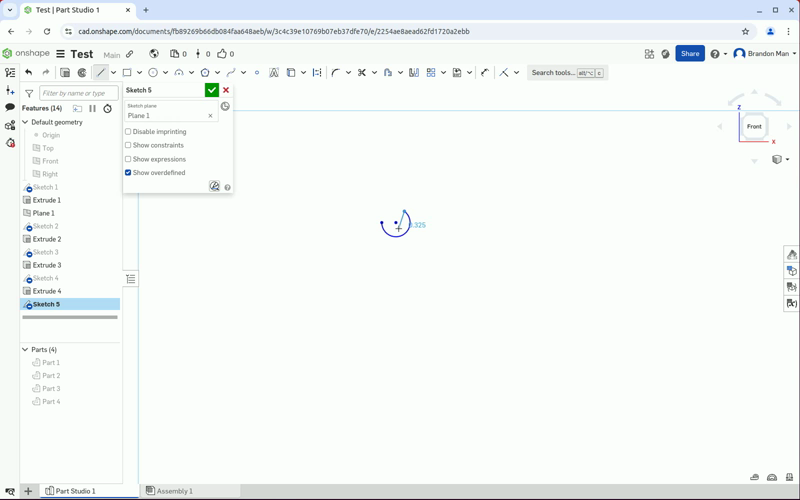
scroll(-6)
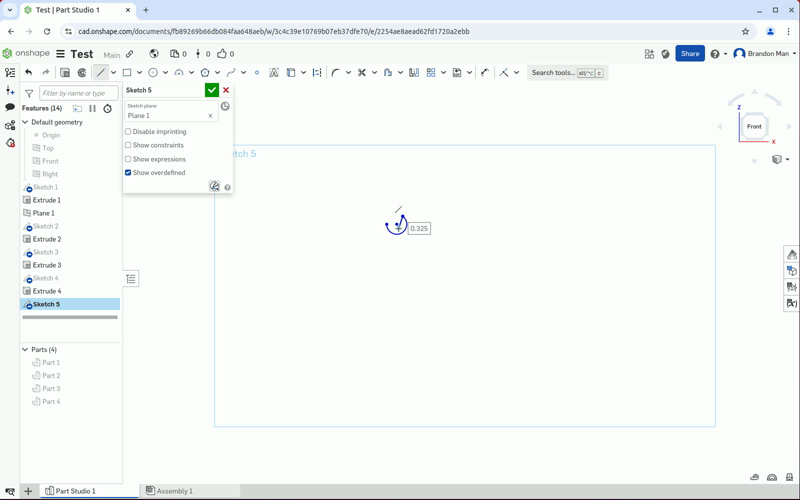
scroll(-6)
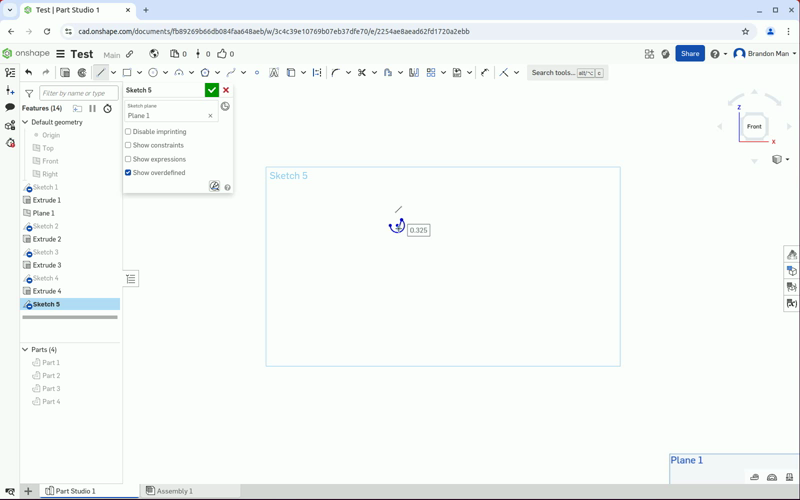
scroll(-6)
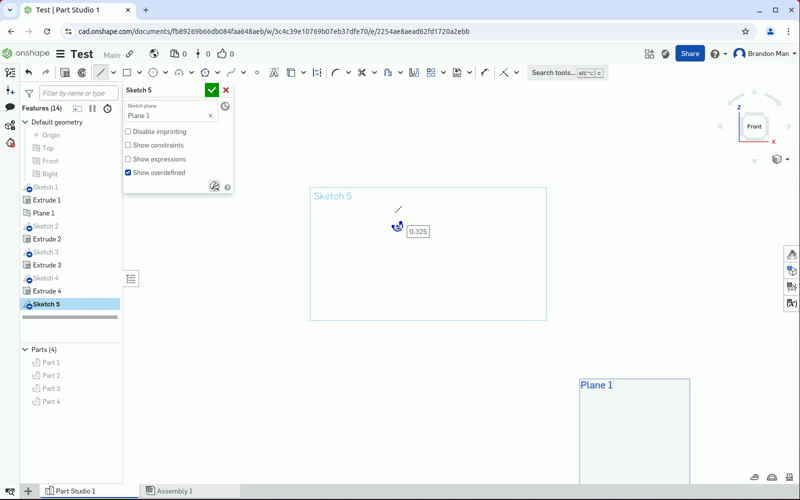
scroll(-6)
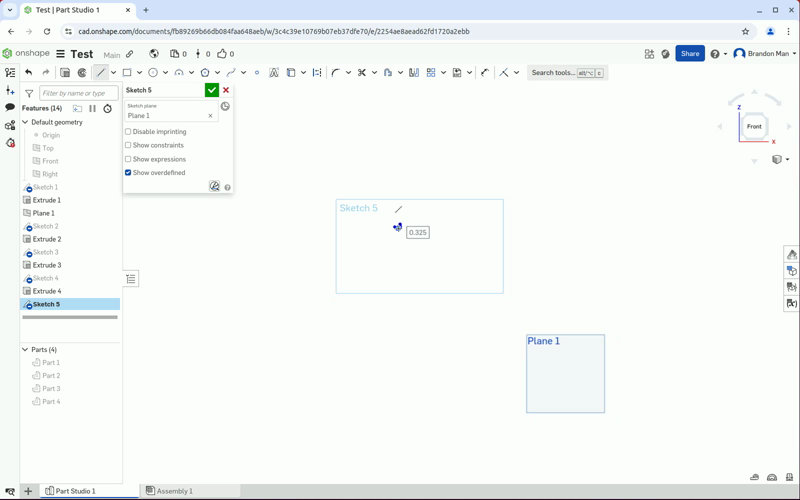
scroll(-6)
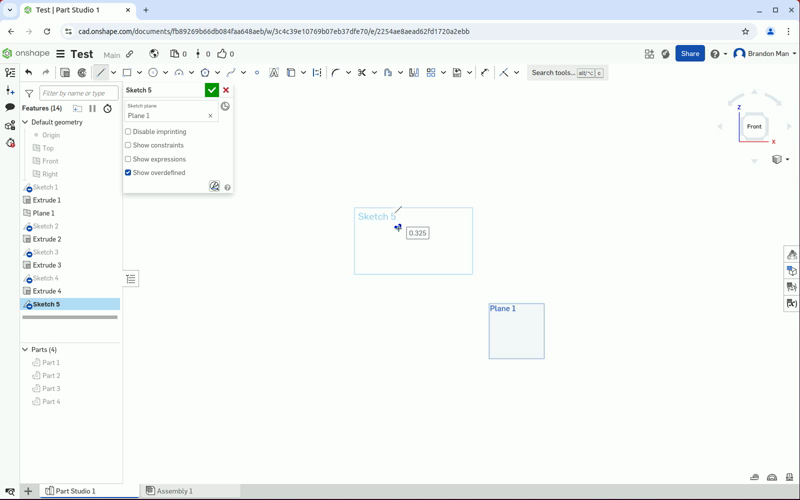
scroll(-6)
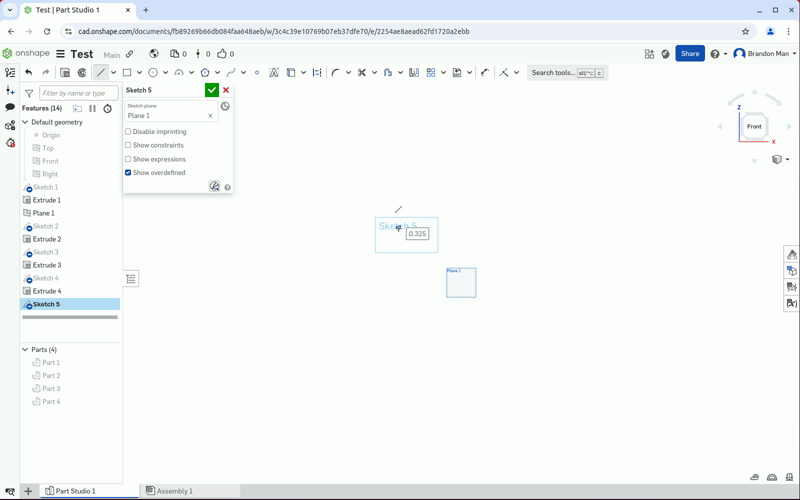
key_up(shift)
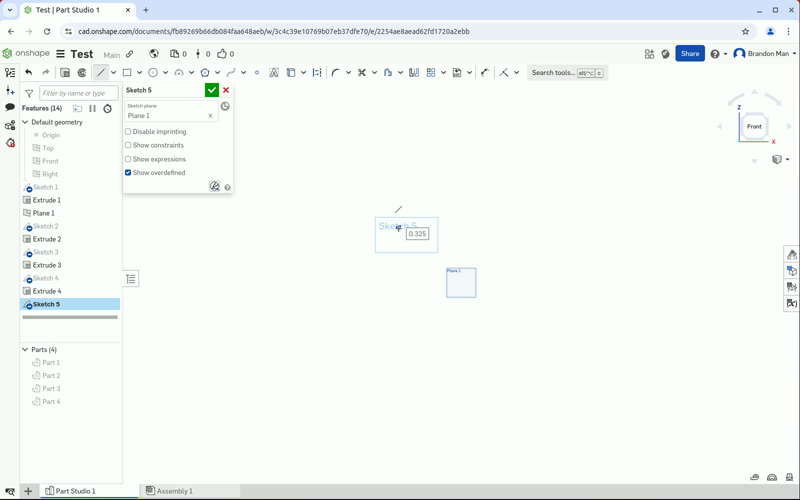
mouse_move(428, 228)
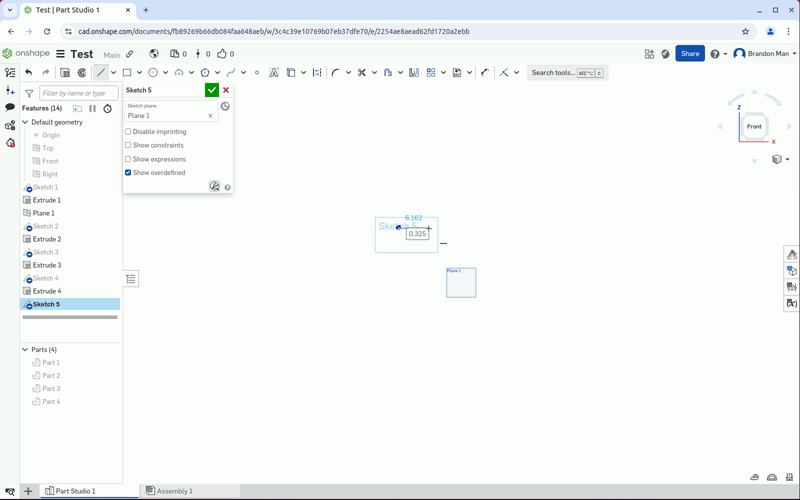
key_down(shift)
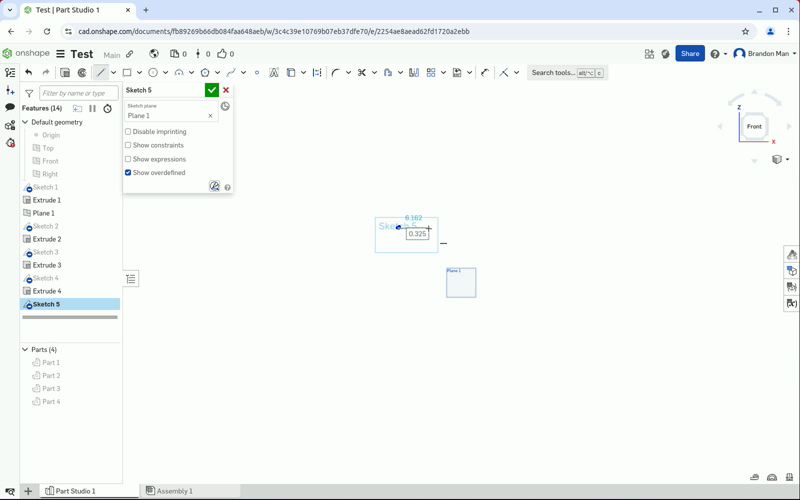
mouse_move(397, 227)
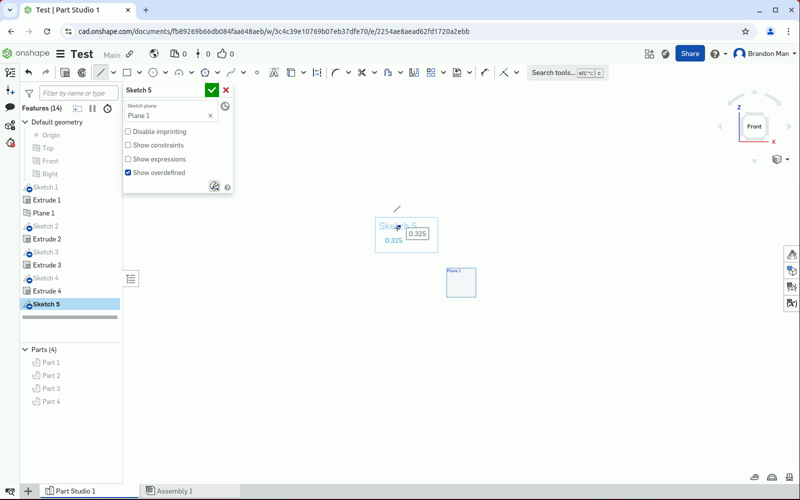
scroll(6)
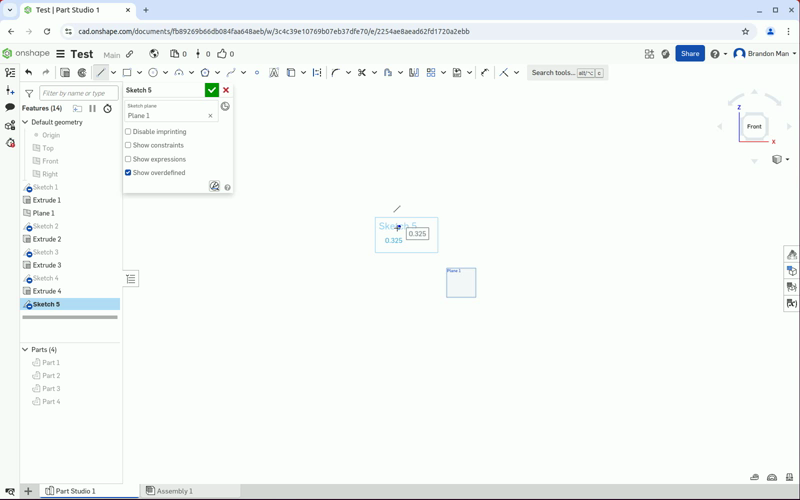
scroll(6)
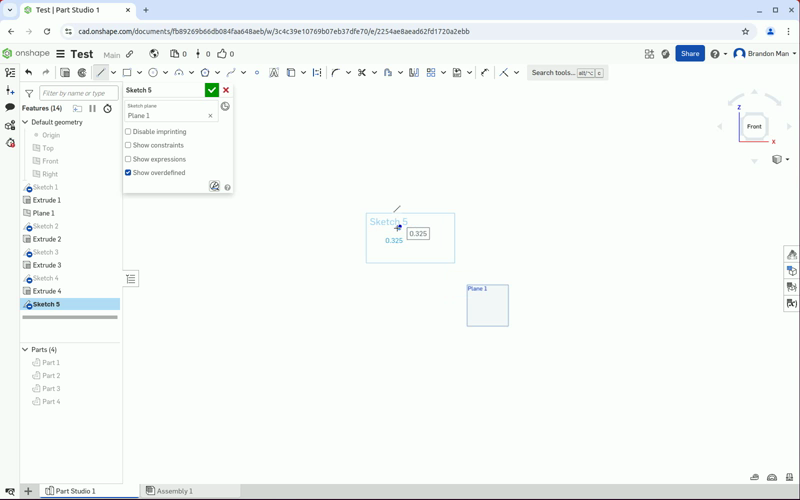
scroll(6)
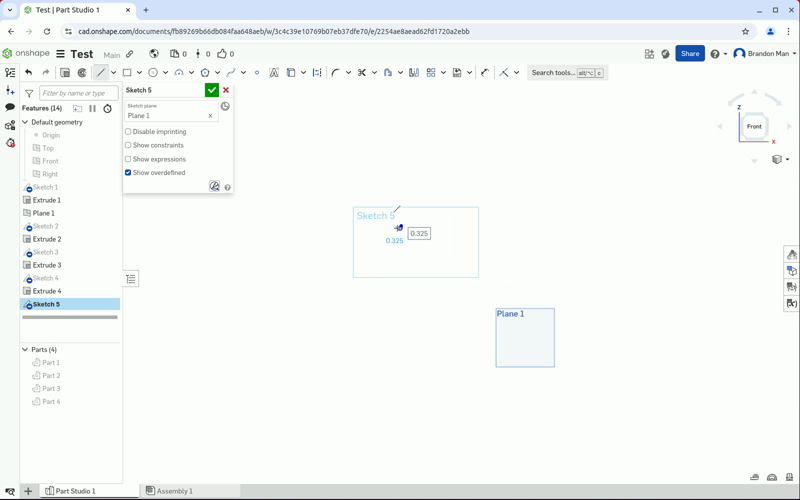
scroll(6)
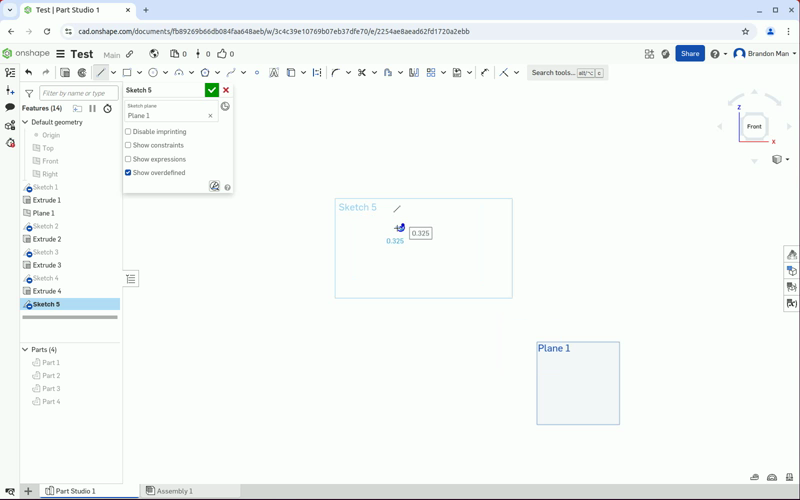
scroll(6)
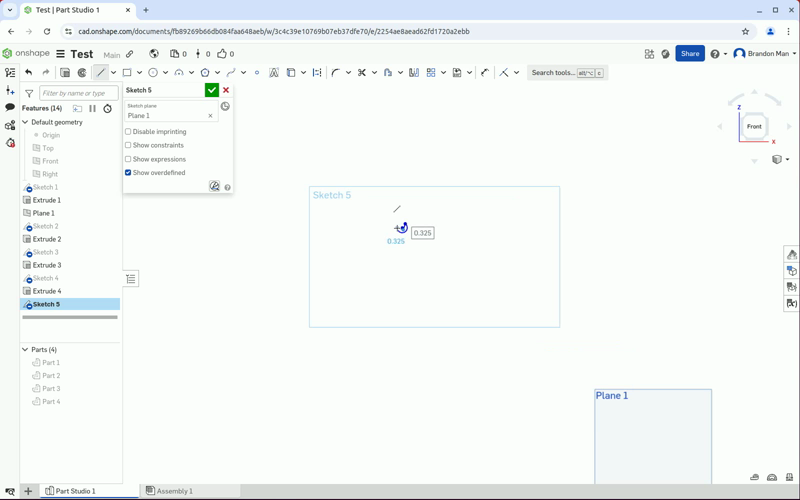
scroll(6)
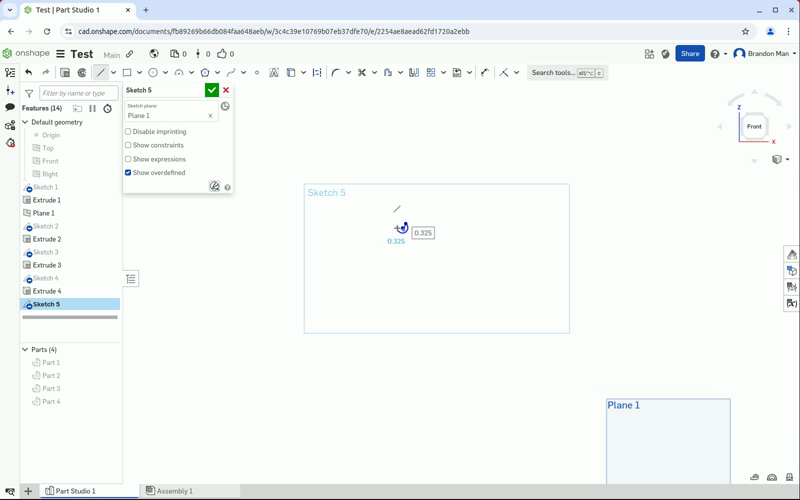
scroll(6)
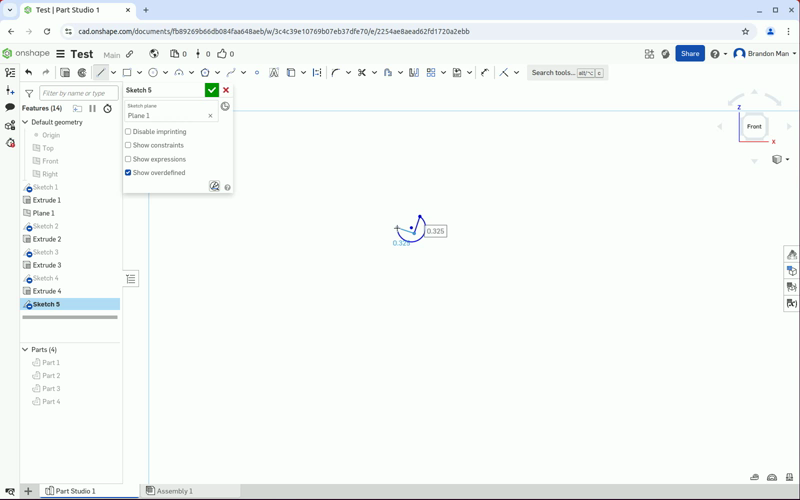
key_up(shift)
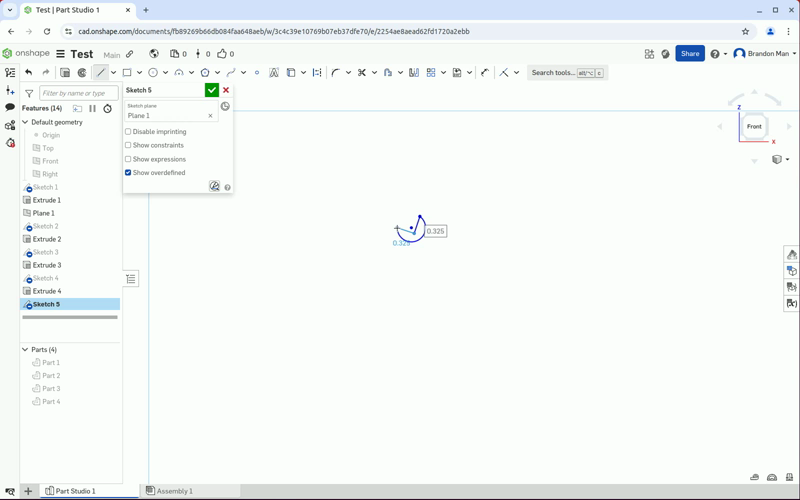
click(397, 227)
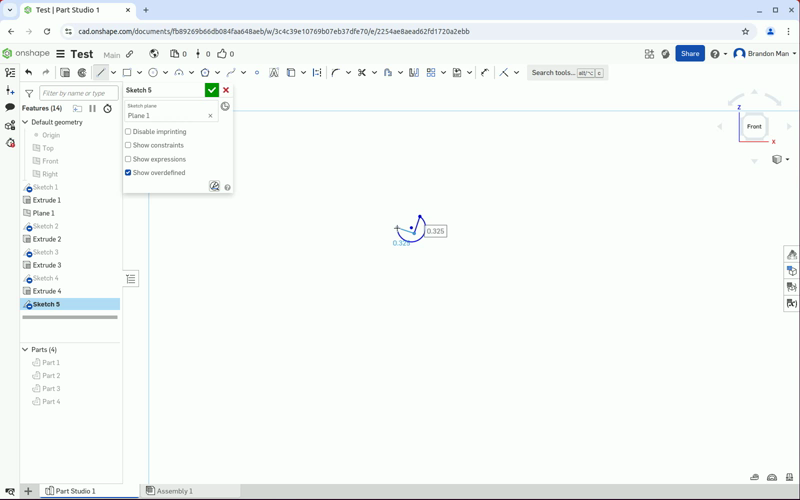
scroll(-6)
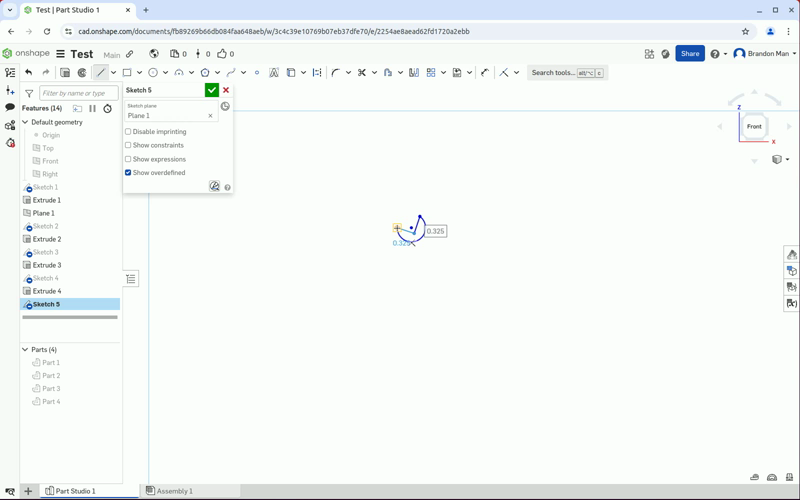
scroll(-6)
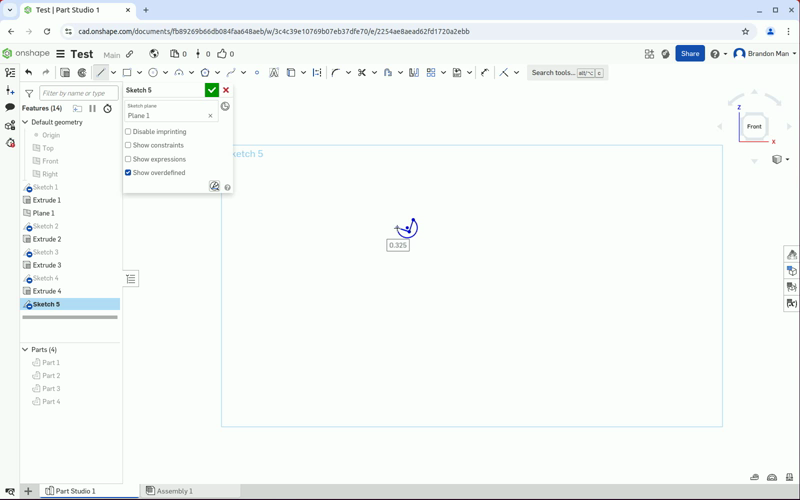
scroll(-6)
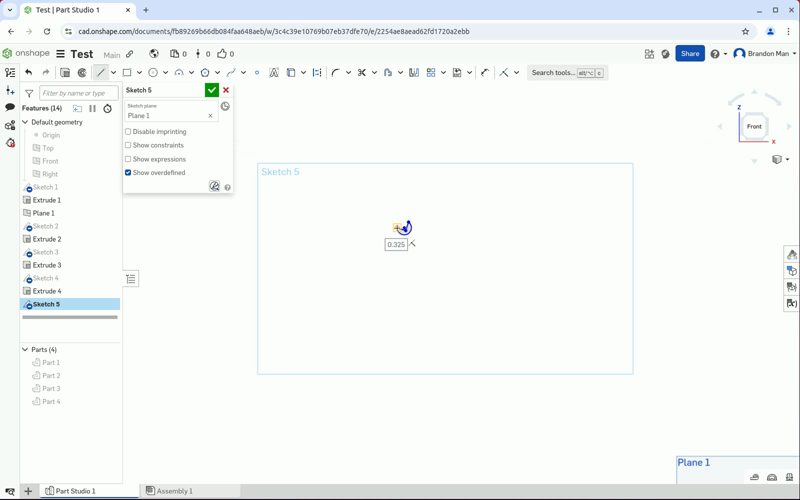
scroll(-6)
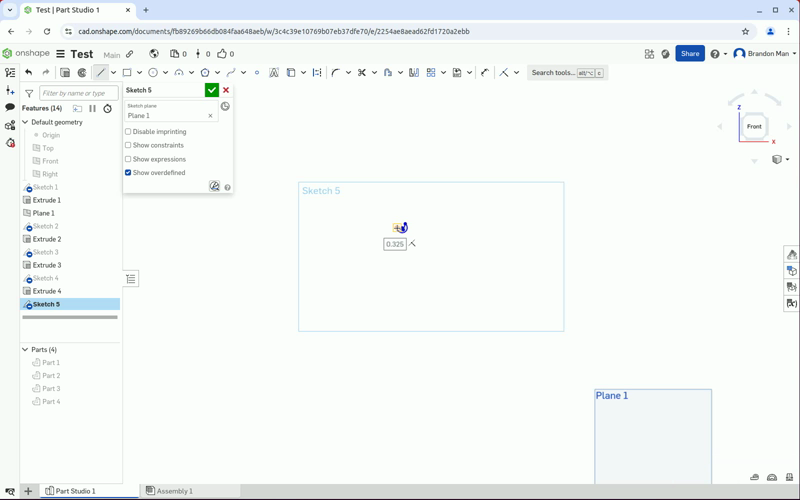
scroll(-6)
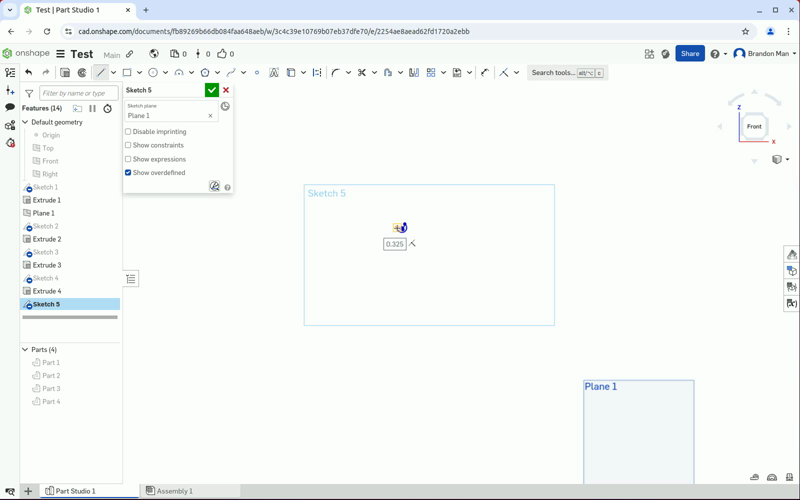
scroll(-6)
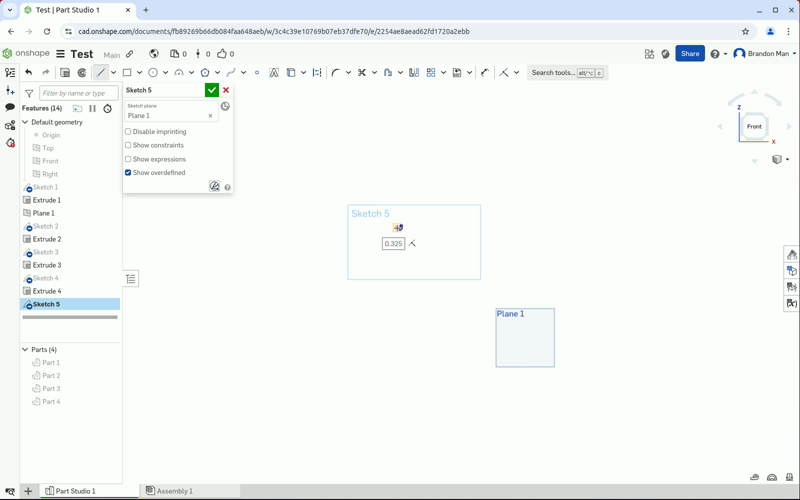
scroll(-6)
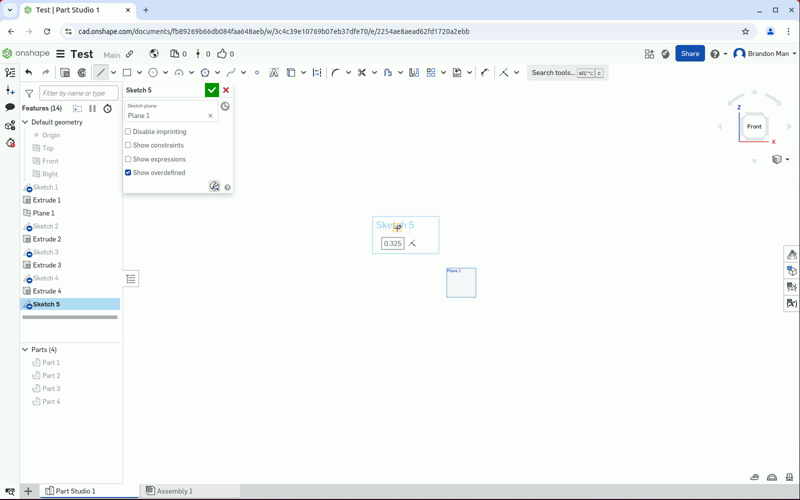
key(esc)
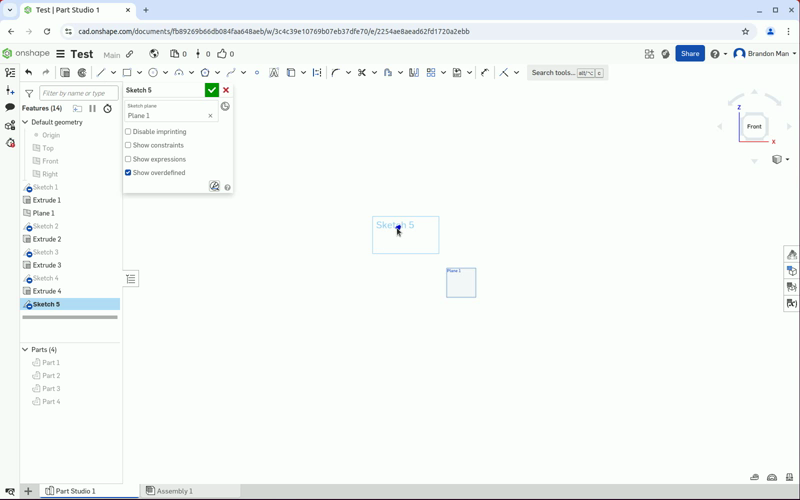
mouse_move(399, 228)
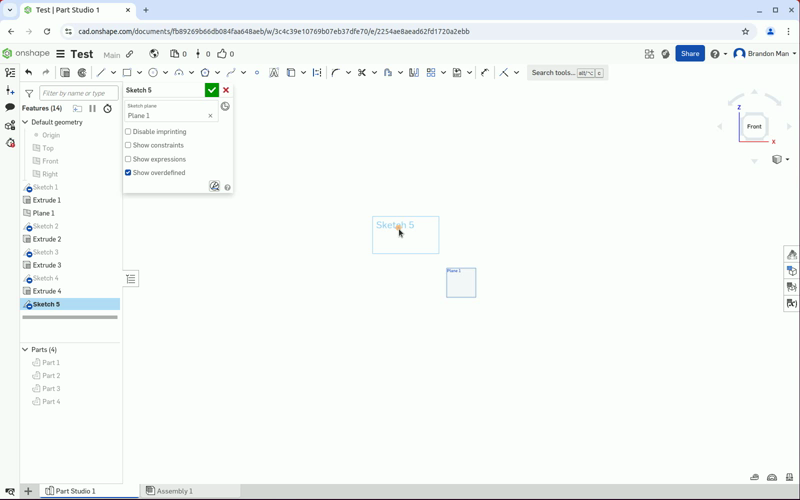
scroll(6)
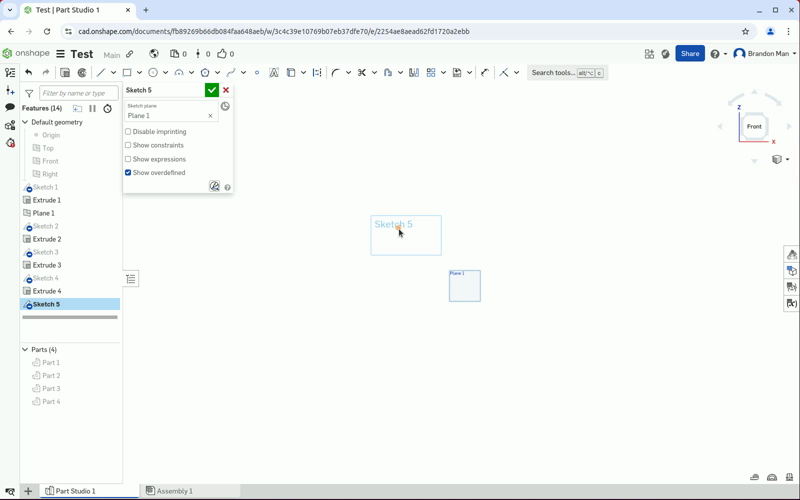
scroll(6)
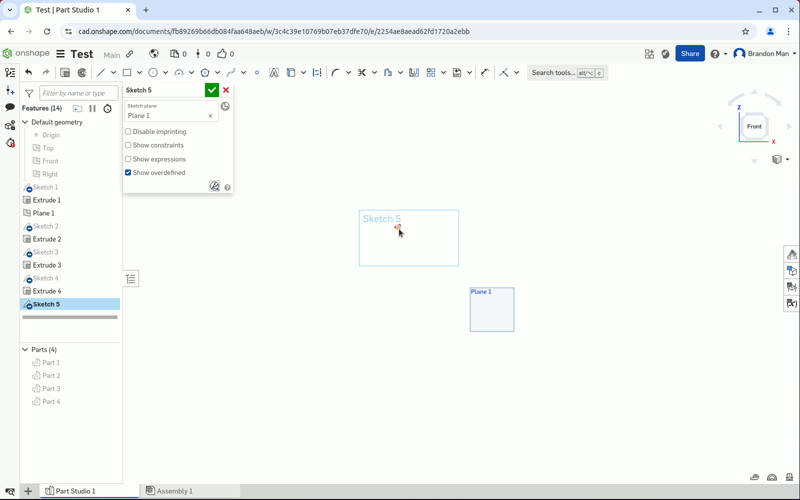
scroll(6)
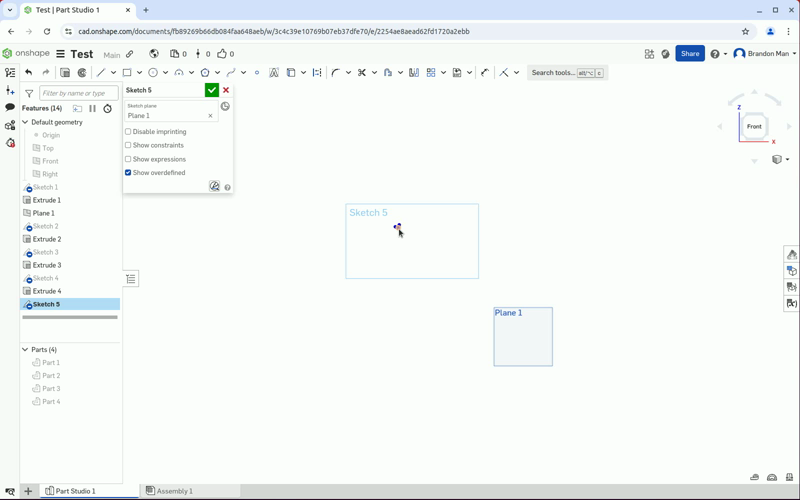
scroll(6)
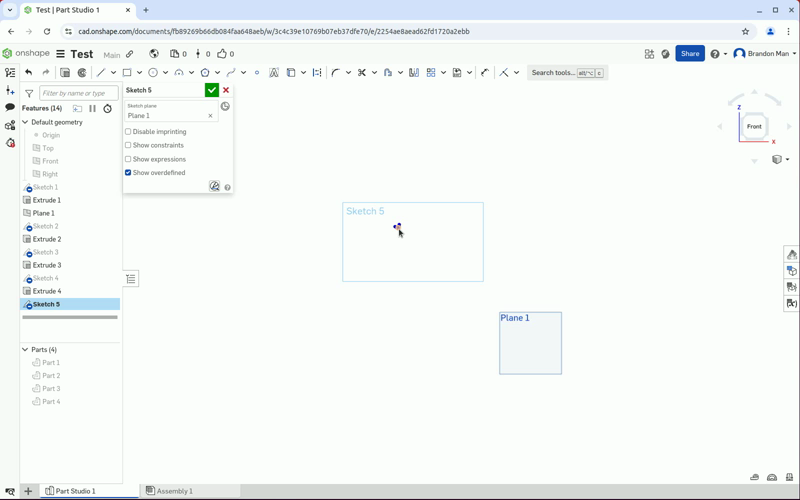
scroll(6)
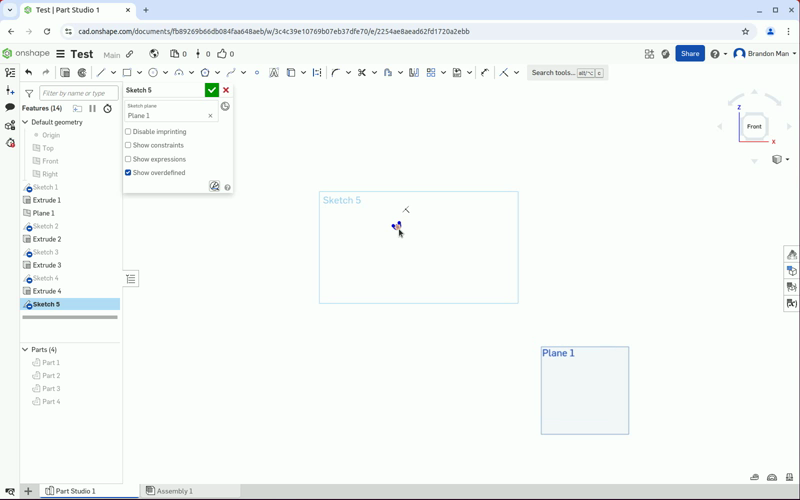
scroll(6)
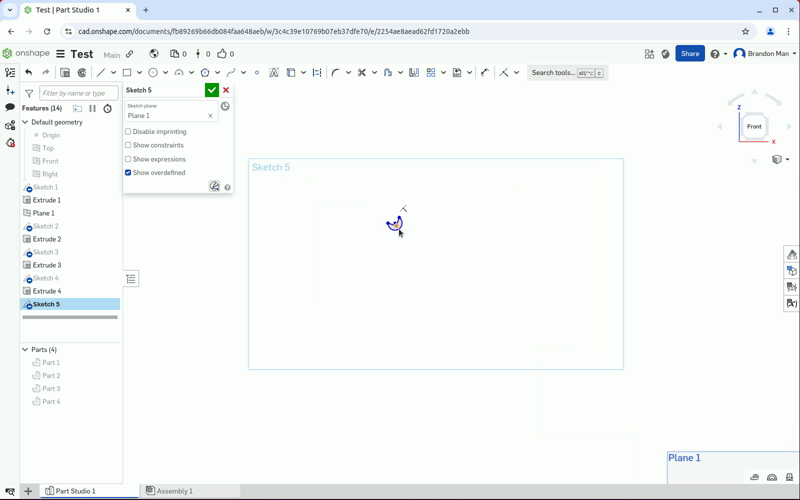
scroll(6)
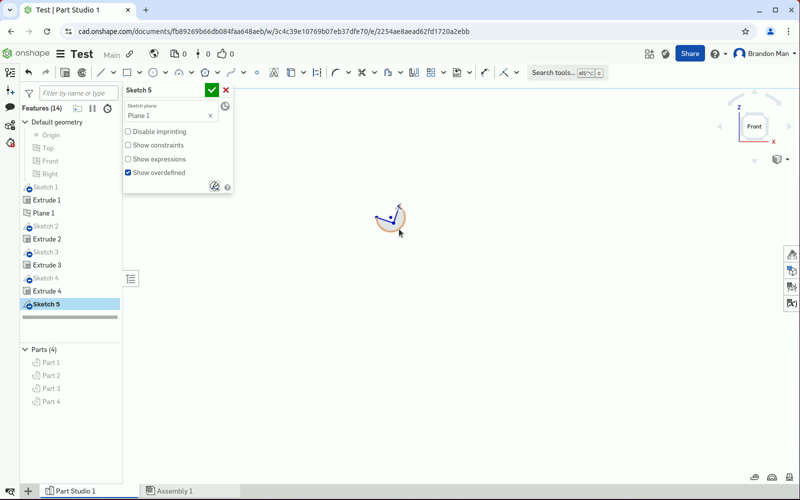
click(399, 228)
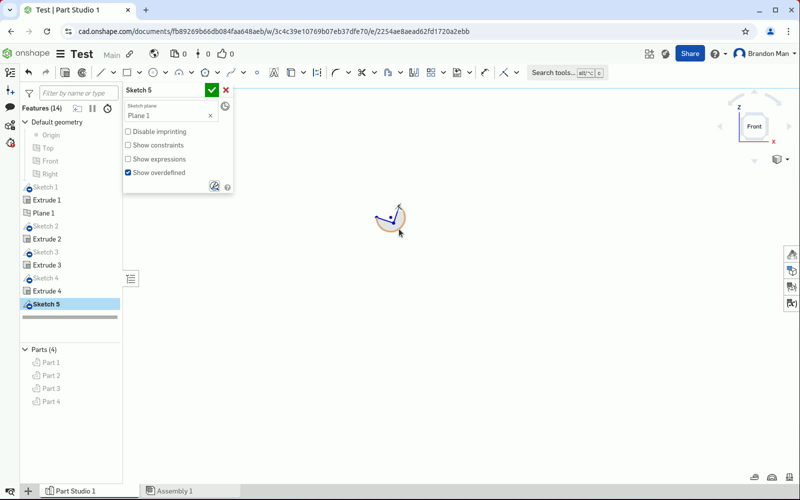
scroll(-6)
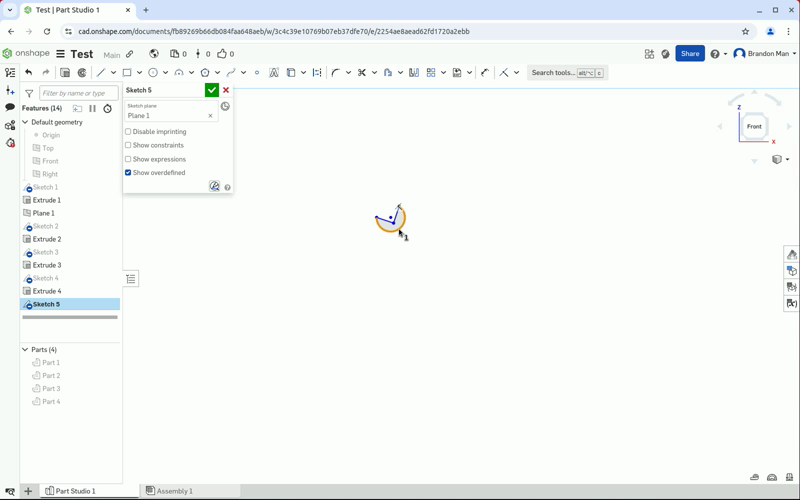
scroll(-6)
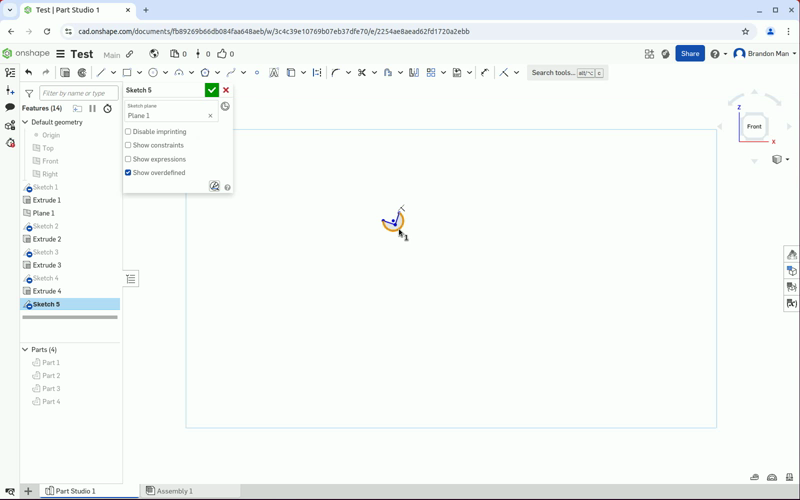
scroll(-6)
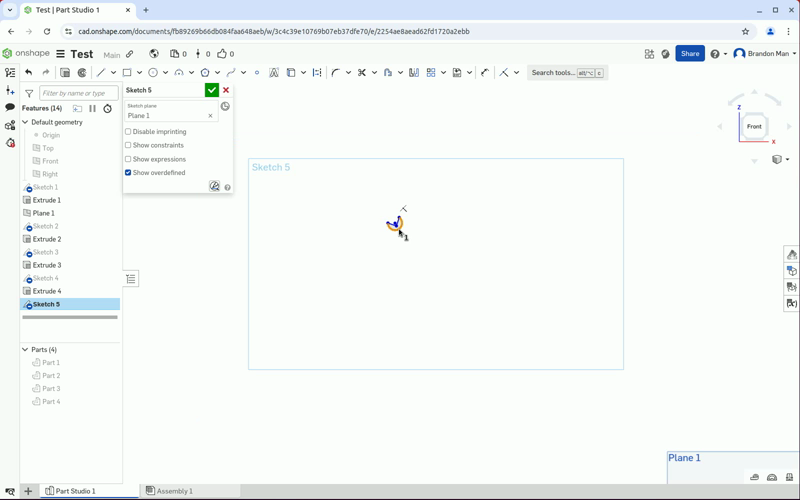
scroll(-6)
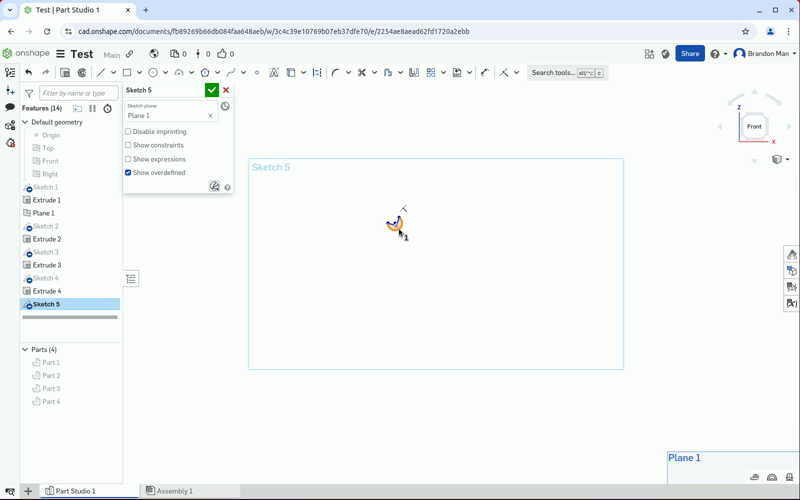
scroll(-6)
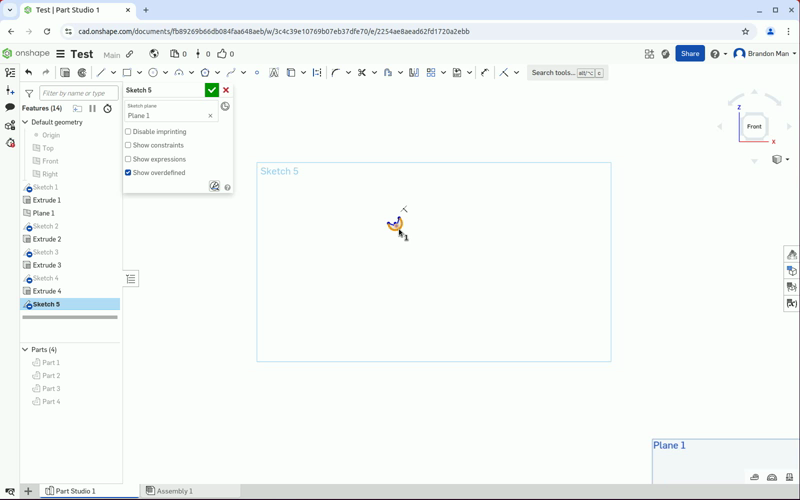
scroll(-6)
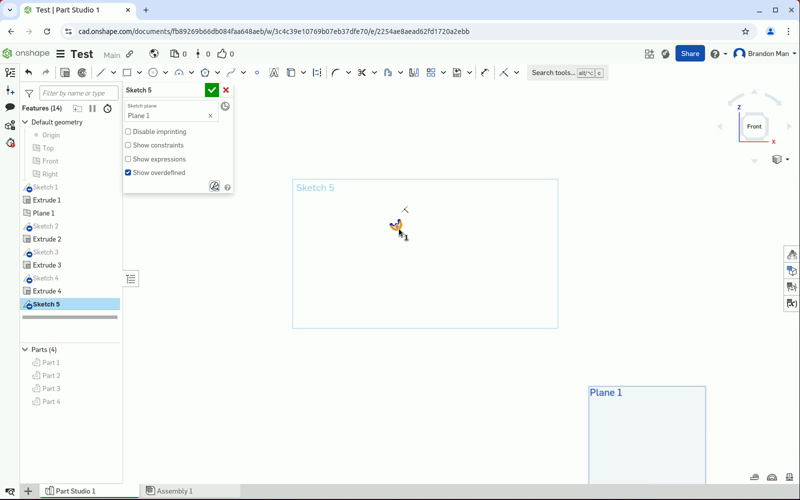
scroll(-6)
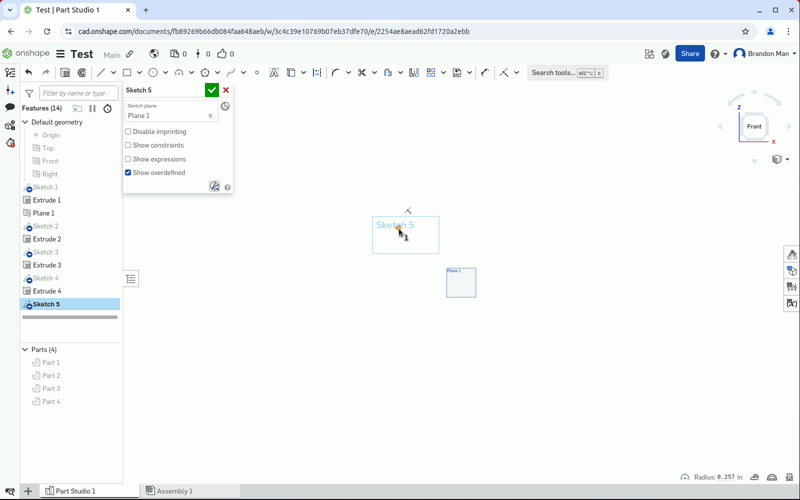
mouse_move(73, 352)
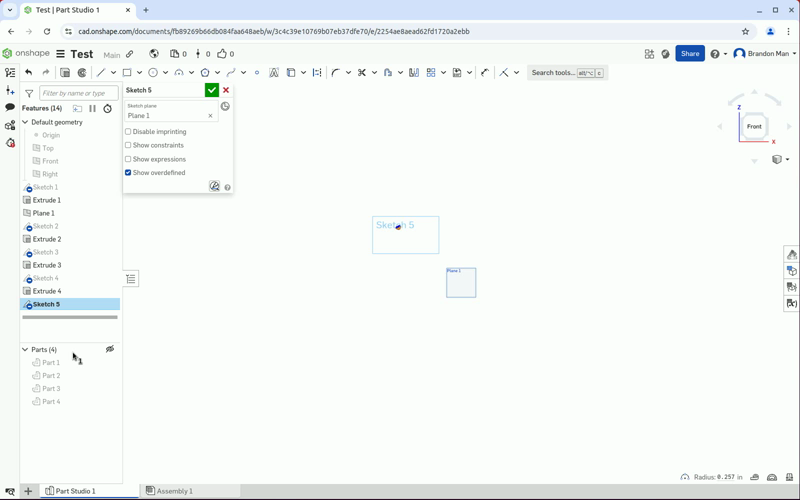
key(shift+y)
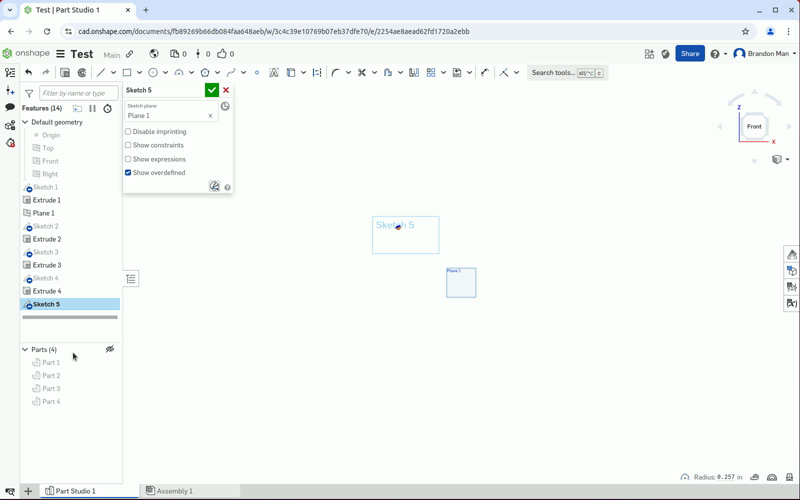
key(shift+e)
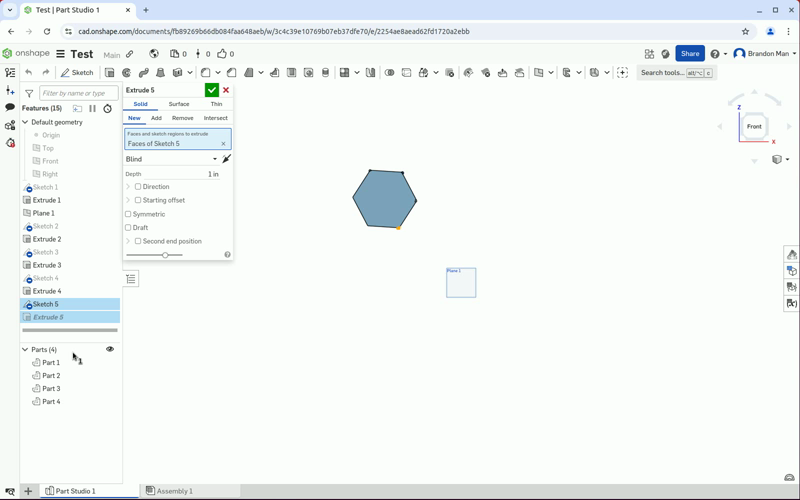
mouse_move(143, 106)
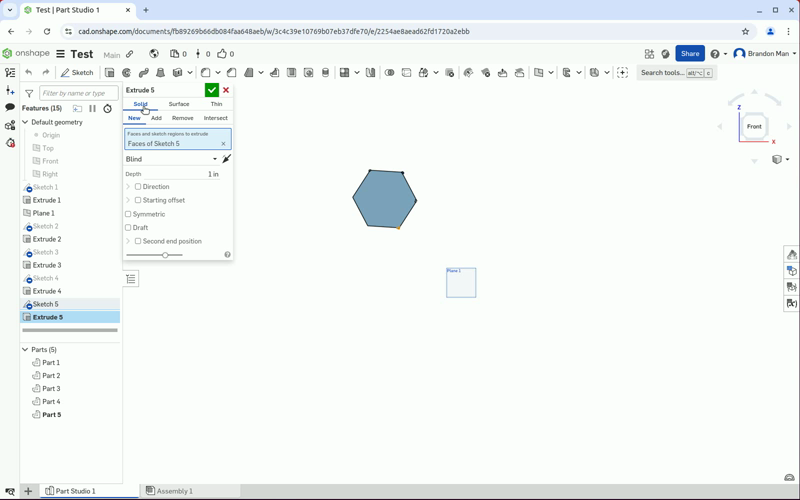
click(143, 106)
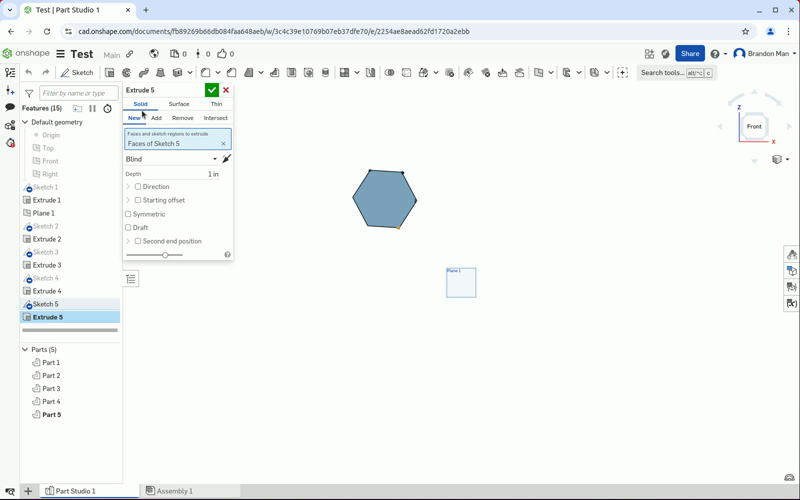
mouse_move(137, 120)
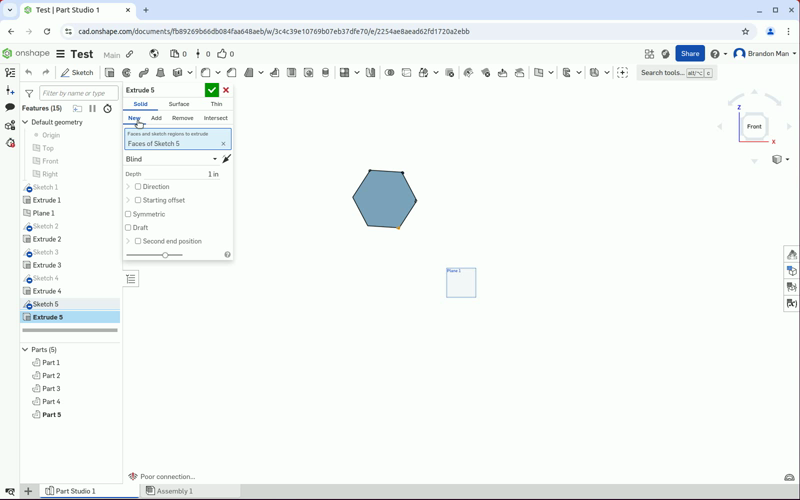
click(137, 120)
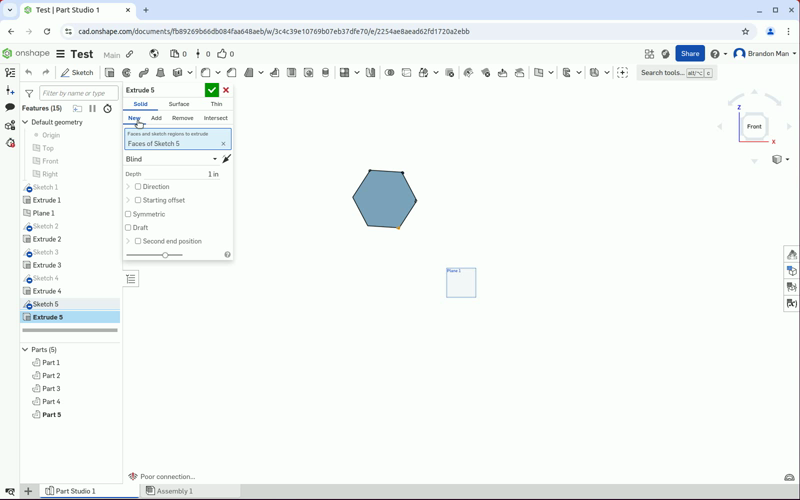
key(tab, 4)
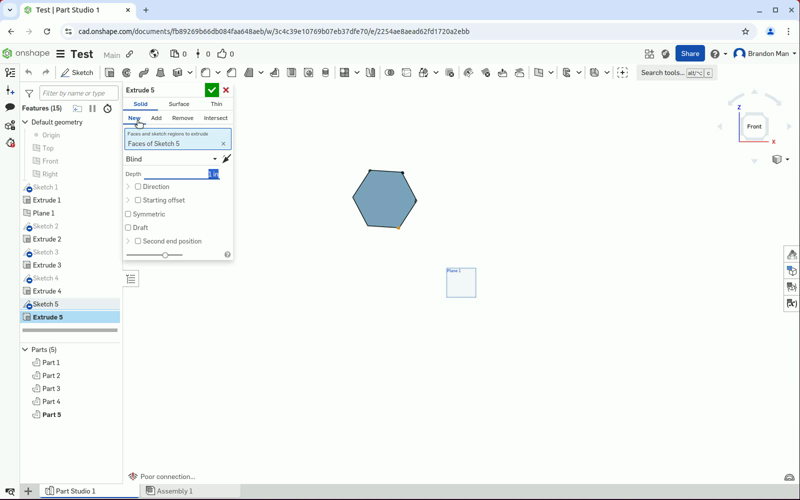
text(5.777)
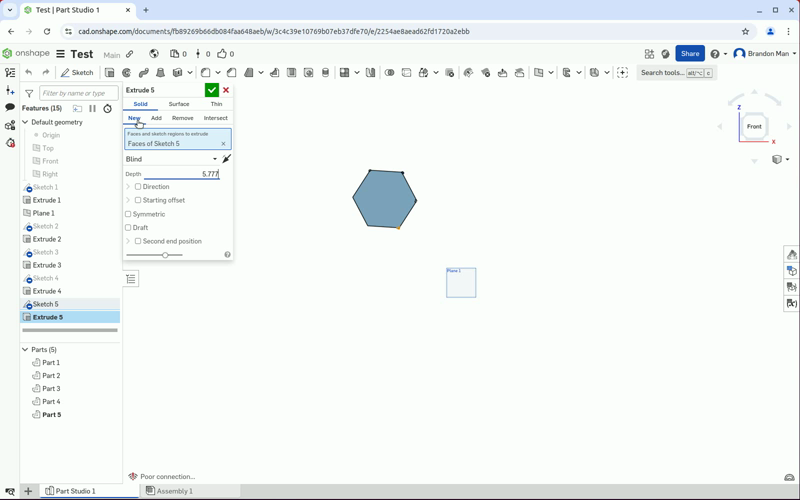
key(enter)
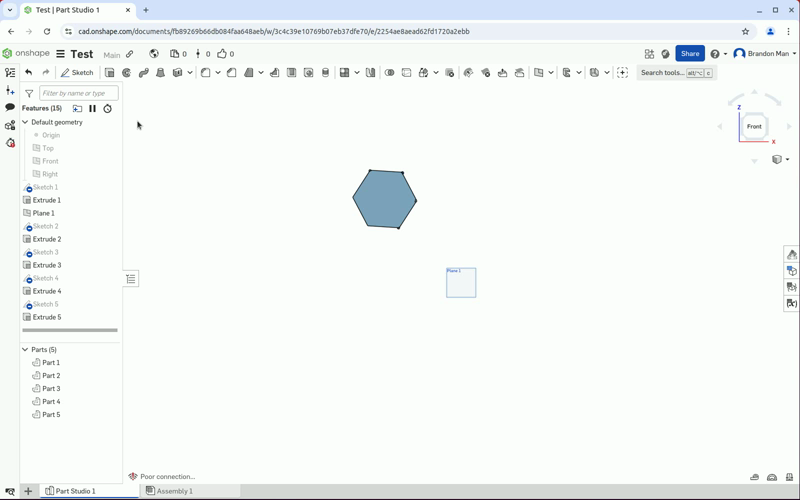
key(shift+h)
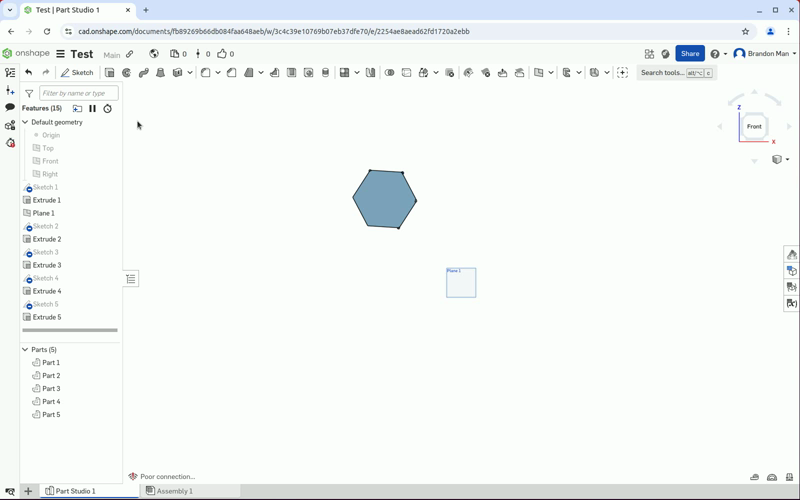
key(shift+h)
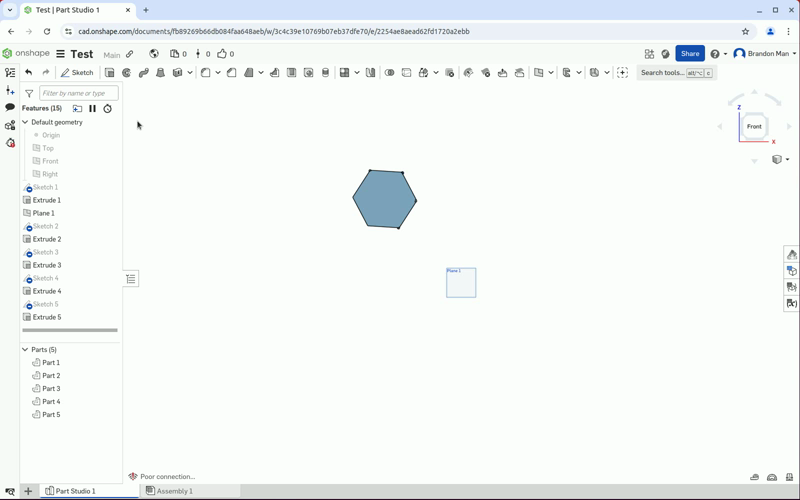
mouse_move(73, 189)
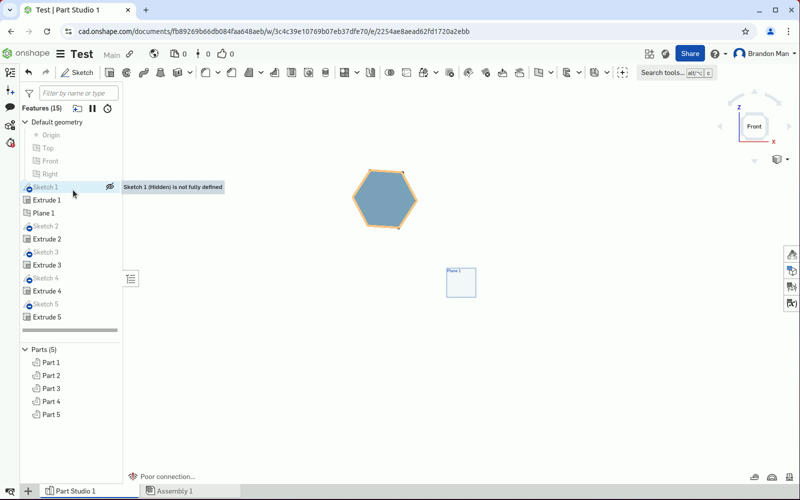
click(73, 189)
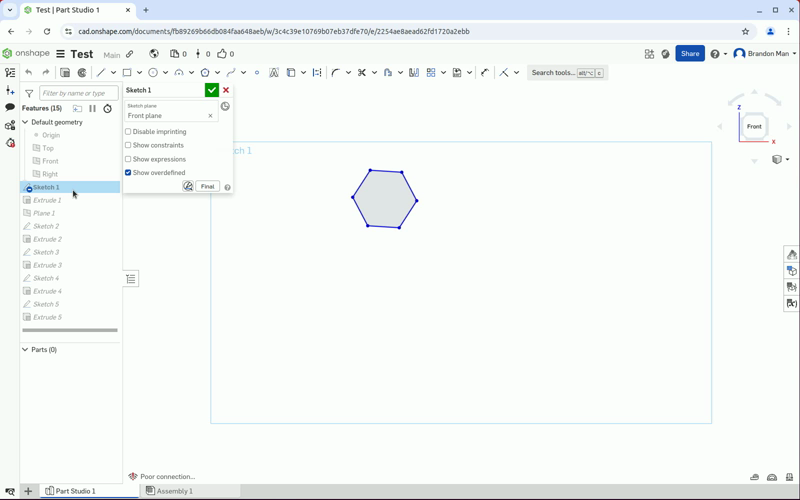
mouse_move(229, 92)
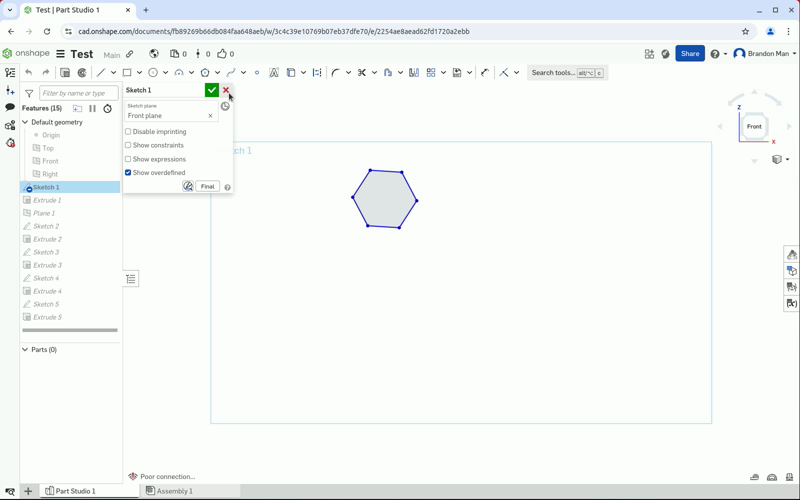
click(229, 92)
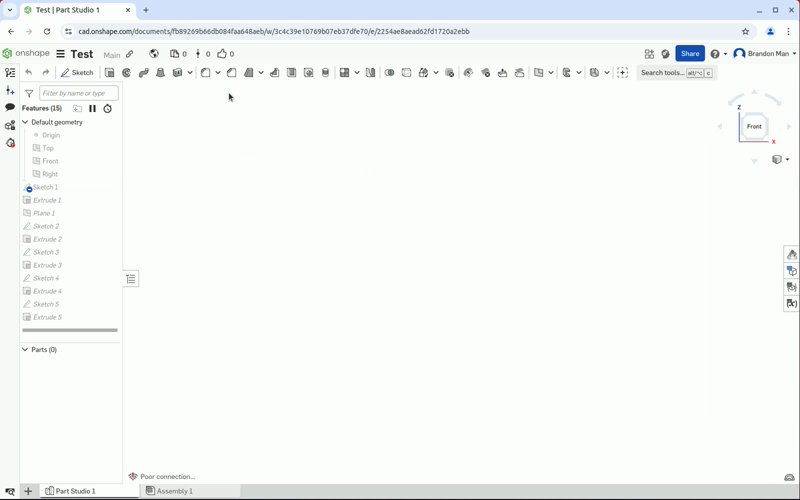
key(shift+s)
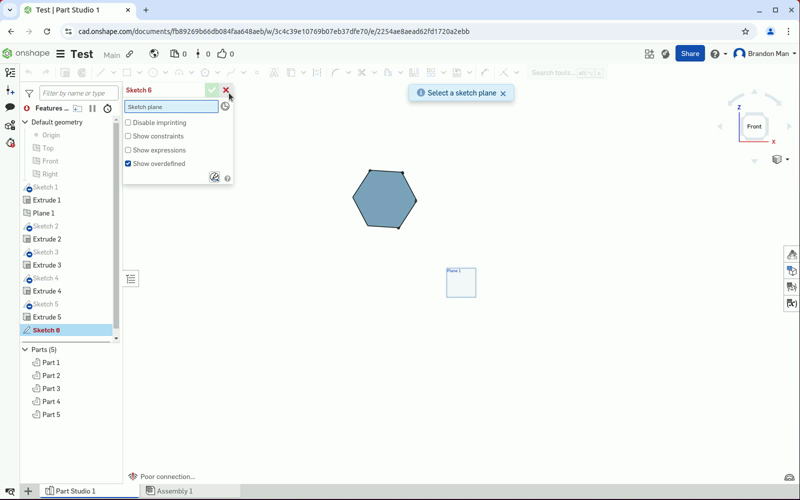
mouse_move(69, 215)
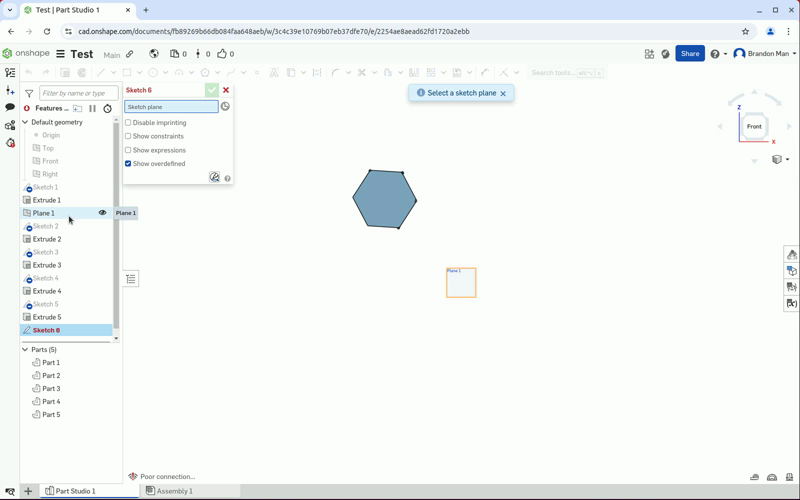
click(69, 215)
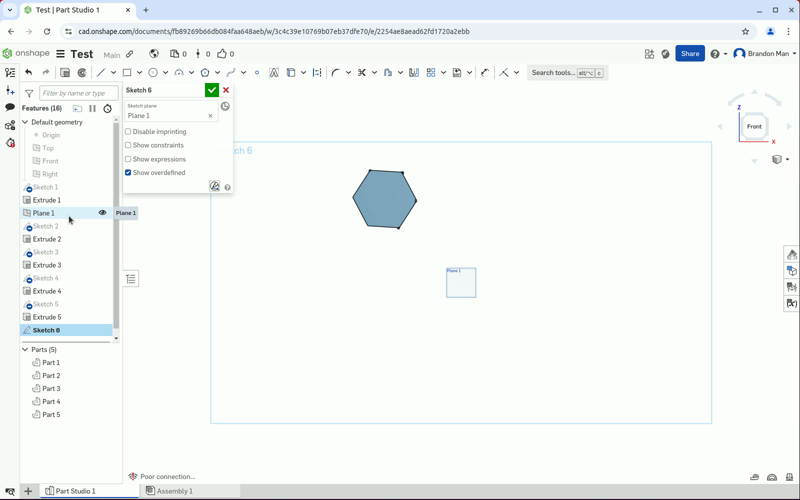
mouse_move(73, 352)
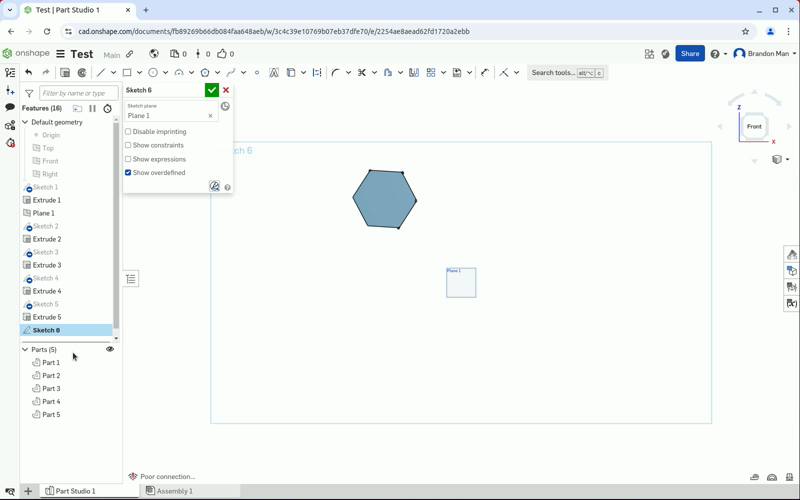
key(y)
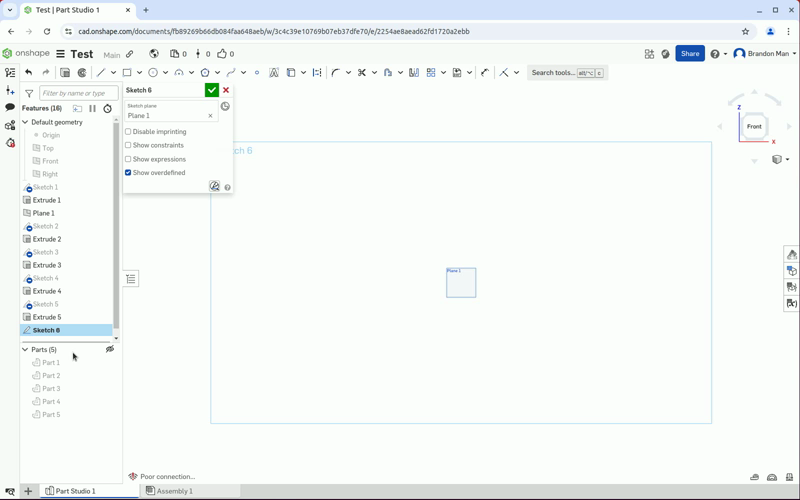
key(a)
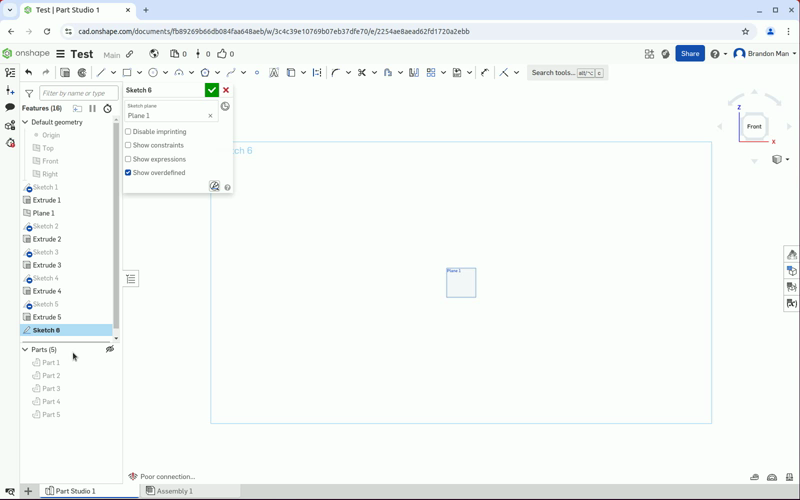
key_down(shift)
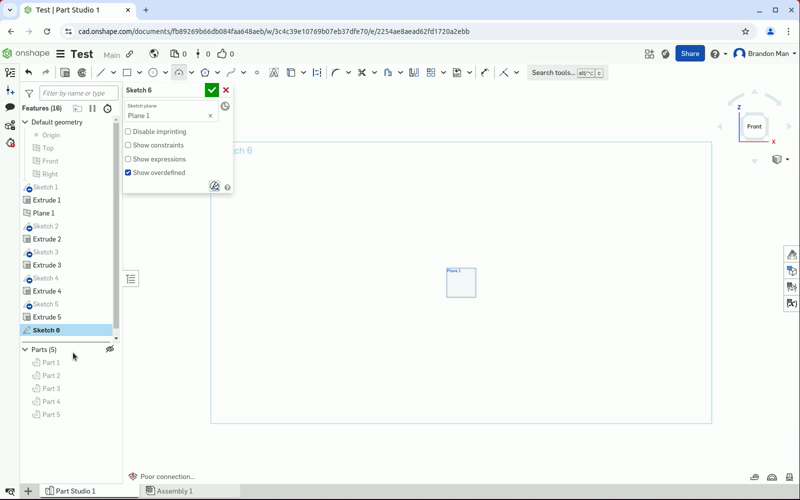
mouse_move(366, 225)
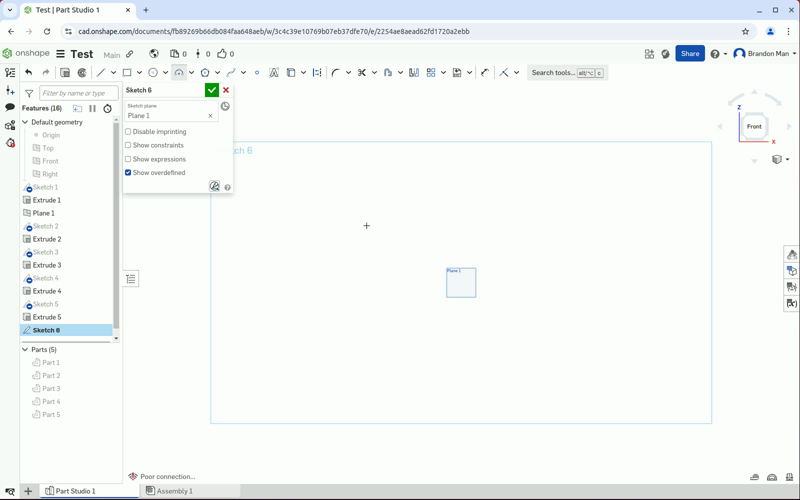
click(366, 225)
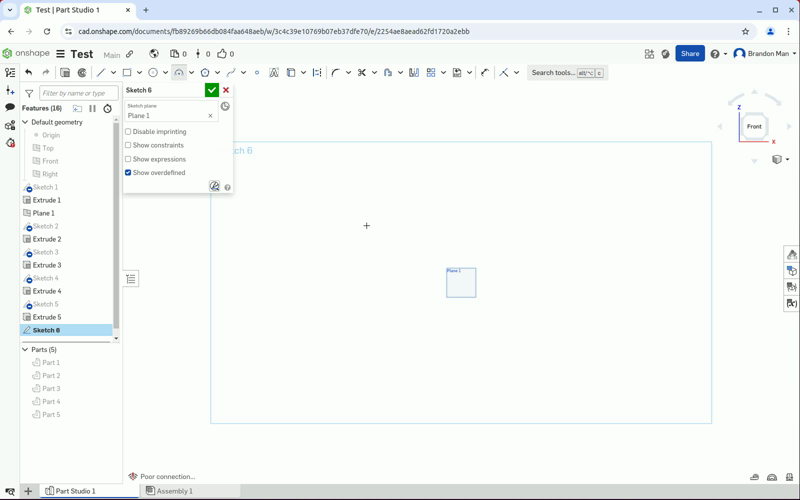
key_up(shift)
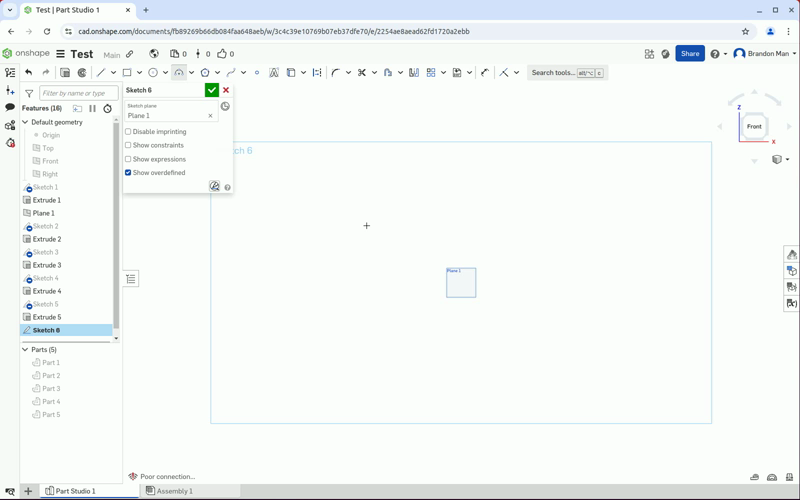
key_down(shift)
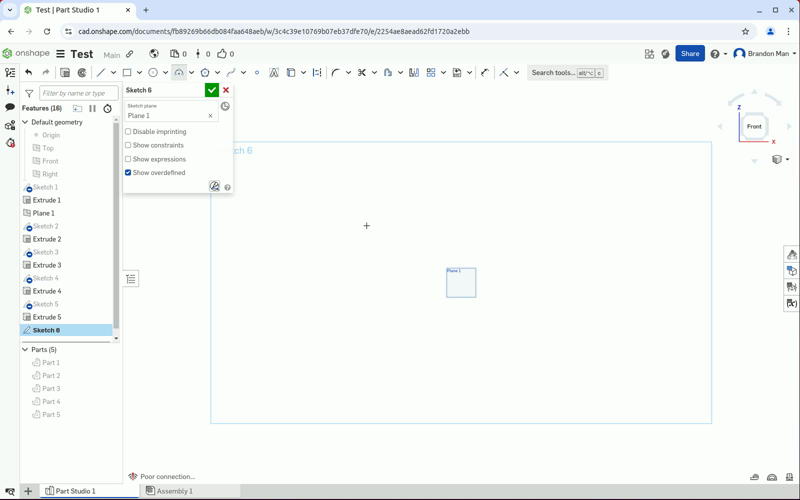
mouse_move(368, 226)
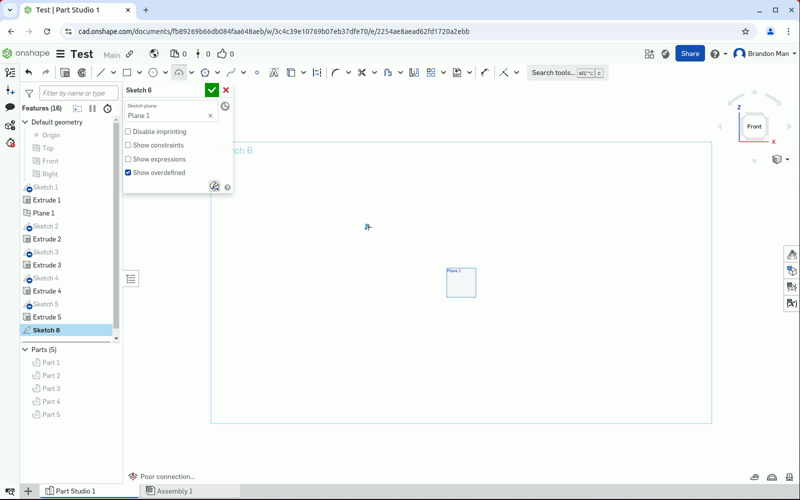
scroll(6)
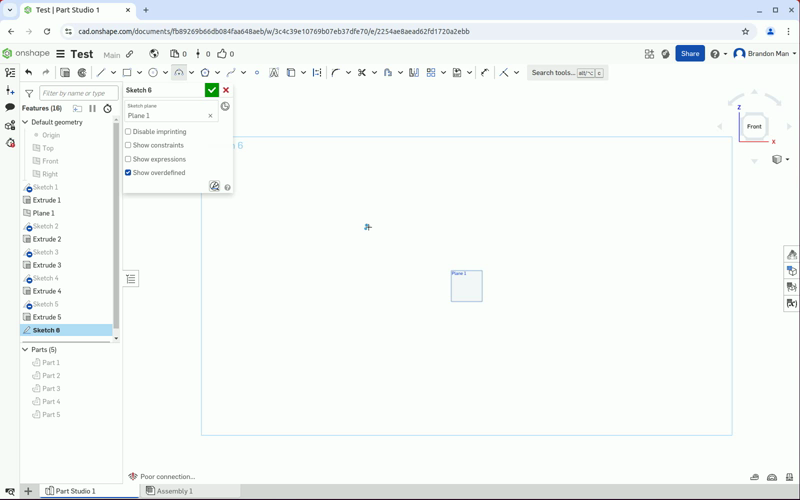
scroll(6)
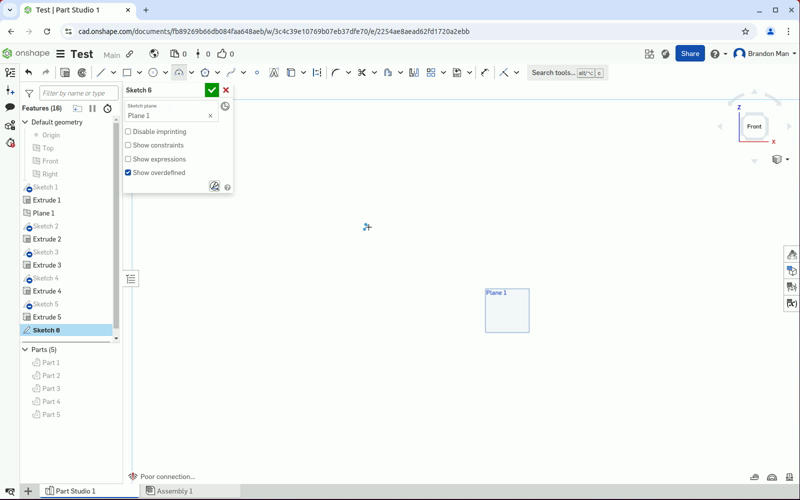
scroll(6)
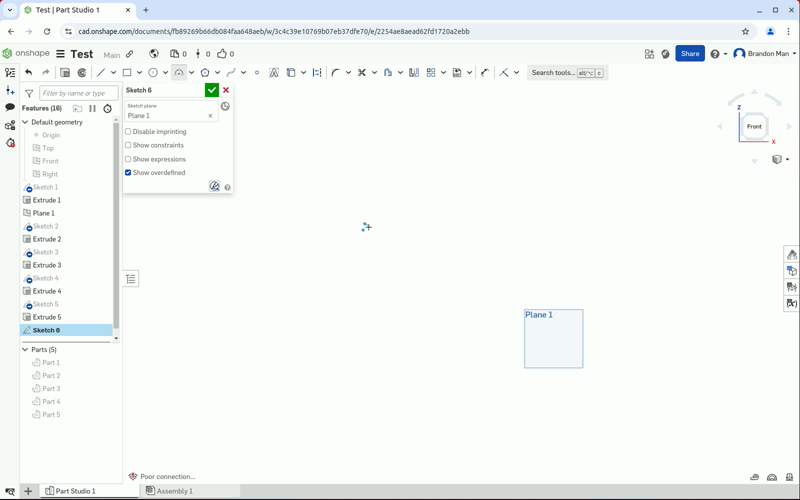
scroll(6)
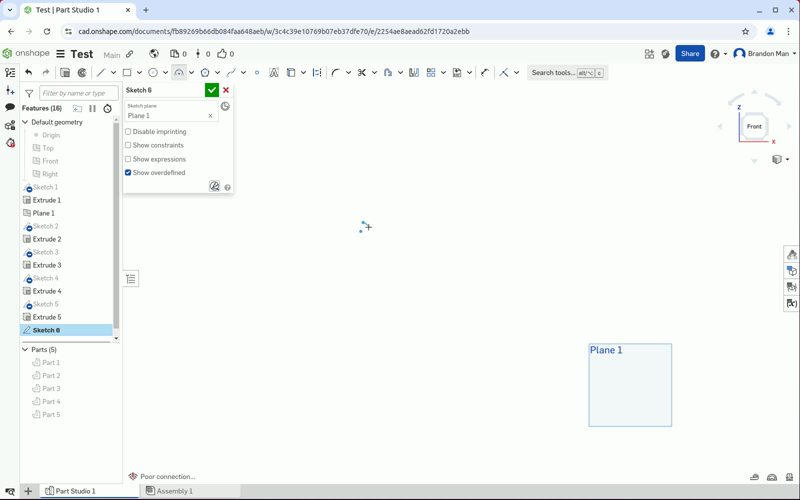
scroll(6)
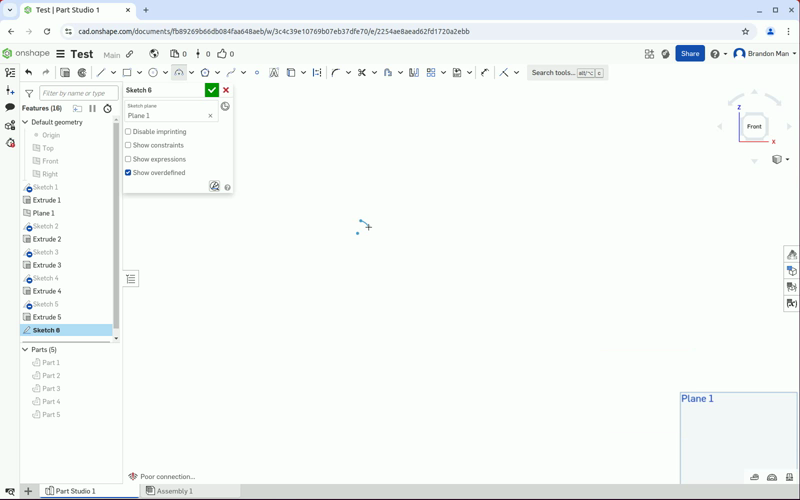
scroll(6)
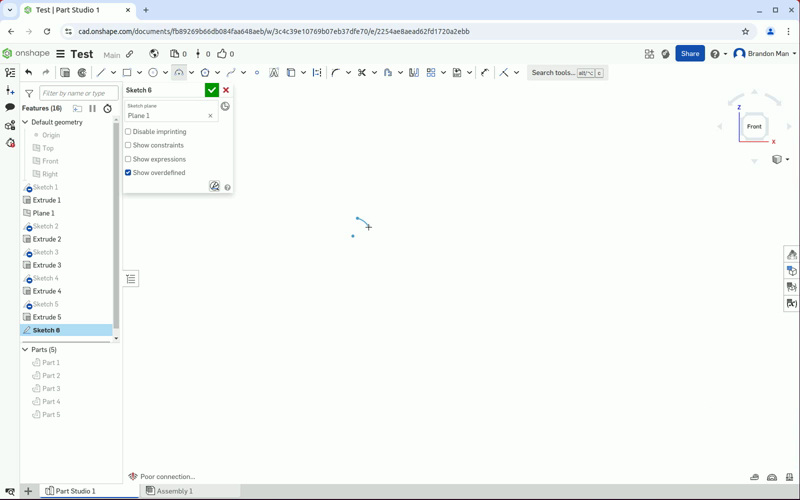
scroll(6)
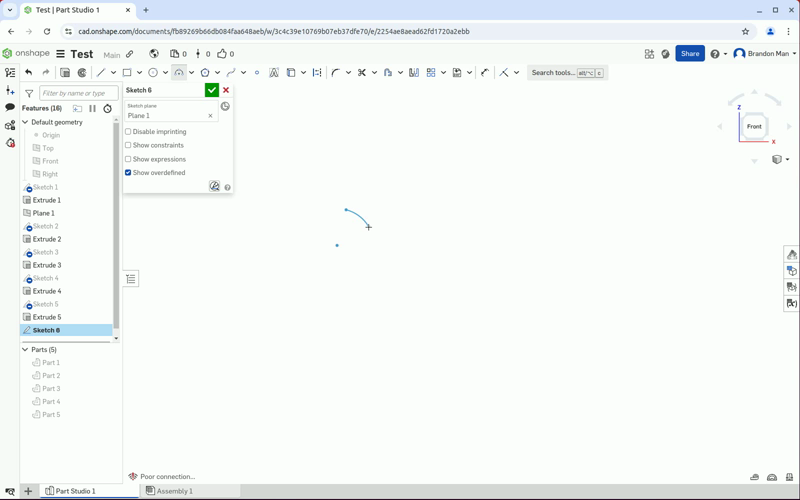
click(368, 226)
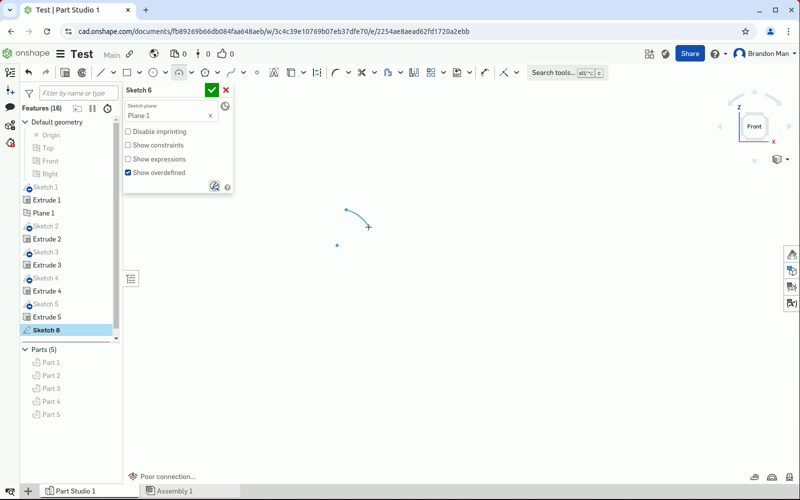
scroll(-6)
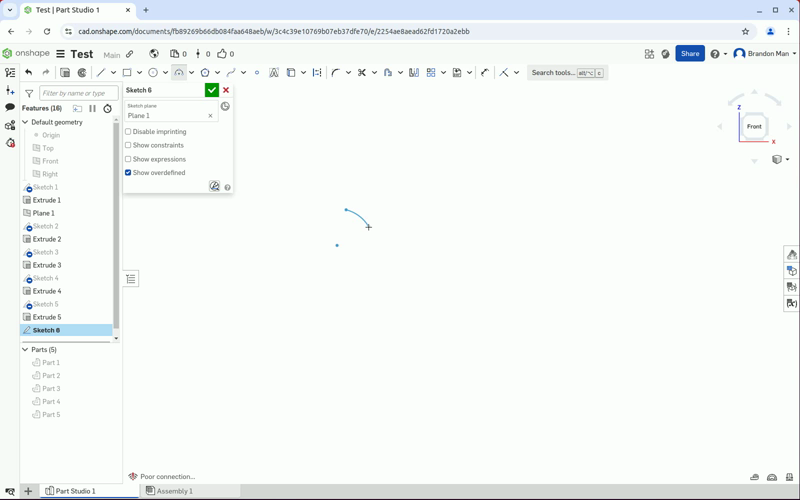
scroll(-6)
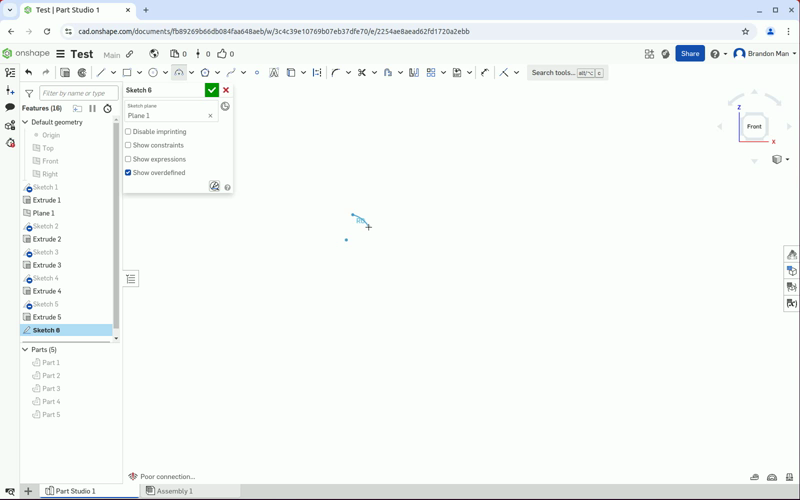
scroll(-6)
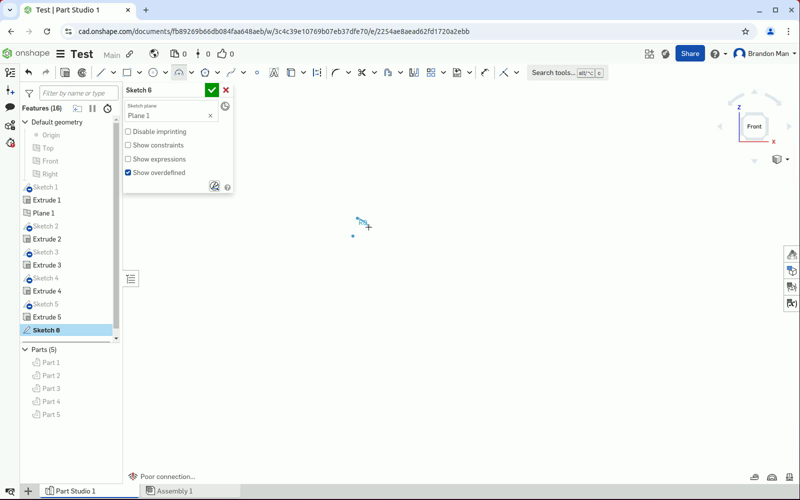
scroll(-6)
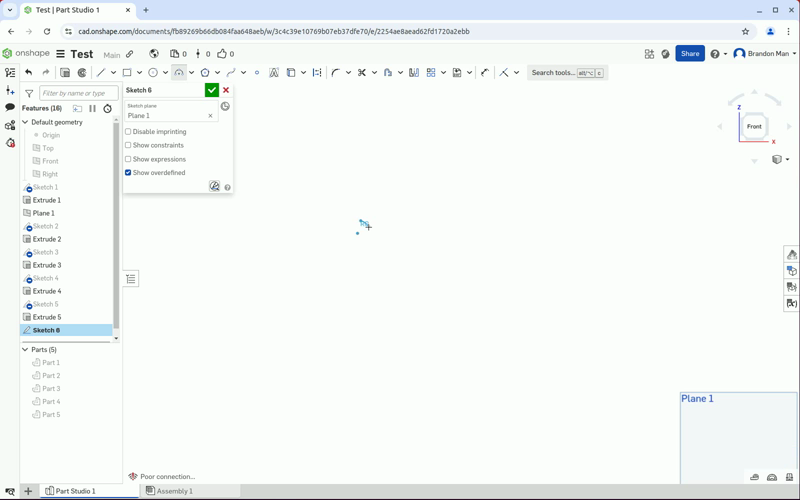
scroll(-6)
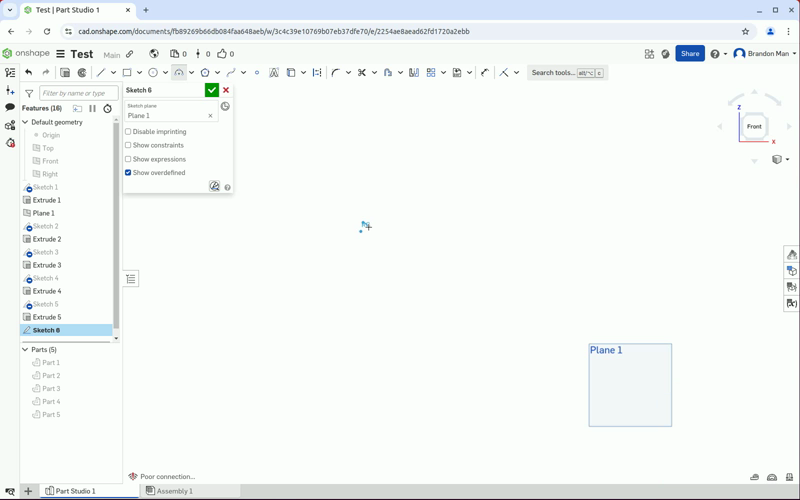
scroll(-6)
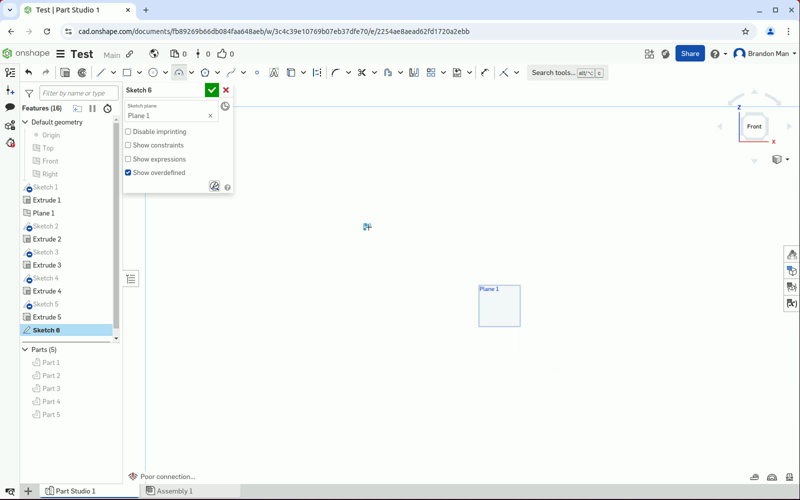
scroll(-6)
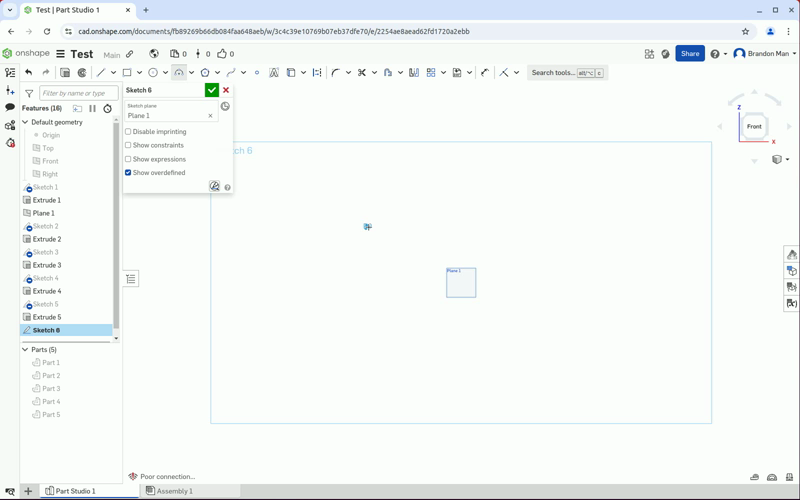
mouse_move(366, 227)
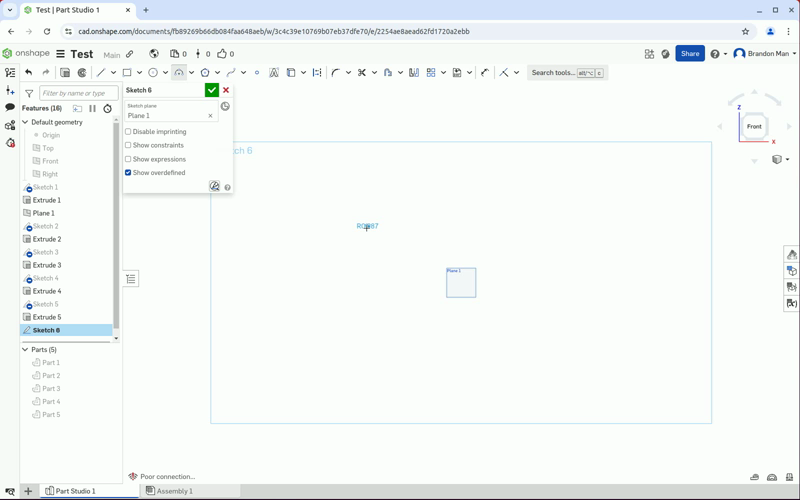
scroll(6)
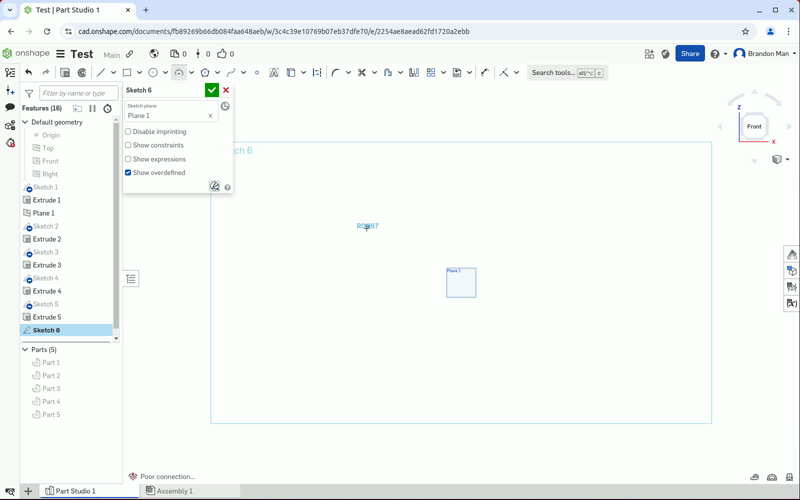
scroll(6)
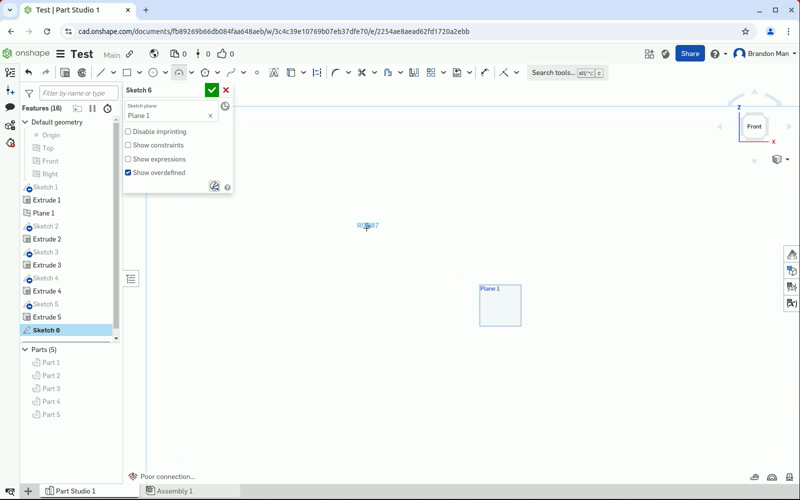
scroll(6)
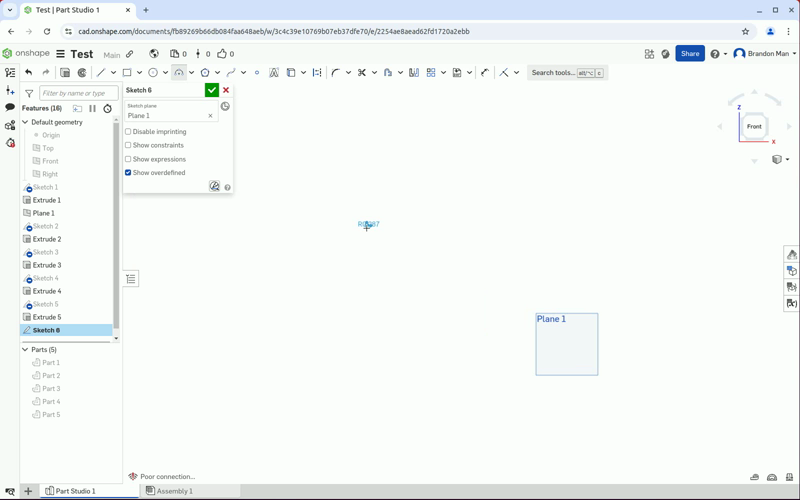
scroll(6)
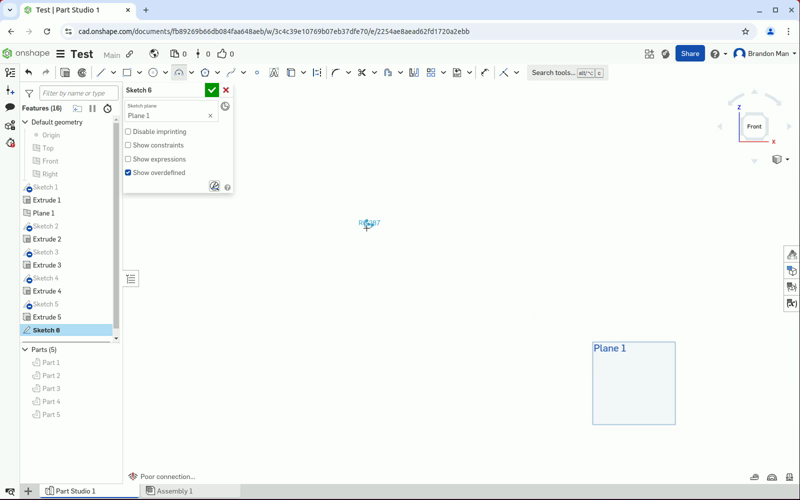
scroll(6)
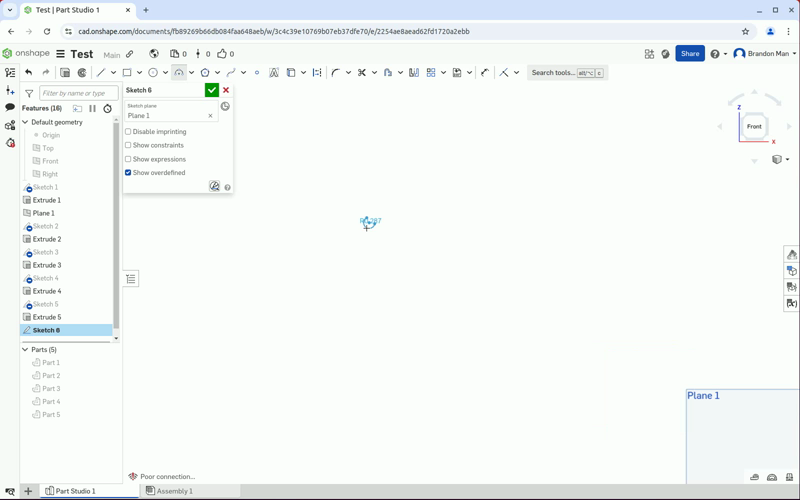
scroll(6)
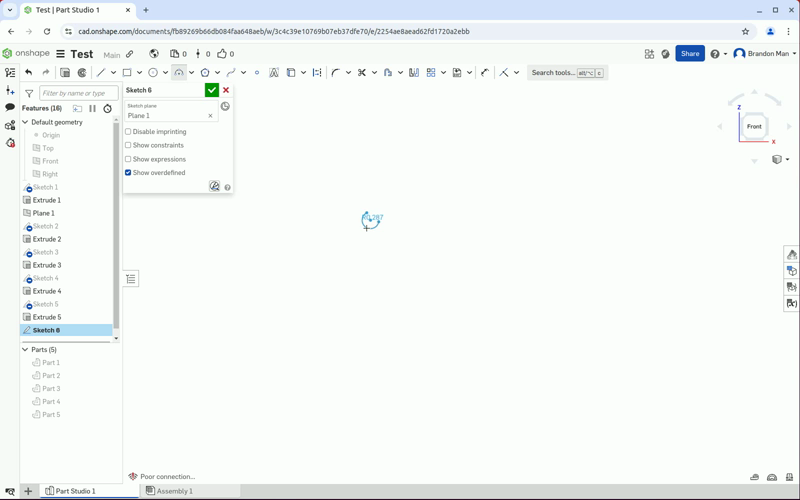
scroll(6)
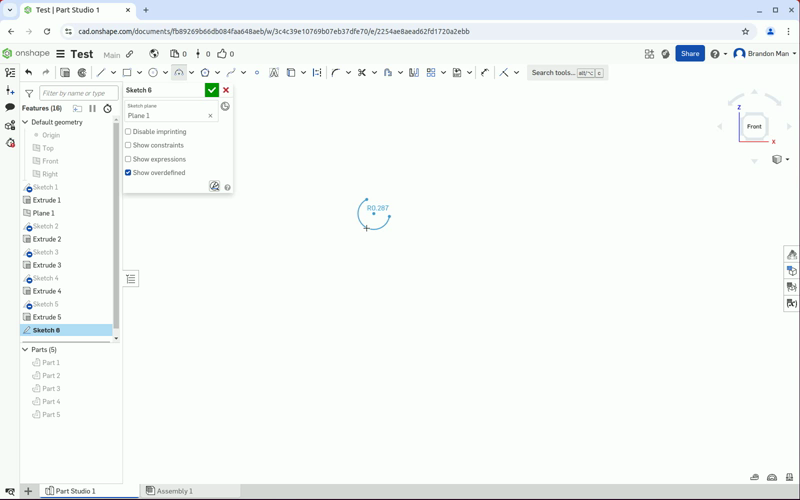
click(366, 227)
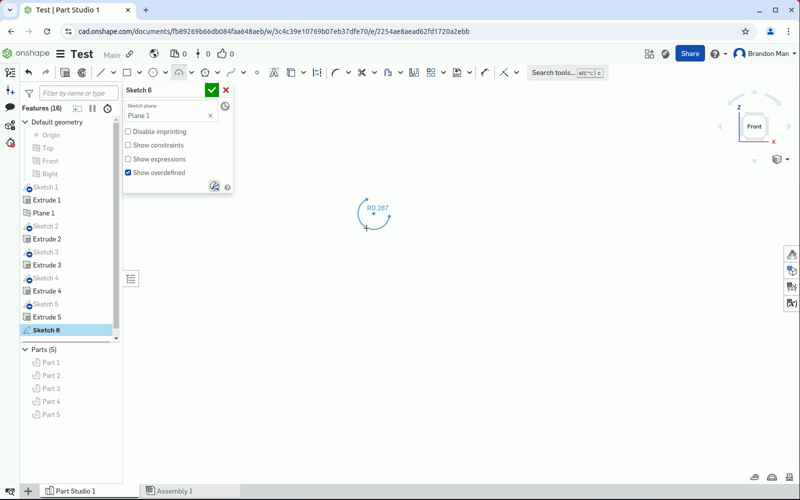
scroll(-6)
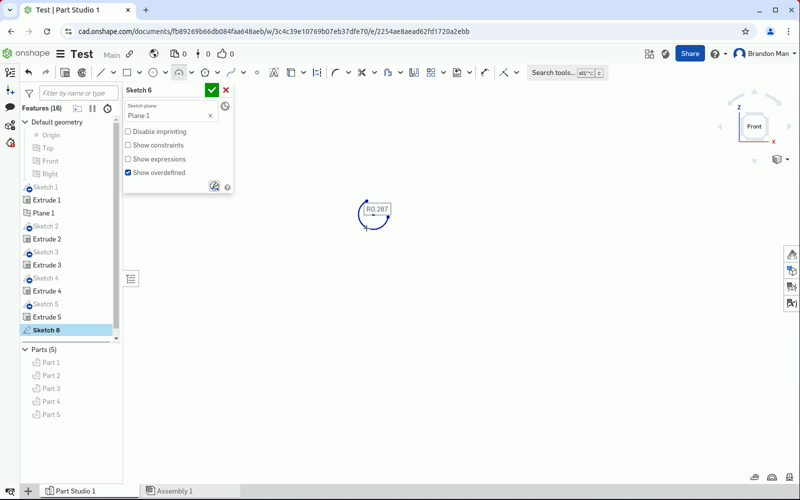
scroll(-6)
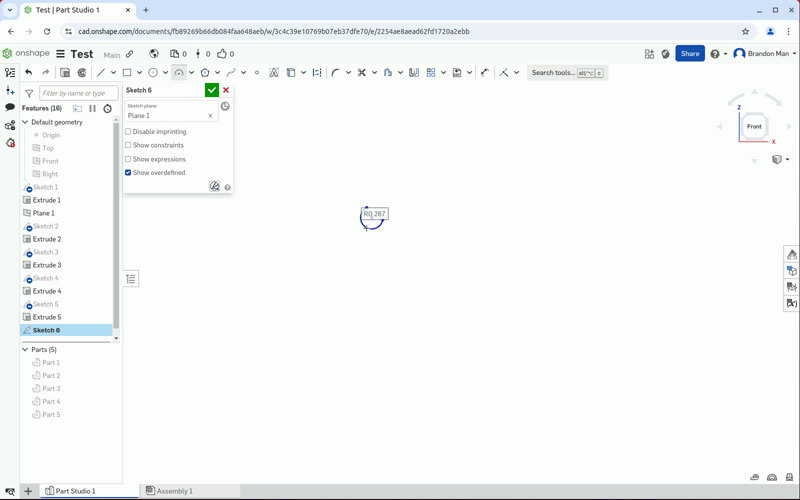
scroll(-6)
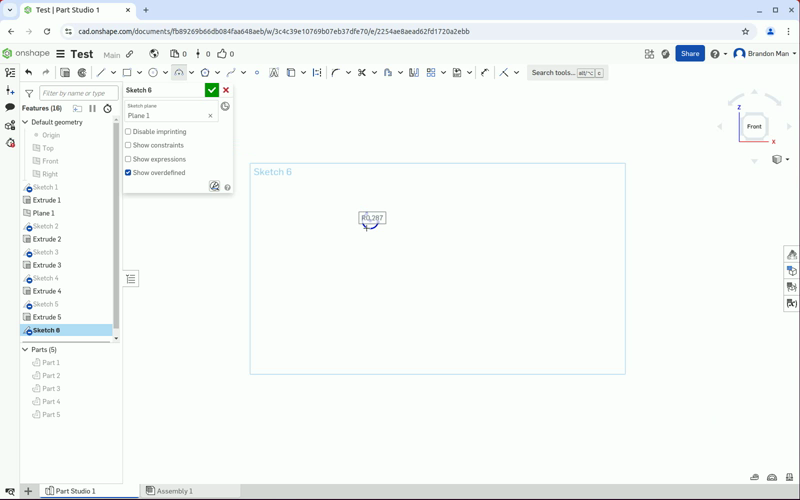
scroll(-6)
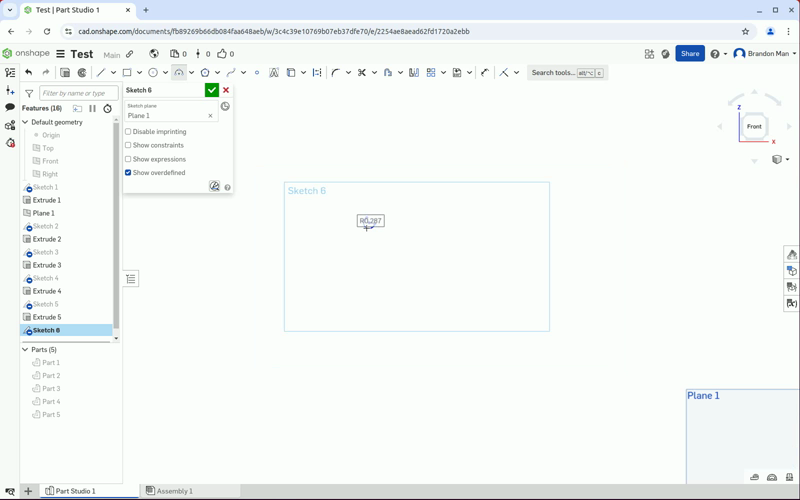
scroll(-6)
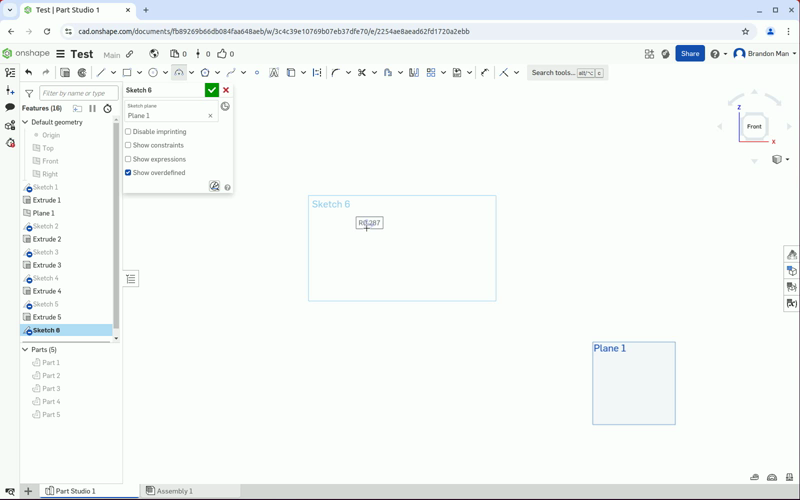
scroll(-6)
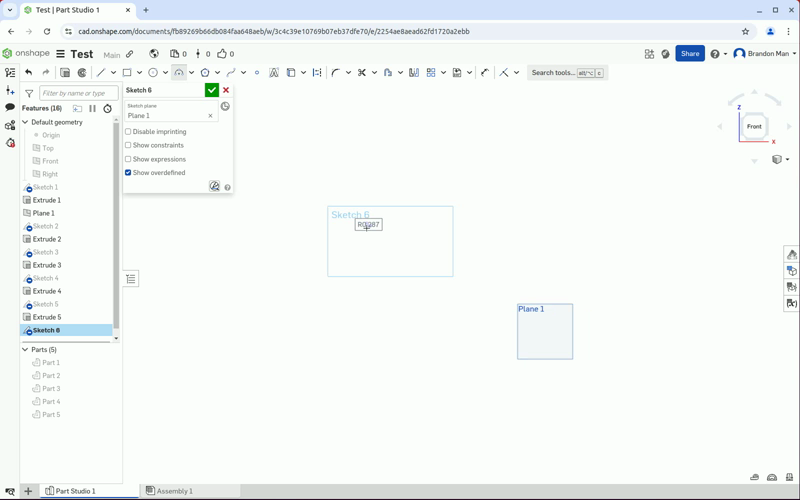
scroll(-6)
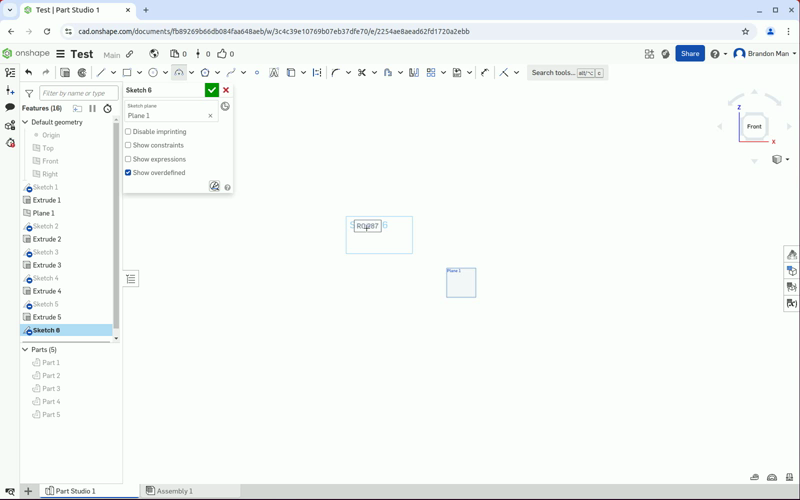
key_up(shift)
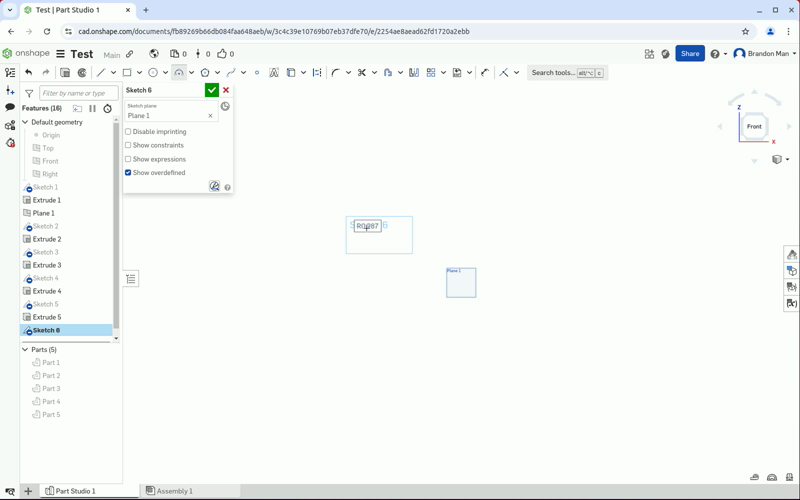
key(esc)
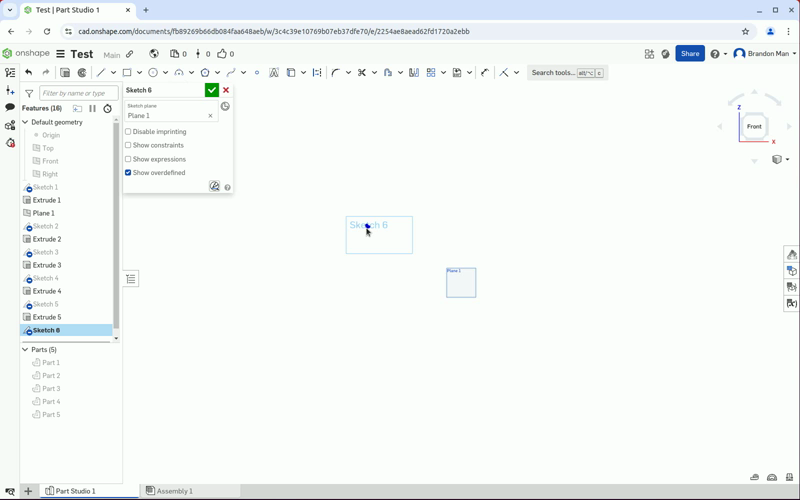
key(l)
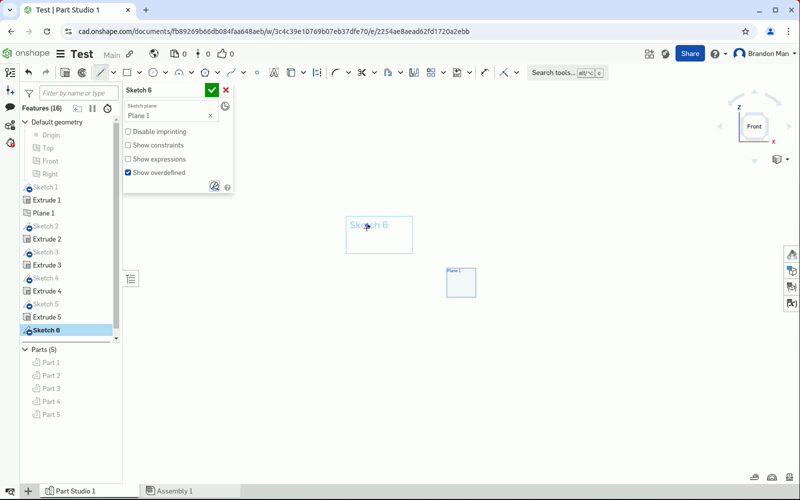
mouse_move(368, 226)
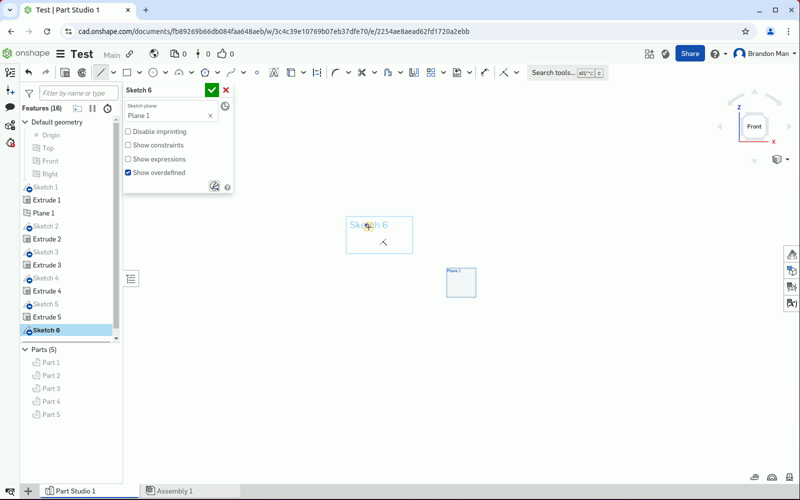
scroll(6)
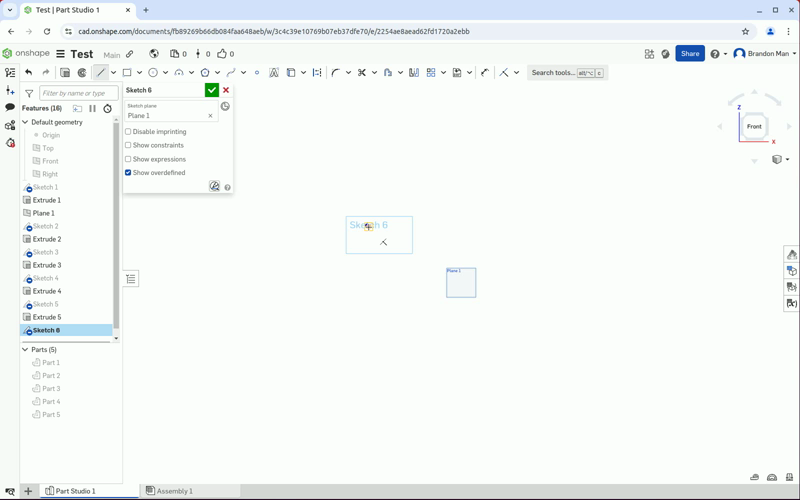
scroll(6)
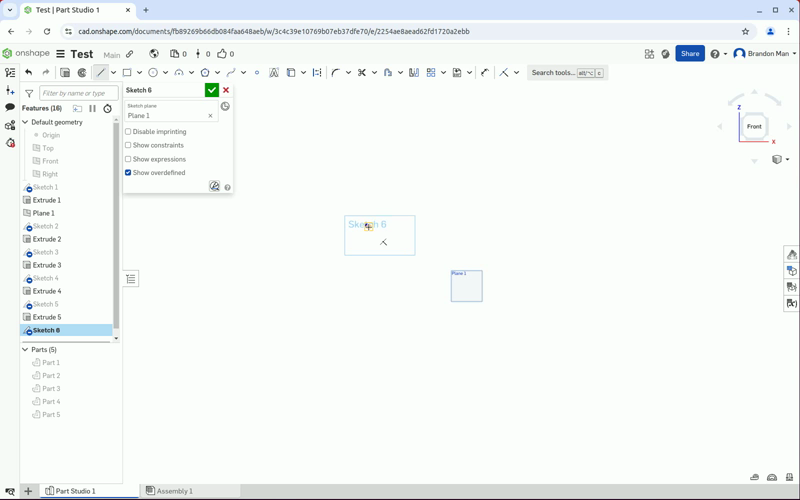
scroll(6)
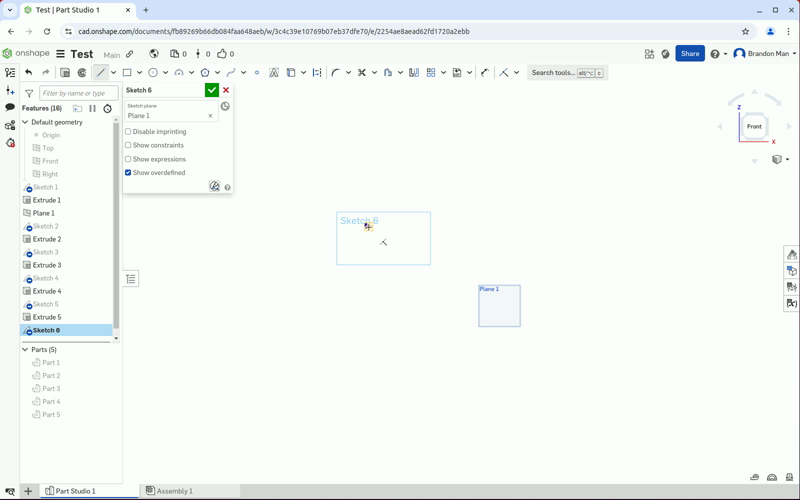
scroll(6)
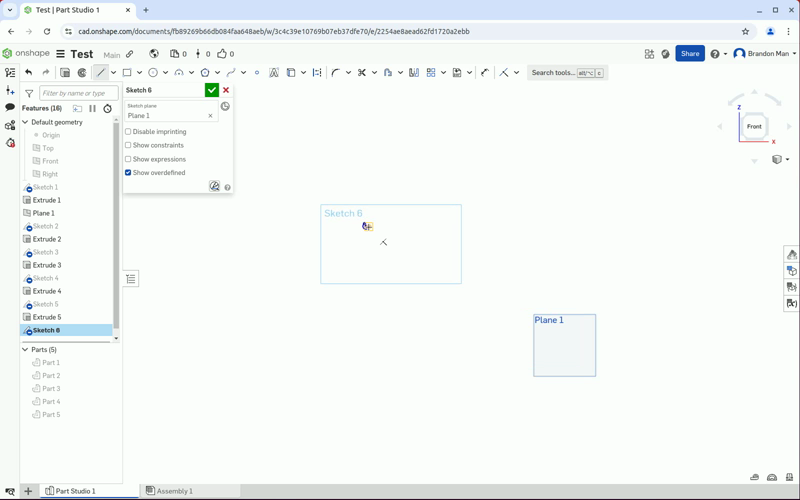
scroll(6)
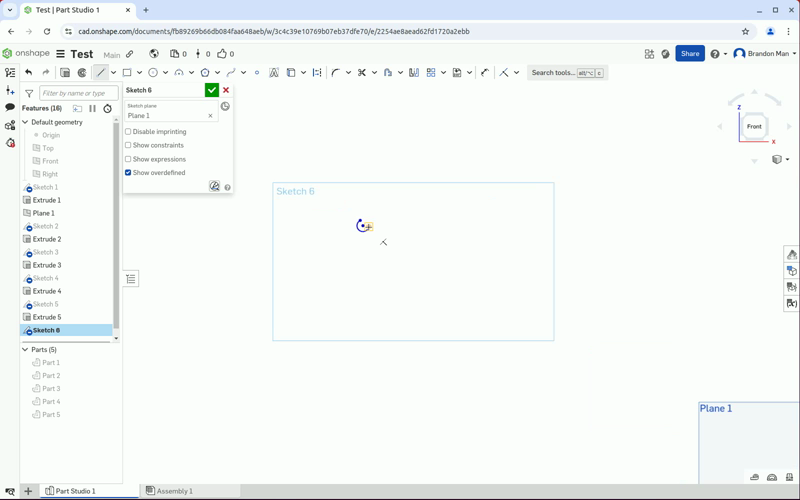
scroll(6)
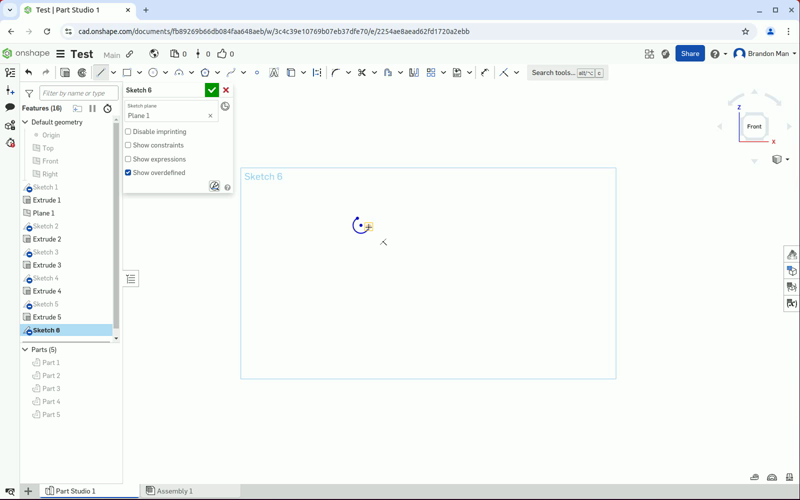
scroll(6)
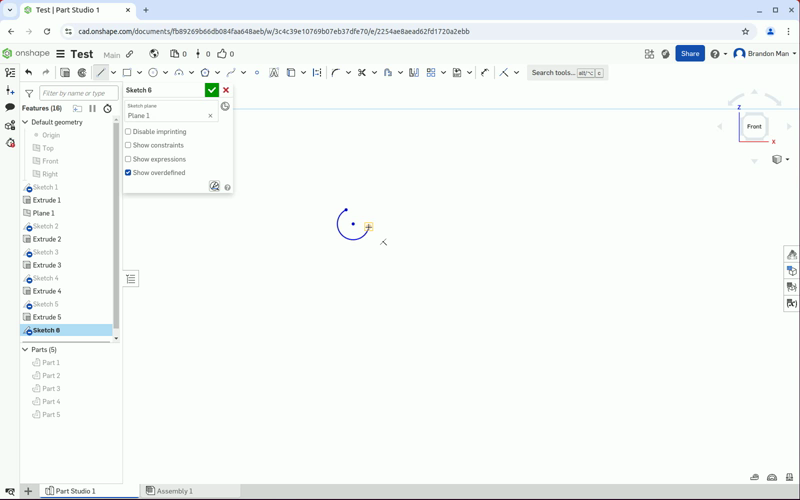
click(368, 226)
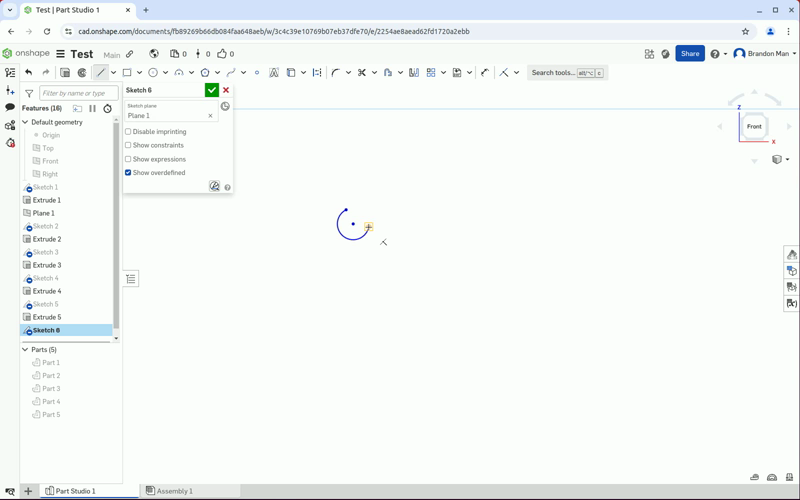
scroll(-6)
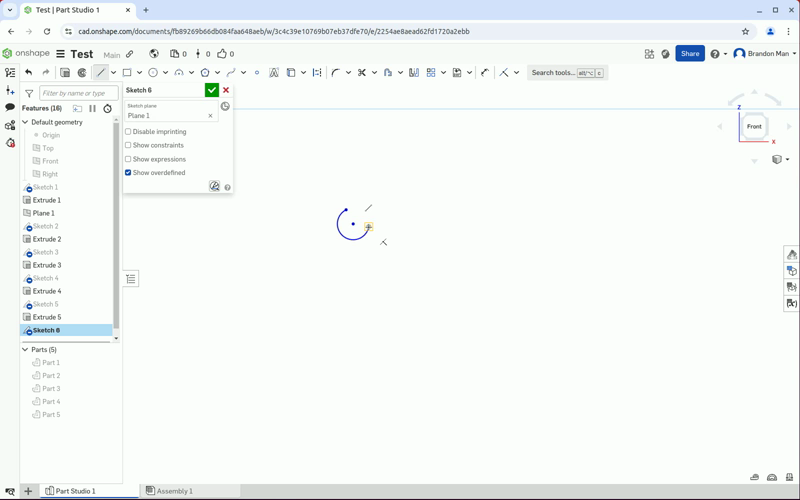
scroll(-6)
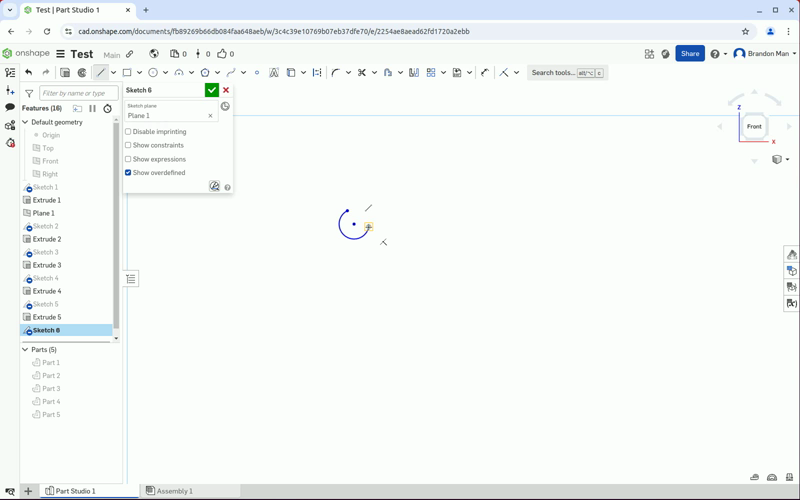
scroll(-6)
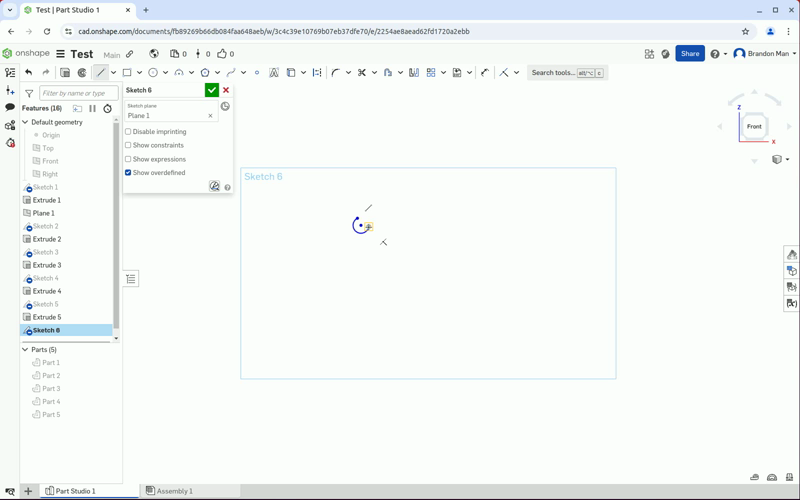
scroll(-6)
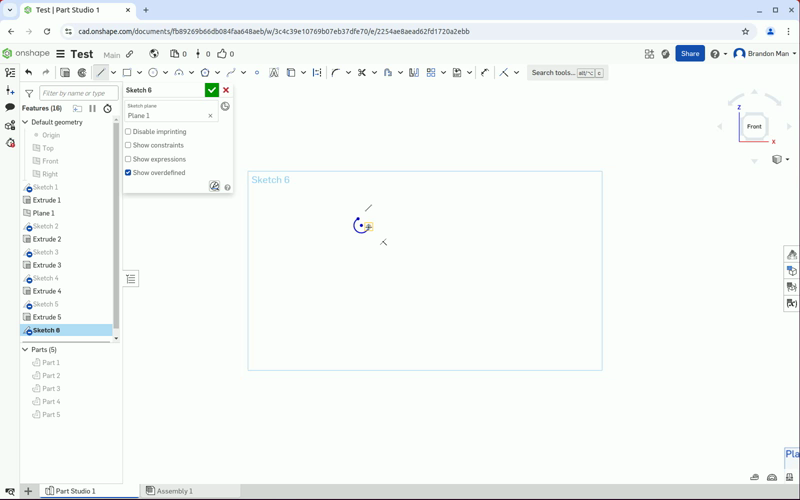
scroll(-6)
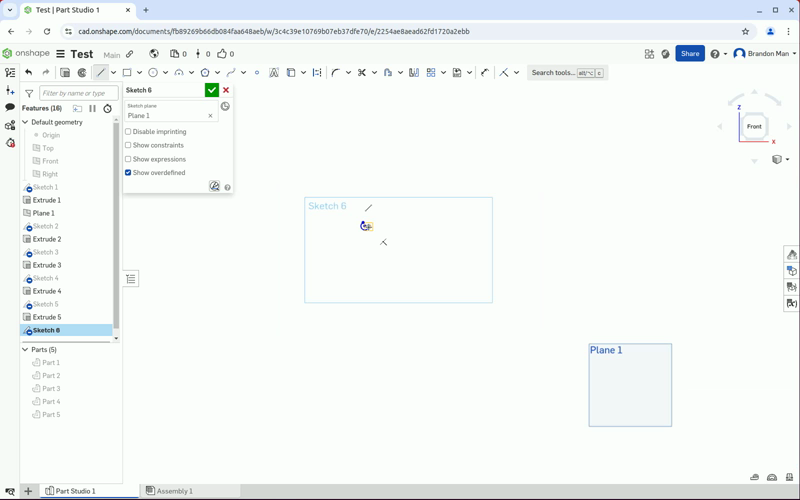
scroll(-6)
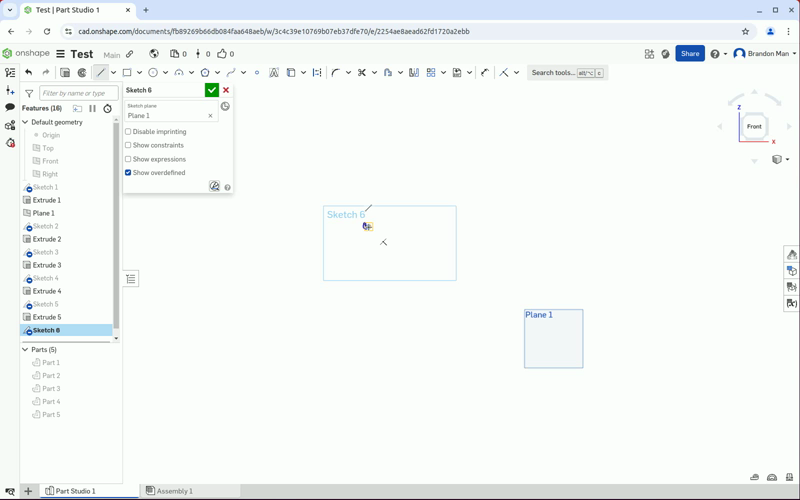
scroll(-6)
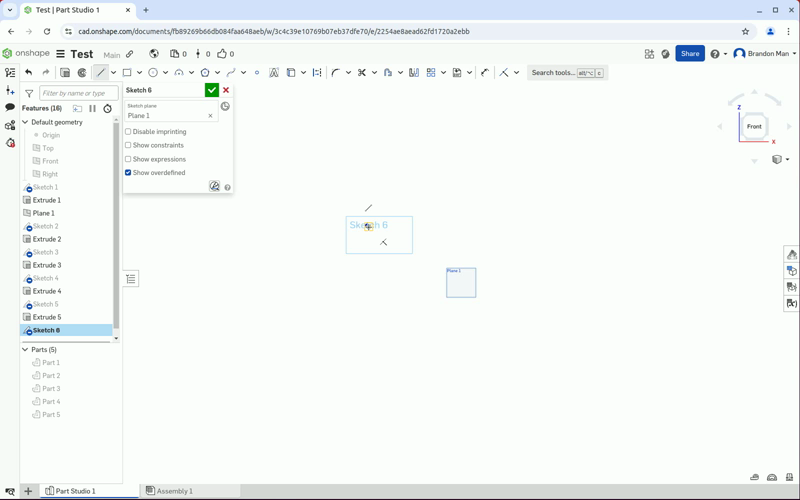
key_down(shift)
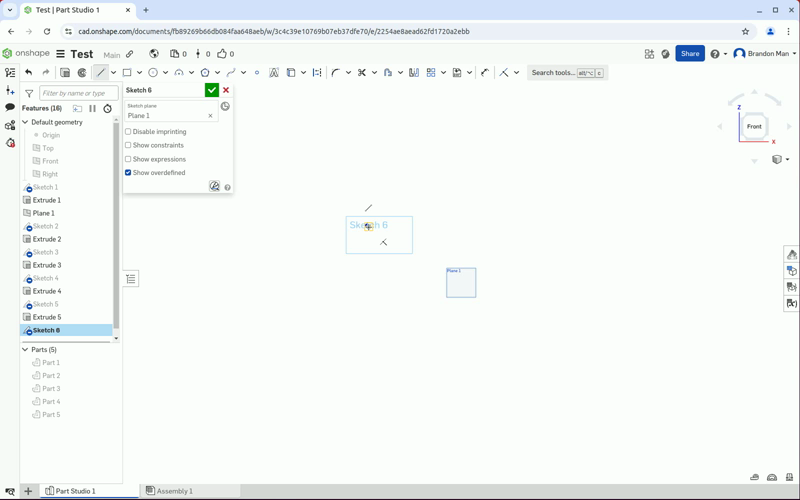
mouse_move(398, 226)
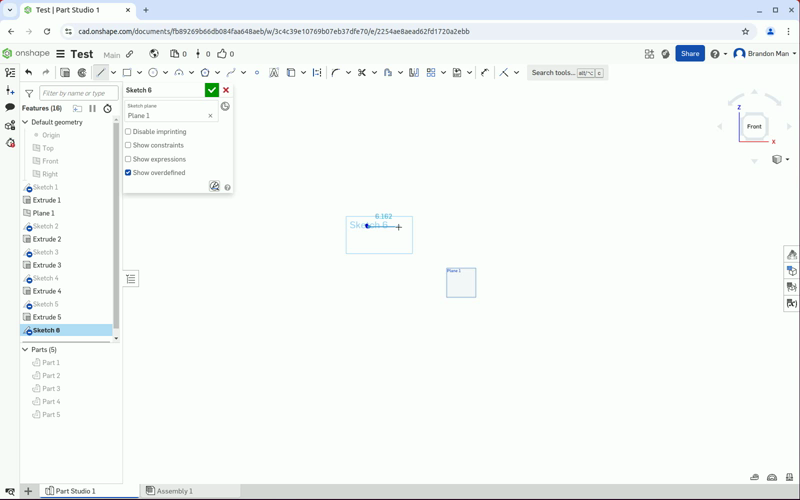
mouse_move(367, 226)
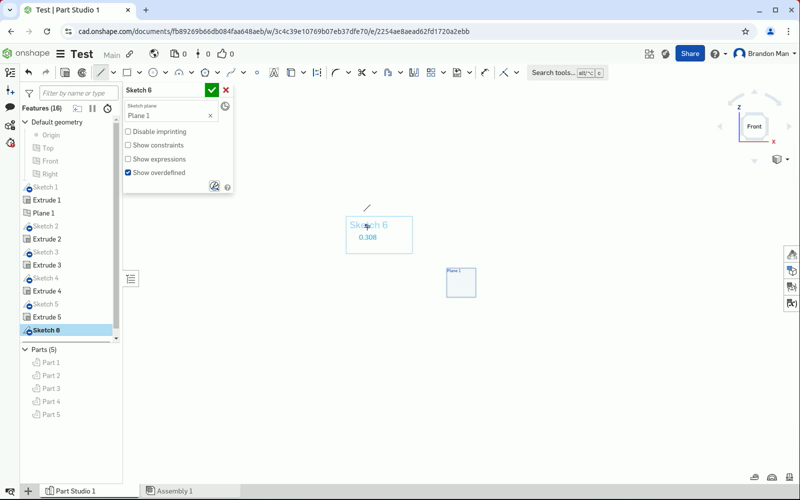
scroll(6)
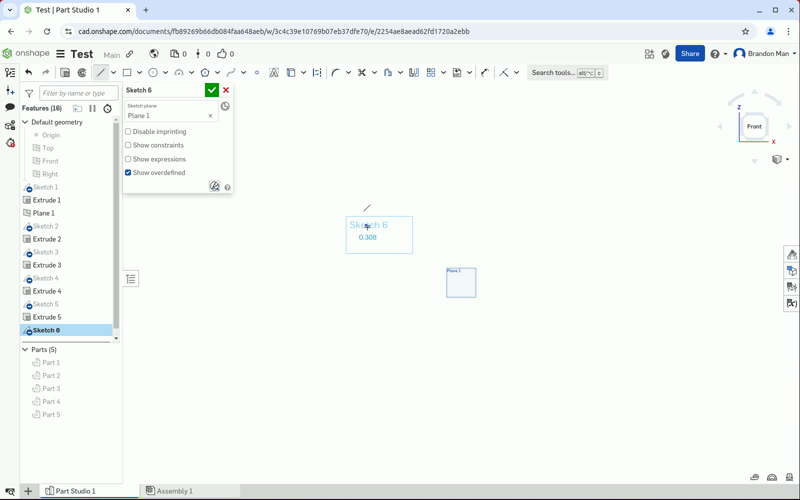
scroll(6)
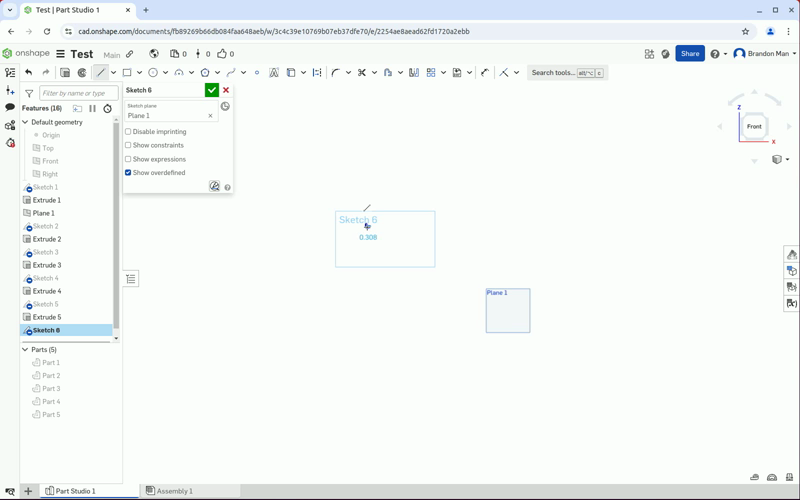
scroll(6)
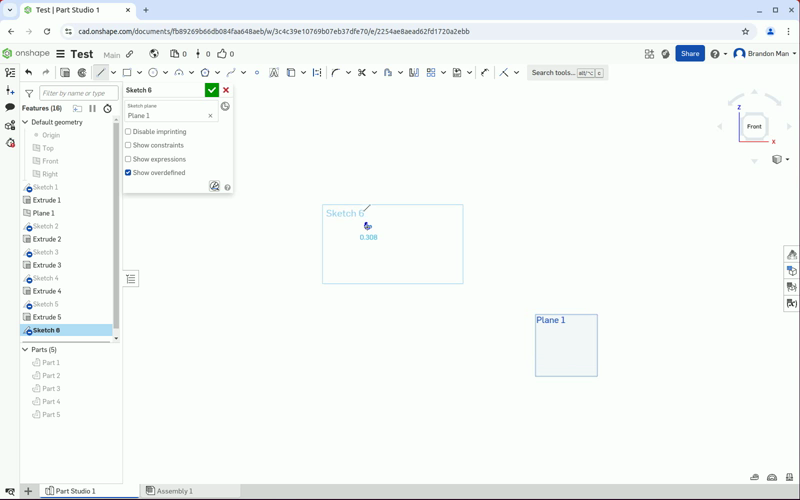
scroll(6)
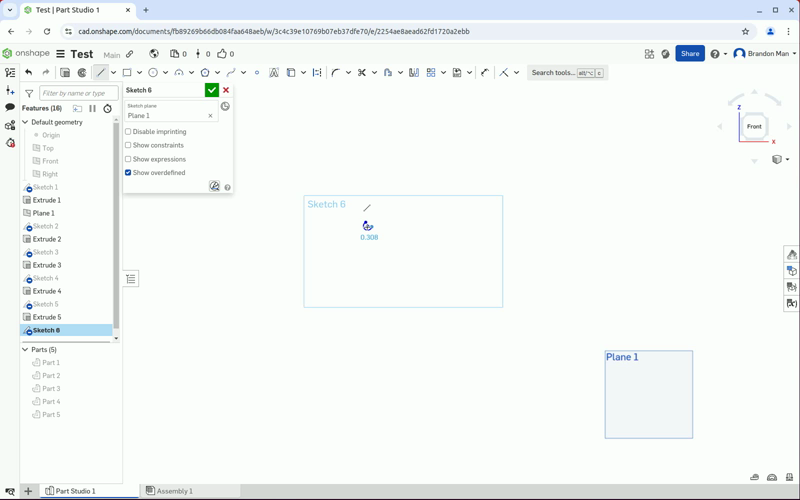
scroll(6)
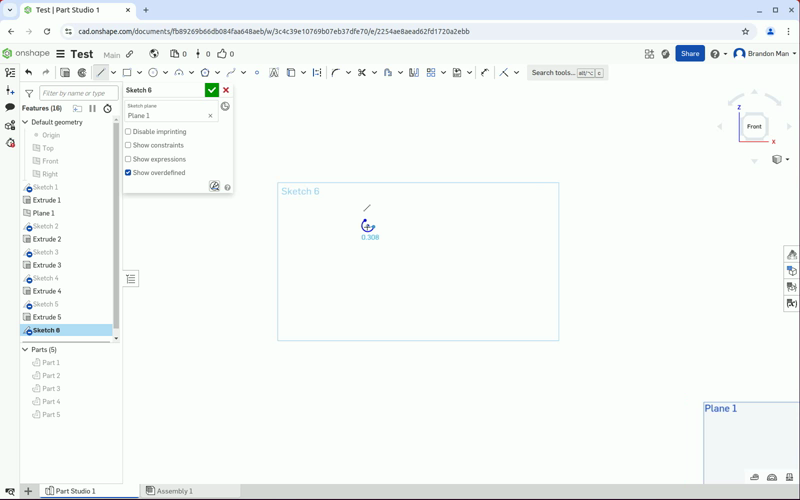
scroll(6)
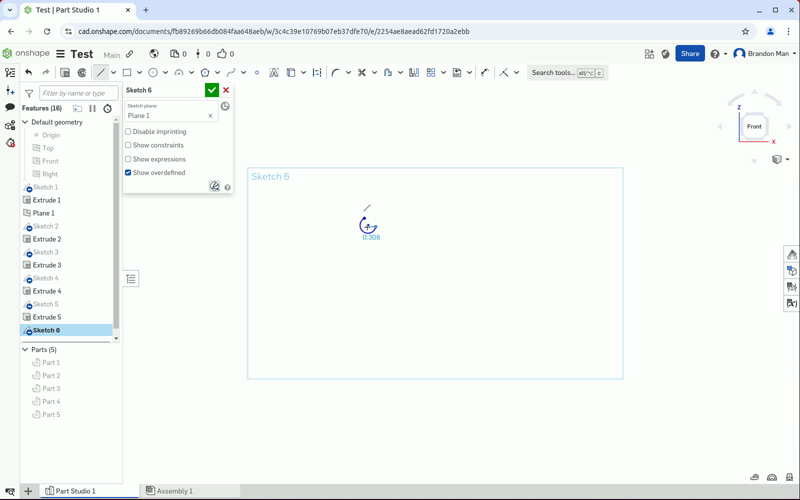
scroll(6)
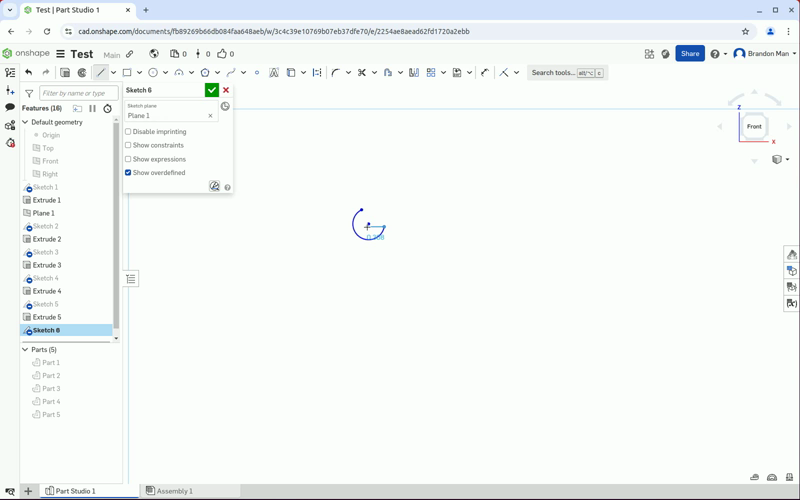
click(367, 226)
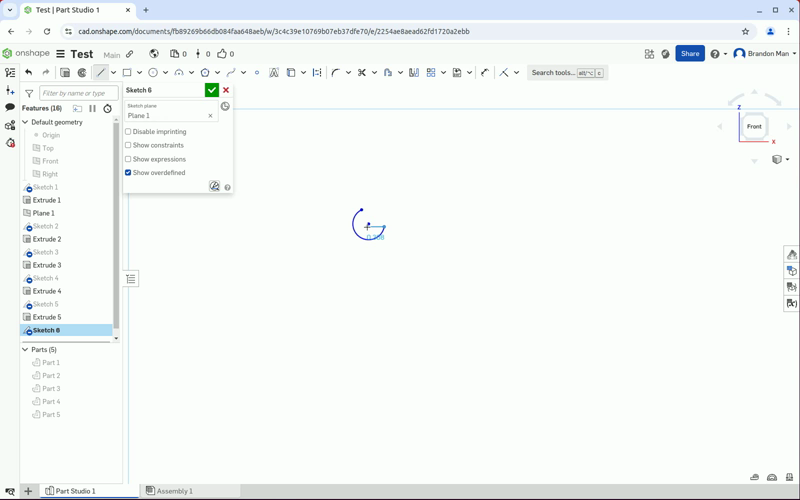
scroll(-6)
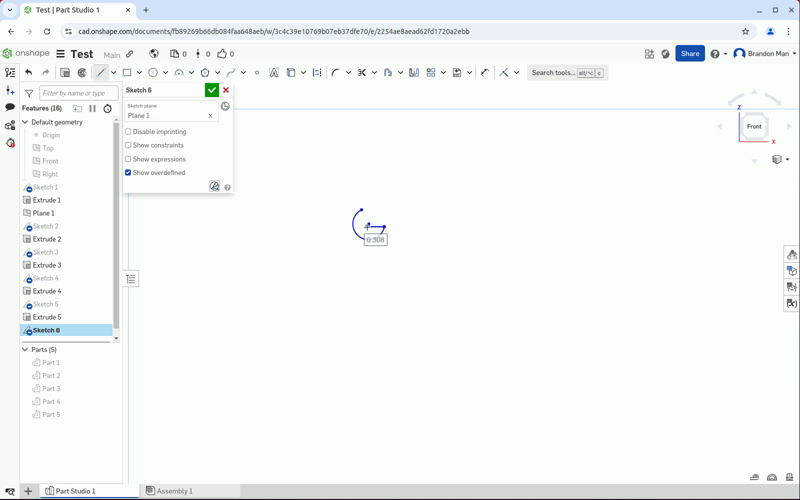
scroll(-6)
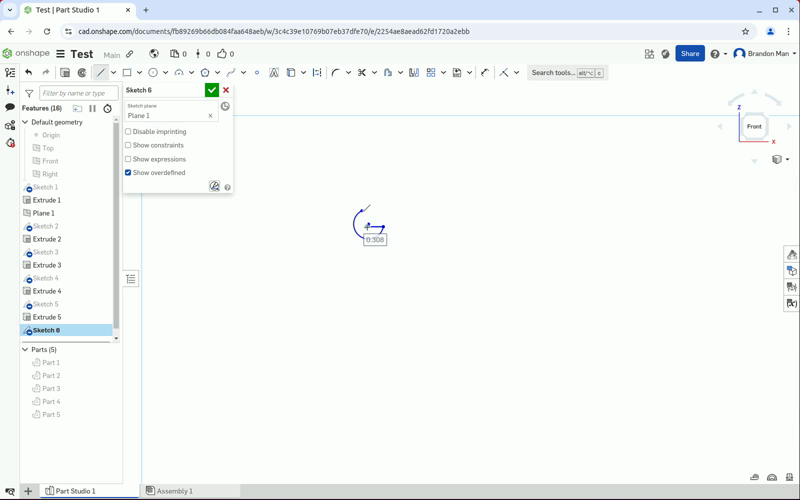
scroll(-6)
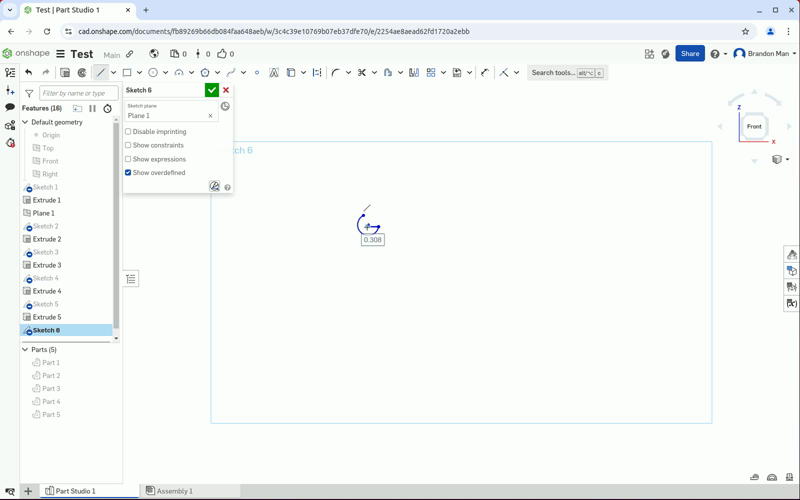
scroll(-6)
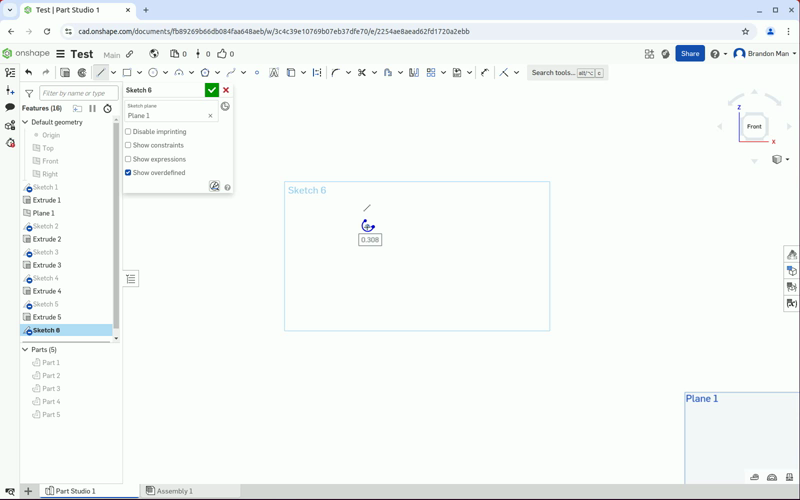
scroll(-6)
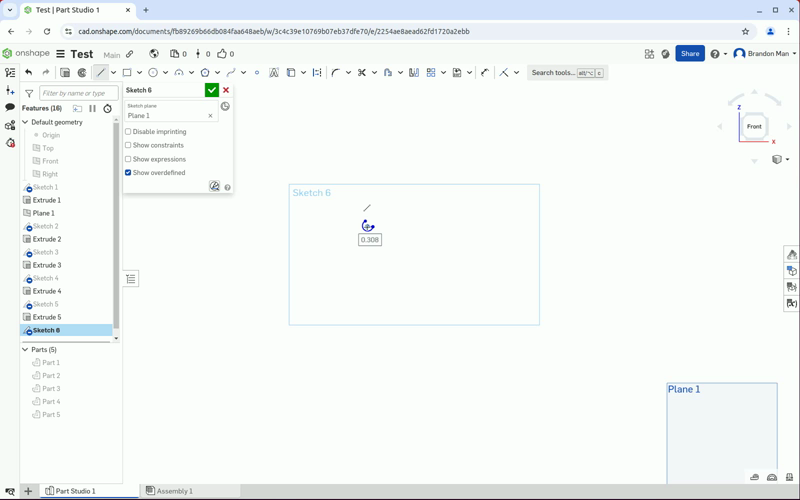
scroll(-6)
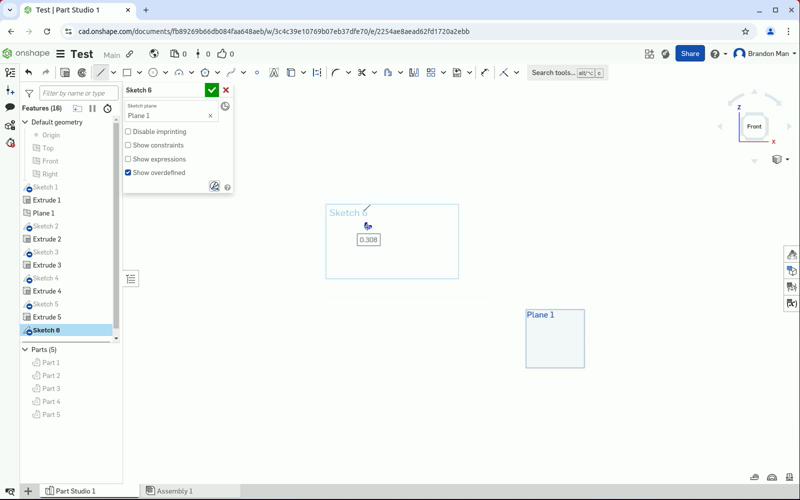
scroll(-6)
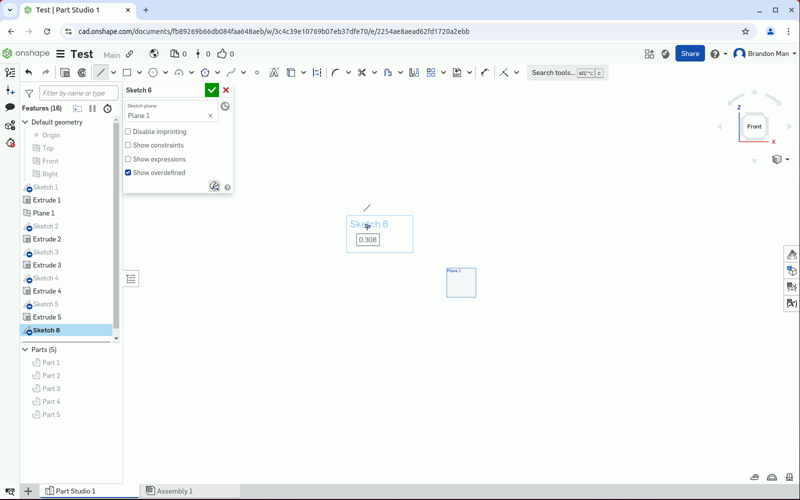
key_up(shift)
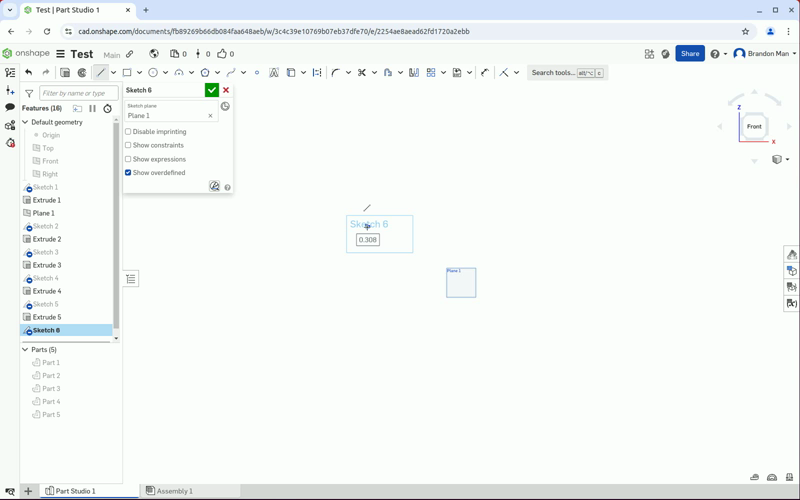
mouse_move(397, 226)
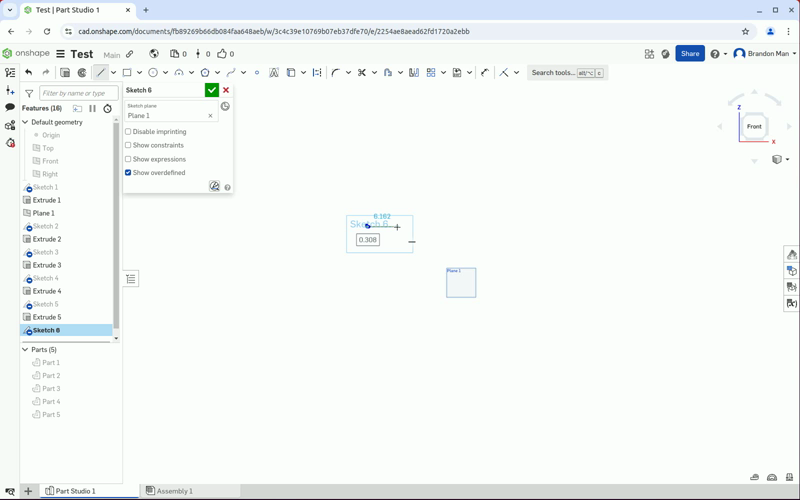
key_down(shift)
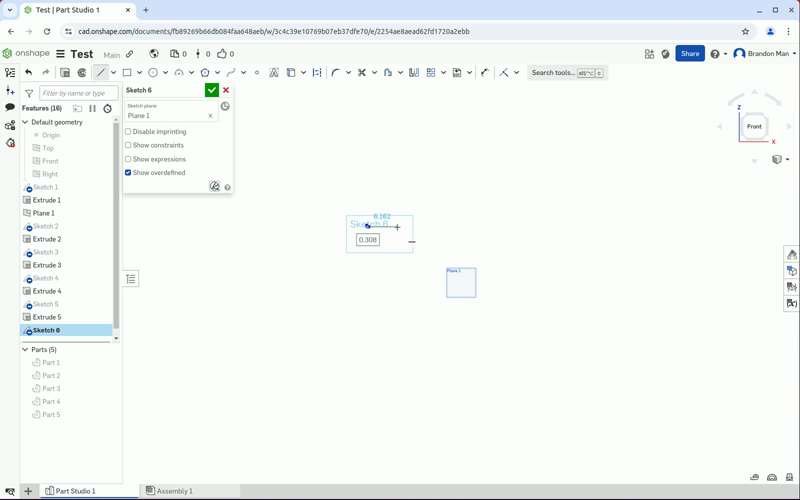
mouse_move(366, 225)
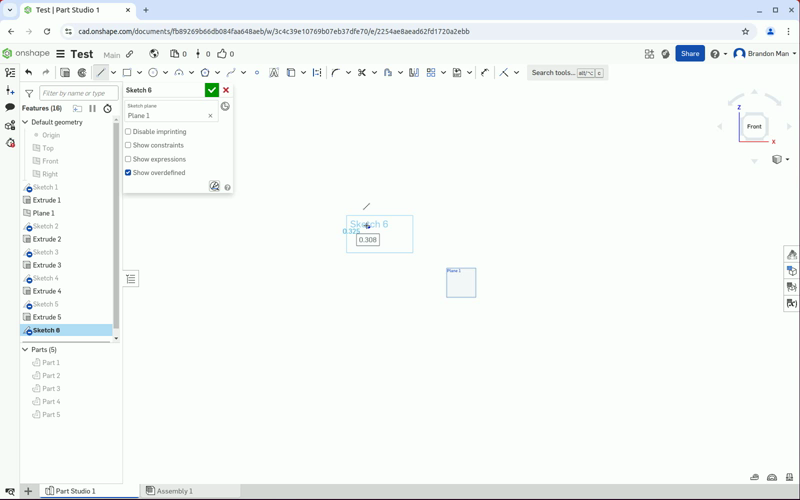
scroll(6)
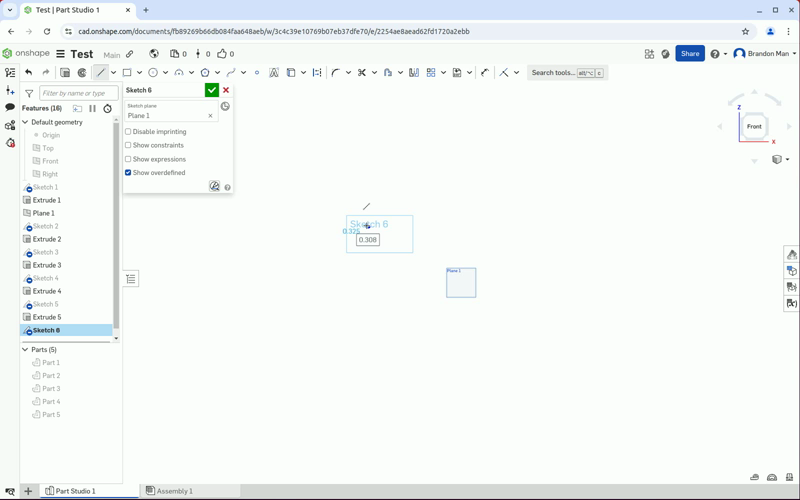
scroll(6)
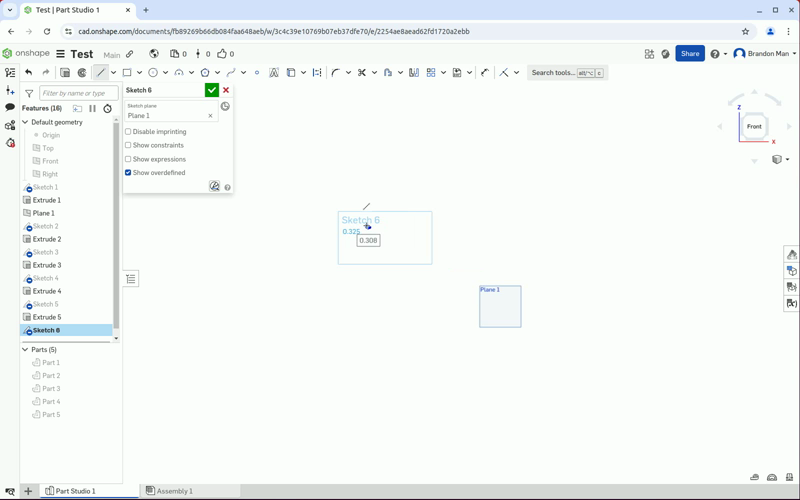
scroll(6)
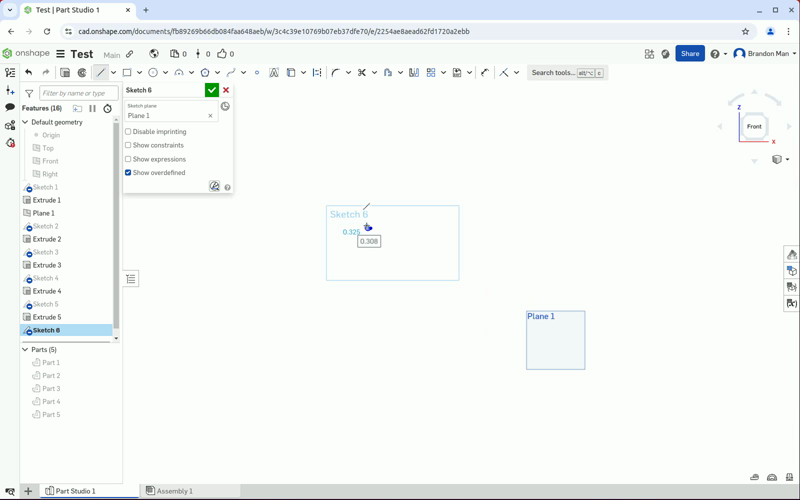
scroll(6)
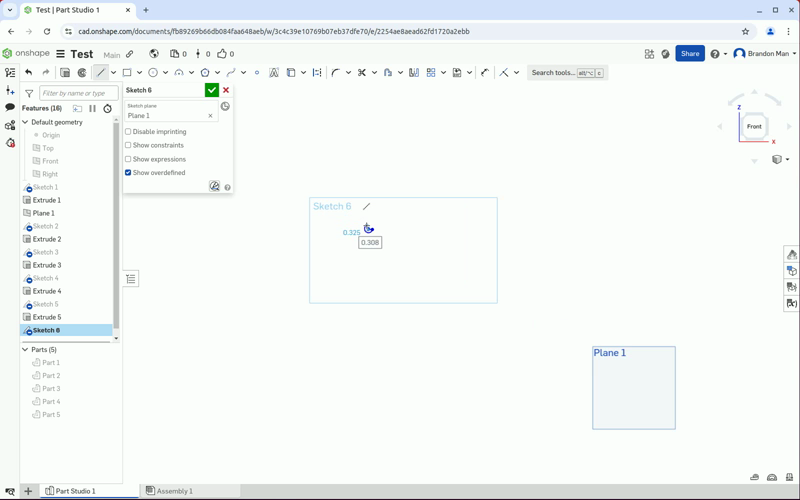
scroll(6)
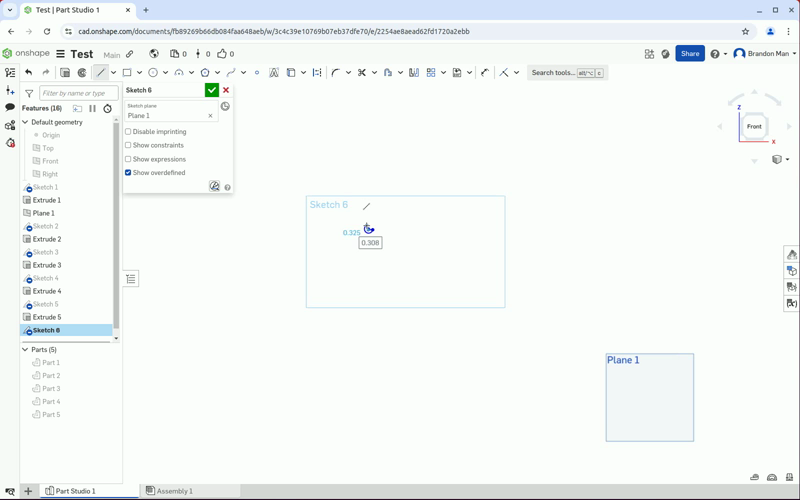
scroll(6)
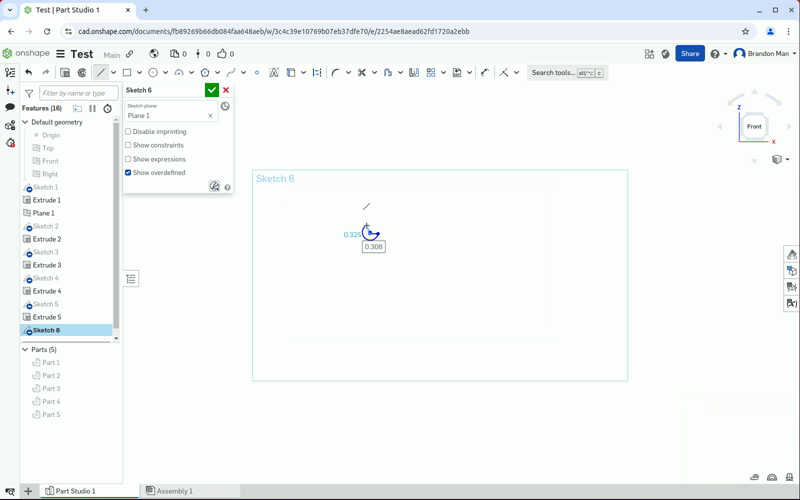
scroll(6)
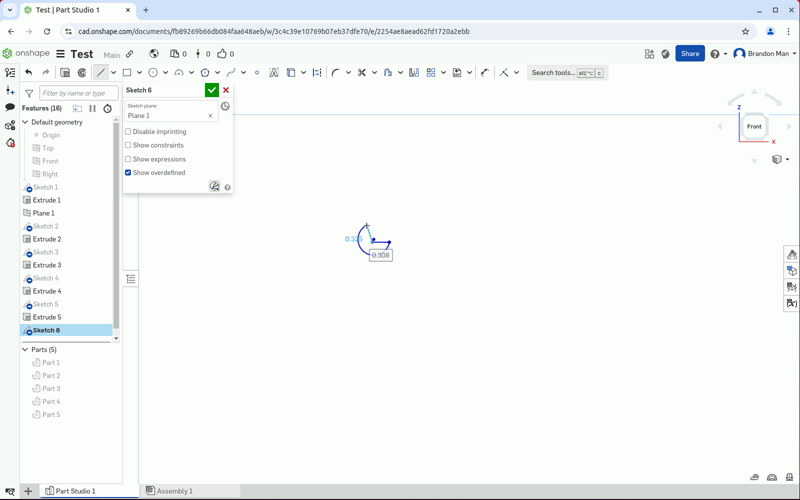
key_up(shift)
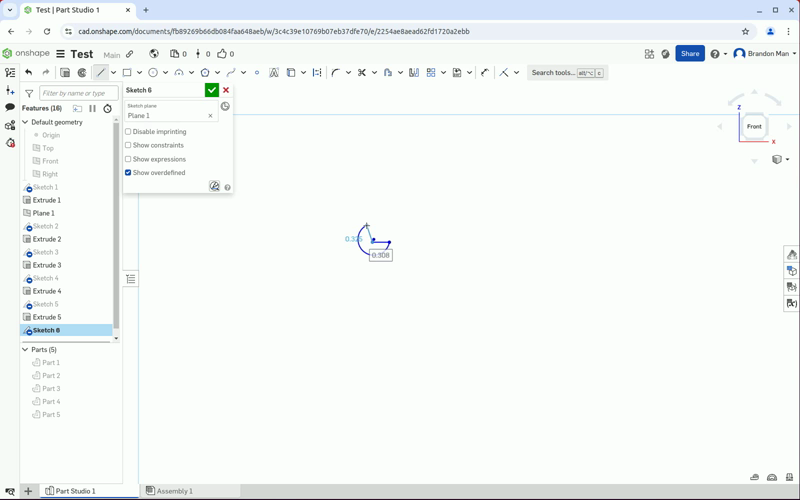
click(366, 225)
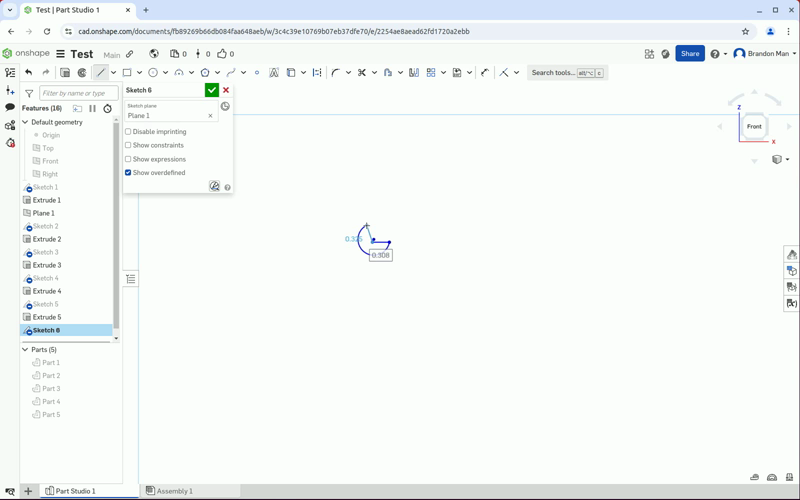
scroll(-6)
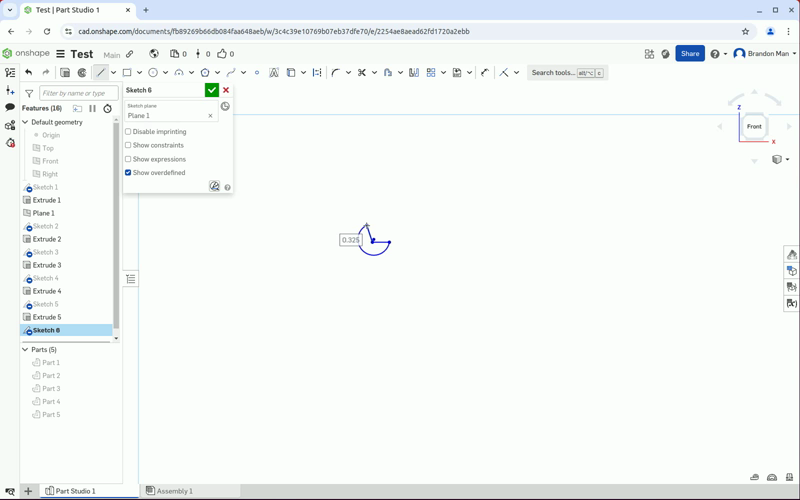
scroll(-6)
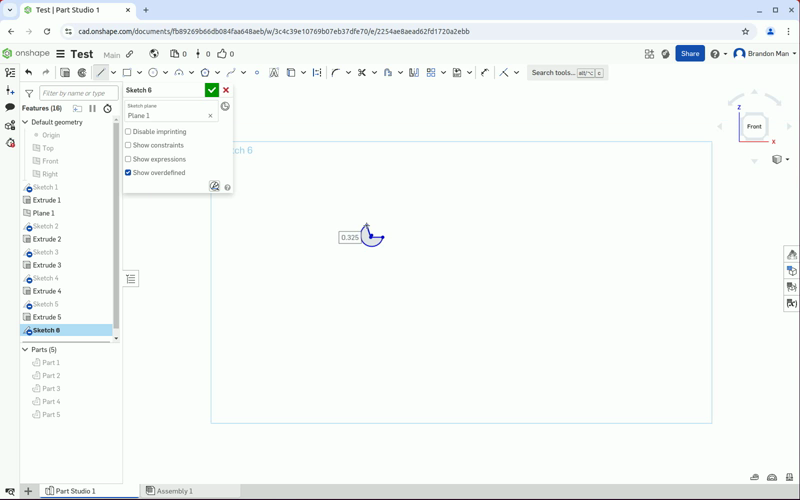
scroll(-6)
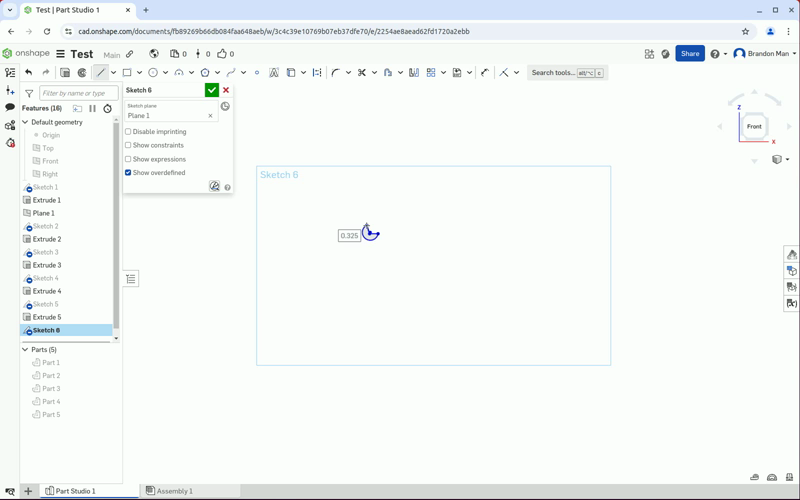
scroll(-6)
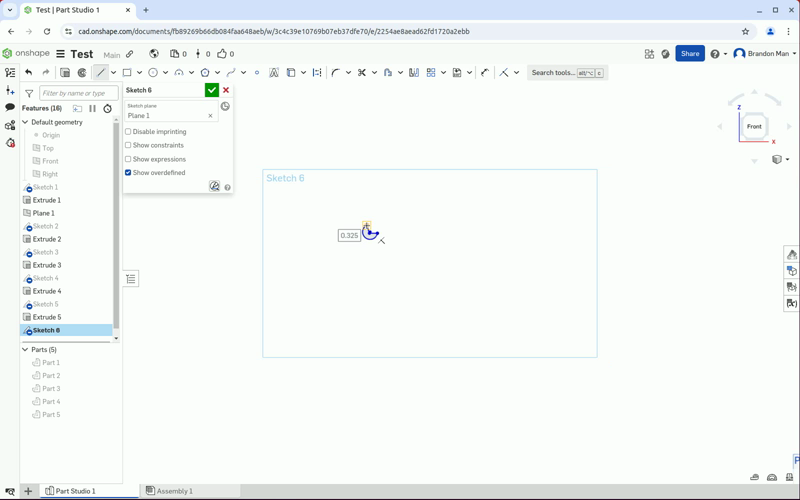
scroll(-6)
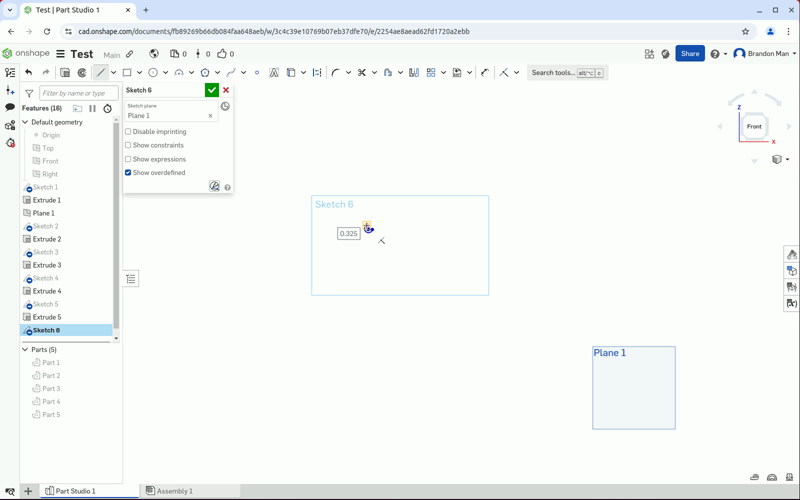
scroll(-6)
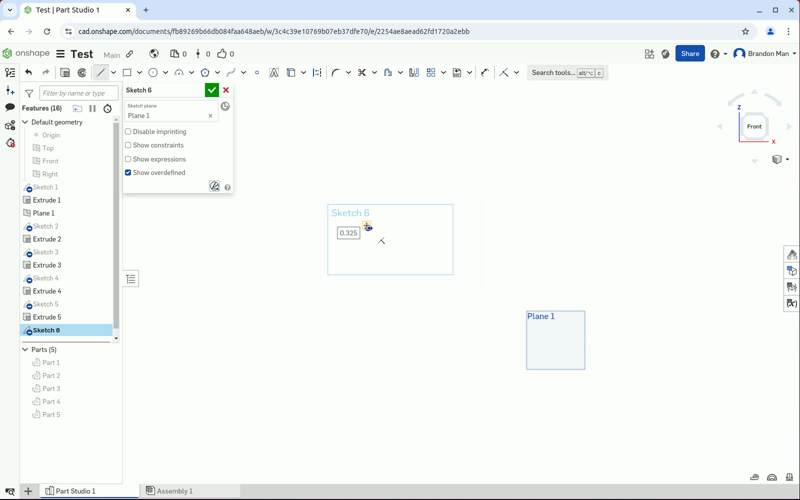
scroll(-6)
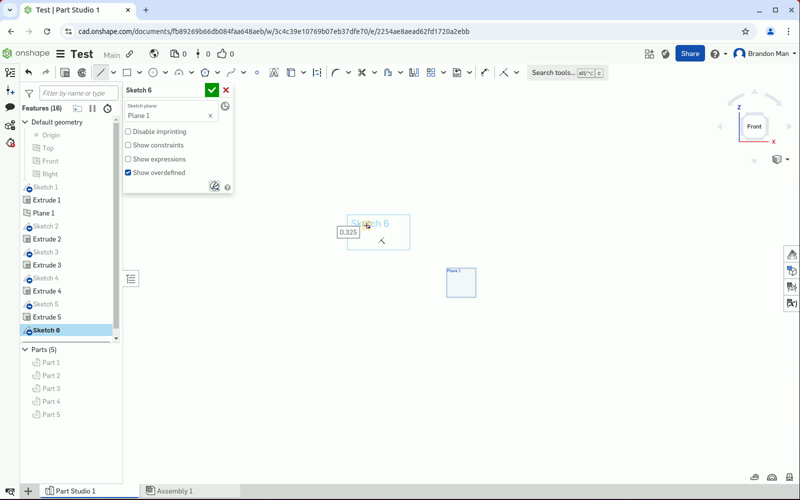
key(esc)
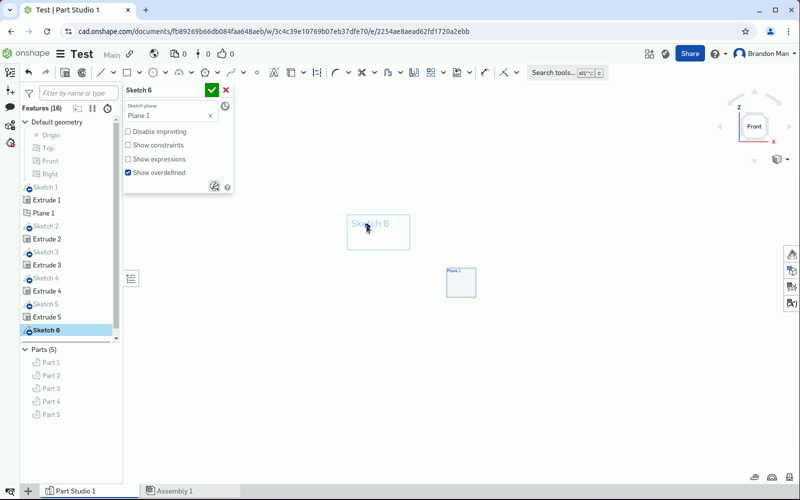
mouse_move(366, 226)
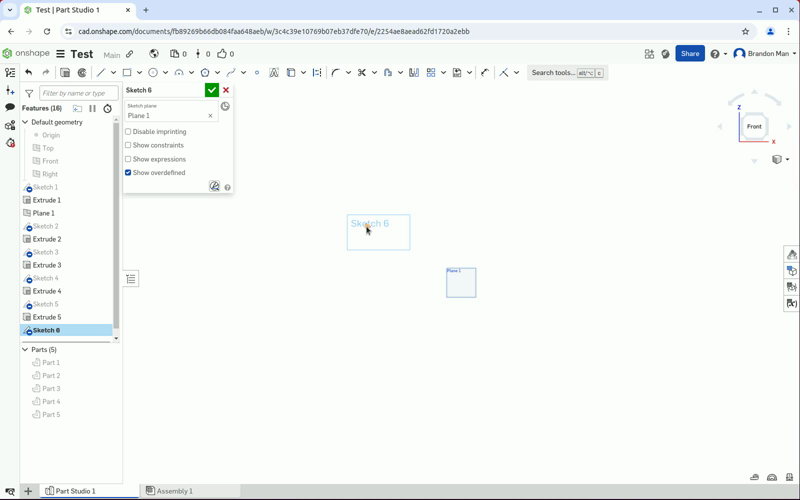
scroll(6)
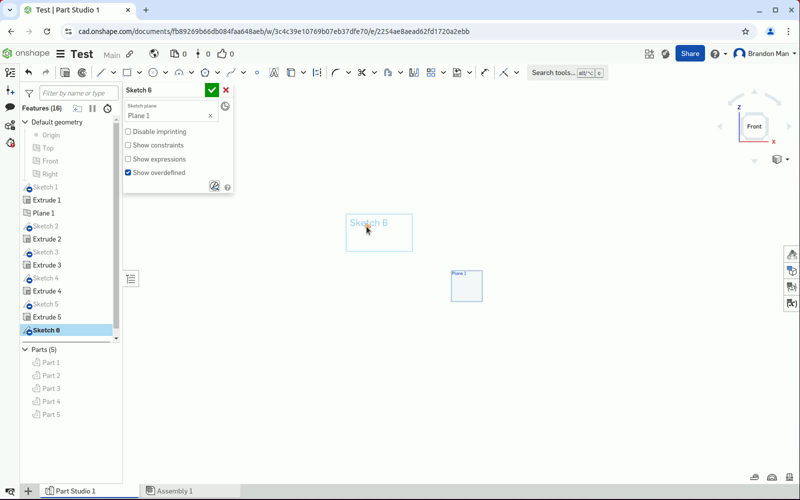
scroll(6)
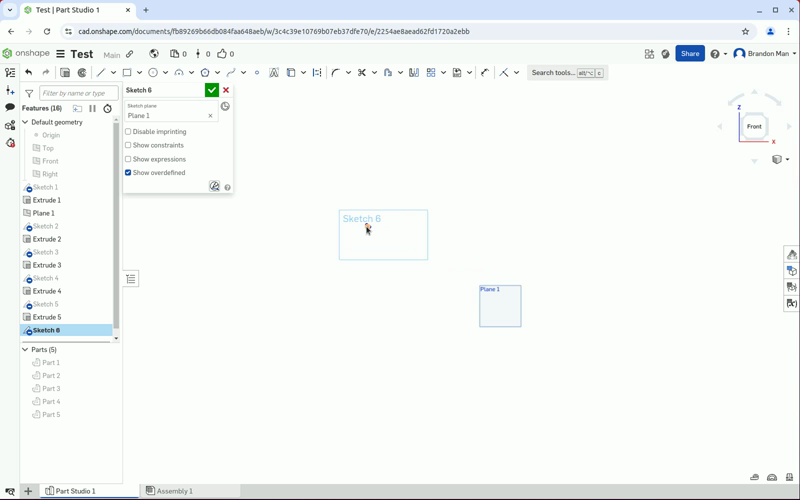
scroll(6)
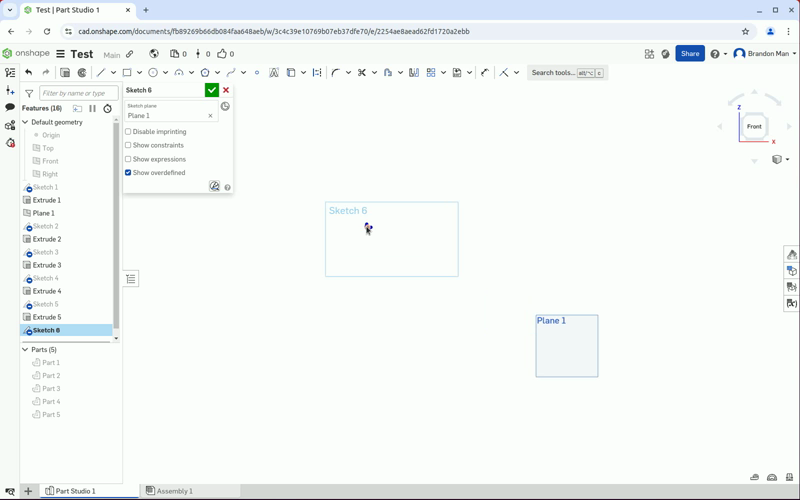
scroll(6)
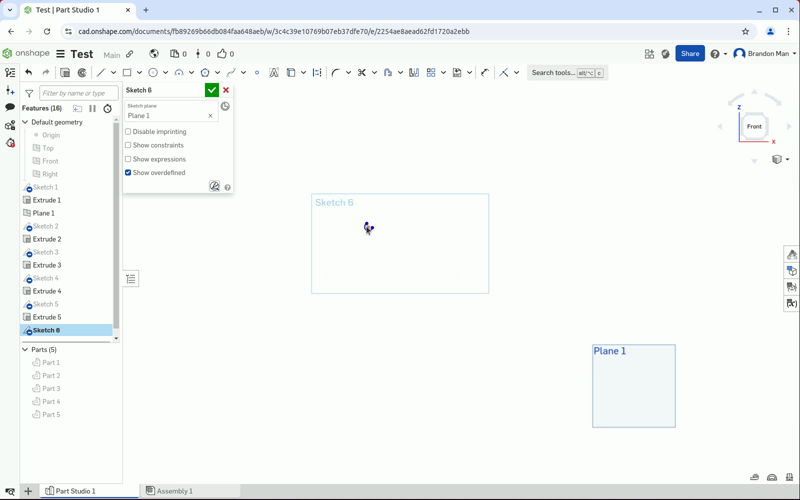
scroll(6)
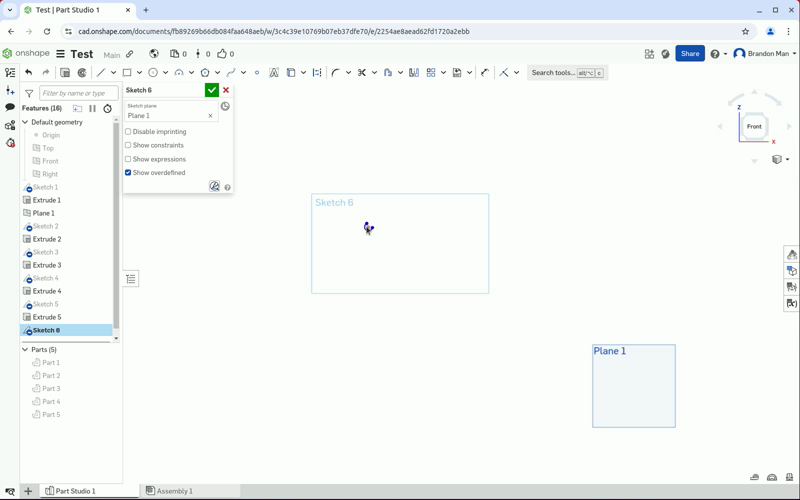
scroll(6)
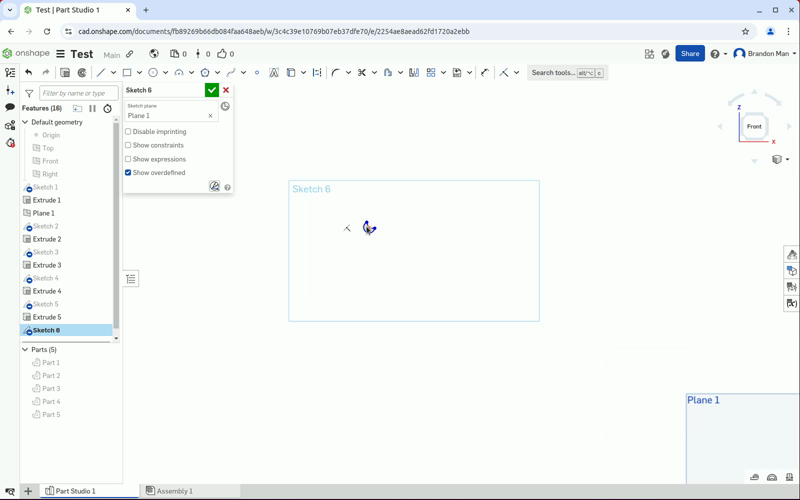
scroll(6)
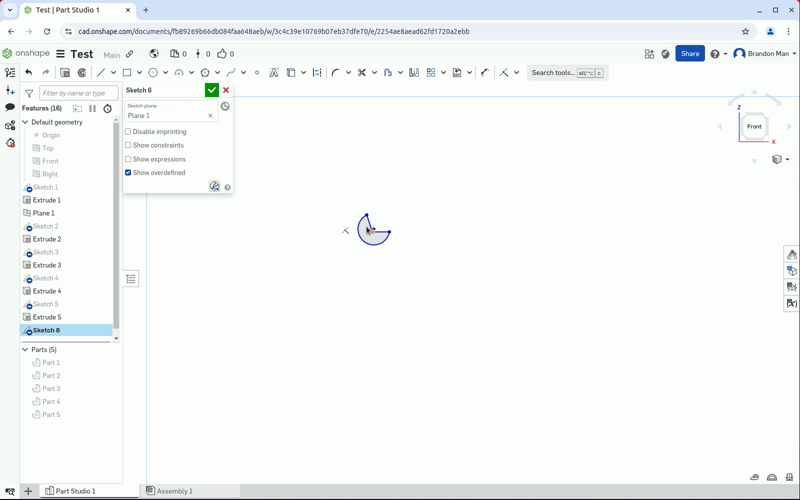
click(366, 226)
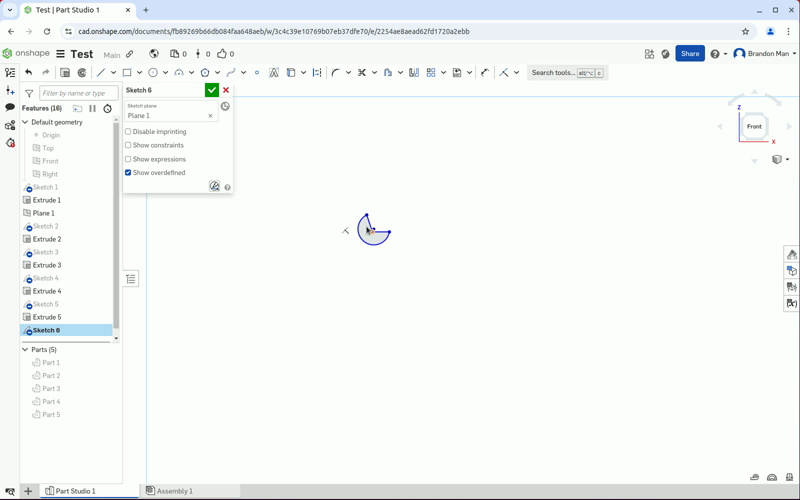
scroll(-6)
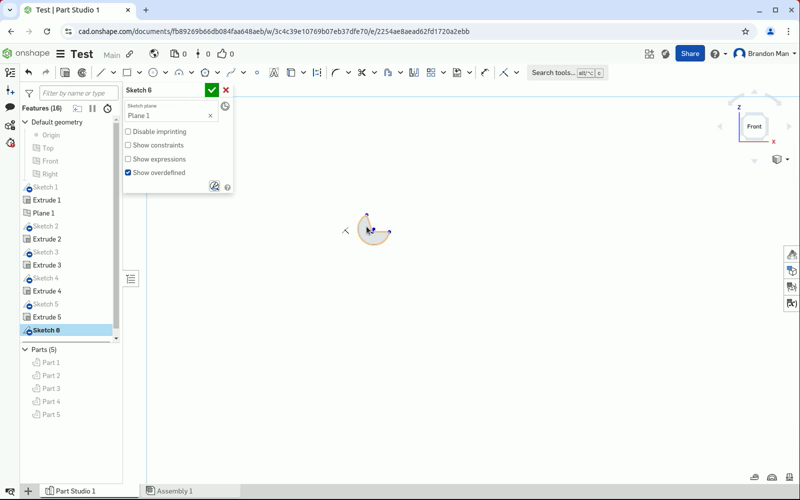
scroll(-6)
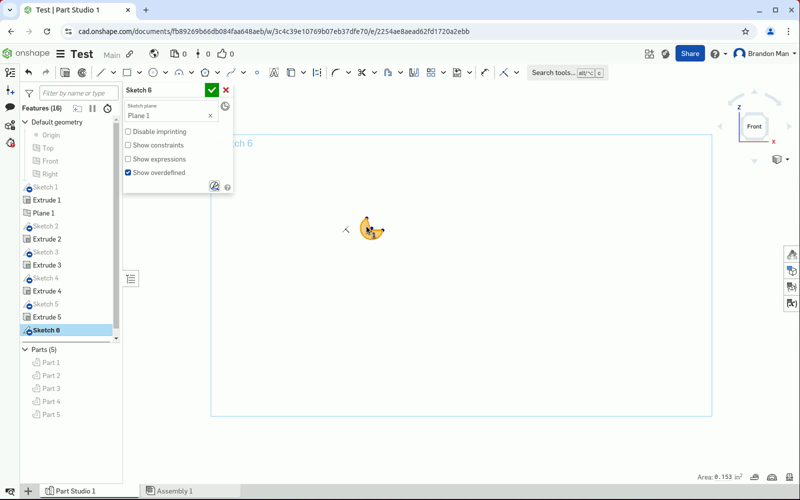
scroll(-6)
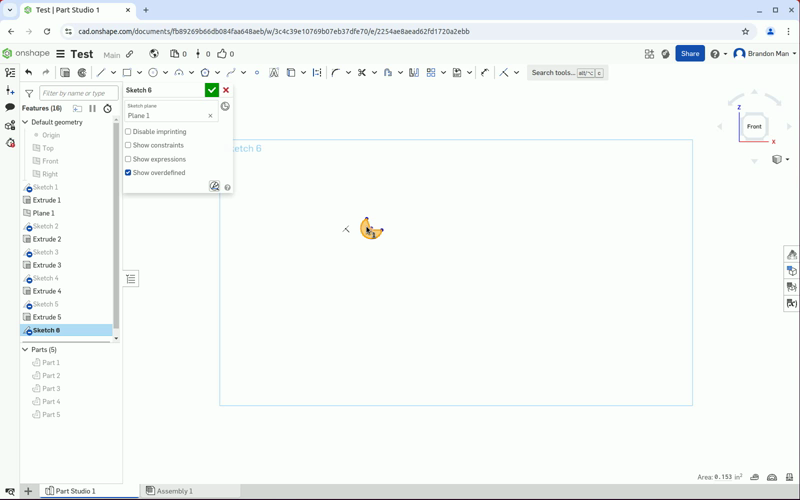
scroll(-6)
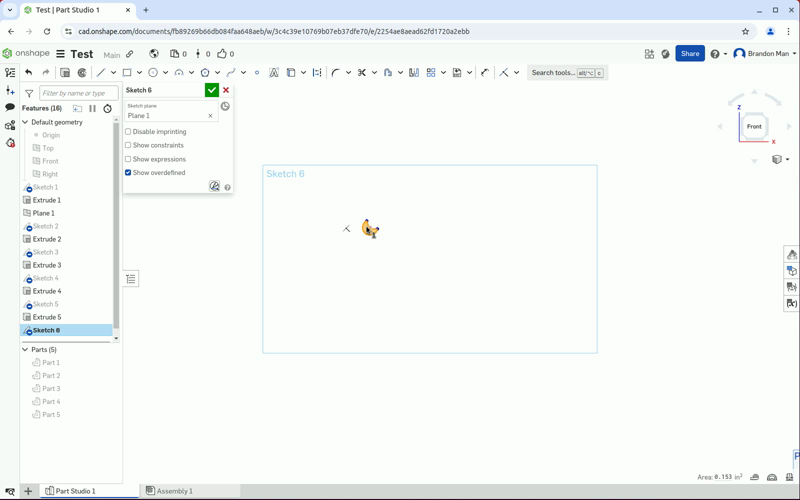
scroll(-6)
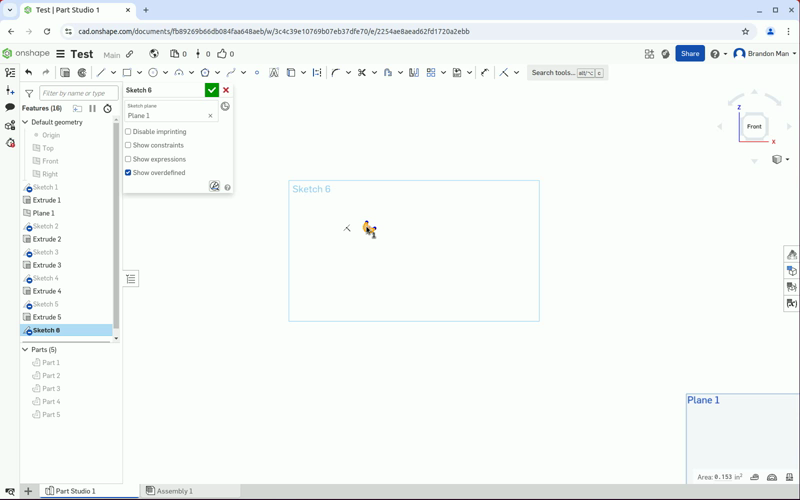
scroll(-6)
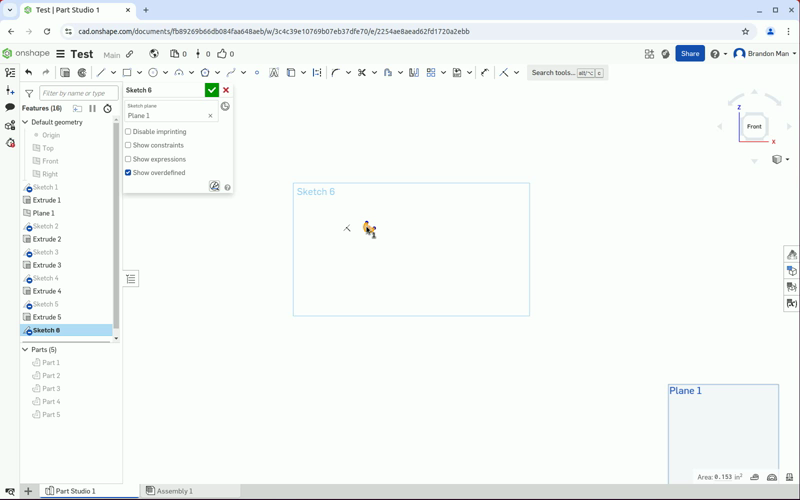
scroll(-6)
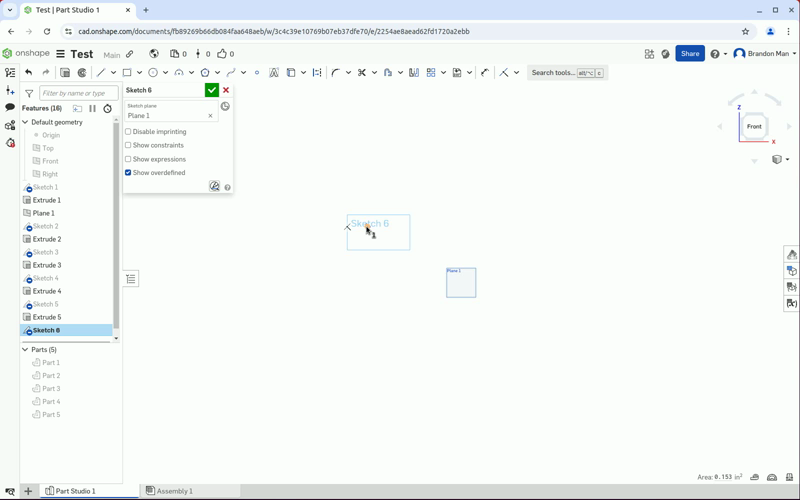
mouse_move(73, 352)
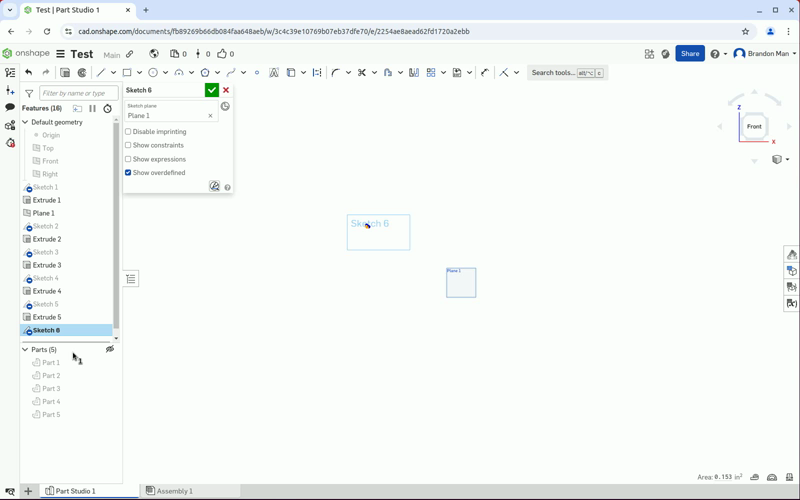
key(shift+y)
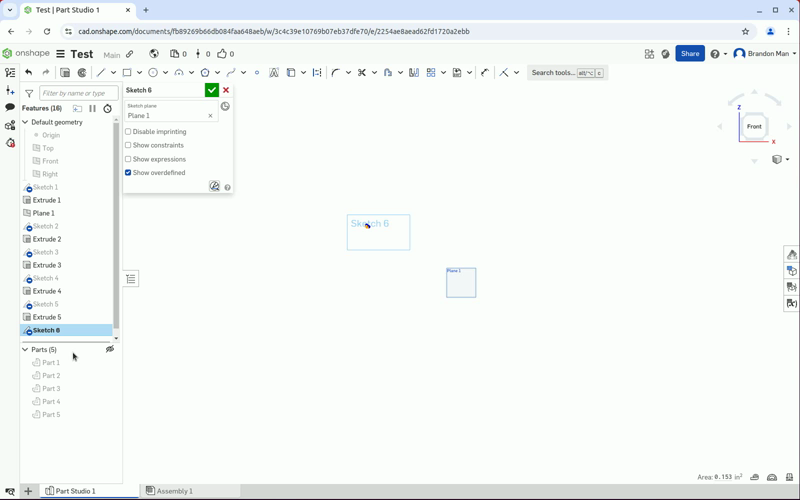
key(shift+e)
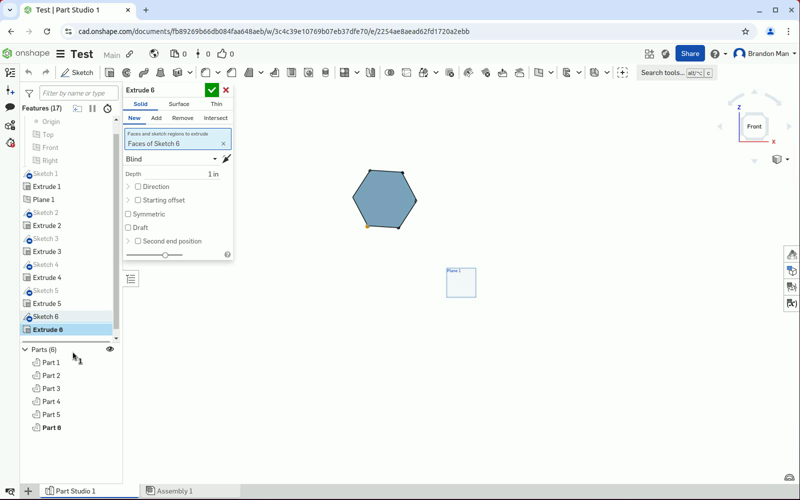
mouse_move(143, 106)
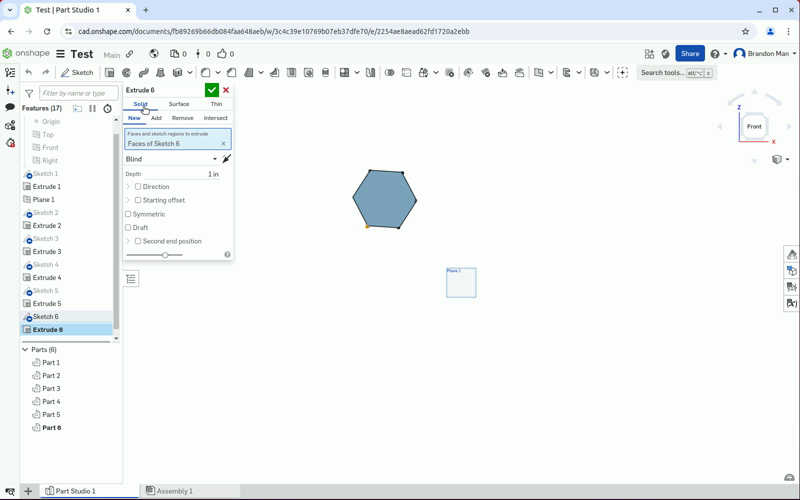
click(143, 106)
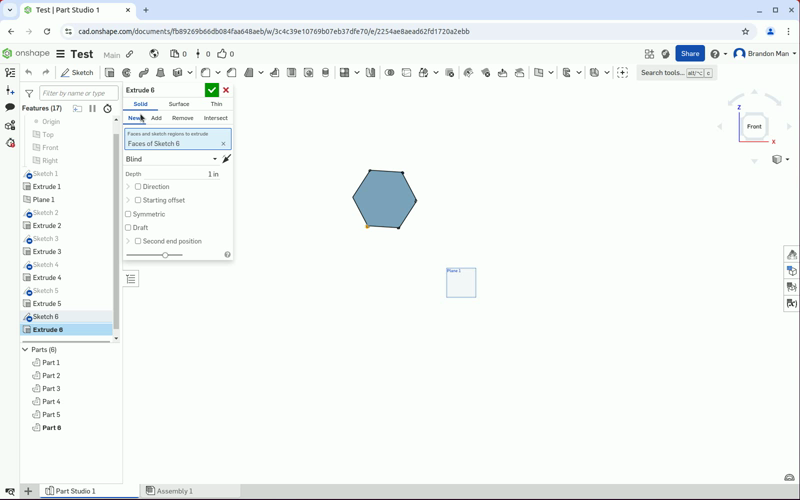
mouse_move(137, 120)
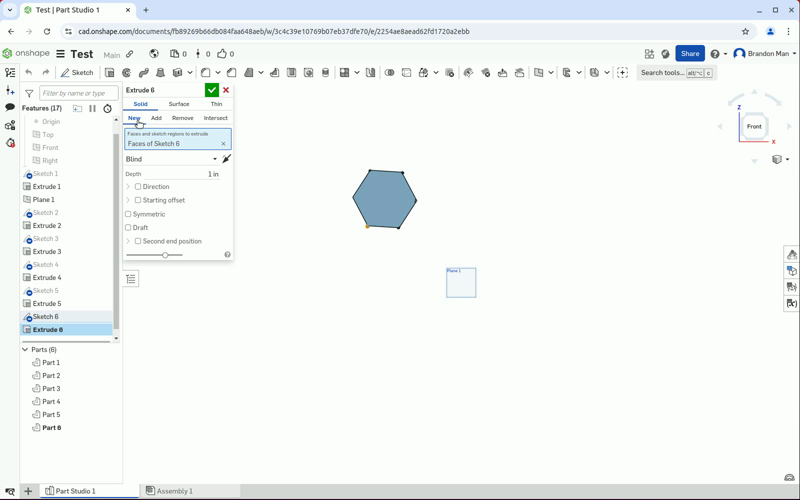
click(137, 120)
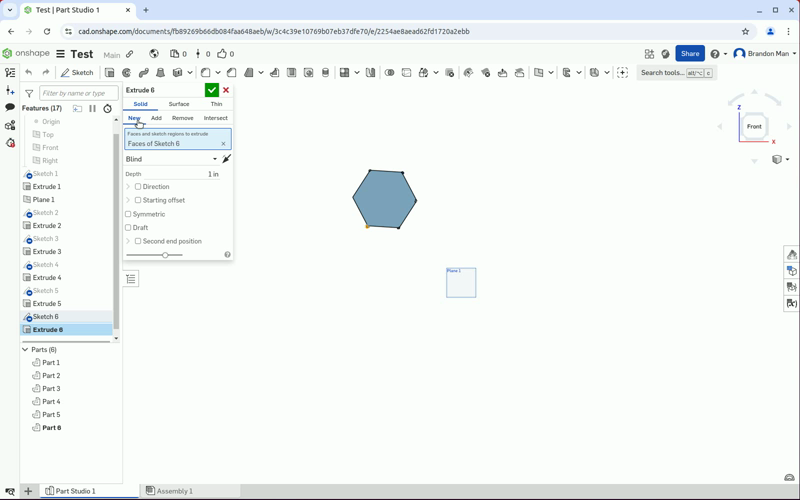
key(tab, 4)
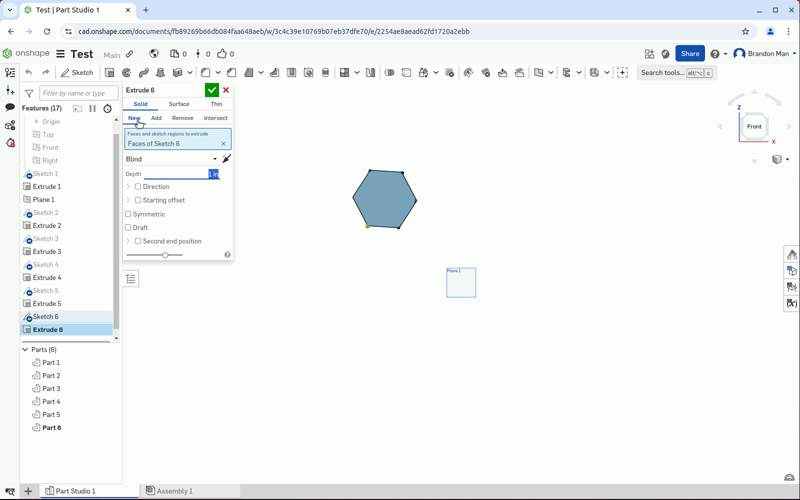
text(5.777)
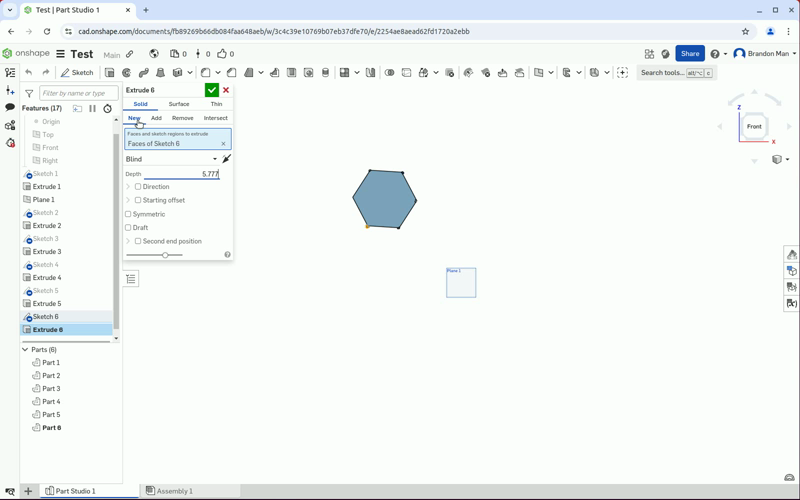
key(enter)
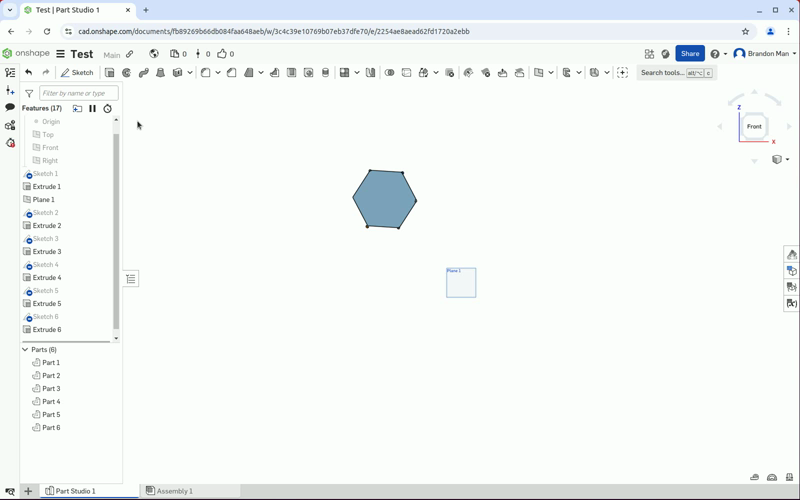
key(shift+h)
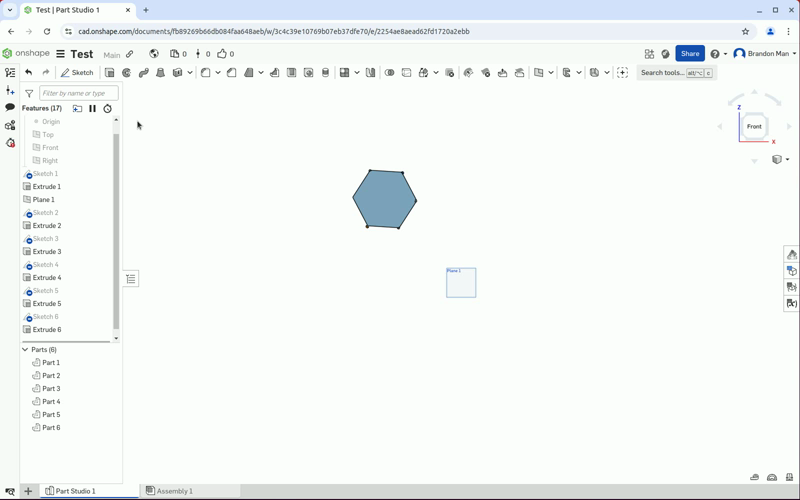
key(shift+h)
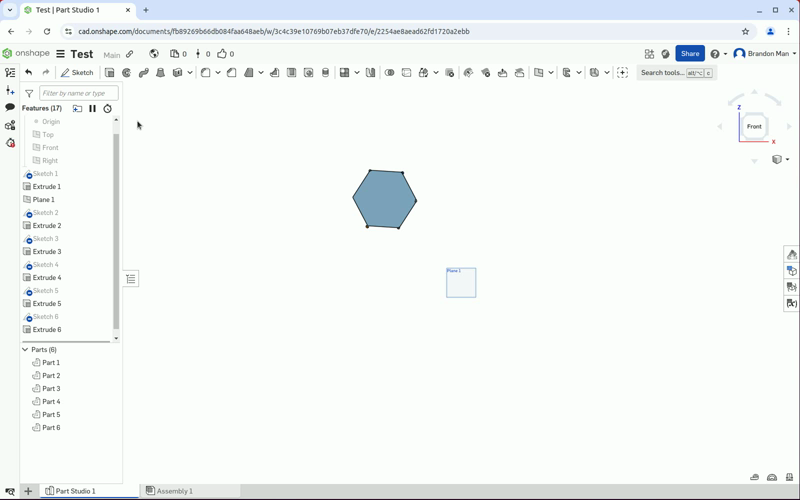
mouse_move(69, 176)
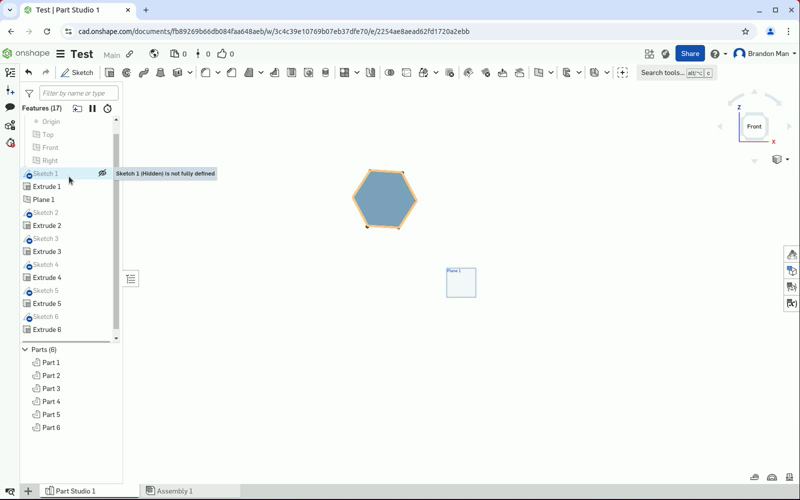
click(69, 176)
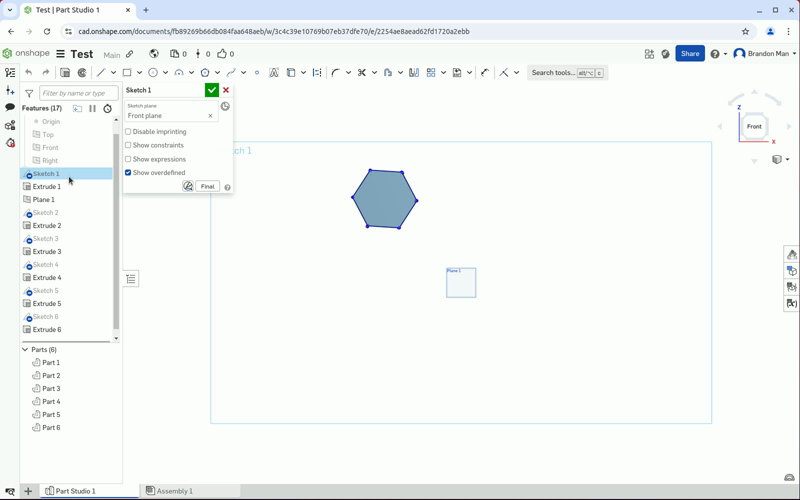
mouse_move(229, 92)
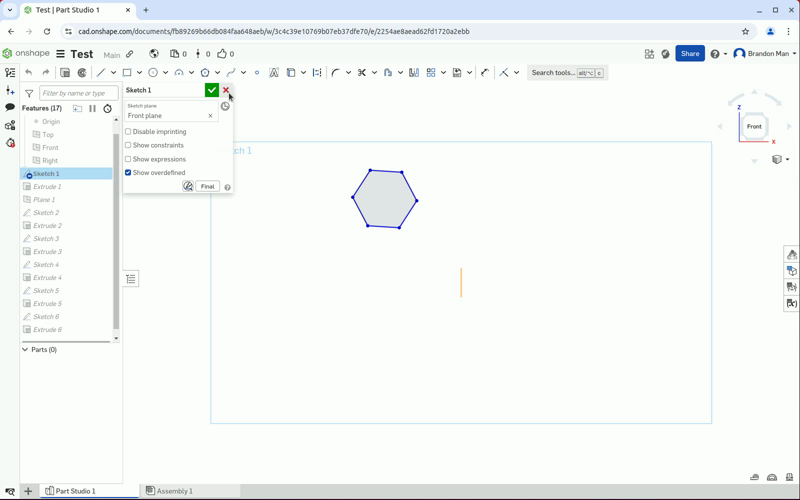
click(229, 92)
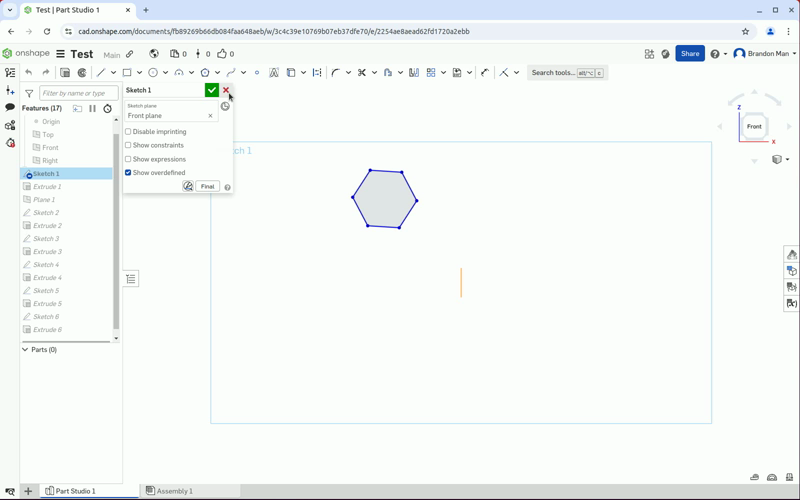
key(shift+s)
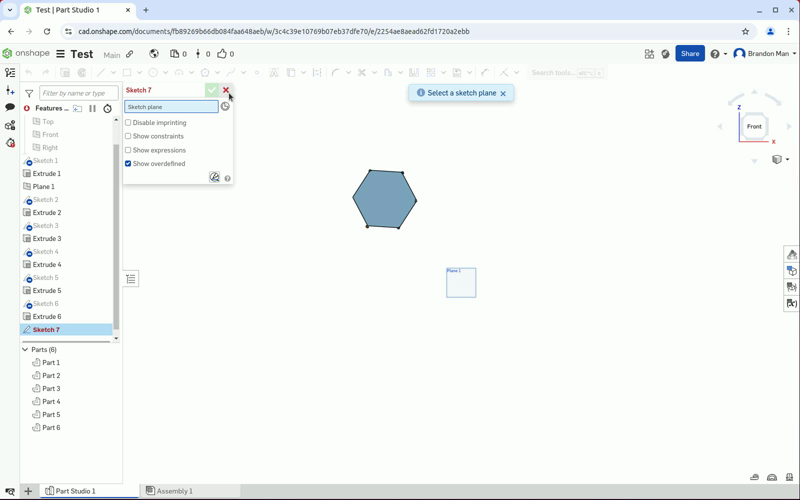
mouse_move(69, 189)
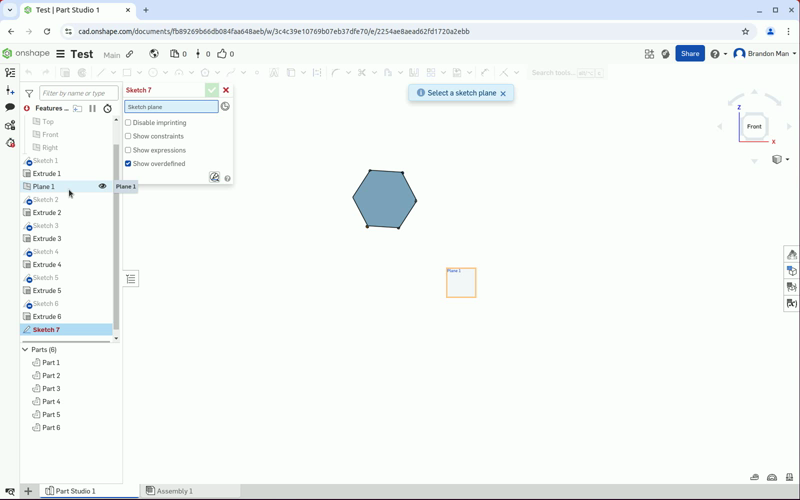
click(69, 189)
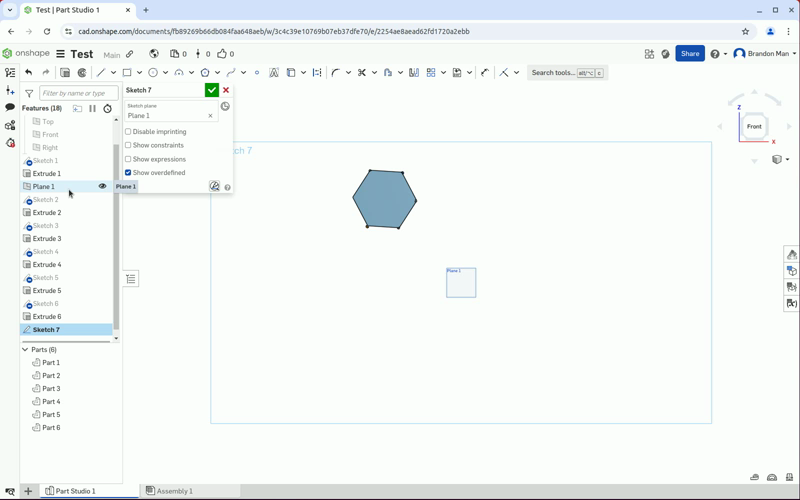
mouse_move(73, 352)
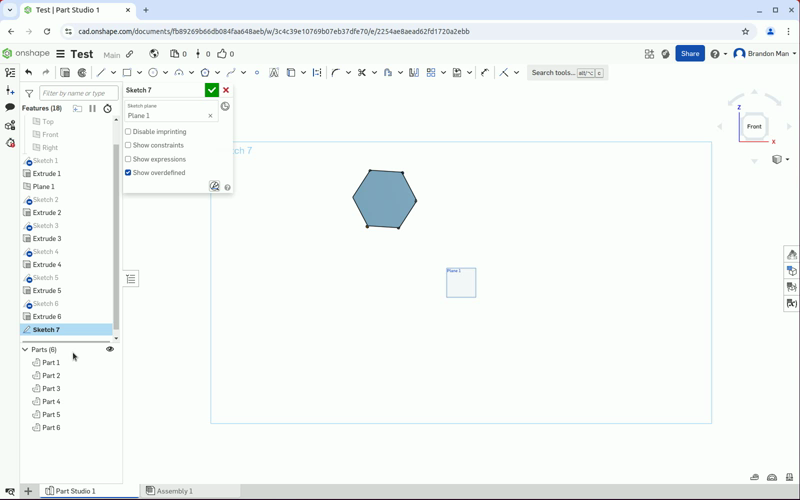
key(y)
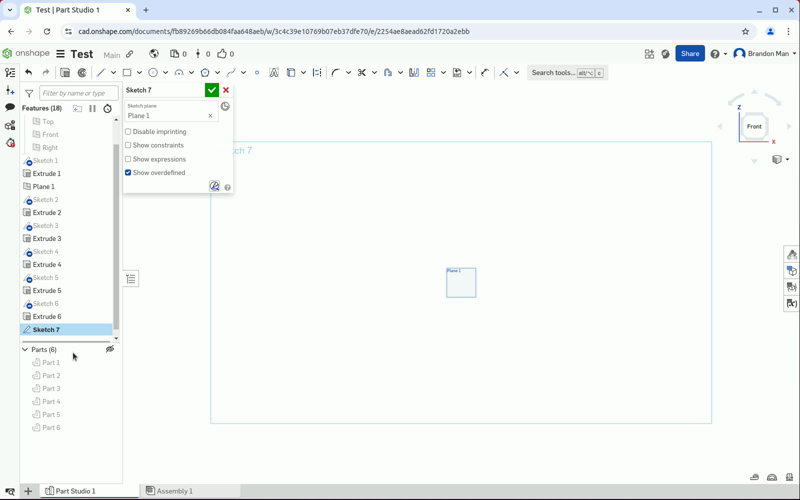
key(l)
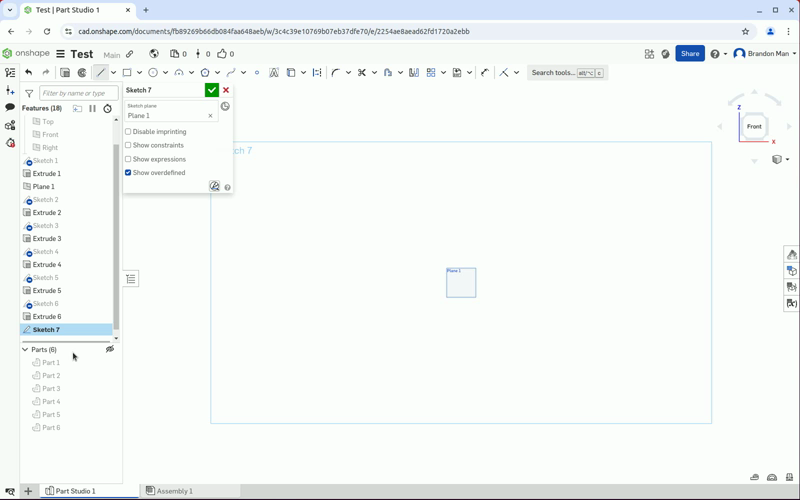
key_down(shift)
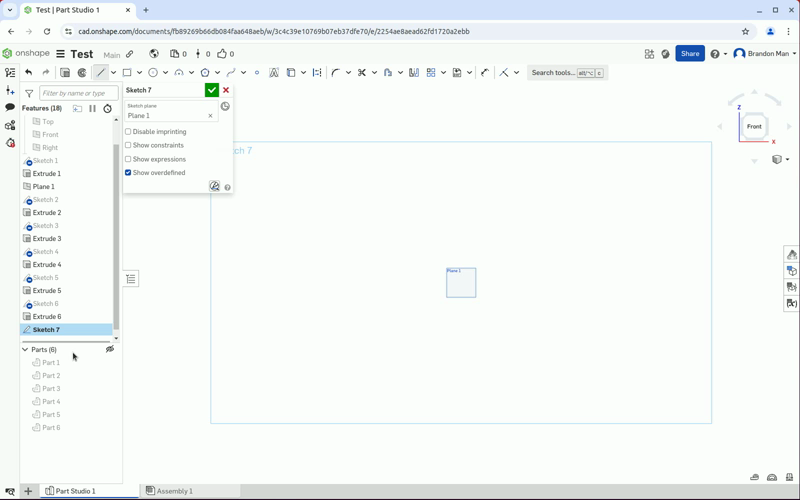
mouse_move(352, 197)
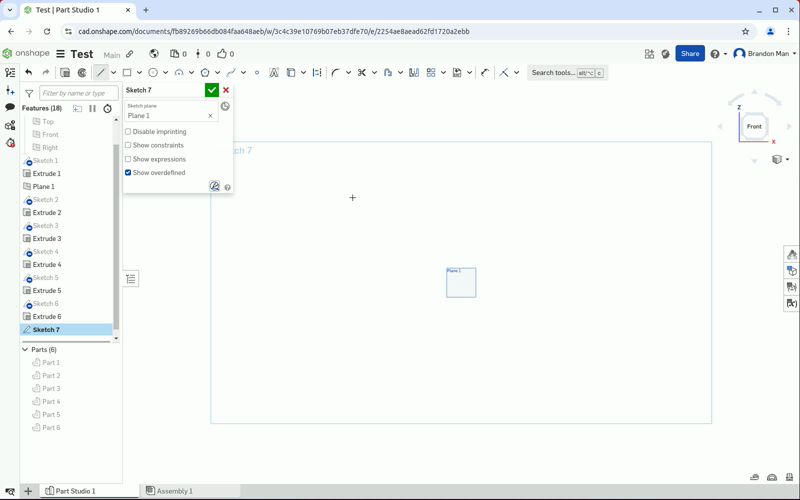
click(352, 197)
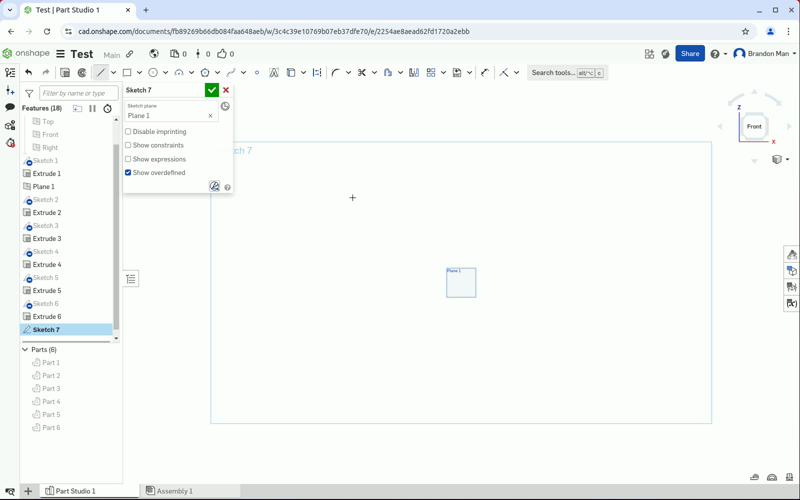
key_up(shift)
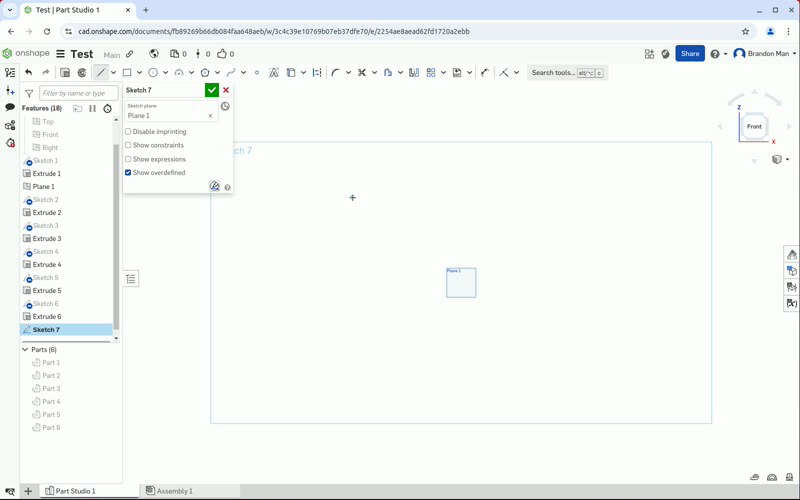
key_down(shift)
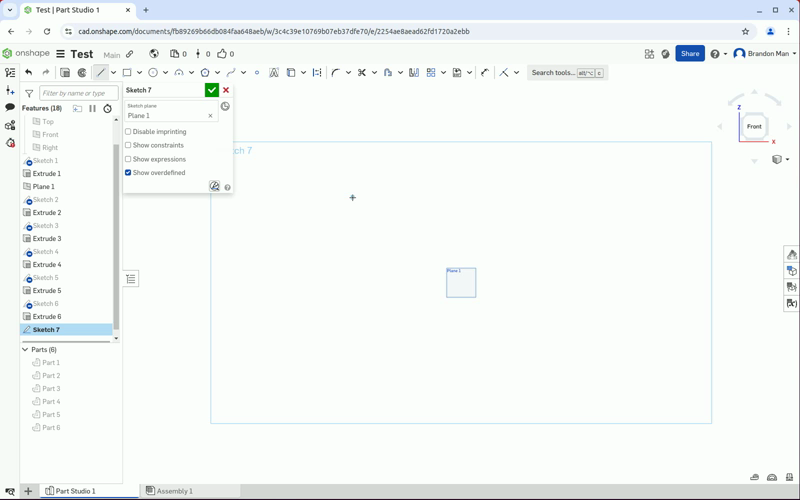
mouse_move(382, 197)
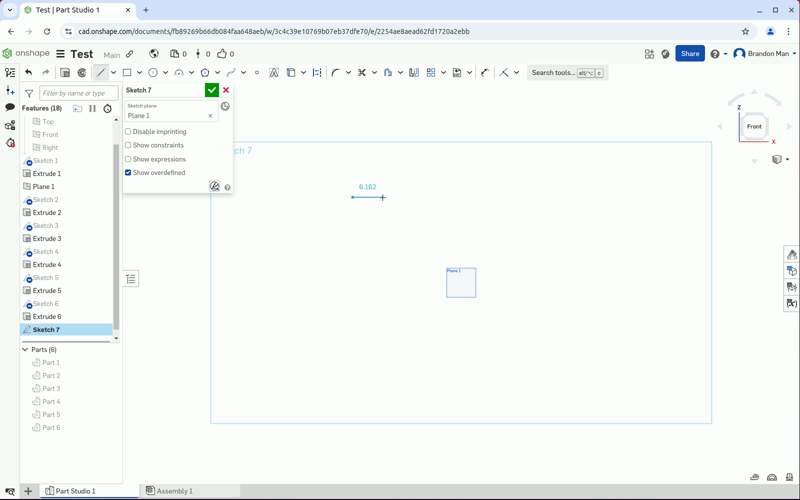
mouse_move(353, 199)
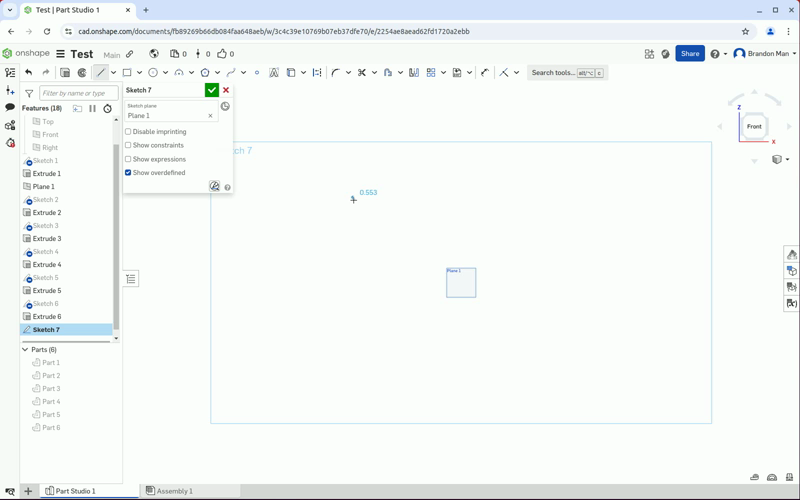
scroll(6)
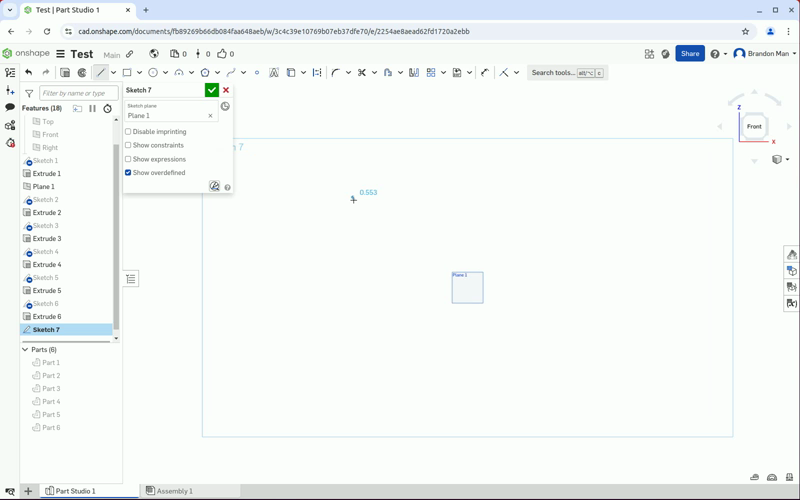
scroll(6)
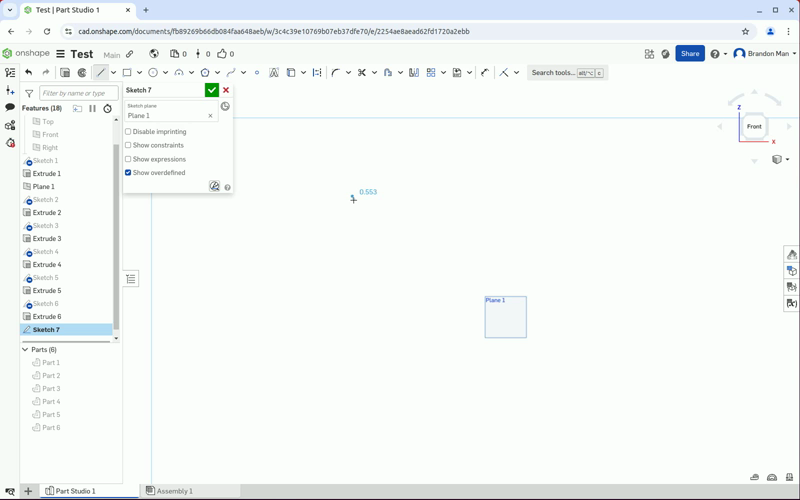
scroll(6)
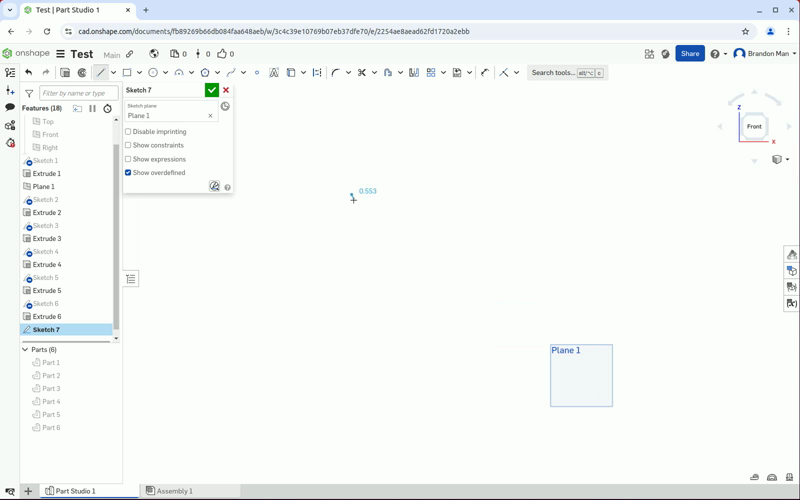
scroll(6)
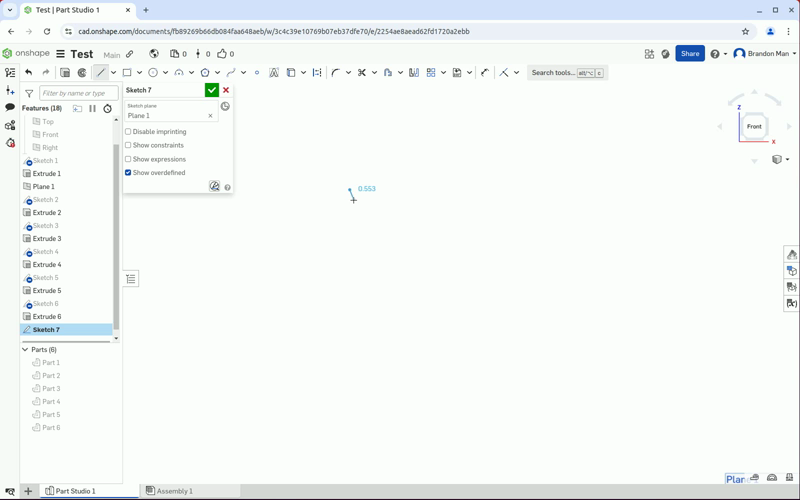
scroll(6)
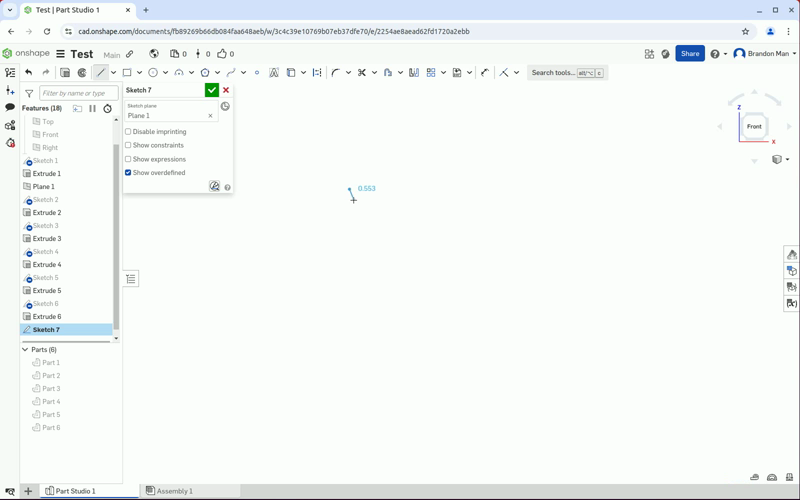
scroll(6)
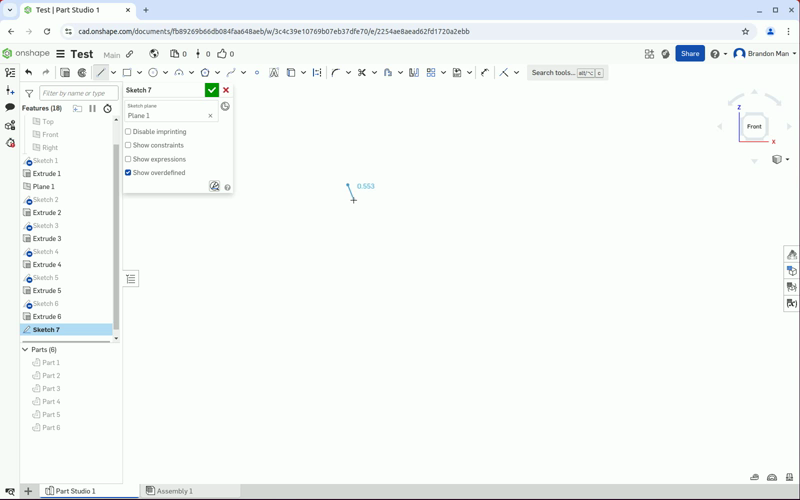
scroll(6)
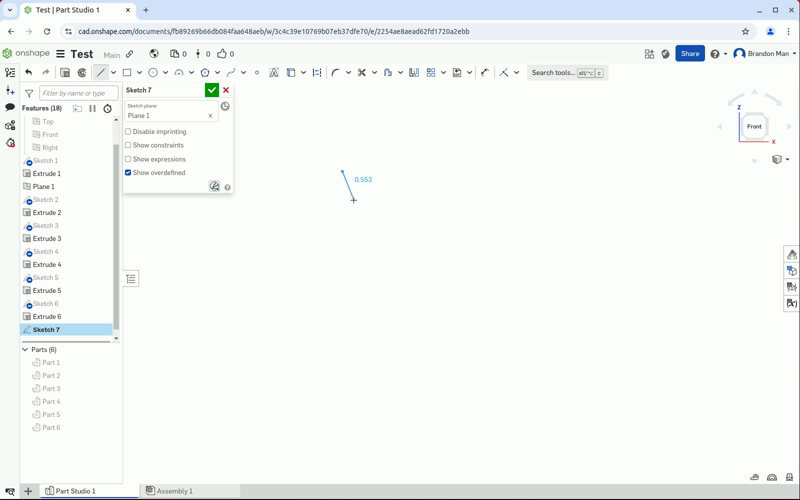
click(353, 199)
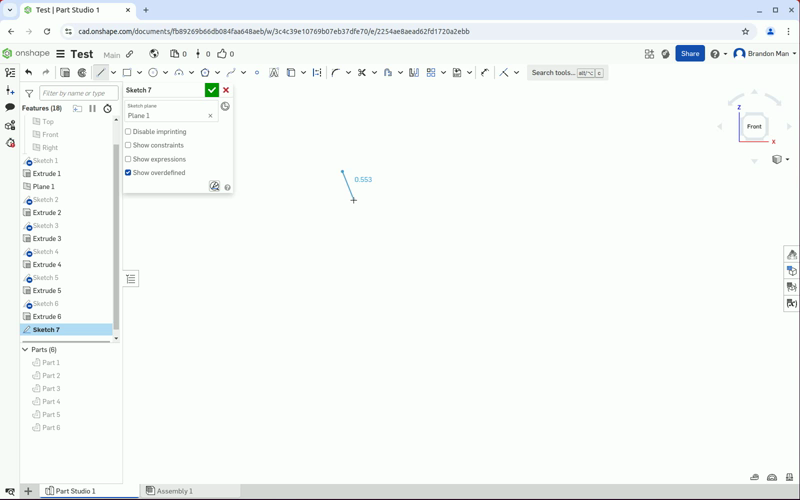
scroll(-6)
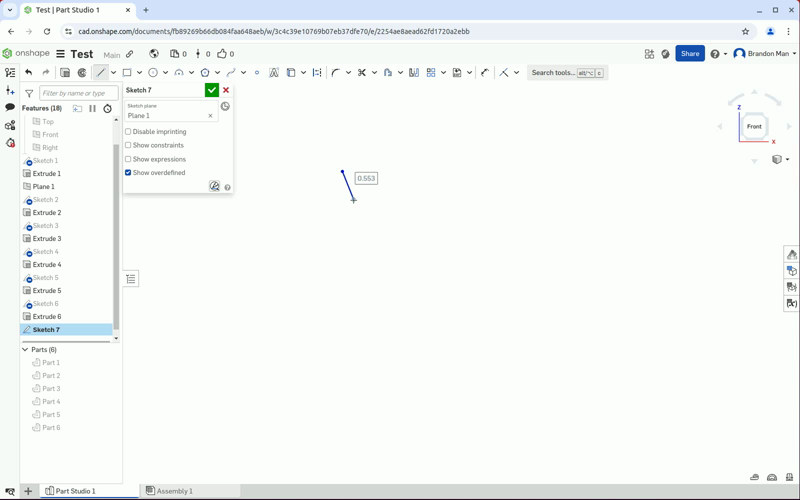
scroll(-6)
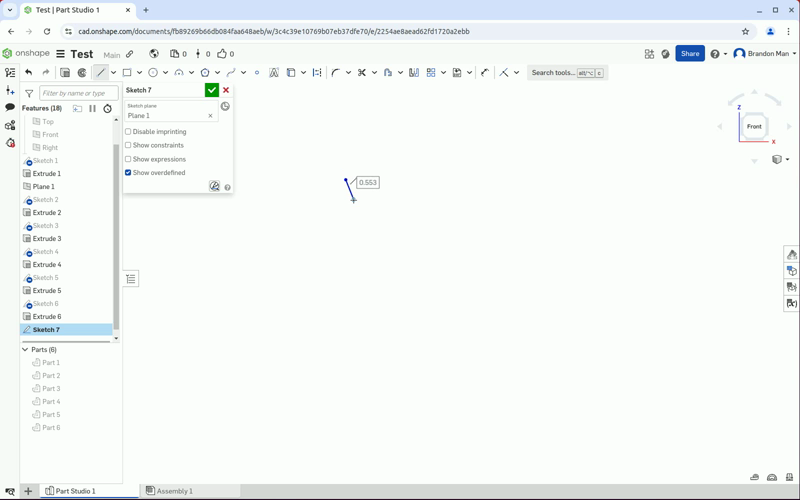
scroll(-6)
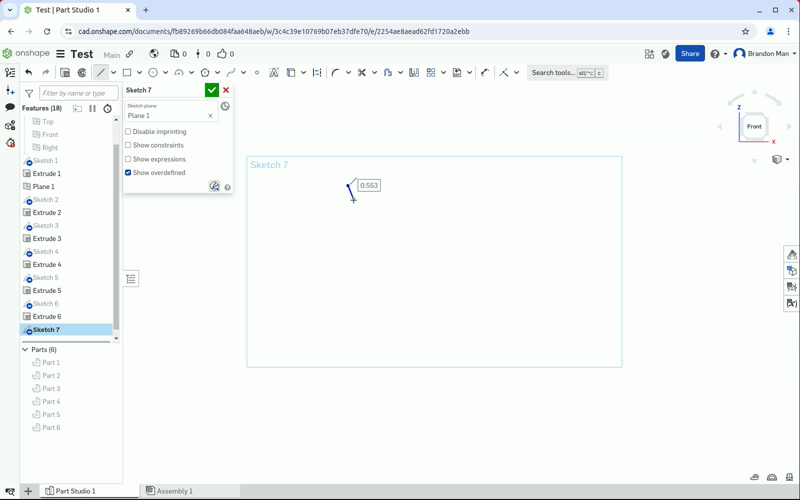
scroll(-6)
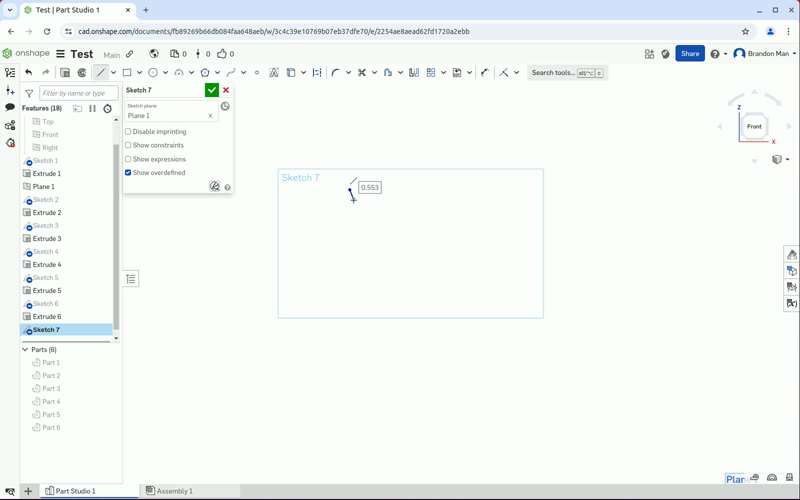
scroll(-6)
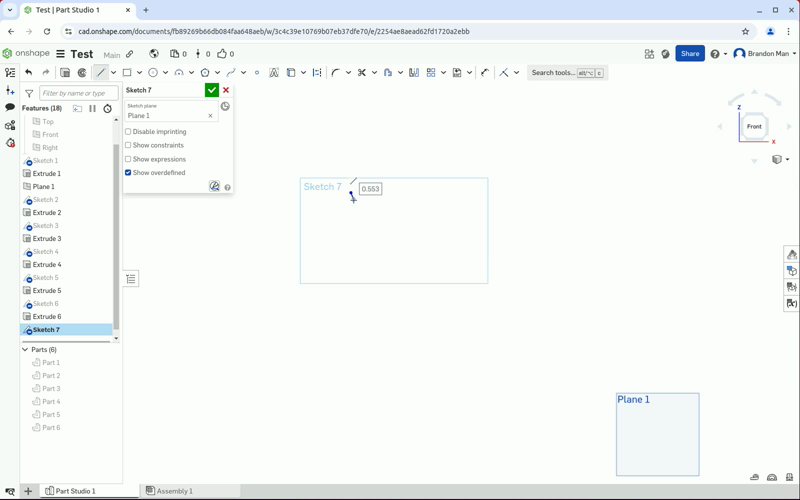
scroll(-6)
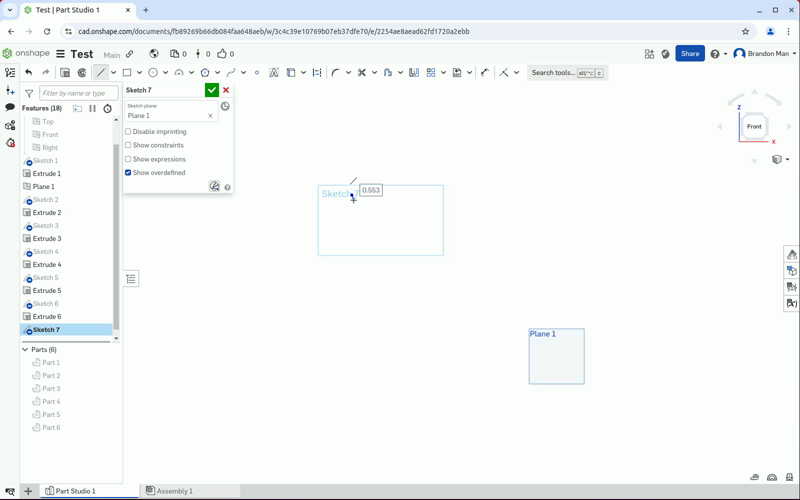
scroll(-6)
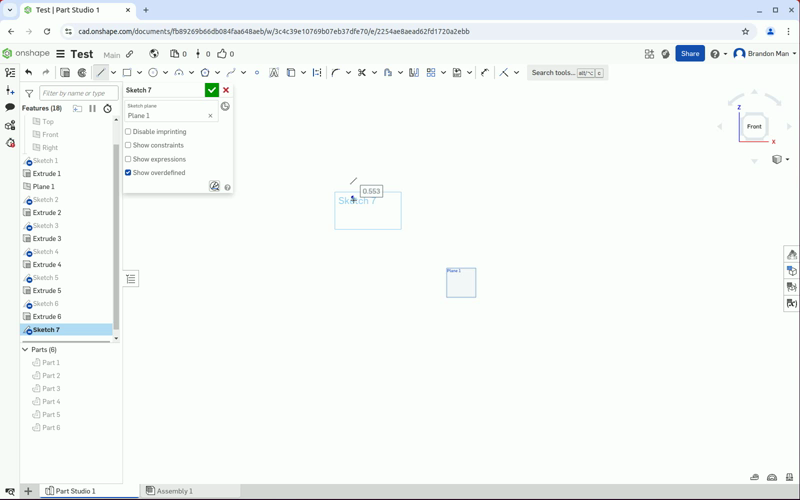
key_up(shift)
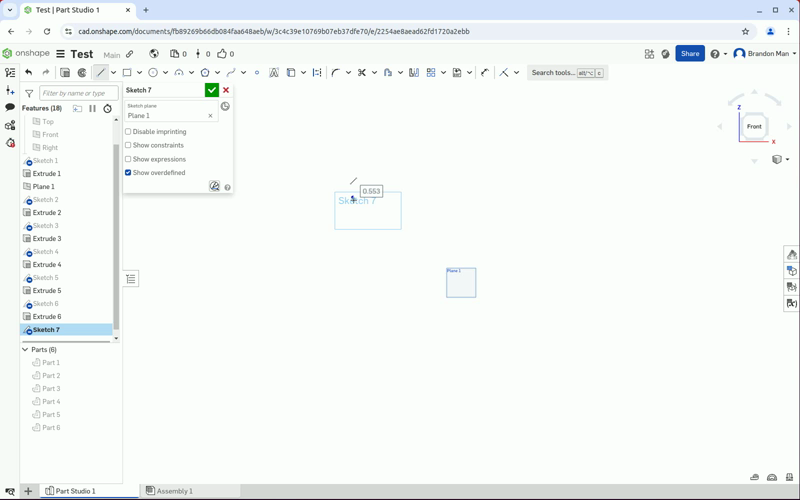
key(esc)
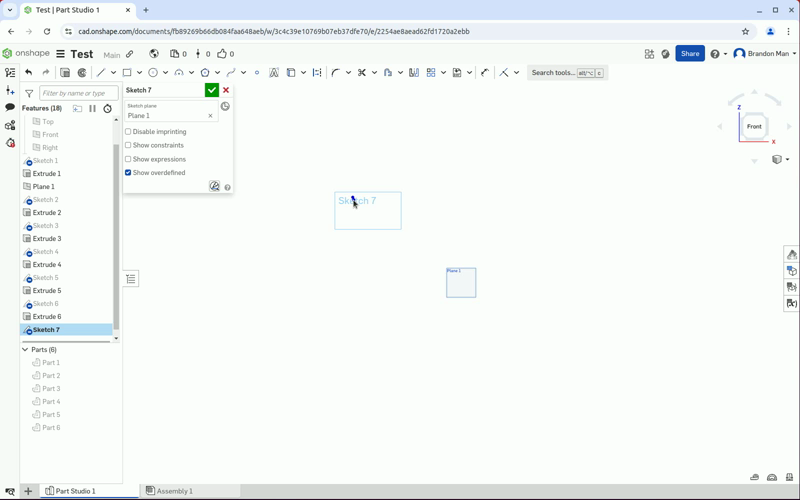
key(a)
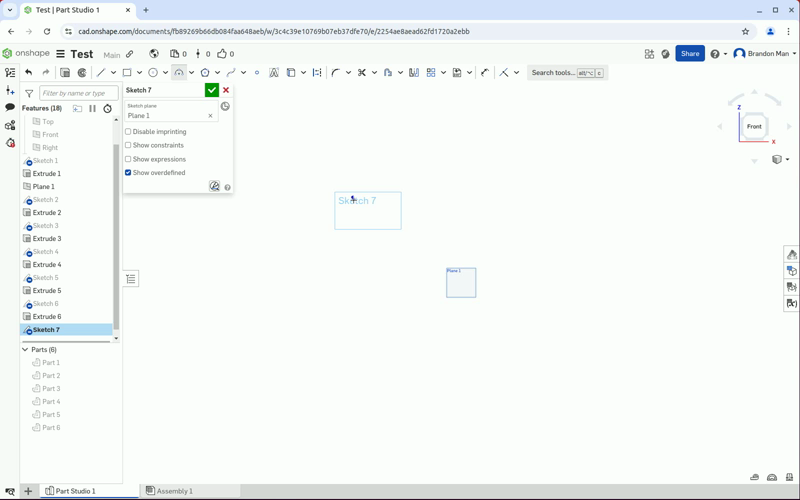
mouse_move(353, 199)
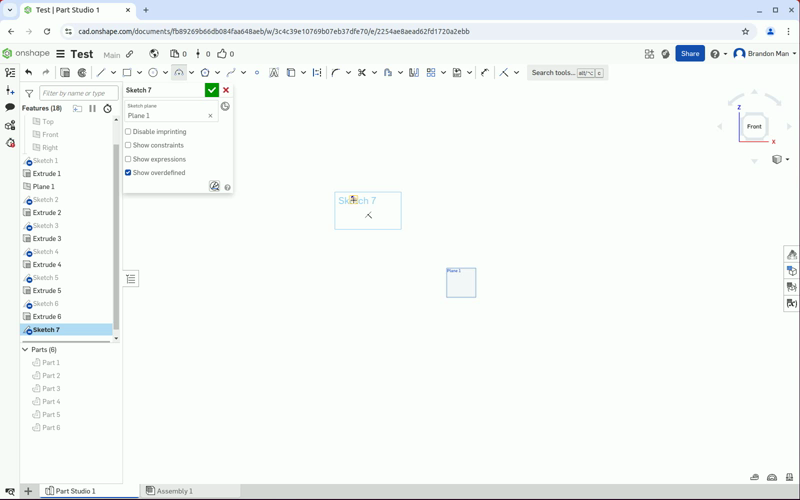
scroll(6)
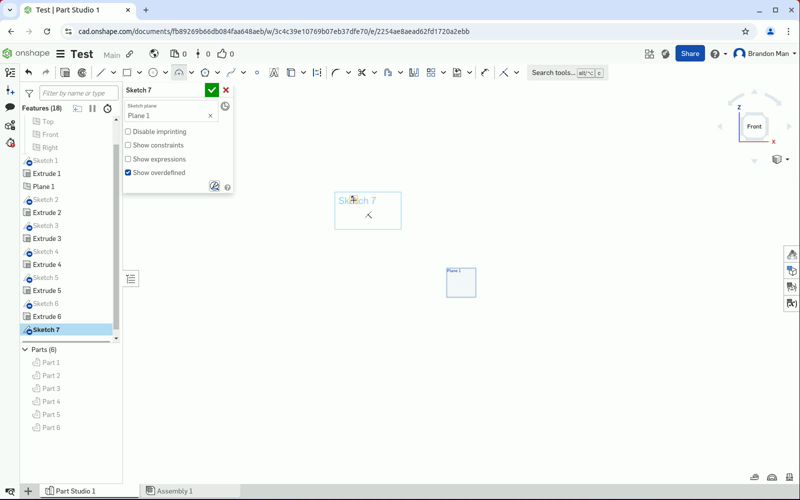
scroll(6)
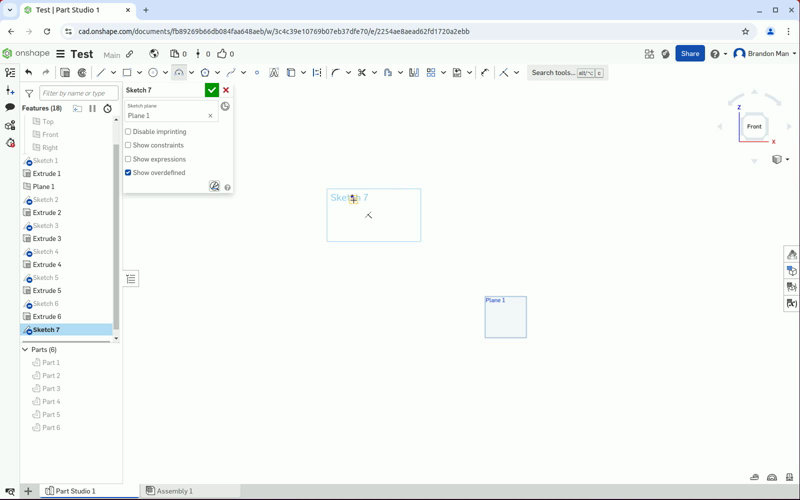
scroll(6)
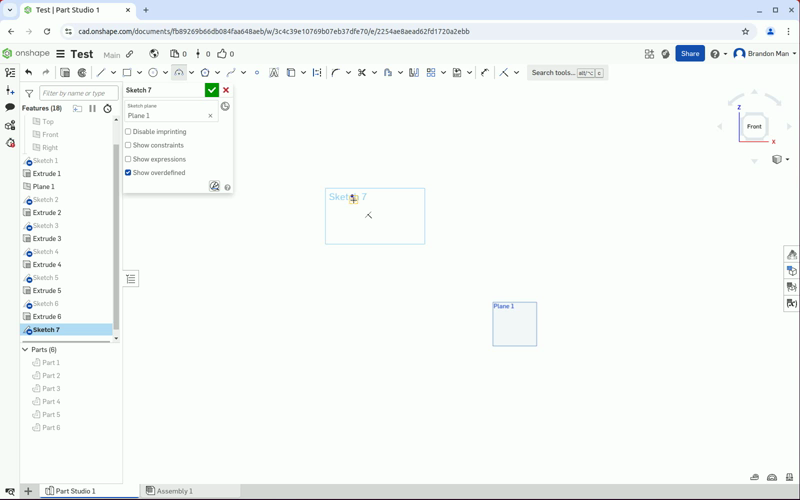
scroll(6)
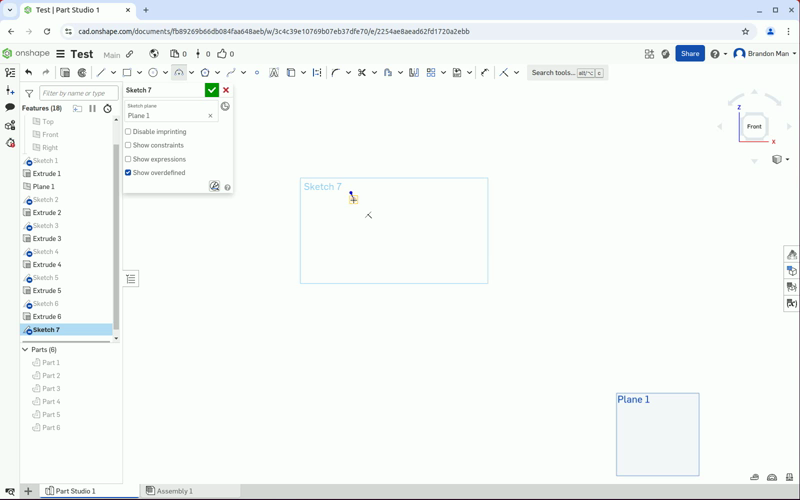
scroll(6)
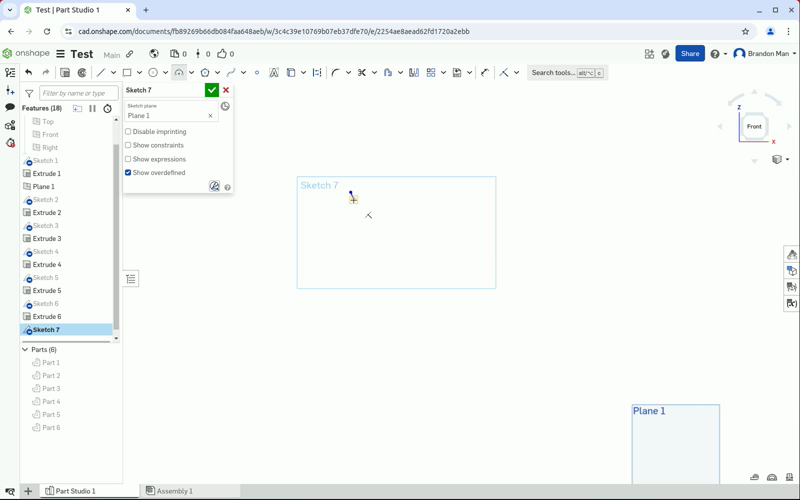
scroll(6)
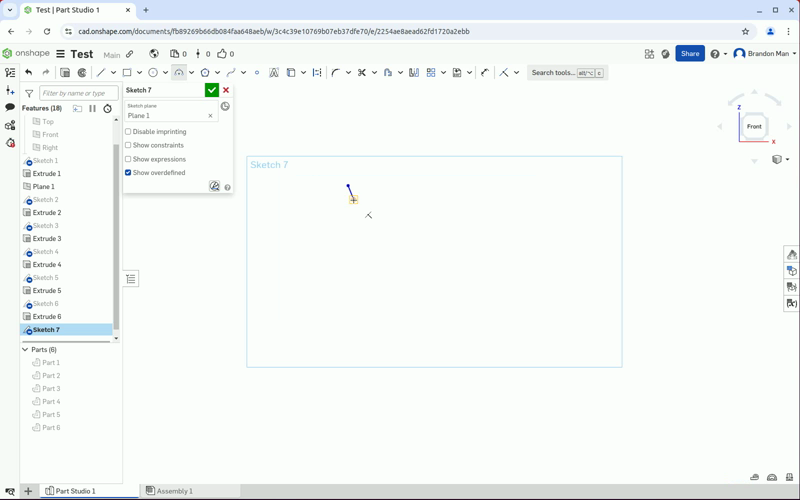
scroll(6)
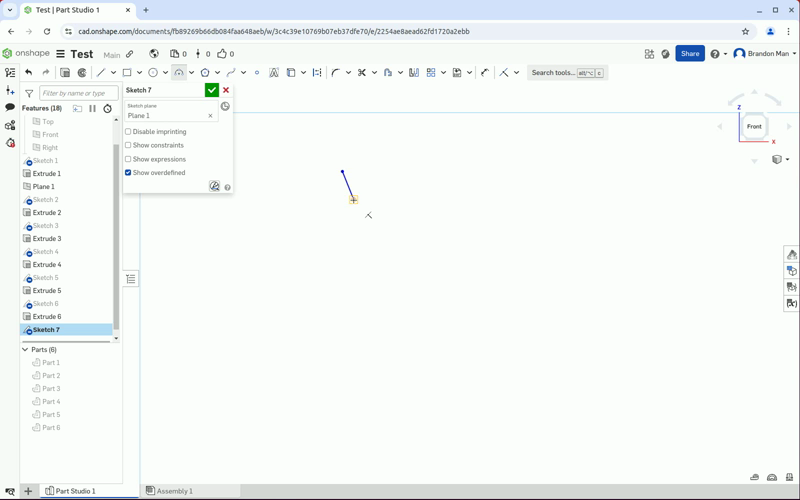
click(353, 199)
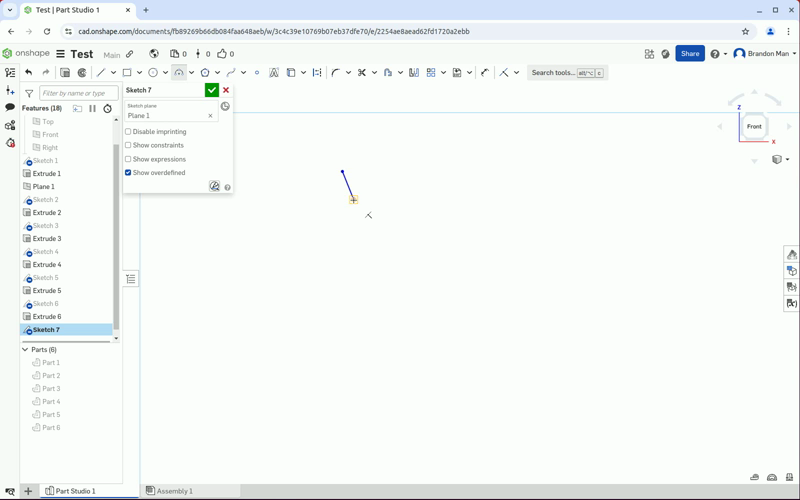
scroll(-6)
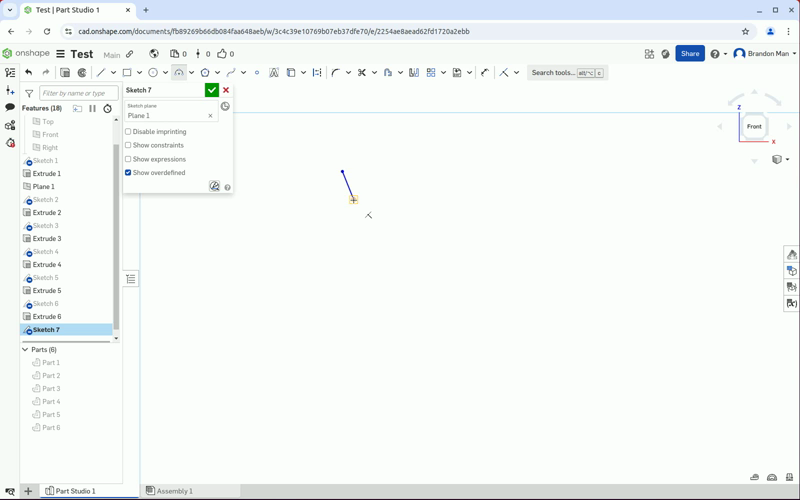
scroll(-6)
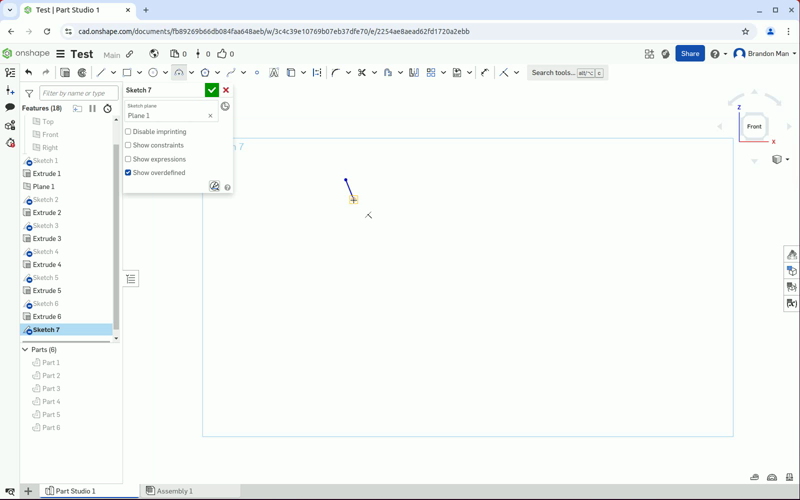
scroll(-6)
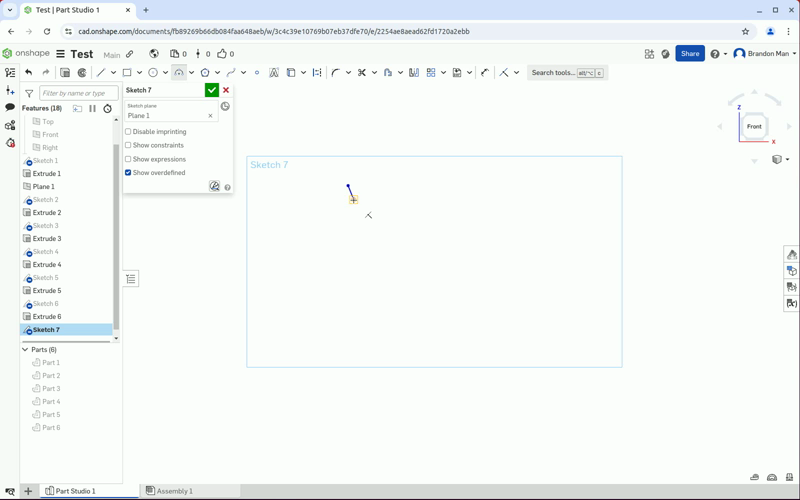
scroll(-6)
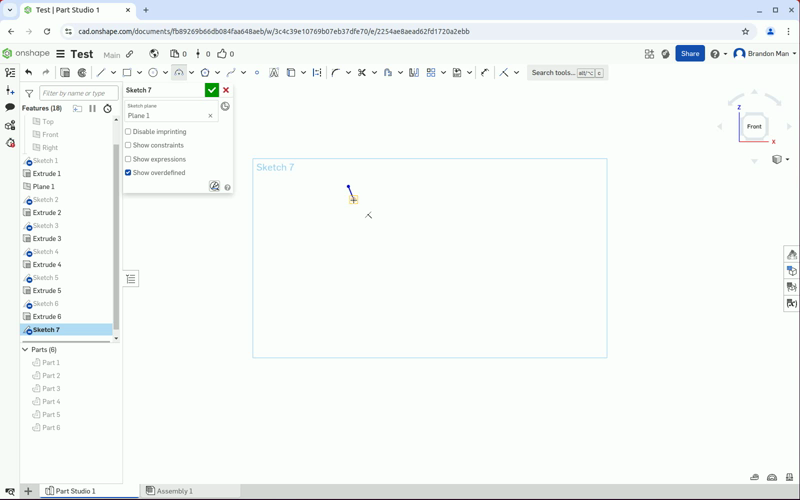
scroll(-6)
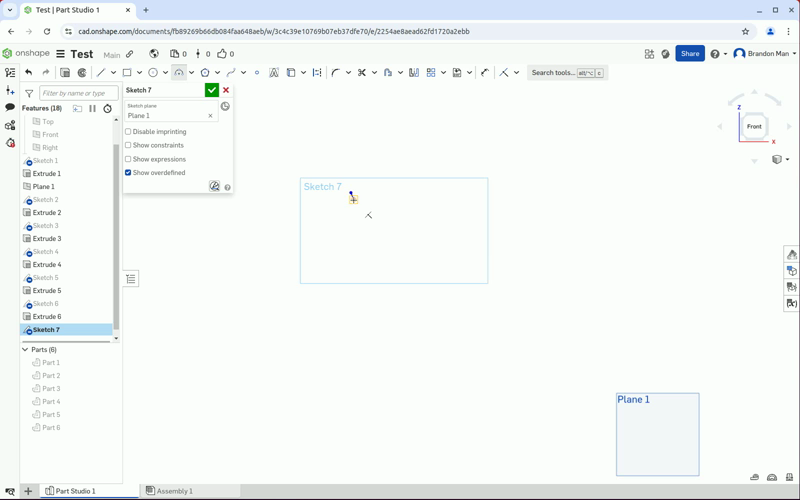
scroll(-6)
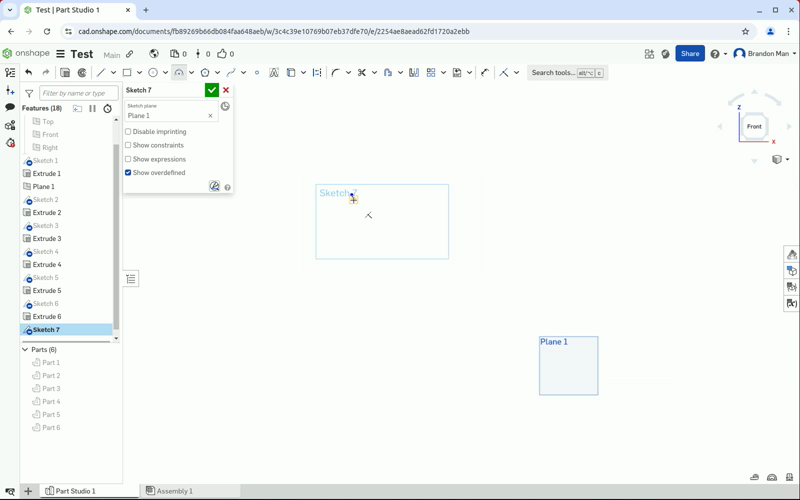
scroll(-6)
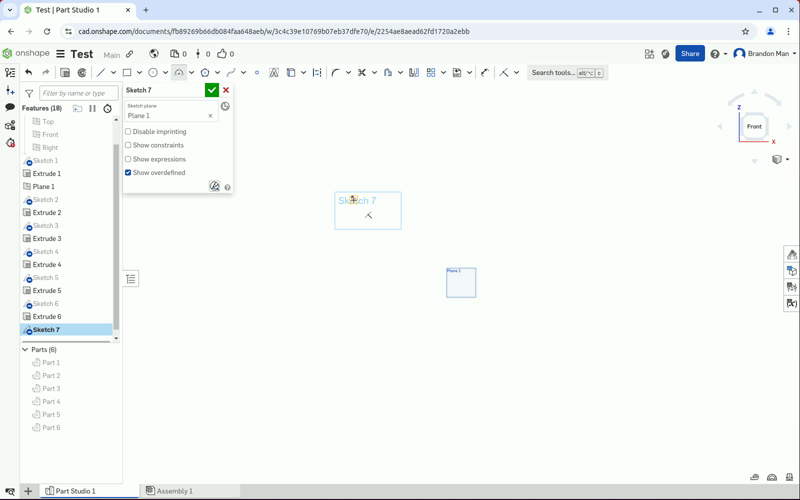
key_down(shift)
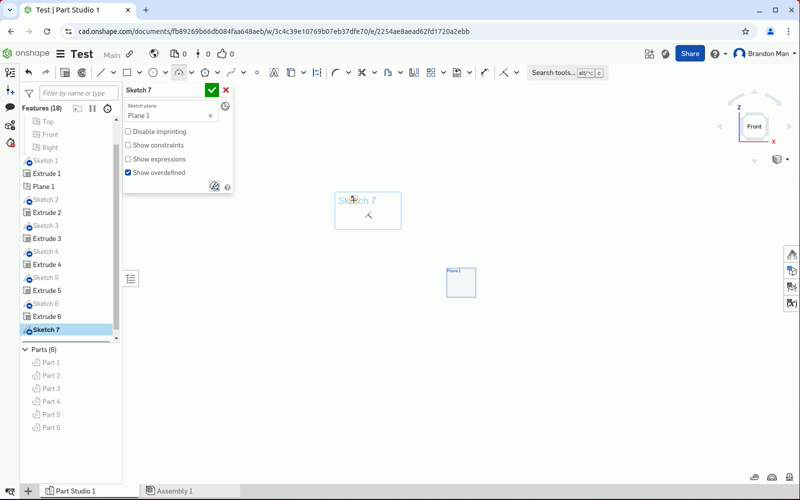
mouse_move(354, 195)
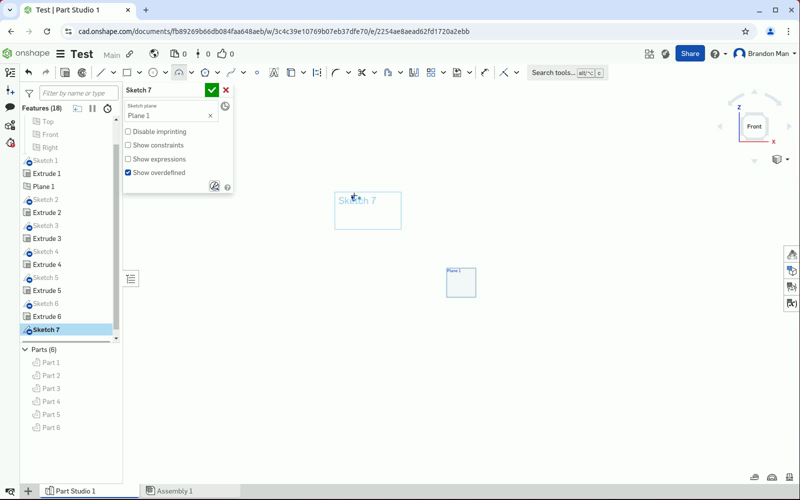
scroll(6)
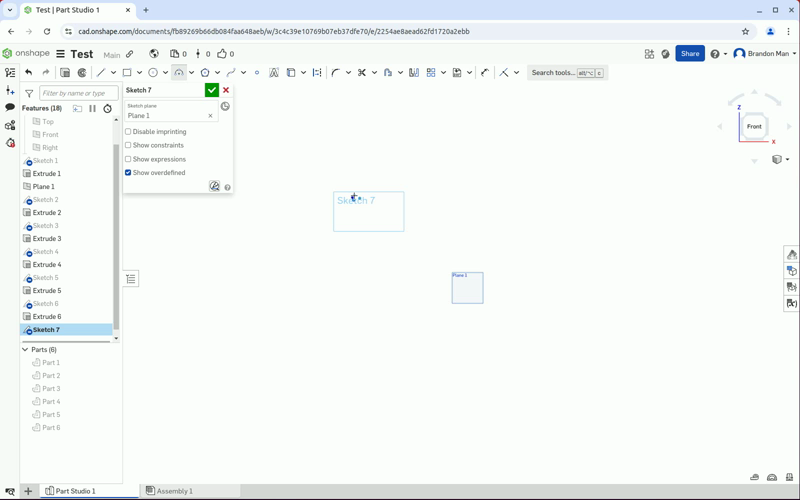
scroll(6)
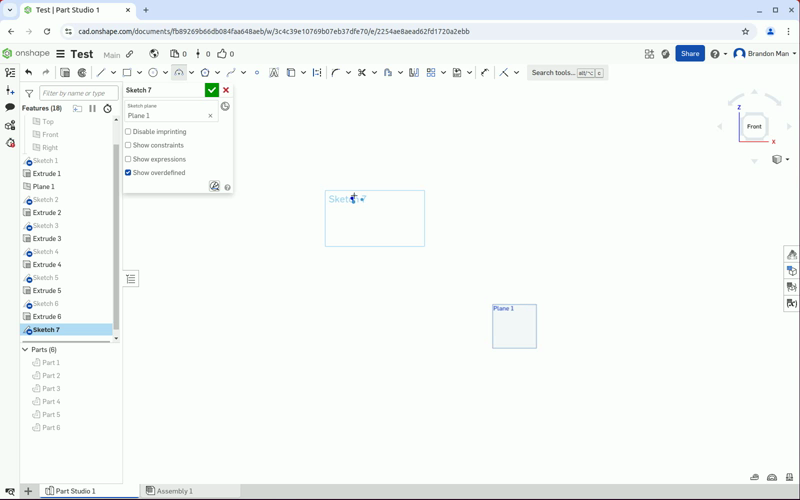
scroll(6)
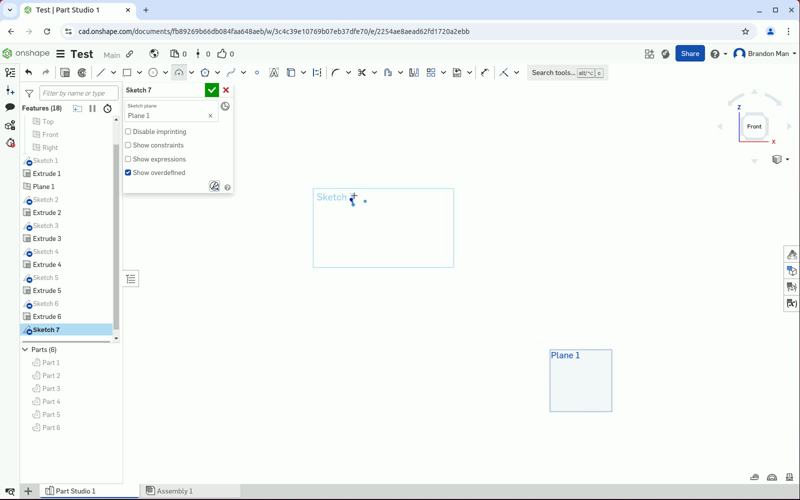
scroll(6)
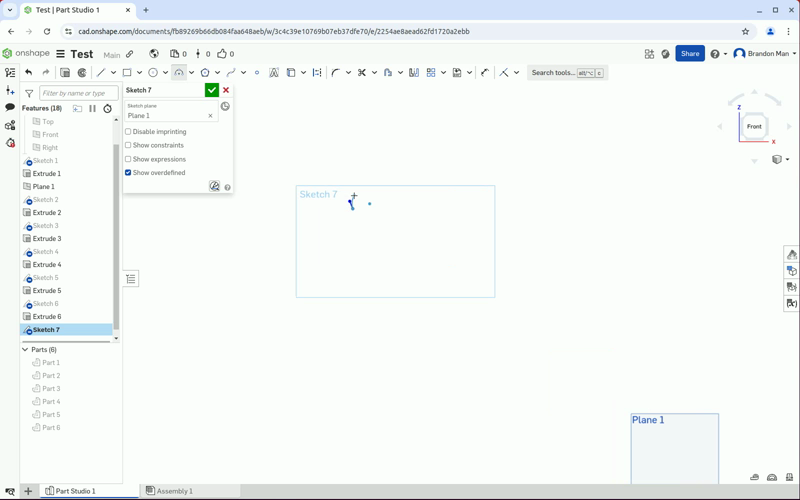
scroll(6)
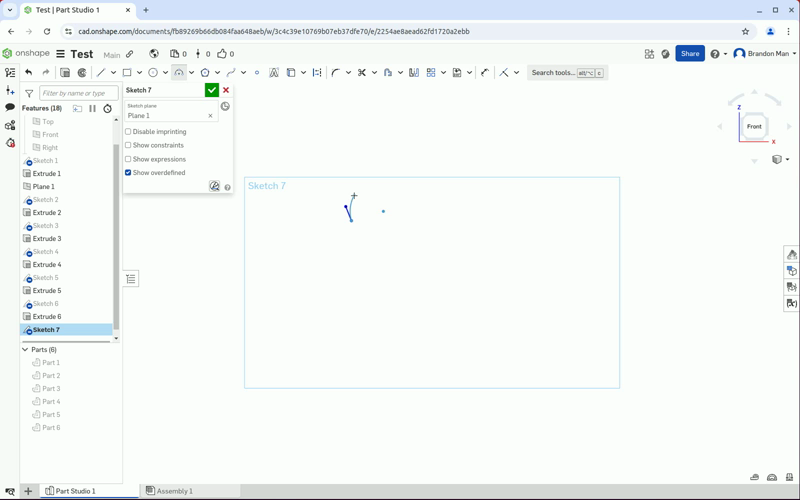
scroll(6)
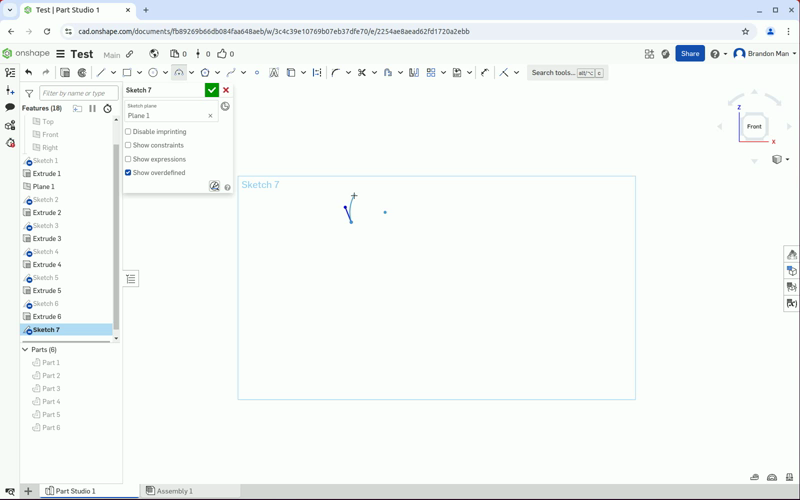
scroll(6)
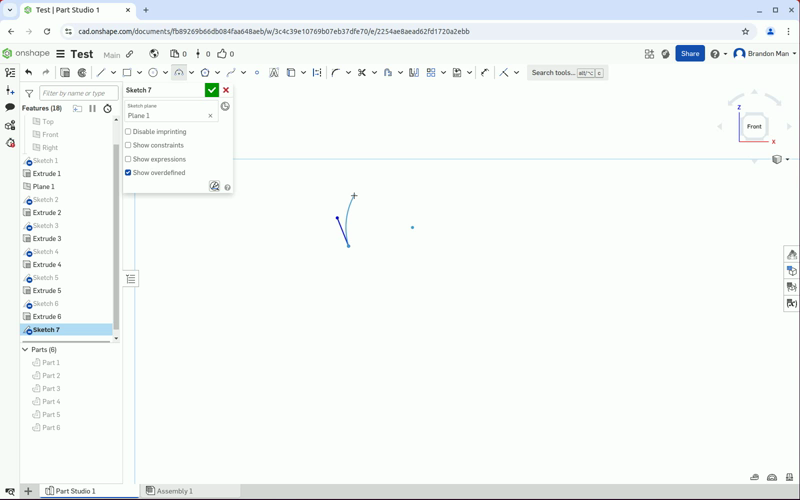
click(354, 195)
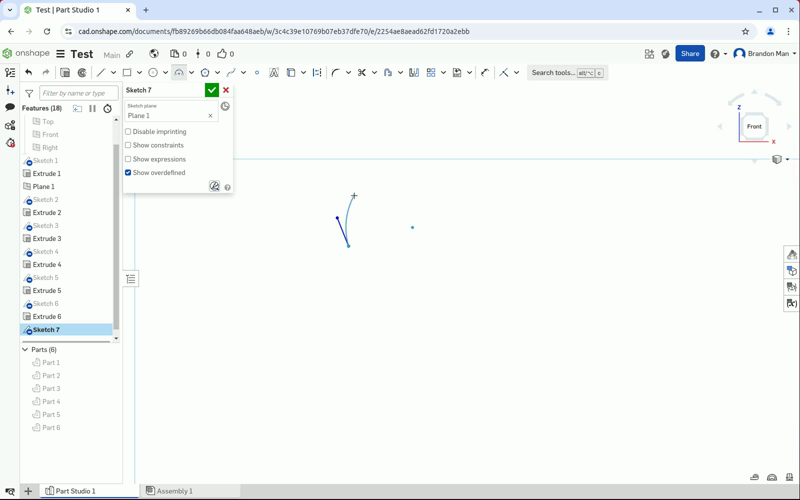
scroll(-6)
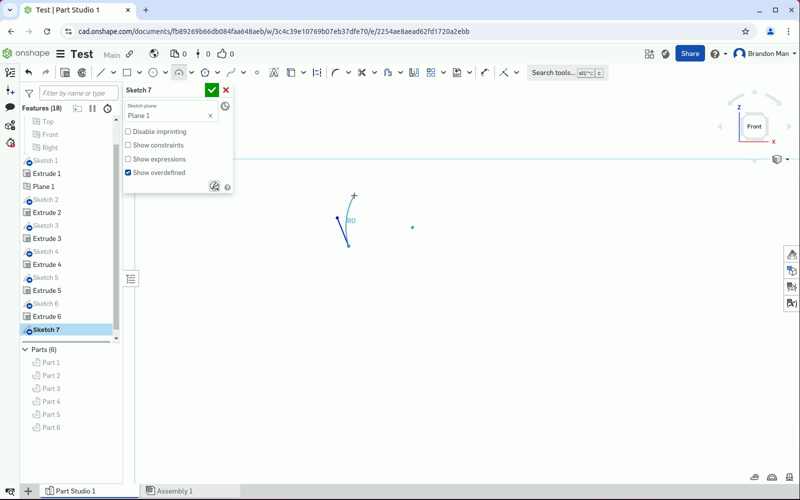
scroll(-6)
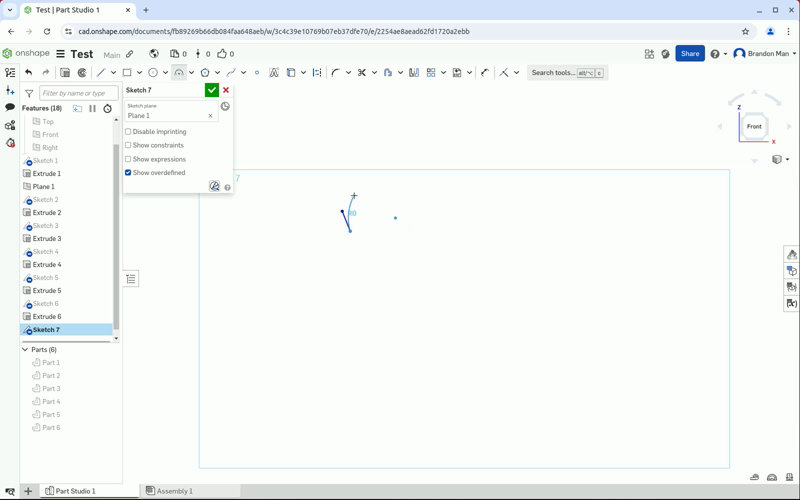
scroll(-6)
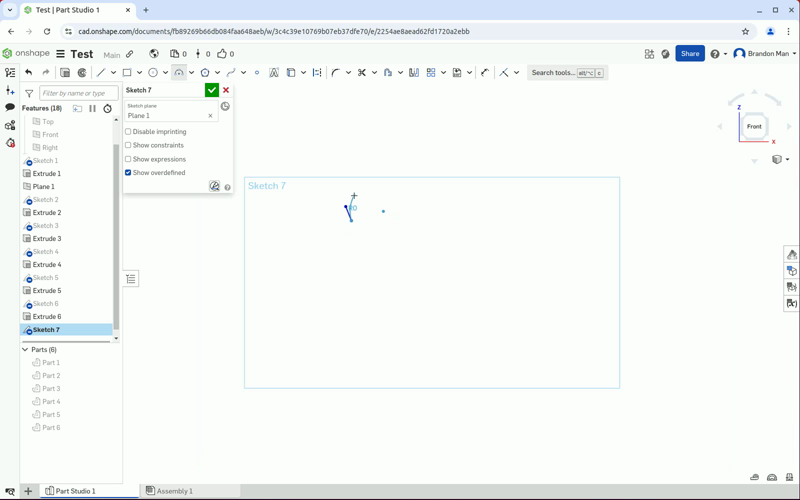
scroll(-6)
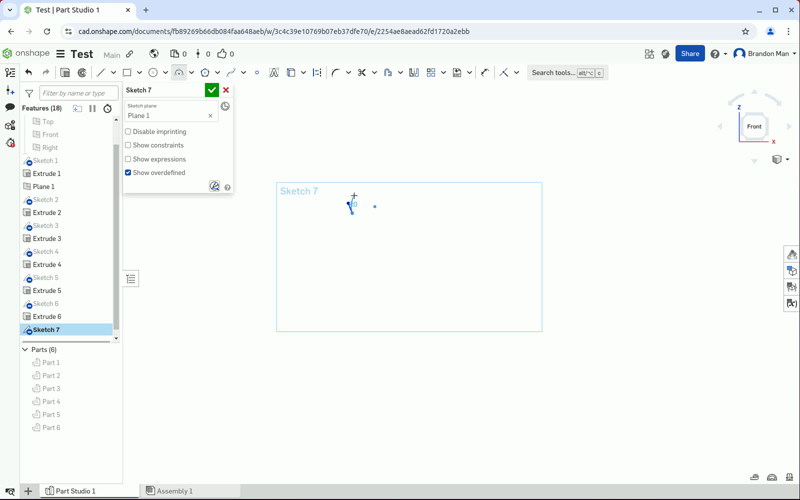
scroll(-6)
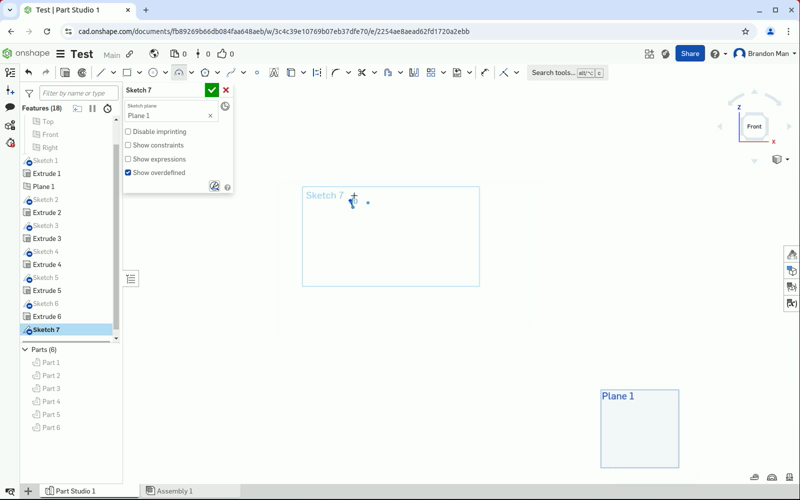
scroll(-6)
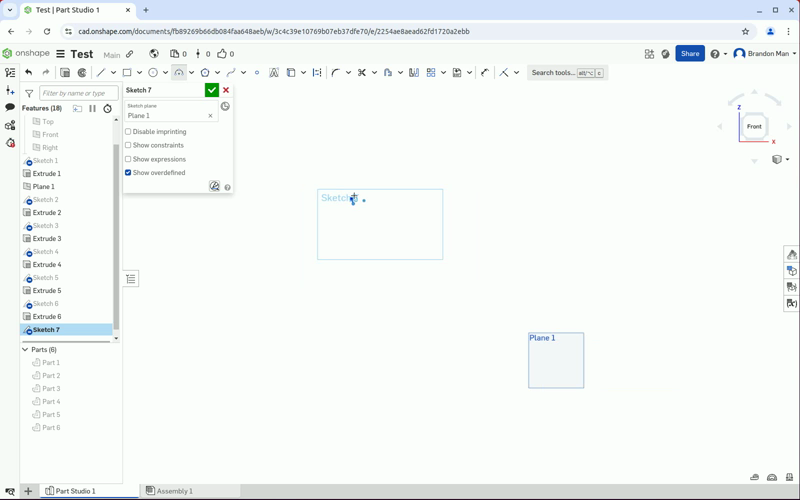
scroll(-6)
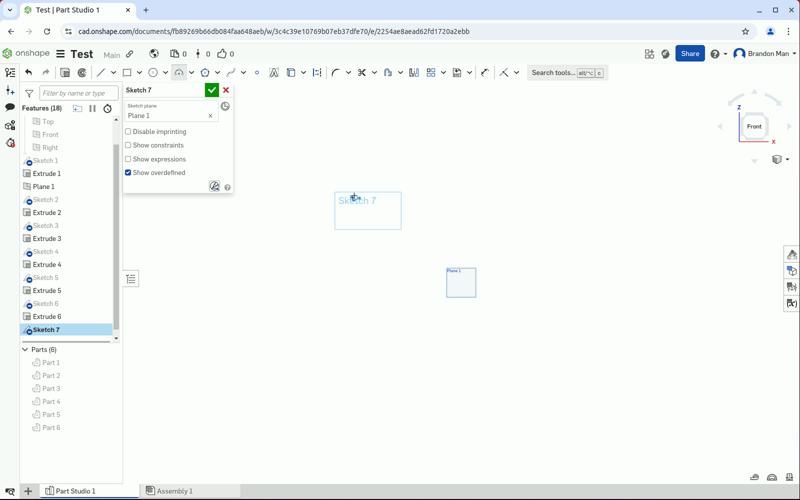
mouse_move(350, 197)
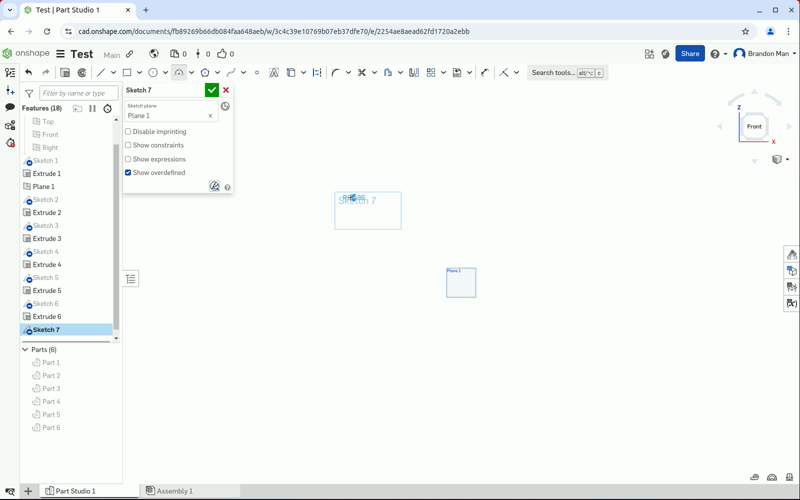
scroll(6)
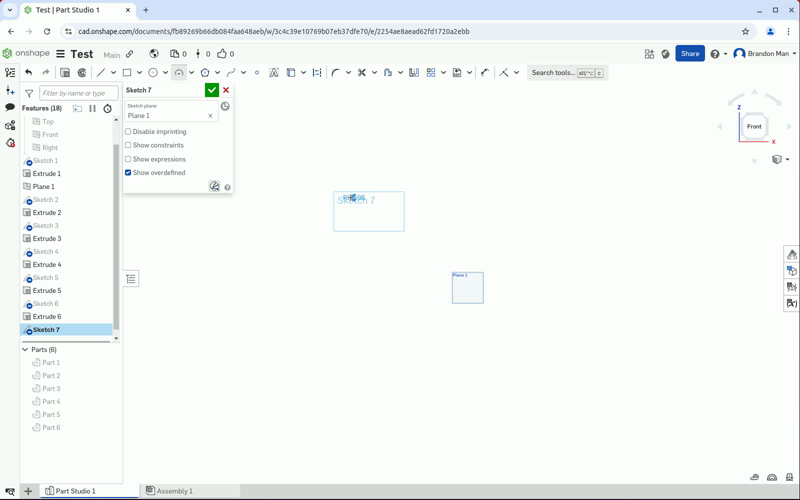
scroll(6)
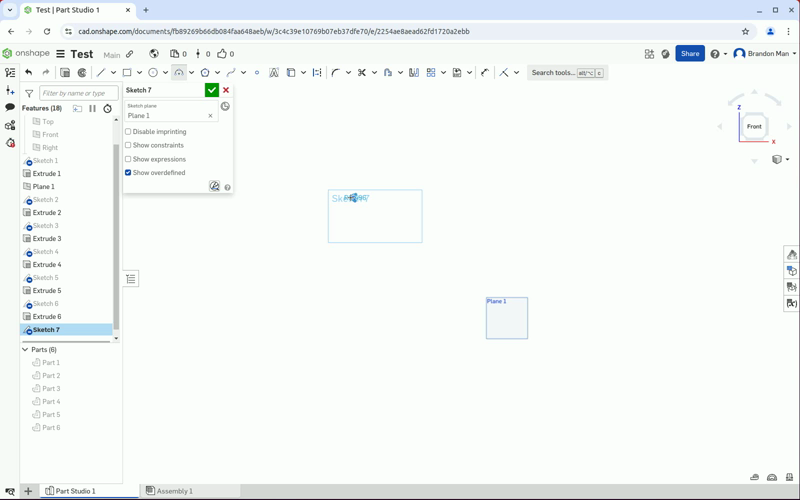
scroll(6)
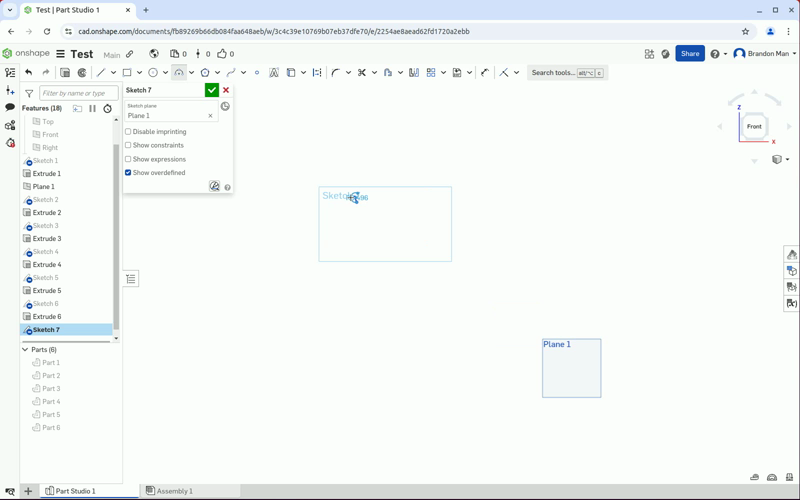
scroll(6)
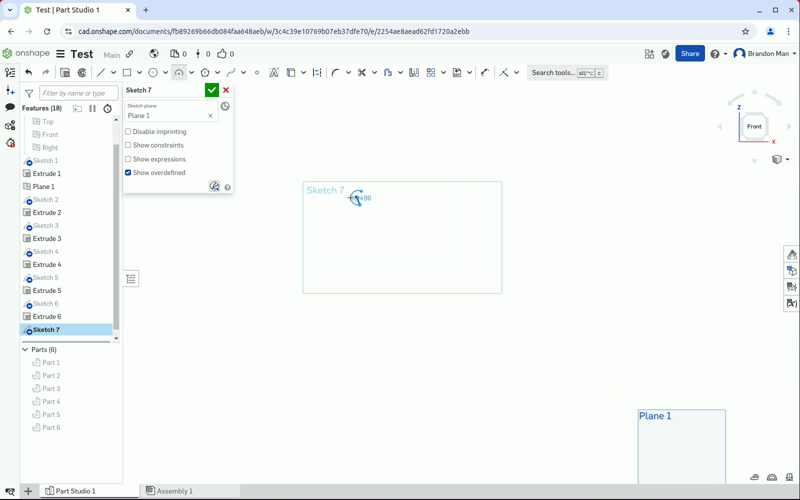
scroll(6)
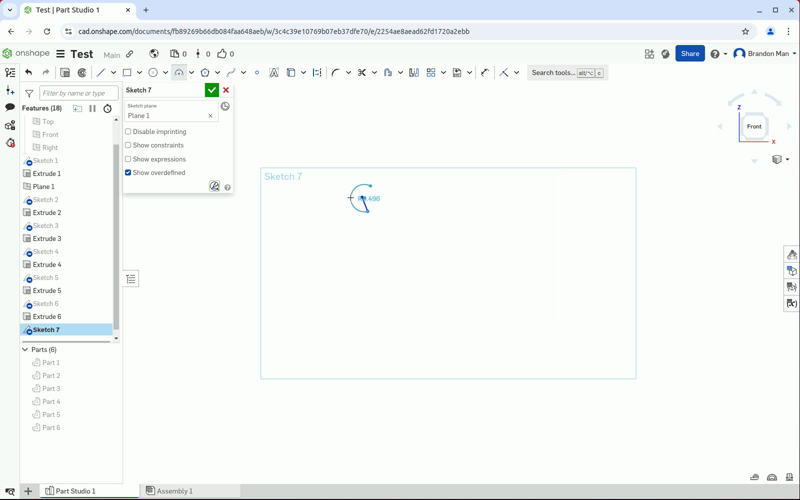
scroll(6)
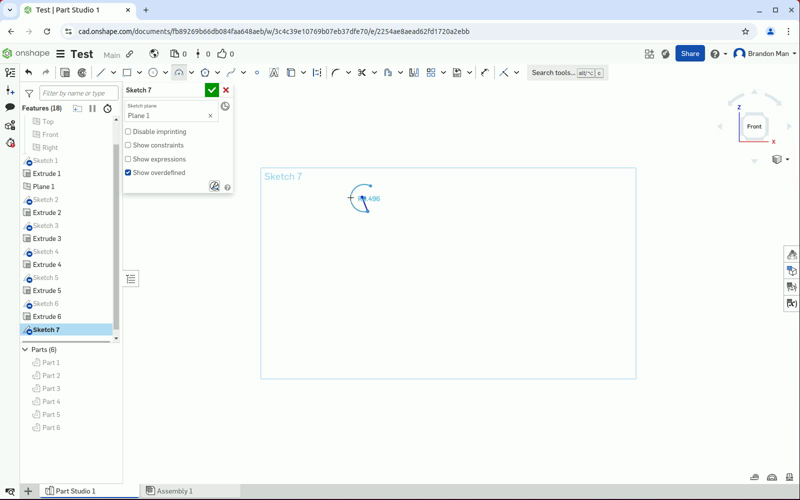
scroll(6)
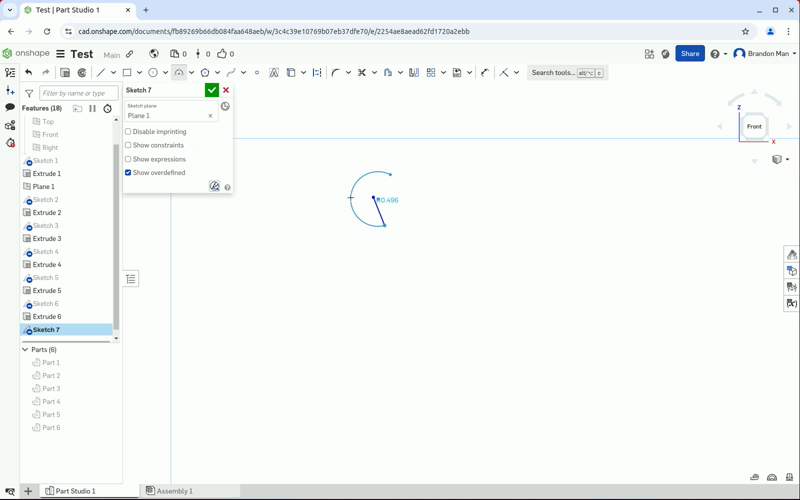
click(350, 197)
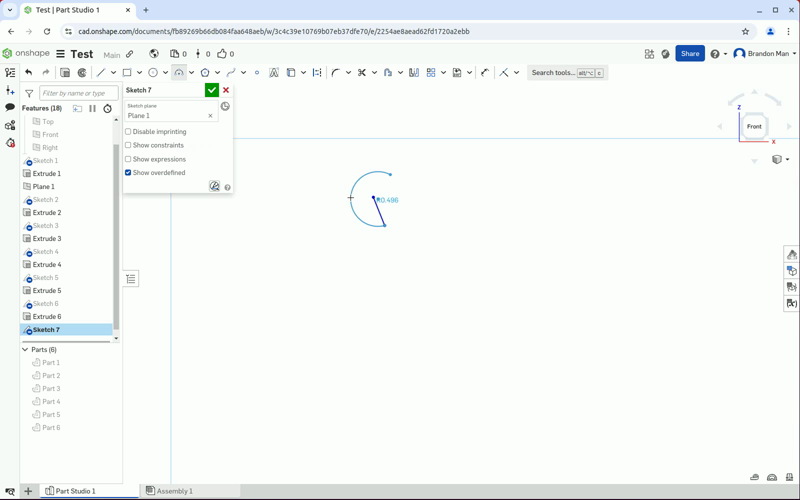
scroll(-6)
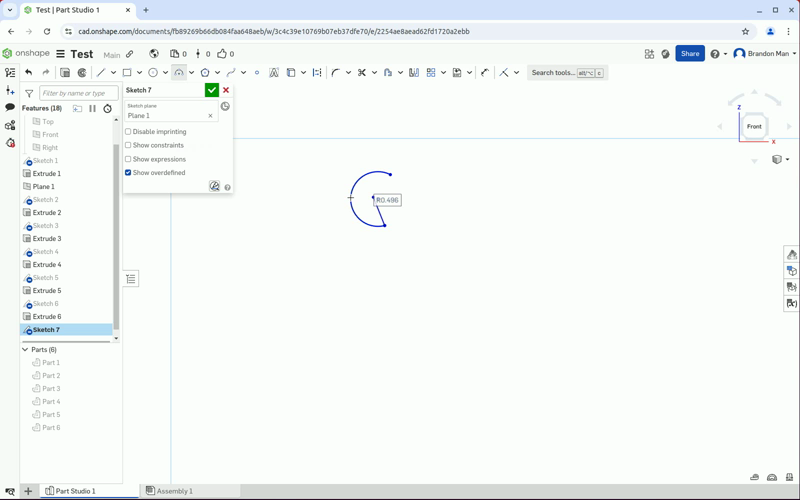
scroll(-6)
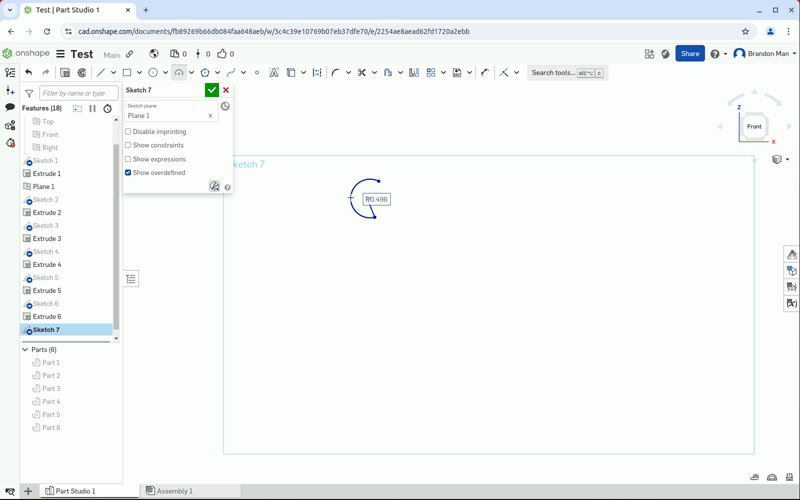
scroll(-6)
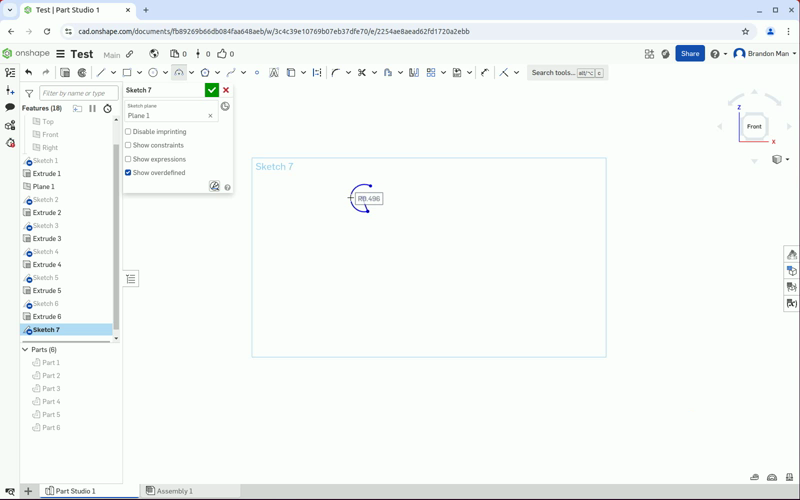
scroll(-6)
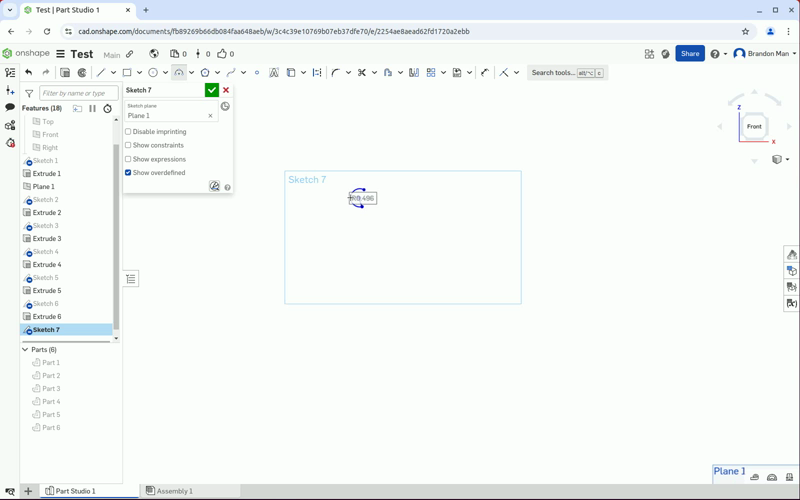
scroll(-6)
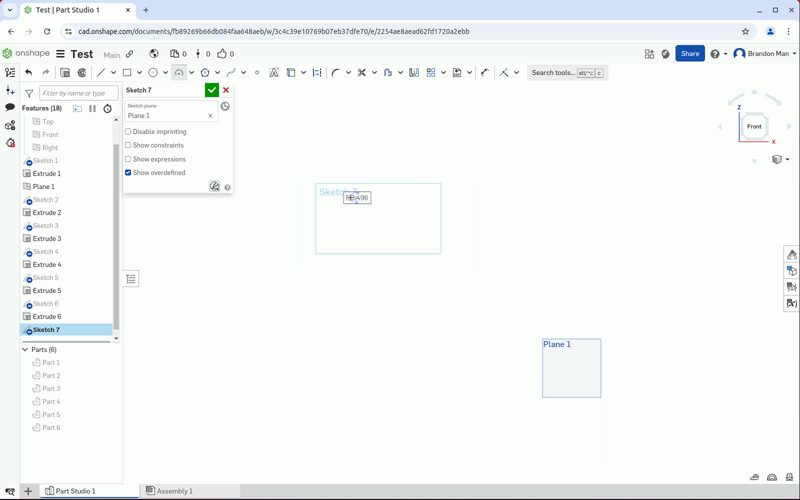
scroll(-6)
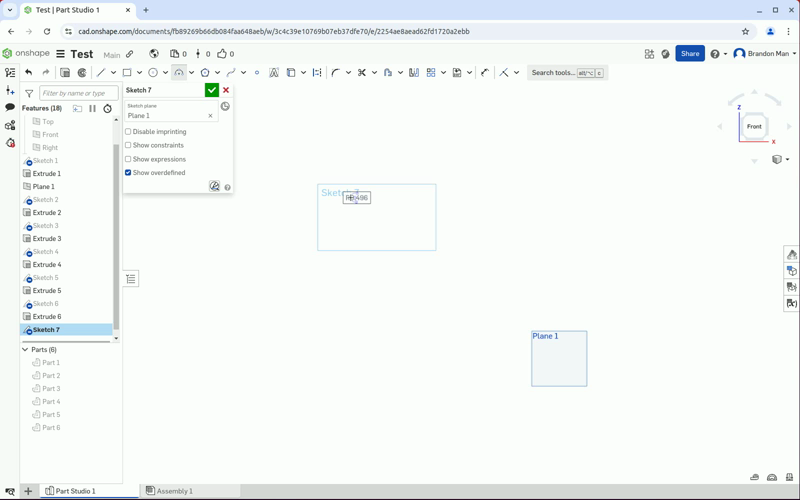
scroll(-6)
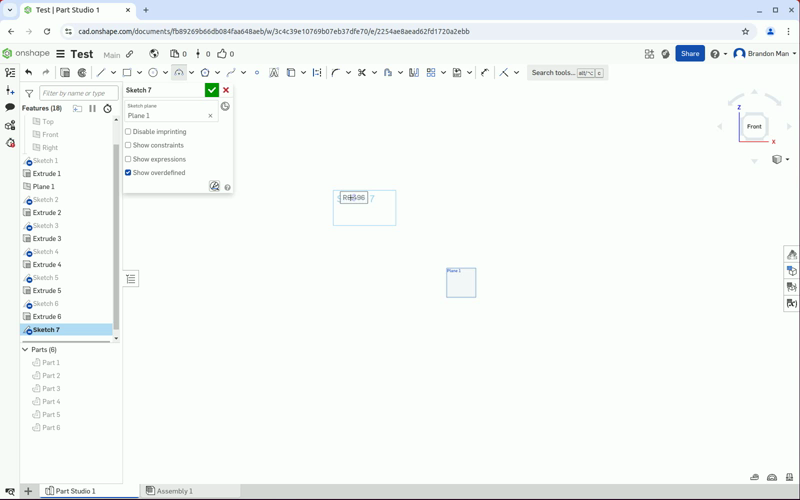
key_up(shift)
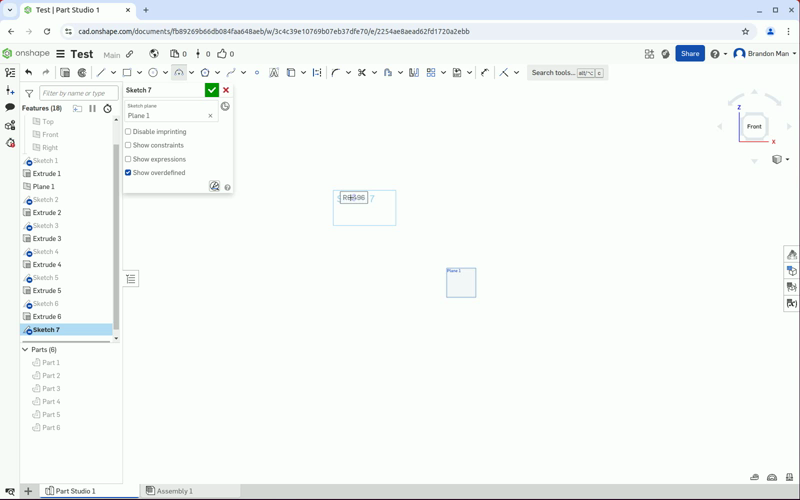
key(esc)
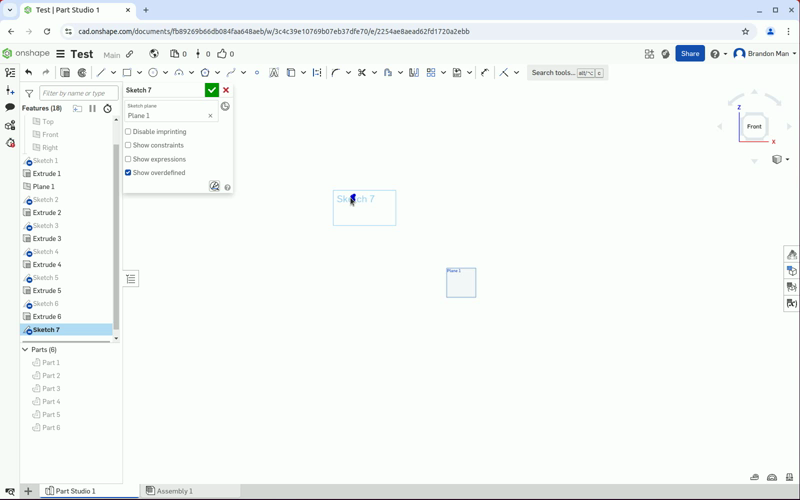
key(l)
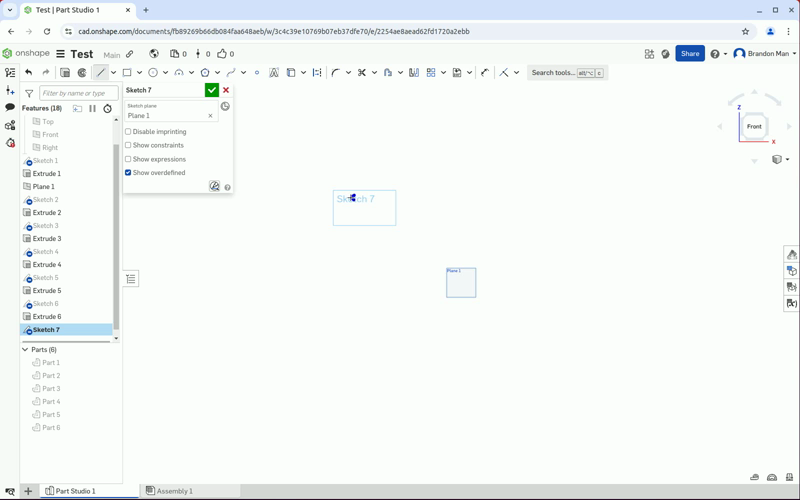
mouse_move(354, 195)
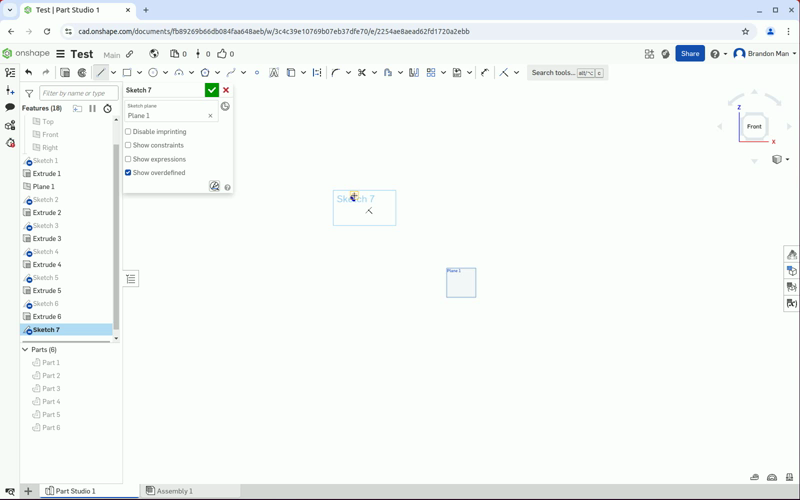
scroll(6)
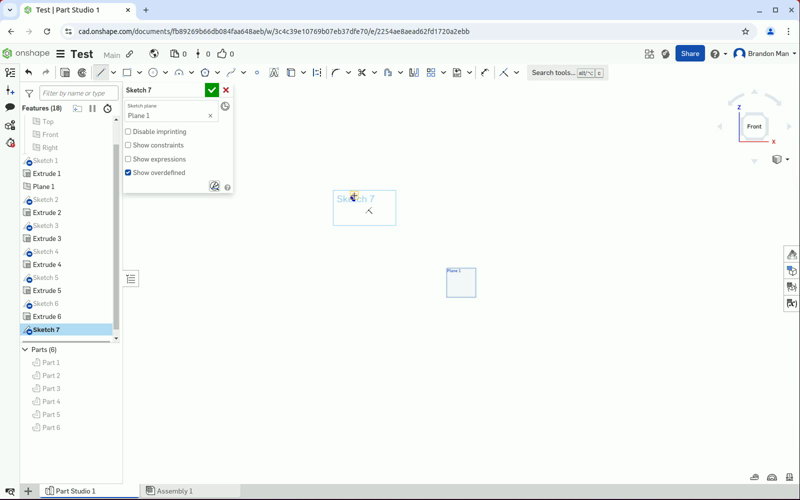
scroll(6)
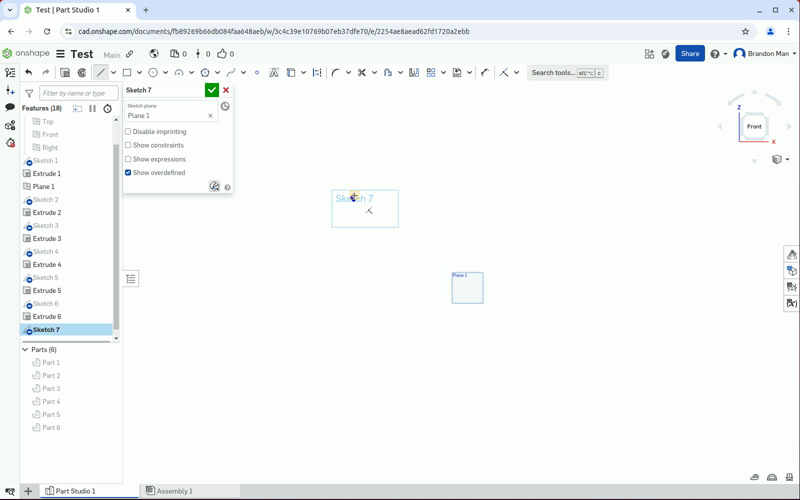
scroll(6)
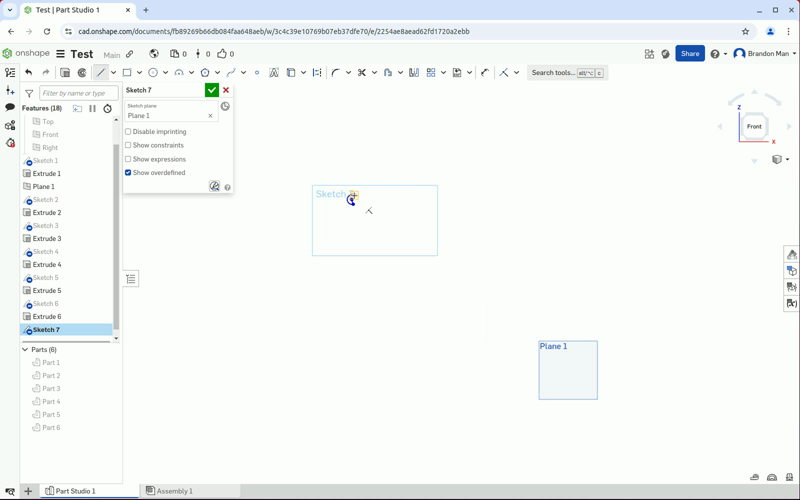
scroll(6)
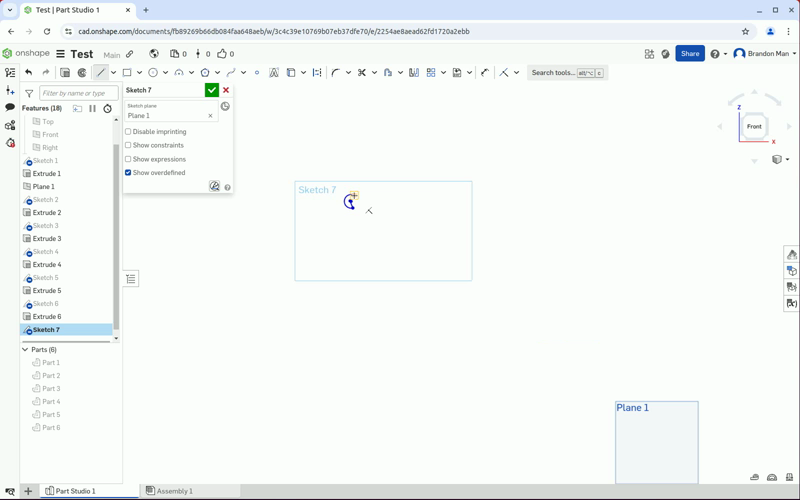
scroll(6)
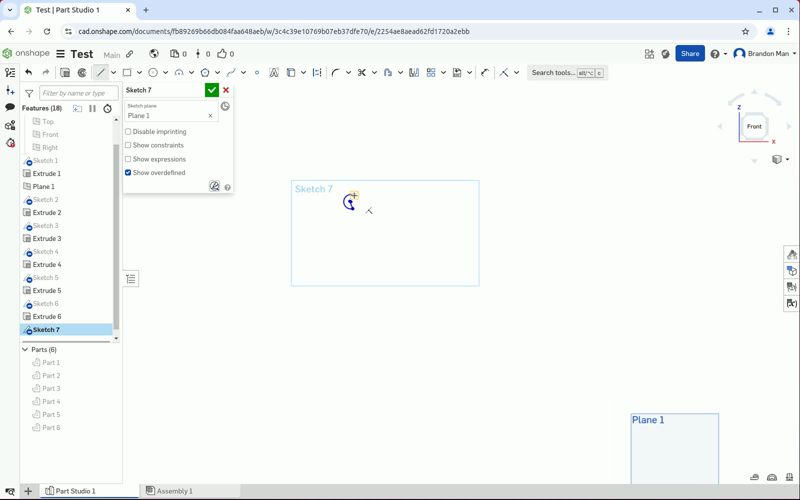
scroll(6)
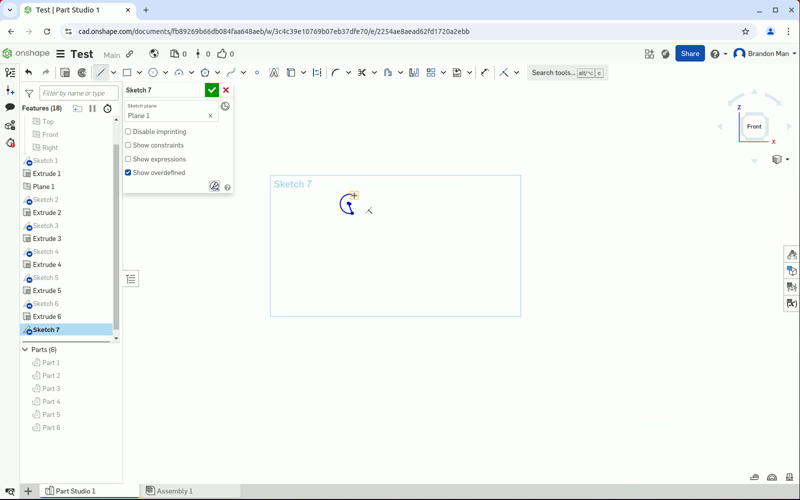
scroll(6)
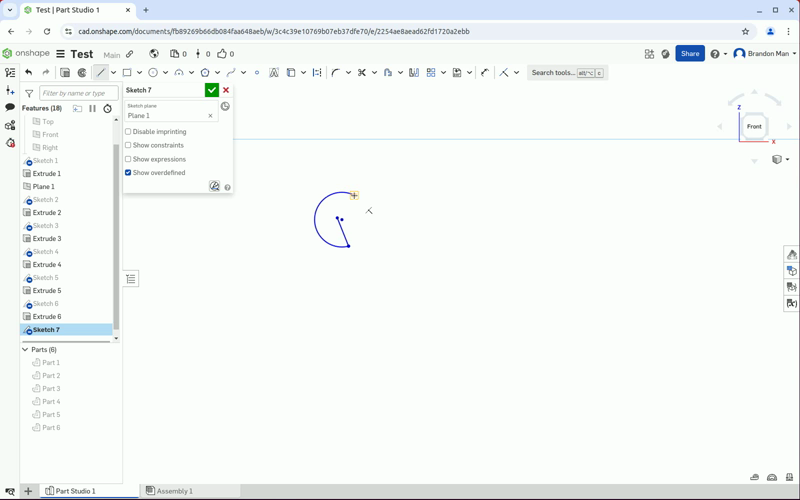
click(354, 195)
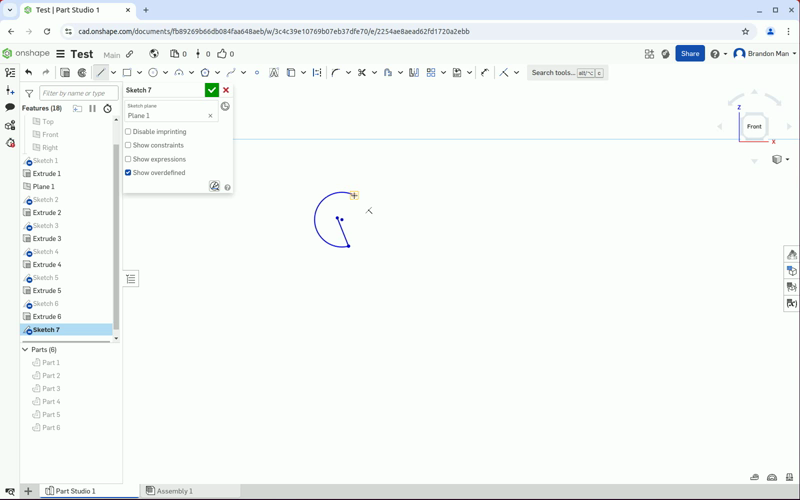
scroll(-6)
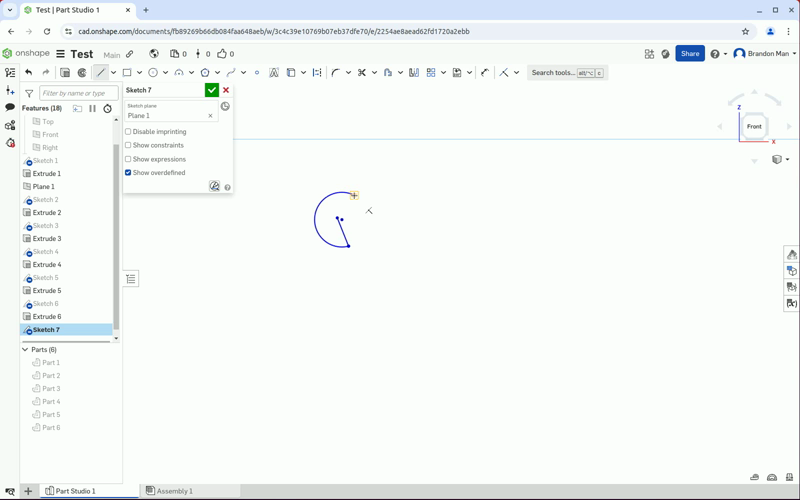
scroll(-6)
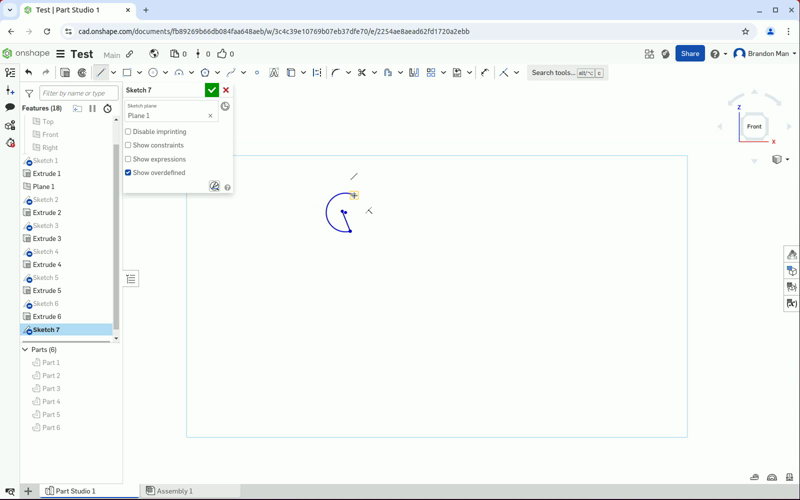
scroll(-6)
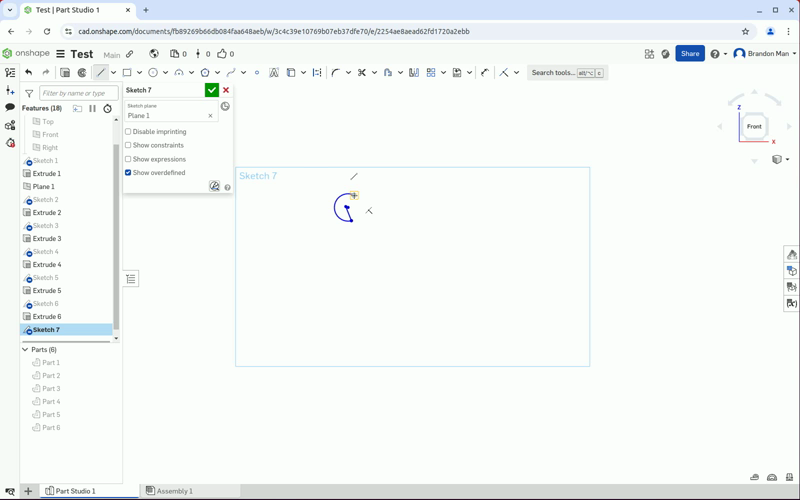
scroll(-6)
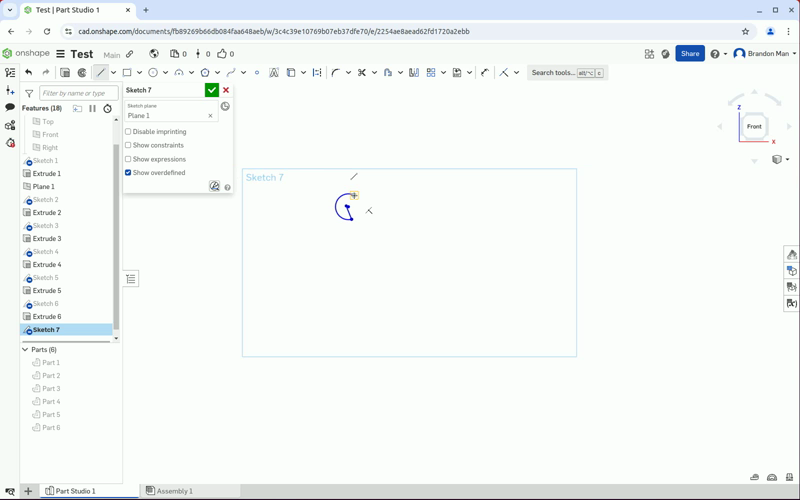
scroll(-6)
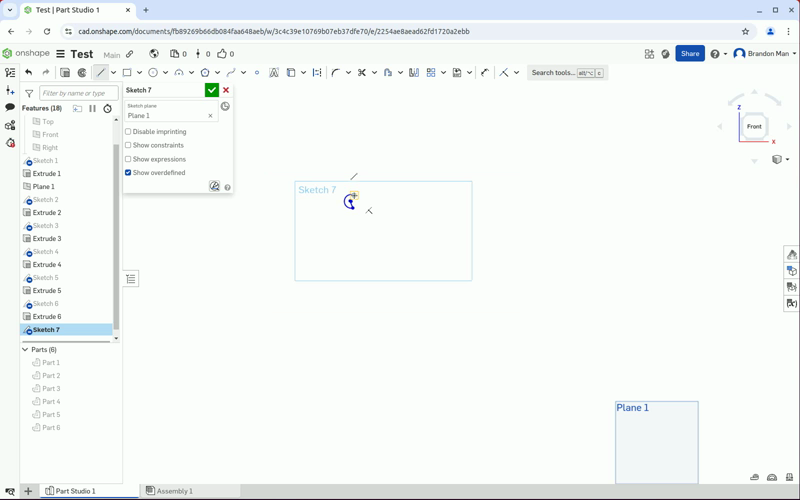
scroll(-6)
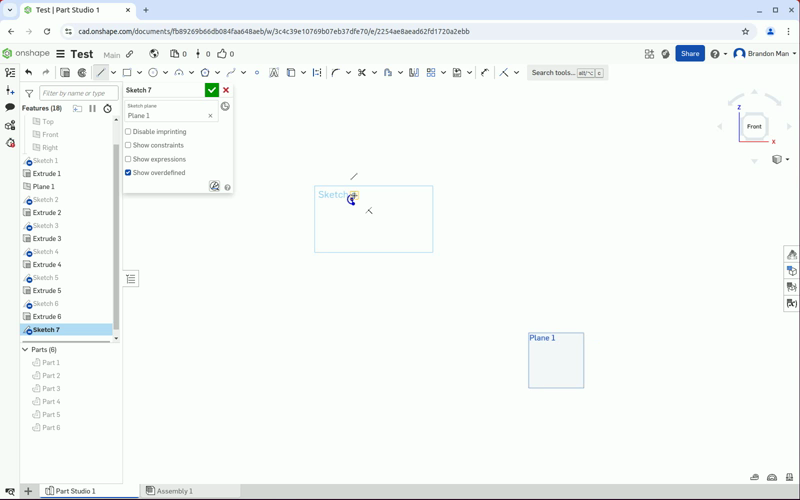
scroll(-6)
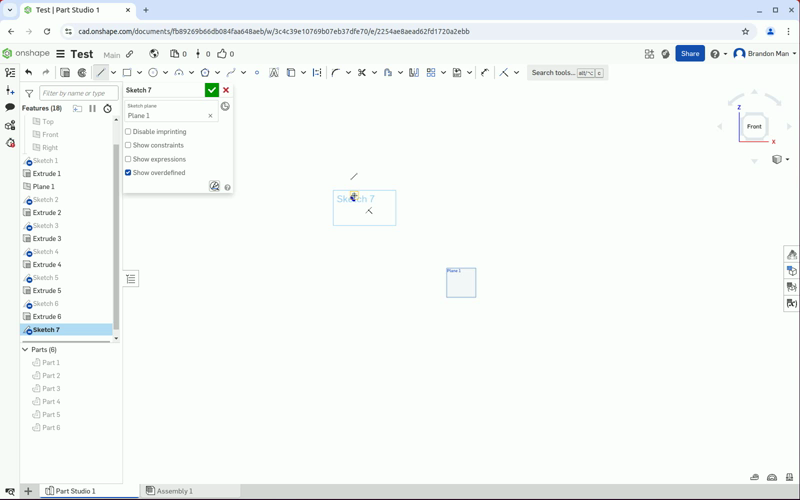
mouse_move(384, 195)
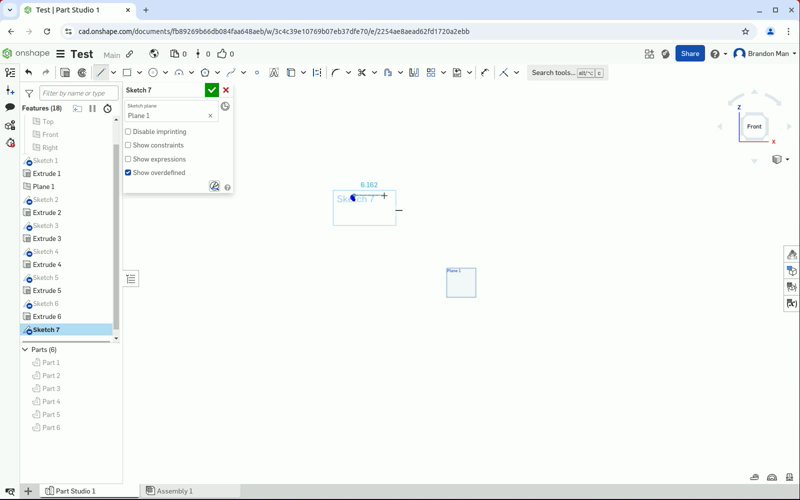
key_down(shift)
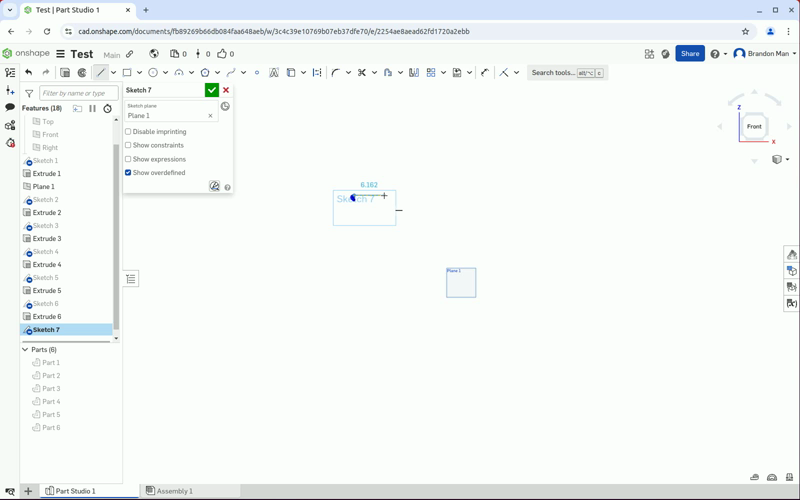
mouse_move(352, 197)
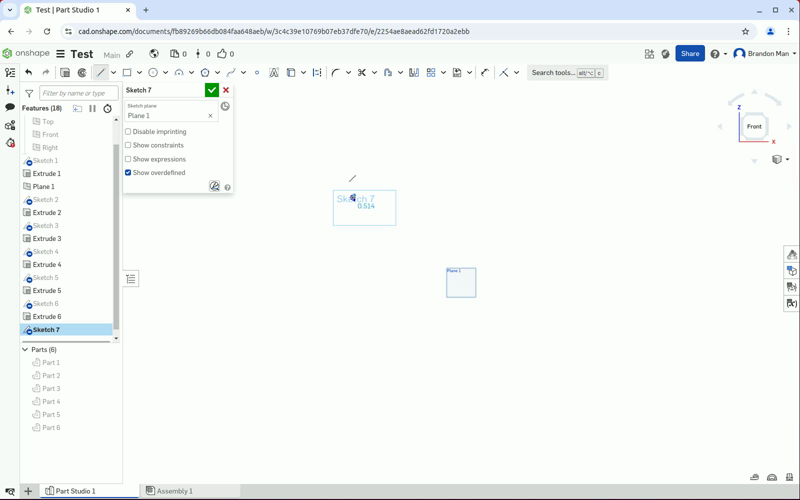
scroll(6)
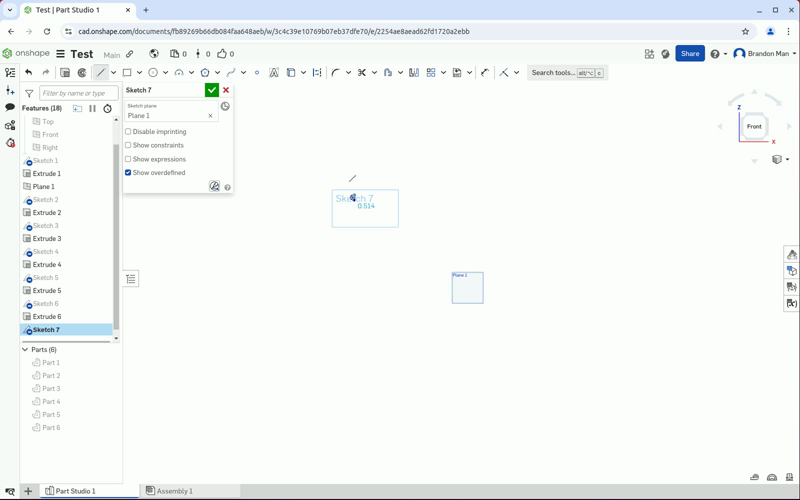
scroll(6)
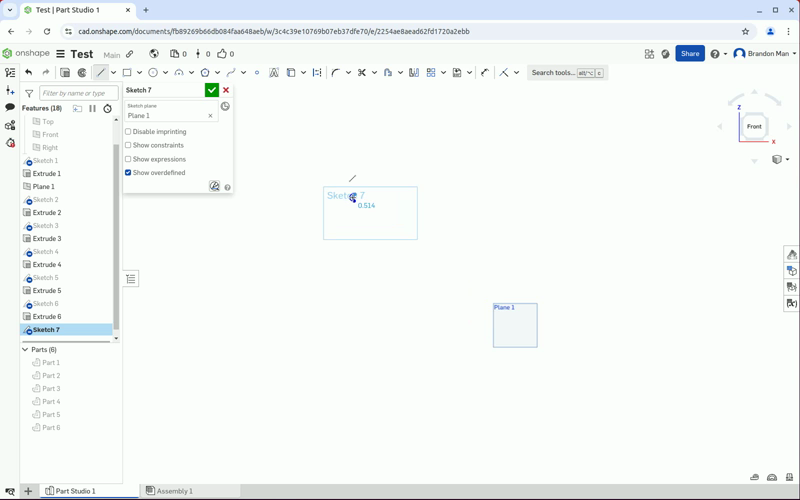
scroll(6)
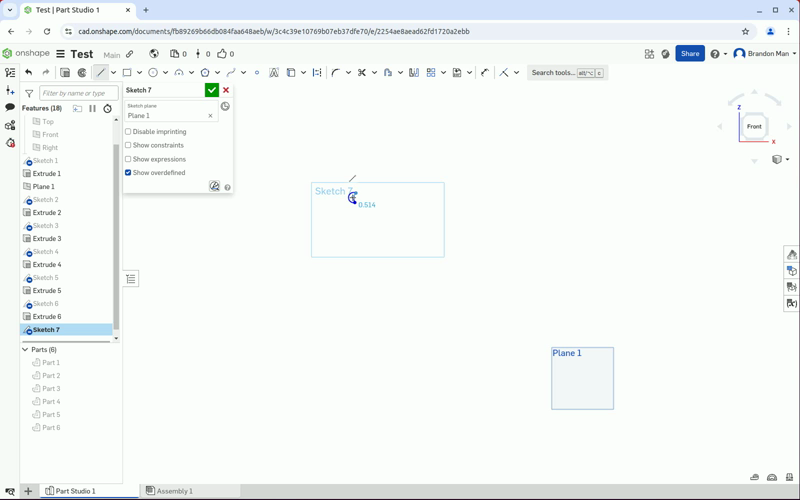
scroll(6)
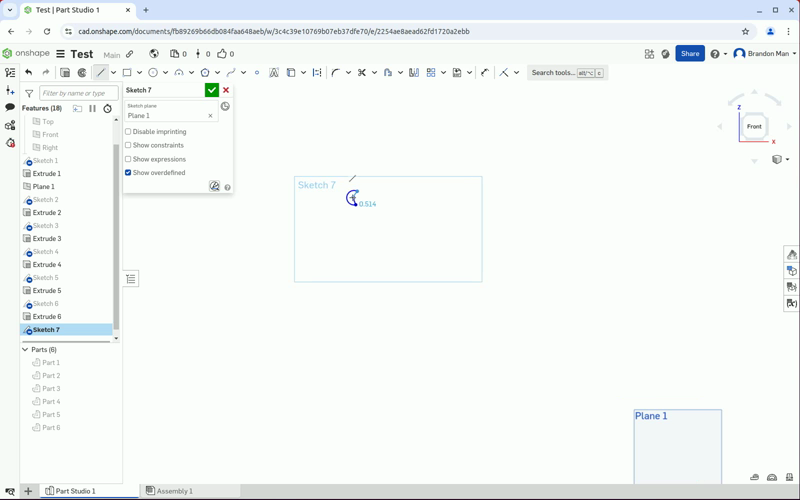
scroll(6)
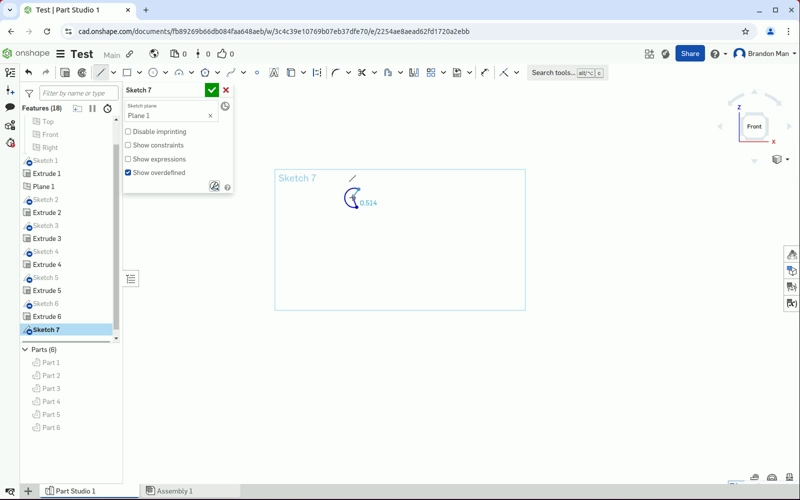
scroll(6)
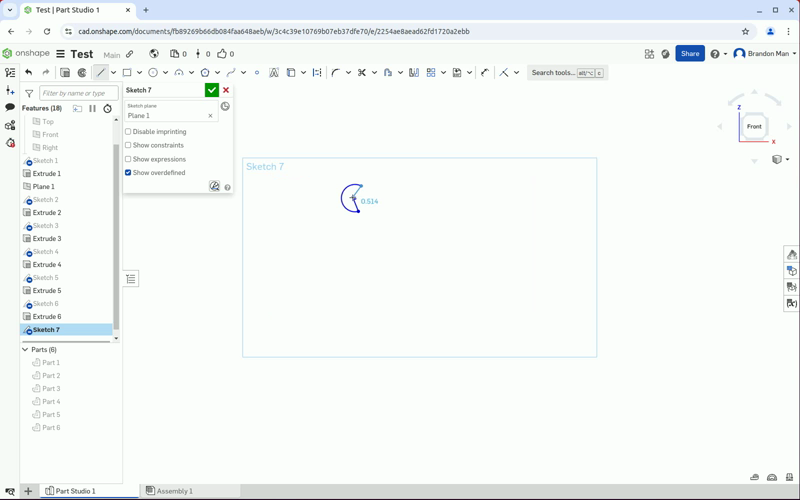
scroll(6)
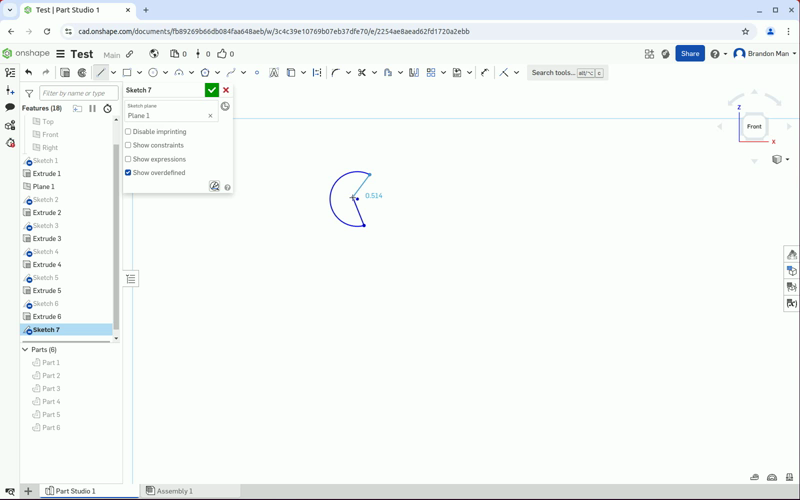
key_up(shift)
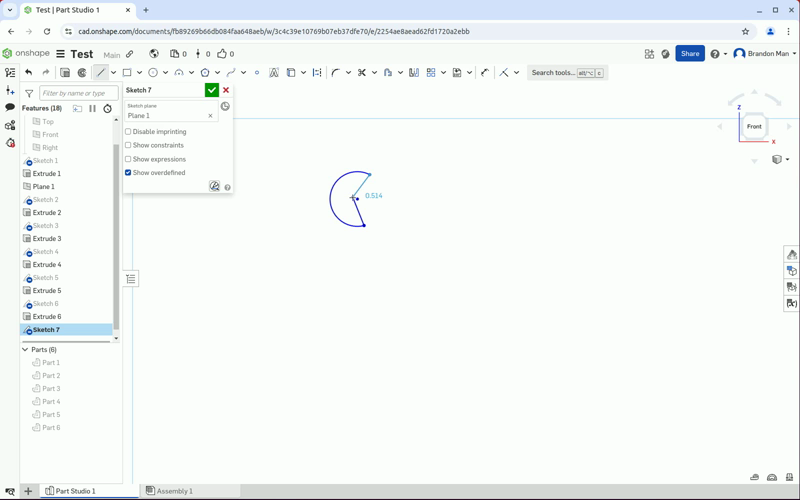
click(352, 197)
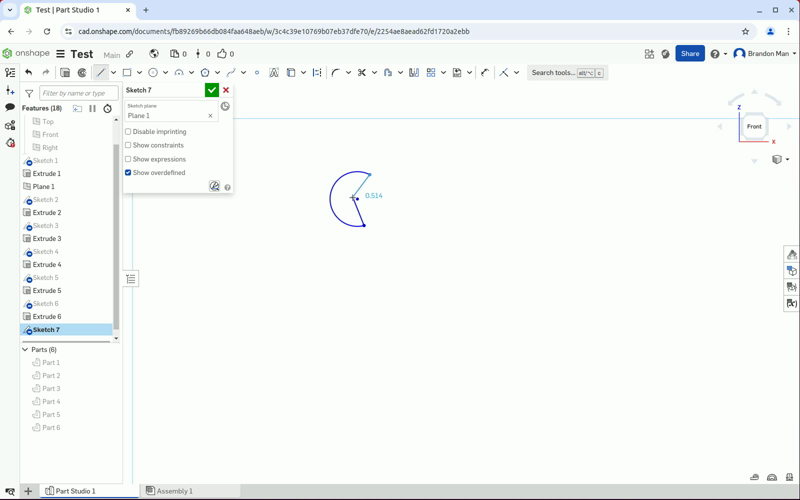
scroll(-6)
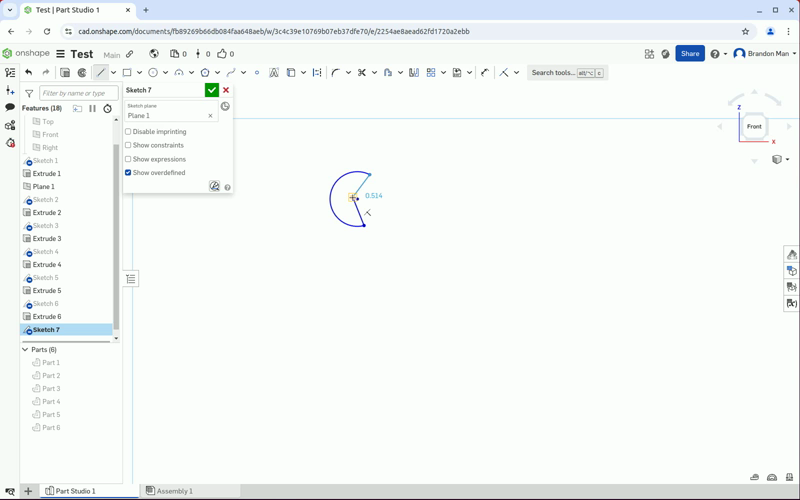
scroll(-6)
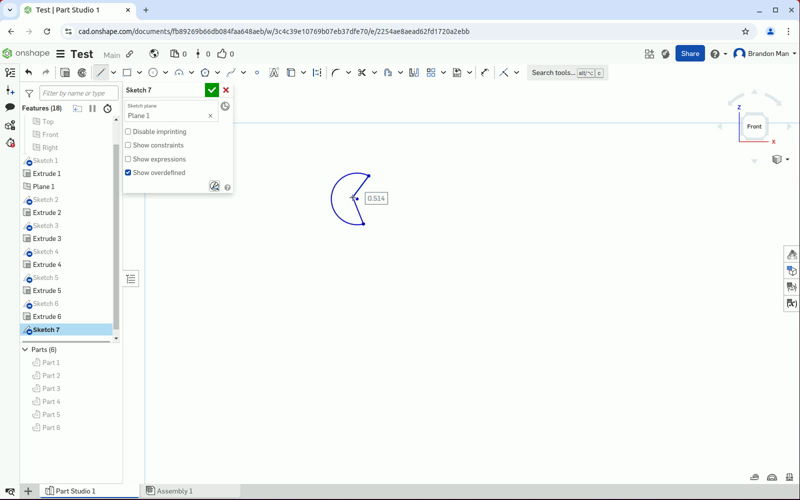
scroll(-6)
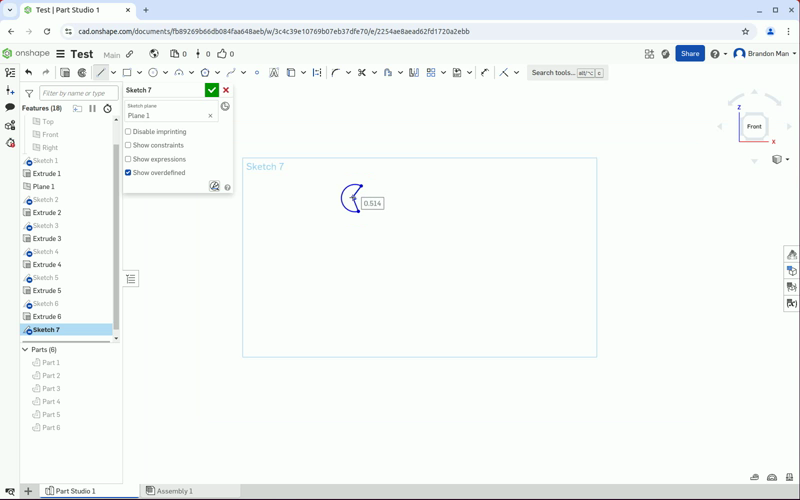
scroll(-6)
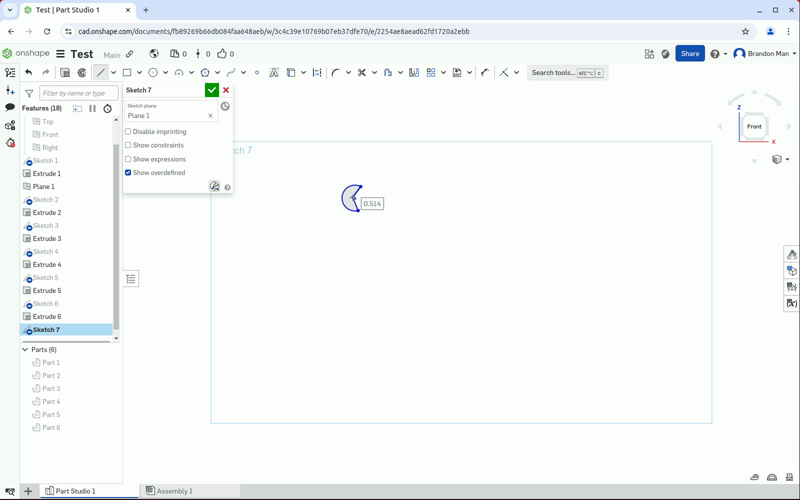
scroll(-6)
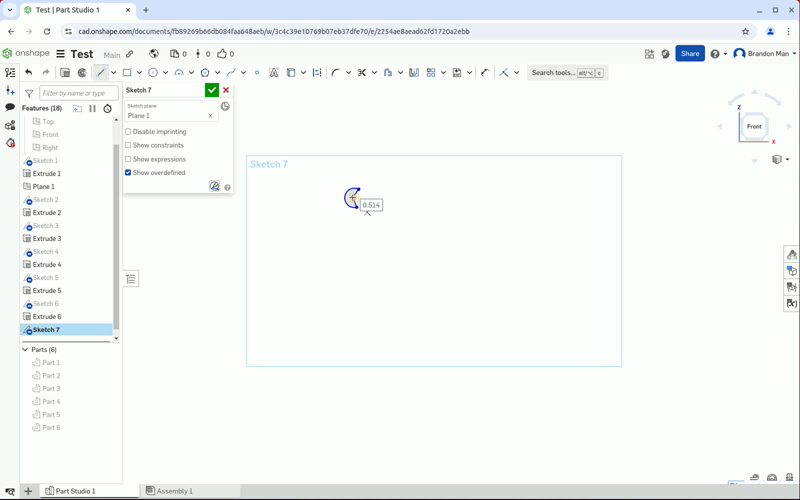
scroll(-6)
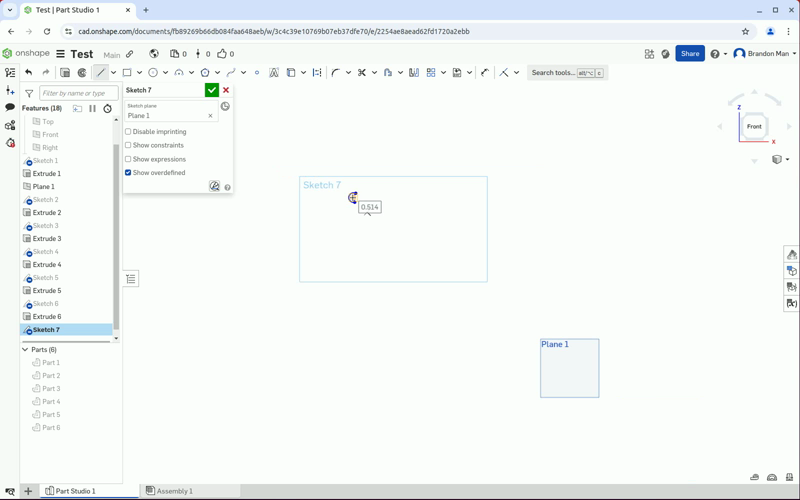
scroll(-6)
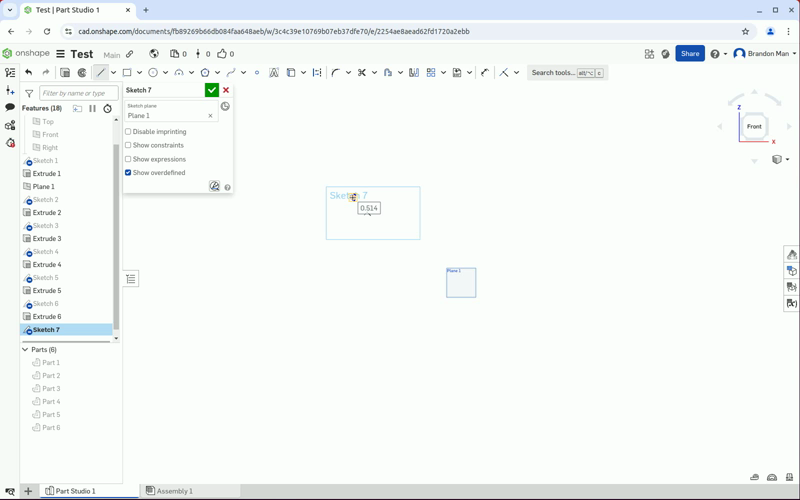
key(esc)
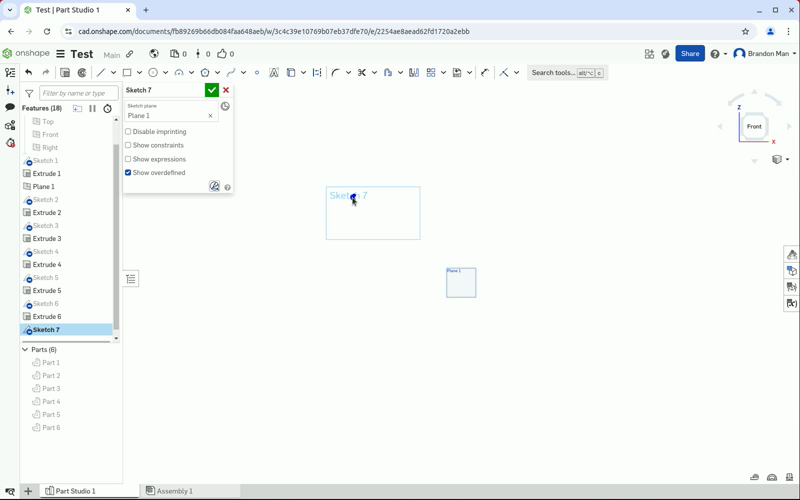
mouse_move(352, 198)
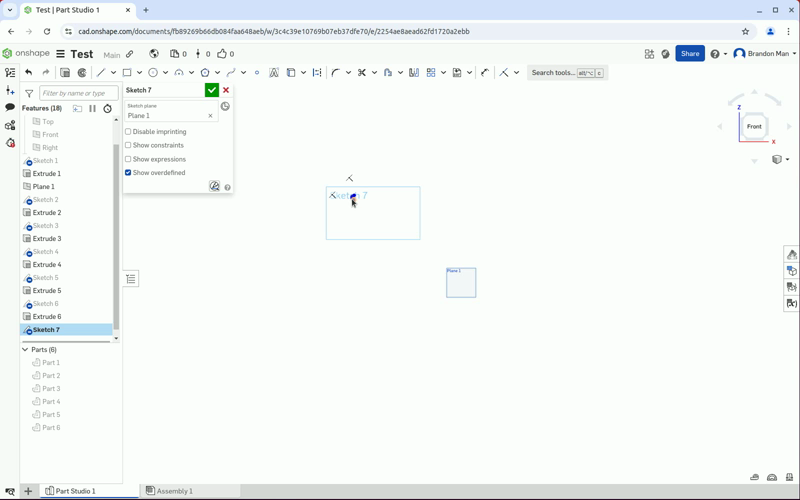
scroll(6)
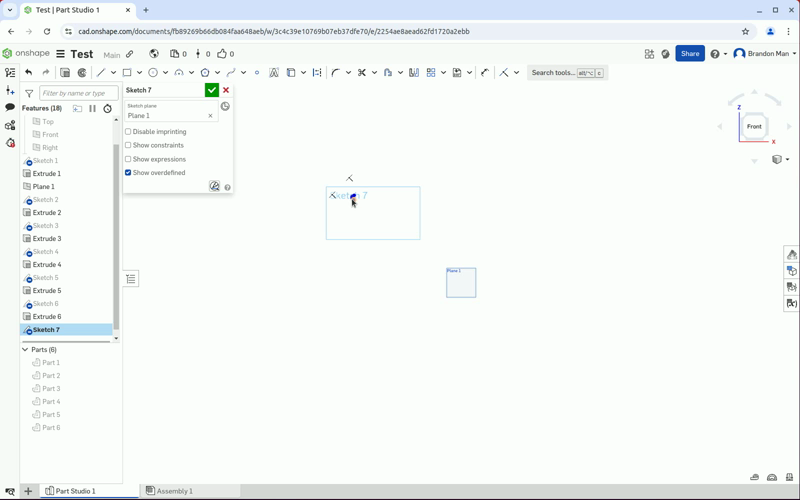
scroll(6)
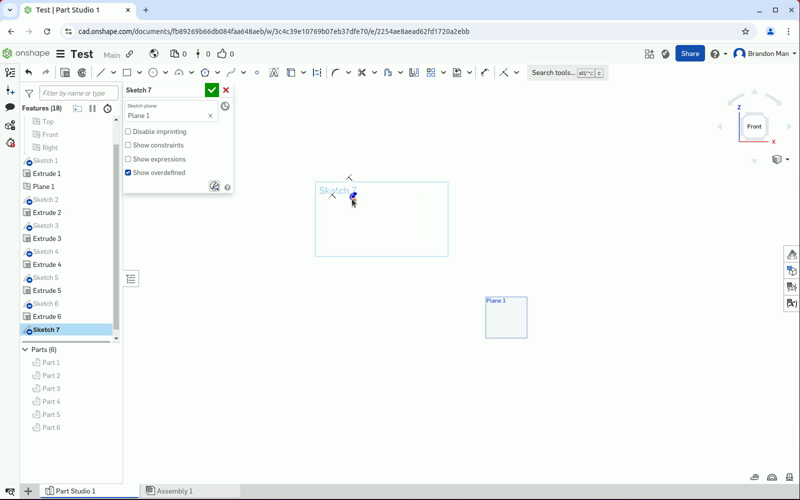
scroll(6)
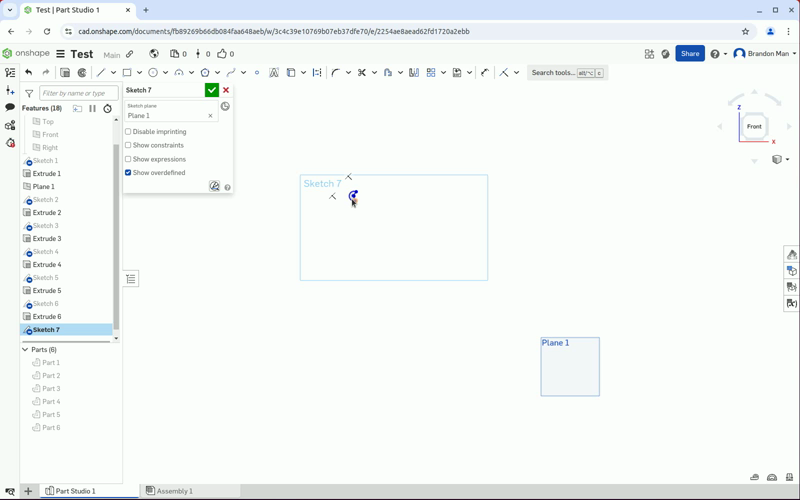
scroll(6)
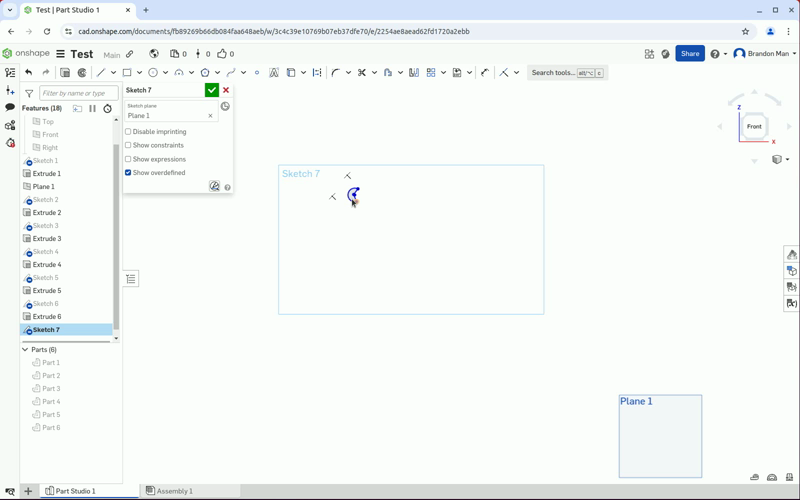
scroll(6)
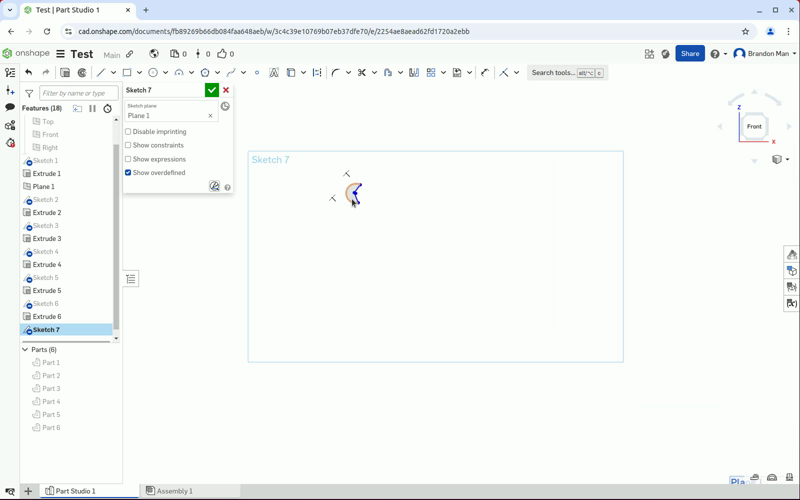
scroll(6)
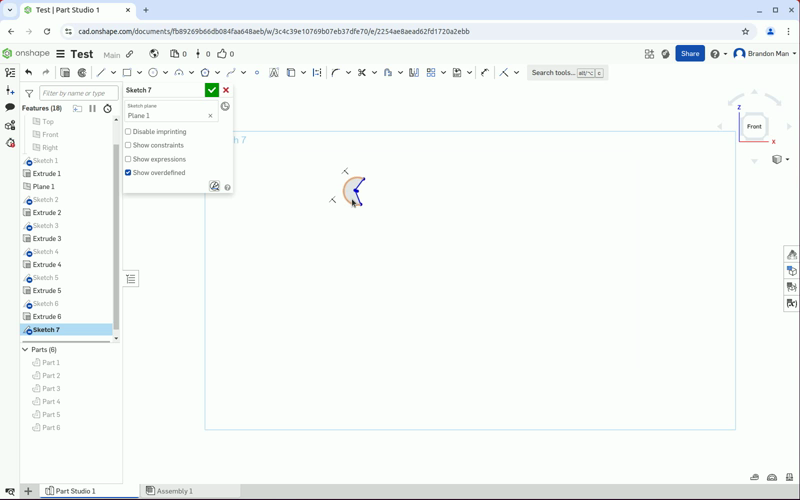
scroll(6)
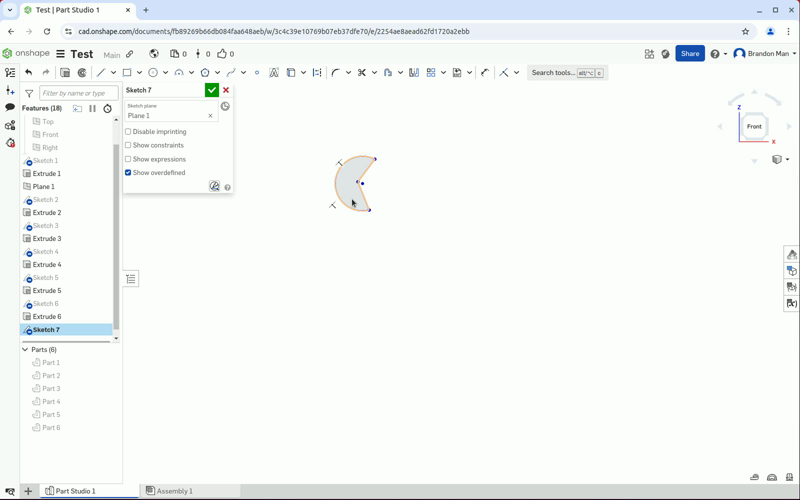
click(352, 198)
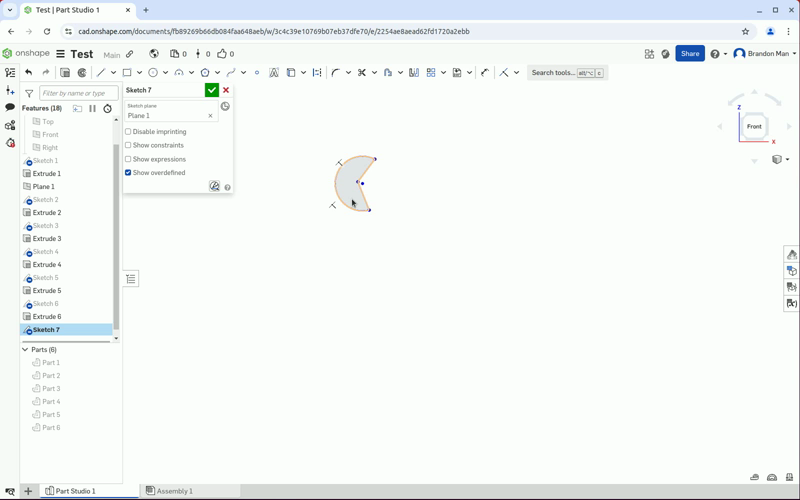
scroll(-6)
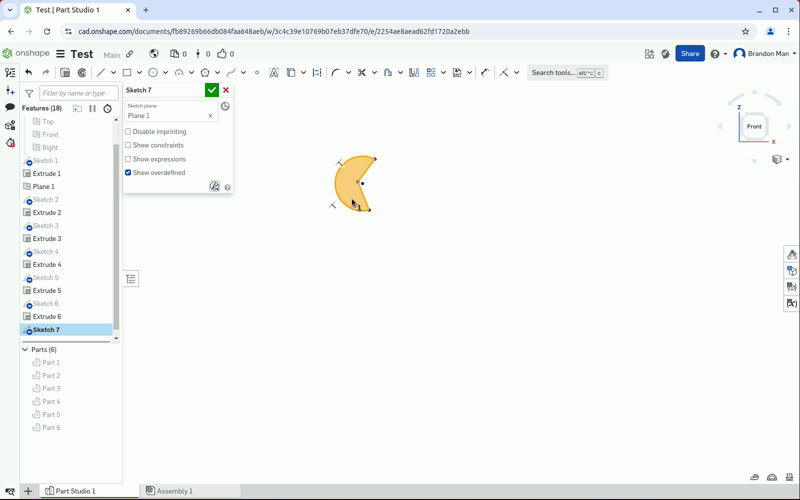
scroll(-6)
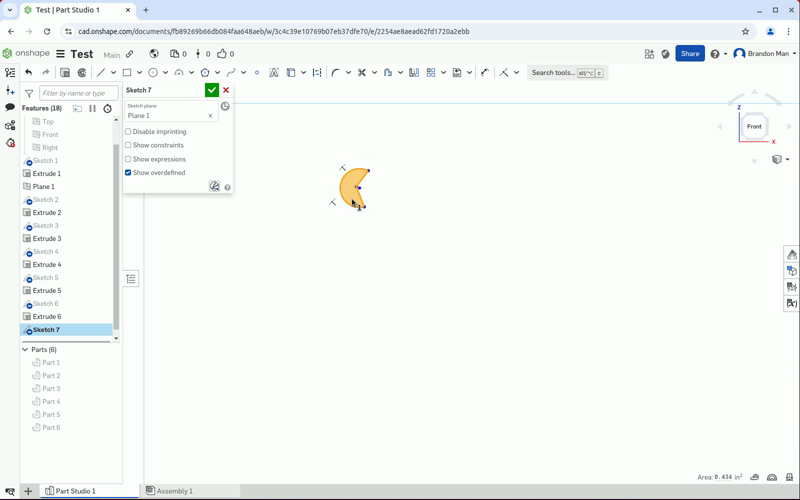
scroll(-6)
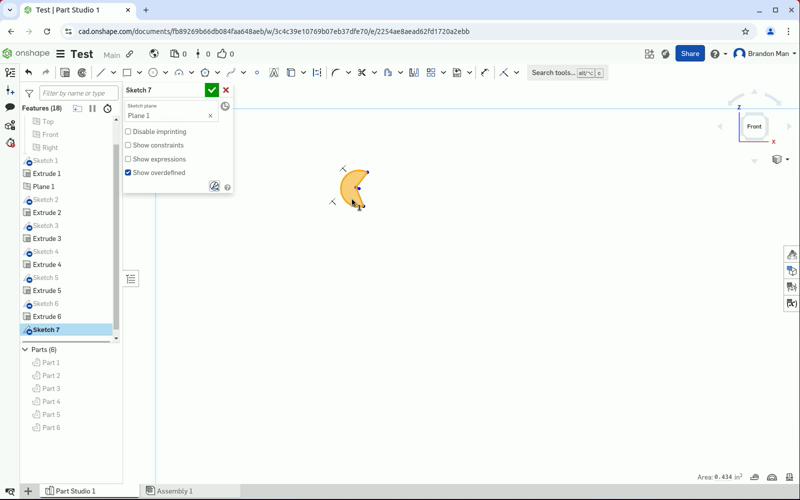
scroll(-6)
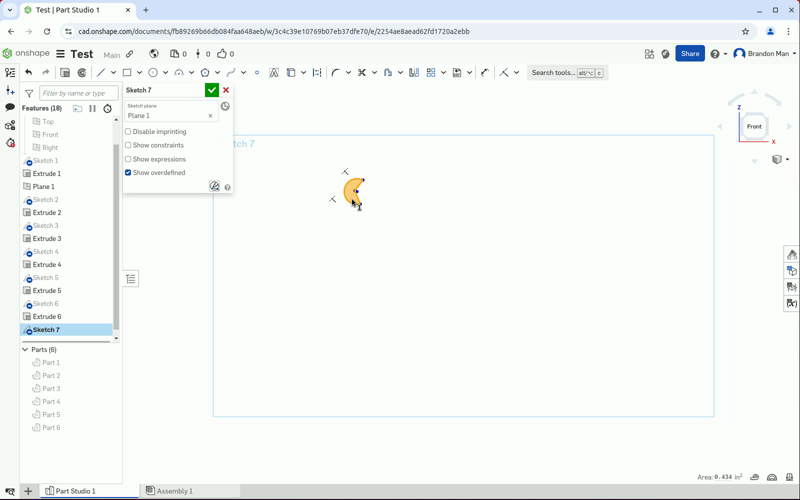
scroll(-6)
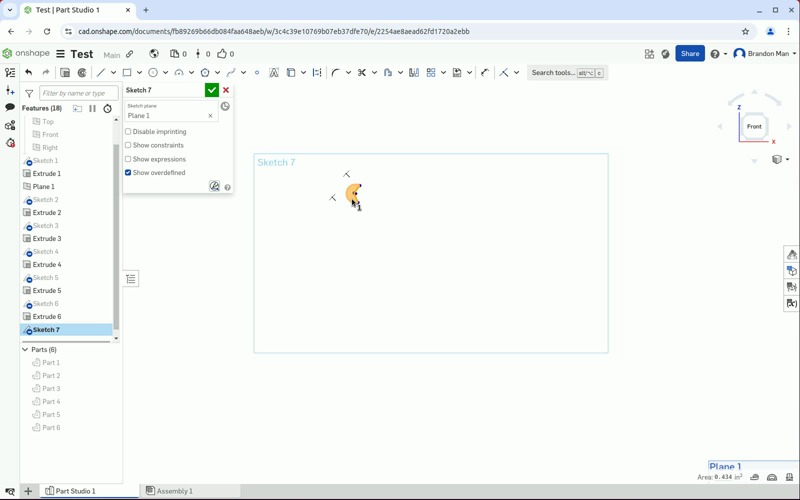
scroll(-6)
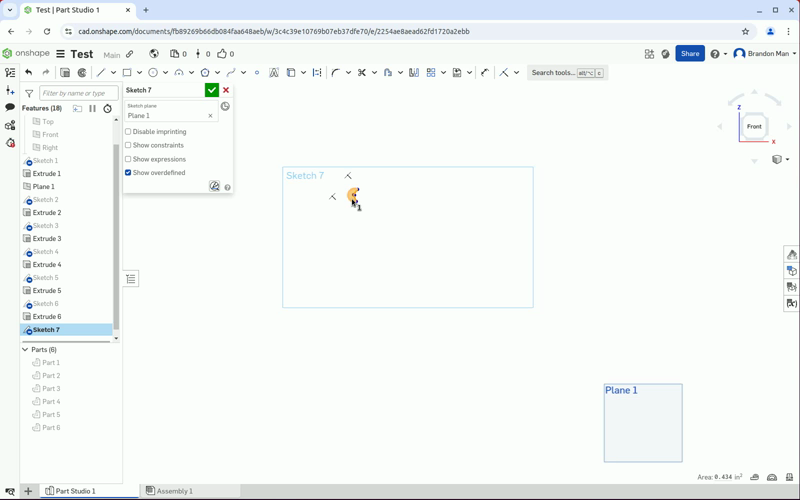
scroll(-6)
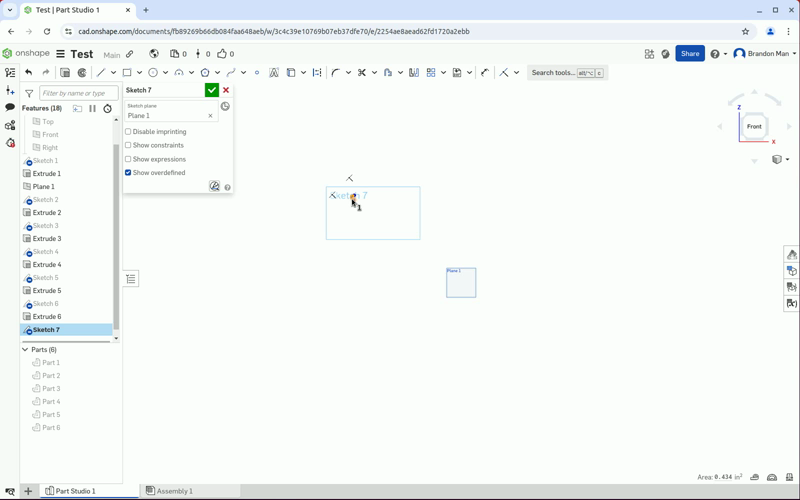
mouse_move(73, 352)
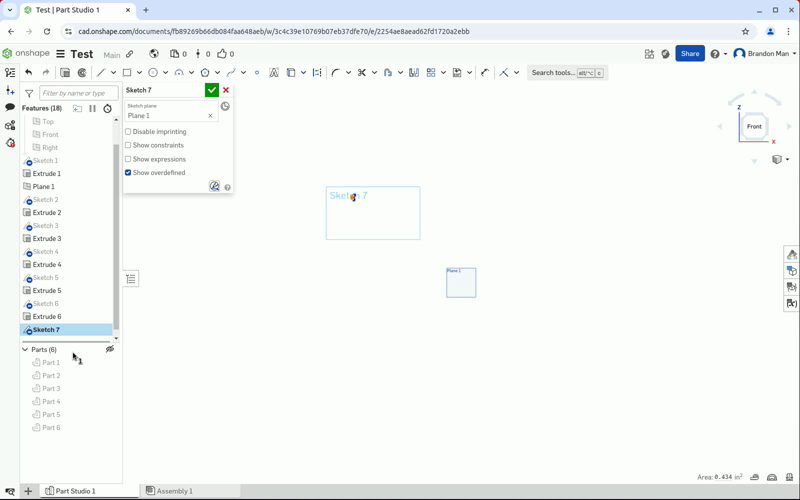
key(shift+y)
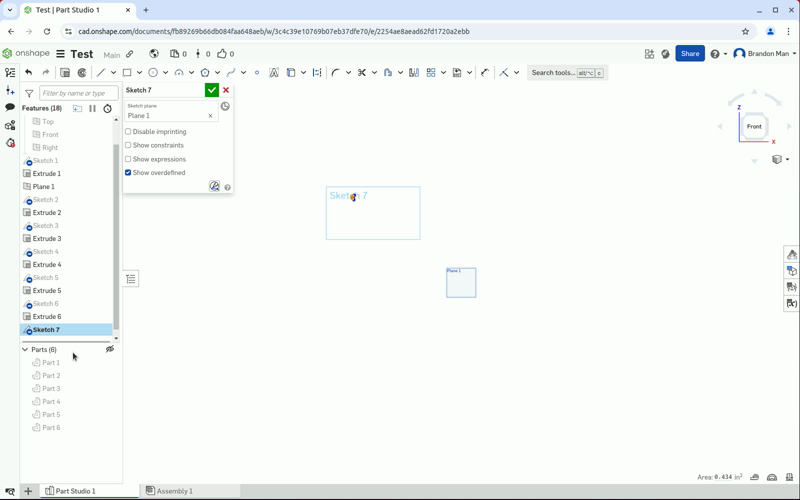
key(shift+e)
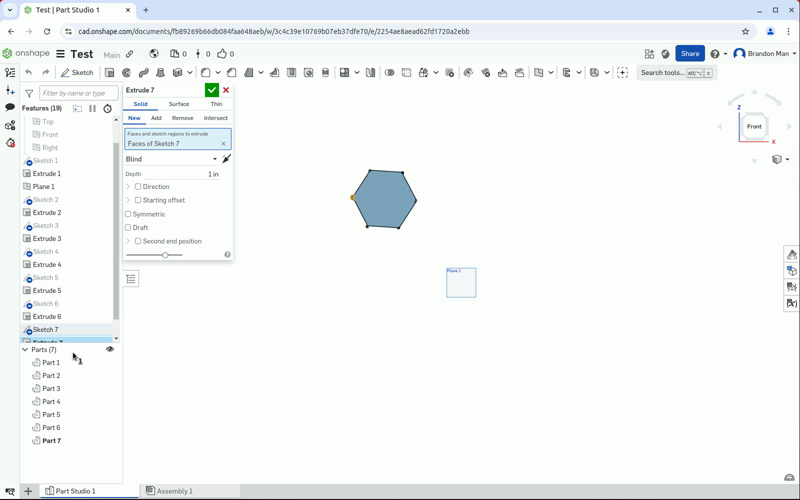
mouse_move(143, 106)
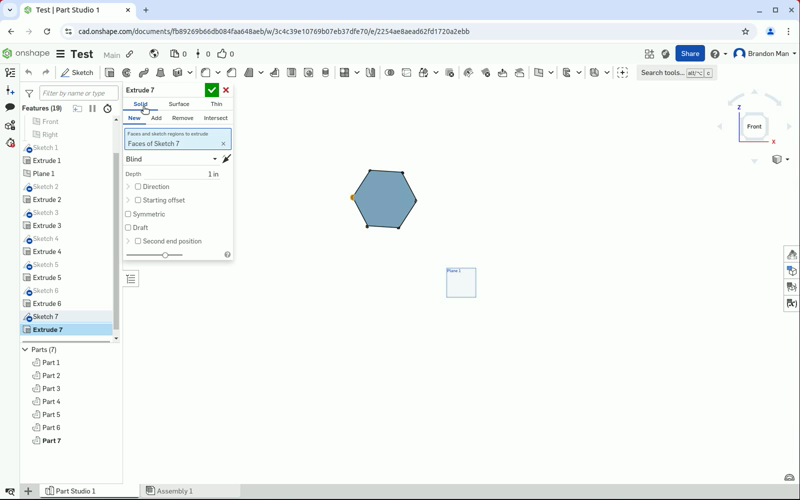
click(143, 106)
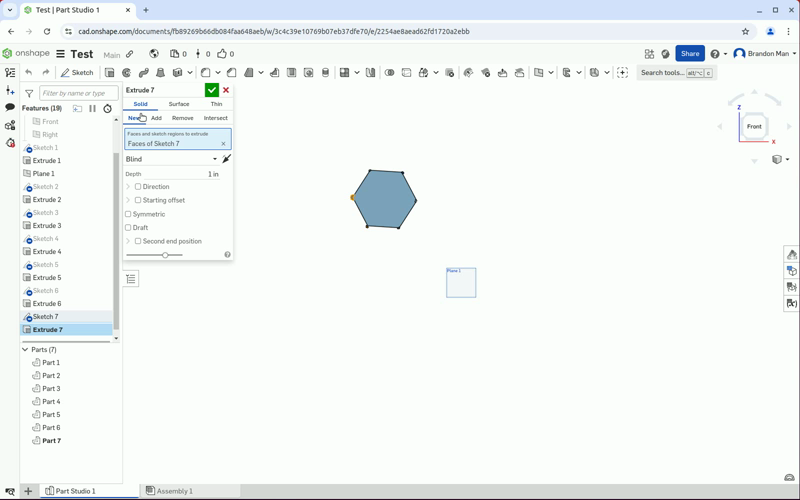
mouse_move(137, 120)
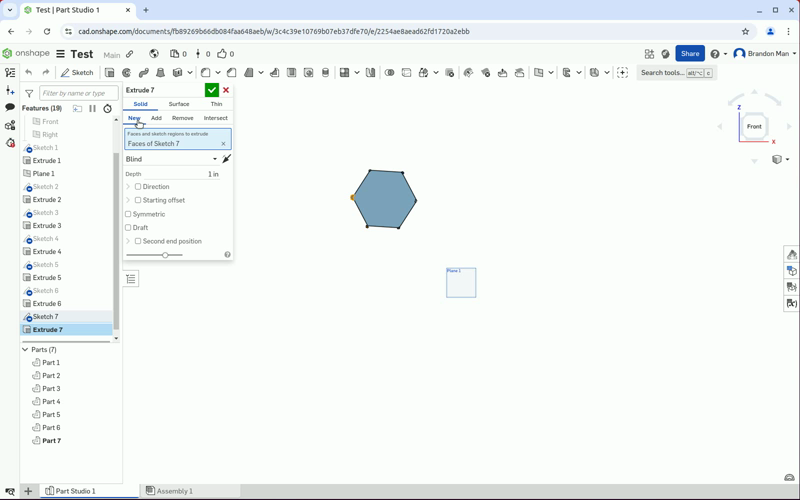
click(137, 120)
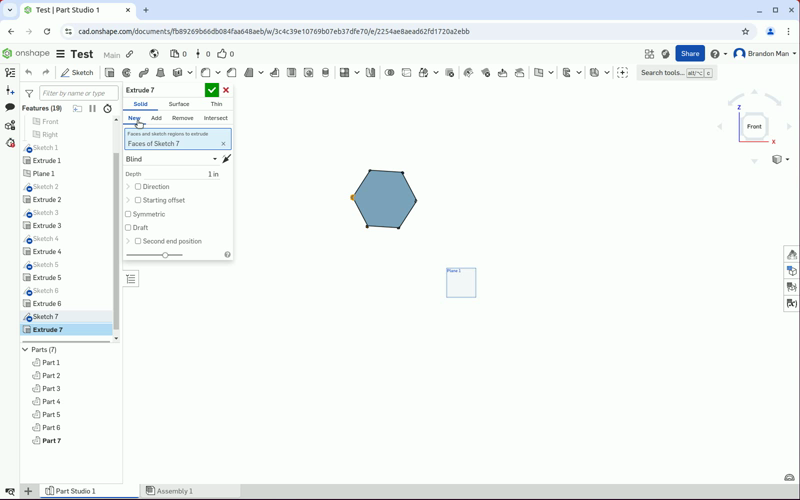
key(tab, 4)
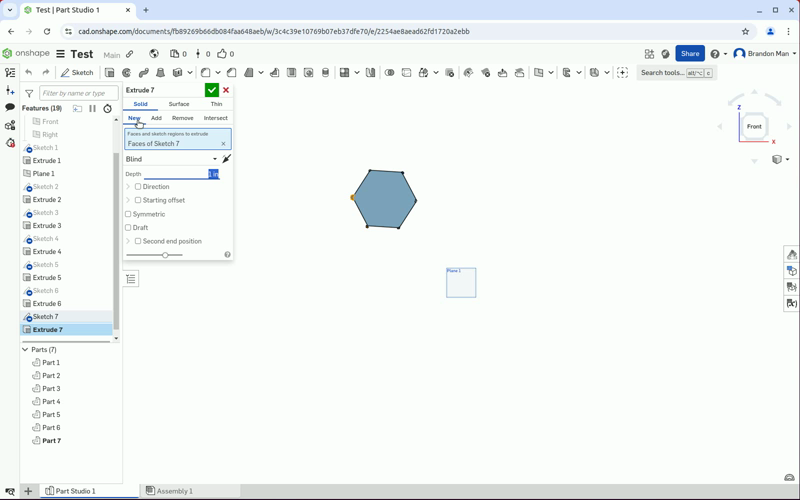
text(5.777)
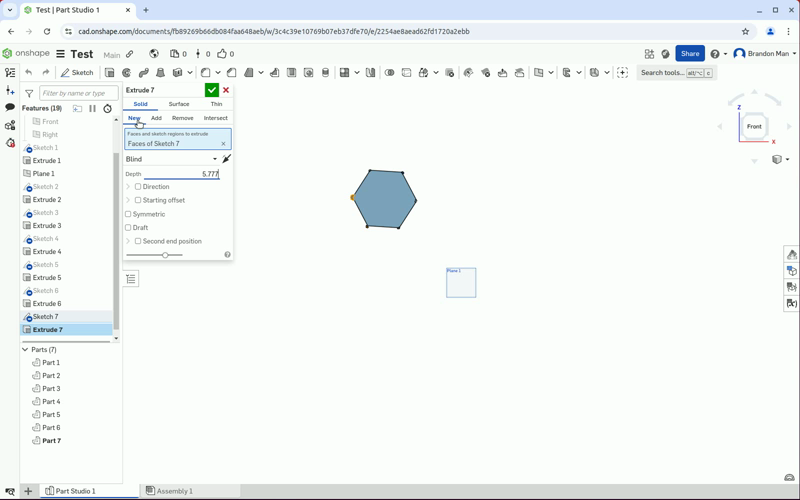
key(enter)
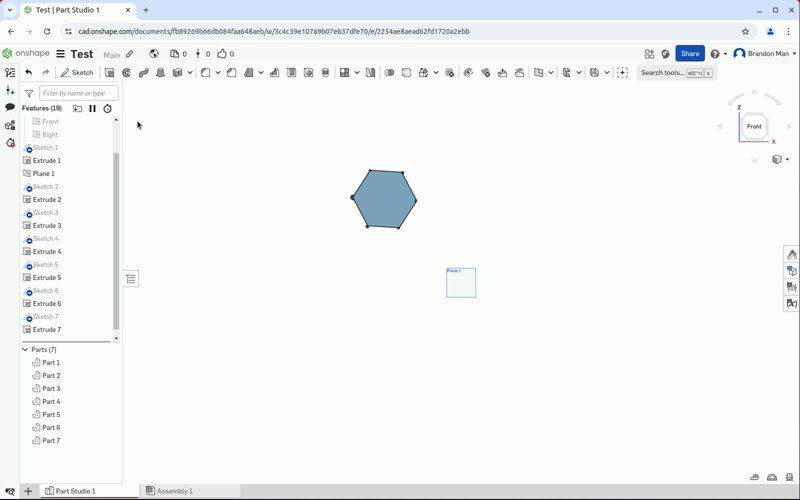
key(shift+h)
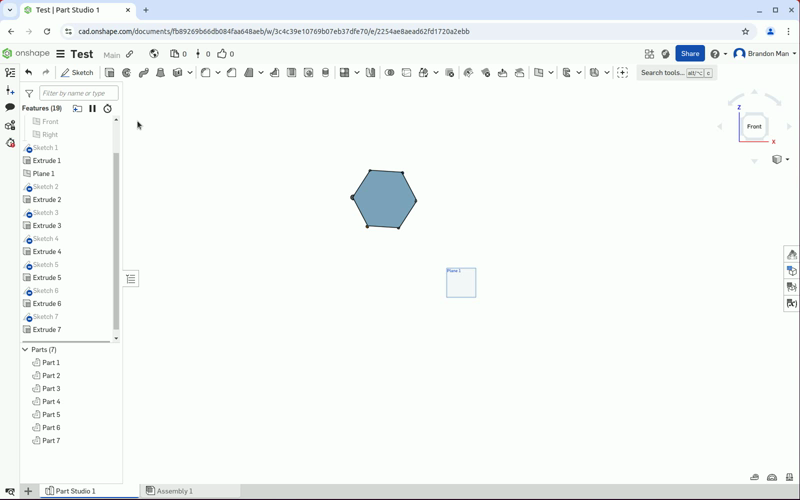
key(shift+h)
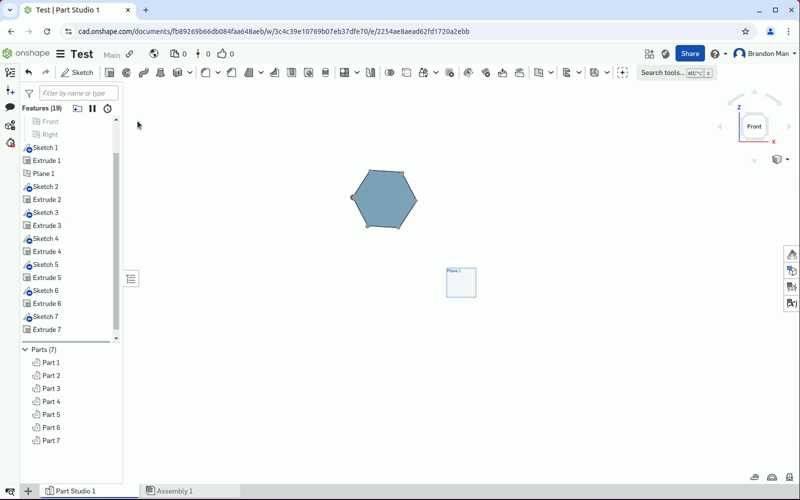
key(shift+7)
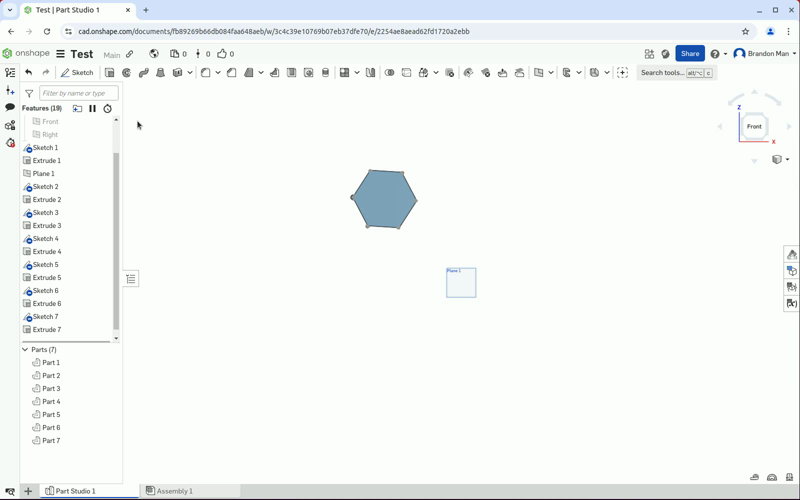
key(left, 2)
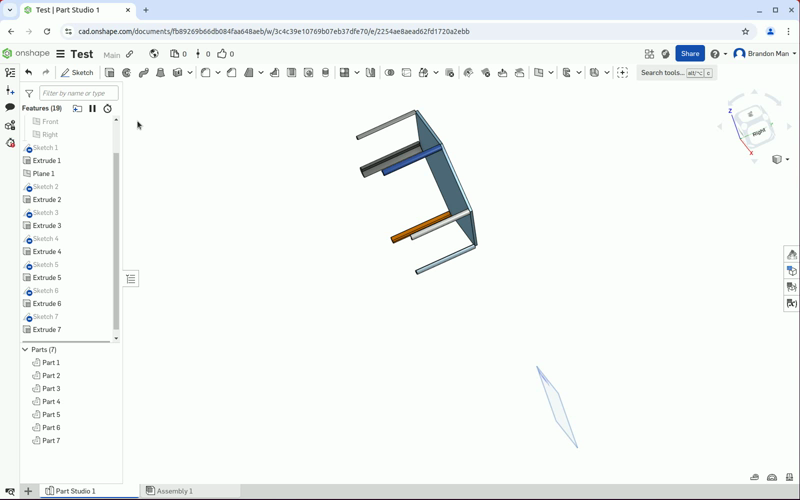
key(down, 2)
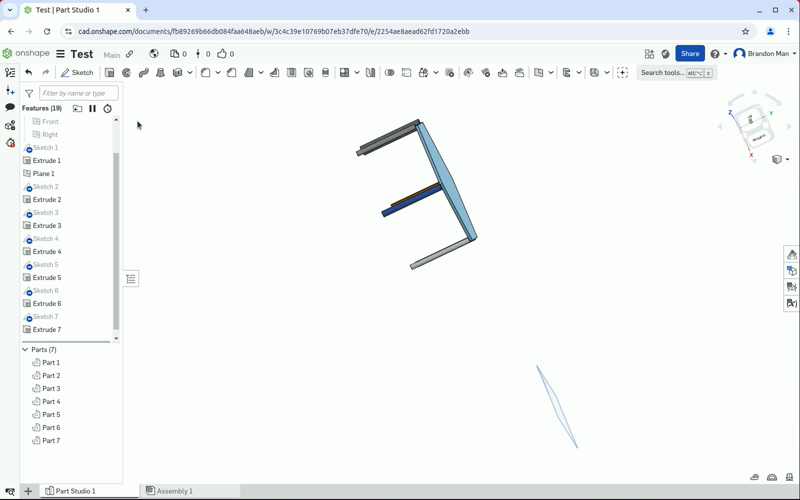
key(up, 2)
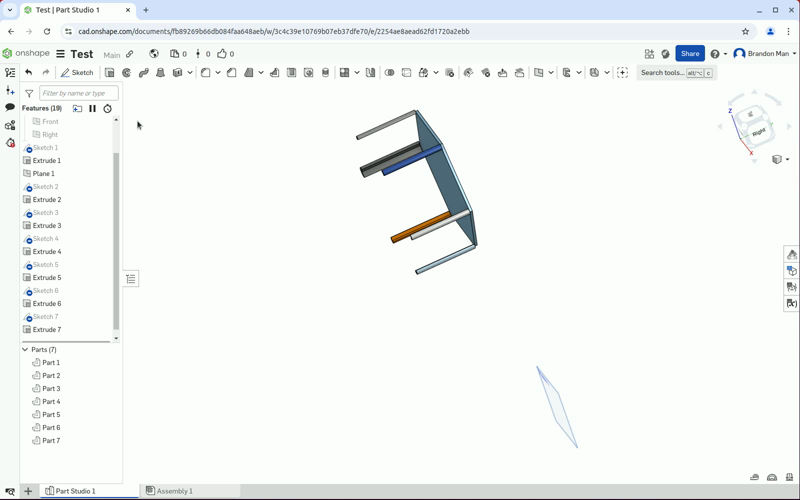
key(right, 2)
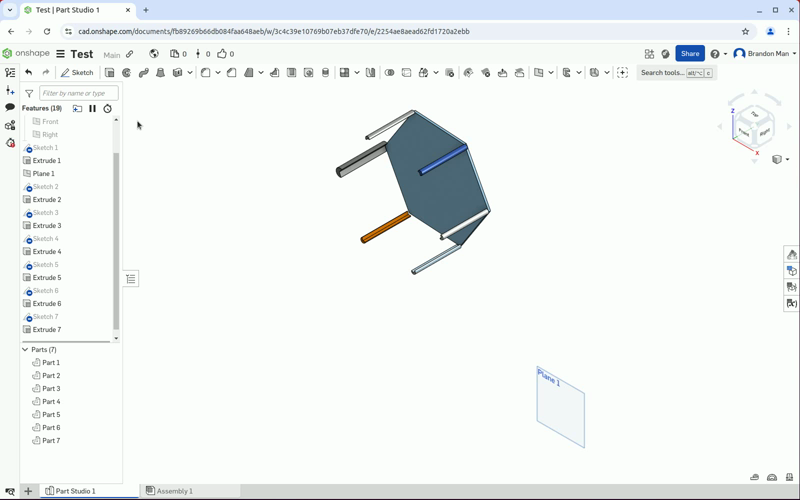
mouse_move(69, 150)
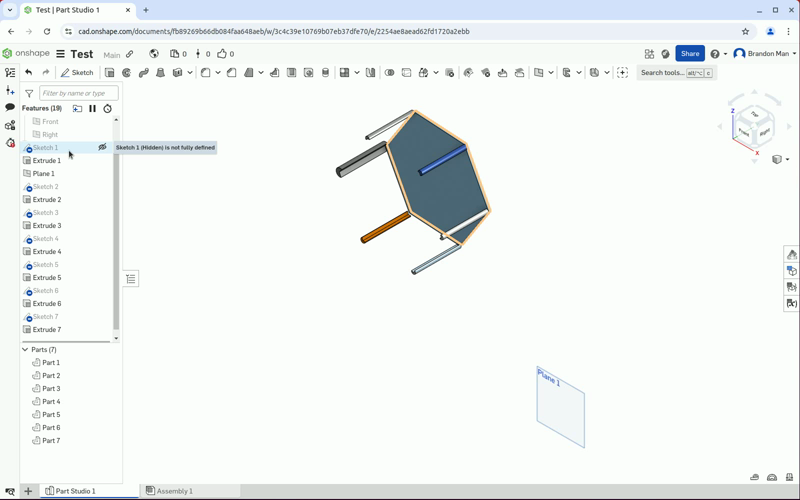
click(69, 150)